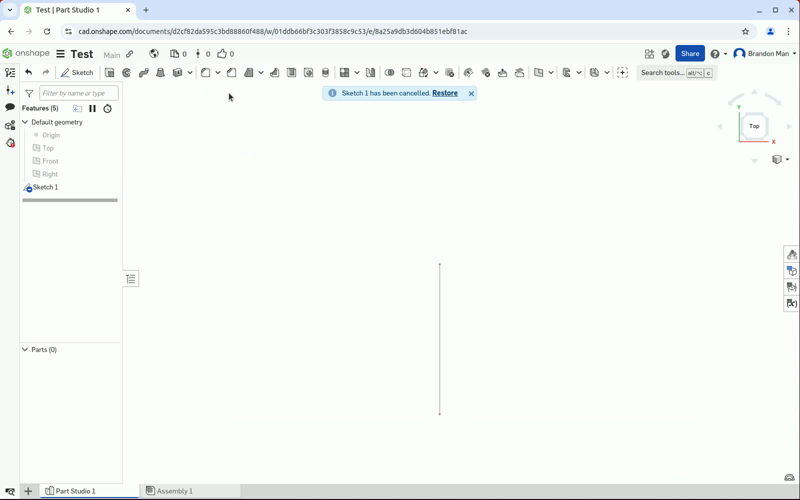
key(shift+h)
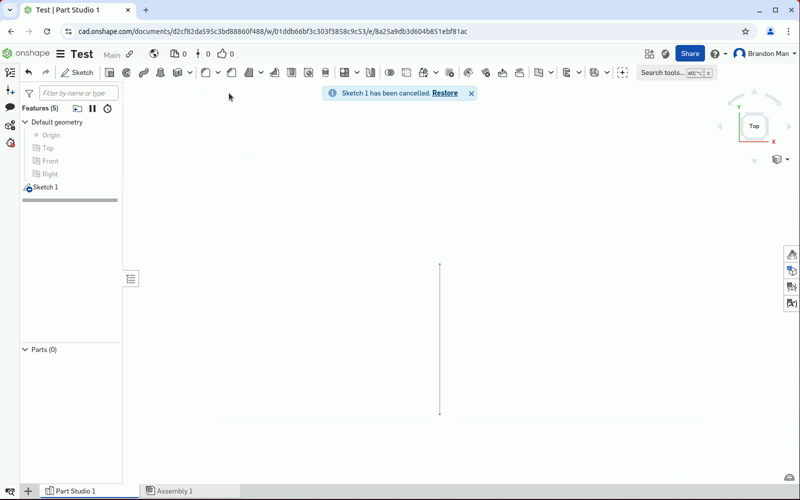
key(shift+s)
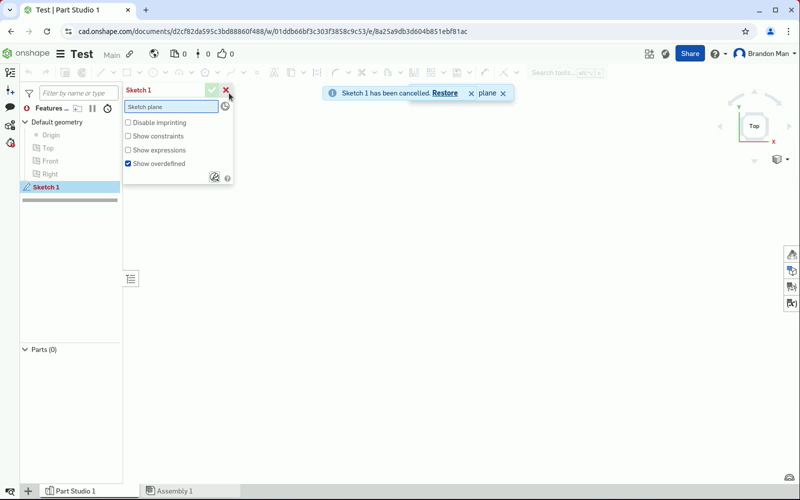
mouse_move(73, 150)
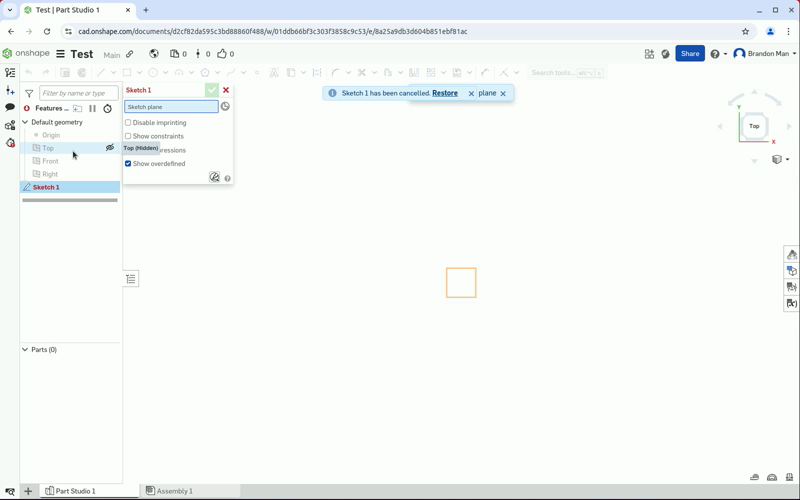
click(73, 150)
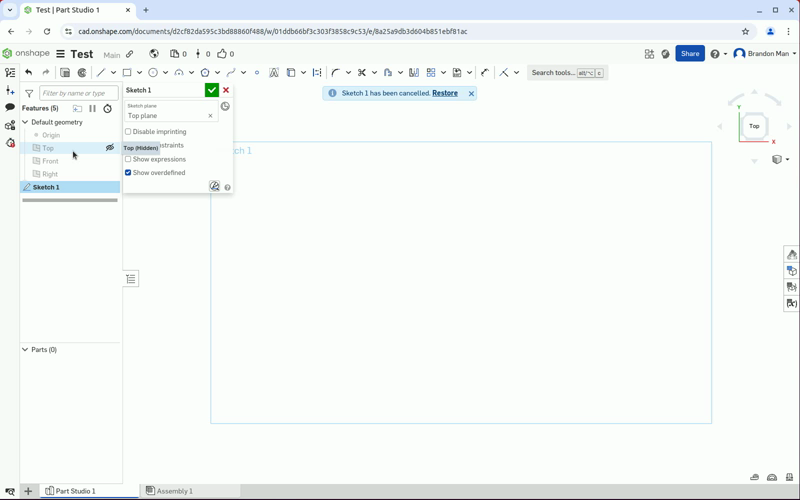
mouse_move(73, 352)
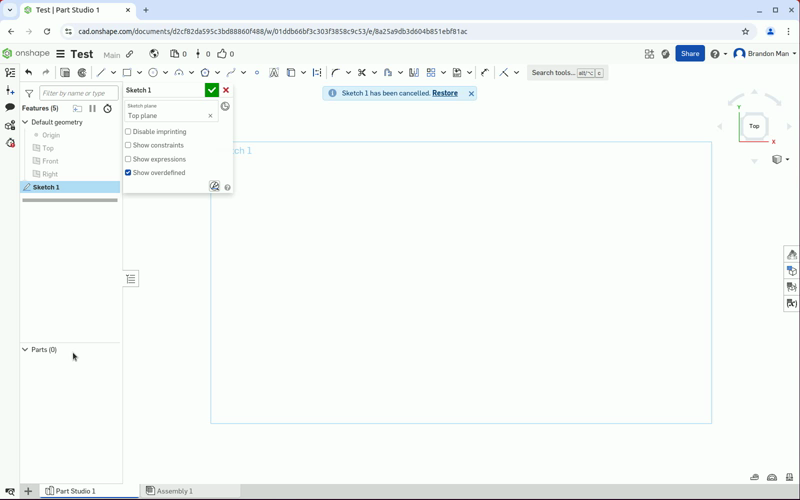
key(y)
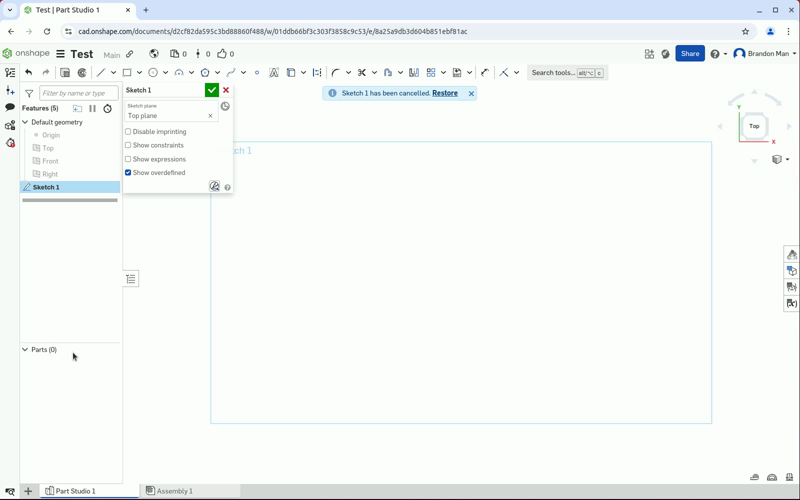
key(l)
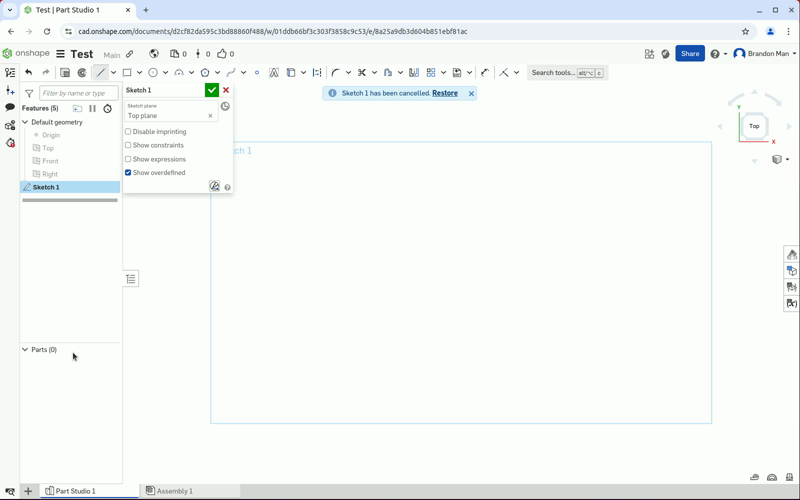
key_down(shift)
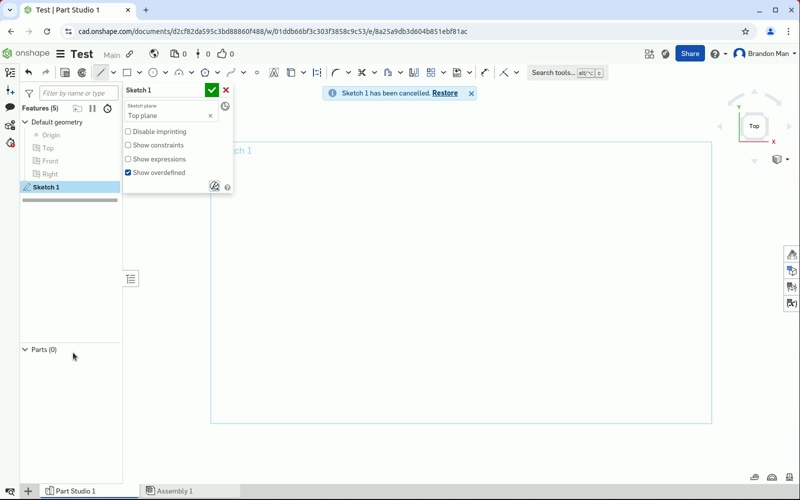
mouse_move(460, 282)
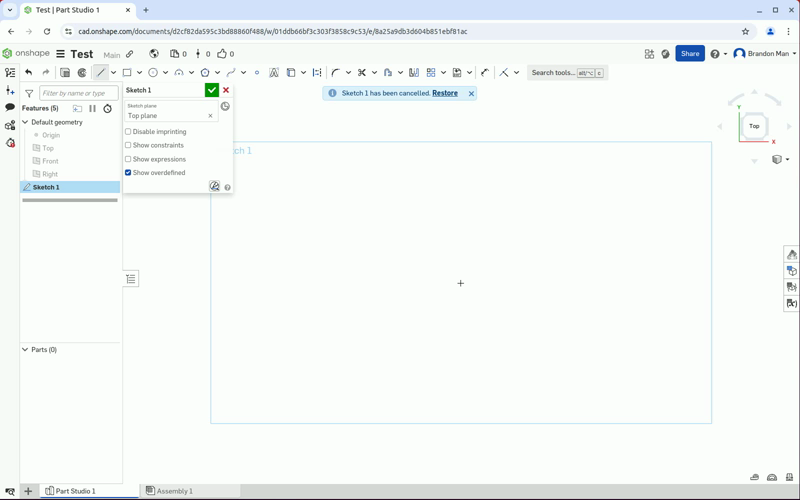
click(460, 282)
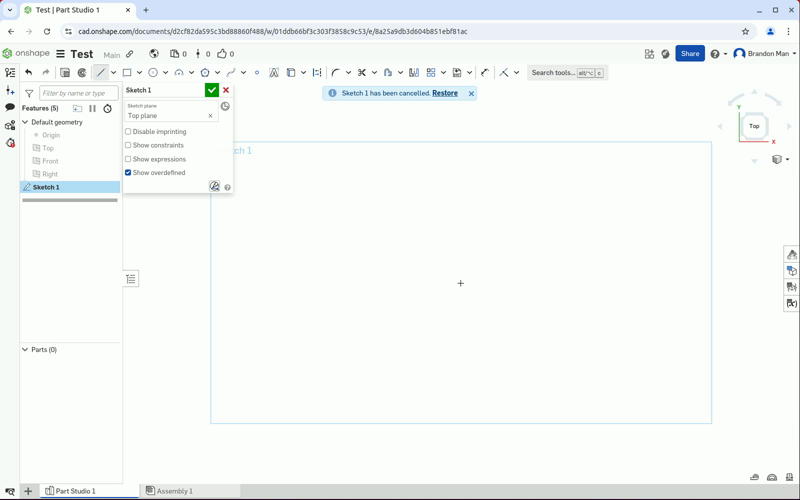
key_up(shift)
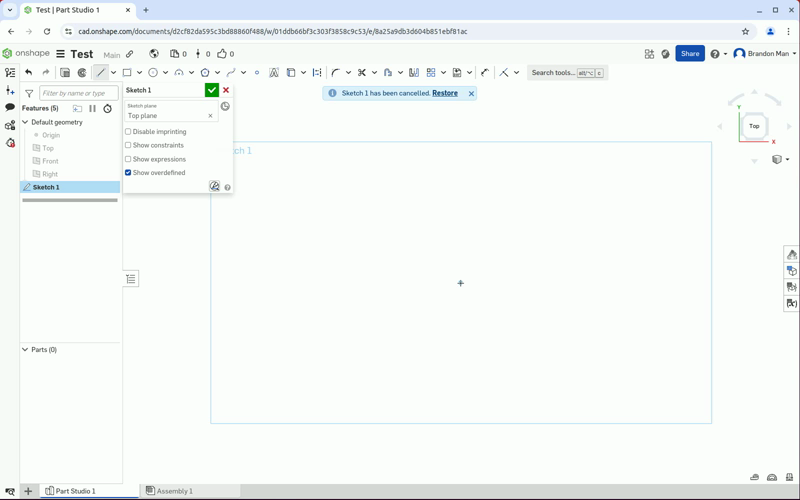
key_down(shift)
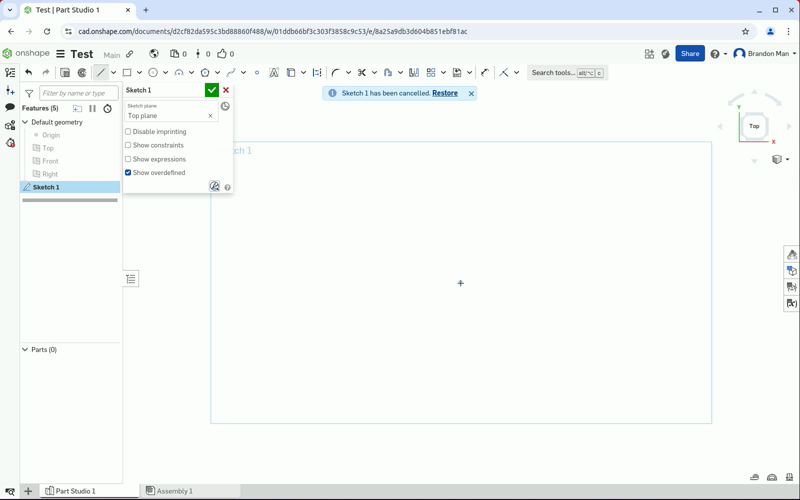
mouse_move(490, 282)
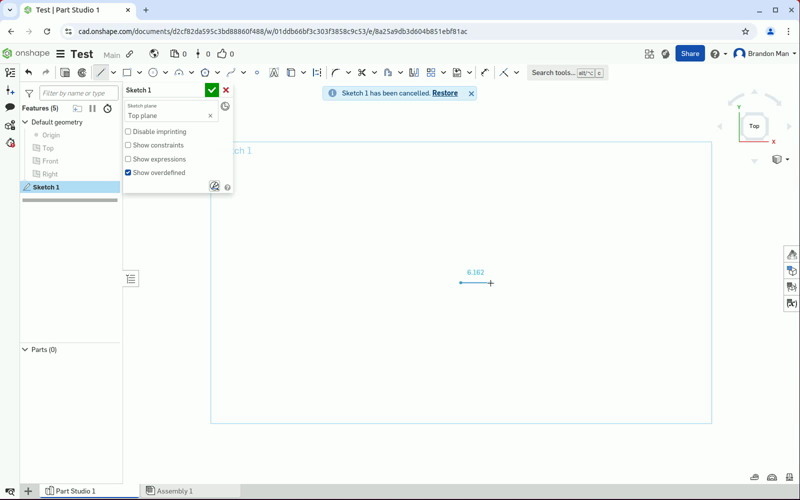
mouse_move(464, 282)
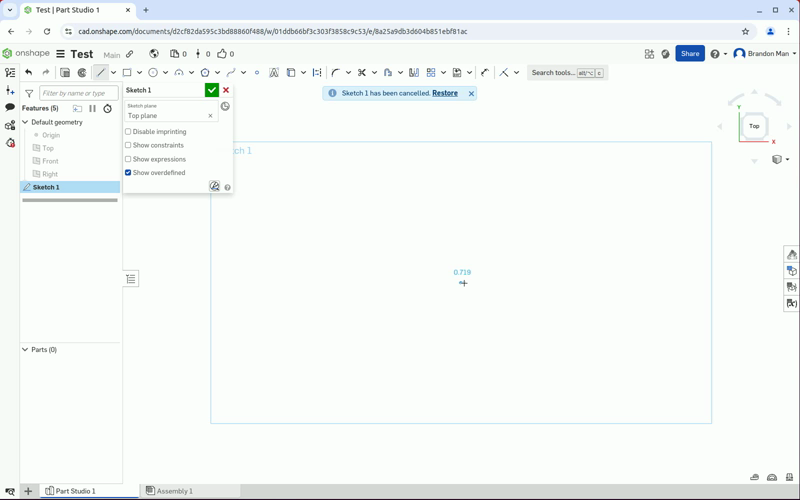
scroll(6)
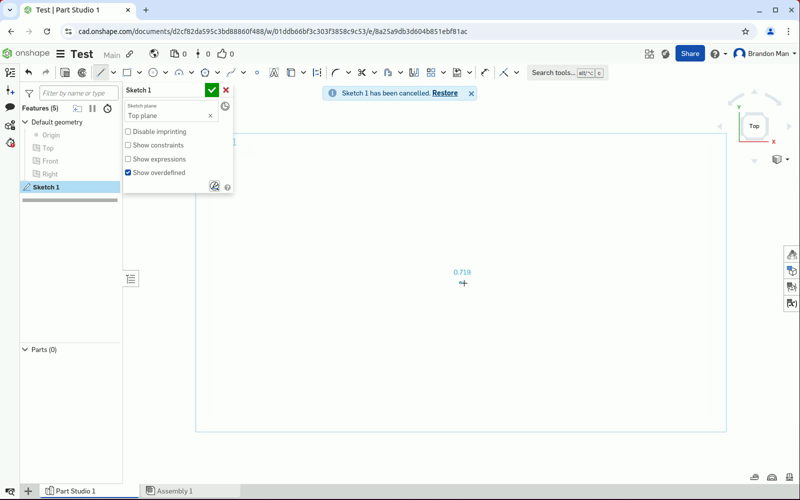
scroll(6)
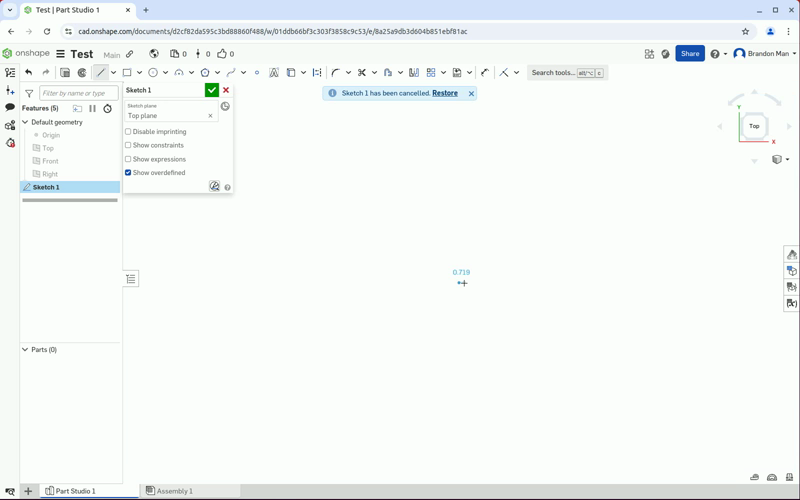
scroll(6)
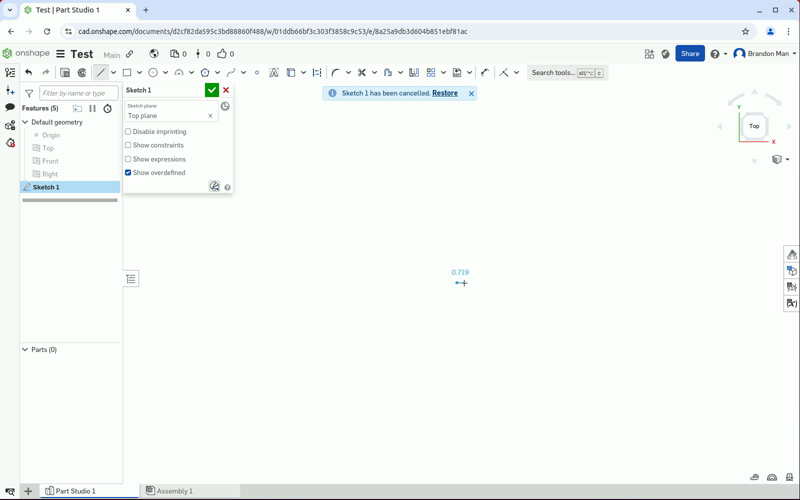
scroll(6)
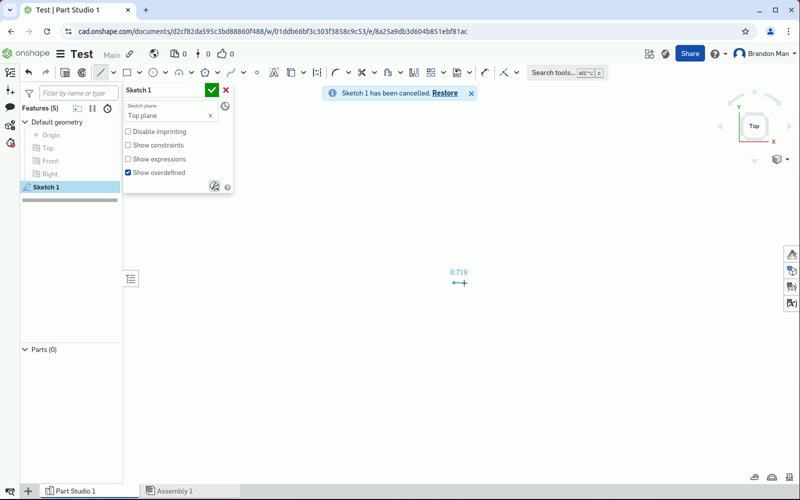
scroll(6)
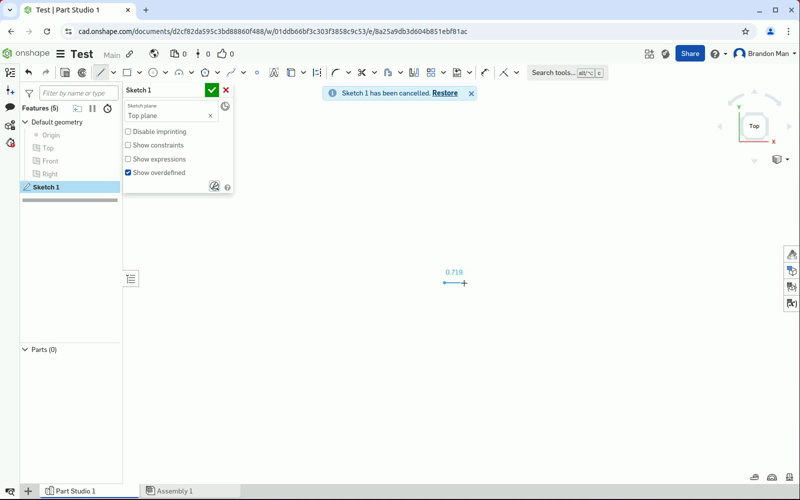
scroll(6)
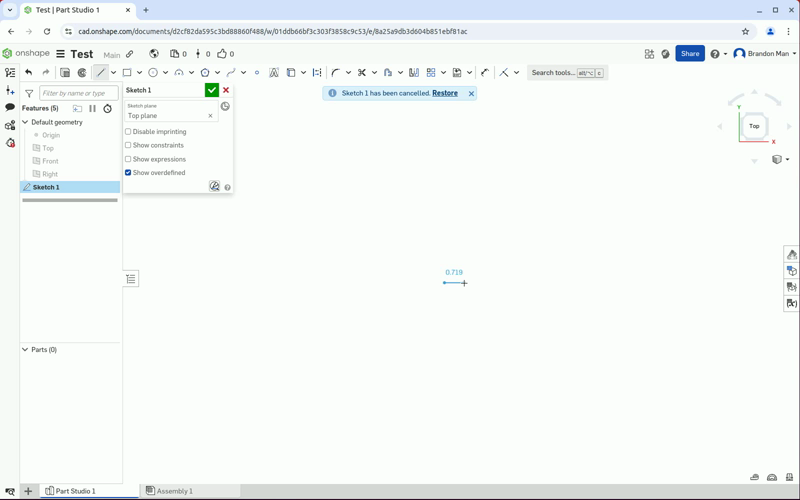
scroll(6)
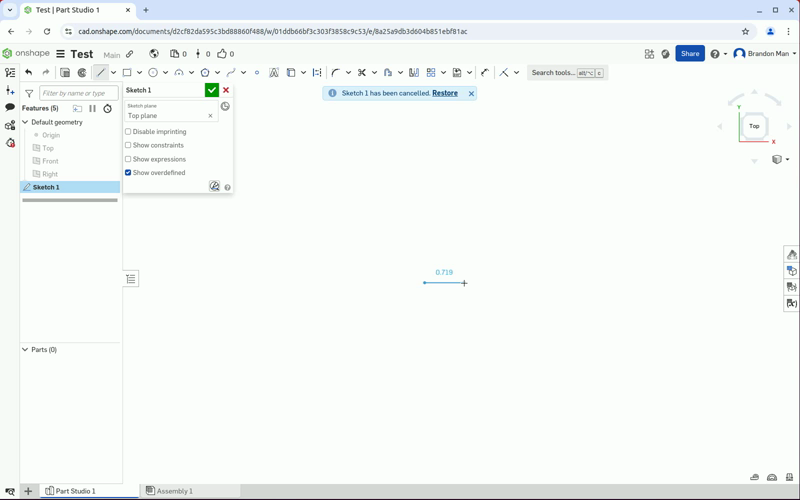
click(464, 282)
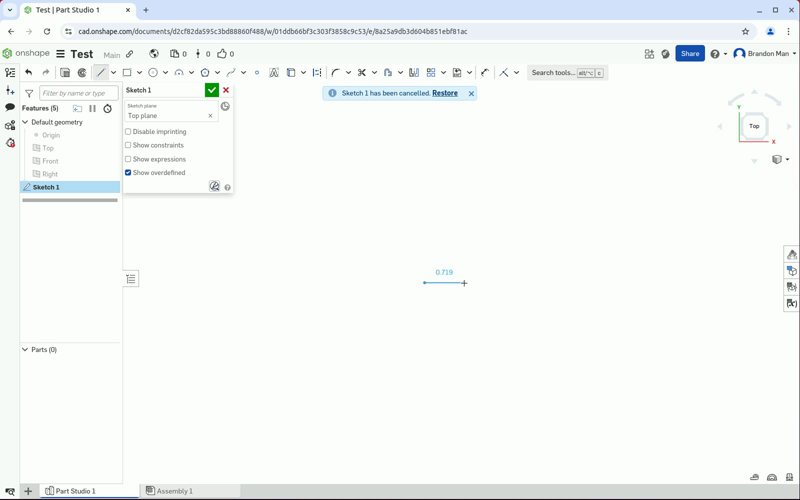
scroll(-6)
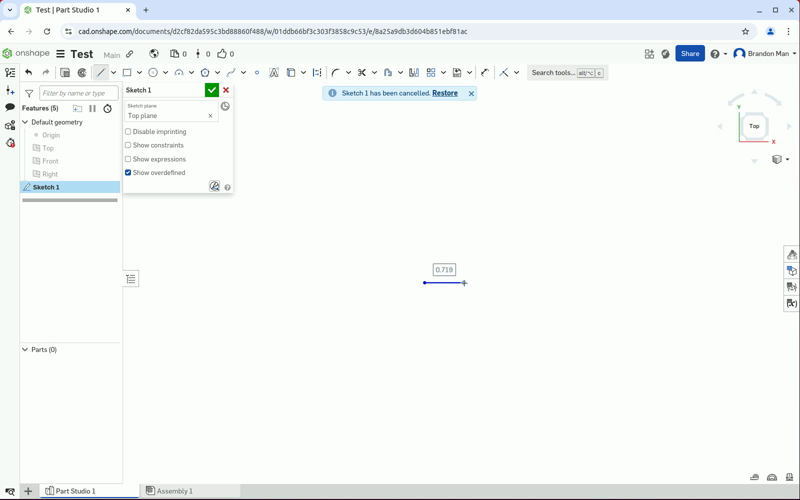
scroll(-6)
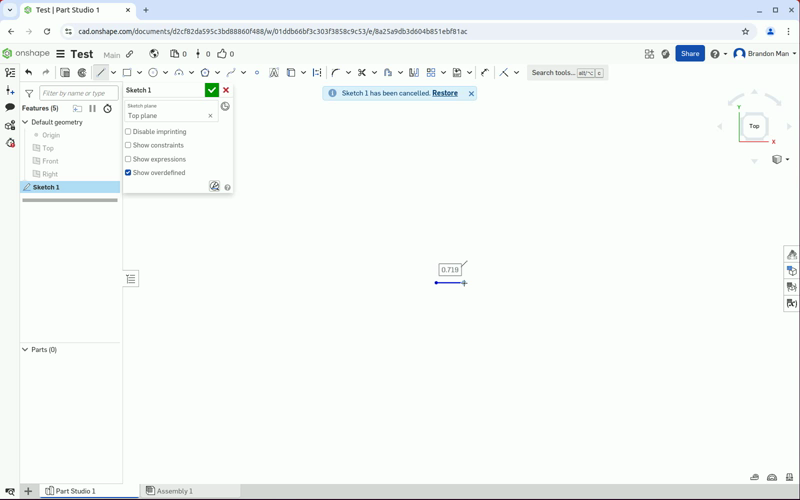
scroll(-6)
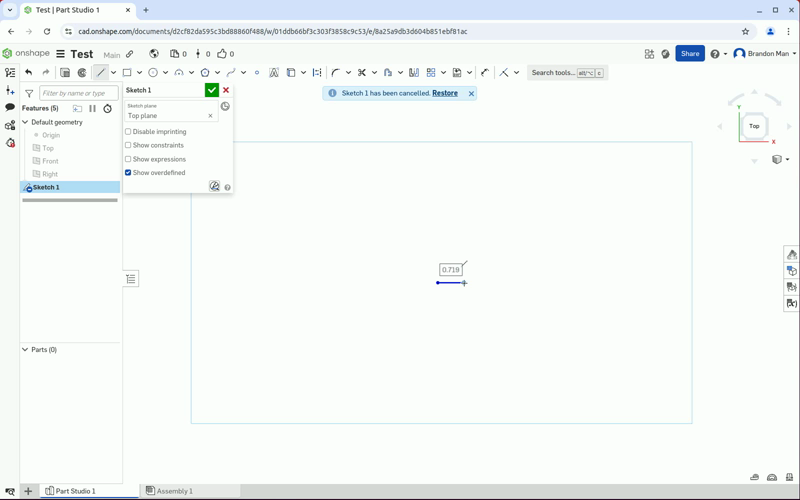
scroll(-6)
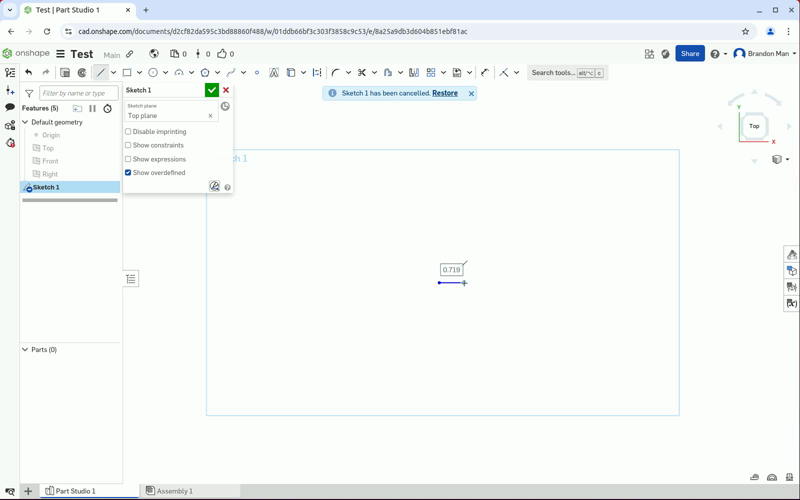
scroll(-6)
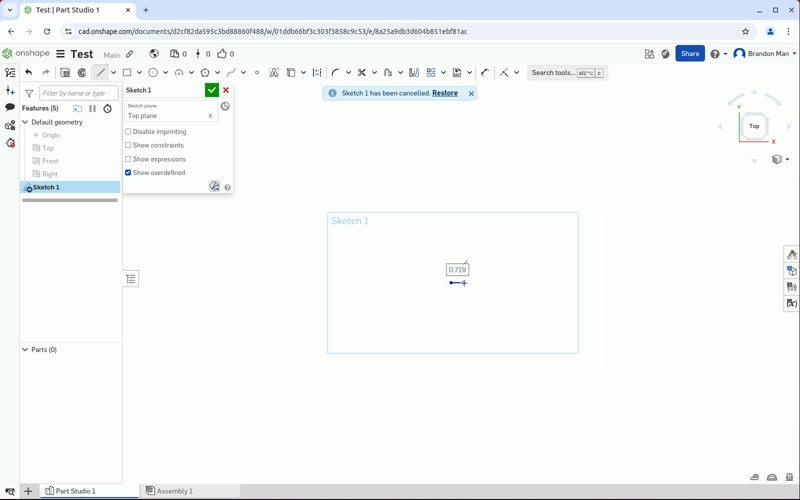
scroll(-6)
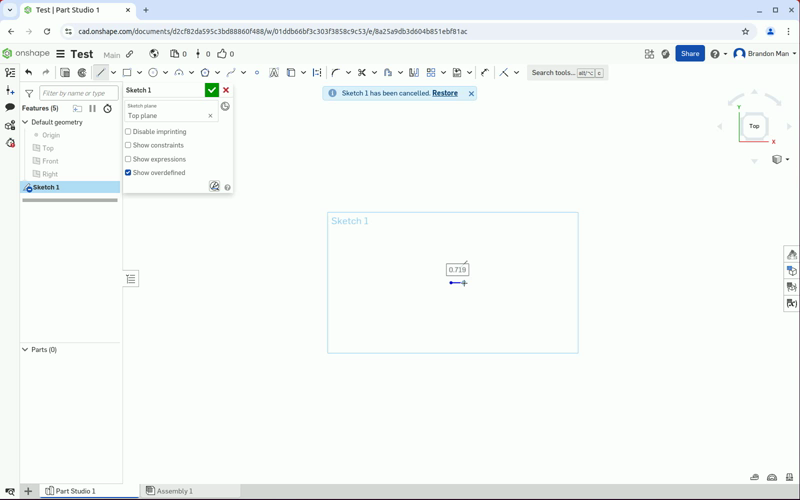
scroll(-6)
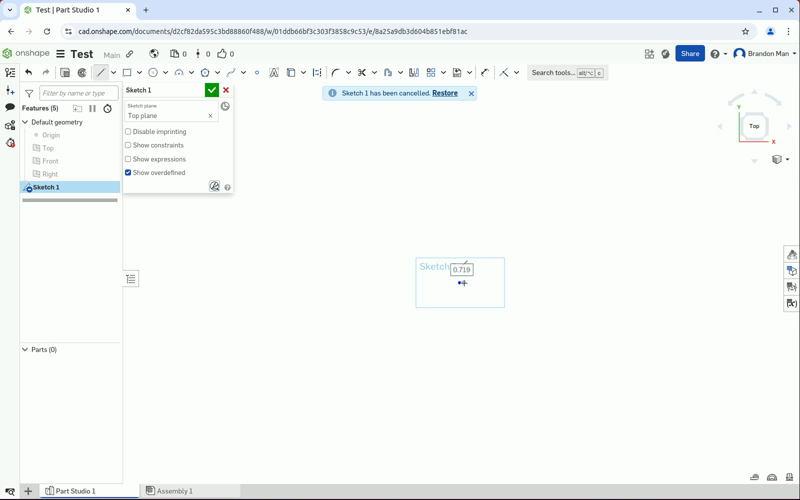
key_up(shift)
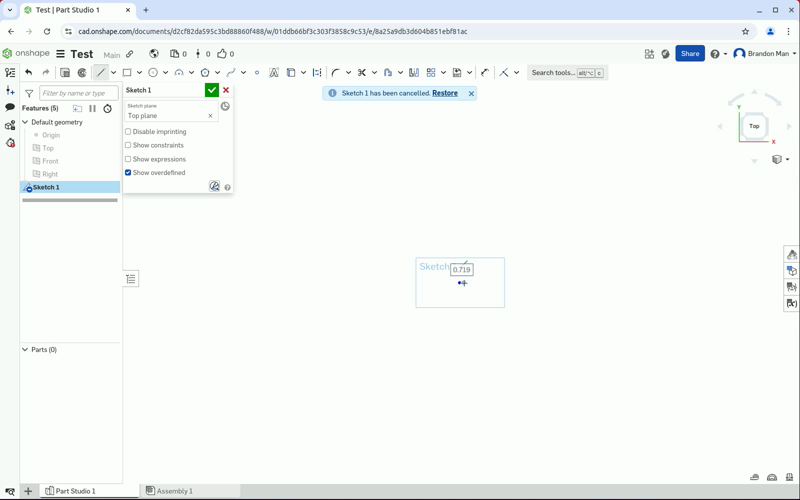
key_down(shift)
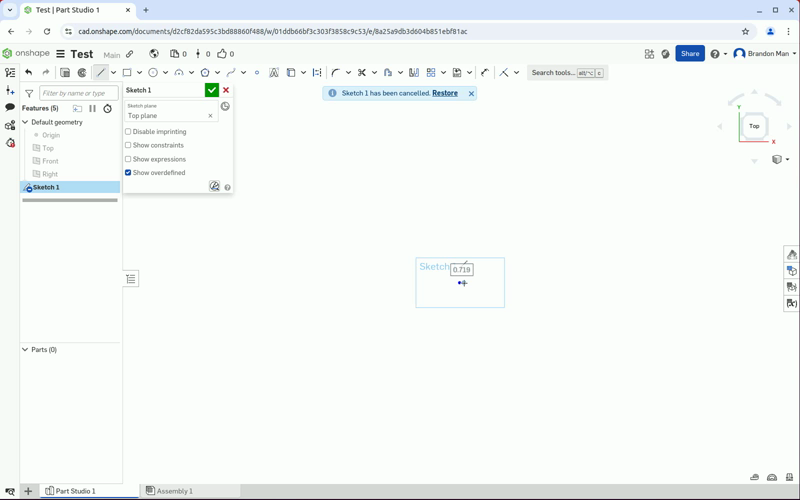
mouse_move(464, 178)
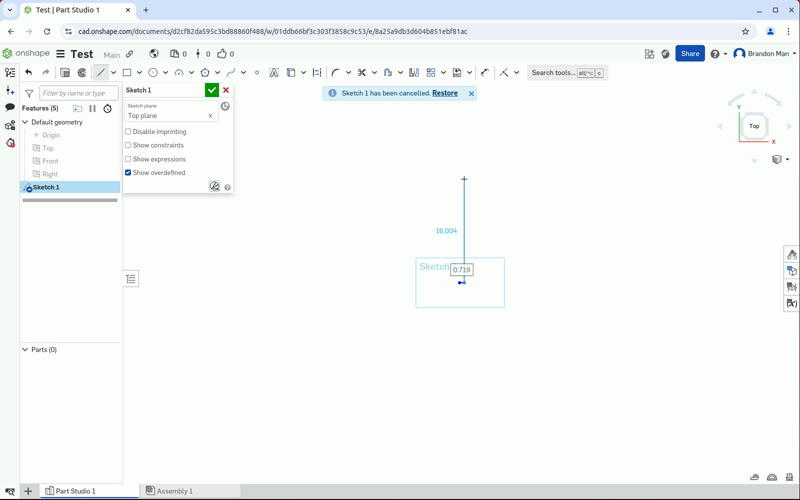
click(464, 178)
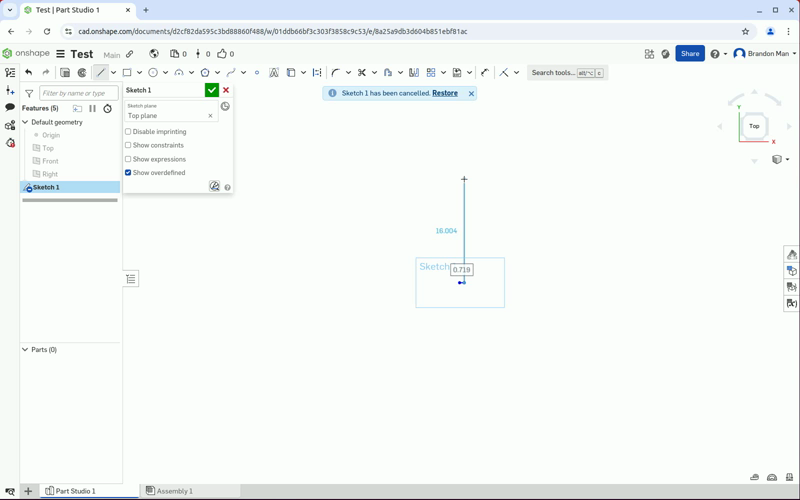
key_up(shift)
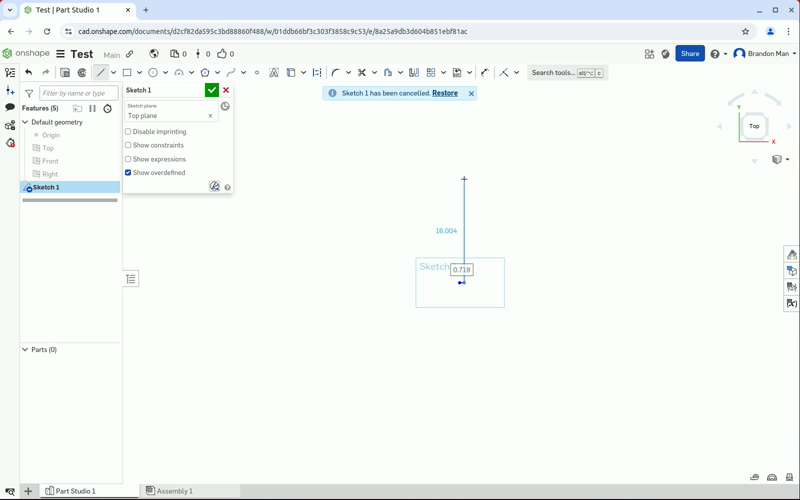
key_down(shift)
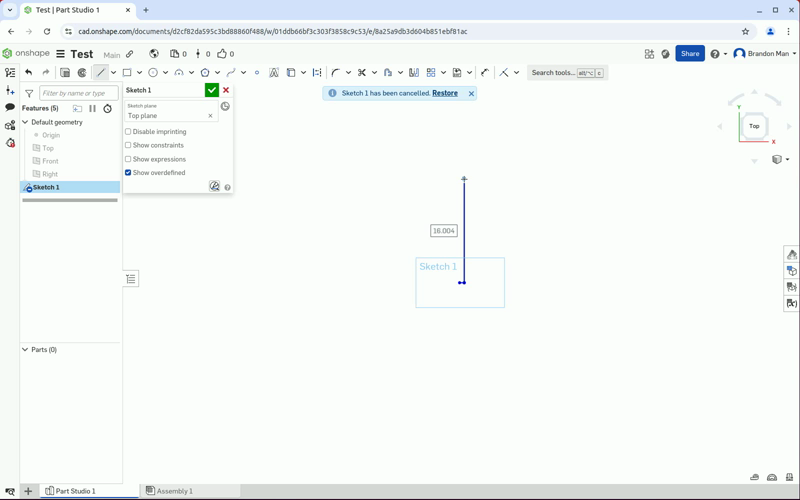
mouse_move(494, 178)
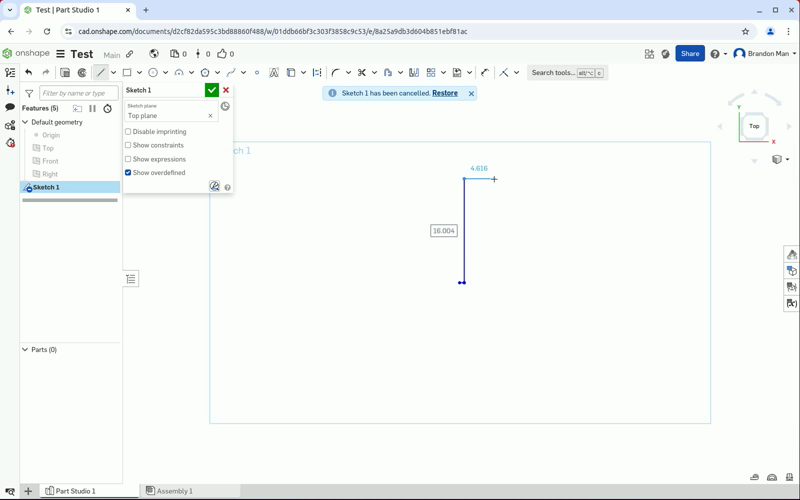
mouse_move(460, 178)
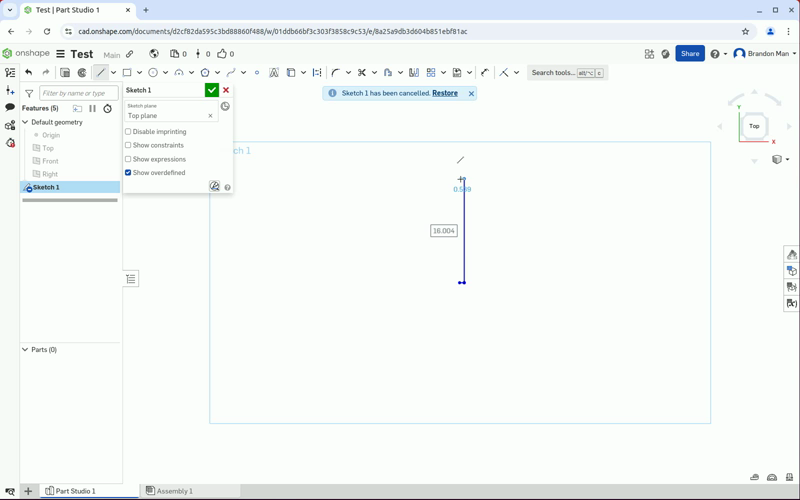
scroll(6)
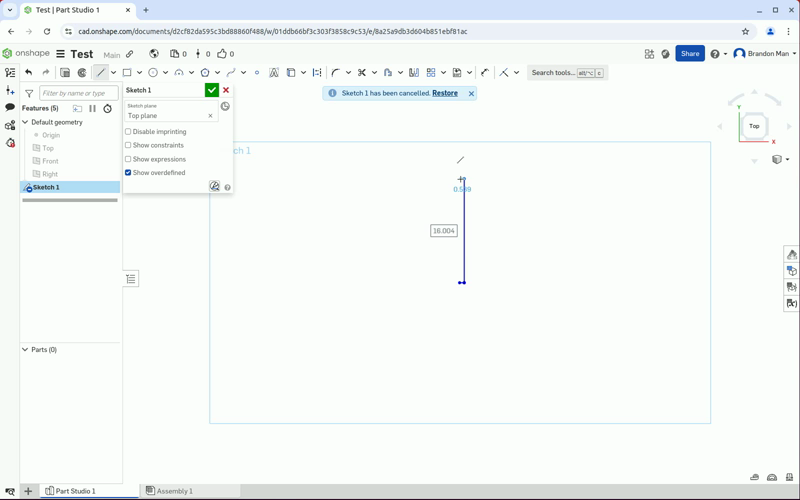
scroll(6)
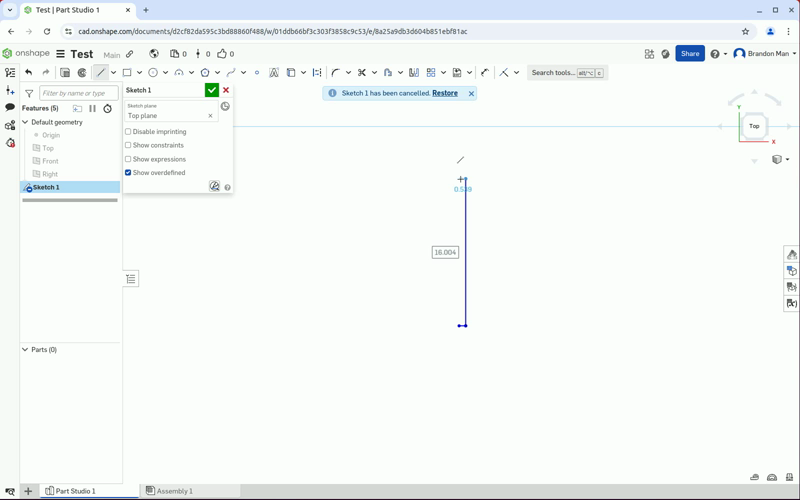
scroll(6)
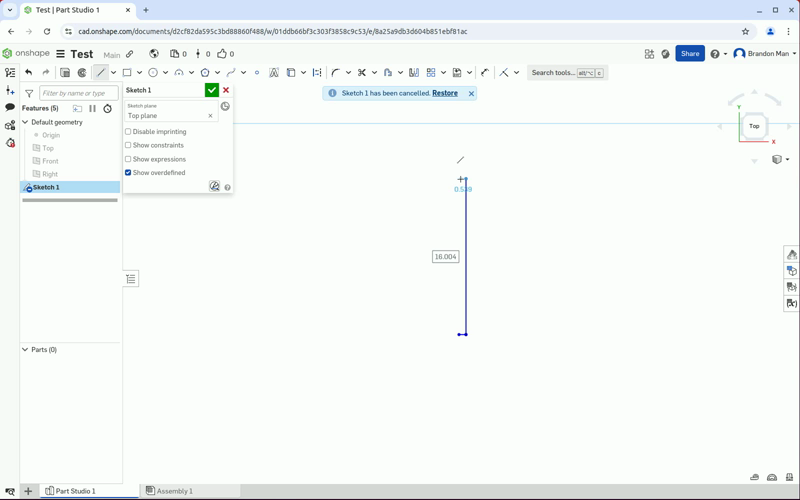
scroll(6)
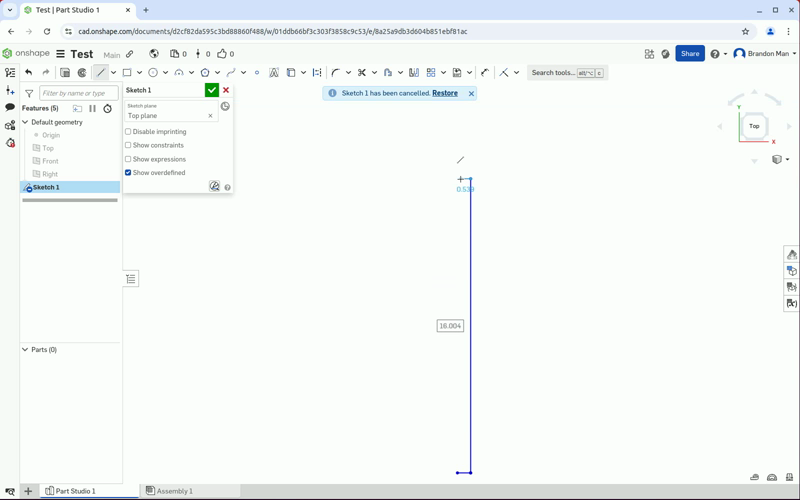
scroll(6)
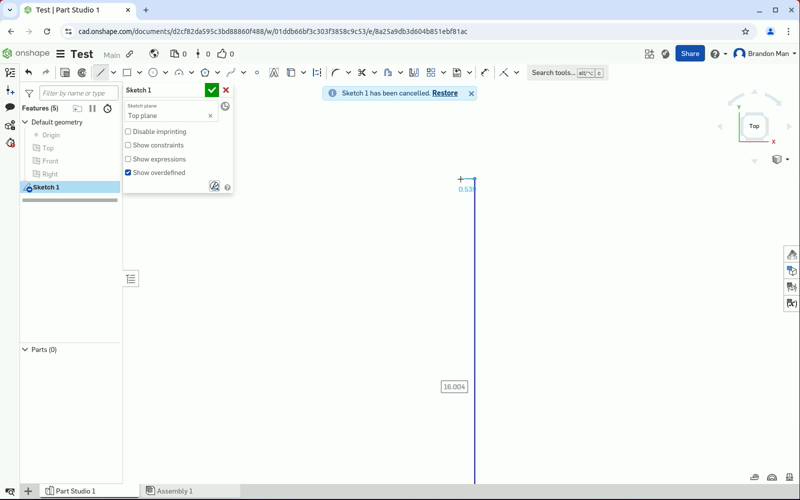
scroll(6)
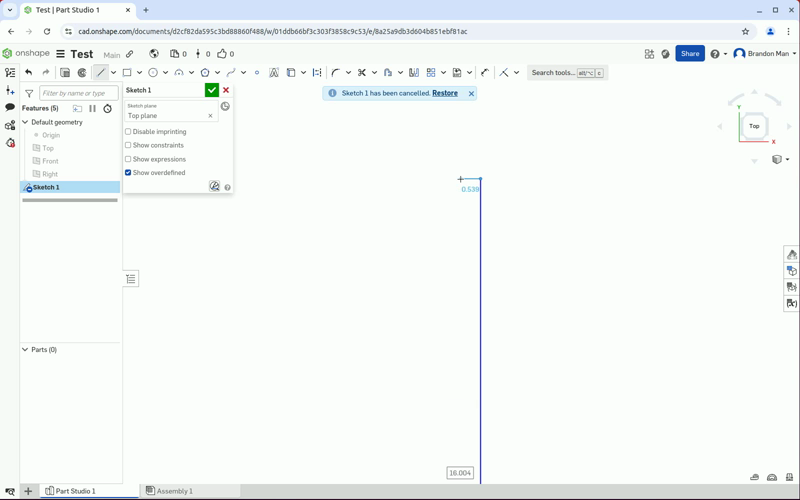
scroll(6)
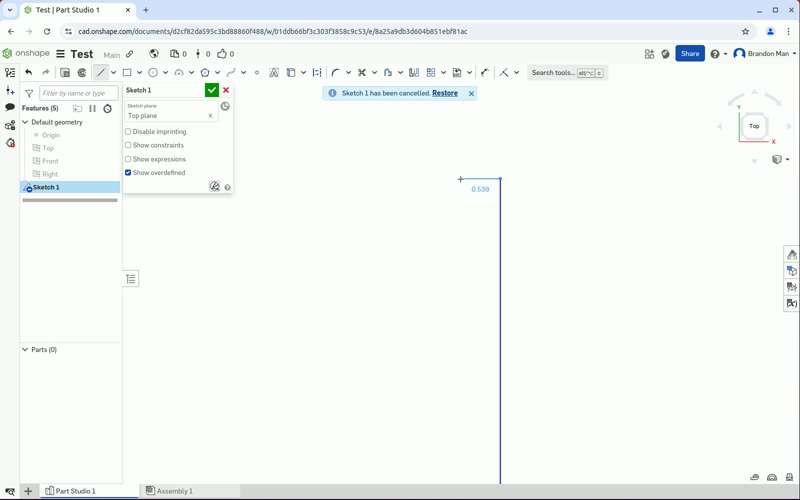
click(460, 178)
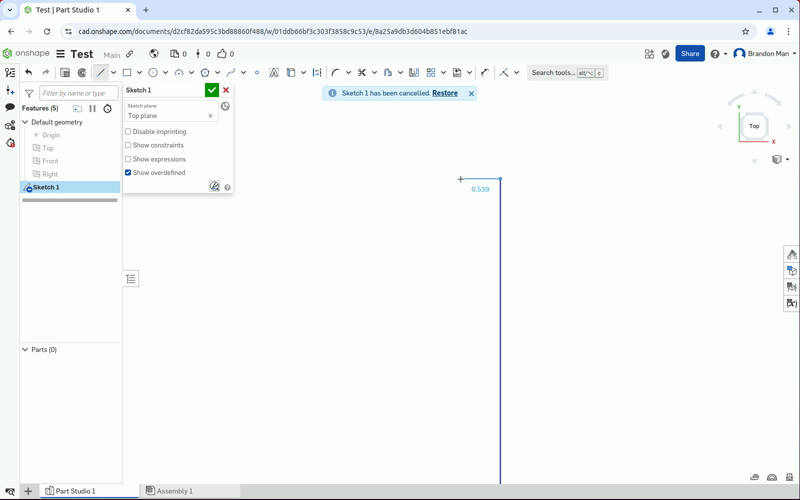
scroll(-6)
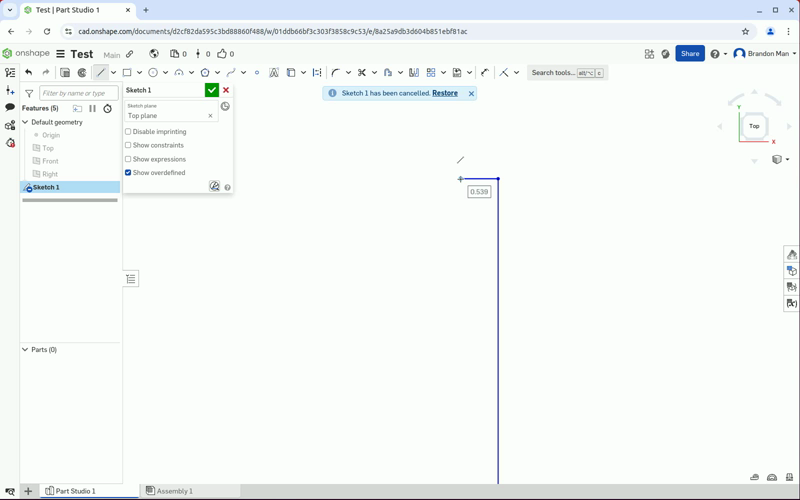
scroll(-6)
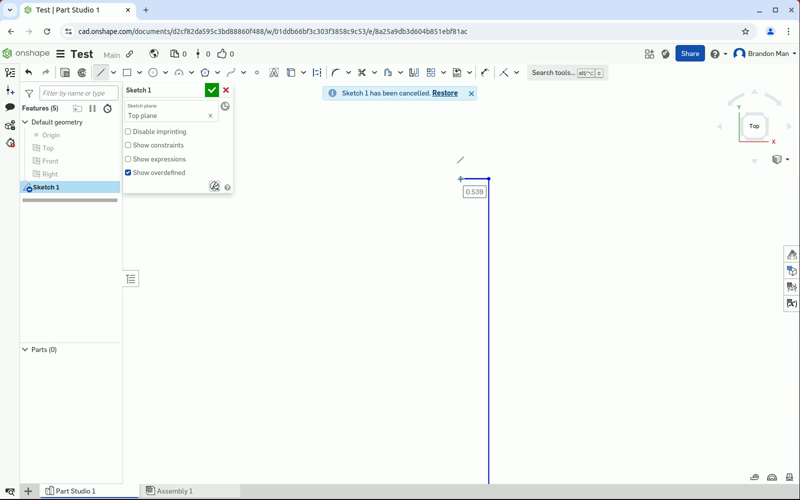
scroll(-6)
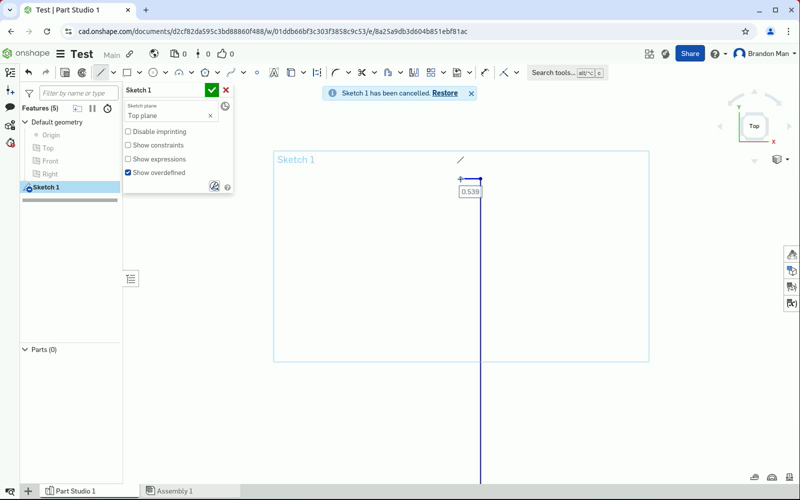
scroll(-6)
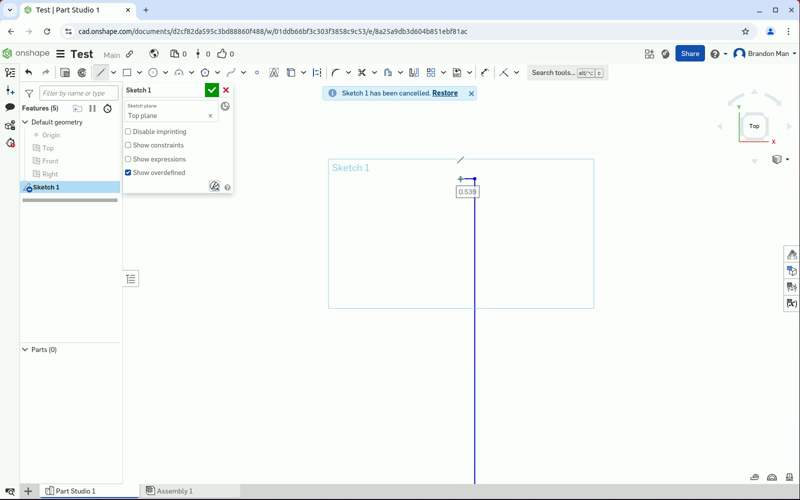
scroll(-6)
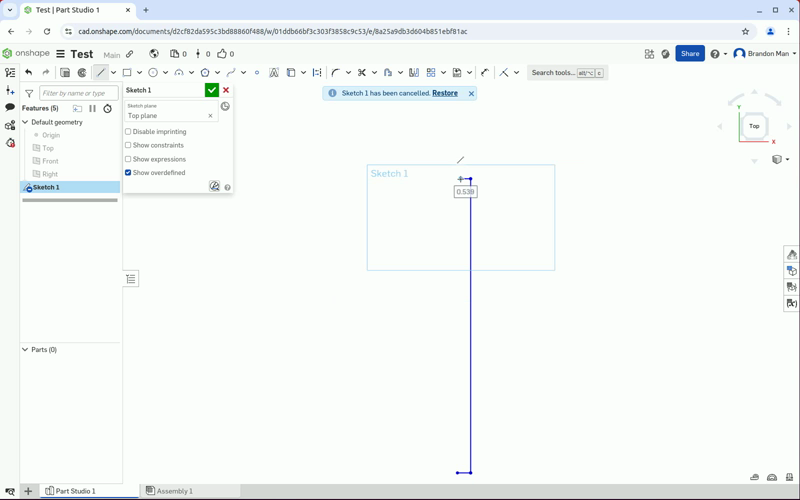
scroll(-6)
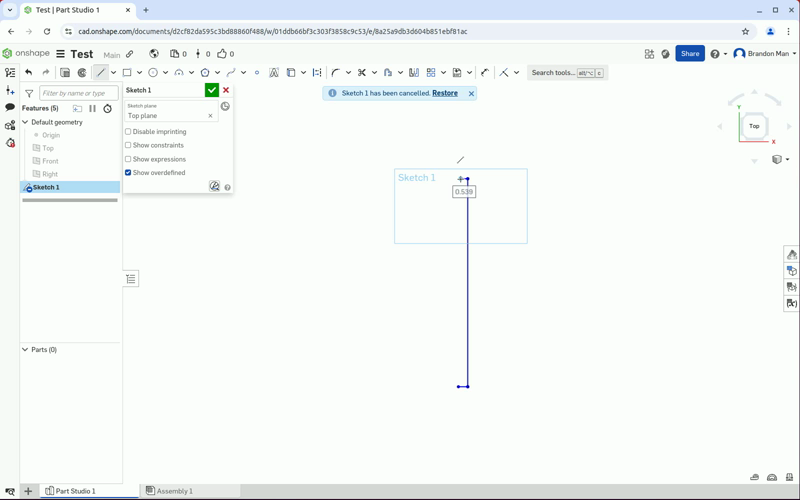
scroll(-6)
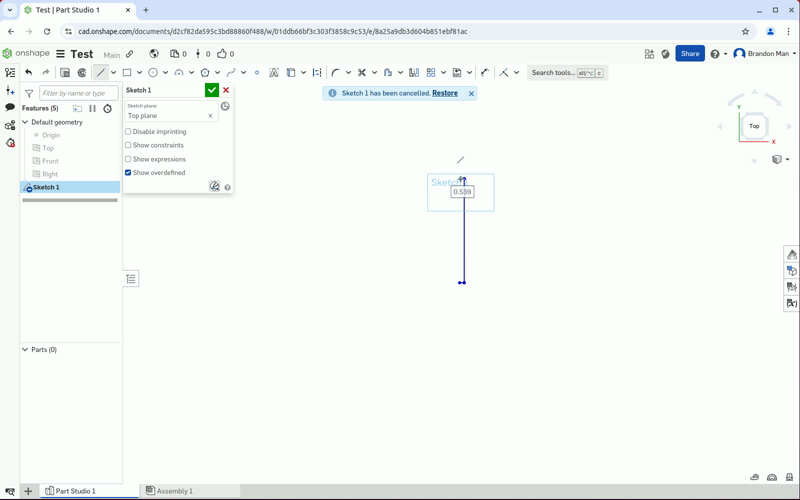
key_up(shift)
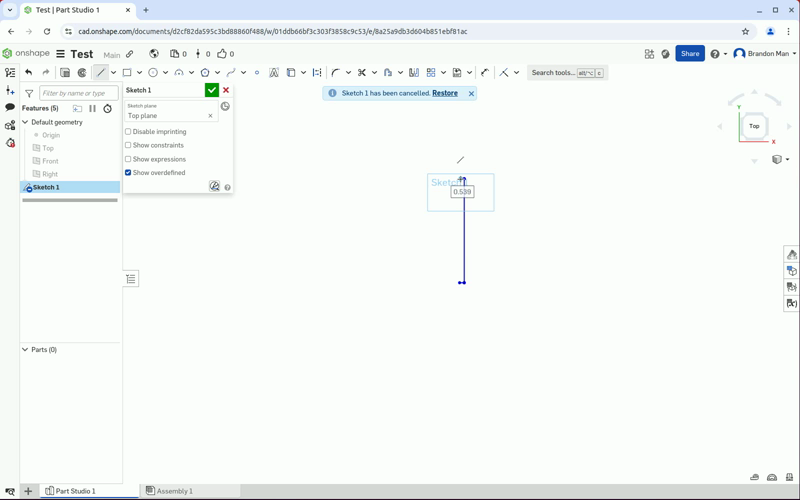
key_down(shift)
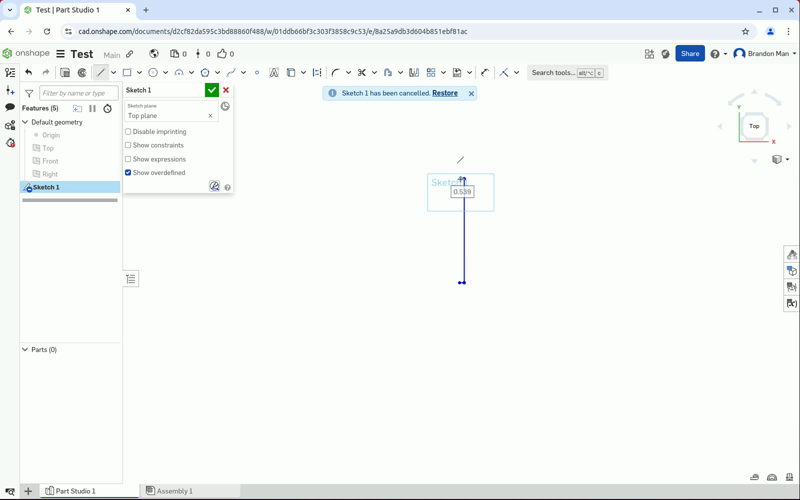
mouse_move(460, 282)
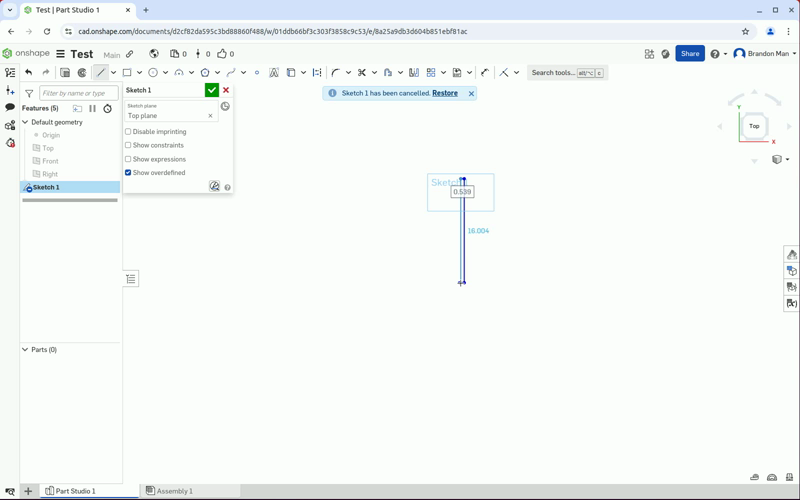
scroll(6)
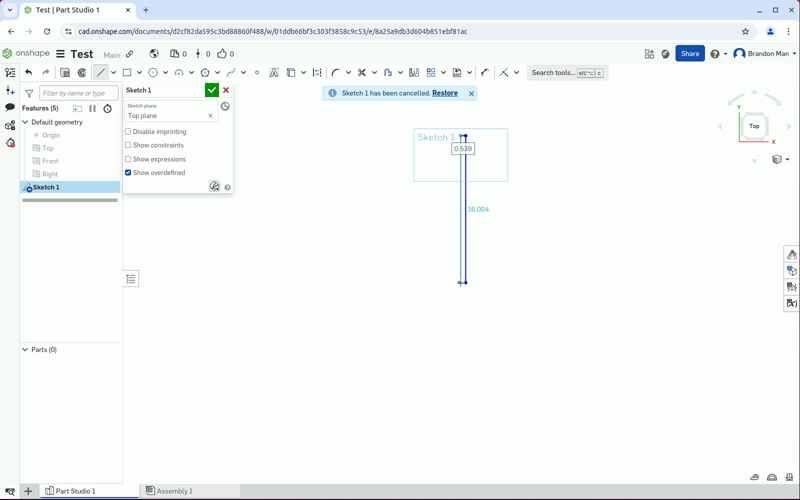
scroll(6)
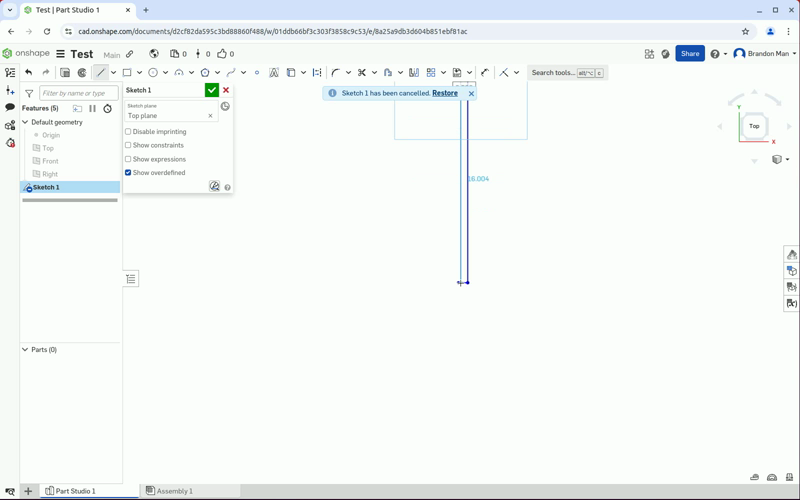
scroll(6)
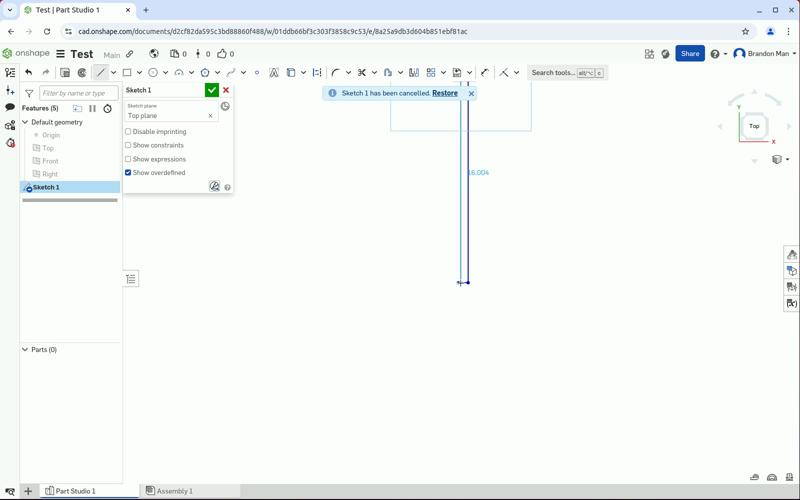
scroll(6)
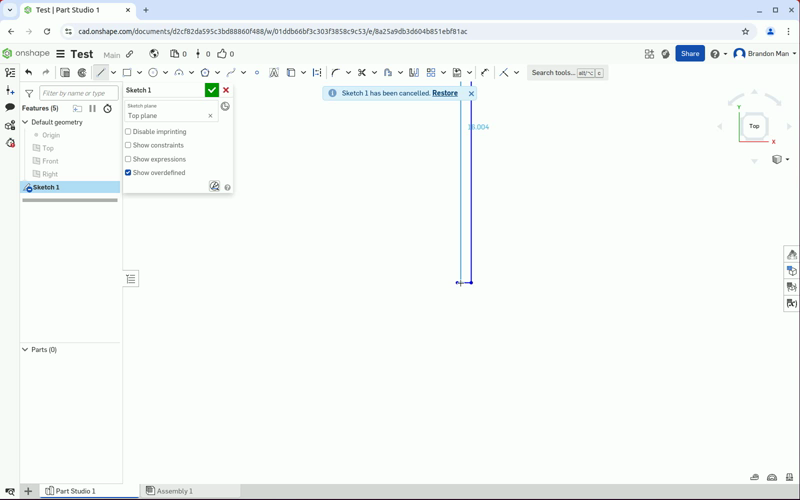
scroll(6)
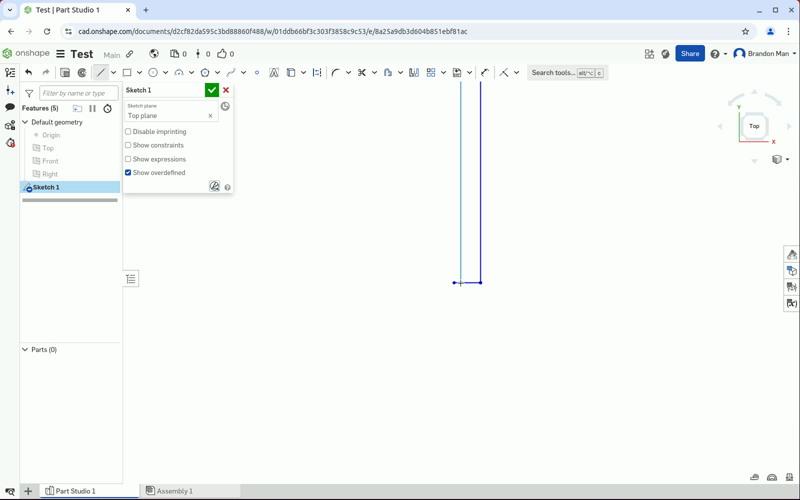
scroll(6)
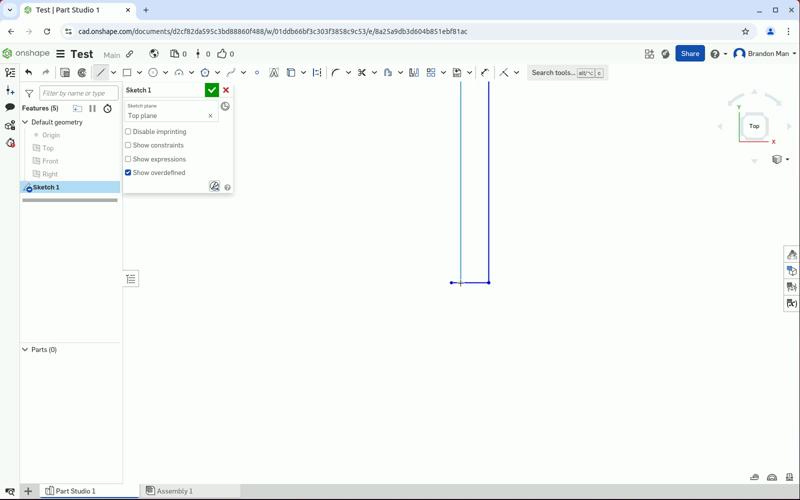
scroll(6)
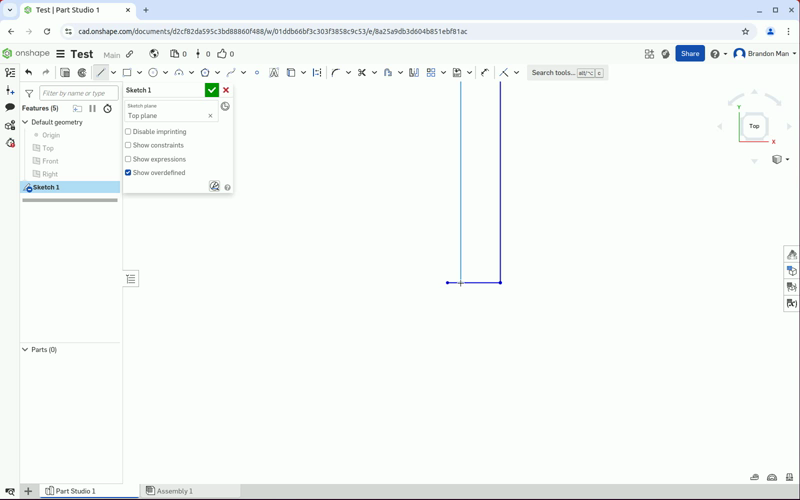
key_up(shift)
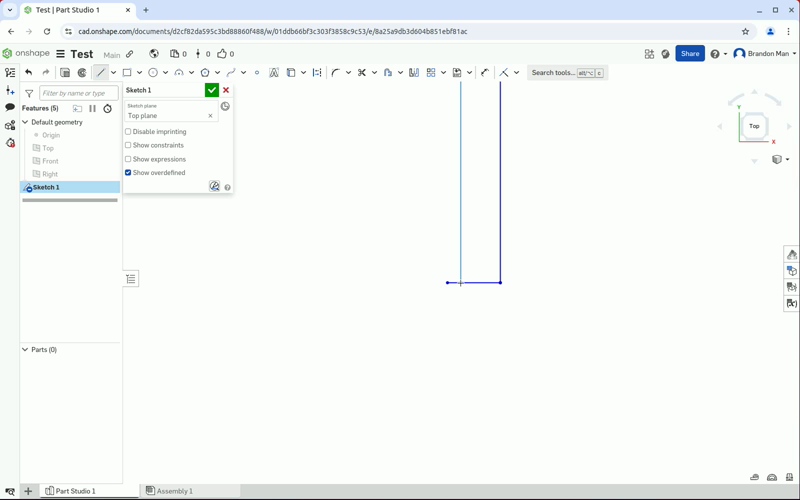
click(460, 282)
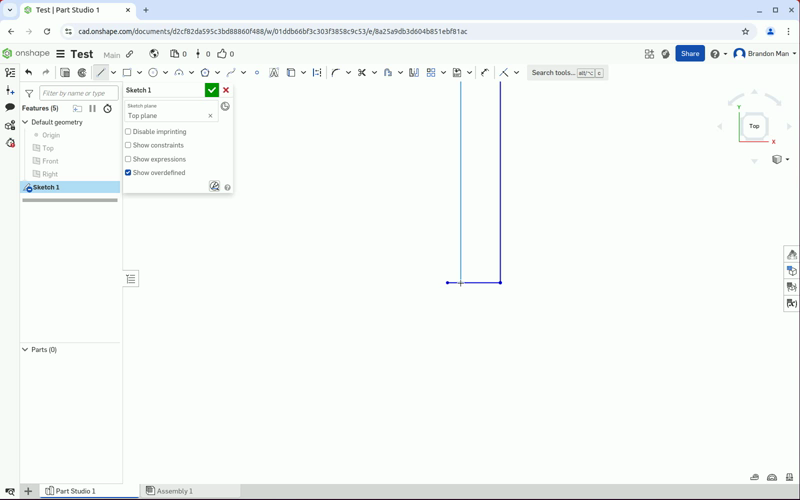
scroll(-6)
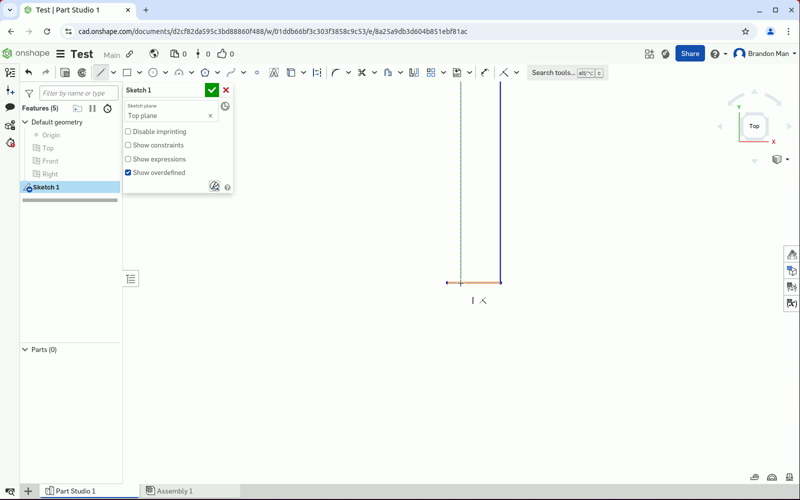
scroll(-6)
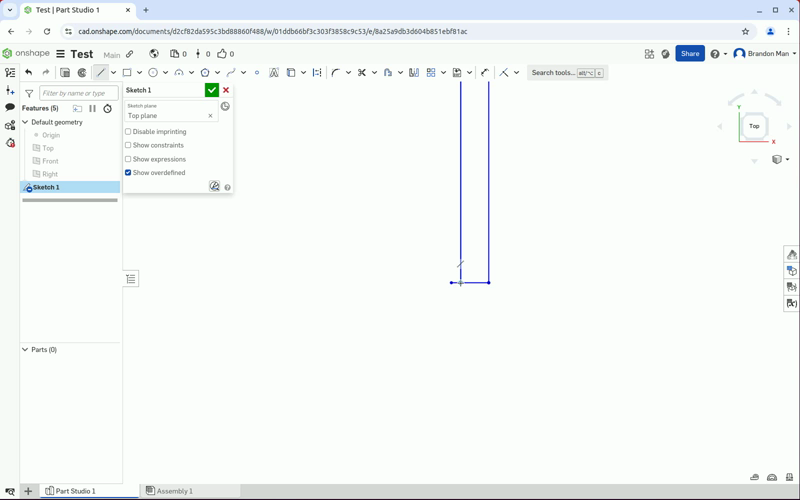
scroll(-6)
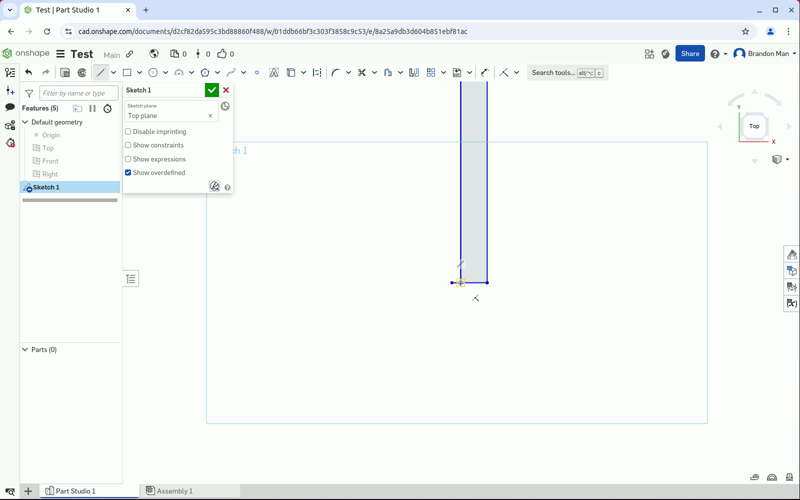
scroll(-6)
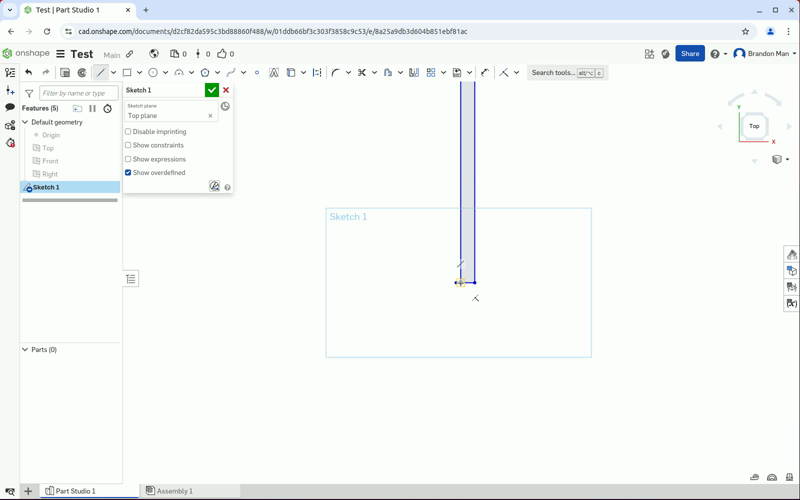
scroll(-6)
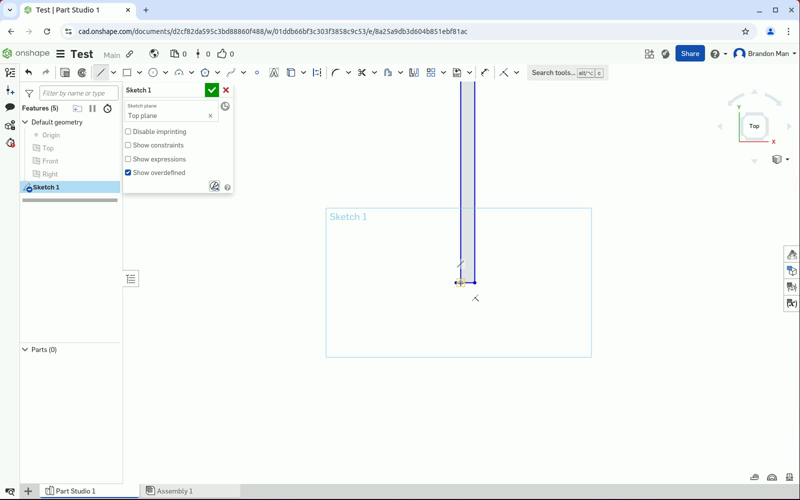
scroll(-6)
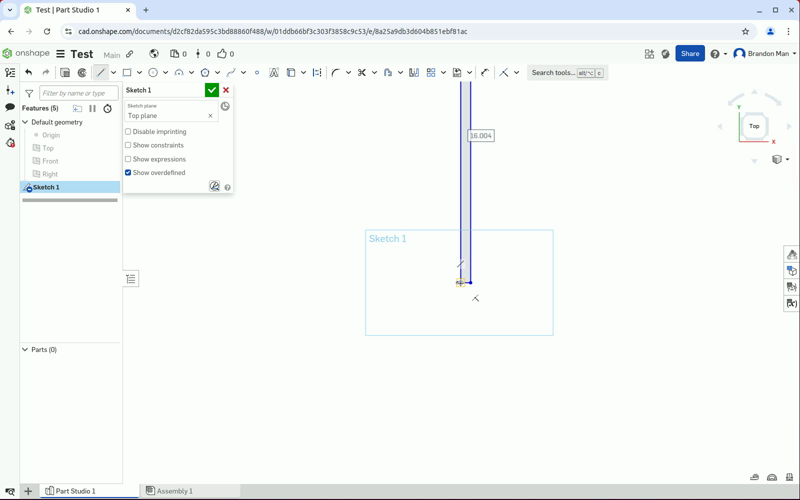
scroll(-6)
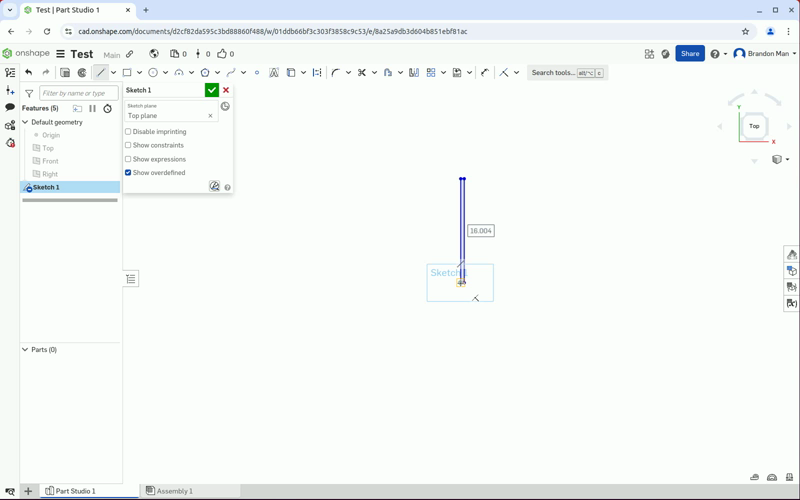
key(esc)
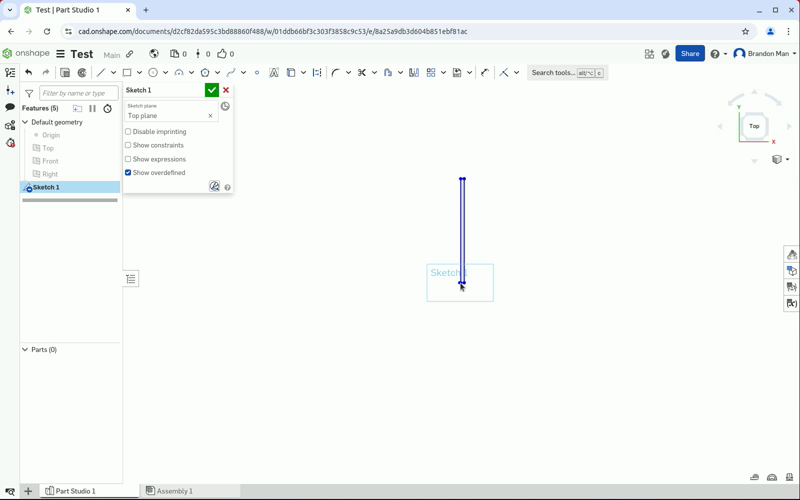
mouse_move(462, 268)
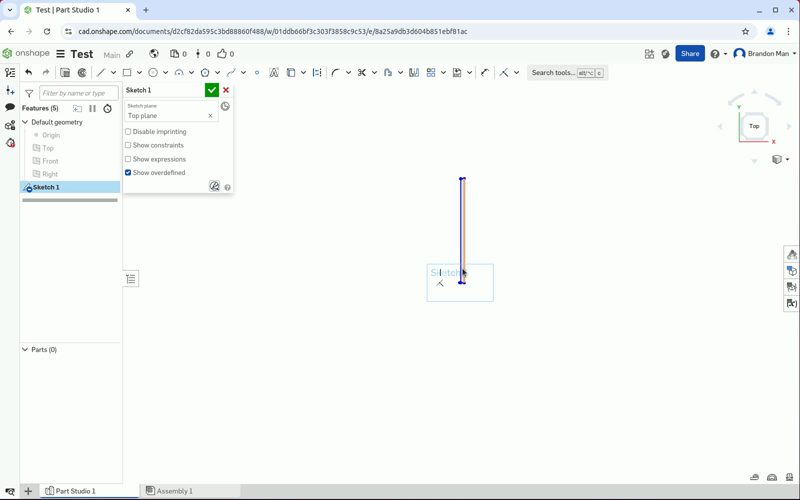
scroll(6)
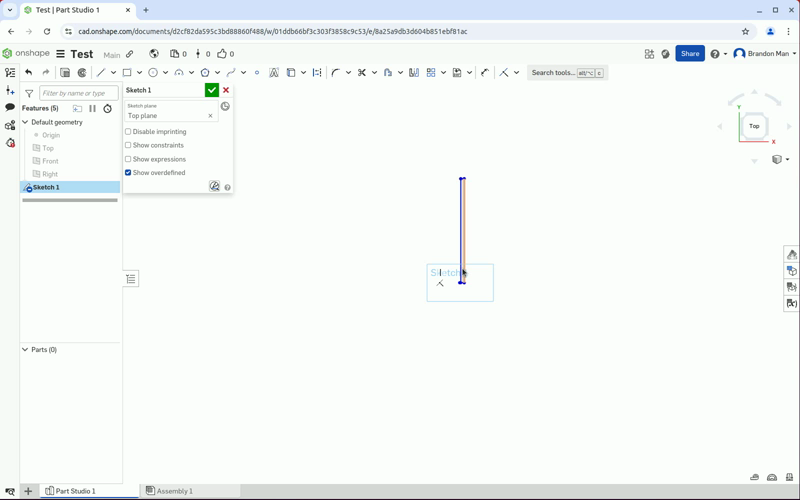
scroll(6)
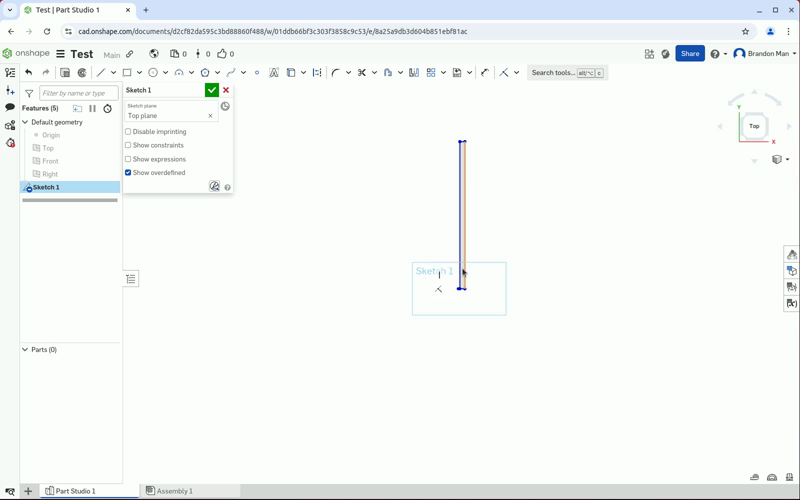
scroll(6)
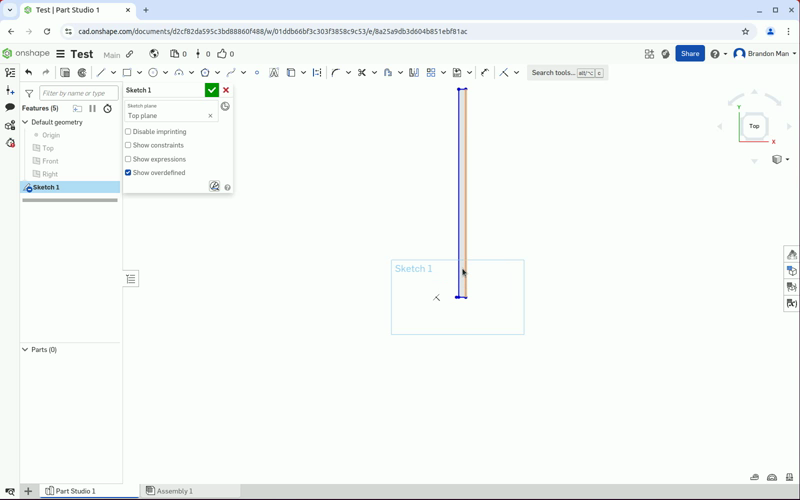
scroll(6)
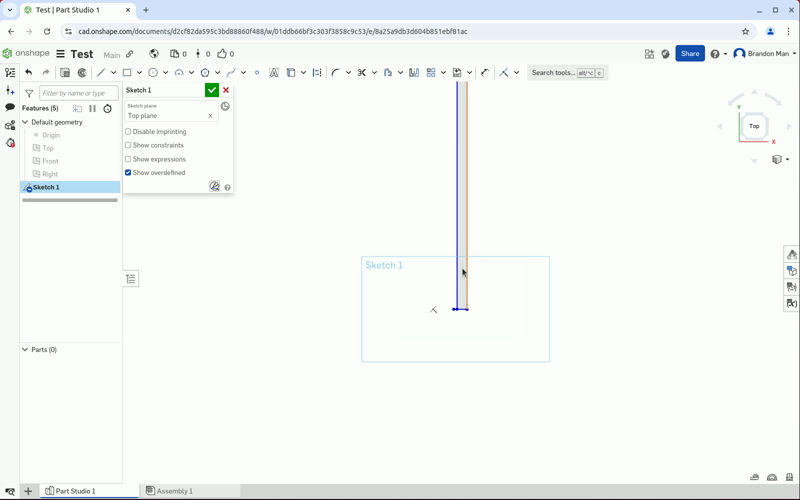
scroll(6)
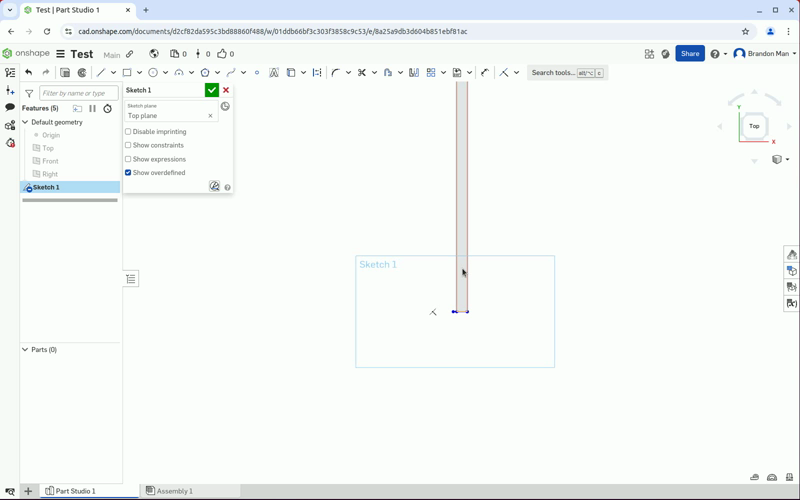
scroll(6)
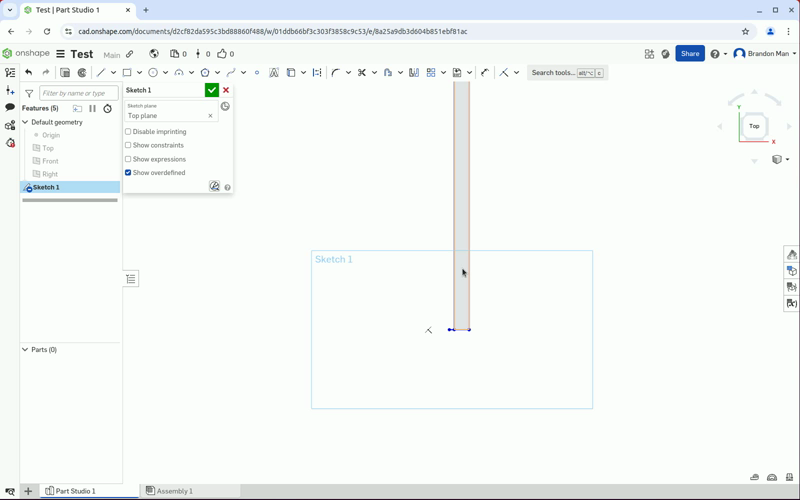
scroll(6)
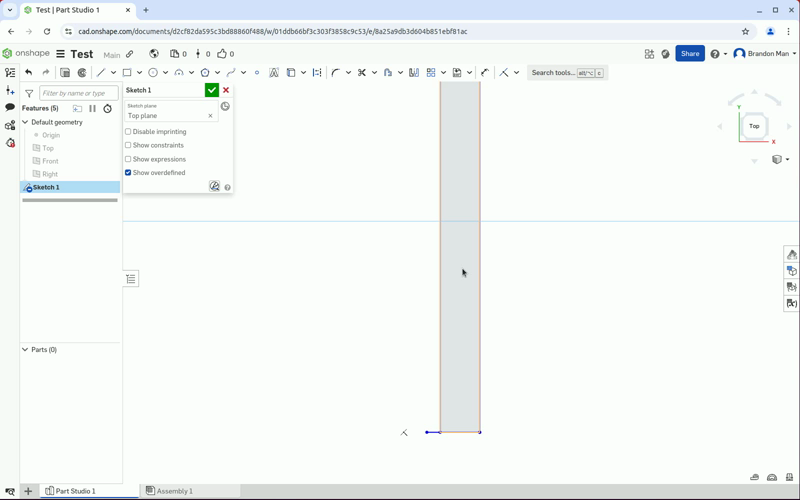
click(462, 268)
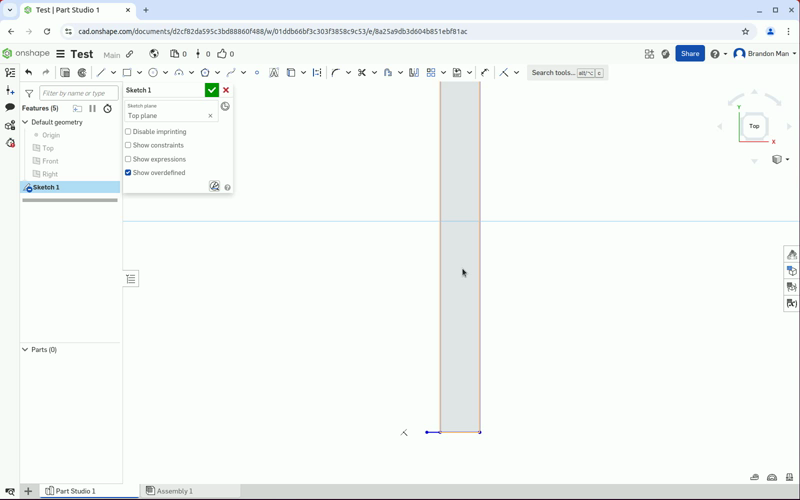
scroll(-6)
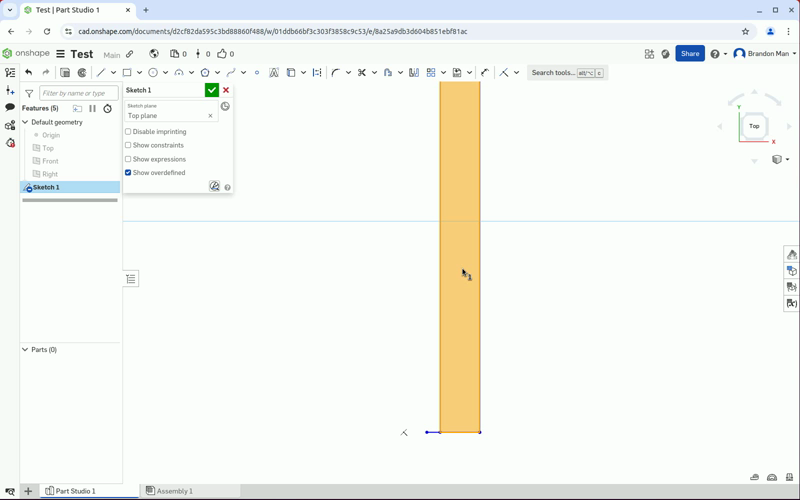
scroll(-6)
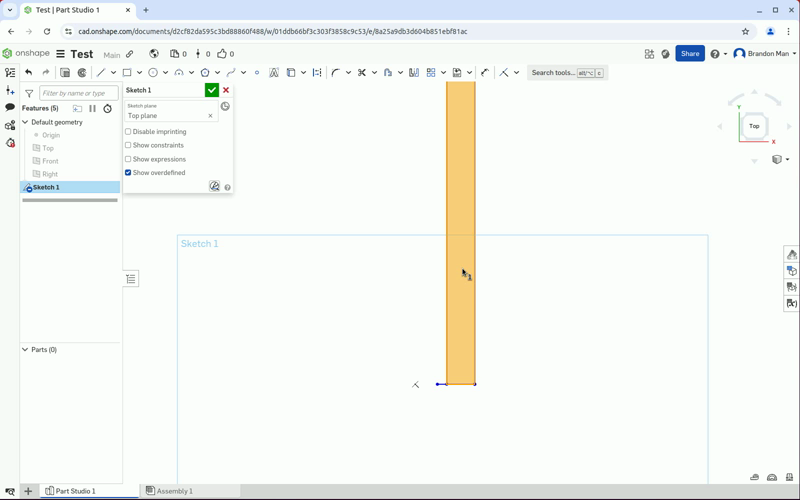
scroll(-6)
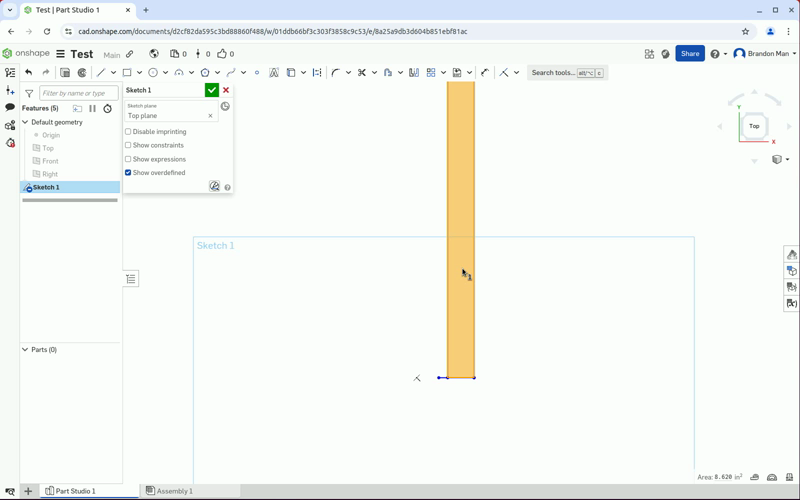
scroll(-6)
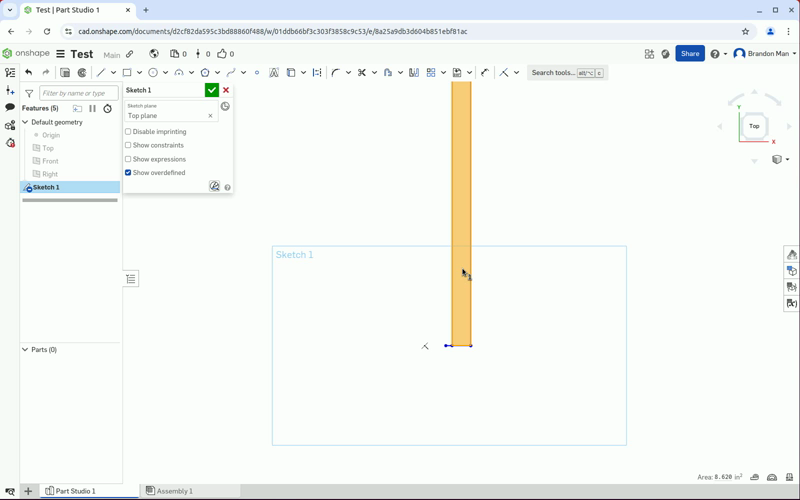
scroll(-6)
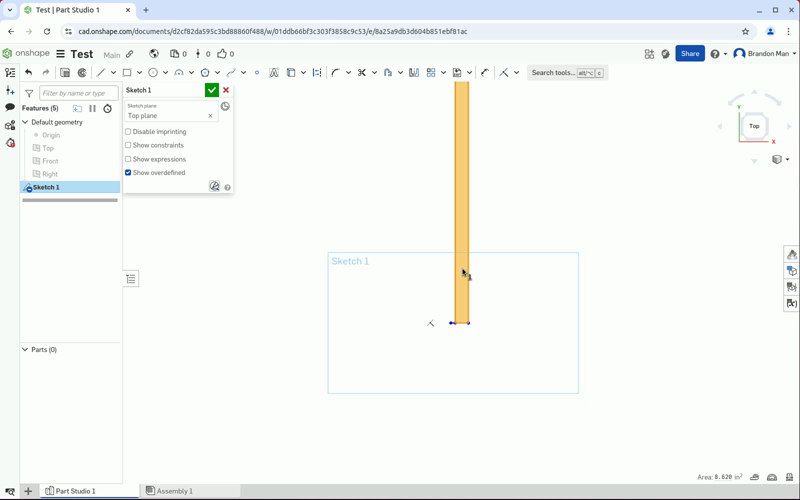
scroll(-6)
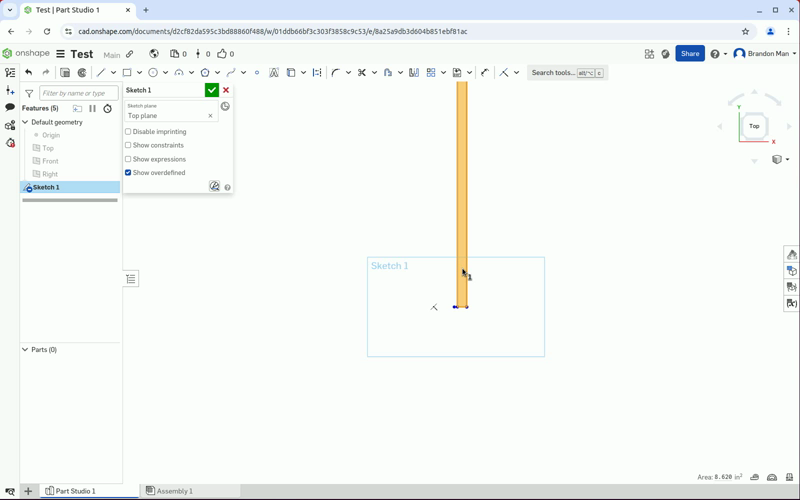
scroll(-6)
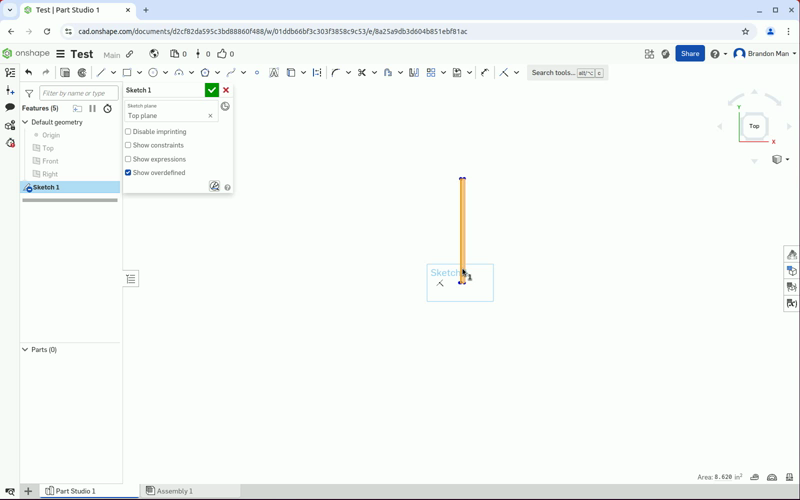
mouse_move(73, 352)
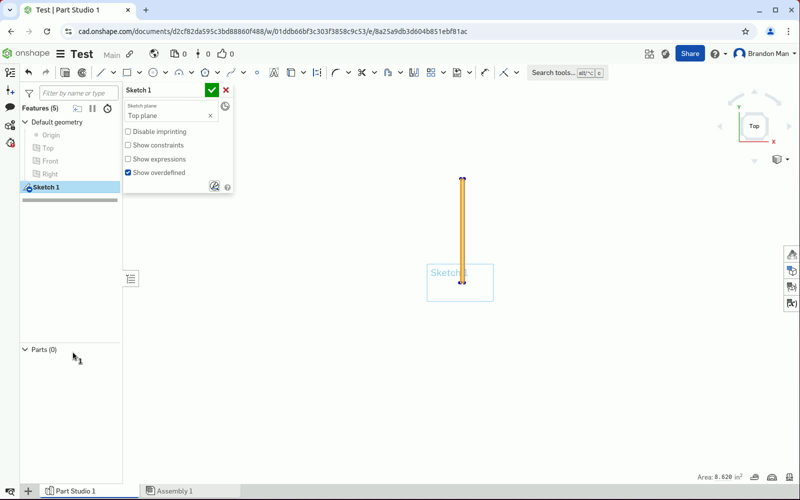
key(shift+y)
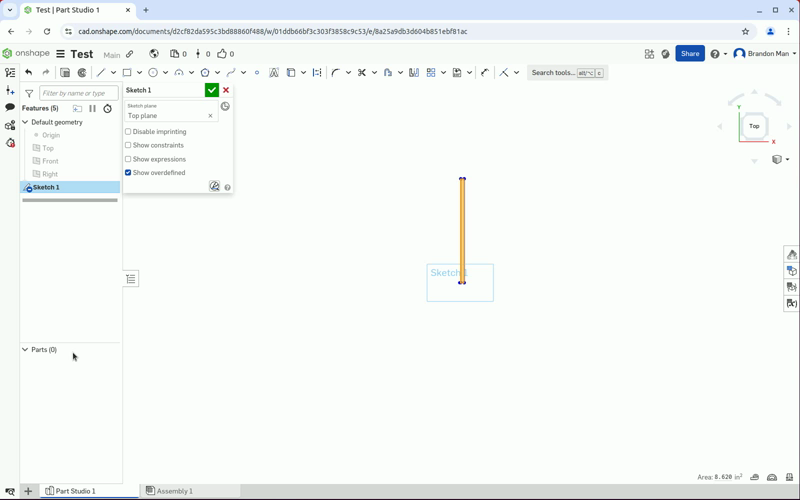
key(shift+e)
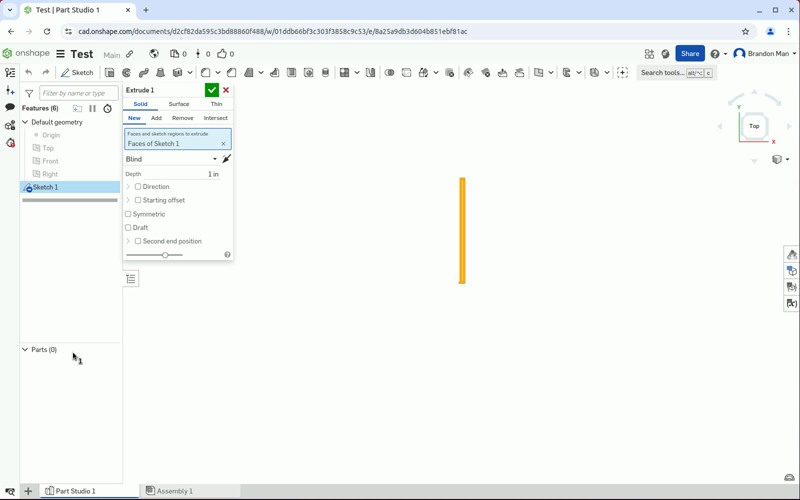
mouse_move(143, 106)
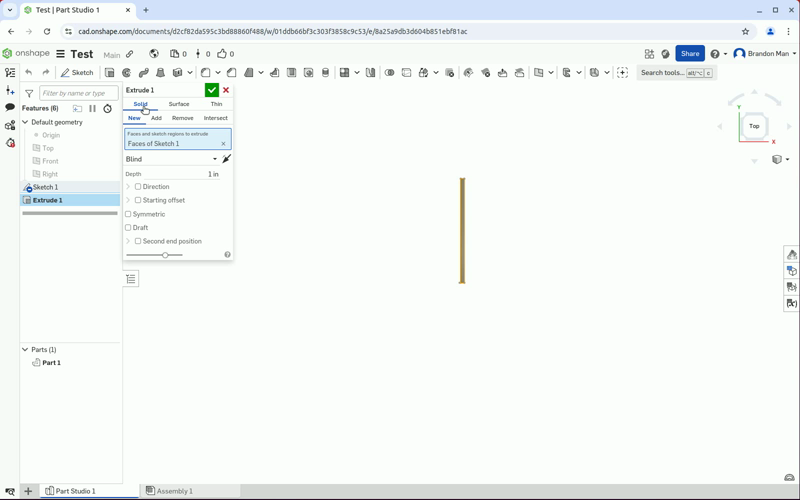
click(143, 106)
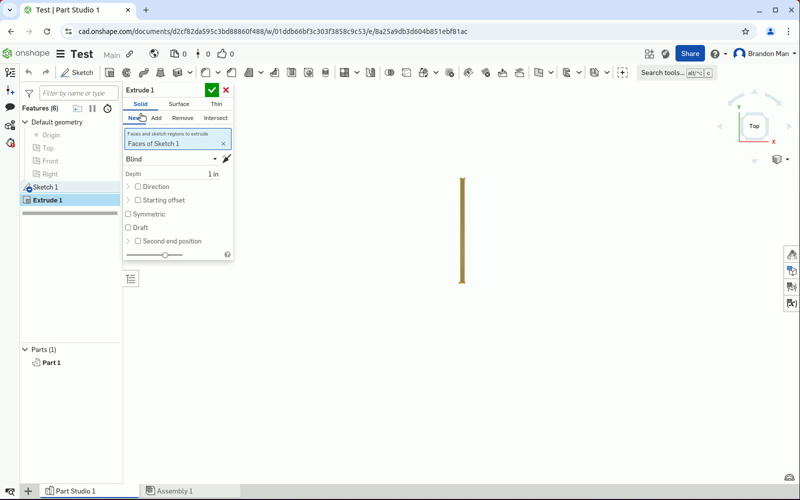
mouse_move(137, 120)
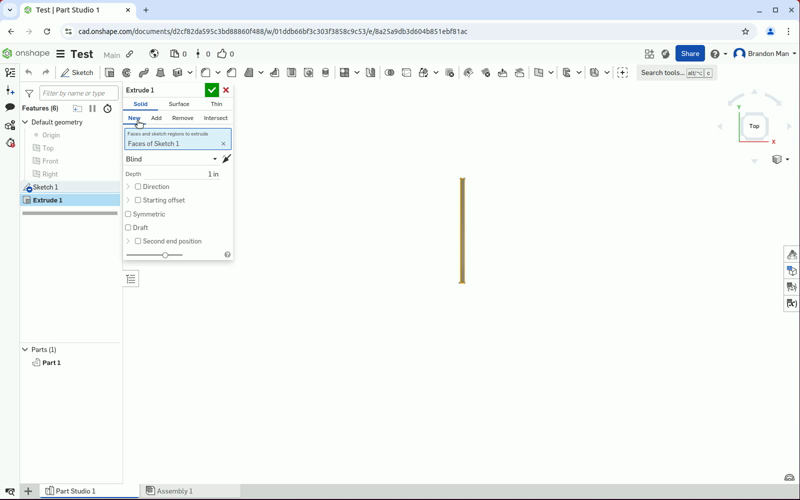
click(137, 120)
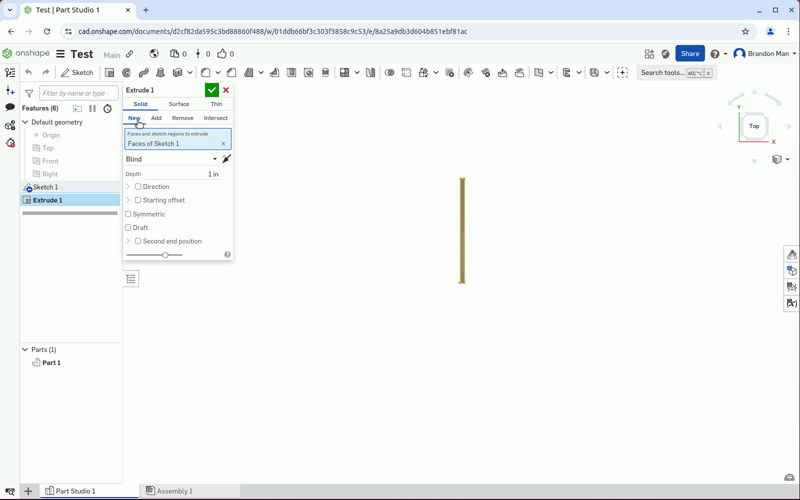
key(tab, 4)
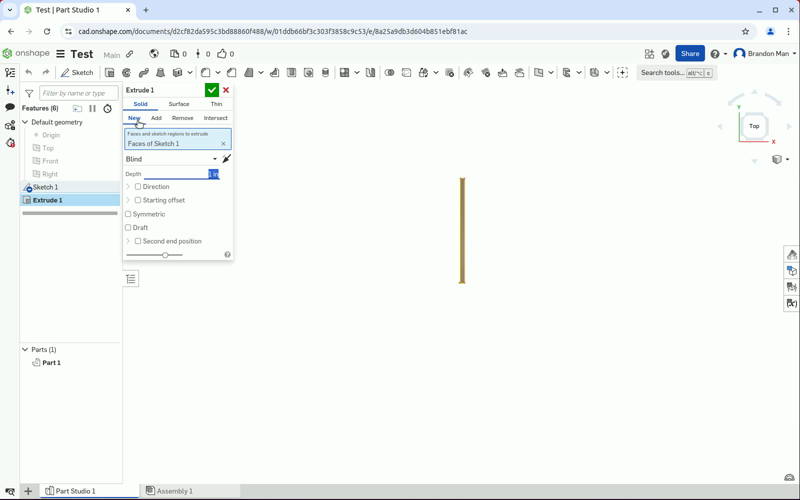
text(0.481)
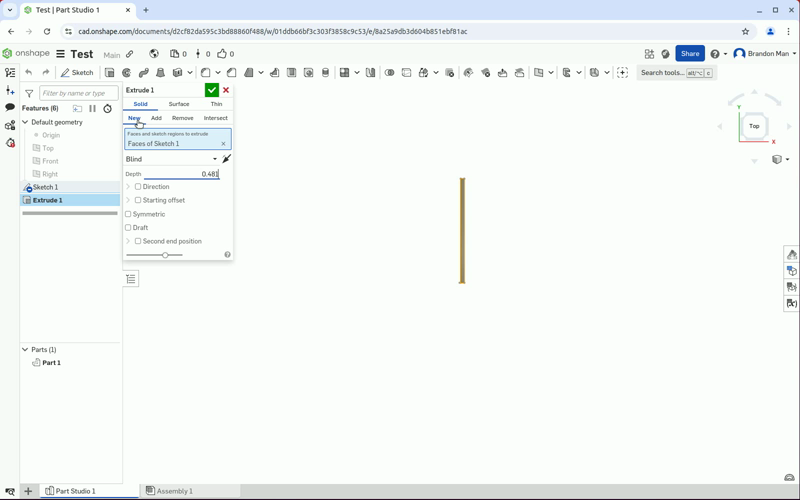
key(enter)
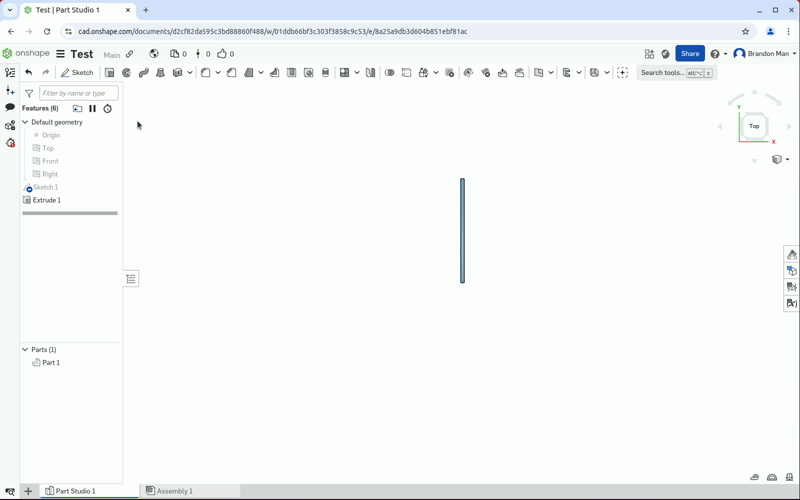
key(shift+h)
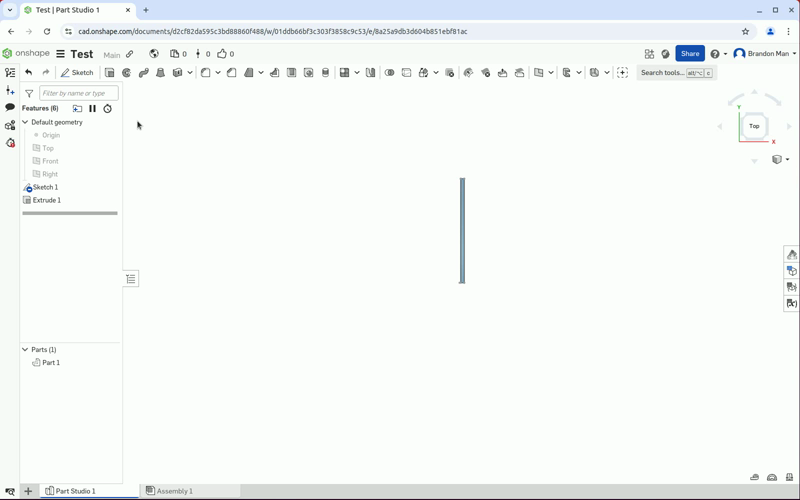
key(shift+h)
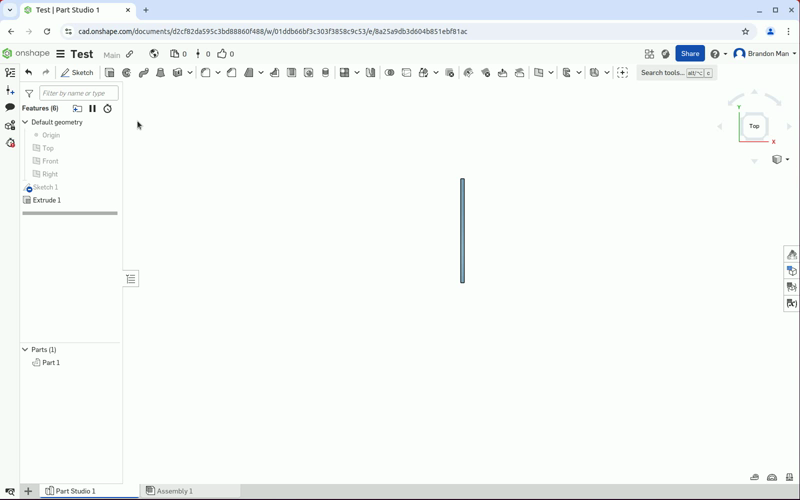
mouse_move(73, 189)
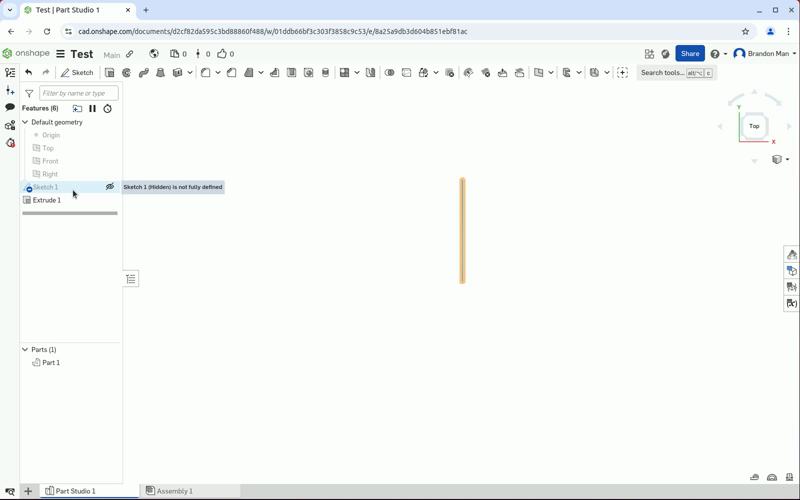
click(73, 189)
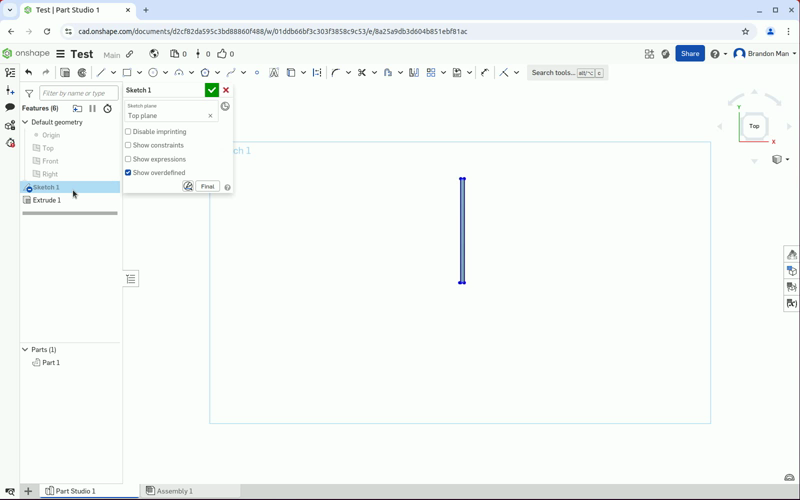
mouse_move(229, 92)
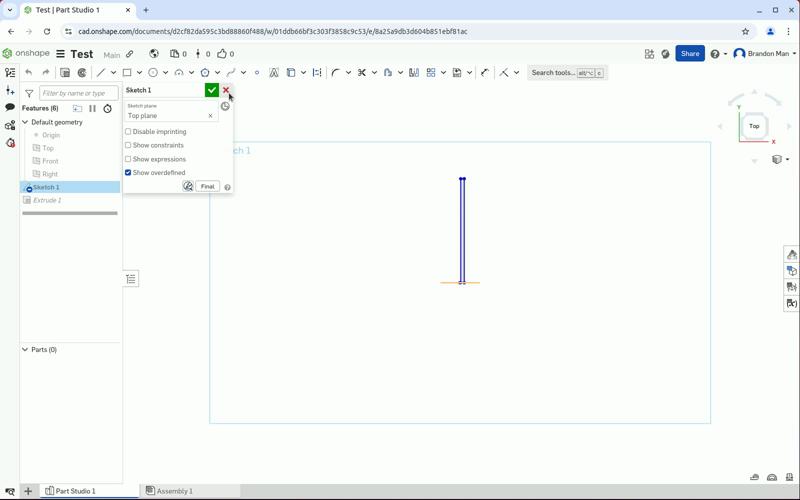
click(229, 92)
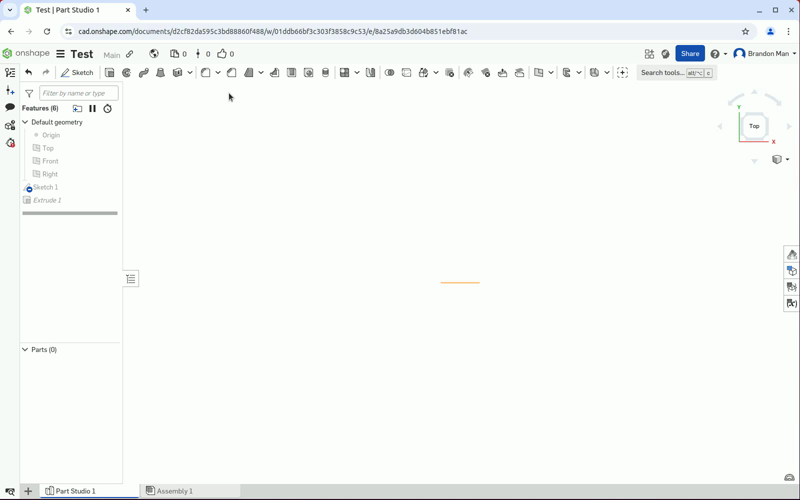
mouse_move(541, 75)
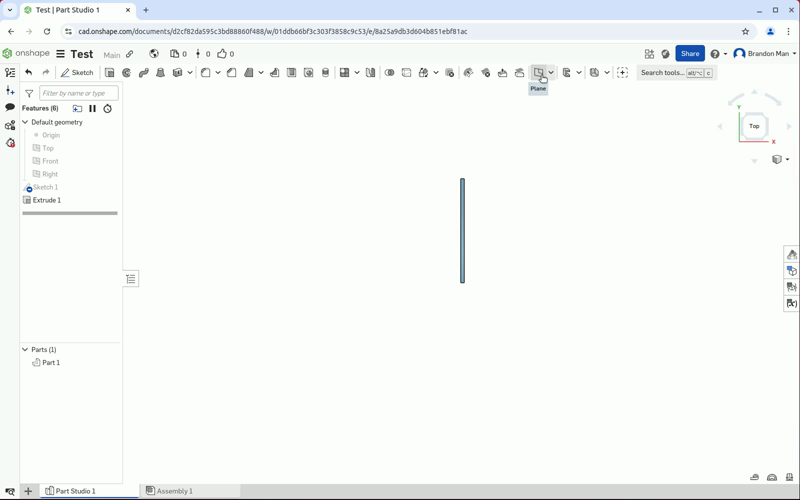
click(541, 75)
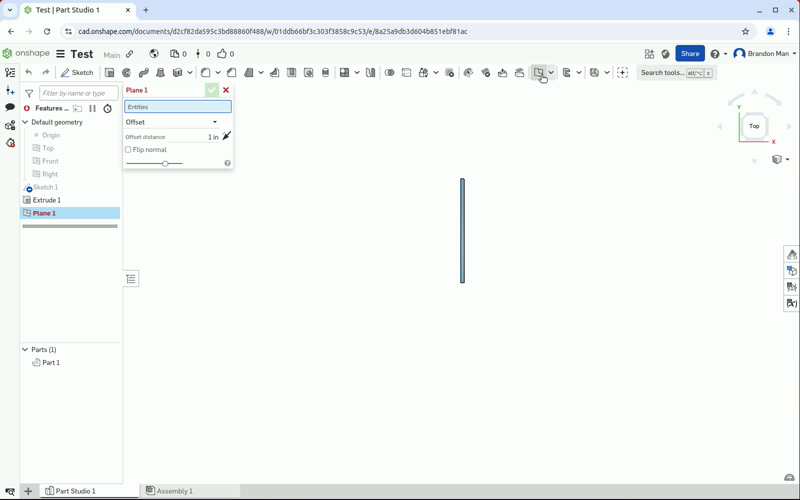
mouse_move(73, 150)
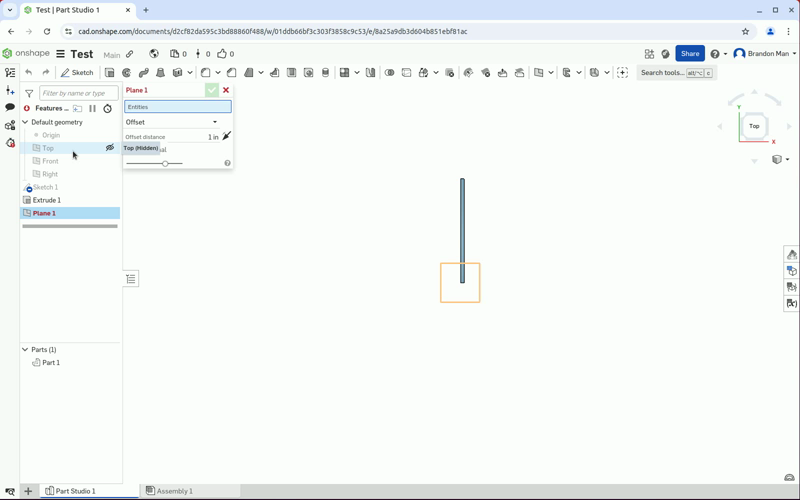
click(73, 150)
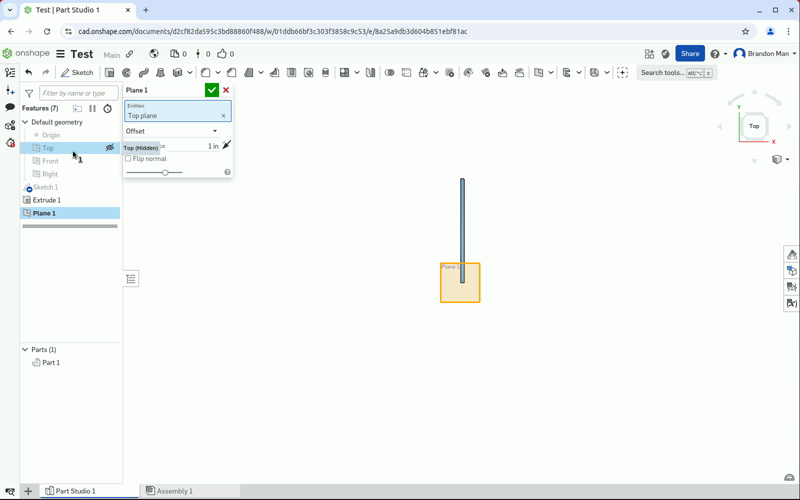
key(tab, 2)
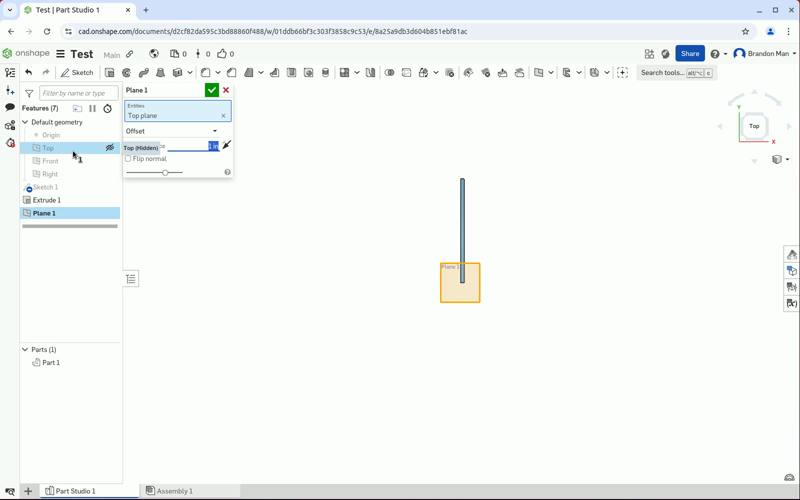
text(0.493)
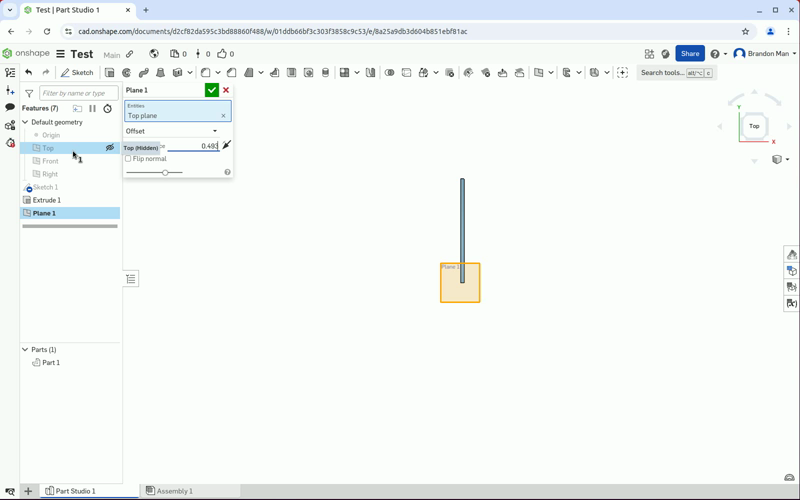
key(enter, 2)
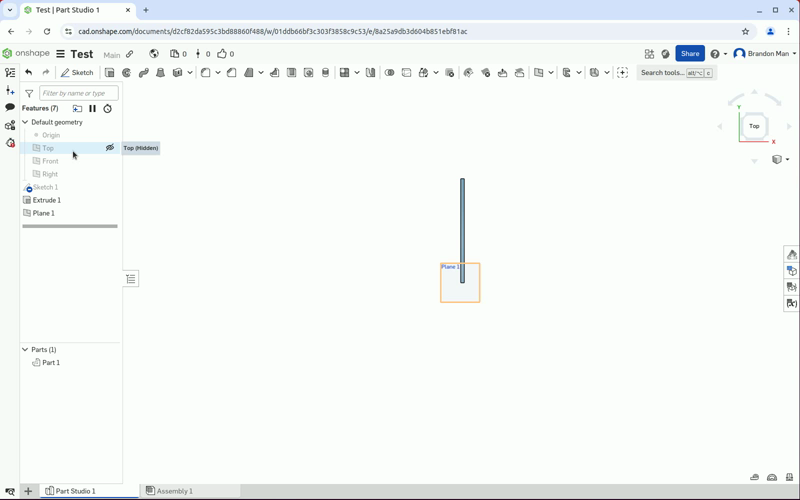
key(shift+s)
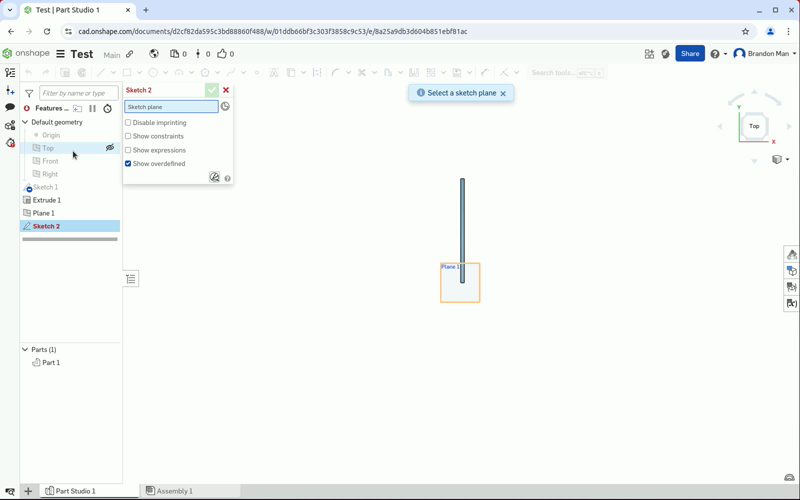
mouse_move(73, 215)
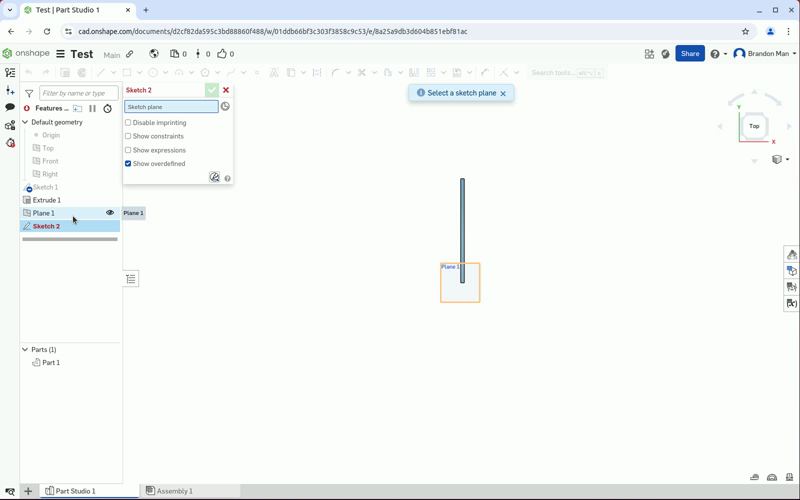
click(73, 215)
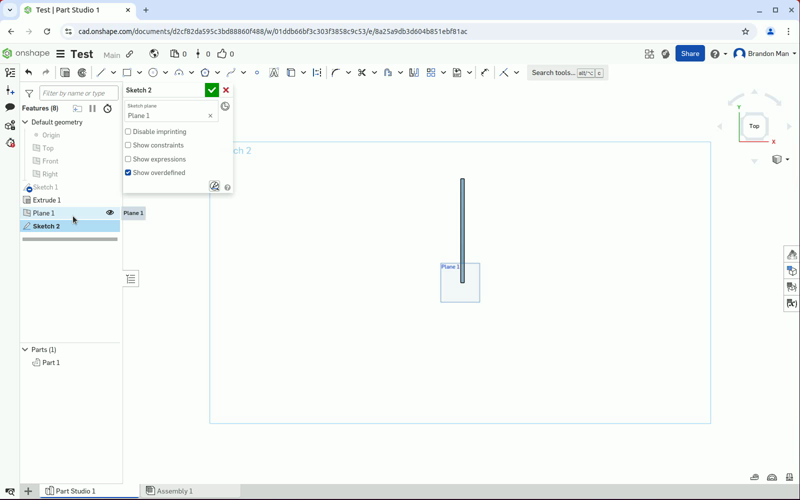
mouse_move(73, 352)
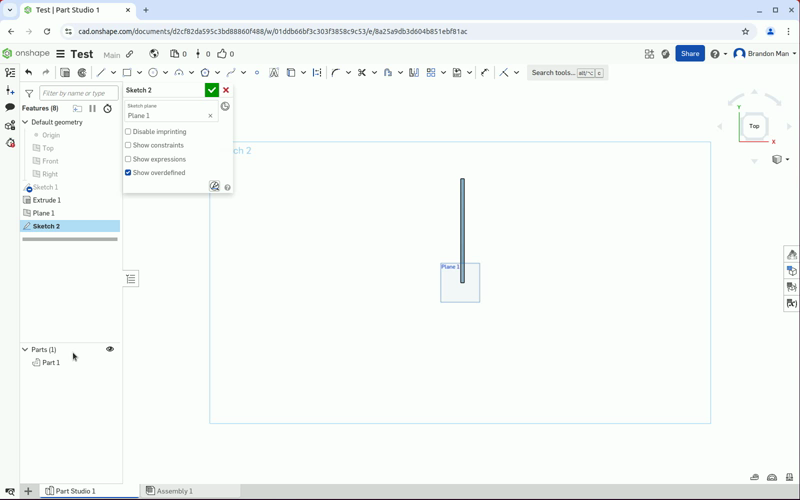
key(y)
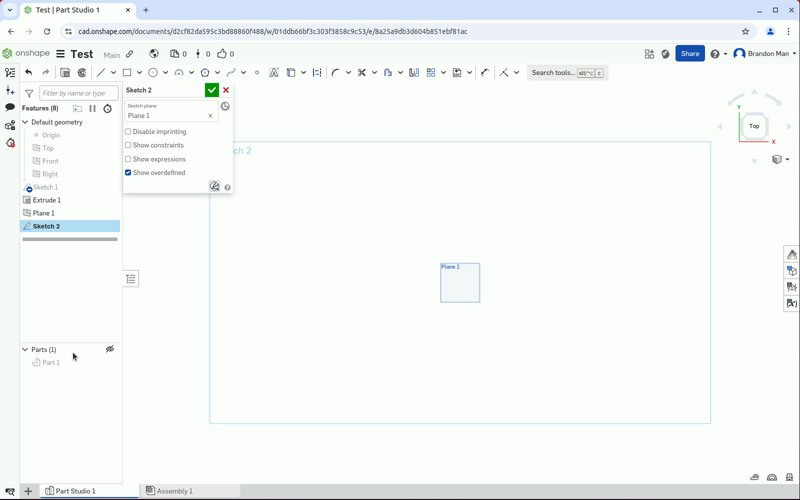
key(l)
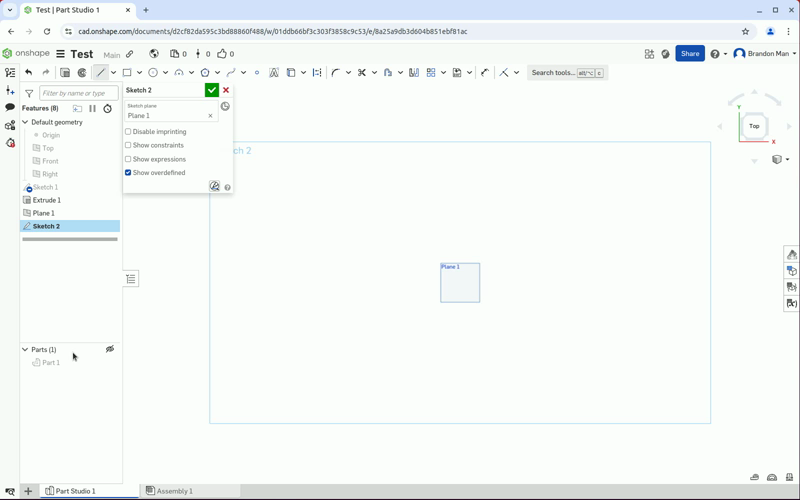
key_down(shift)
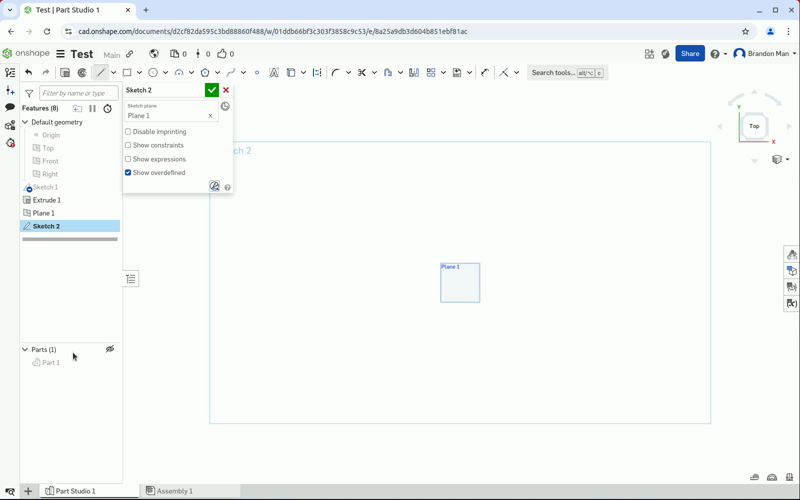
mouse_move(460, 282)
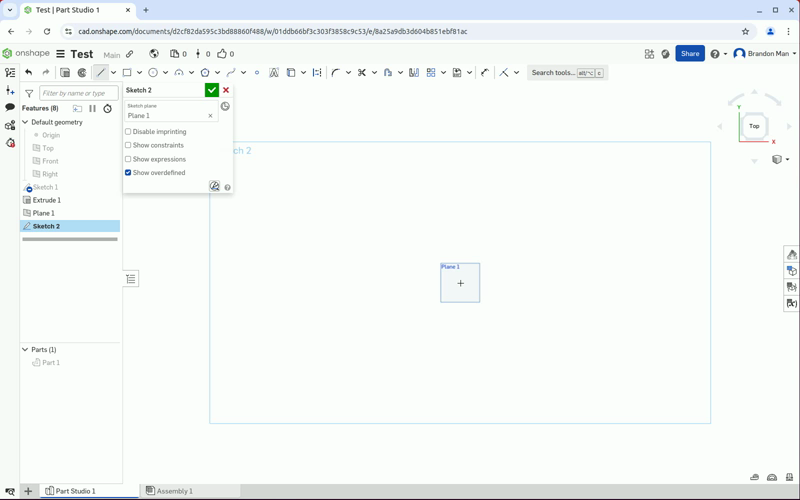
click(460, 282)
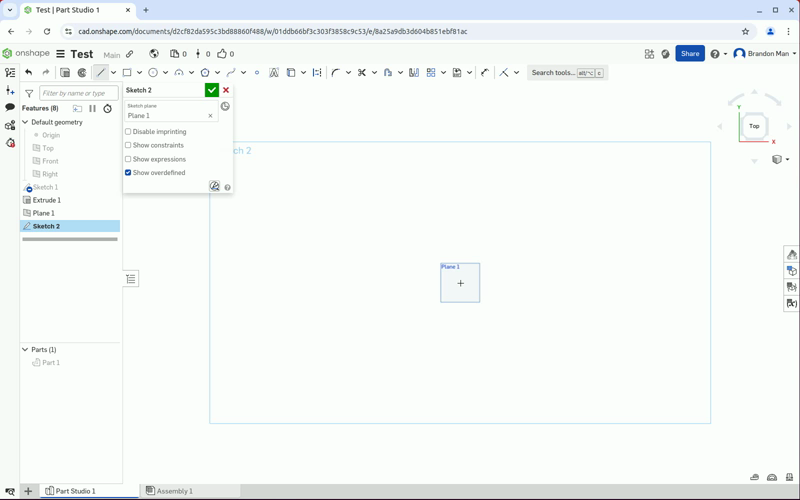
key_up(shift)
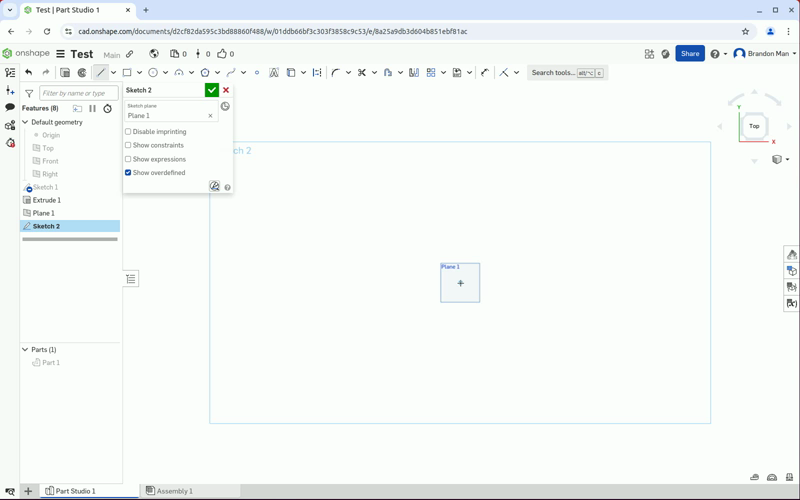
key_down(shift)
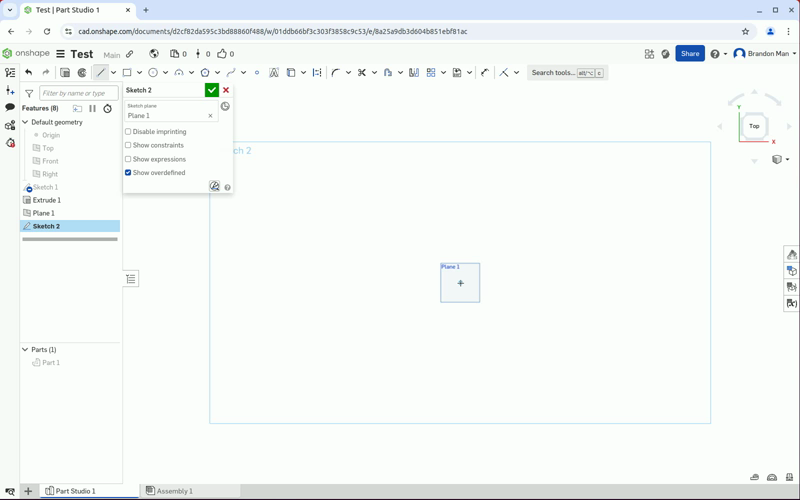
mouse_move(490, 282)
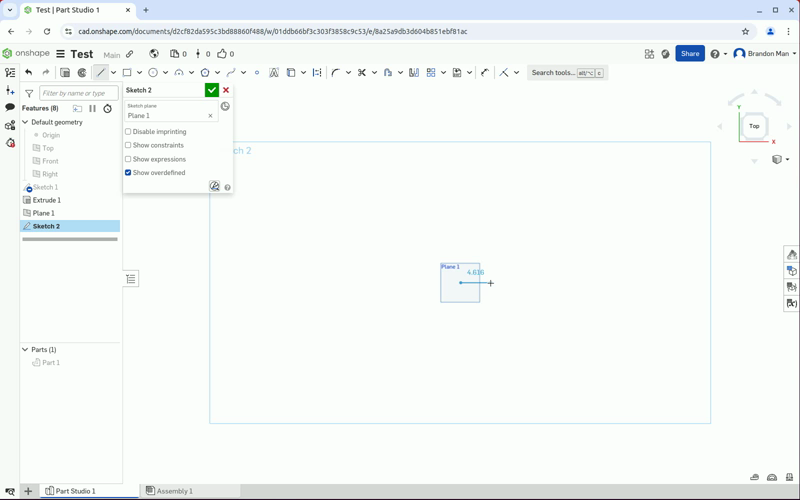
mouse_move(465, 282)
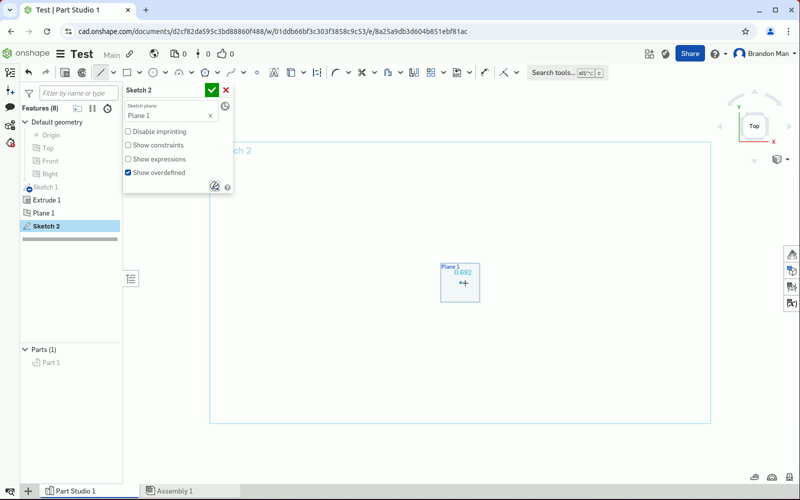
scroll(6)
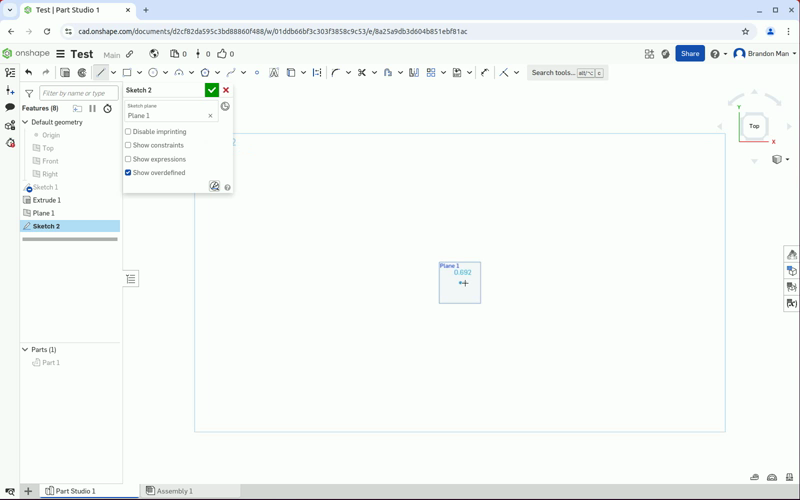
scroll(6)
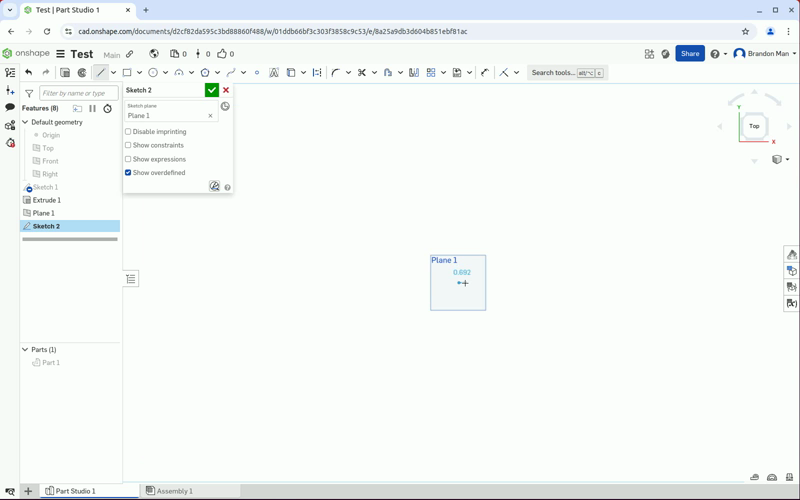
scroll(6)
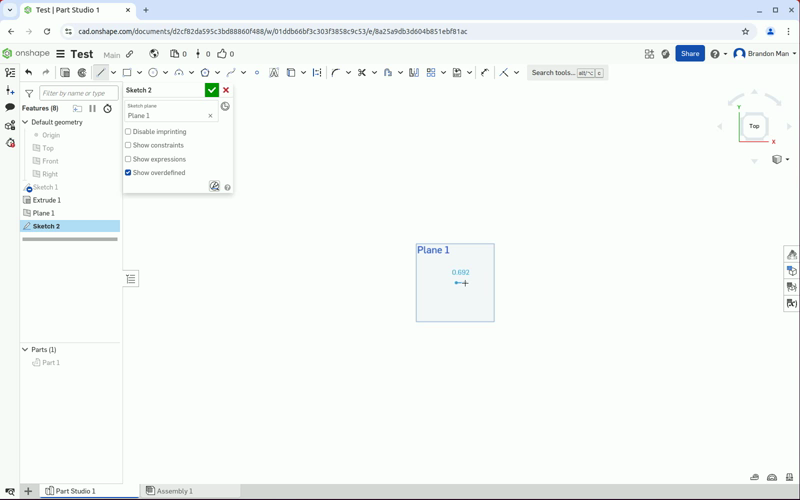
scroll(6)
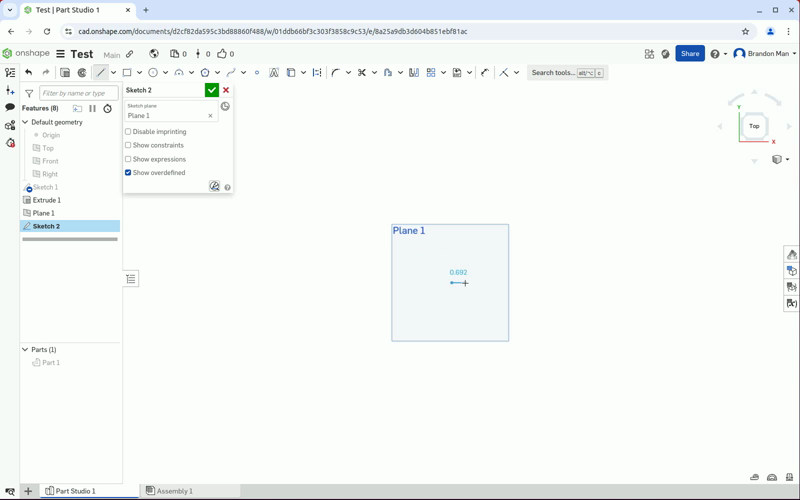
scroll(6)
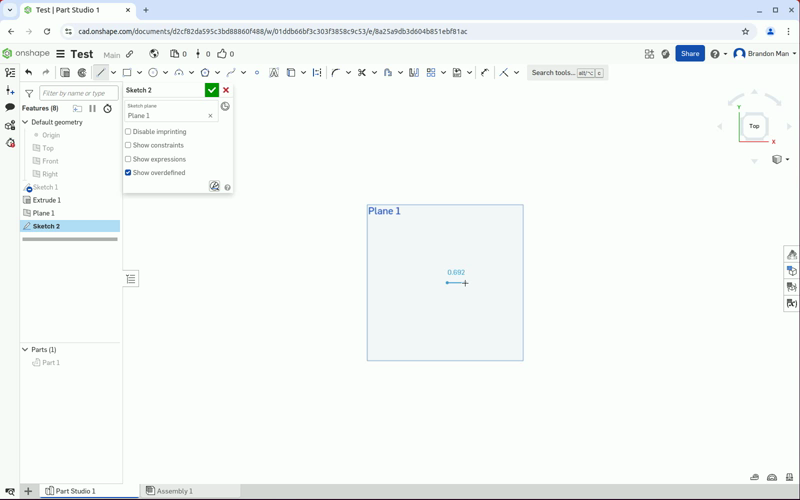
scroll(6)
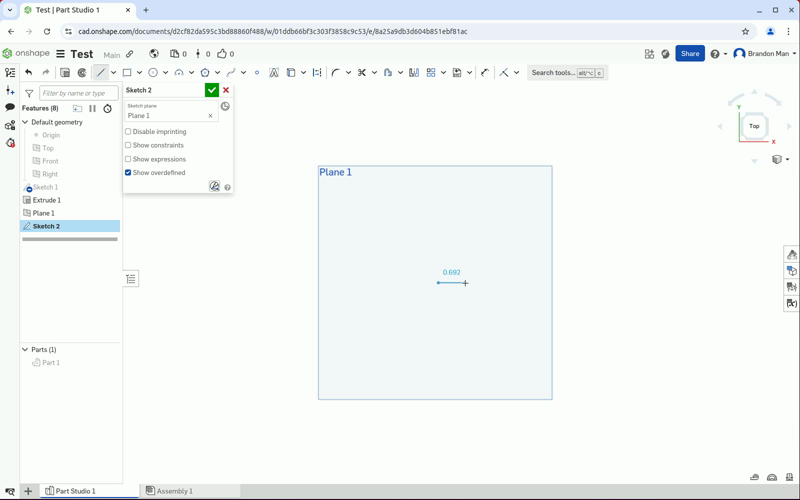
scroll(6)
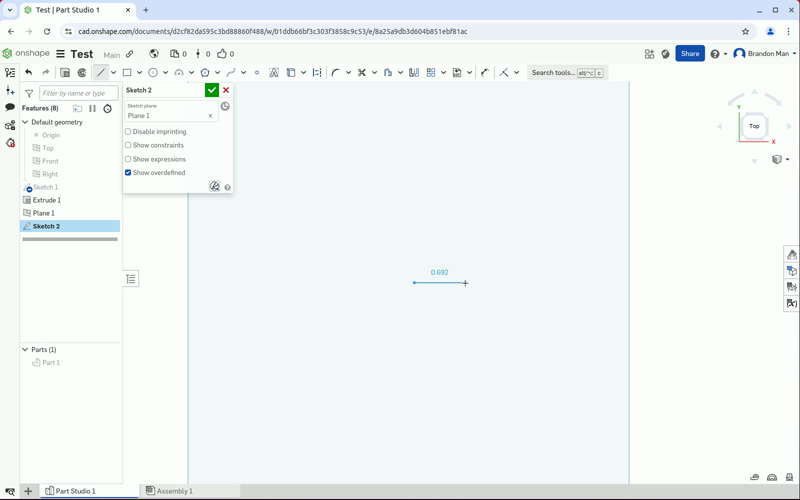
click(465, 282)
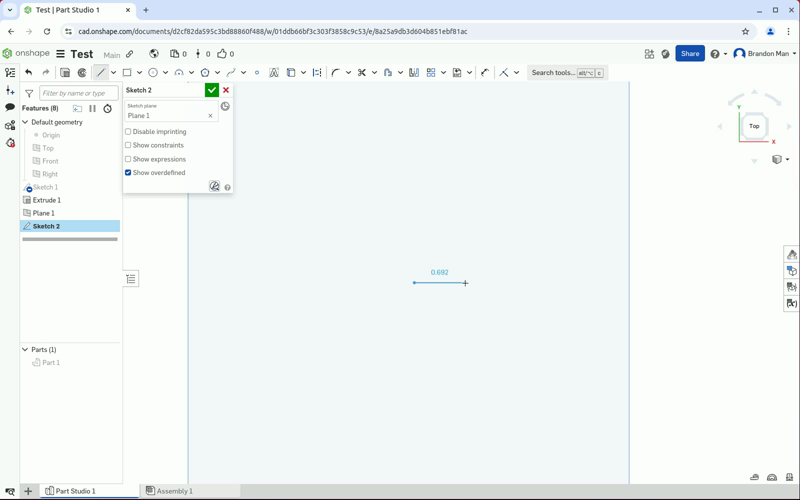
scroll(-6)
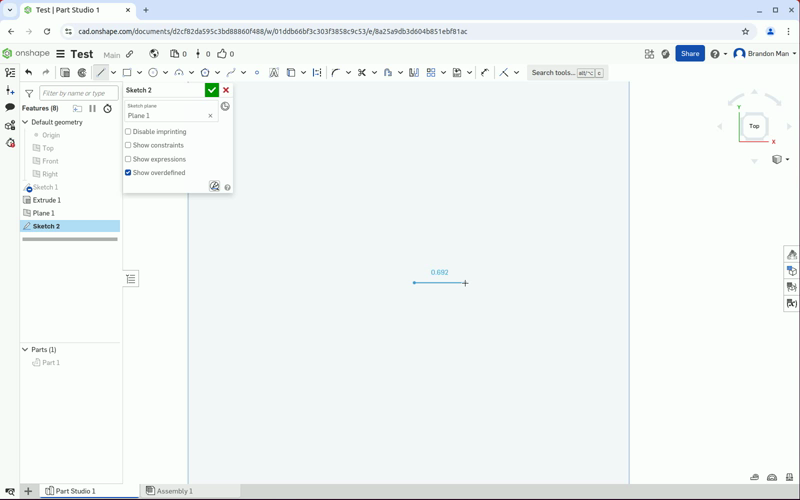
scroll(-6)
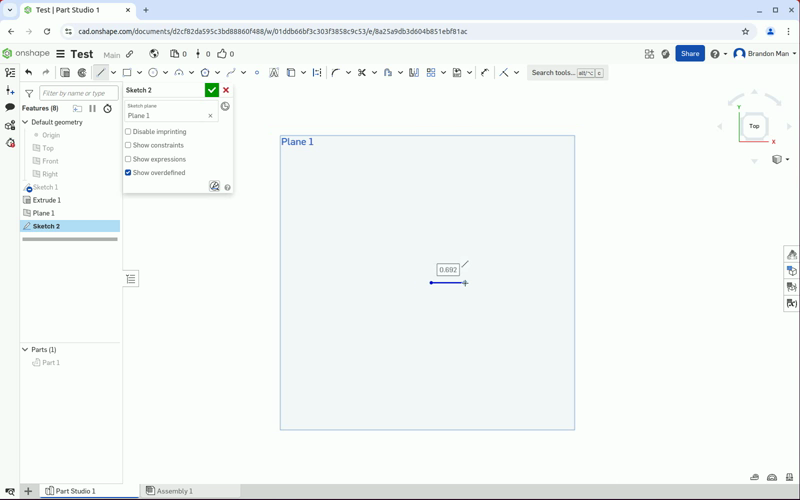
scroll(-6)
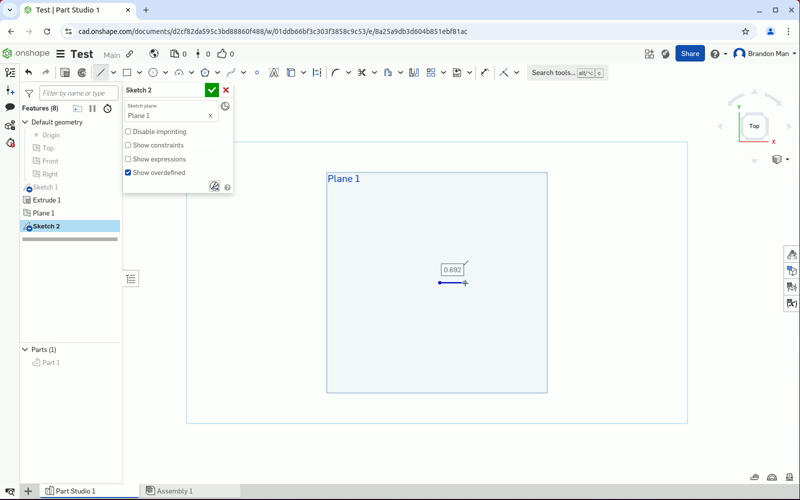
scroll(-6)
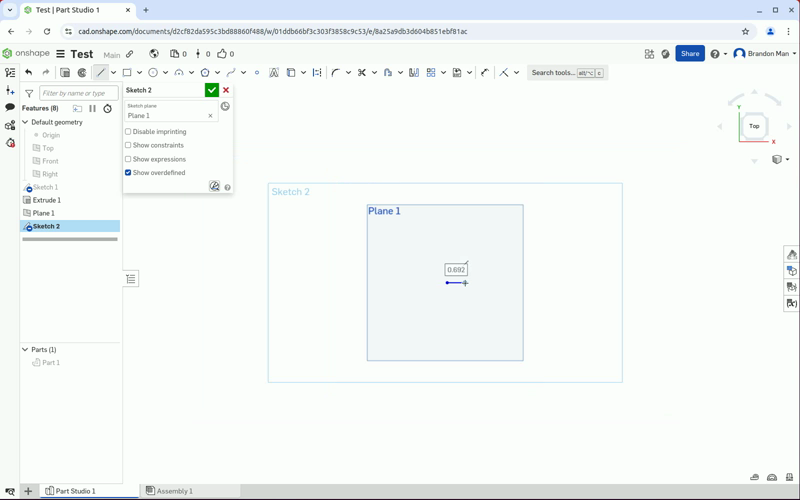
scroll(-6)
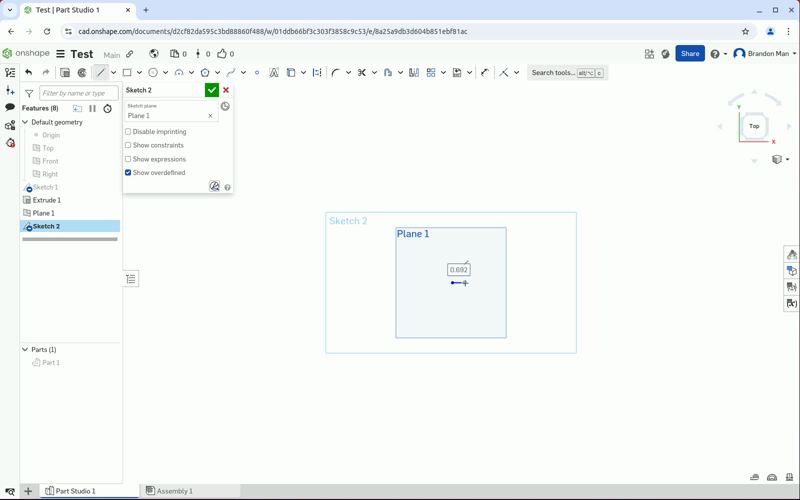
scroll(-6)
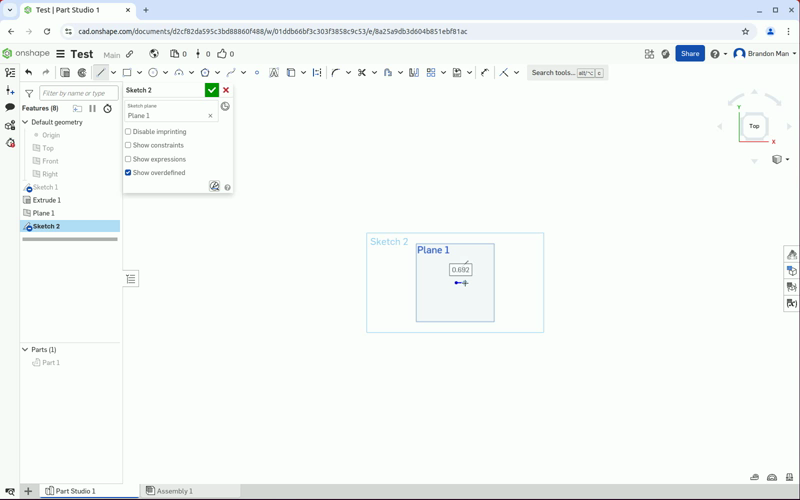
scroll(-6)
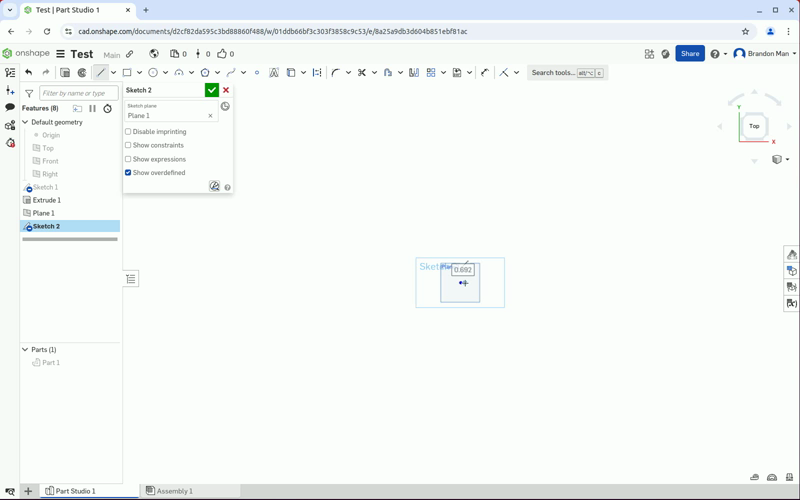
key_up(shift)
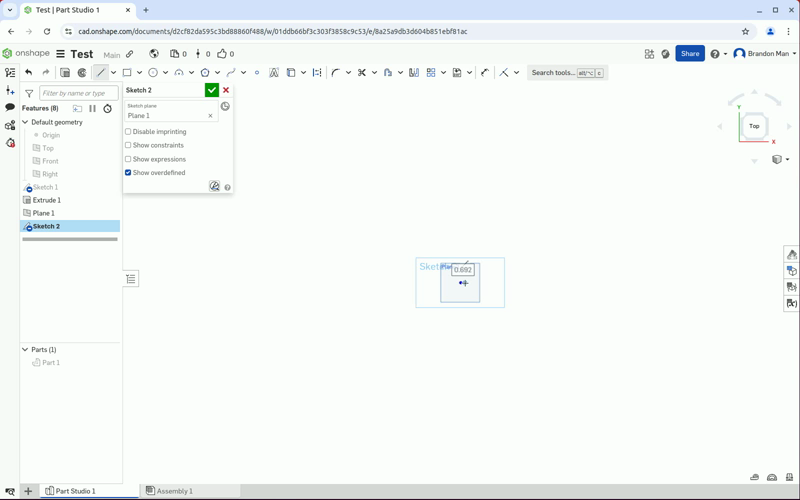
key_down(shift)
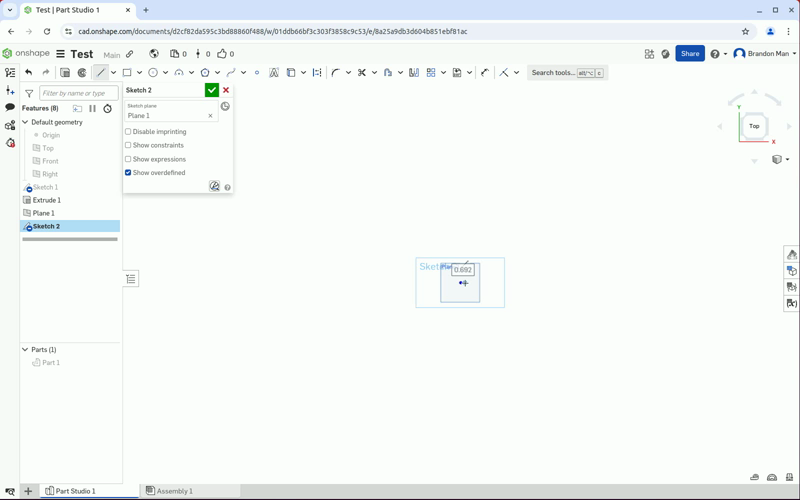
mouse_move(495, 282)
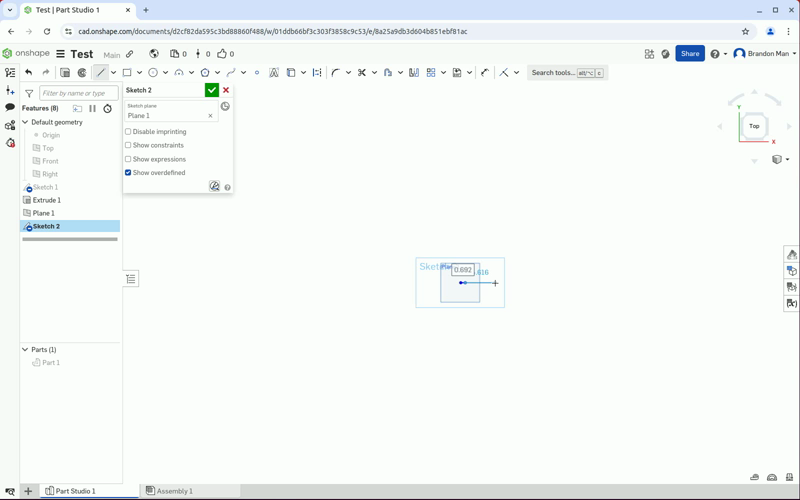
mouse_move(465, 280)
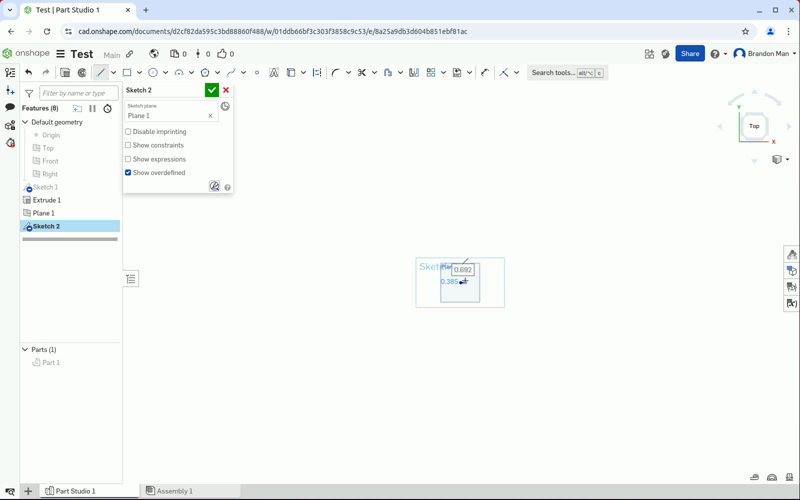
scroll(6)
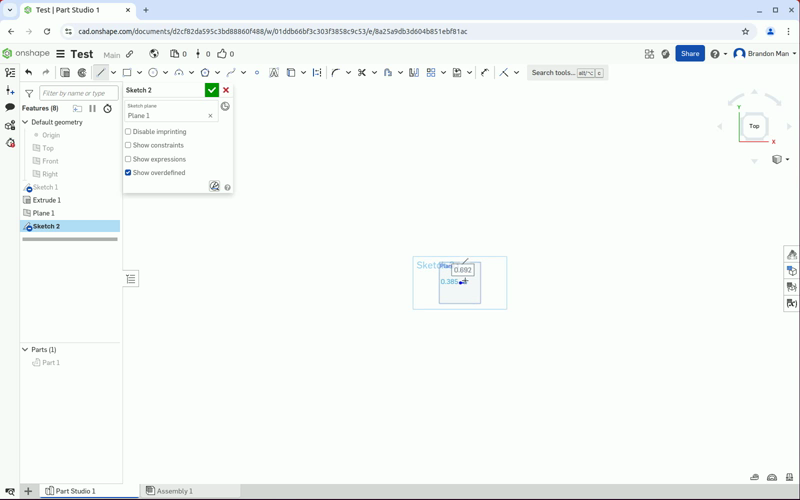
scroll(6)
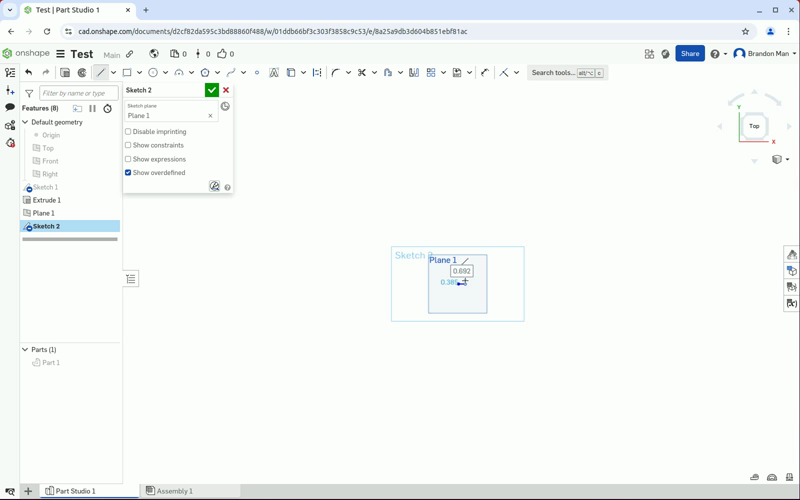
scroll(6)
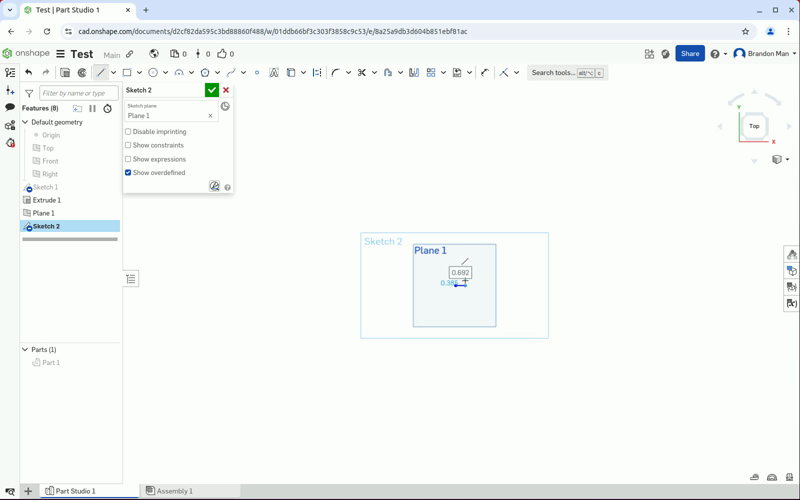
scroll(6)
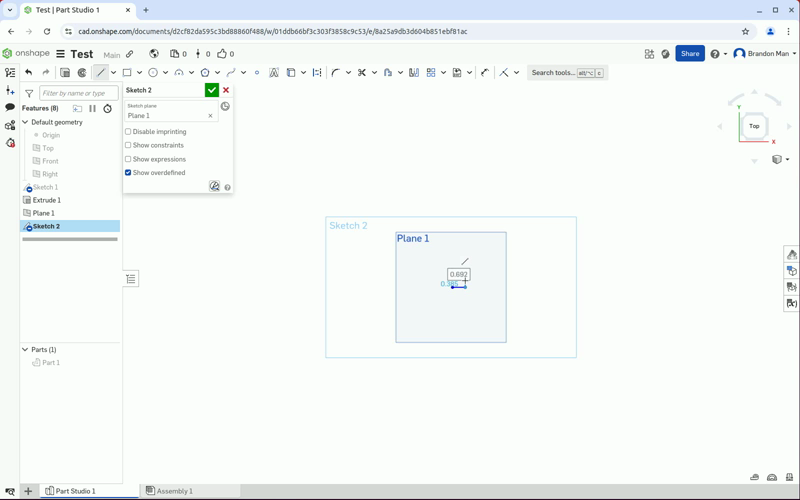
scroll(6)
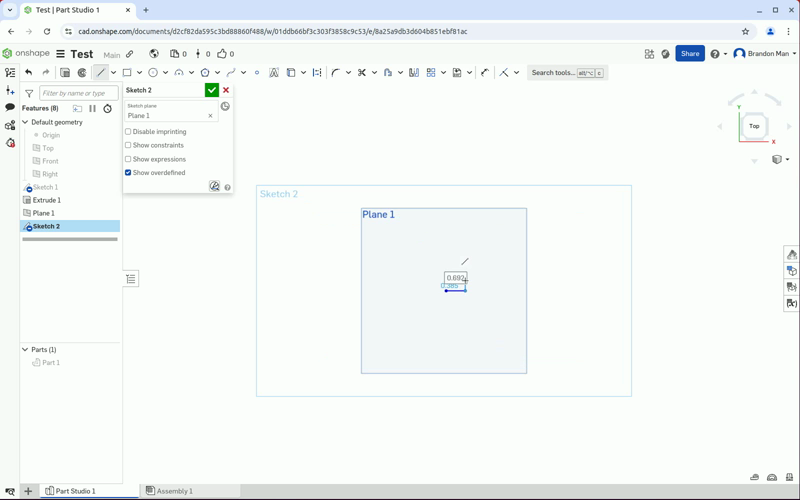
scroll(6)
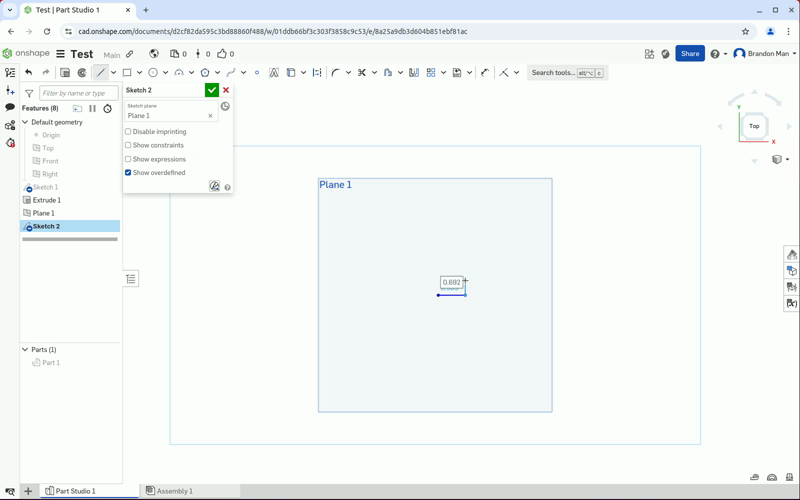
scroll(6)
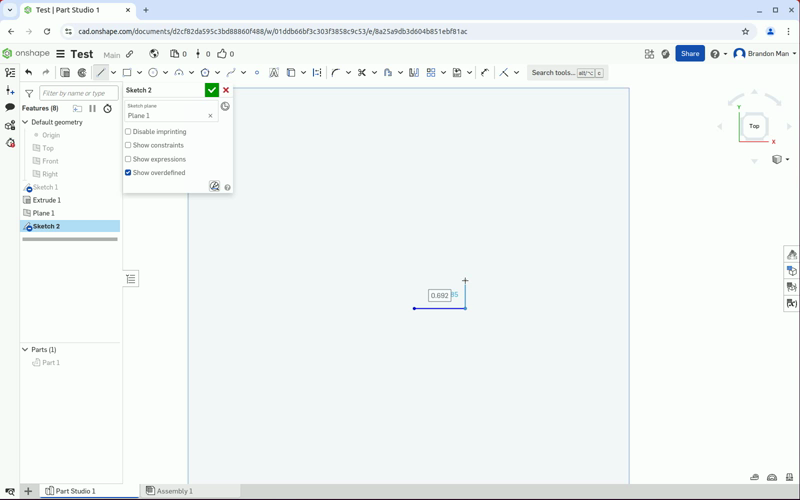
click(465, 280)
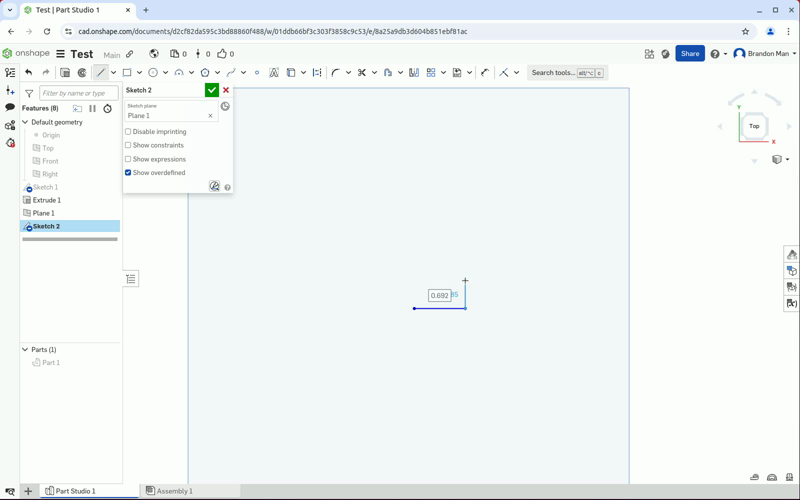
scroll(-6)
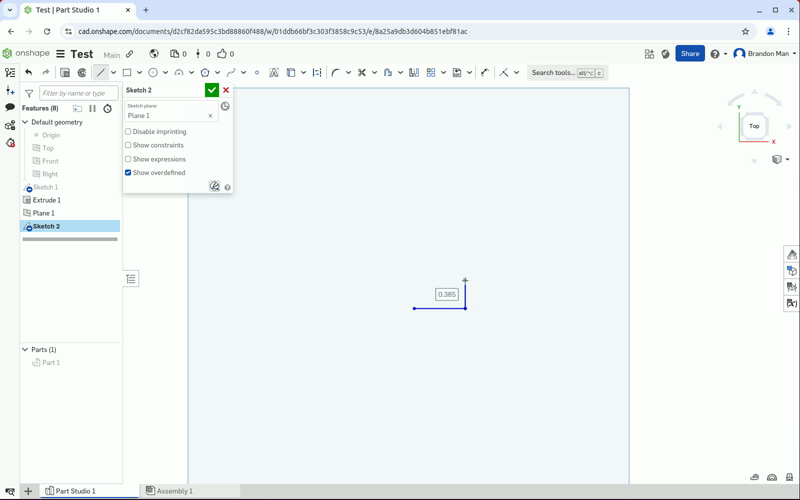
scroll(-6)
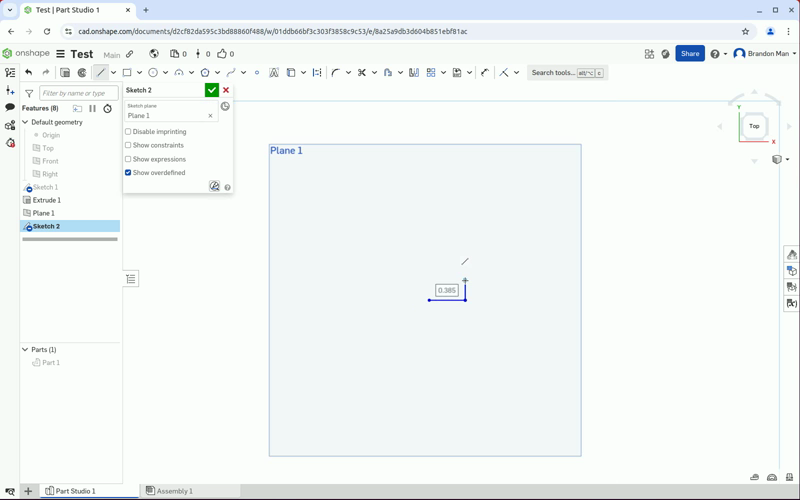
scroll(-6)
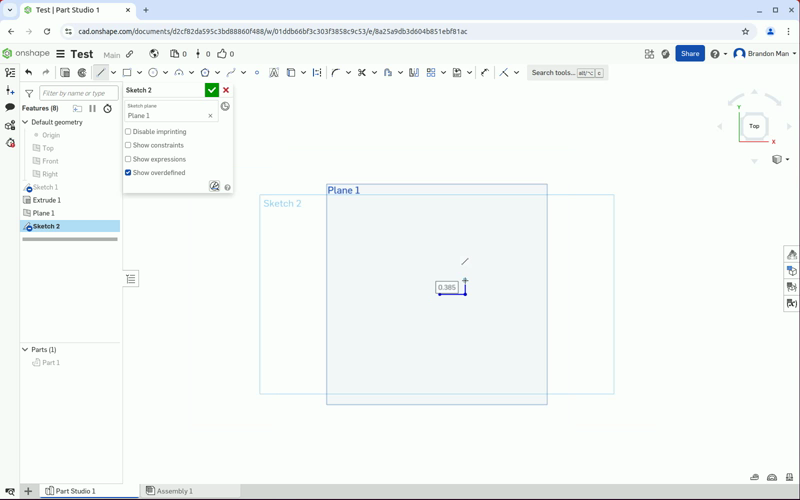
scroll(-6)
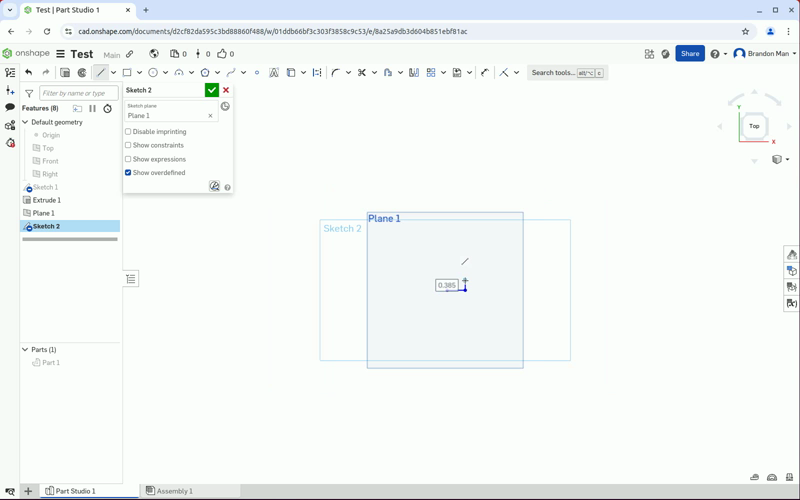
scroll(-6)
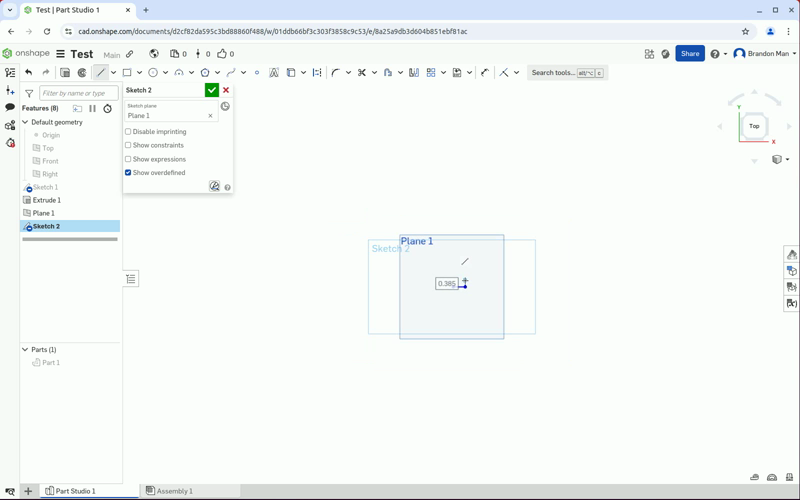
scroll(-6)
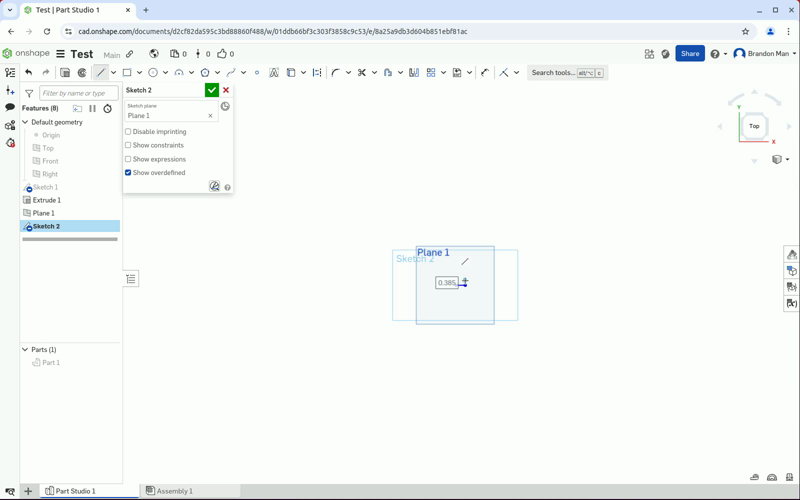
scroll(-6)
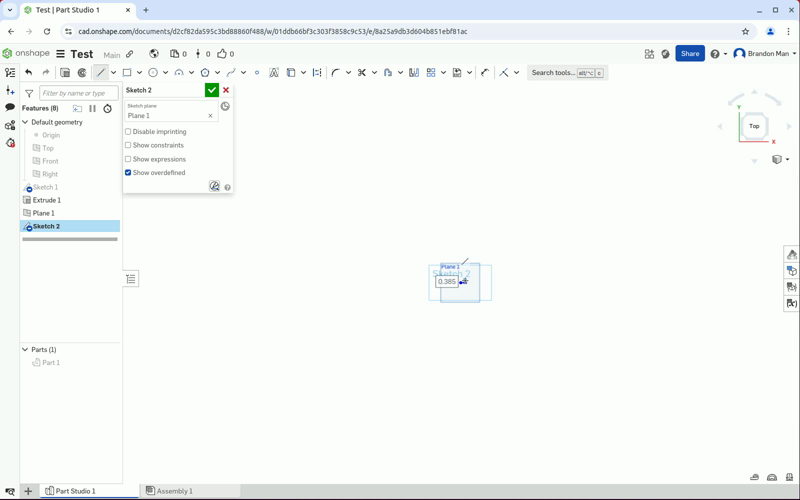
key_up(shift)
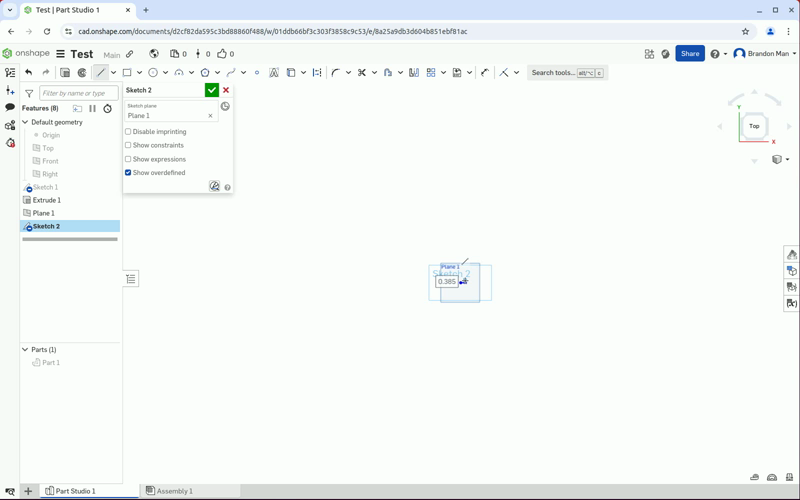
key_down(shift)
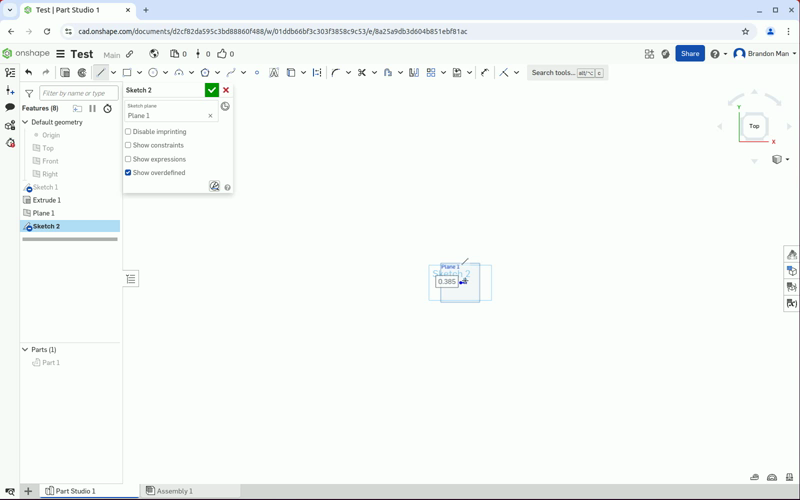
mouse_move(495, 280)
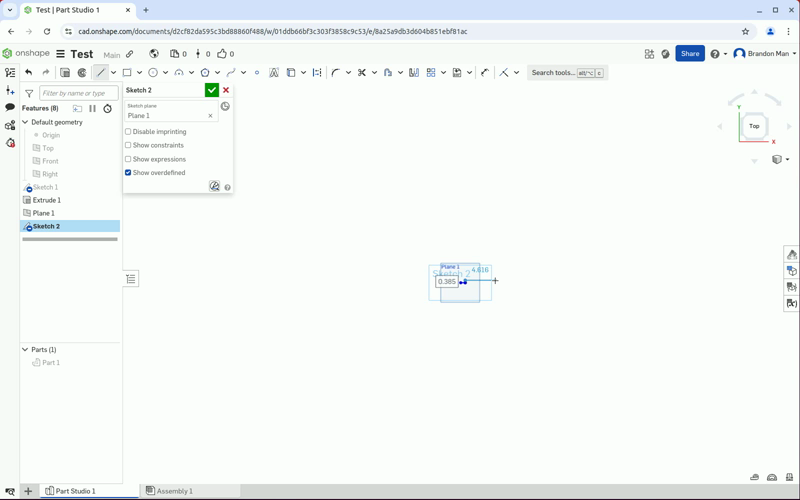
mouse_move(460, 280)
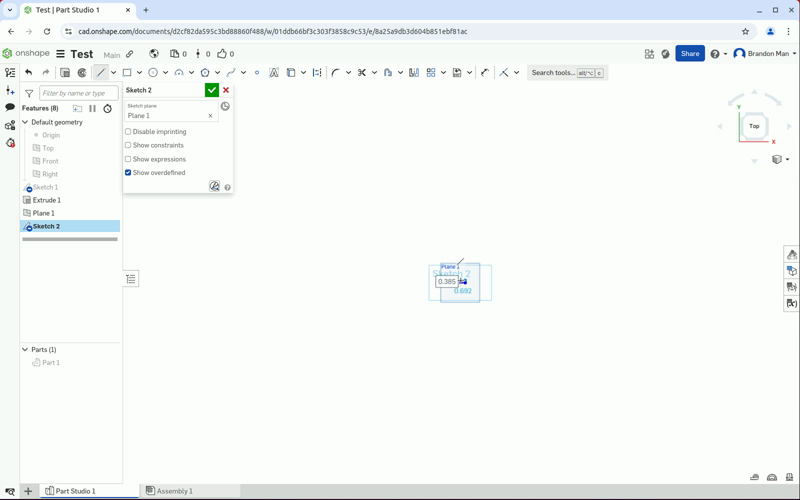
scroll(6)
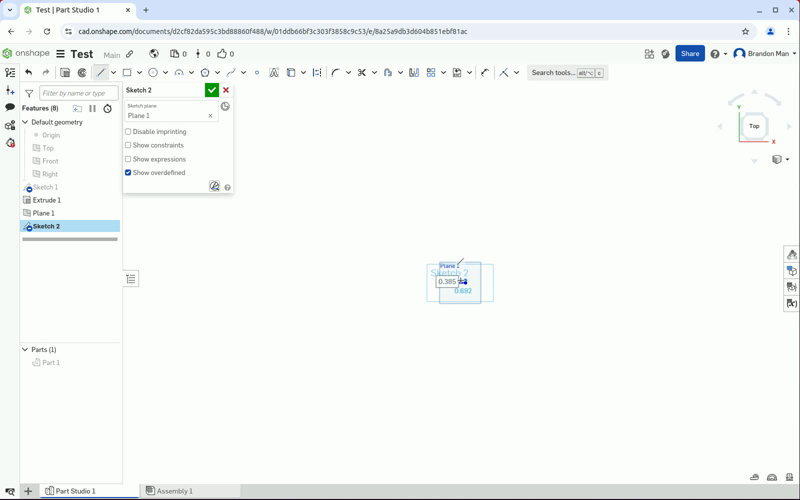
scroll(6)
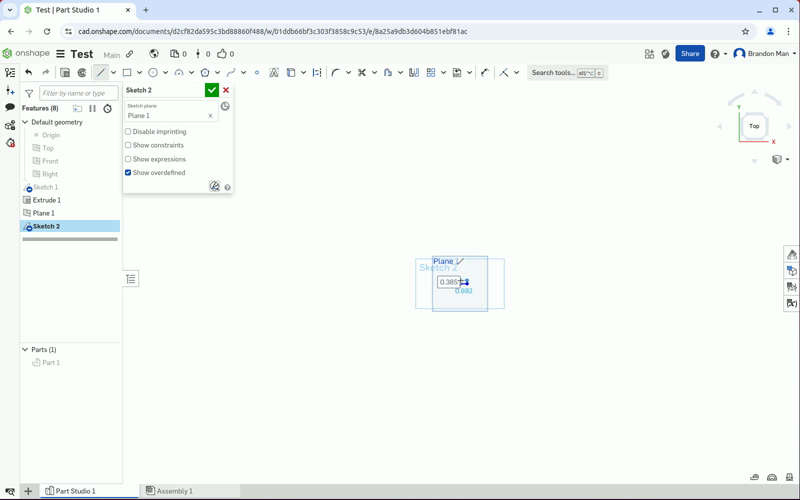
scroll(6)
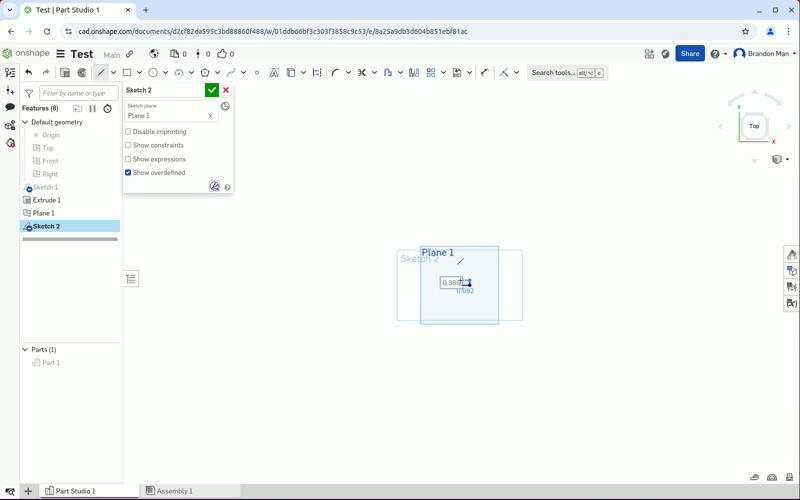
scroll(6)
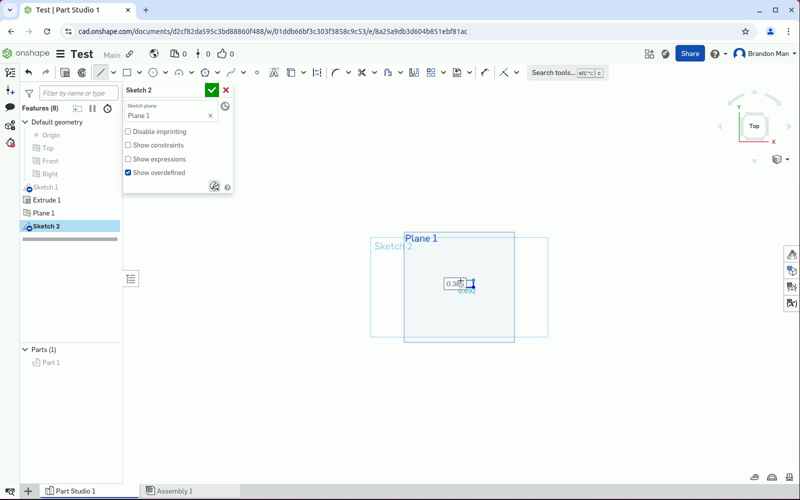
scroll(6)
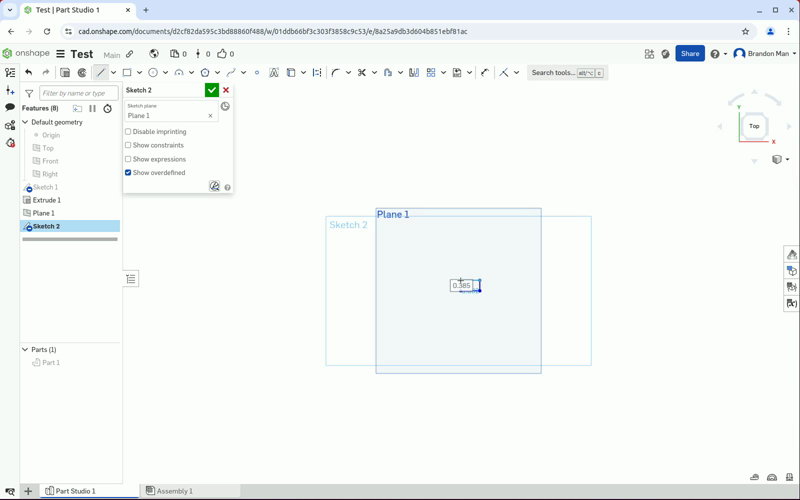
scroll(6)
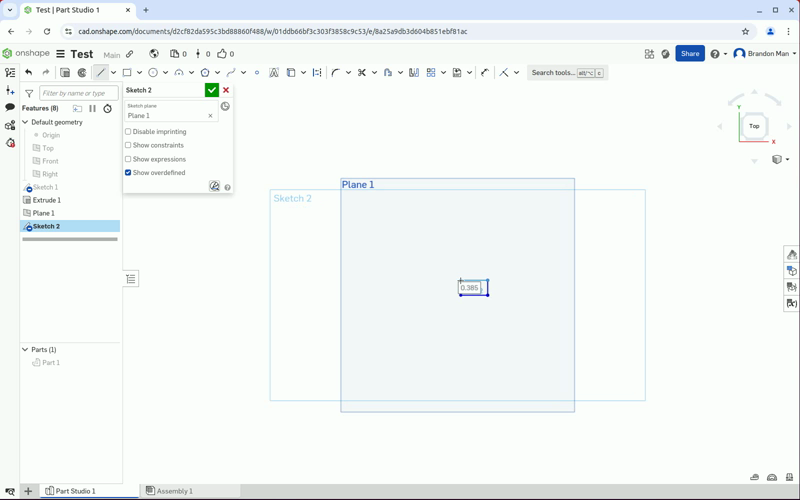
scroll(6)
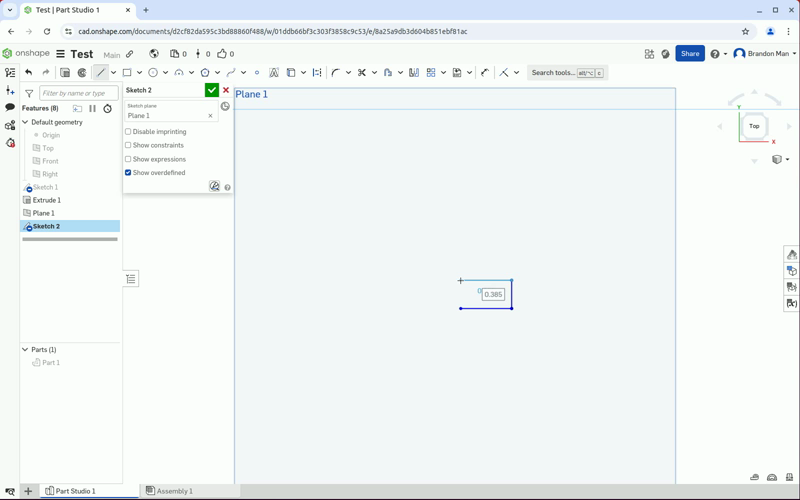
click(460, 280)
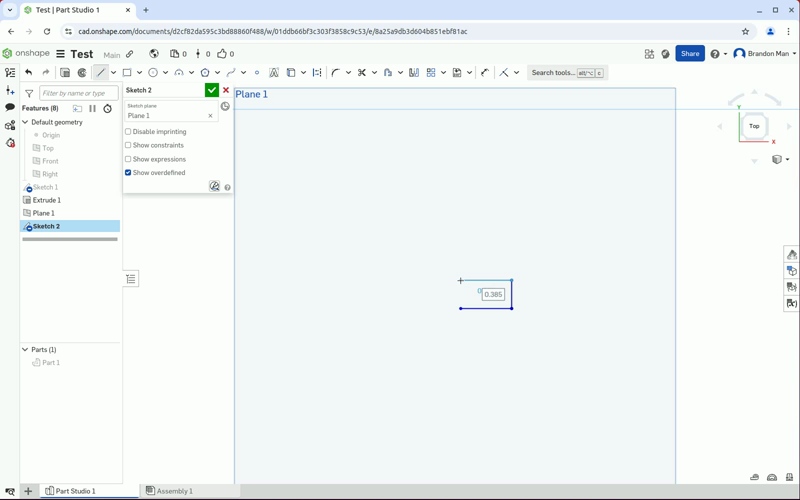
scroll(-6)
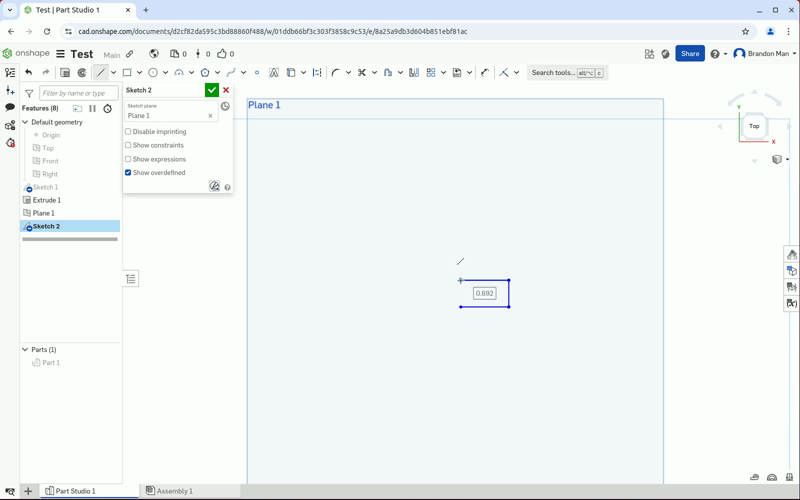
scroll(-6)
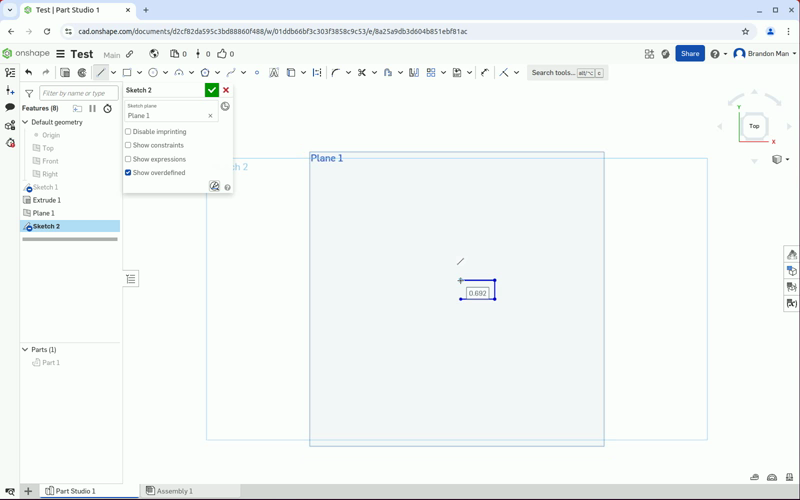
scroll(-6)
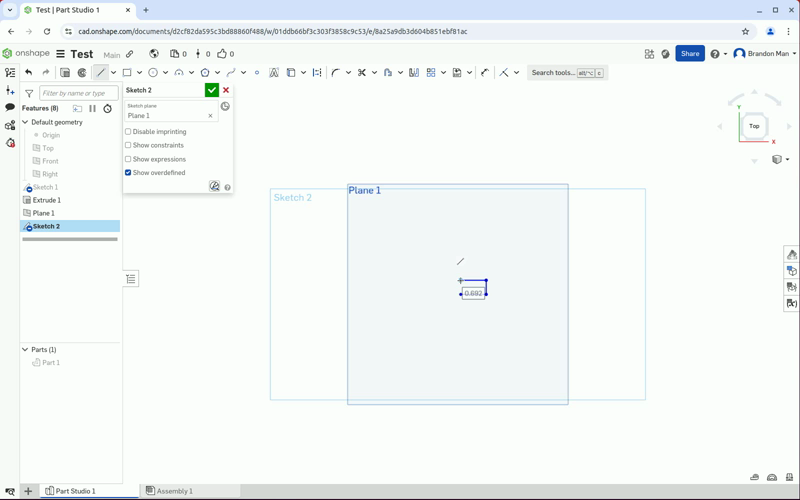
scroll(-6)
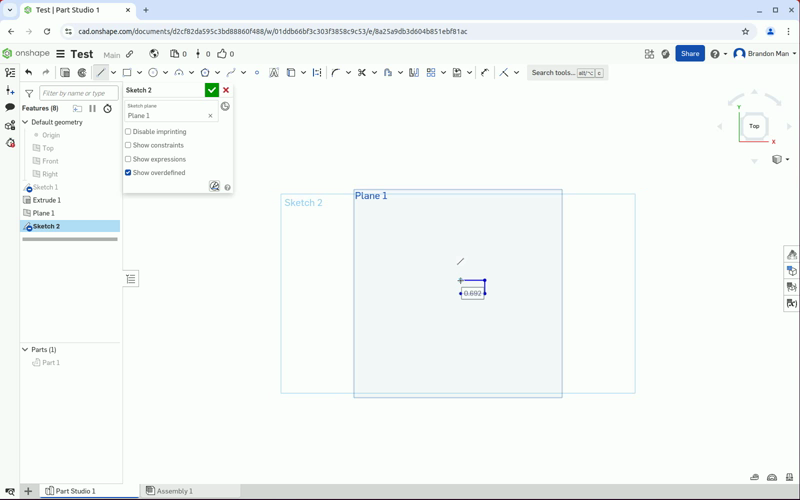
scroll(-6)
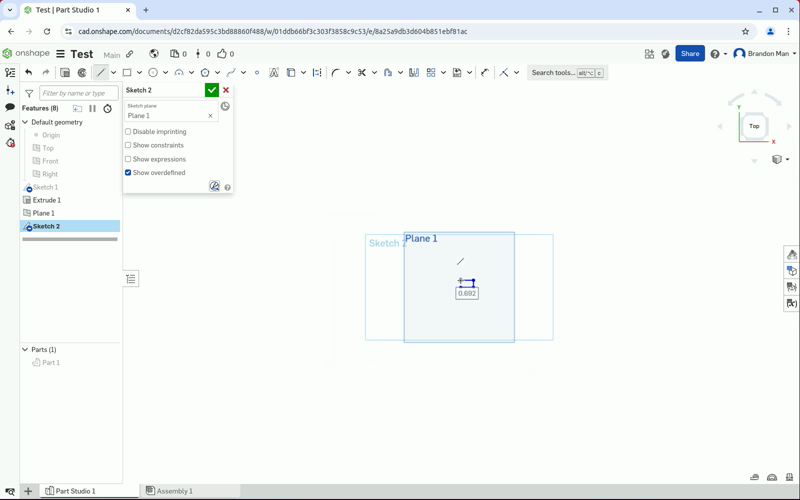
scroll(-6)
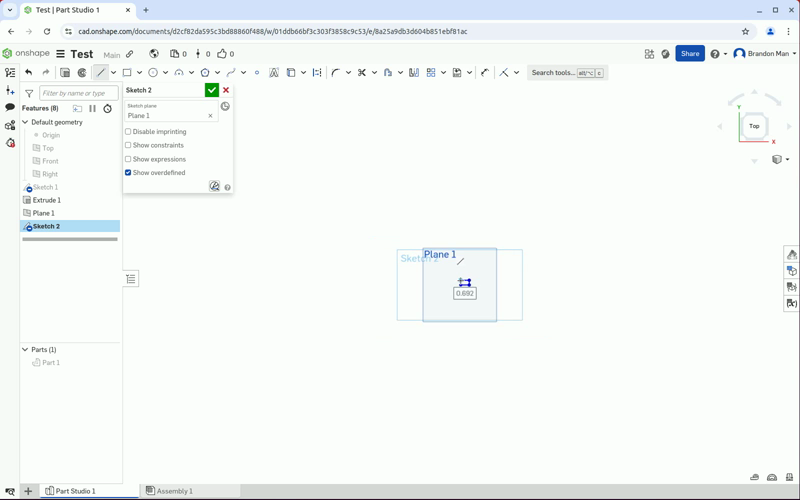
scroll(-6)
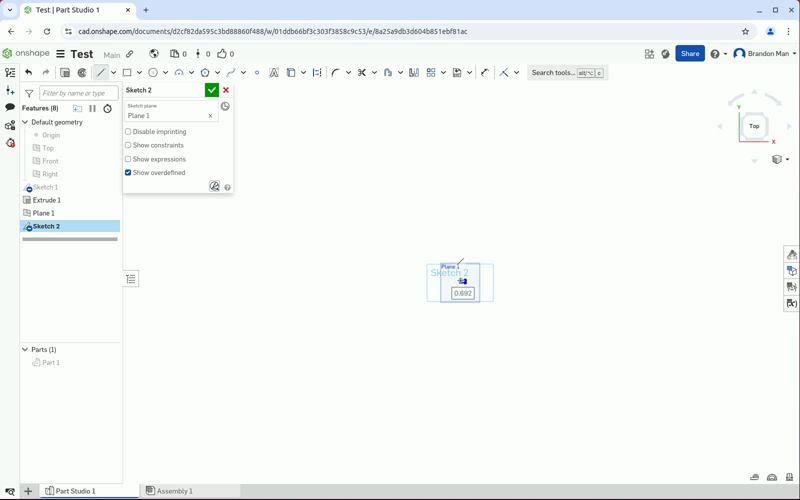
key_up(shift)
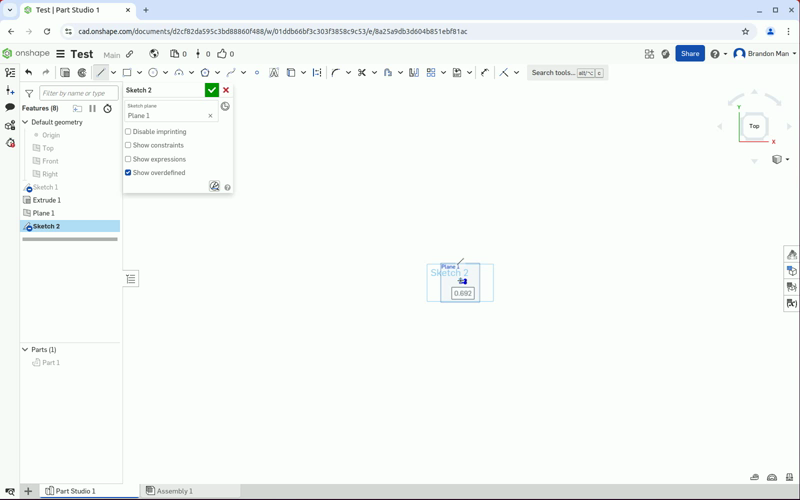
mouse_move(490, 280)
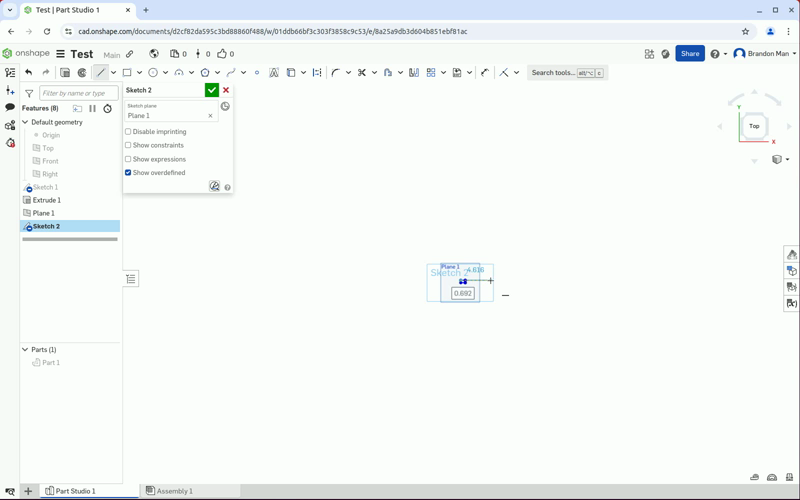
key_down(shift)
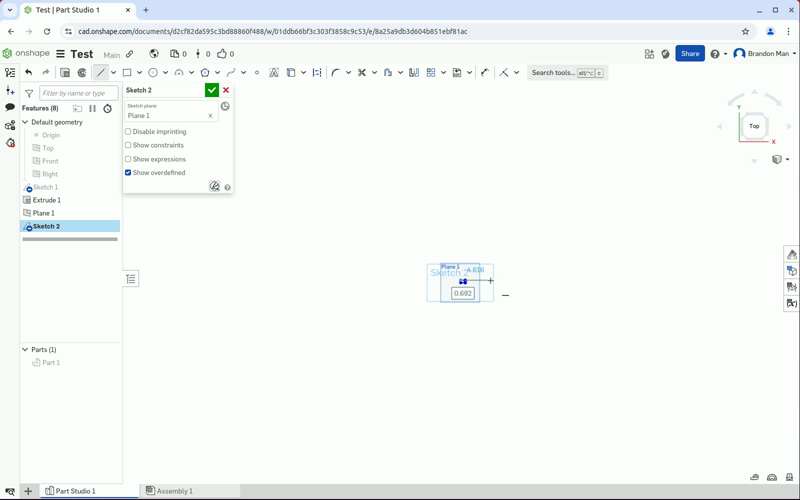
mouse_move(460, 282)
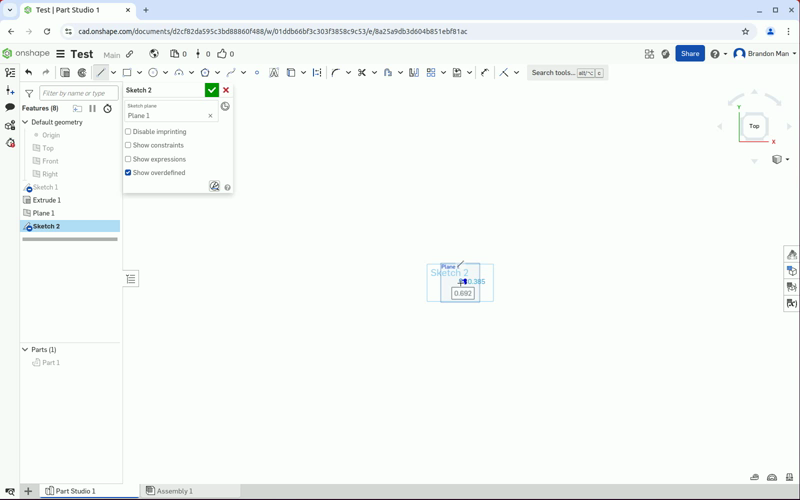
scroll(6)
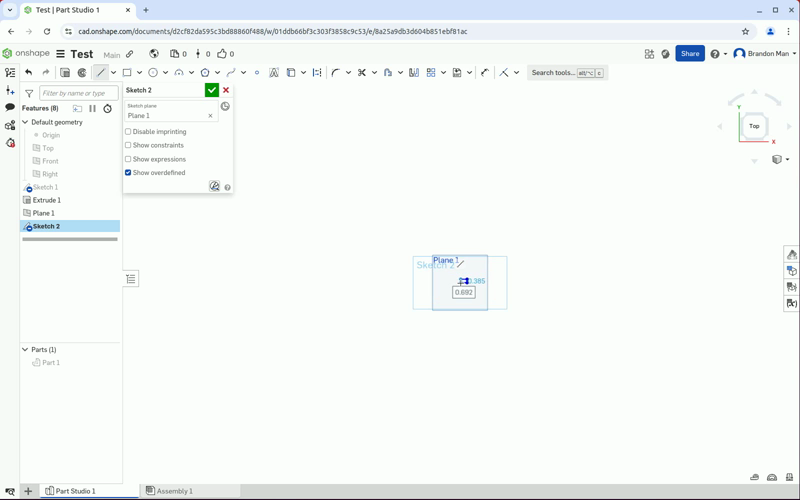
scroll(6)
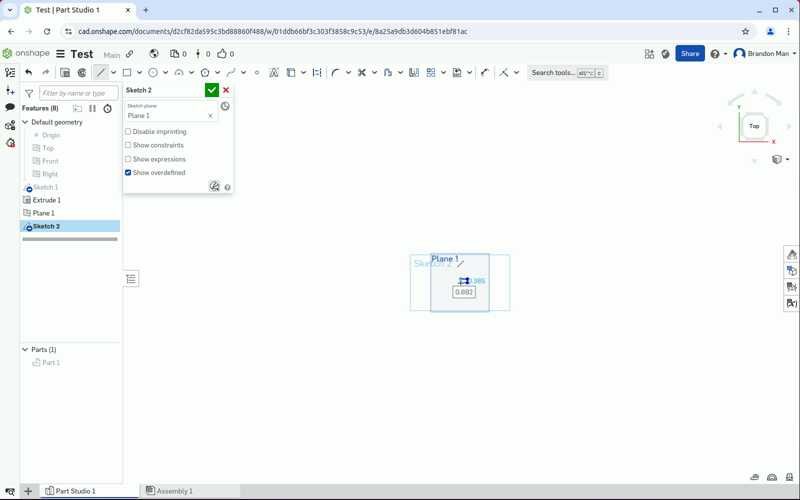
scroll(6)
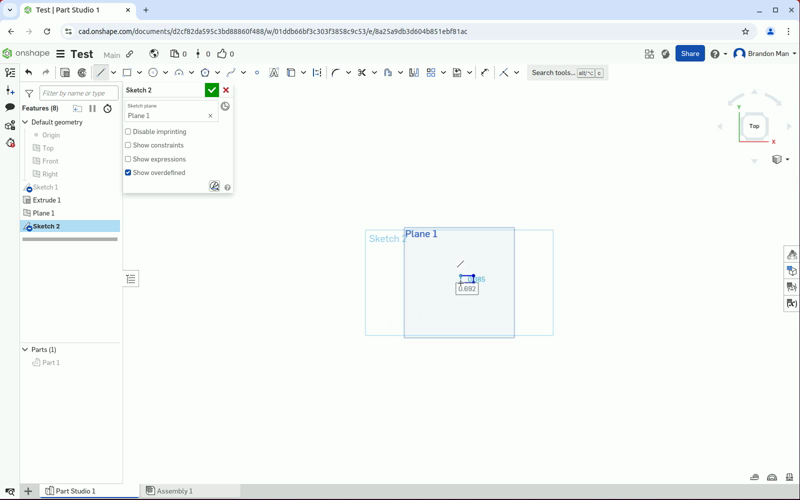
scroll(6)
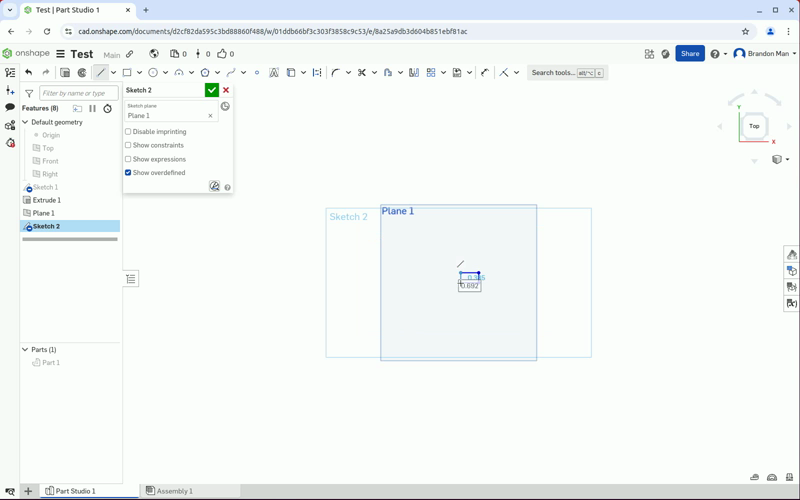
scroll(6)
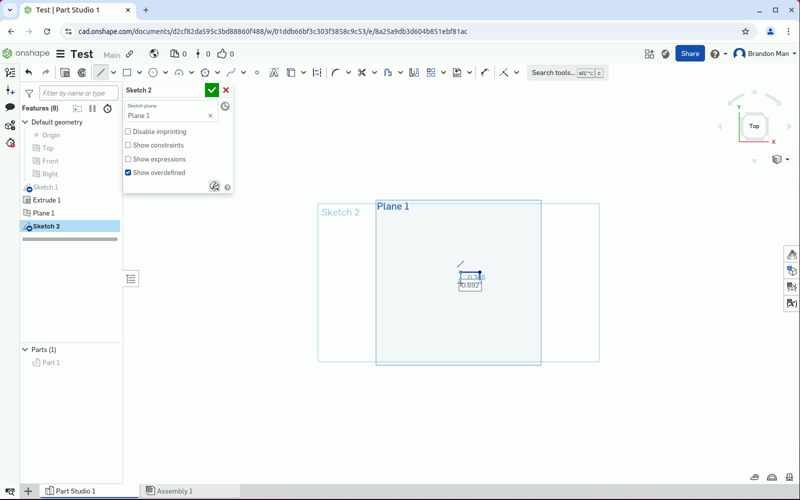
scroll(6)
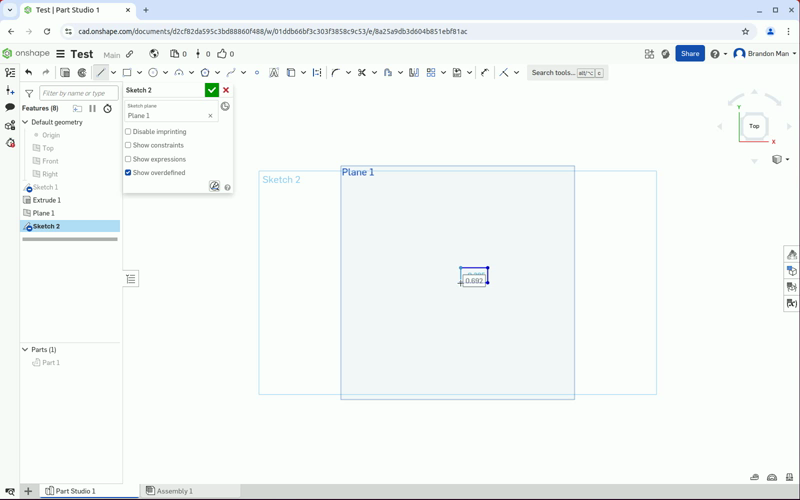
scroll(6)
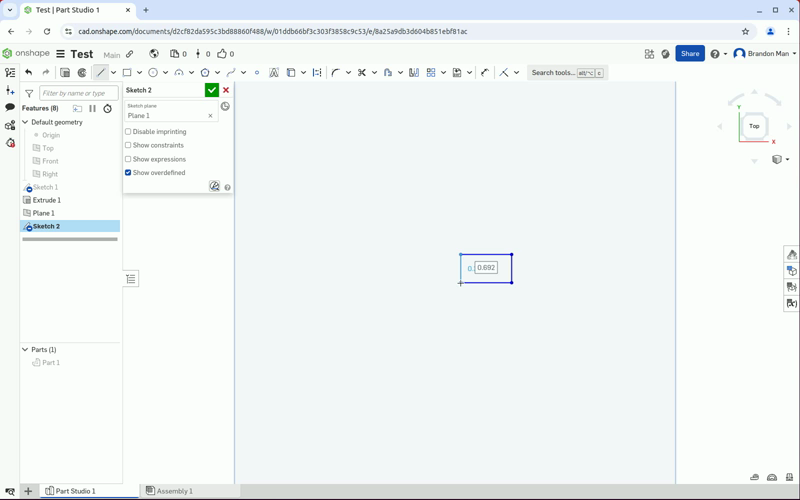
key_up(shift)
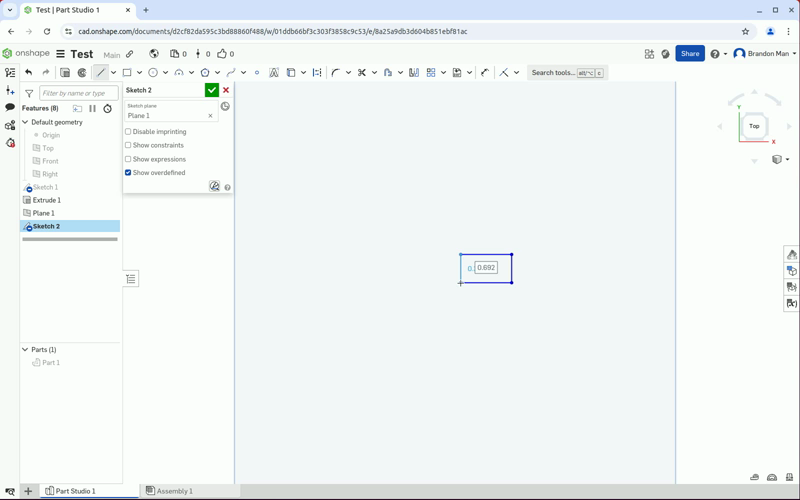
click(460, 282)
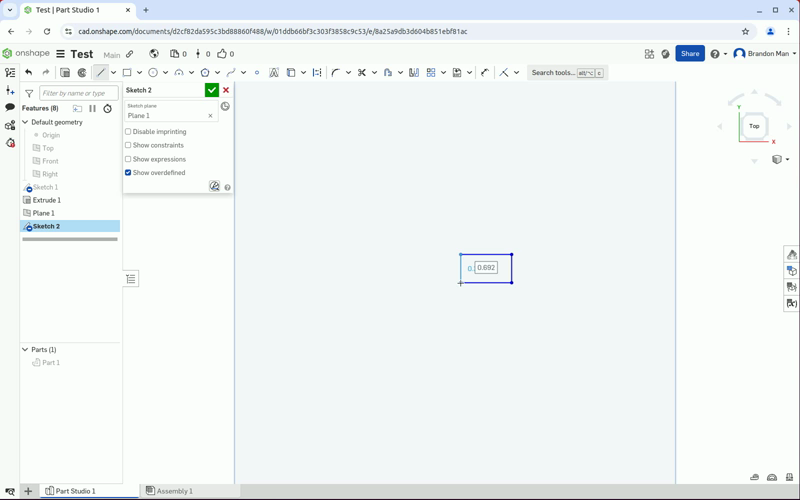
scroll(-6)
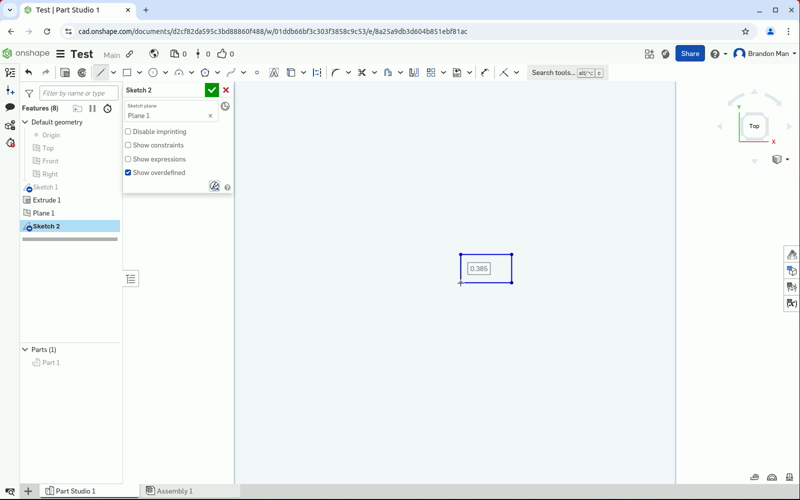
scroll(-6)
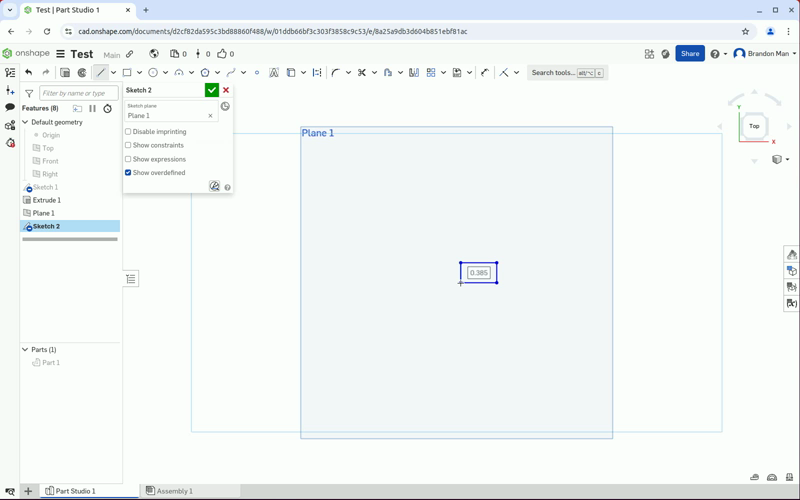
scroll(-6)
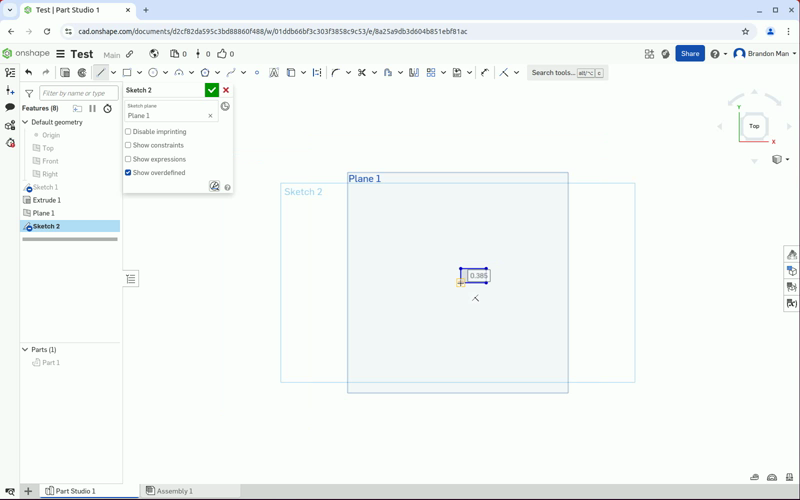
scroll(-6)
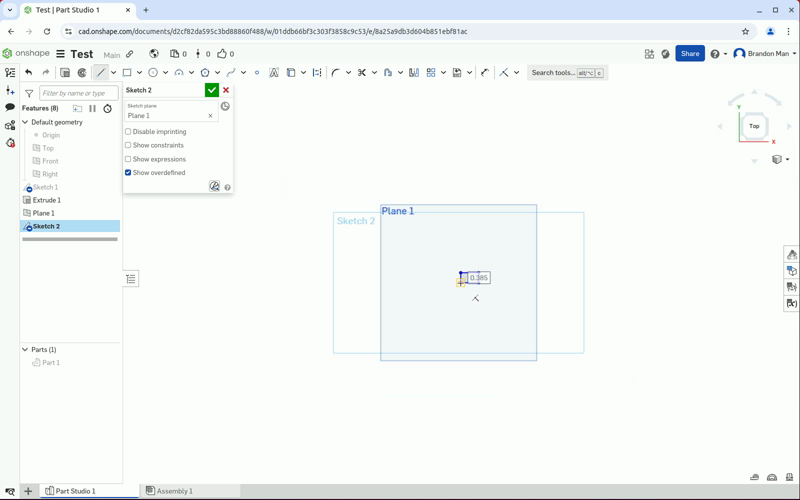
scroll(-6)
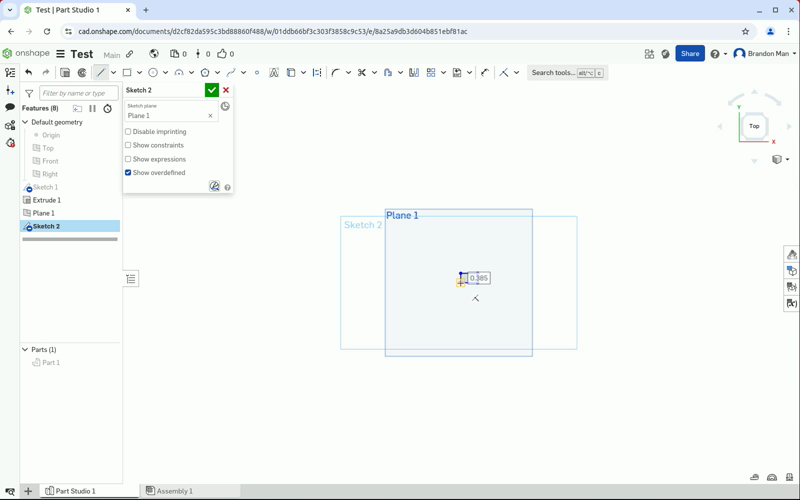
scroll(-6)
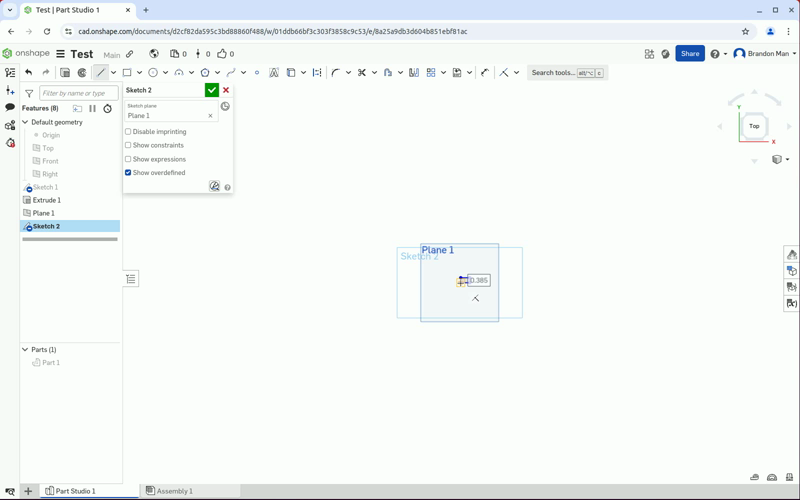
scroll(-6)
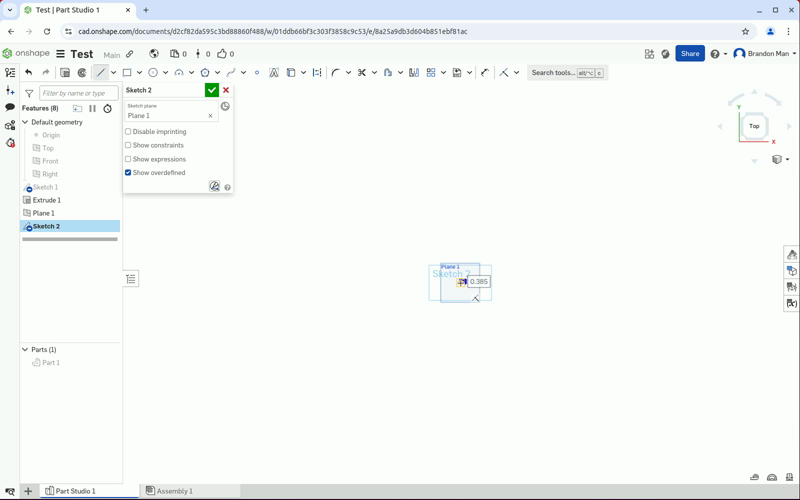
key(esc)
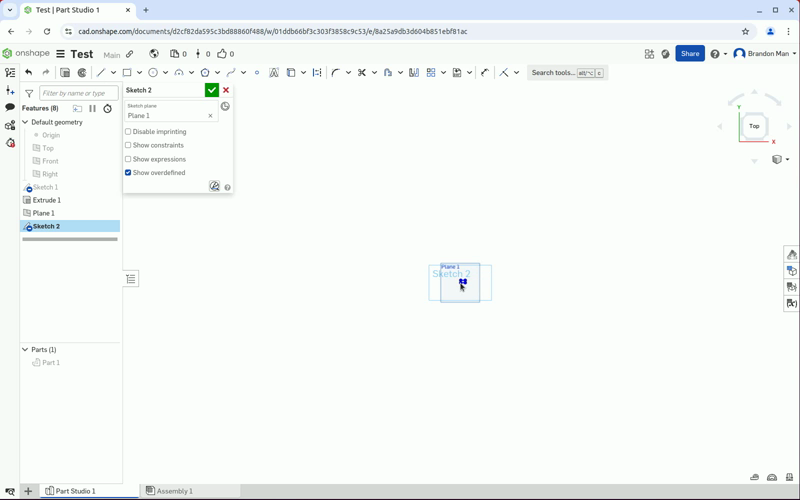
mouse_move(461, 281)
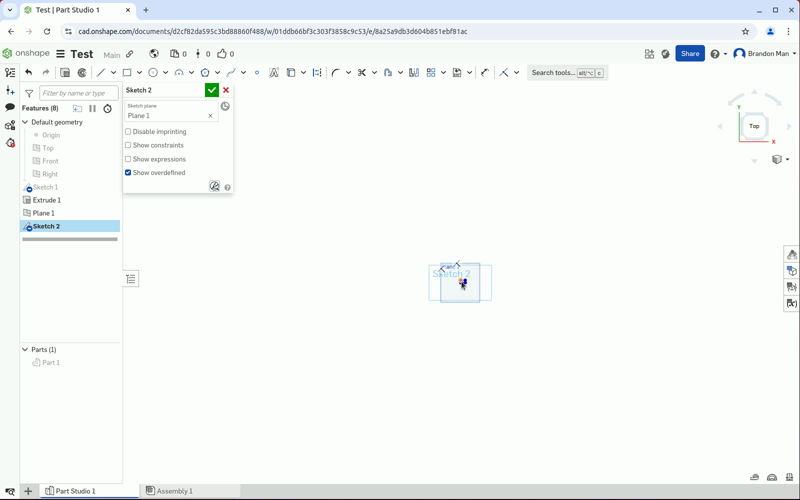
scroll(6)
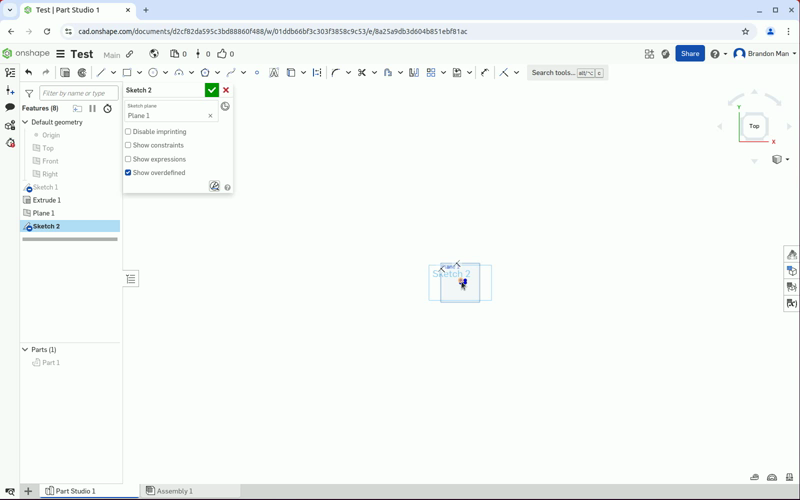
scroll(6)
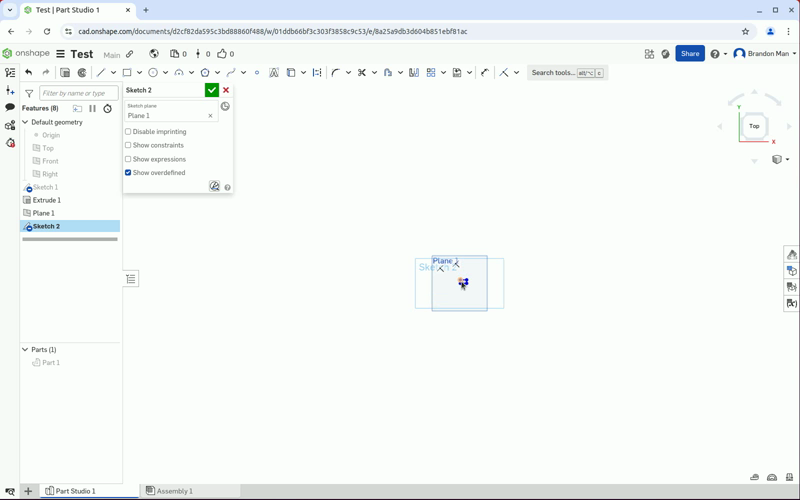
scroll(6)
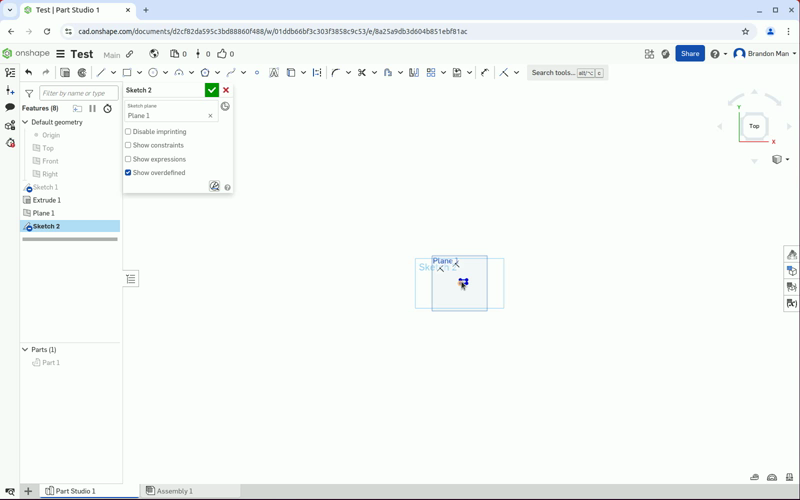
scroll(6)
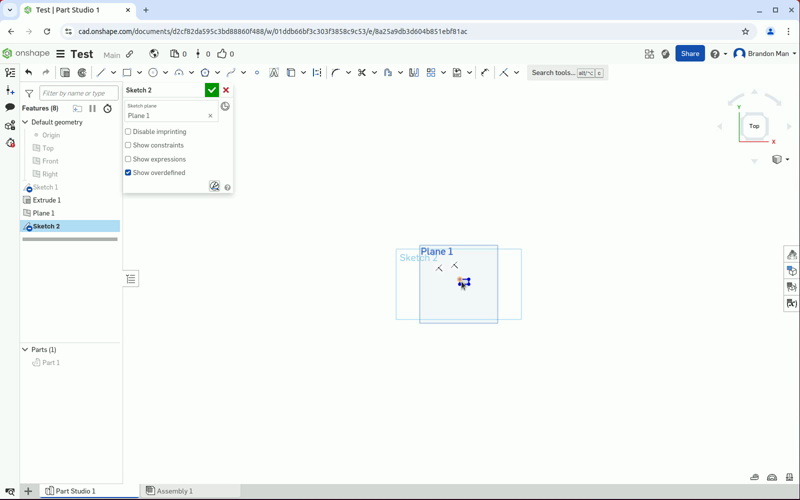
scroll(6)
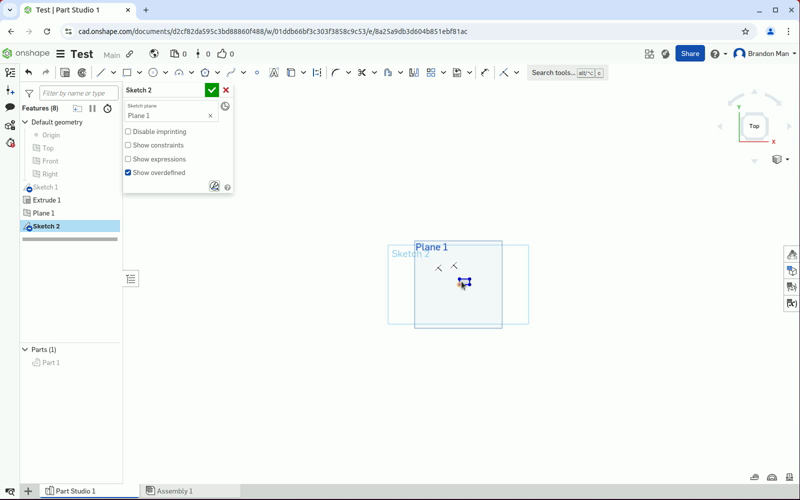
scroll(6)
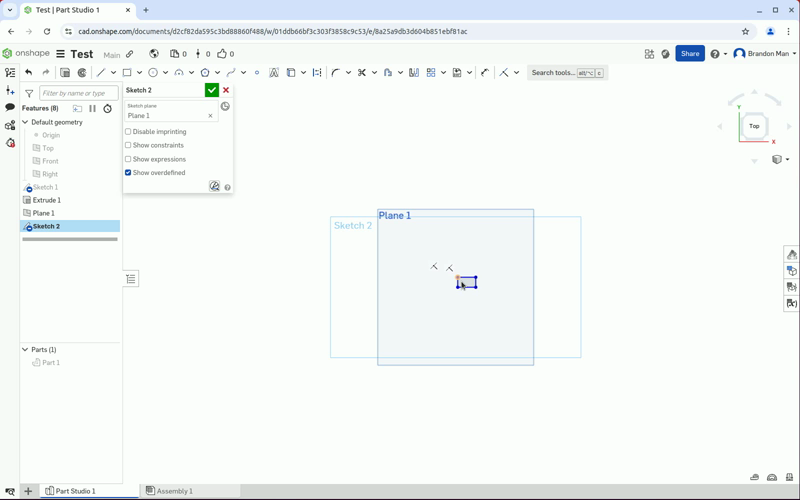
scroll(6)
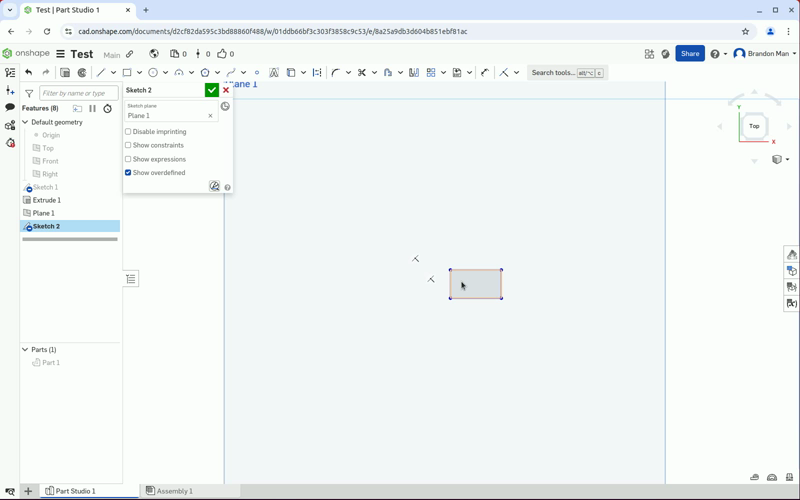
click(461, 281)
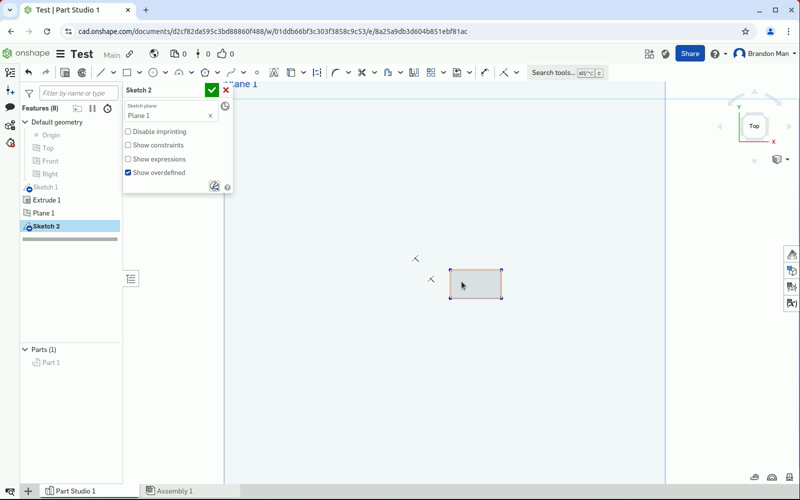
scroll(-6)
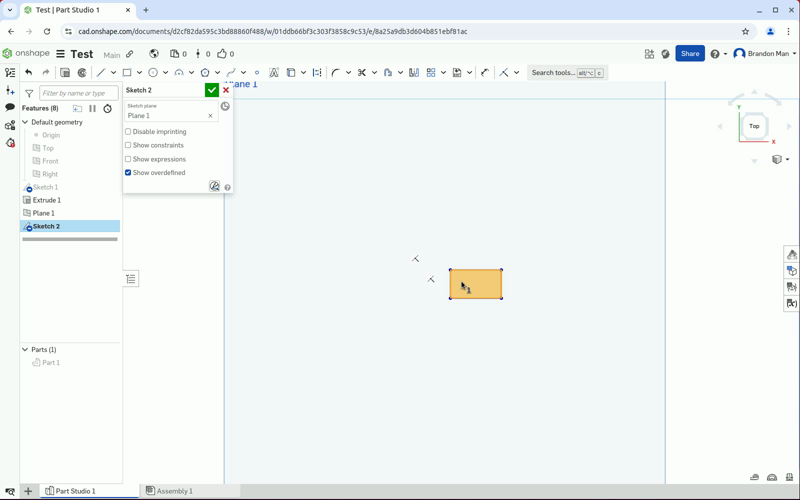
scroll(-6)
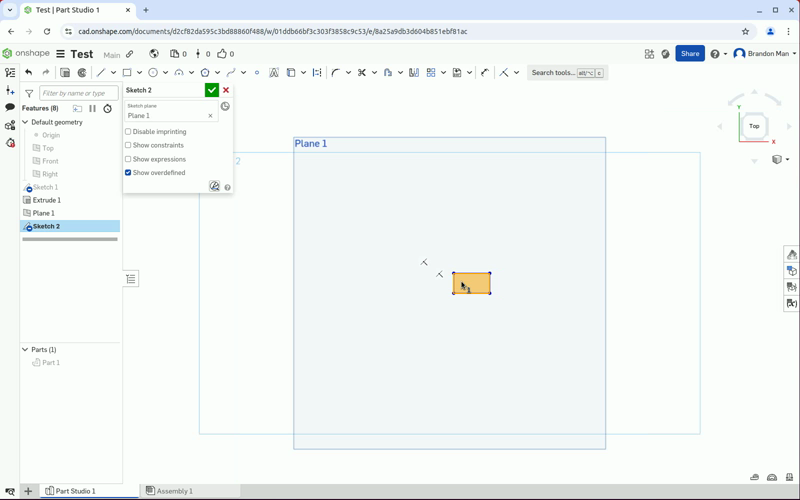
scroll(-6)
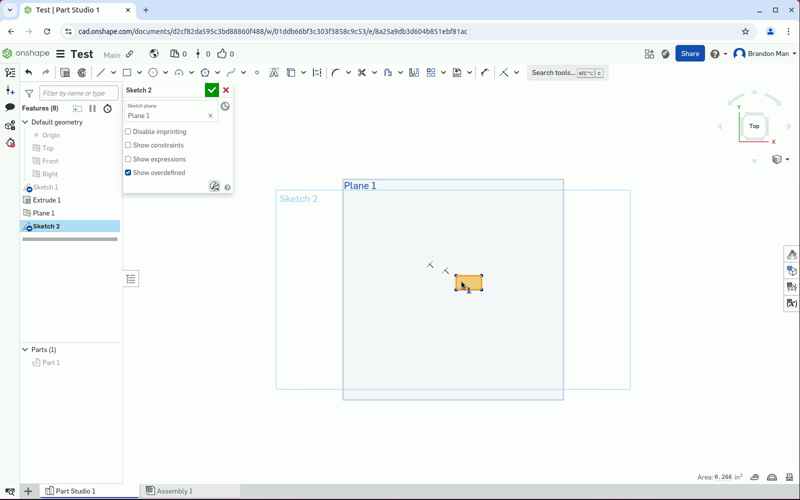
scroll(-6)
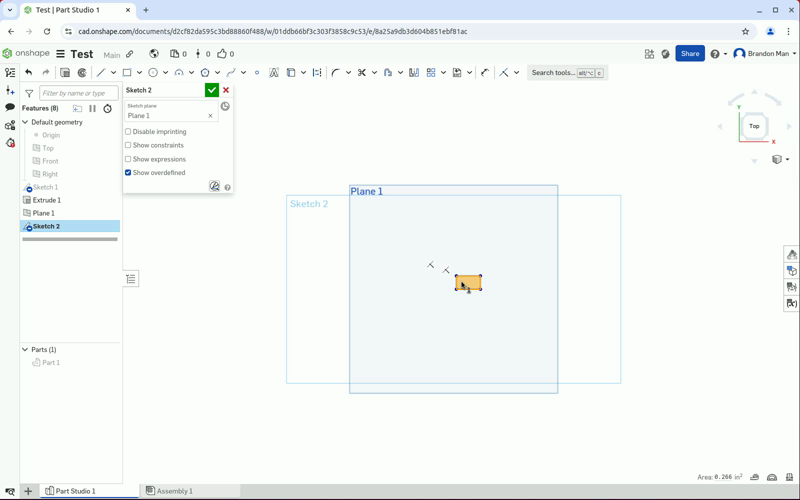
scroll(-6)
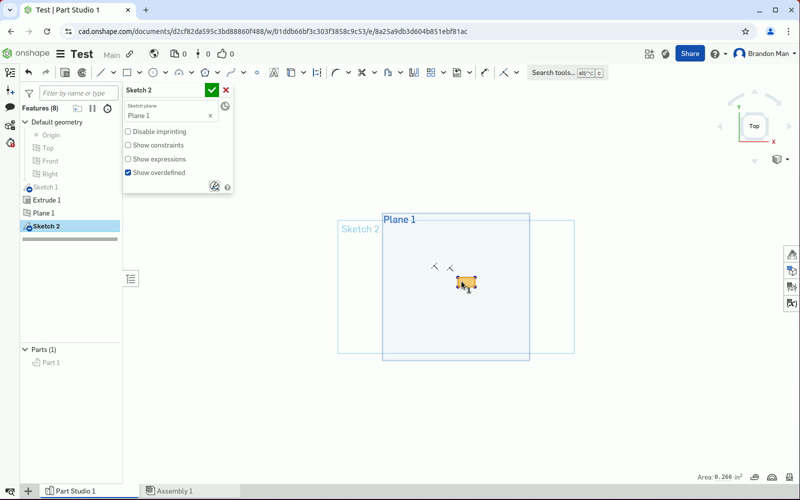
scroll(-6)
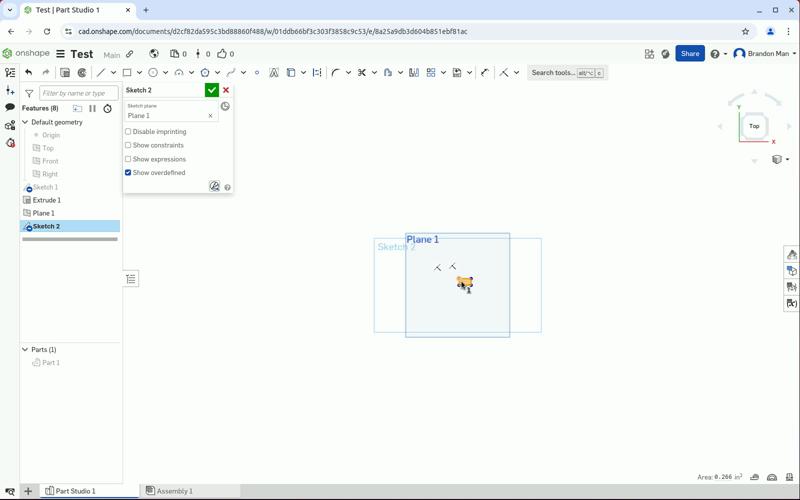
scroll(-6)
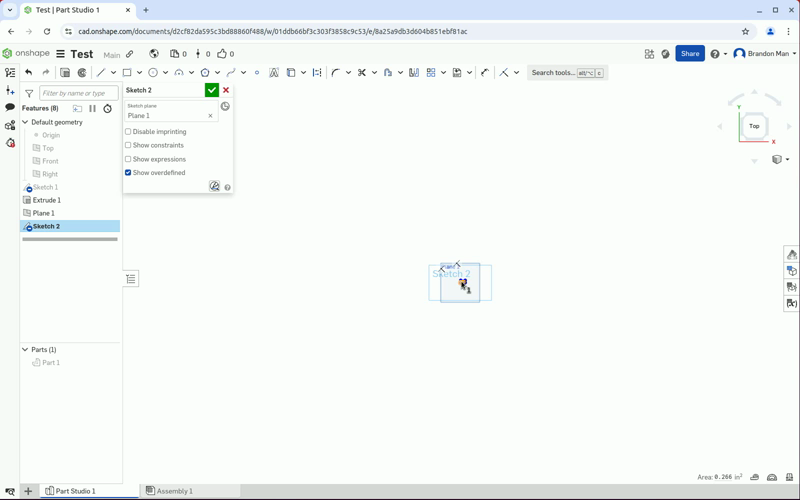
mouse_move(73, 352)
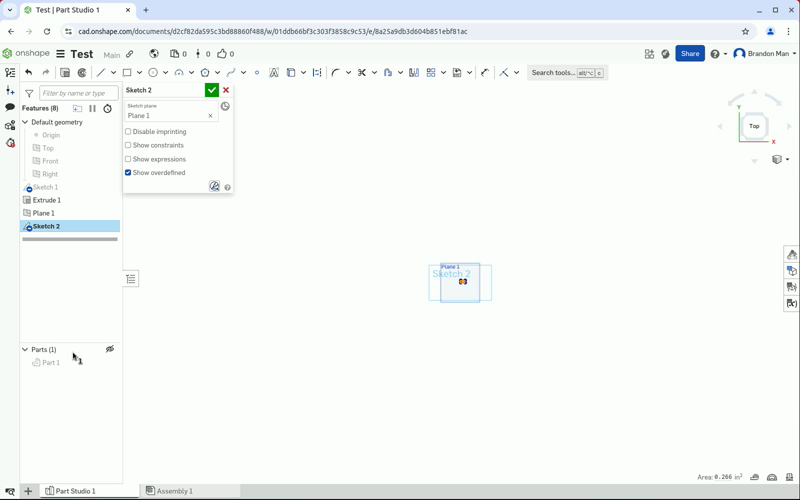
key(shift+y)
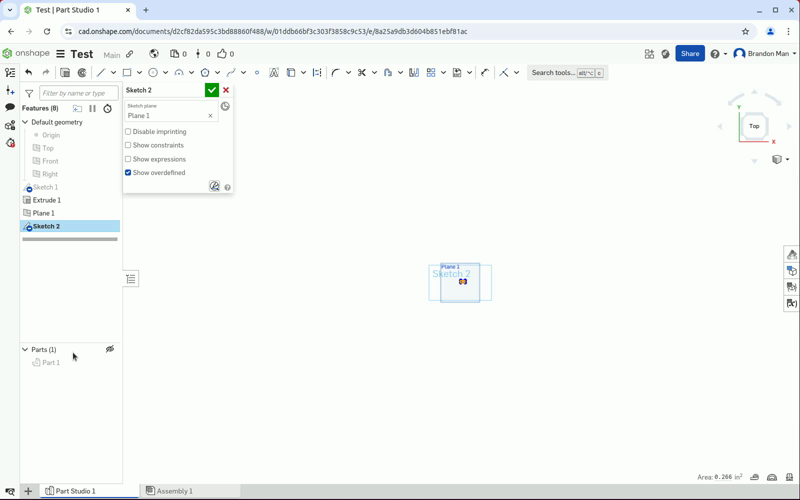
key(shift+e)
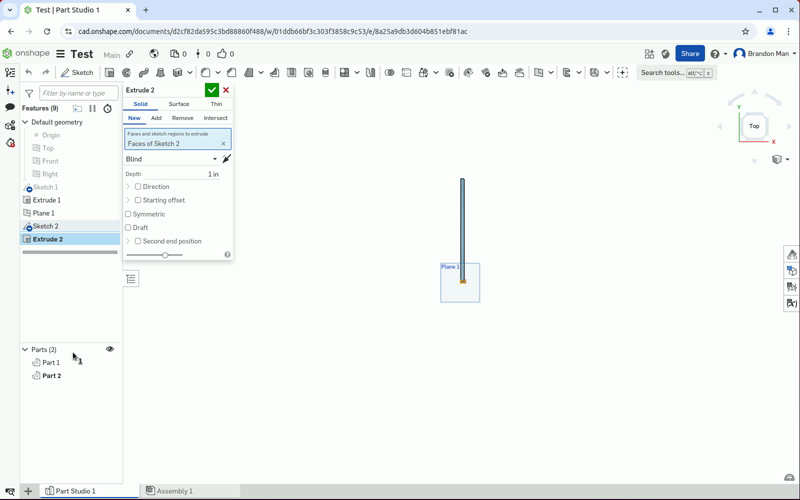
mouse_move(143, 106)
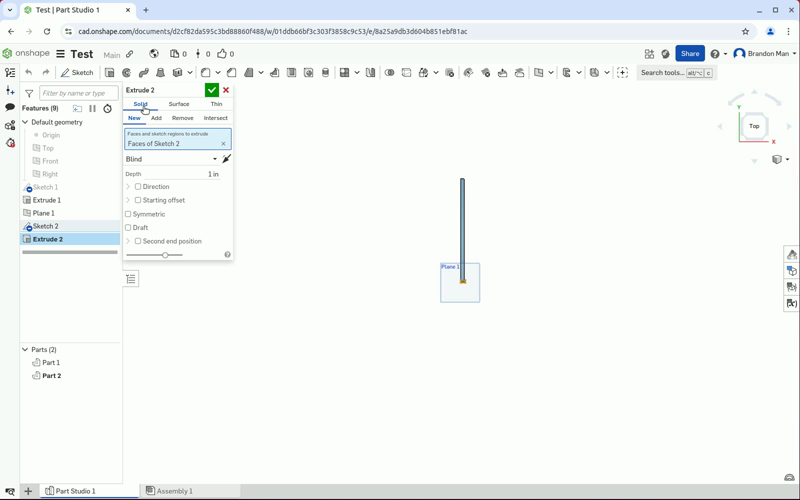
click(143, 106)
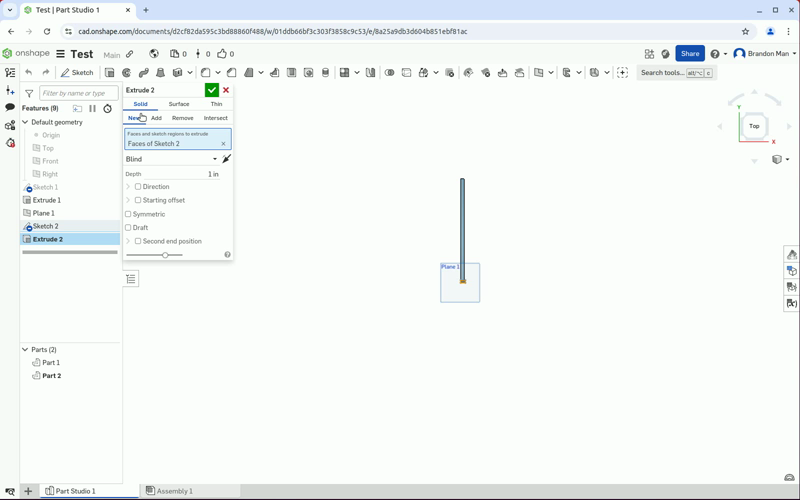
mouse_move(137, 120)
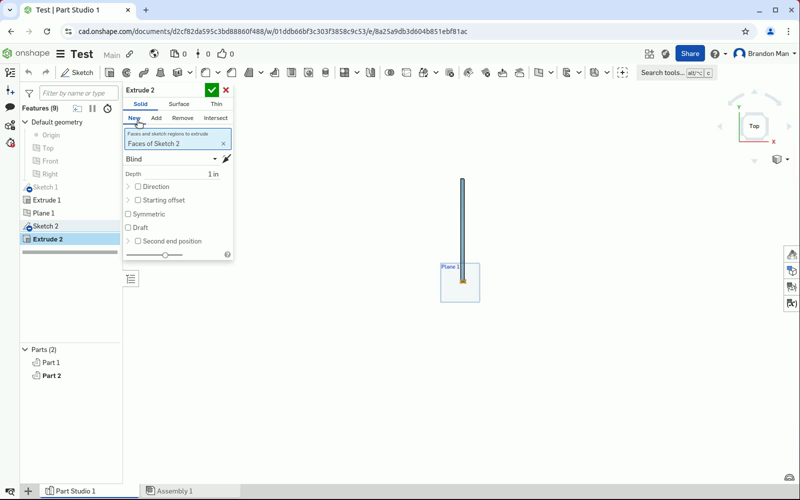
click(137, 120)
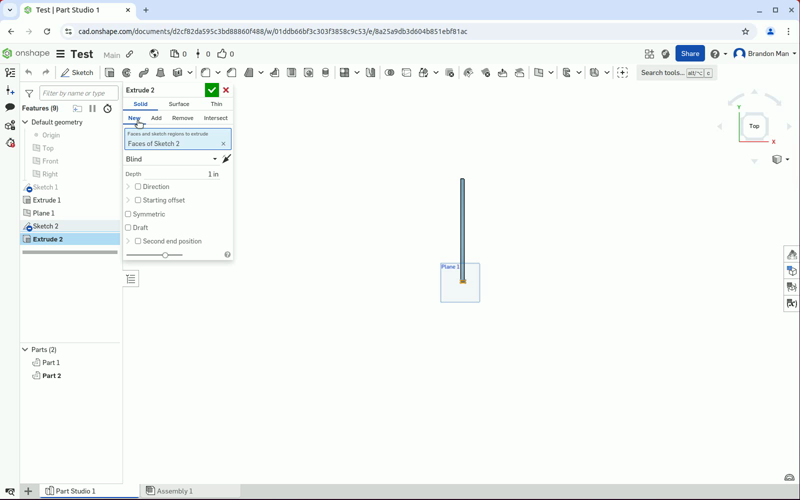
key(tab, 4)
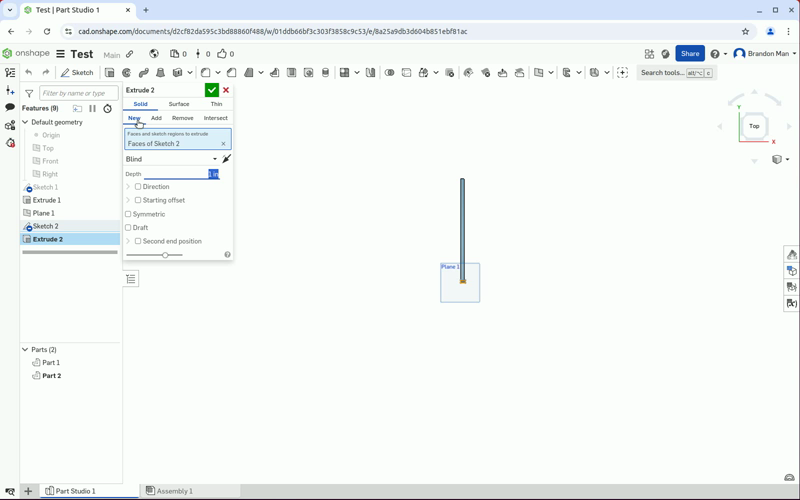
text(22.386)
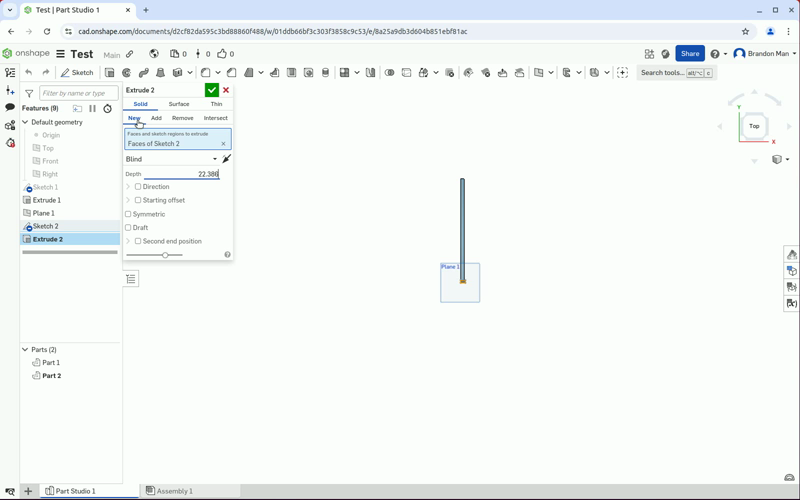
key(enter)
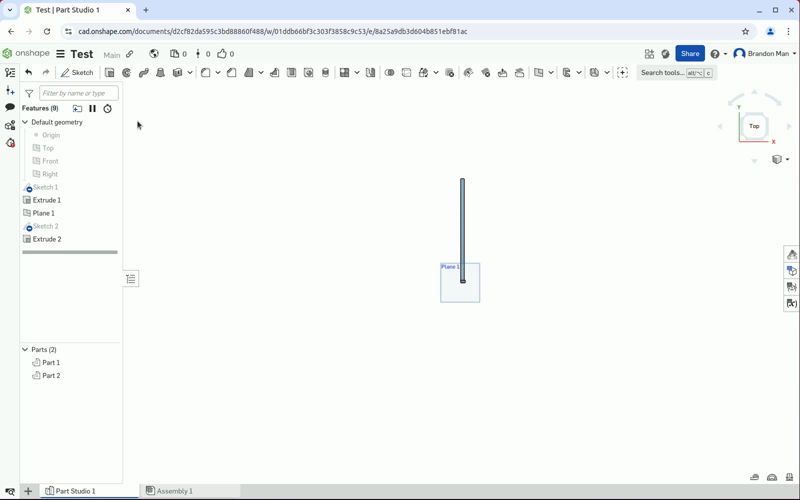
key(shift+h)
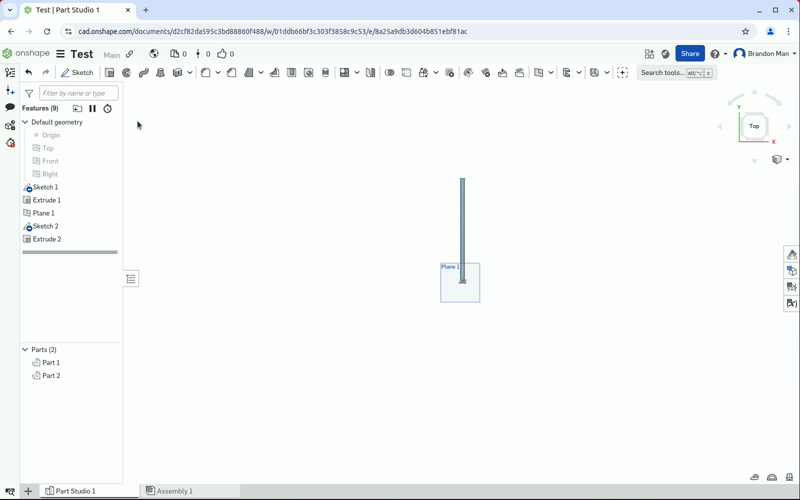
key(shift+h)
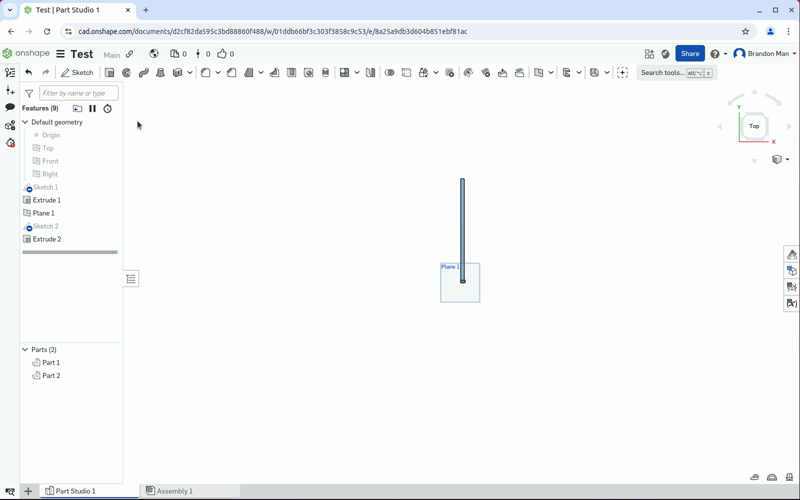
mouse_move(73, 189)
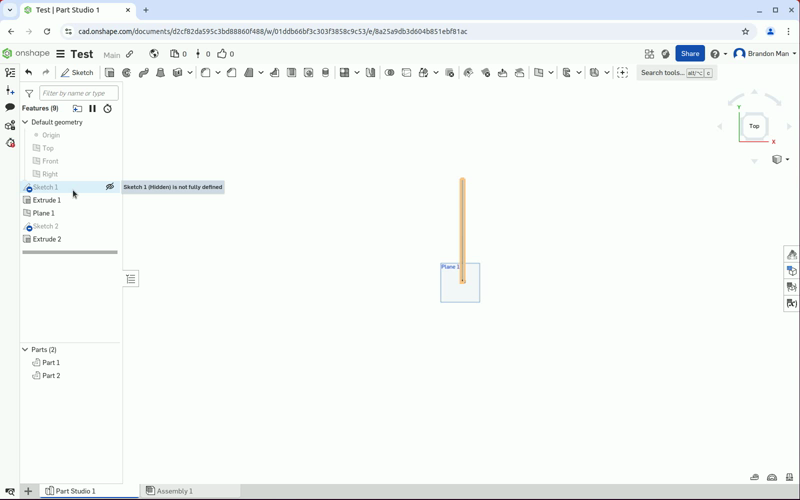
click(73, 189)
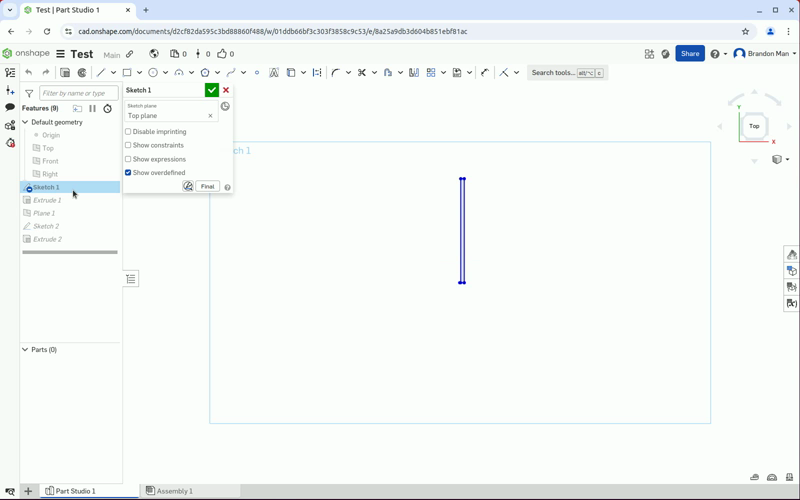
mouse_move(229, 92)
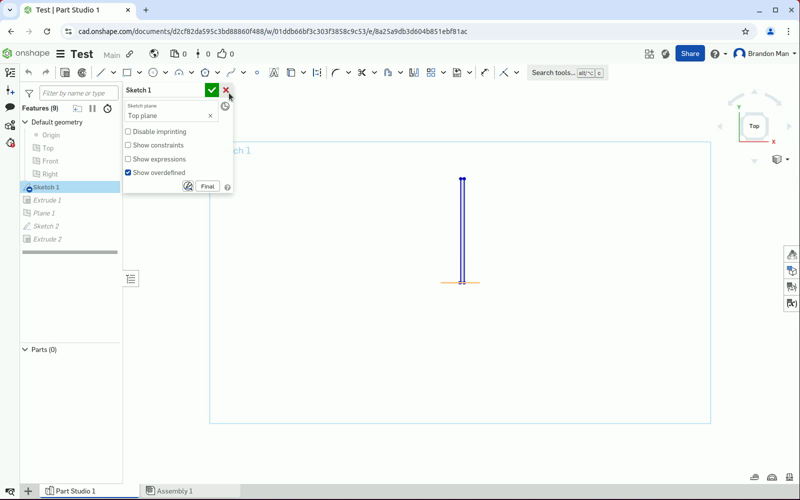
click(229, 92)
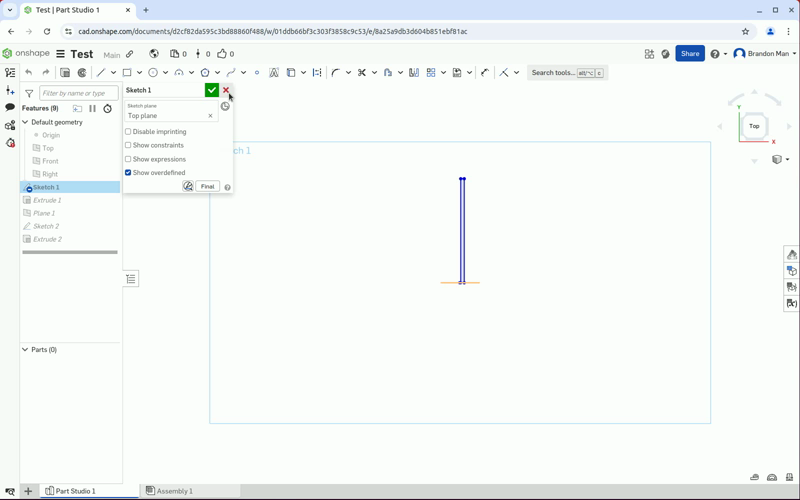
key(shift+s)
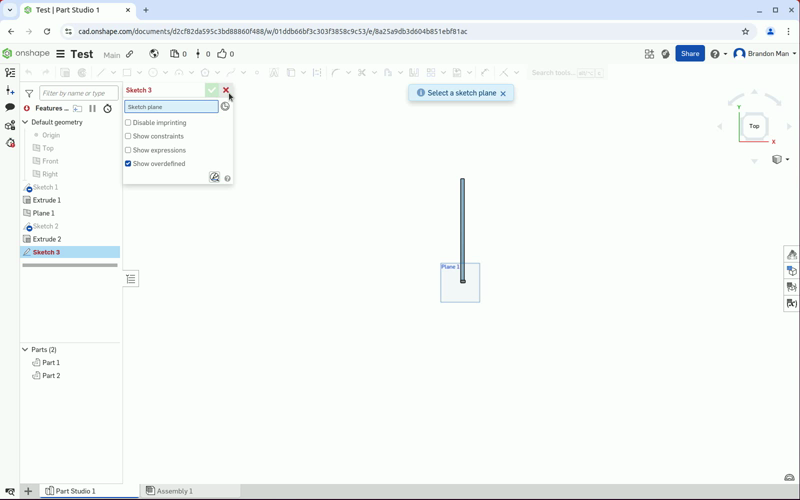
mouse_move(73, 215)
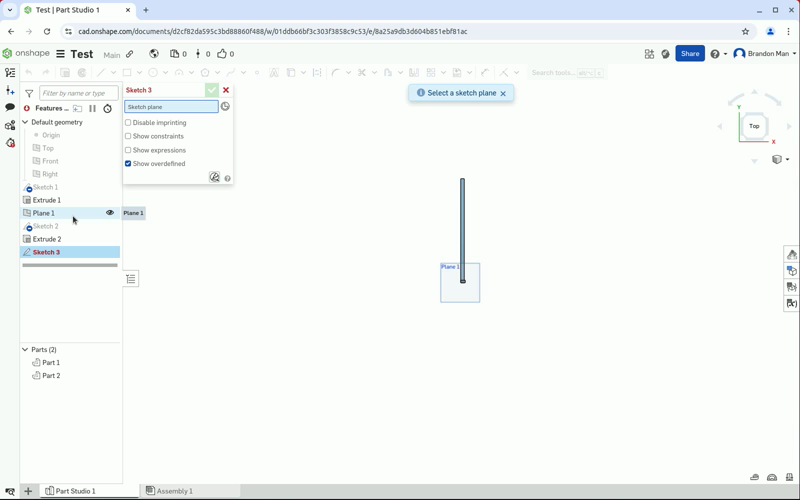
click(73, 215)
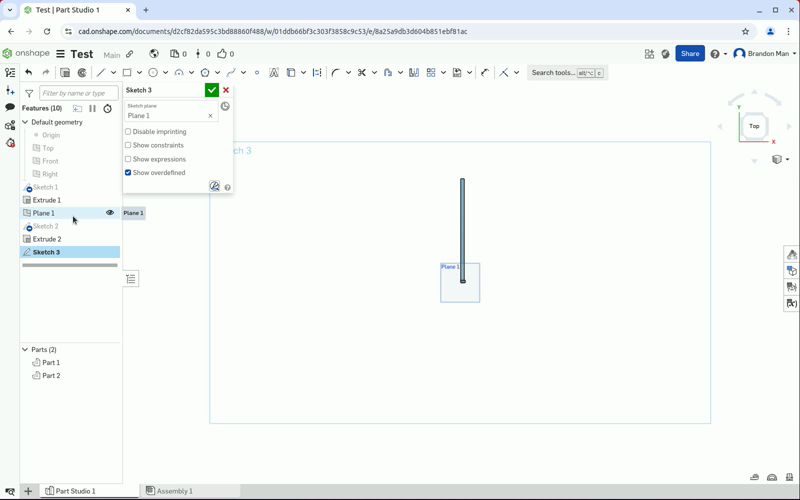
mouse_move(73, 352)
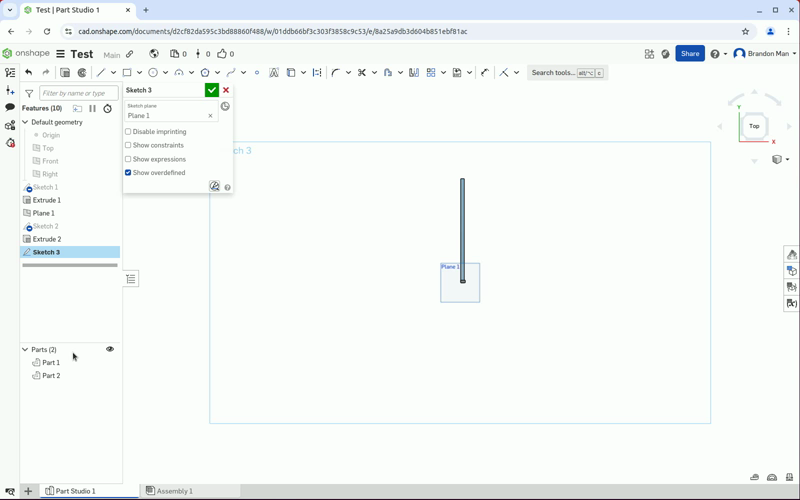
key(y)
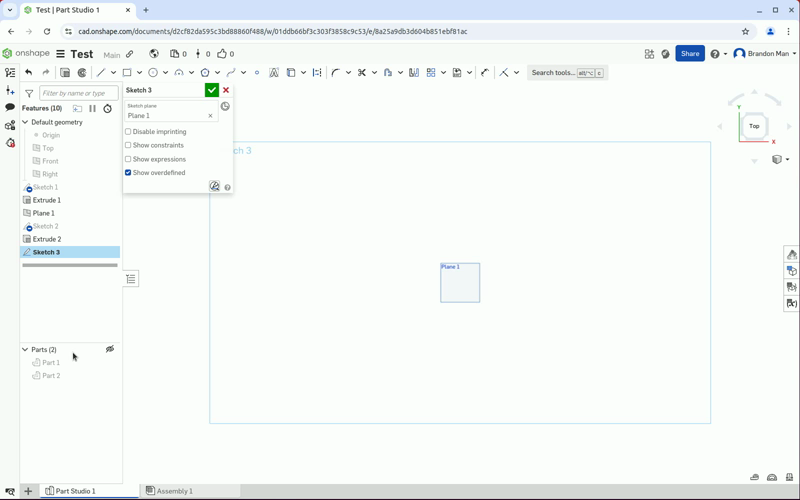
key(l)
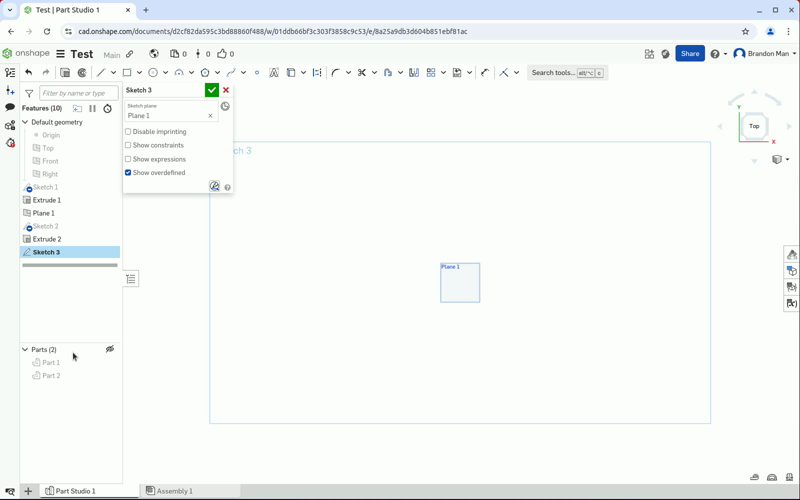
key_down(shift)
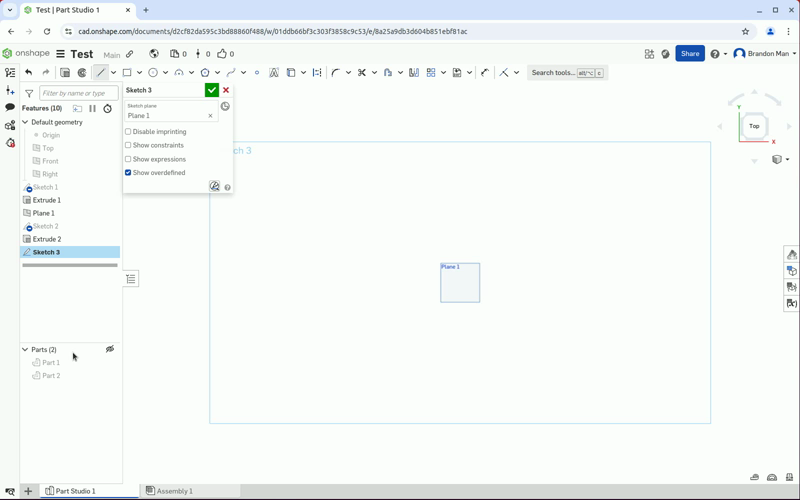
mouse_move(460, 253)
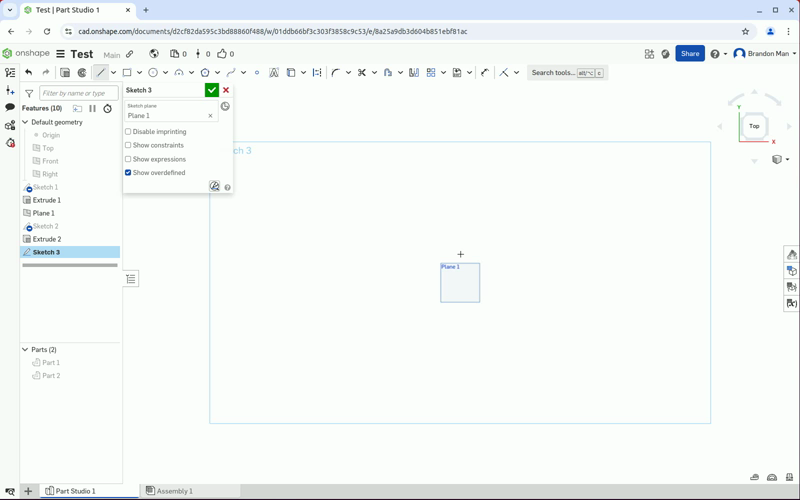
click(460, 253)
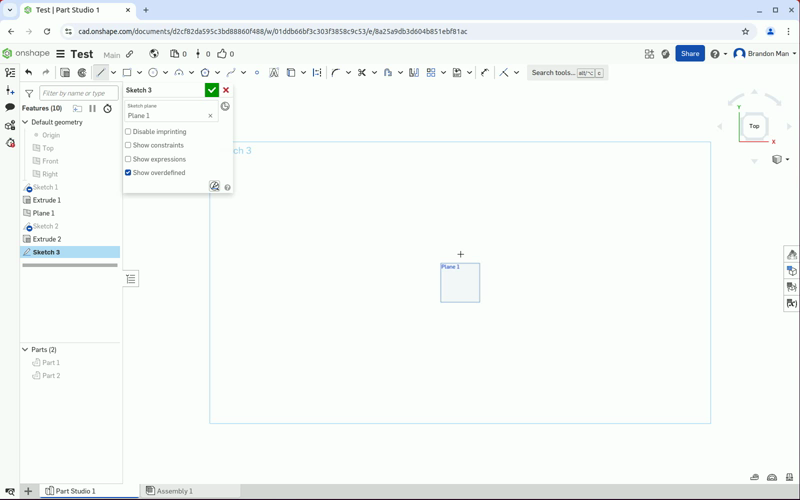
key_up(shift)
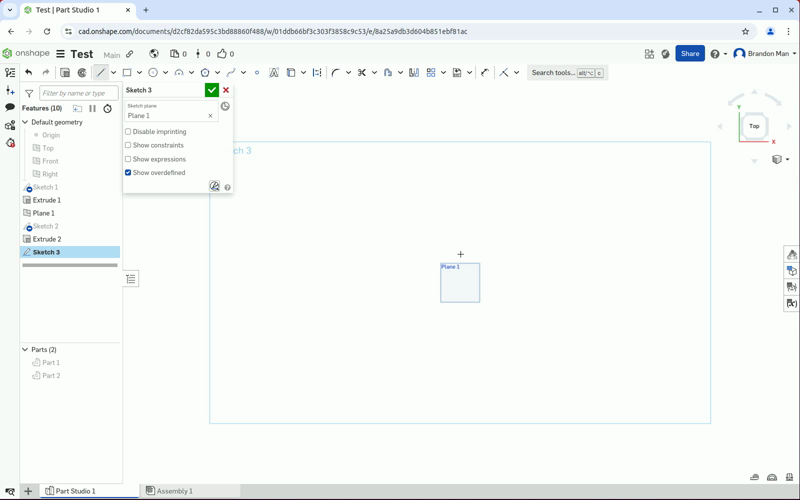
key_down(shift)
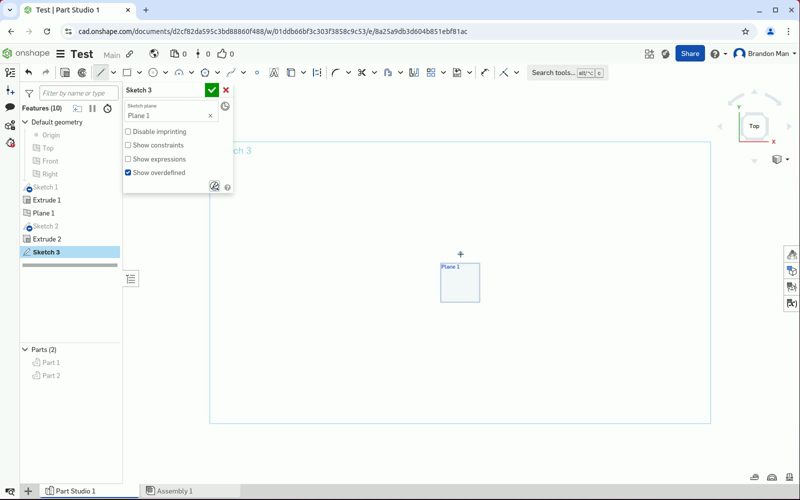
mouse_move(490, 253)
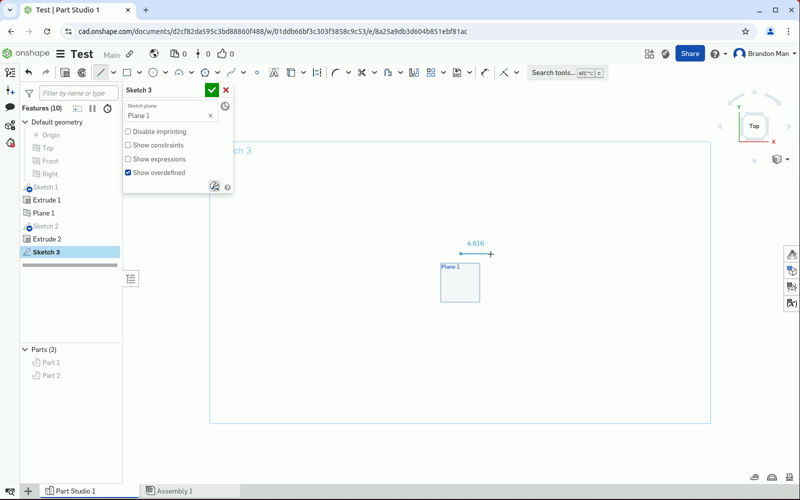
mouse_move(465, 253)
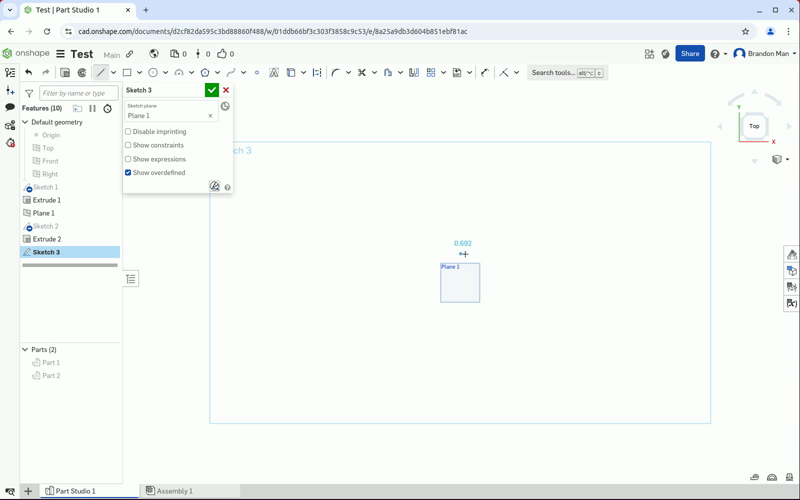
scroll(6)
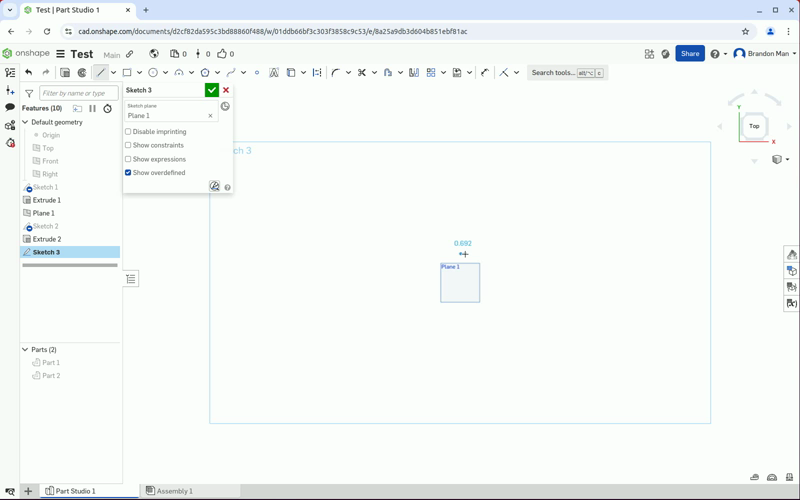
scroll(6)
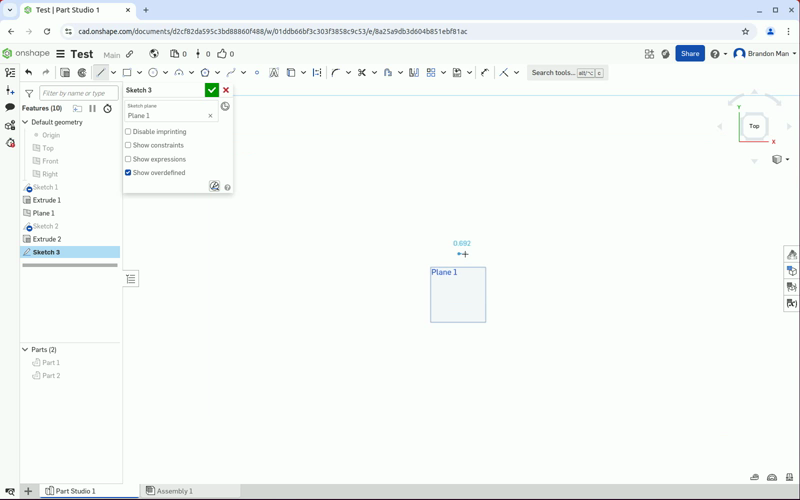
scroll(6)
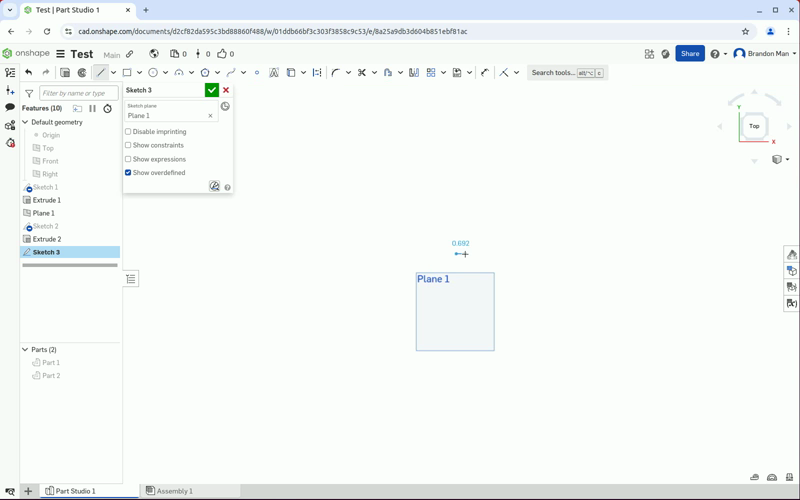
scroll(6)
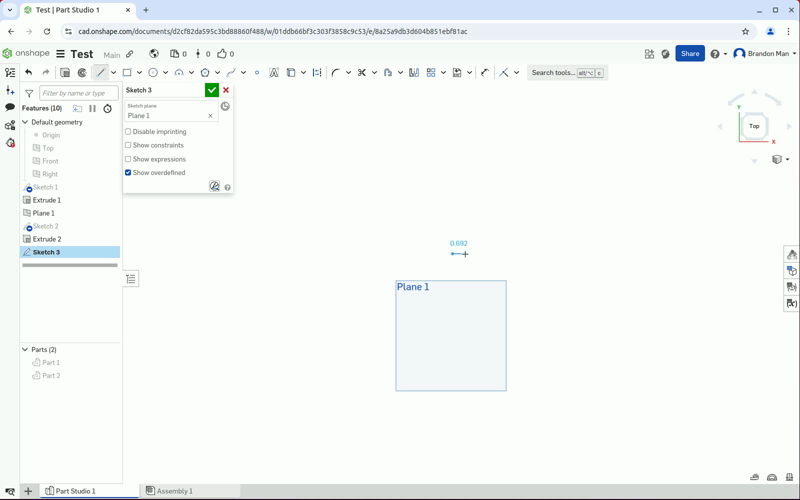
scroll(6)
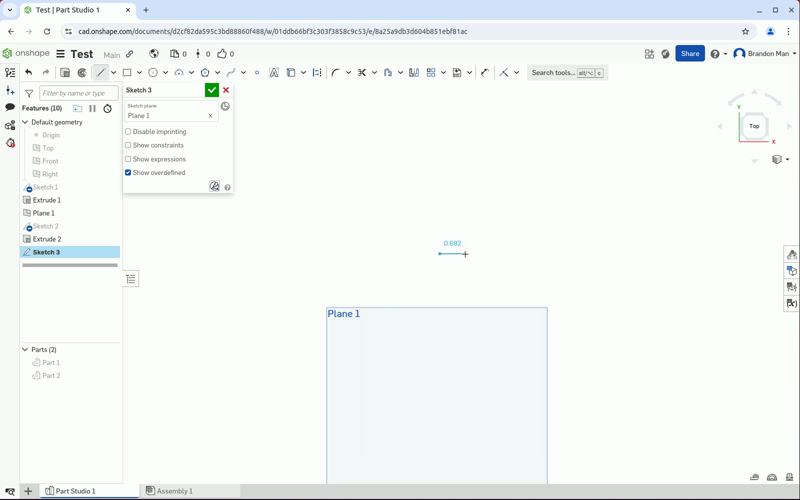
scroll(6)
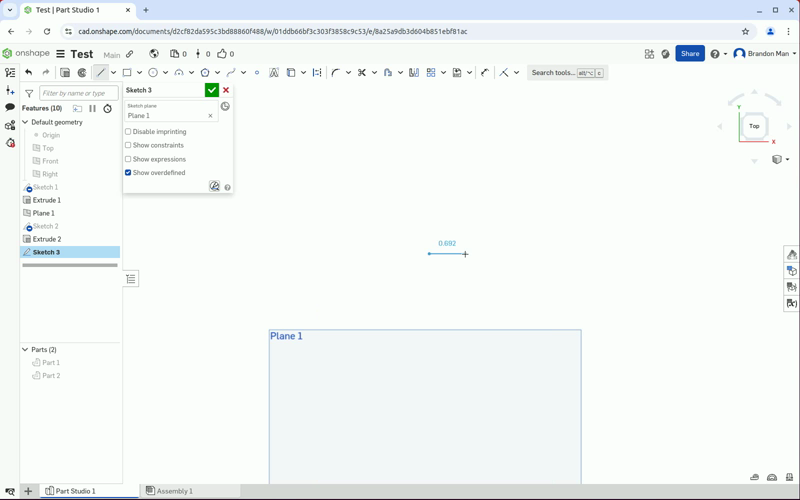
scroll(6)
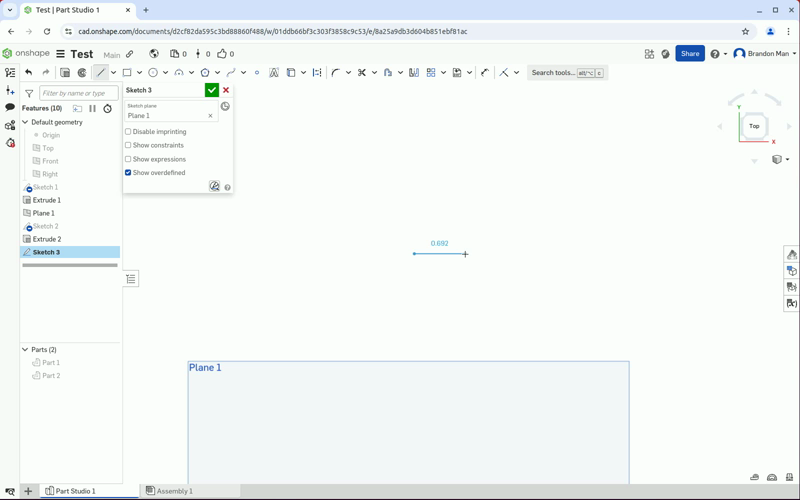
click(465, 253)
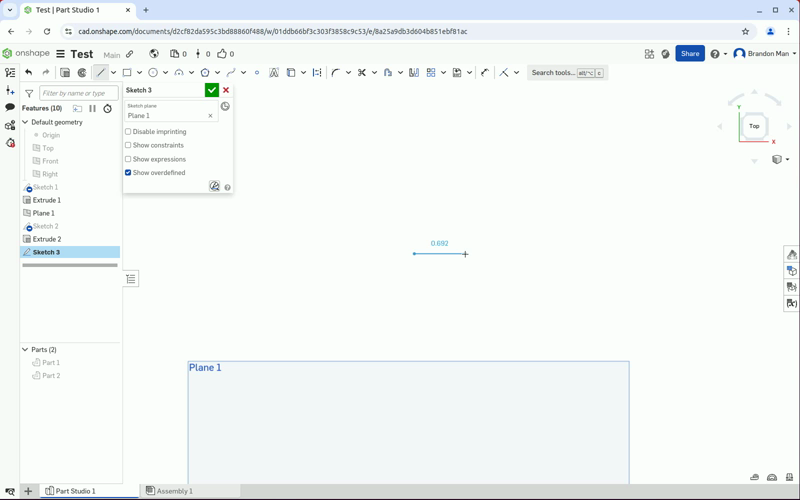
scroll(-6)
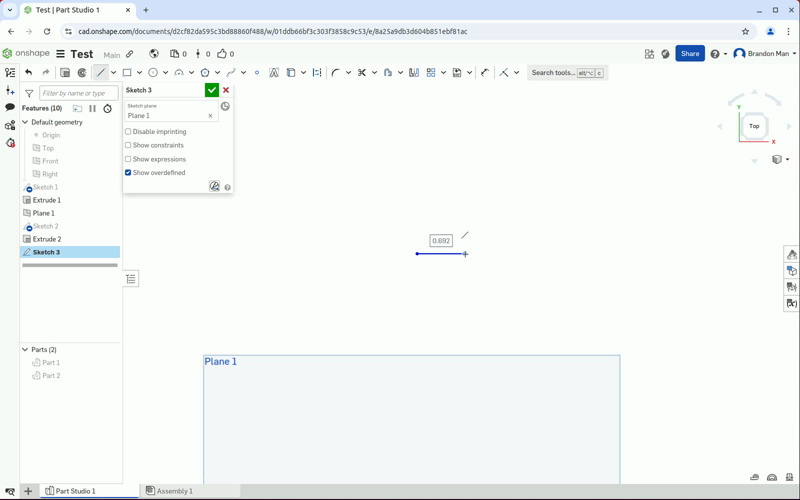
scroll(-6)
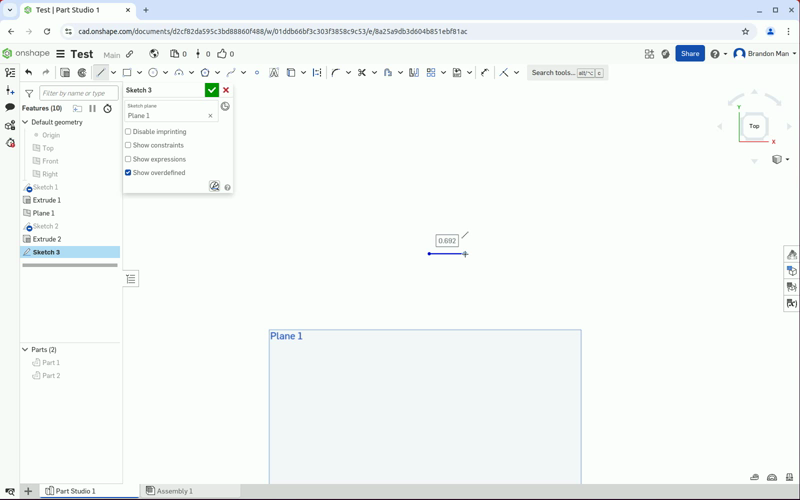
scroll(-6)
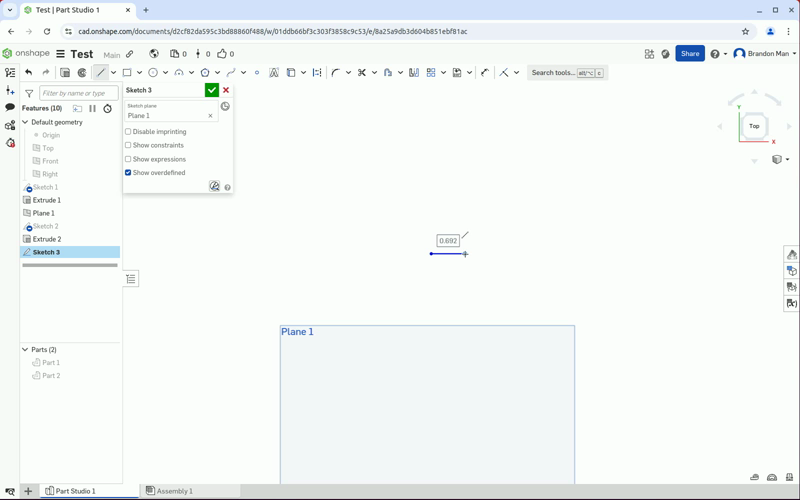
scroll(-6)
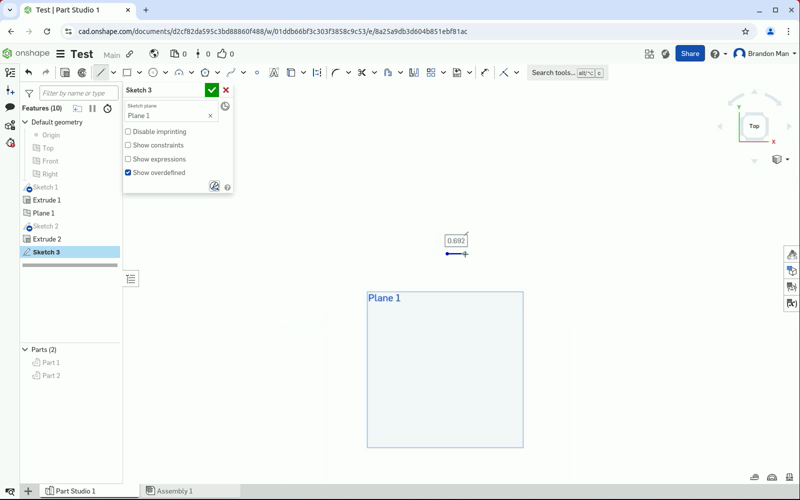
scroll(-6)
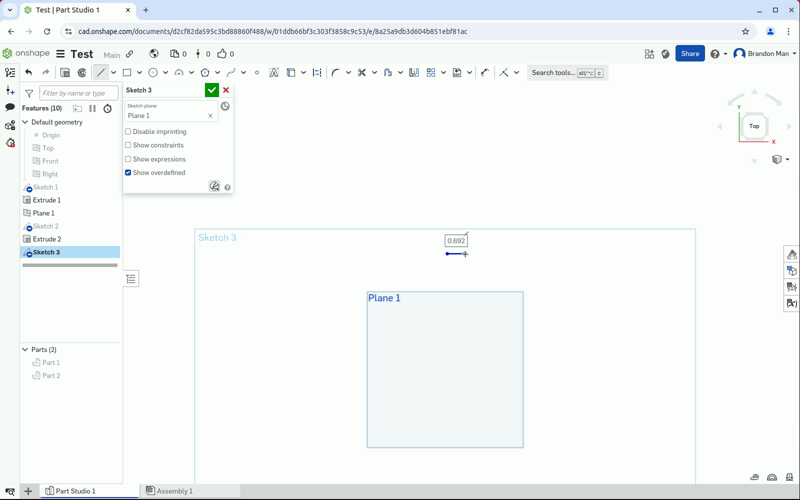
scroll(-6)
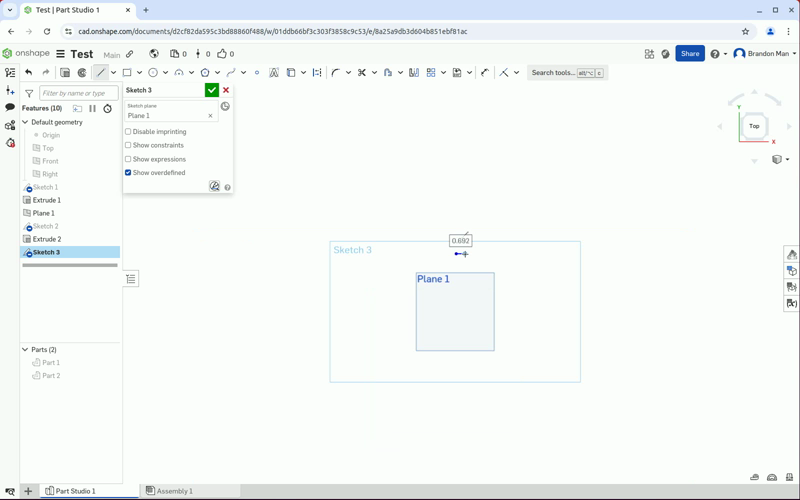
scroll(-6)
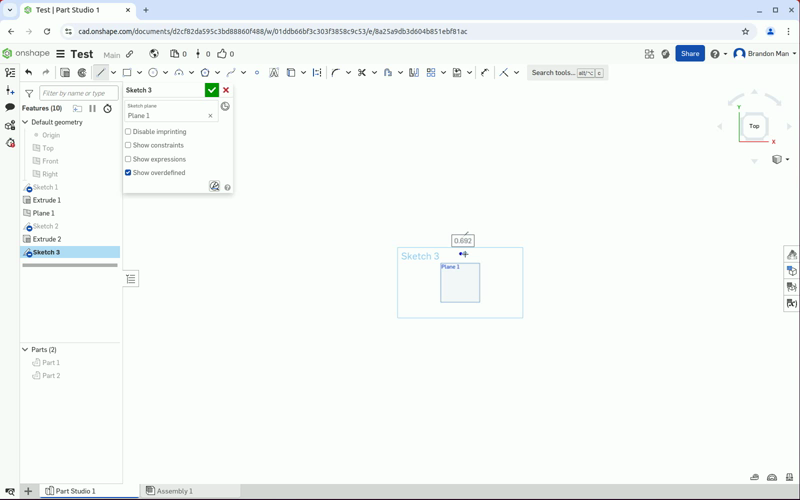
key_up(shift)
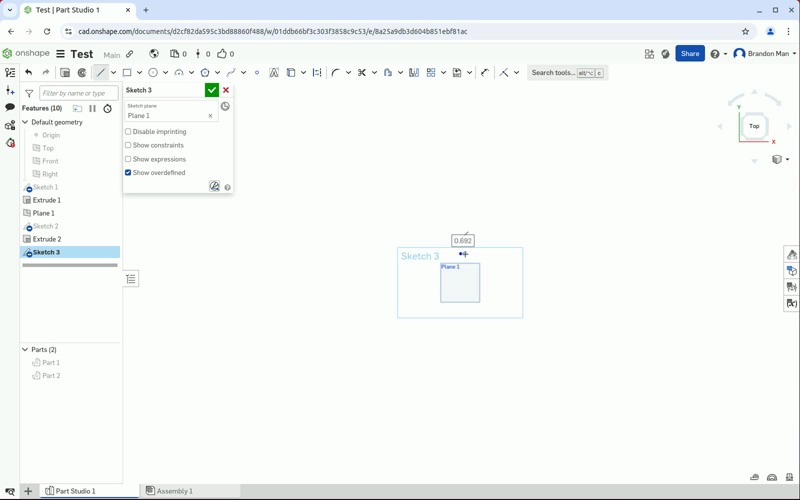
key_down(shift)
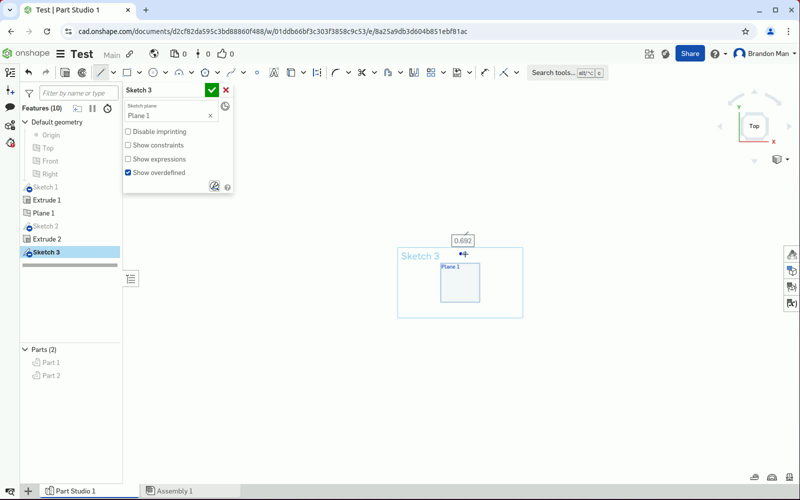
mouse_move(495, 253)
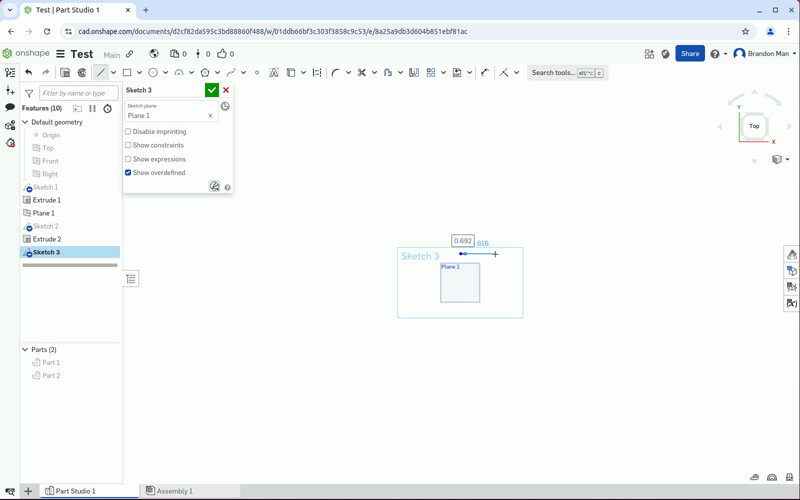
mouse_move(465, 250)
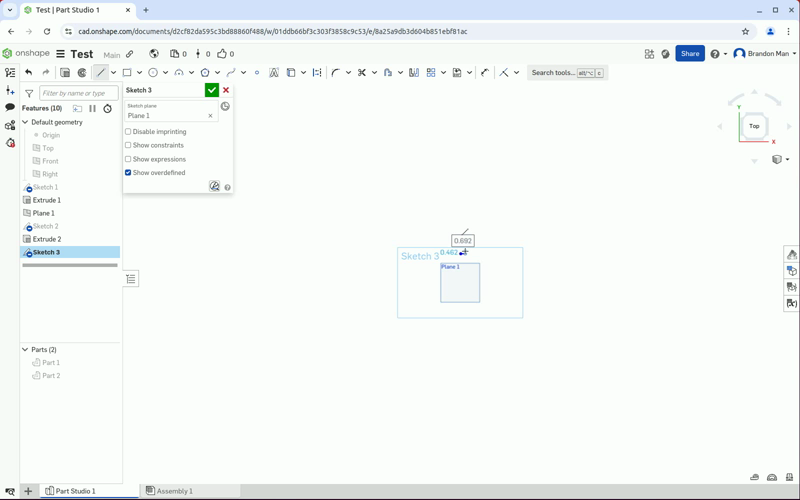
scroll(6)
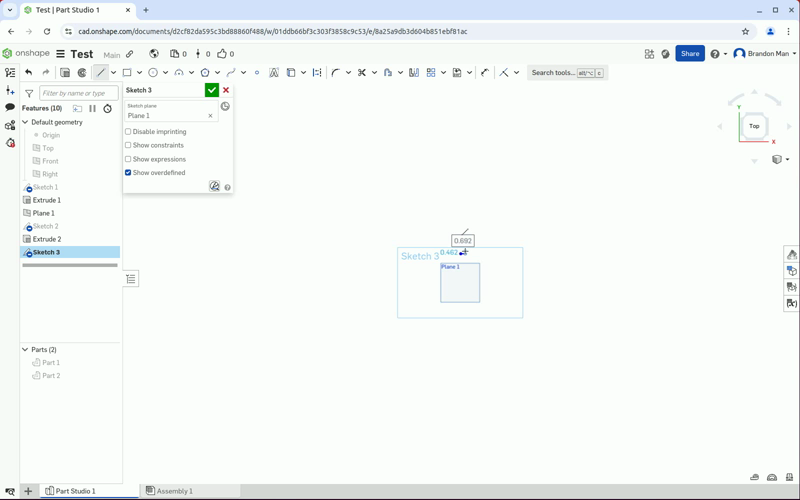
scroll(6)
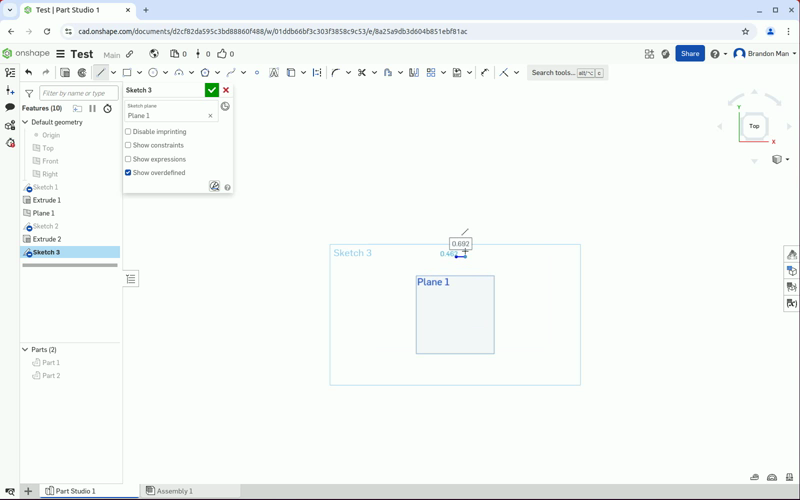
scroll(6)
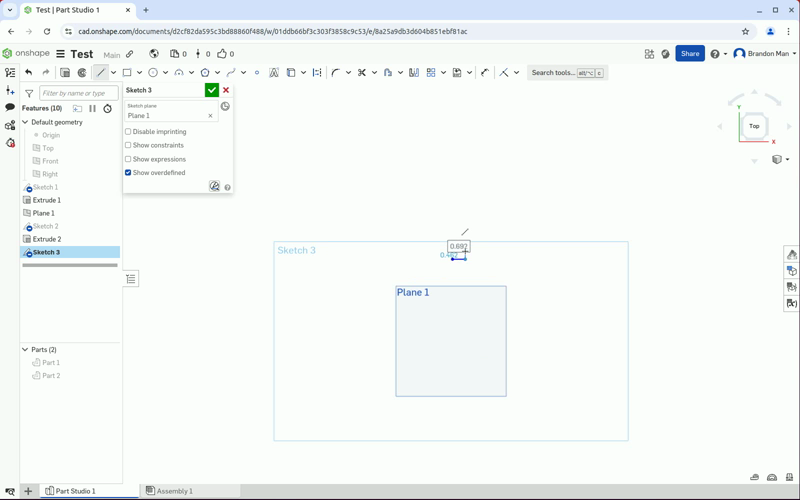
scroll(6)
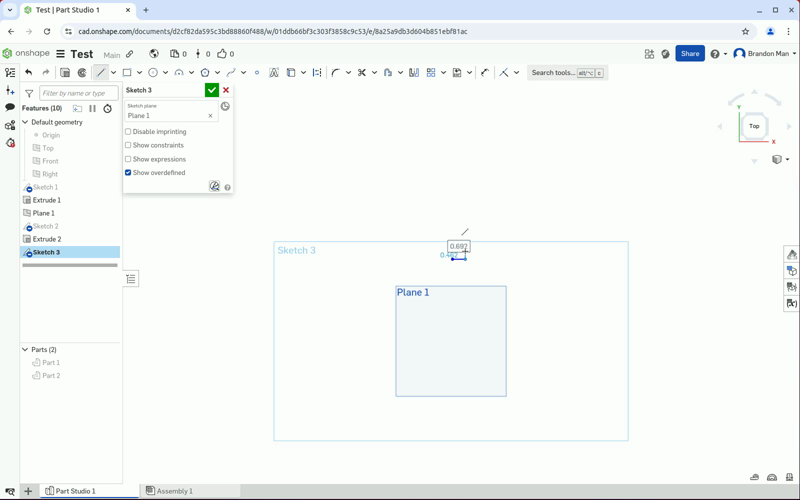
scroll(6)
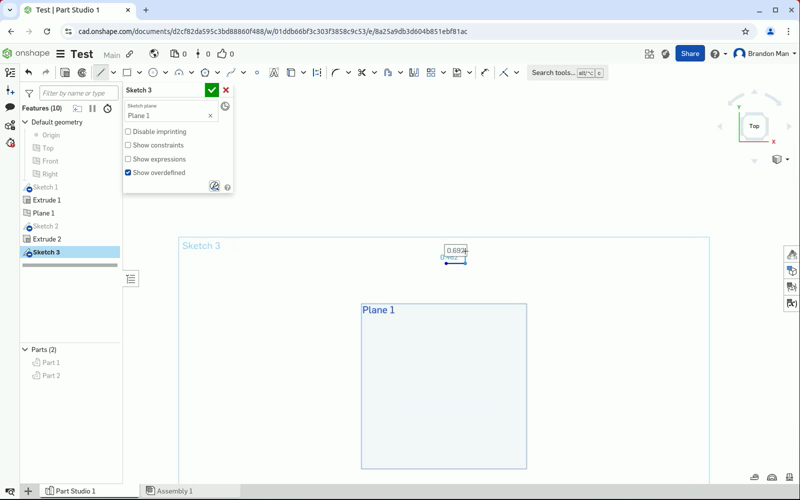
scroll(6)
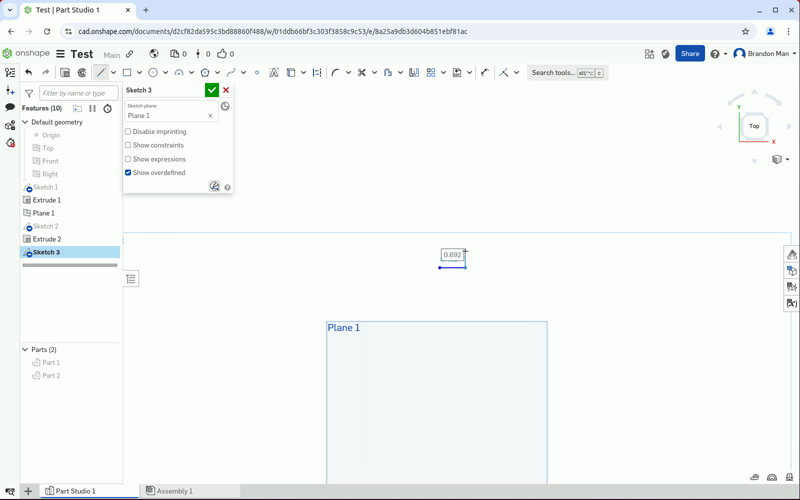
scroll(6)
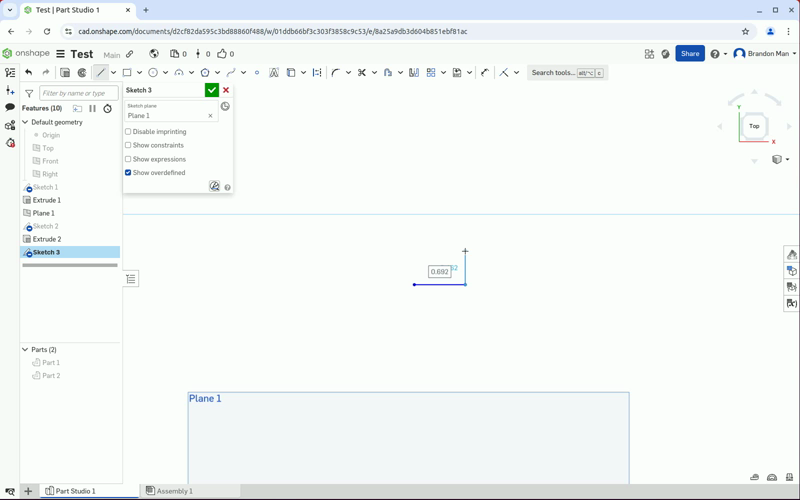
click(465, 250)
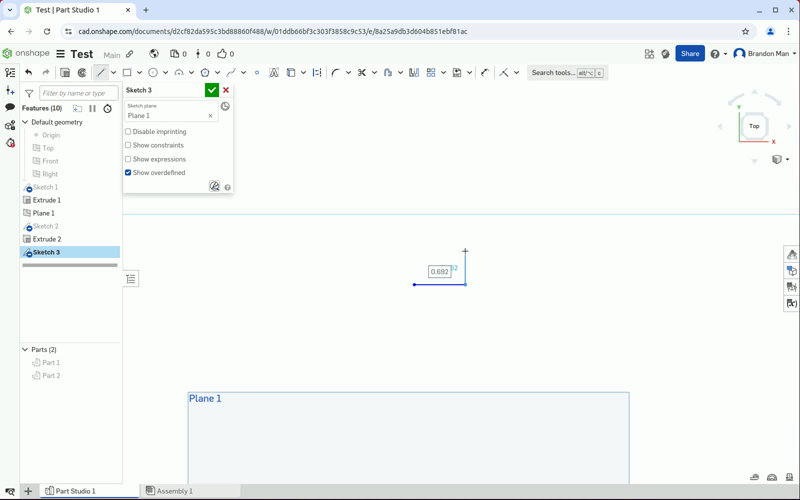
scroll(-6)
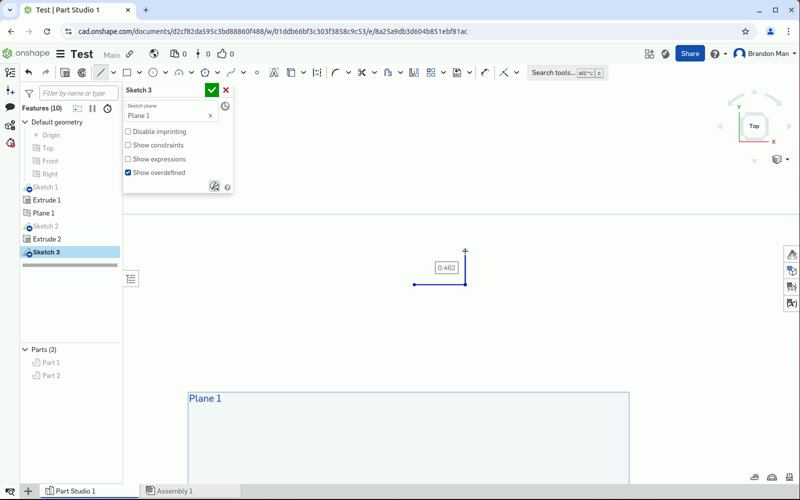
scroll(-6)
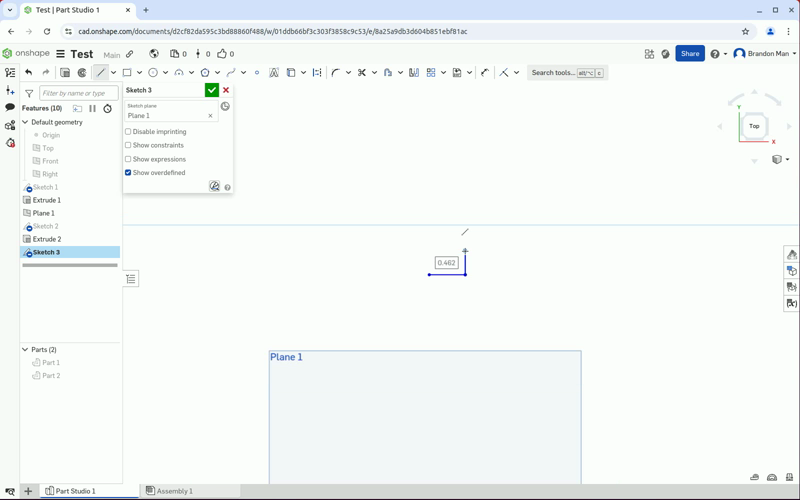
scroll(-6)
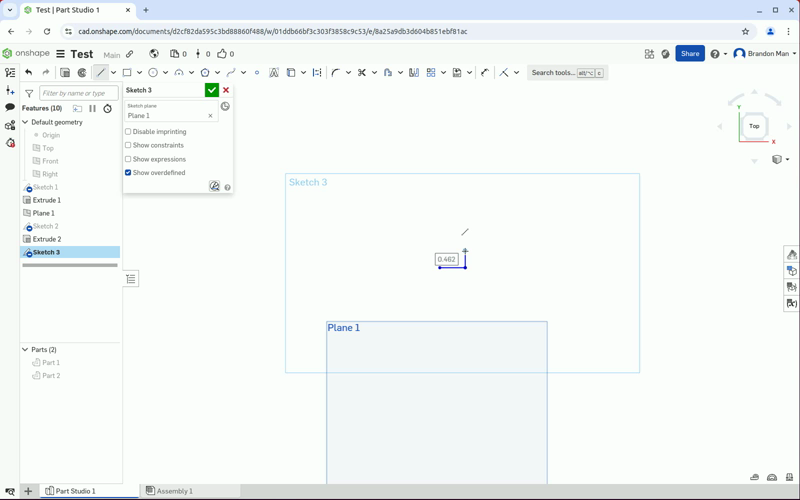
scroll(-6)
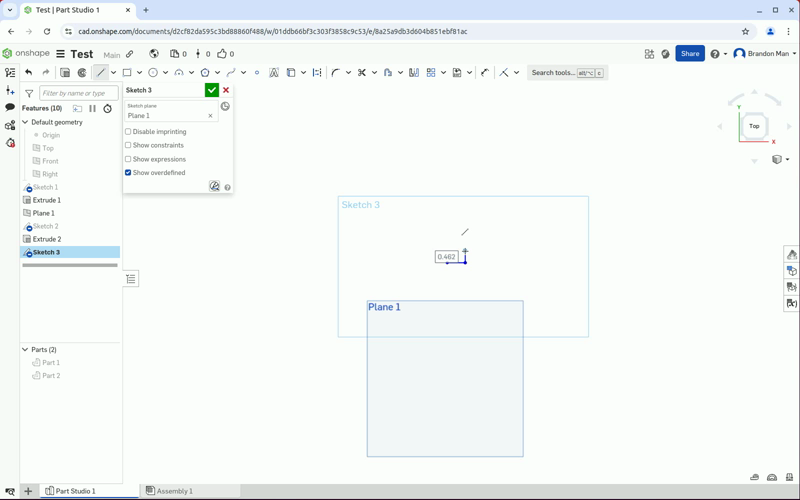
scroll(-6)
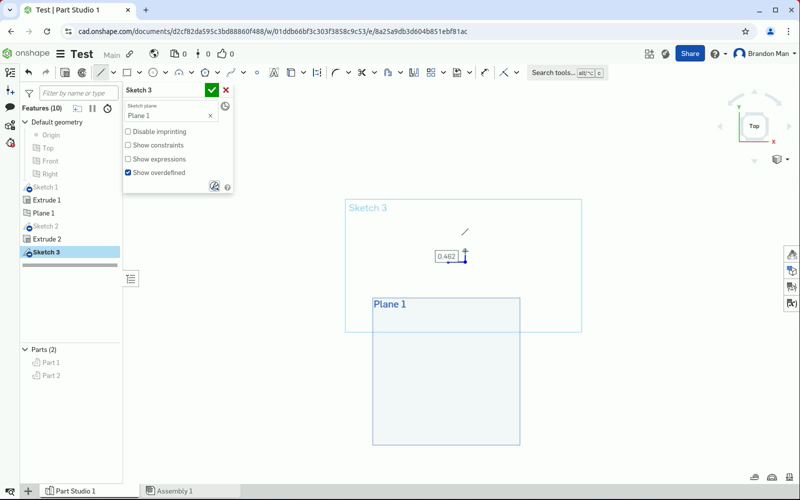
scroll(-6)
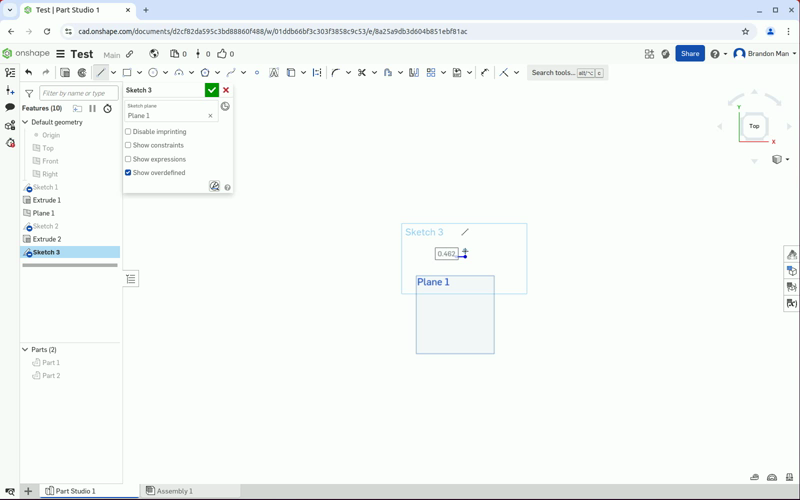
scroll(-6)
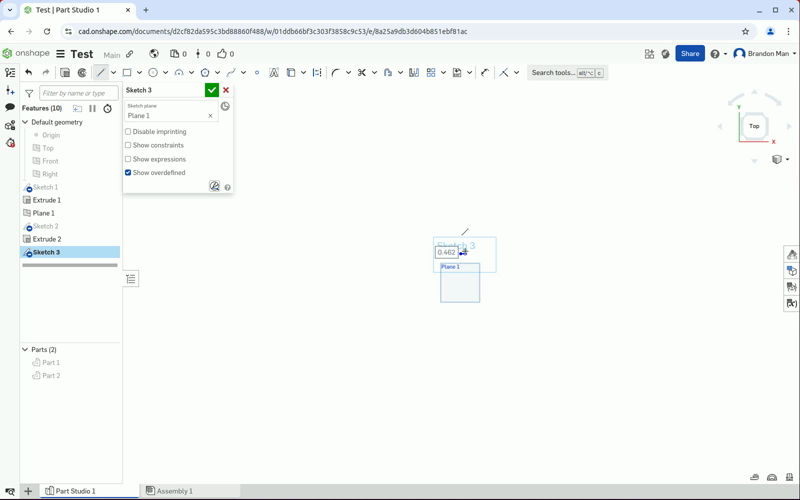
key_up(shift)
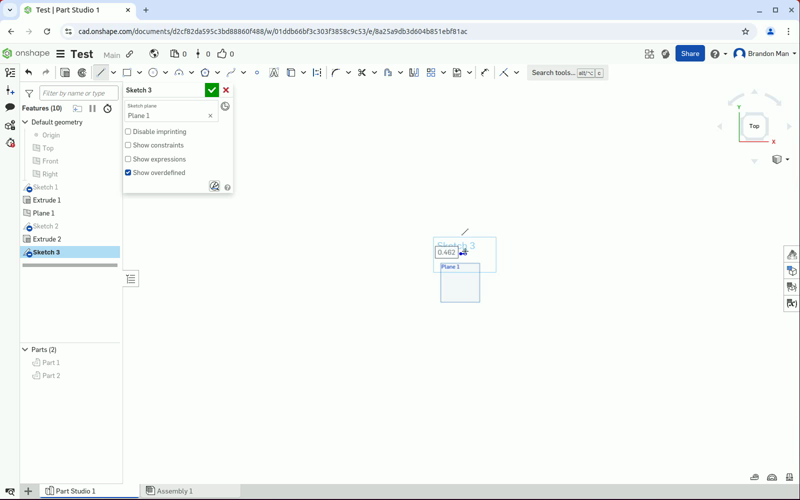
key_down(shift)
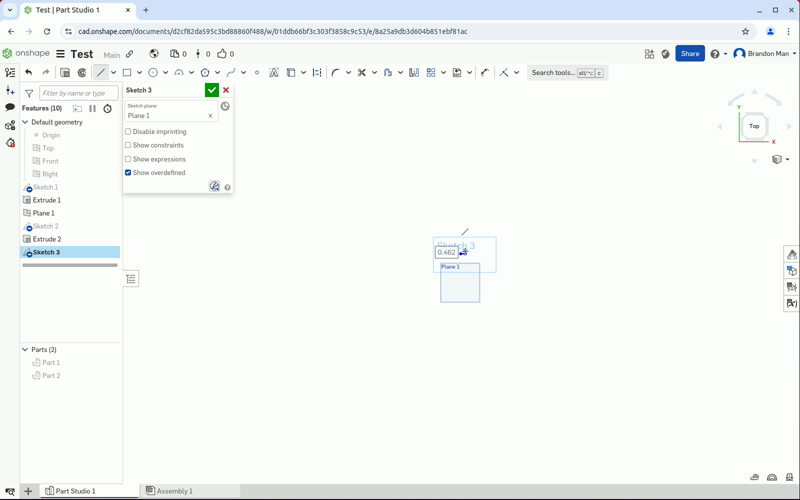
mouse_move(495, 250)
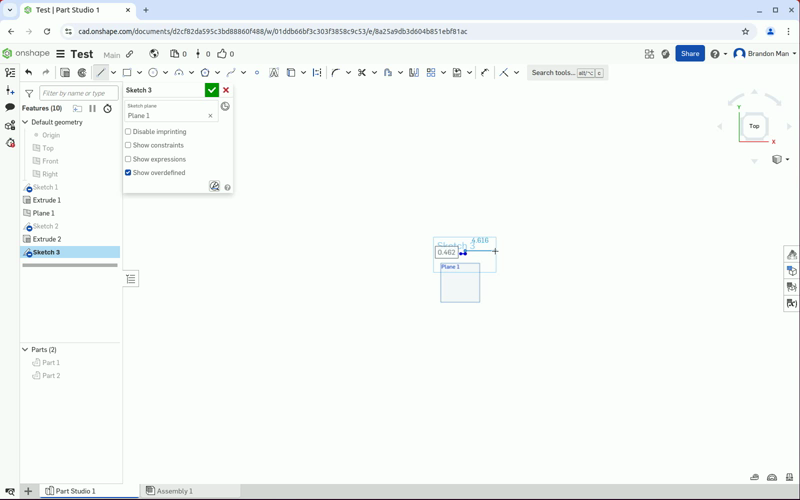
mouse_move(460, 250)
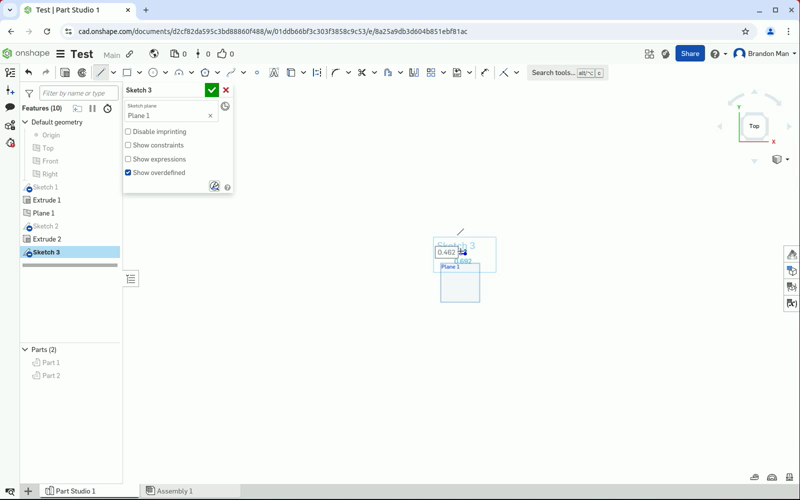
scroll(6)
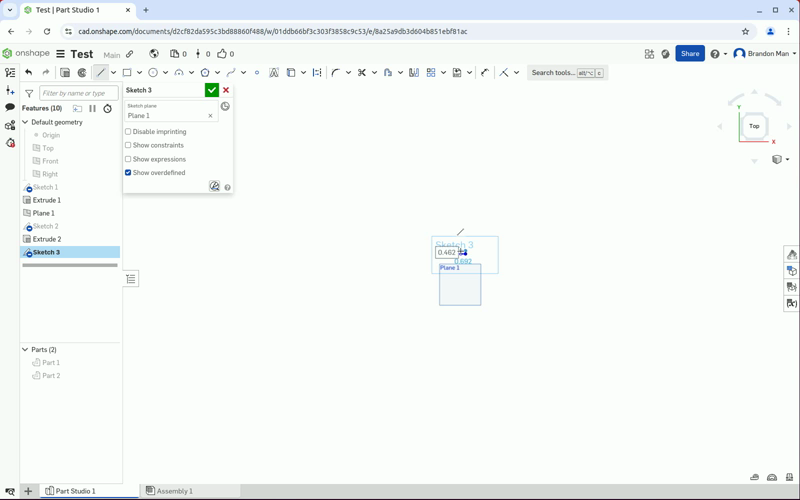
scroll(6)
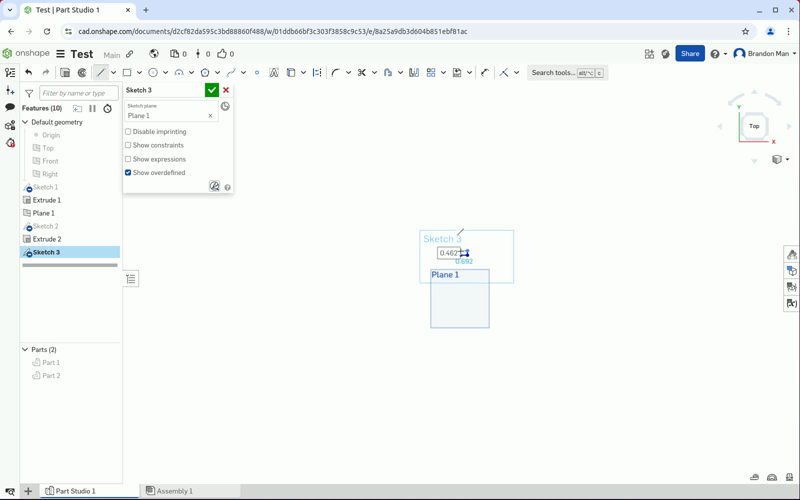
scroll(6)
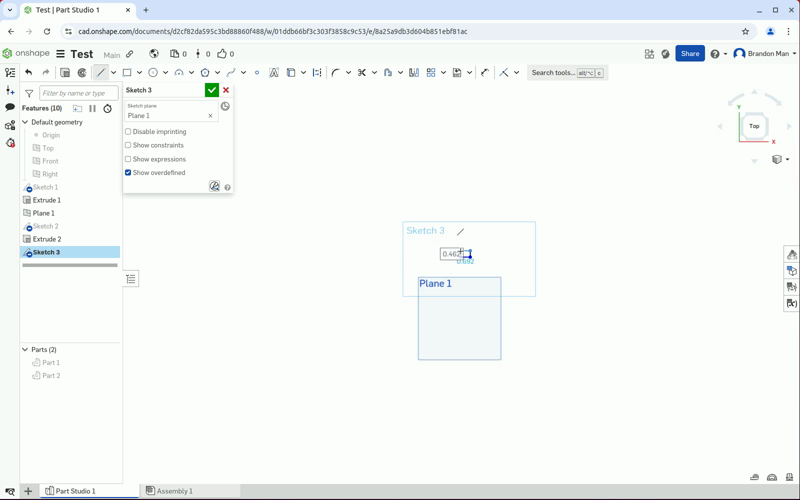
scroll(6)
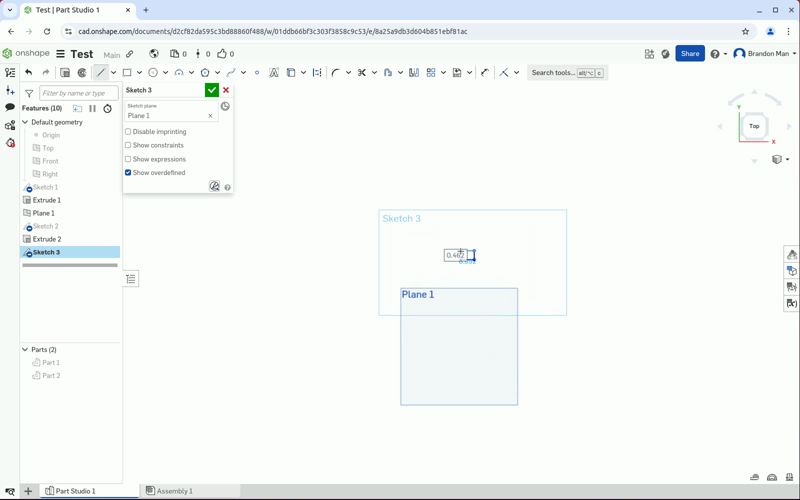
scroll(6)
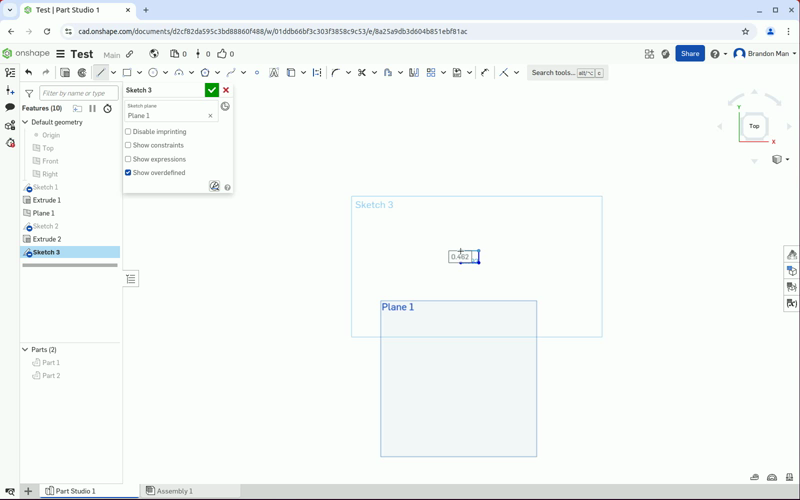
scroll(6)
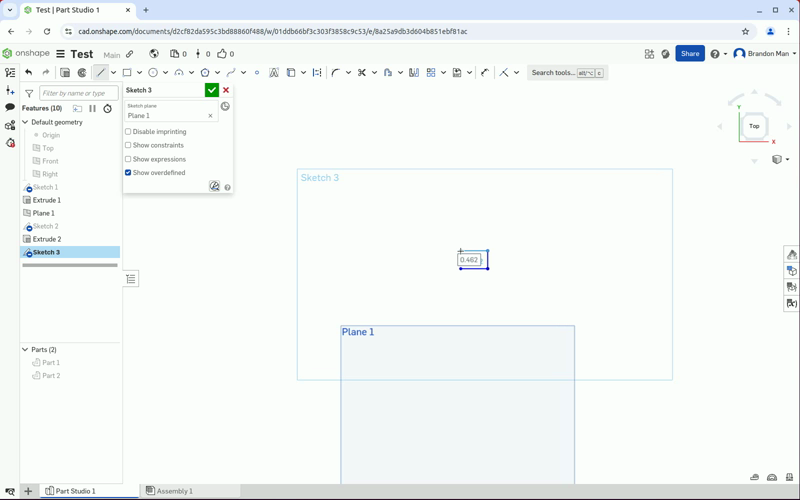
scroll(6)
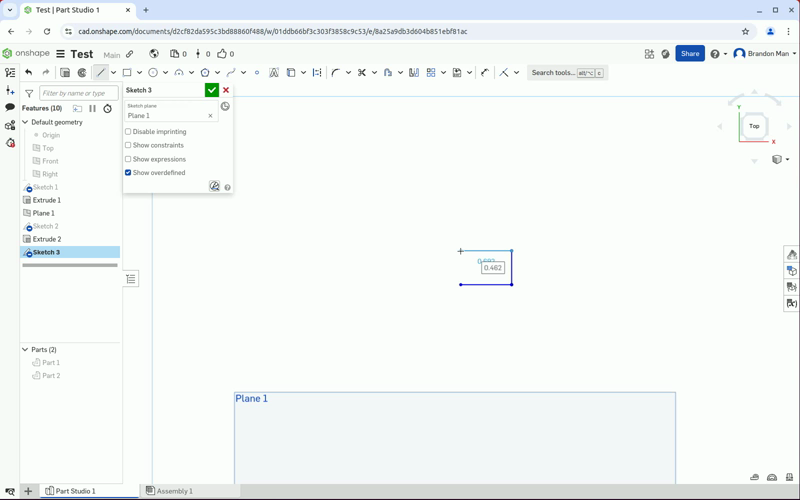
click(460, 250)
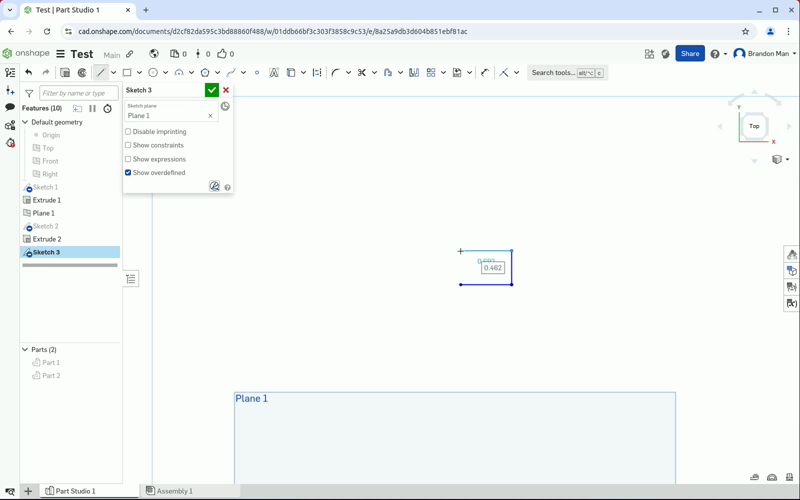
scroll(-6)
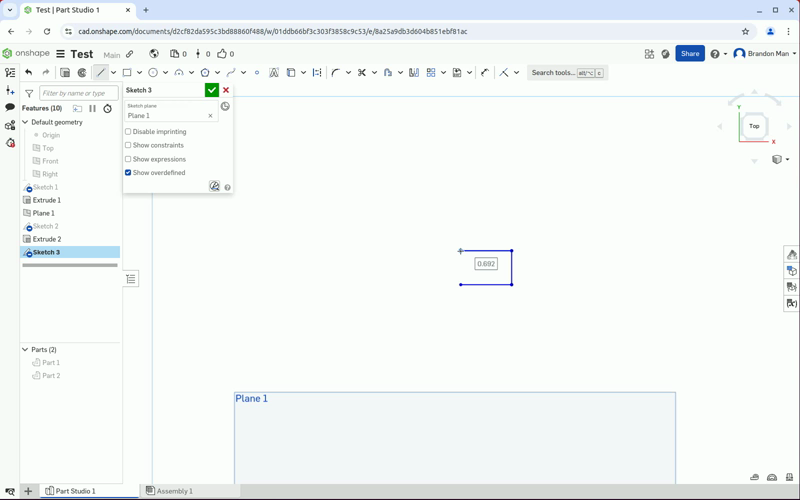
scroll(-6)
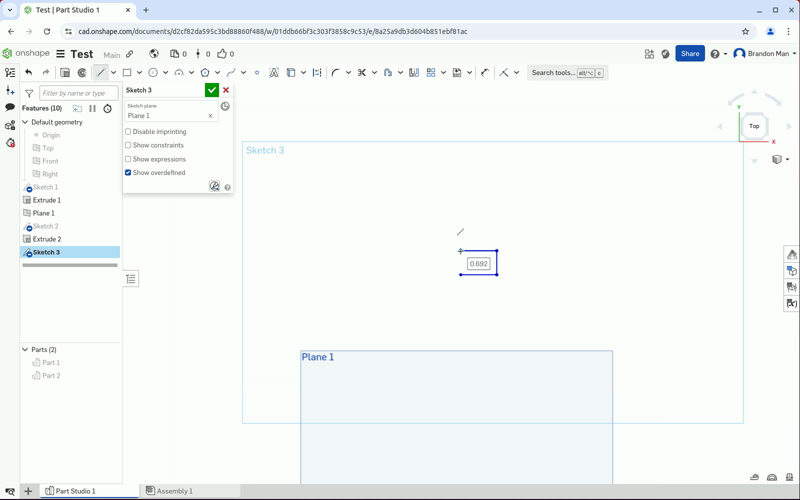
scroll(-6)
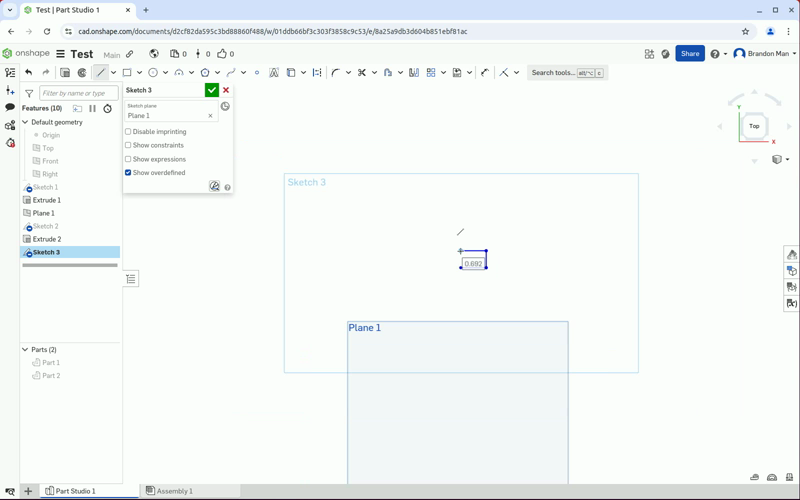
scroll(-6)
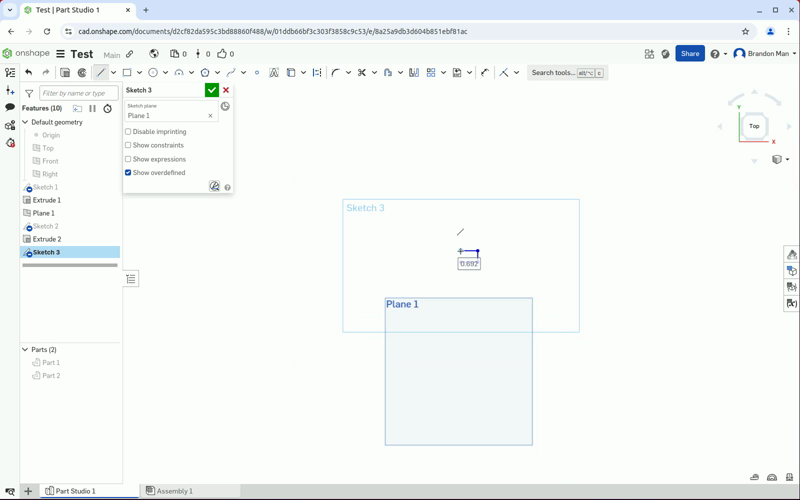
scroll(-6)
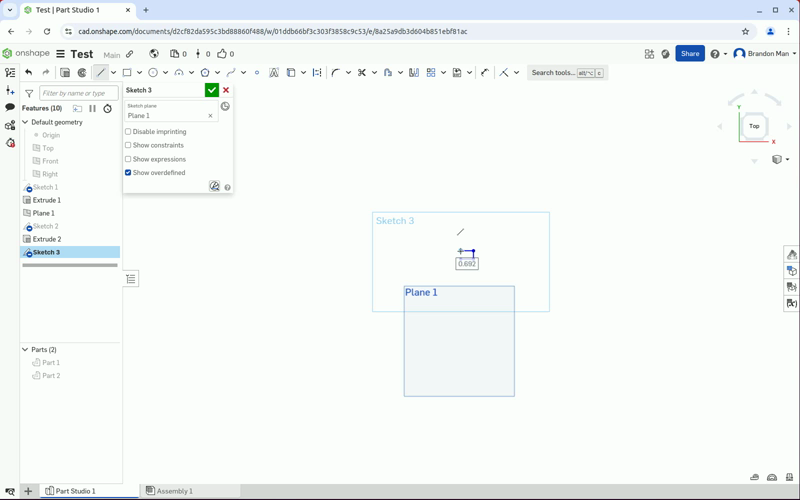
scroll(-6)
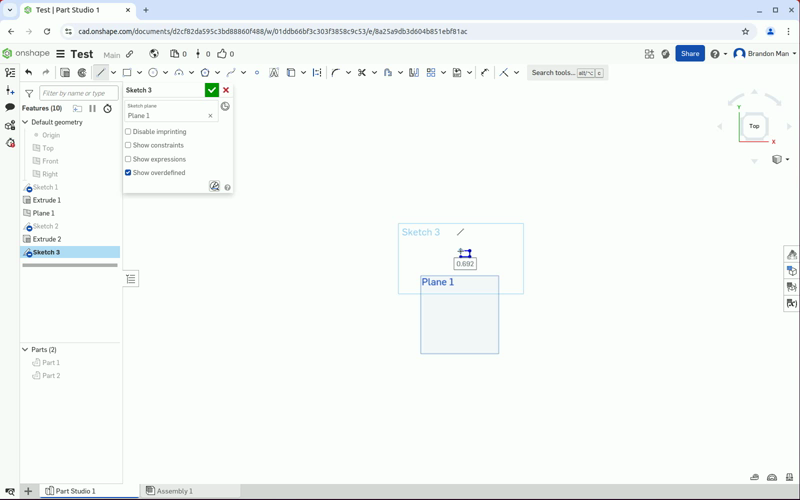
scroll(-6)
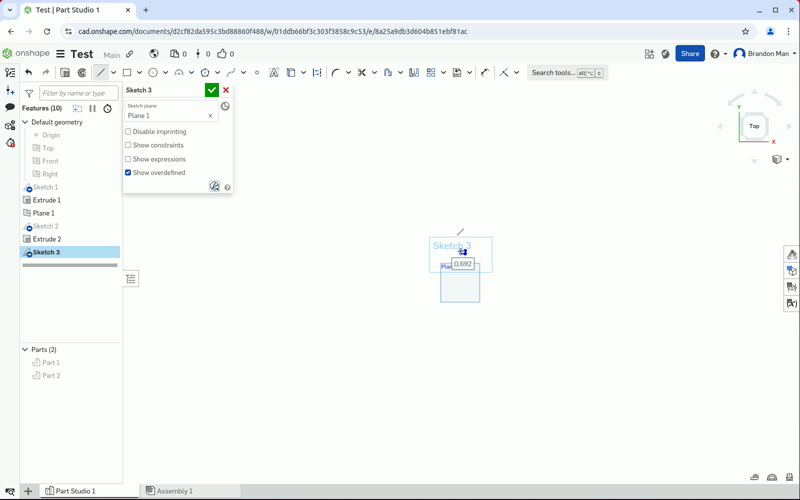
key_up(shift)
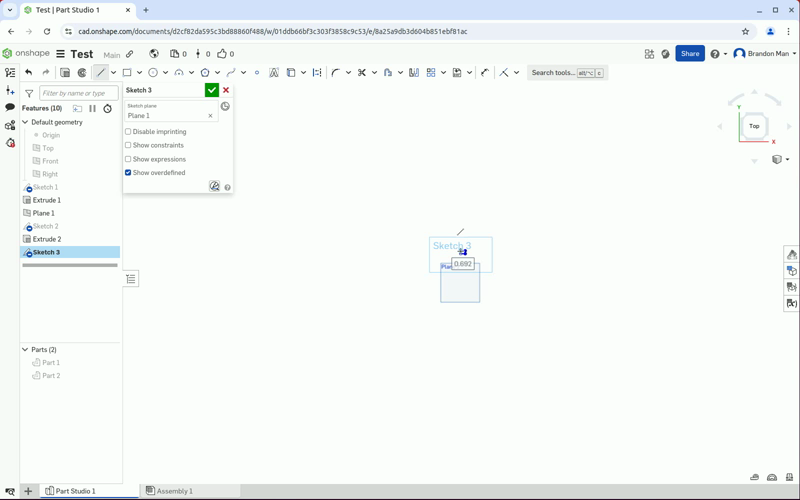
mouse_move(490, 250)
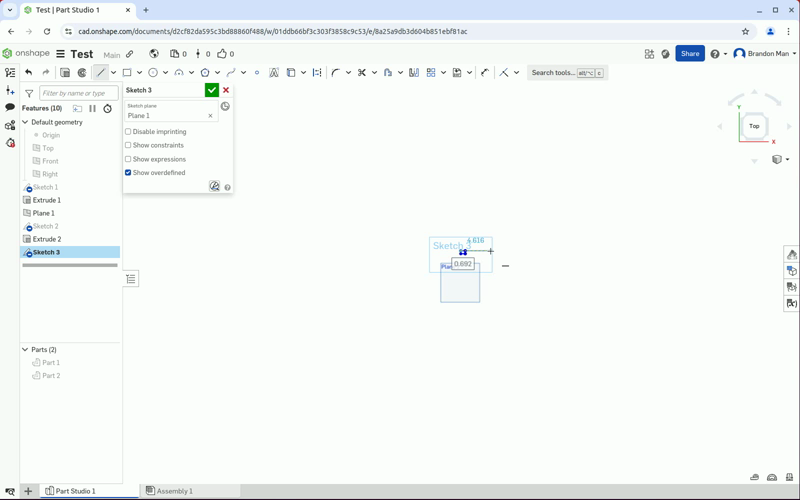
key_down(shift)
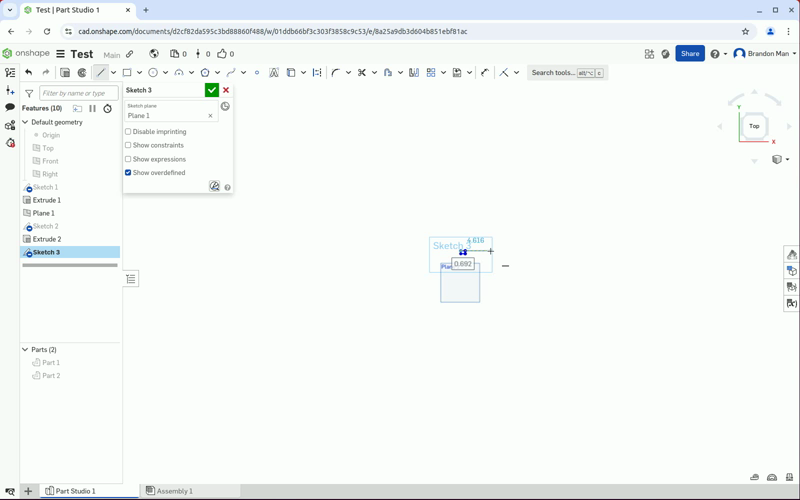
mouse_move(460, 253)
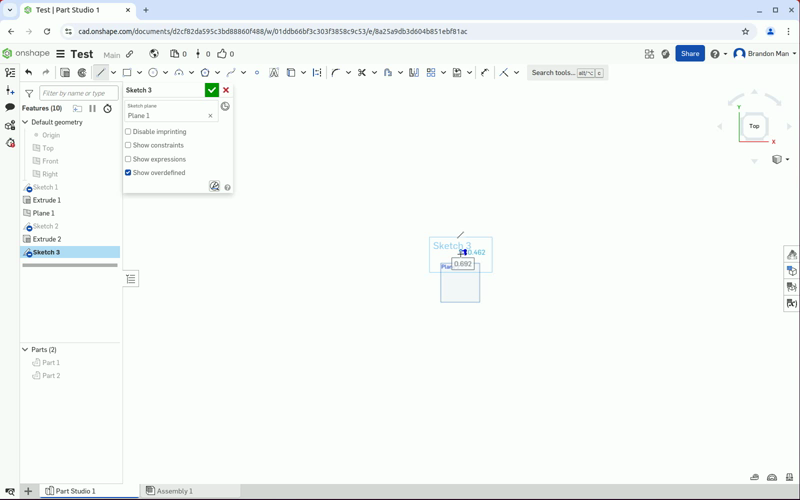
scroll(6)
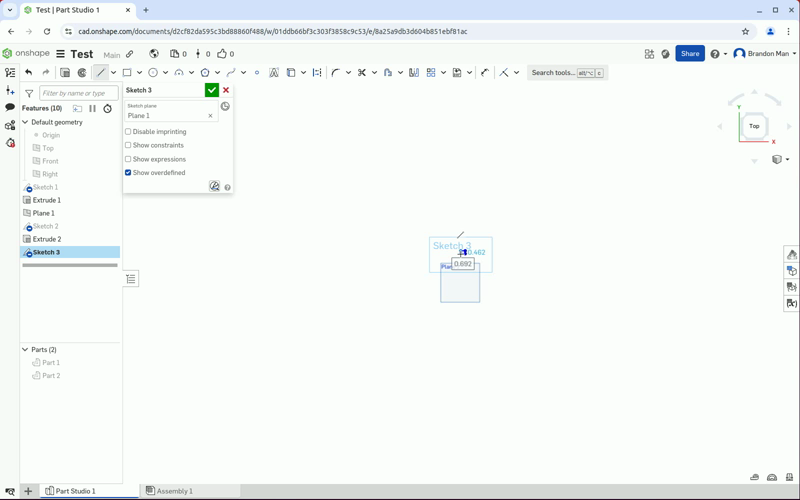
scroll(6)
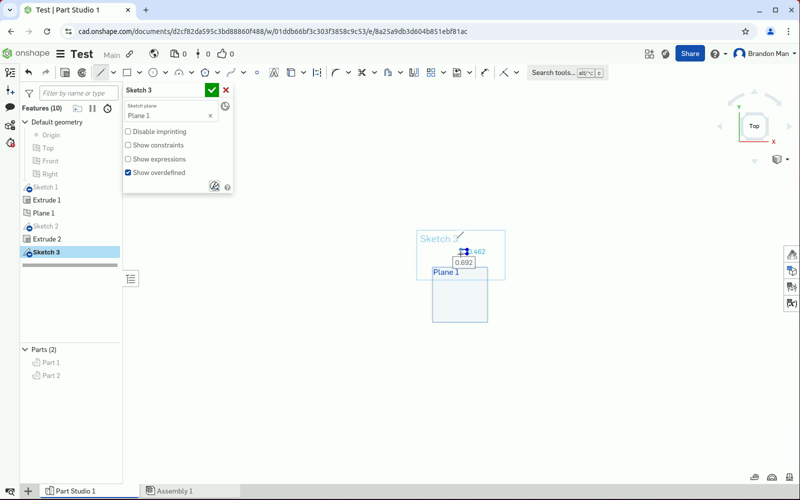
scroll(6)
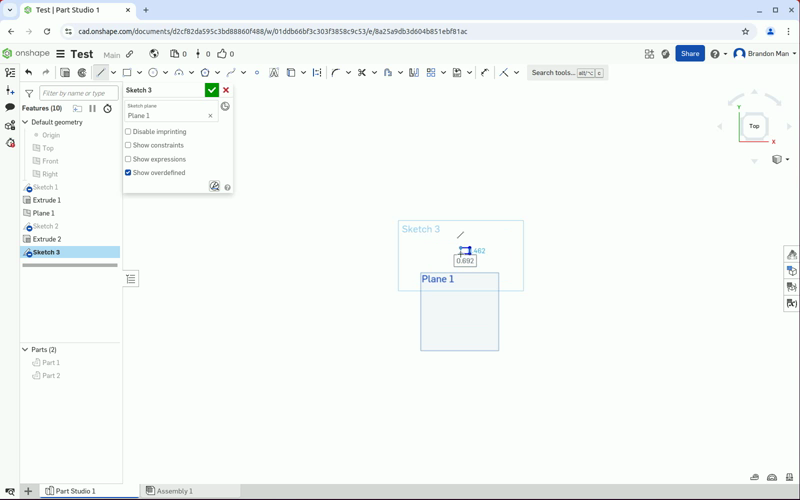
scroll(6)
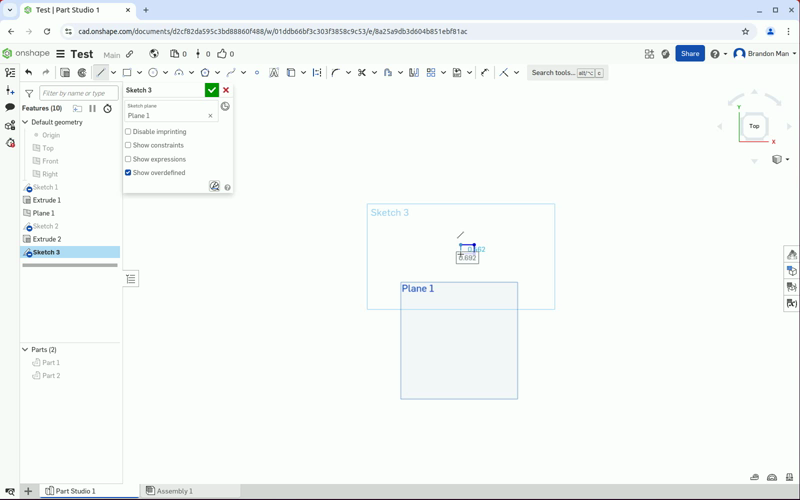
scroll(6)
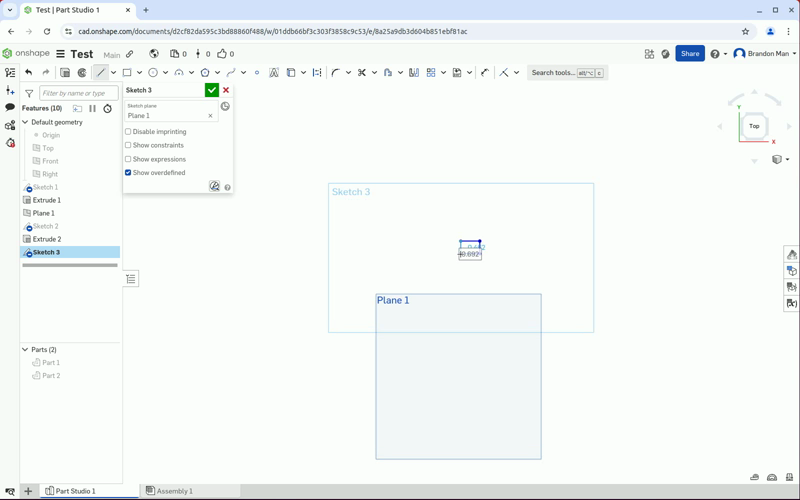
scroll(6)
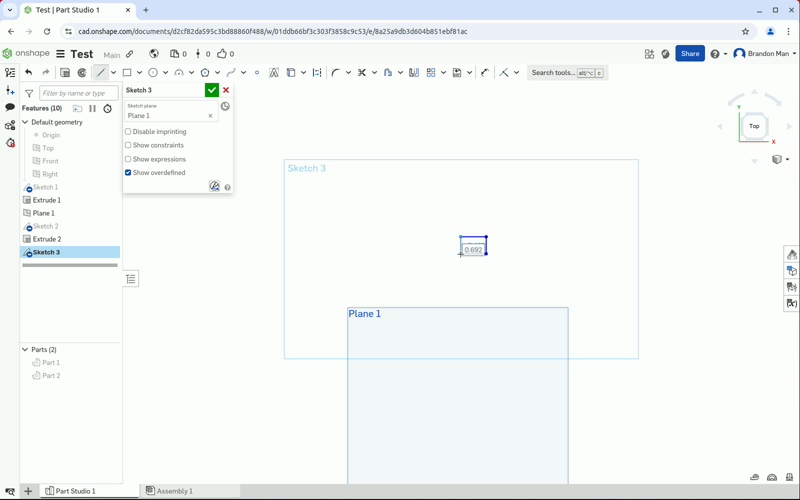
scroll(6)
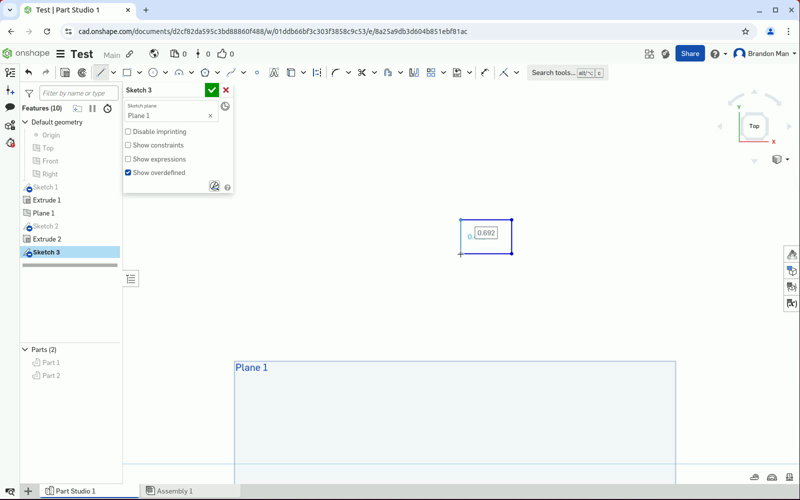
key_up(shift)
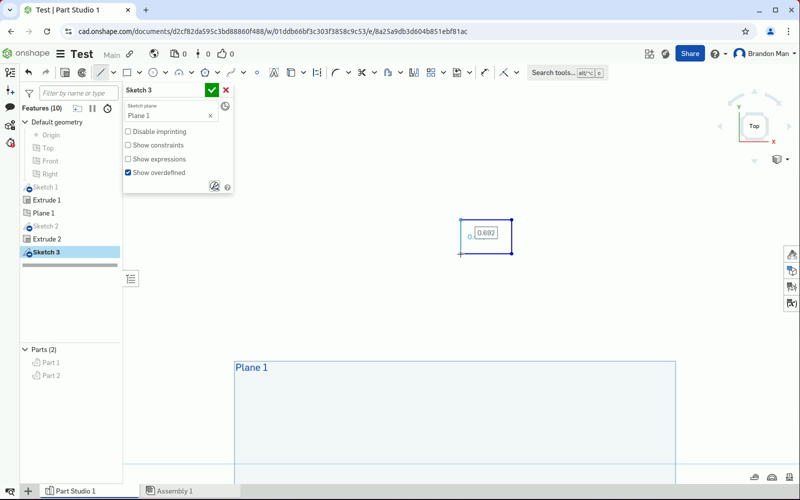
click(460, 253)
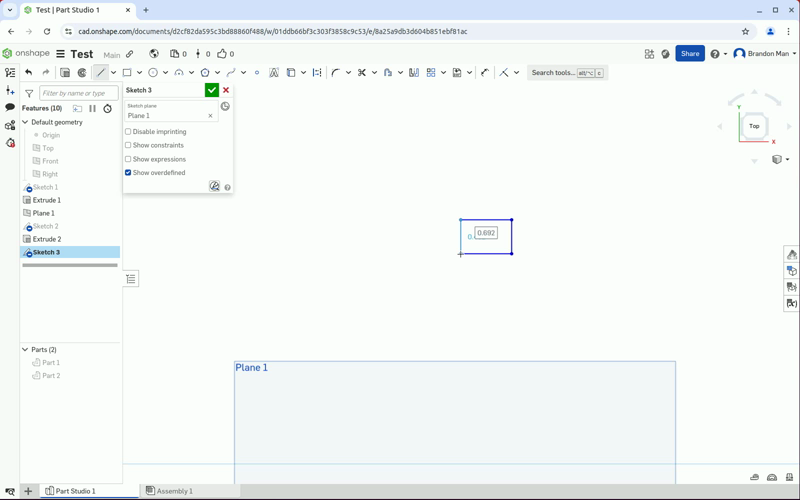
scroll(-6)
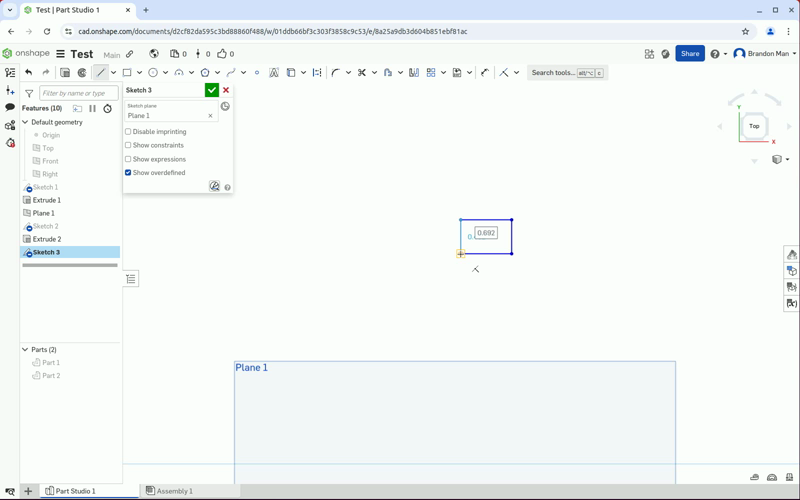
scroll(-6)
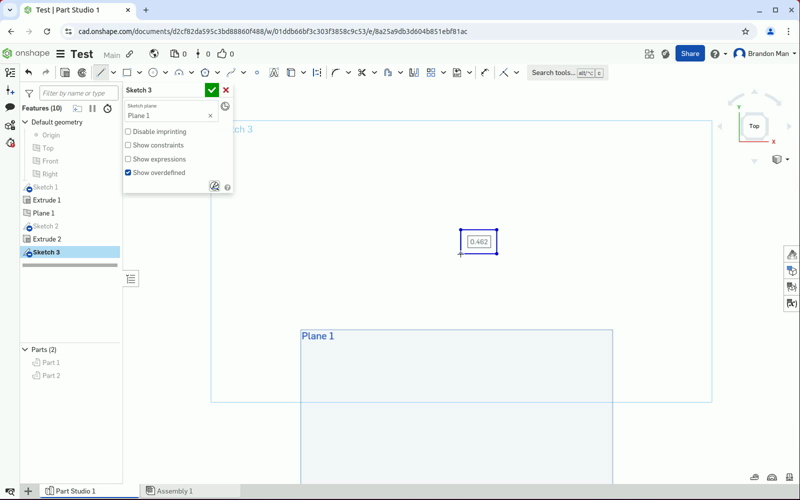
scroll(-6)
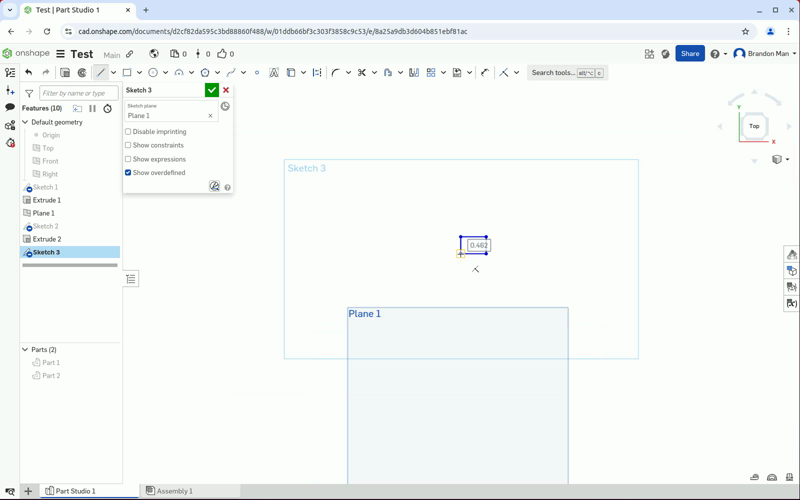
scroll(-6)
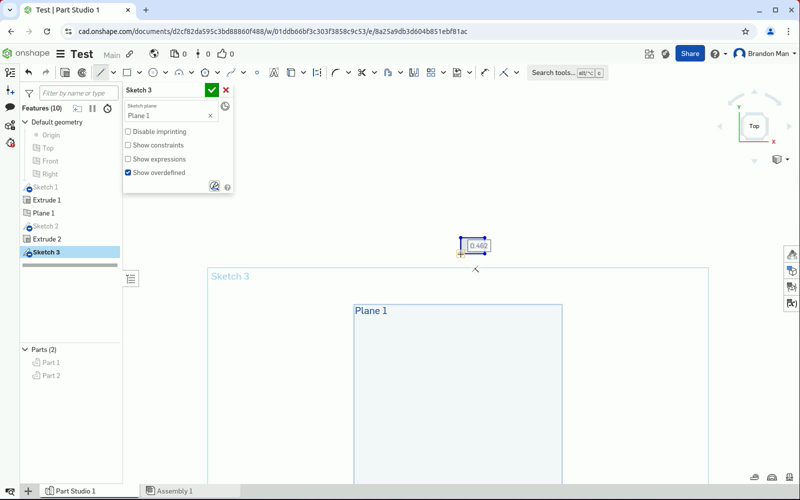
scroll(-6)
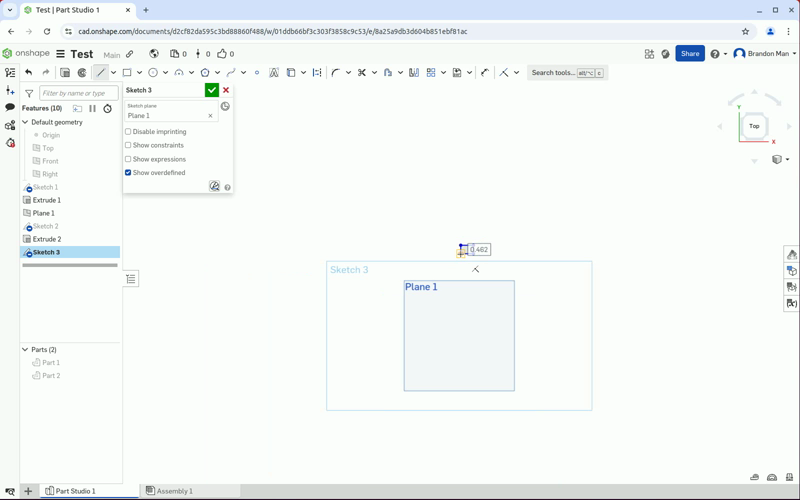
scroll(-6)
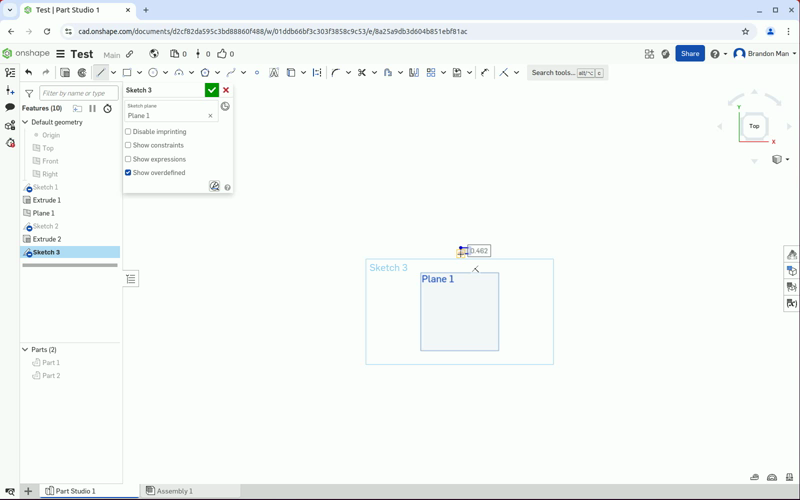
scroll(-6)
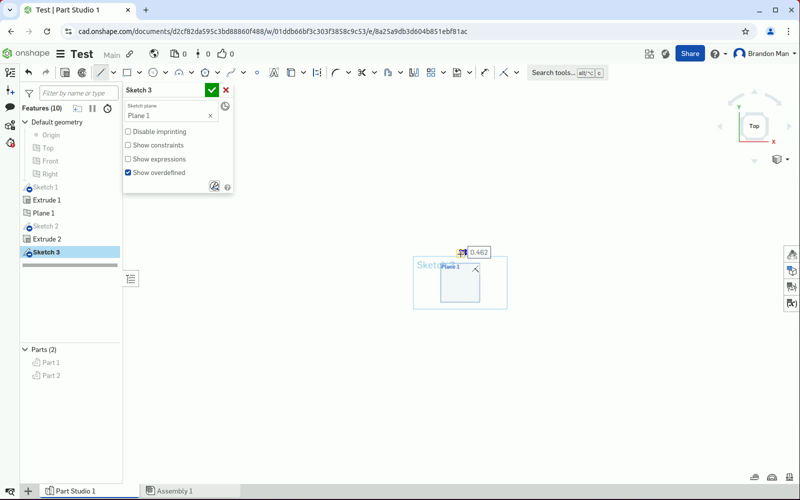
key(esc)
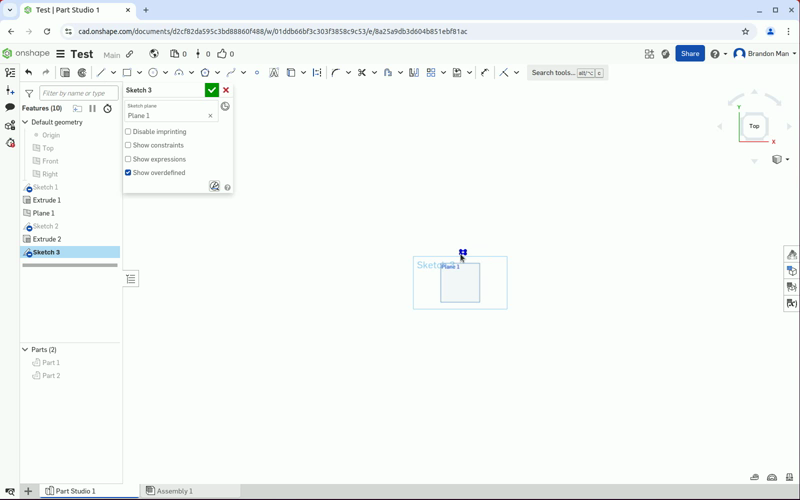
mouse_move(464, 253)
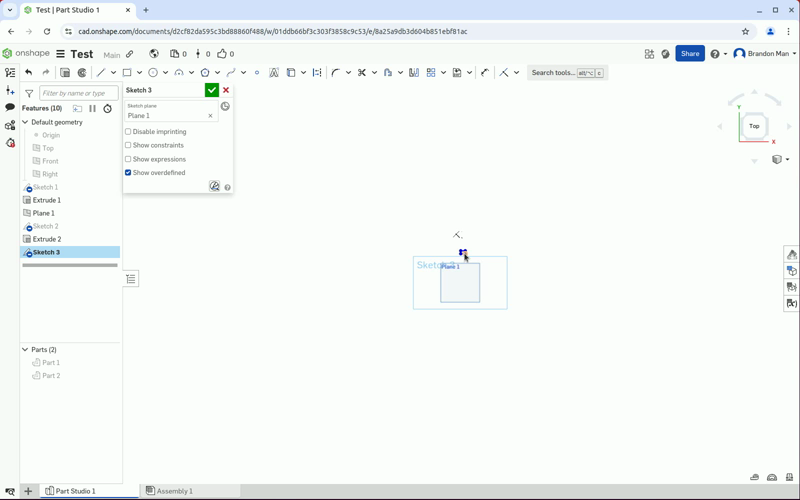
scroll(6)
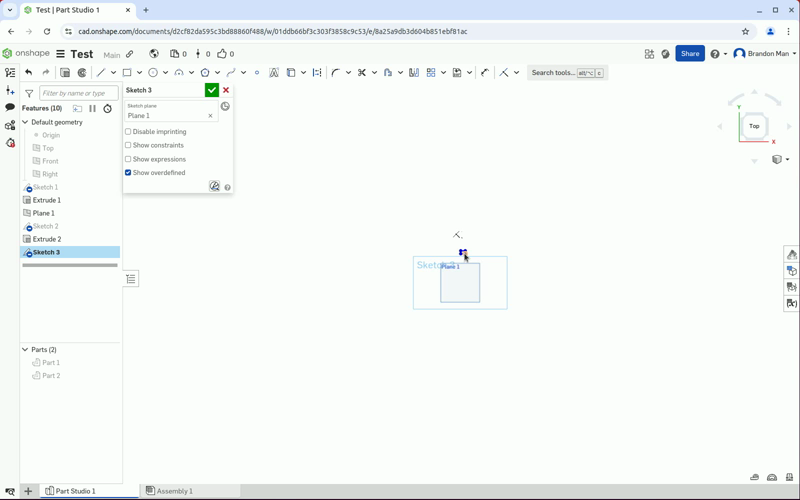
scroll(6)
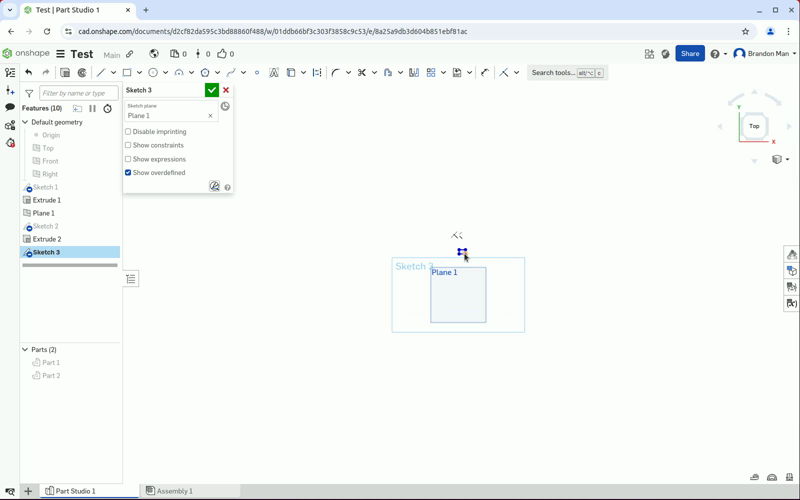
scroll(6)
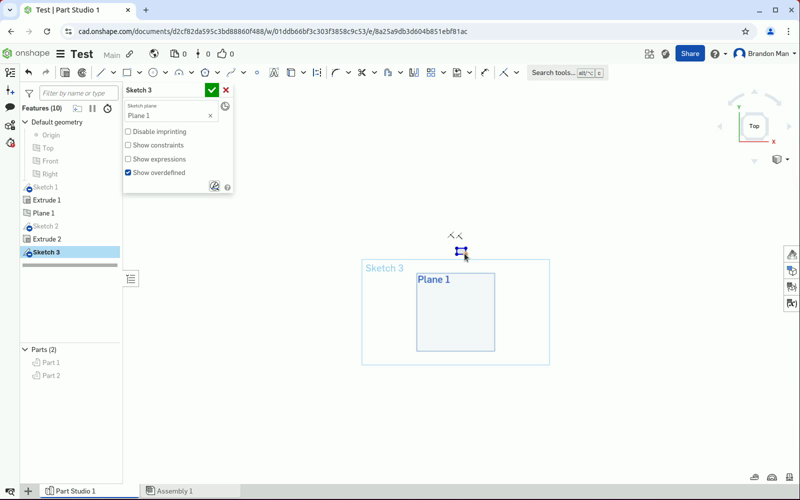
scroll(6)
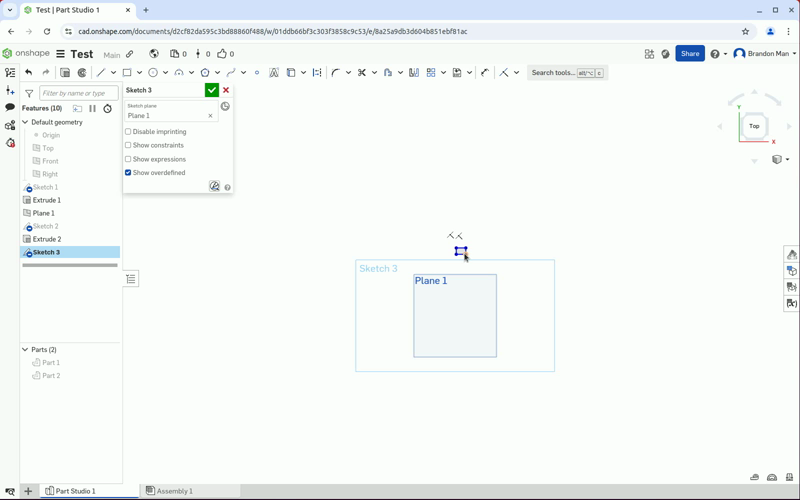
scroll(6)
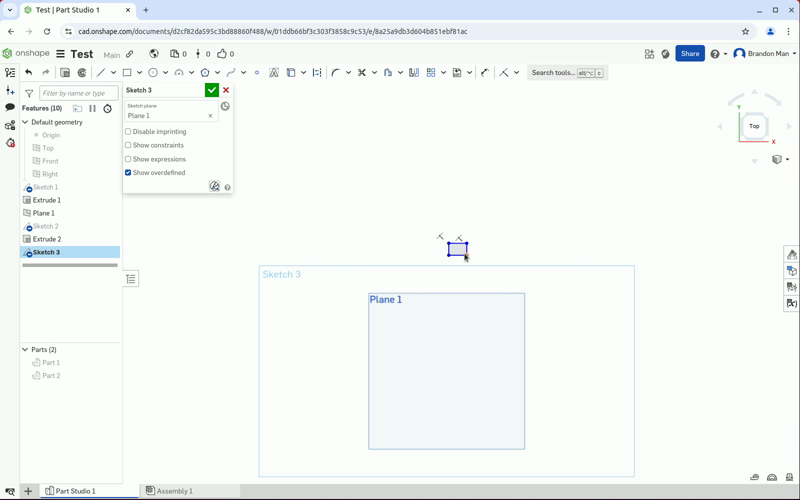
scroll(6)
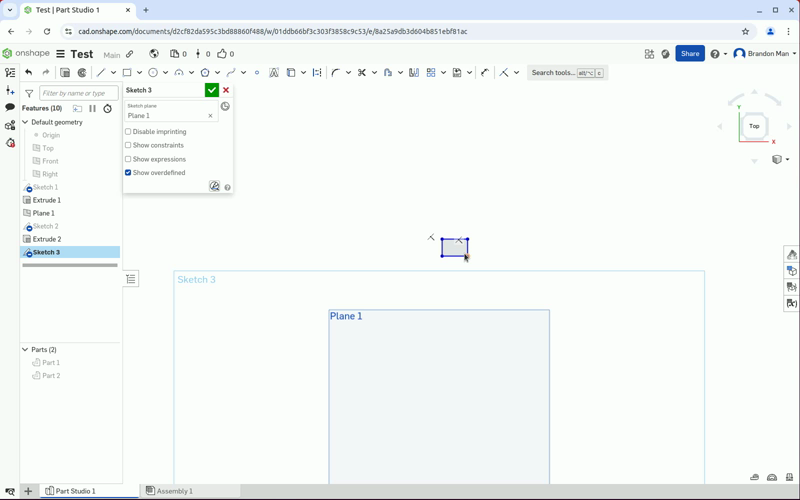
scroll(6)
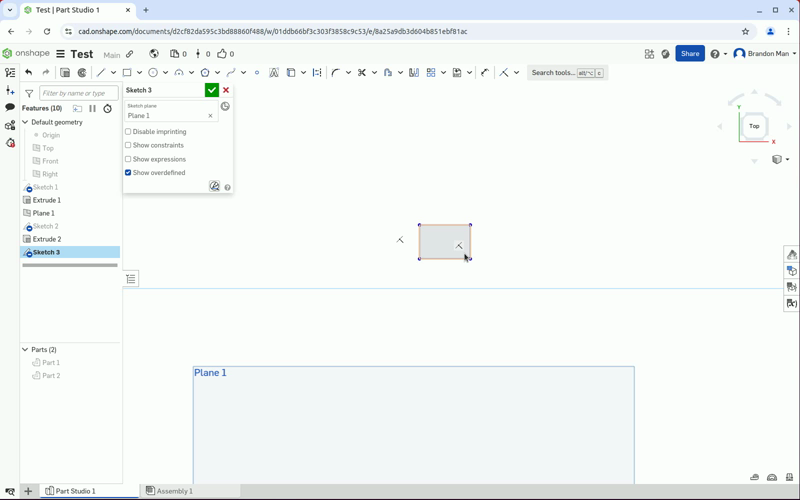
click(464, 253)
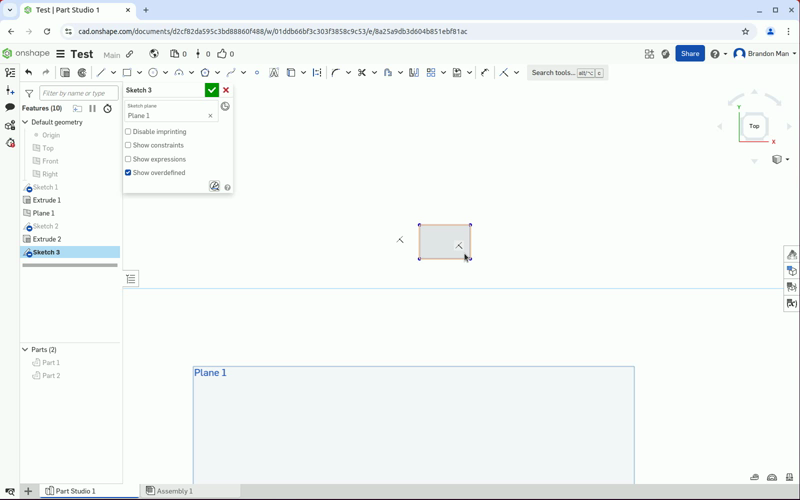
scroll(-6)
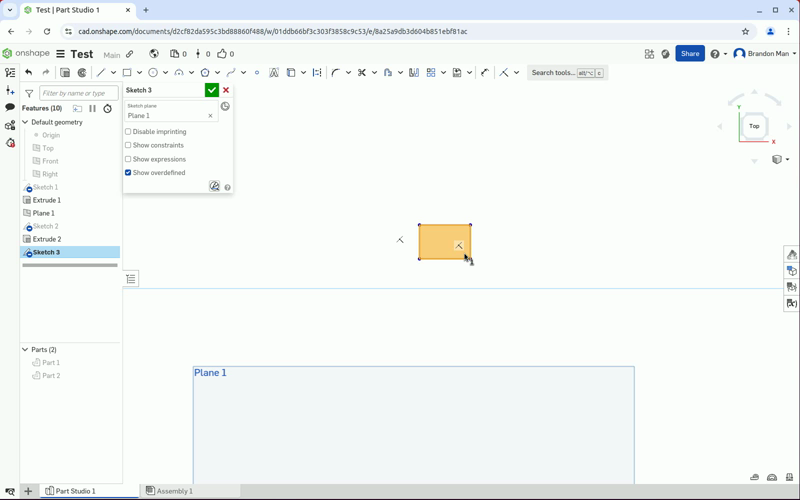
scroll(-6)
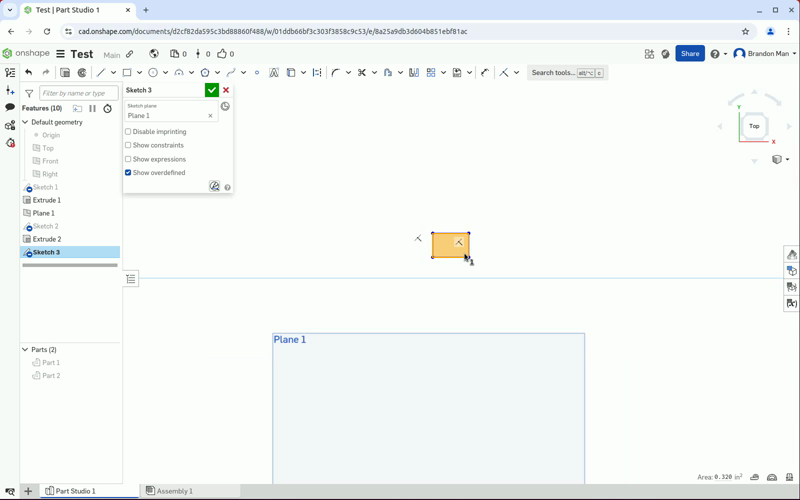
scroll(-6)
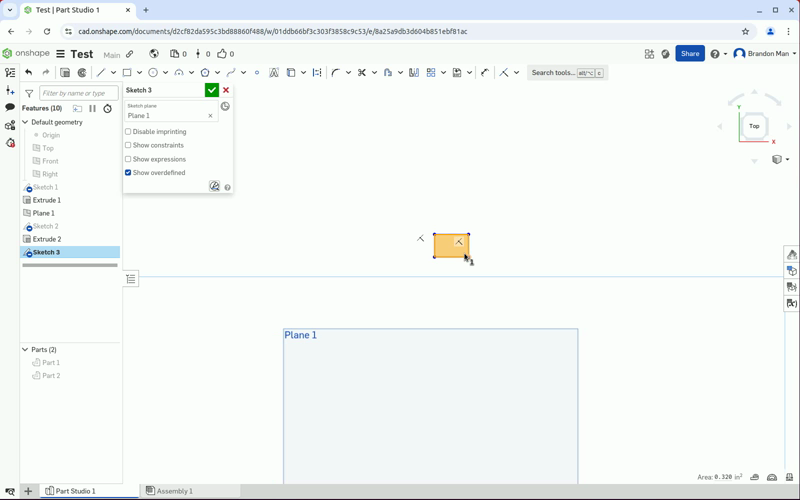
scroll(-6)
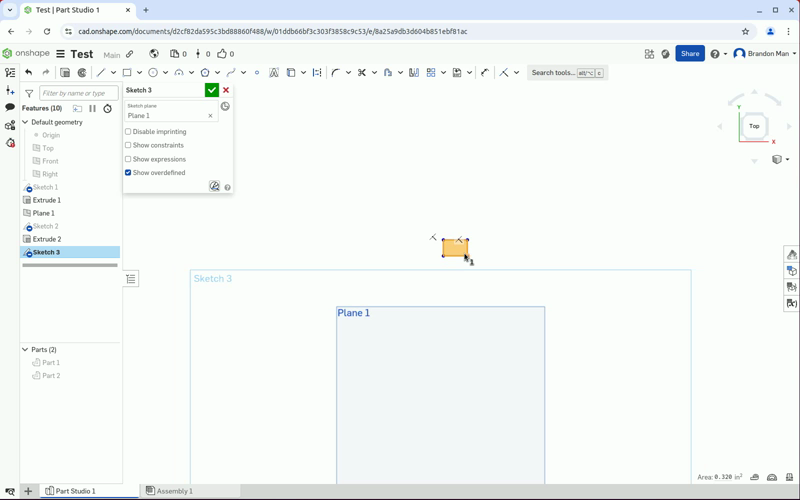
scroll(-6)
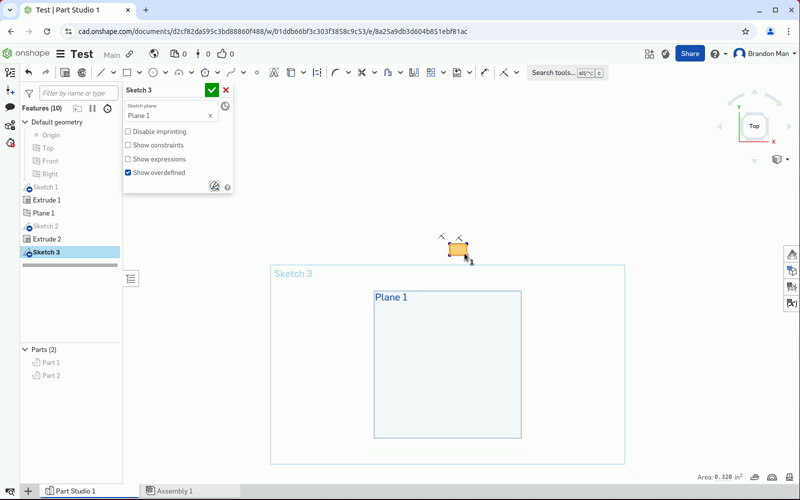
scroll(-6)
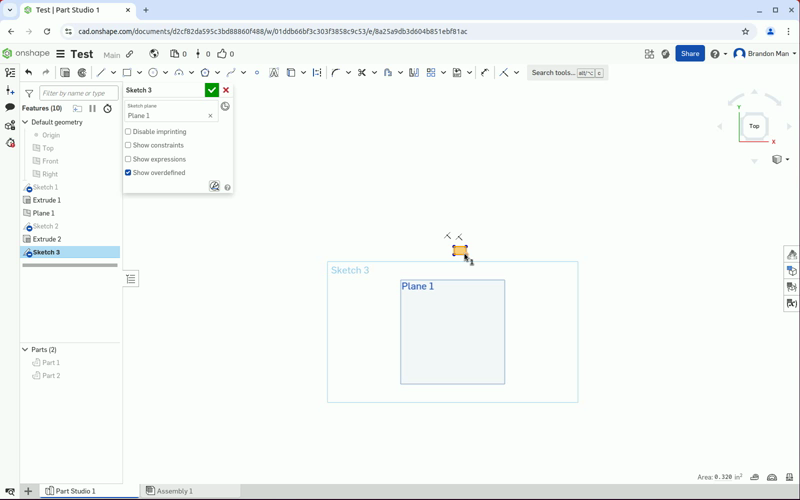
scroll(-6)
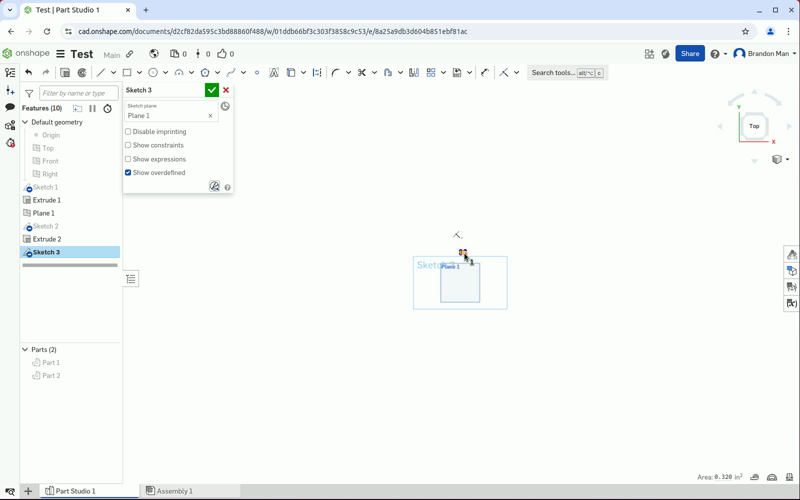
mouse_move(73, 352)
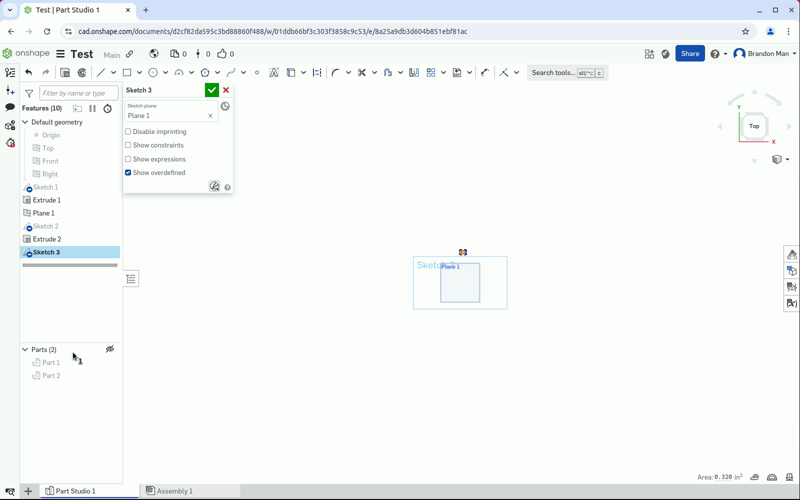
key(shift+y)
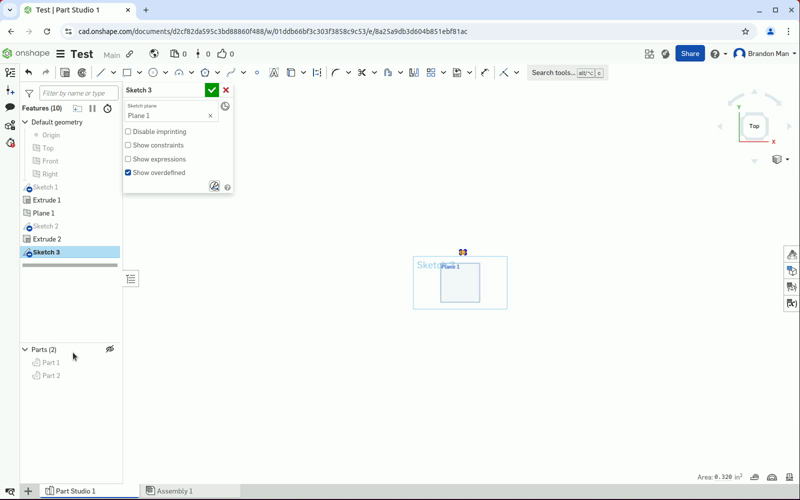
key(shift+e)
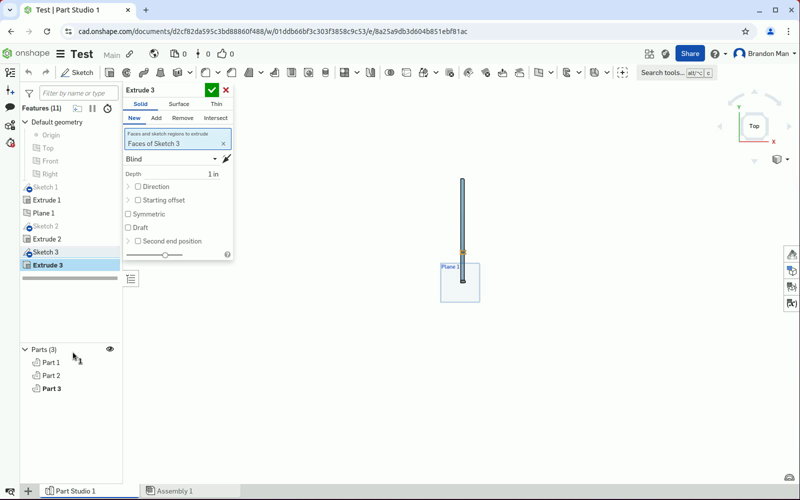
mouse_move(143, 106)
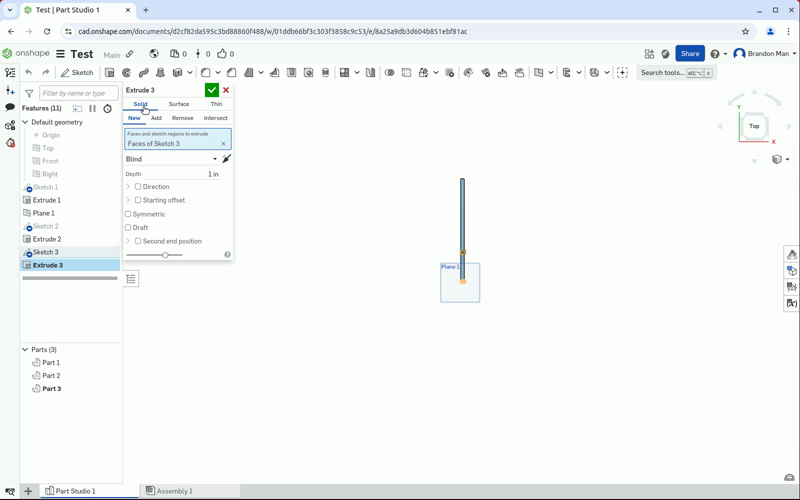
click(143, 106)
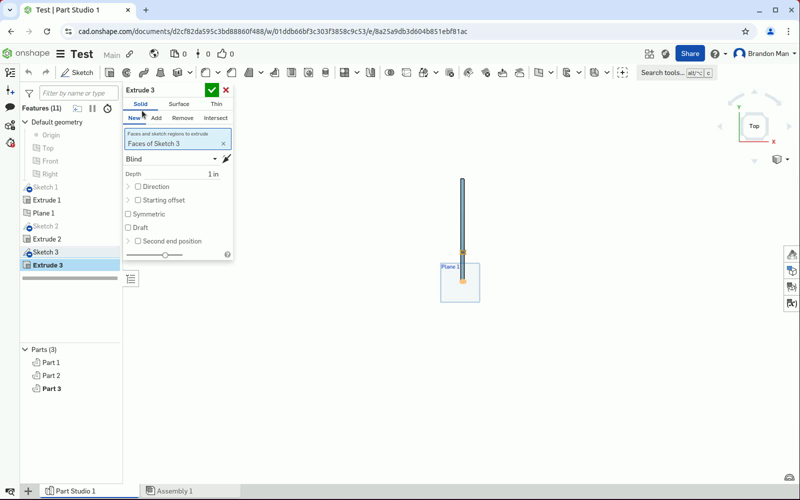
mouse_move(137, 120)
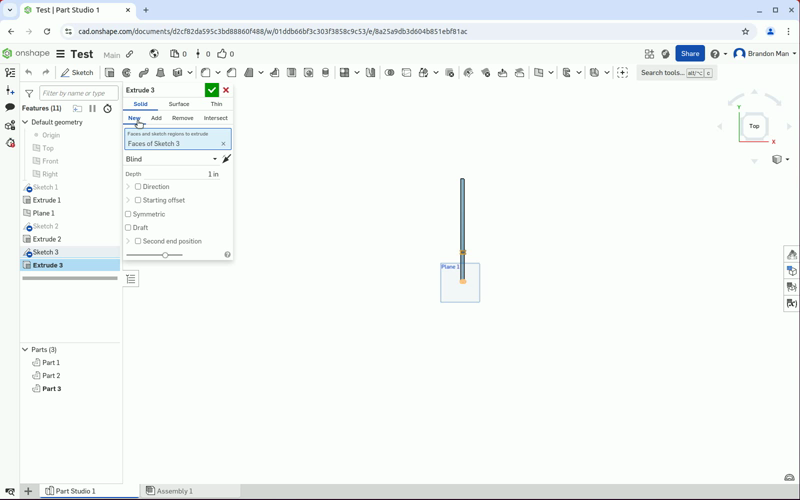
click(137, 120)
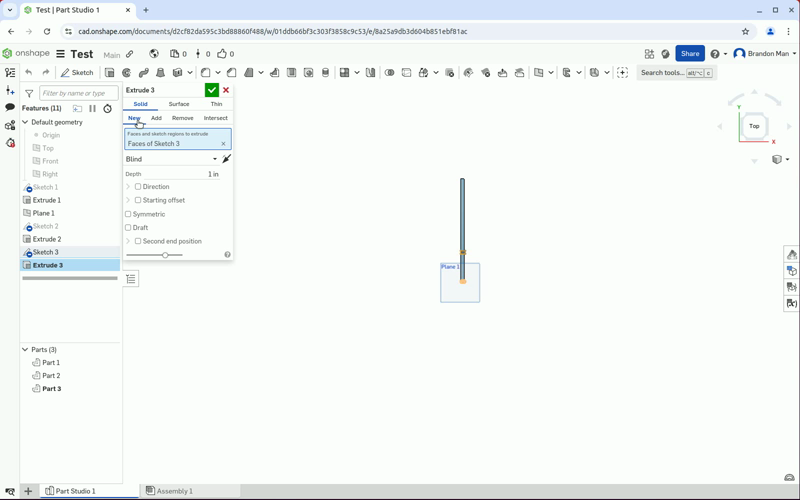
key(tab, 4)
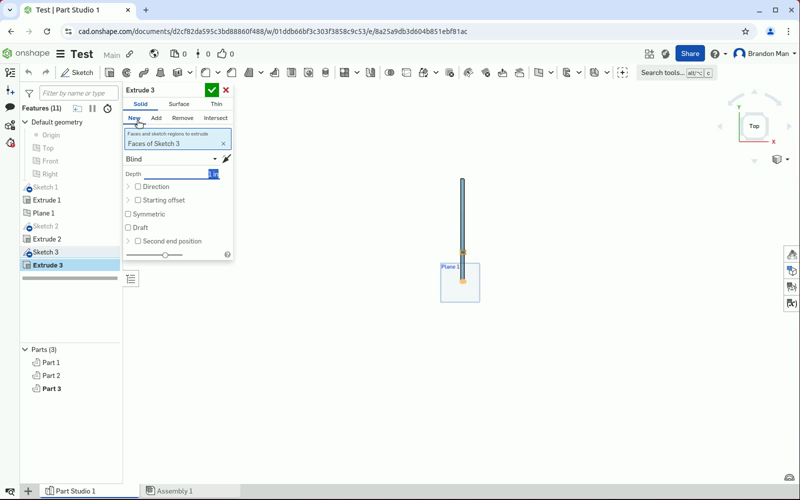
text(22.386)
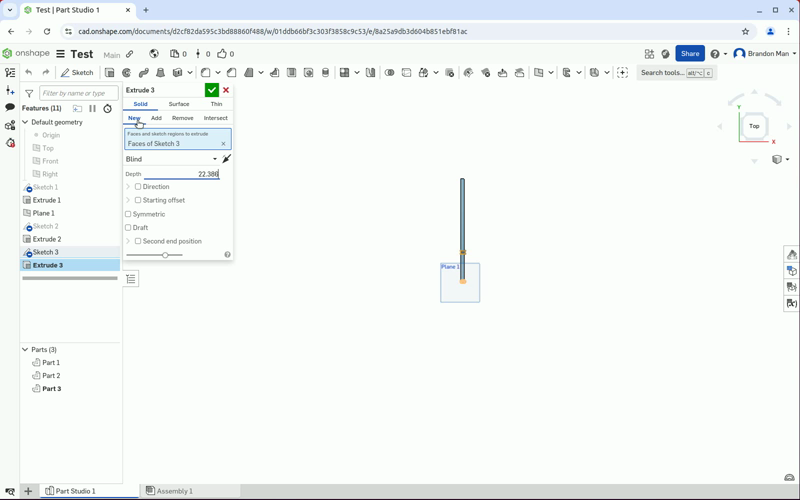
key(enter)
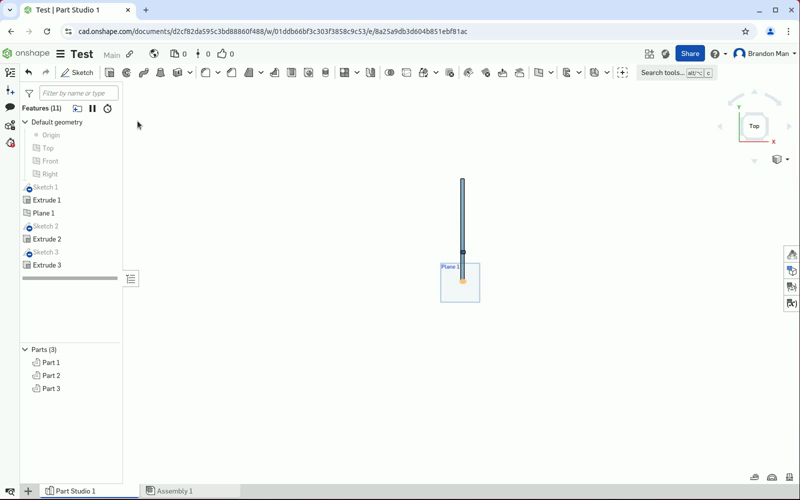
key(shift+h)
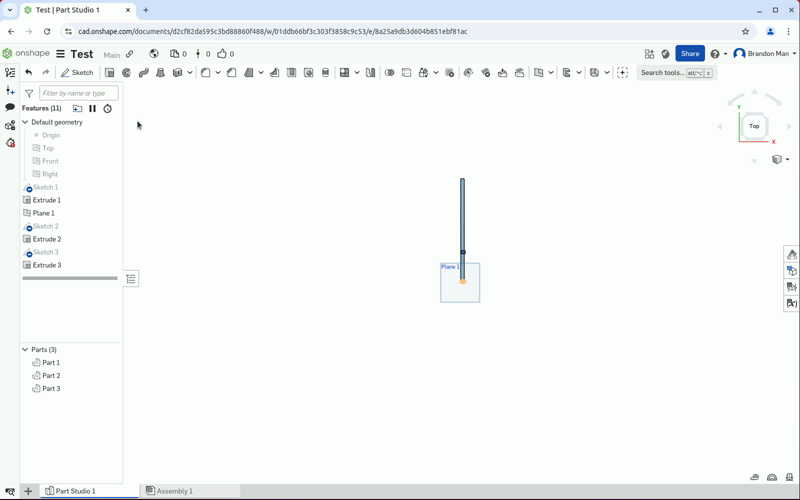
key(shift+h)
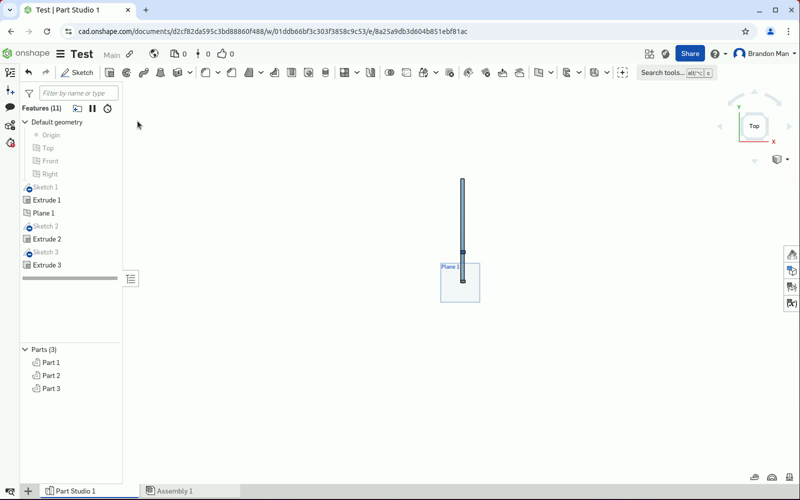
mouse_move(73, 189)
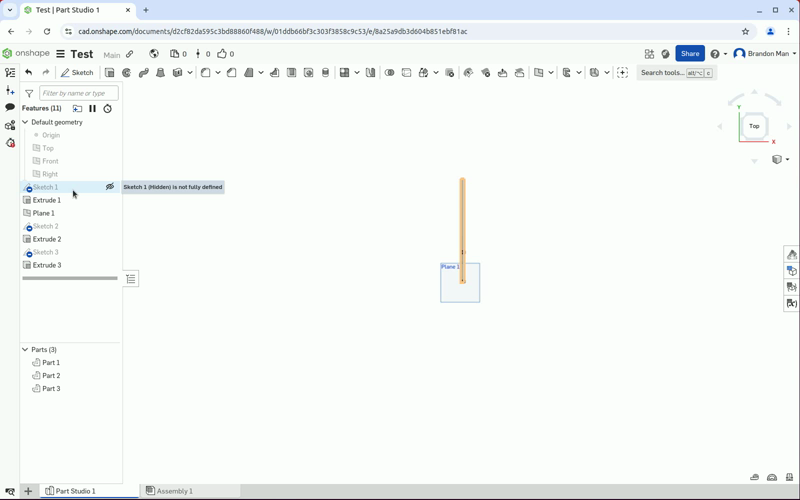
click(73, 189)
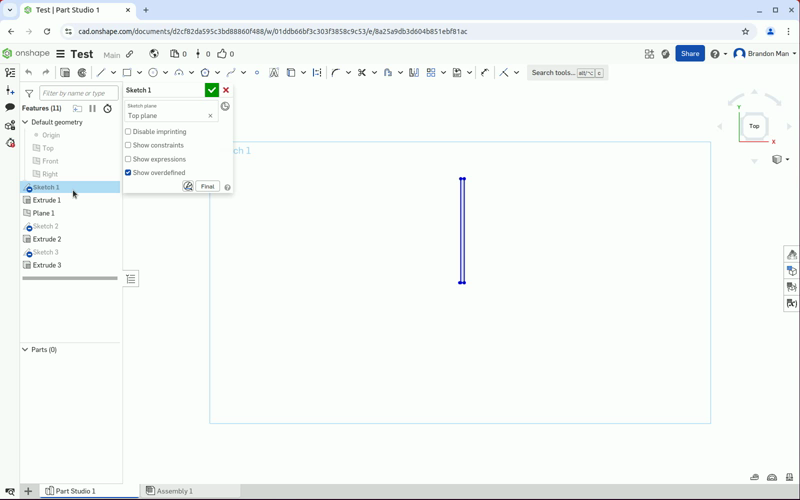
mouse_move(229, 92)
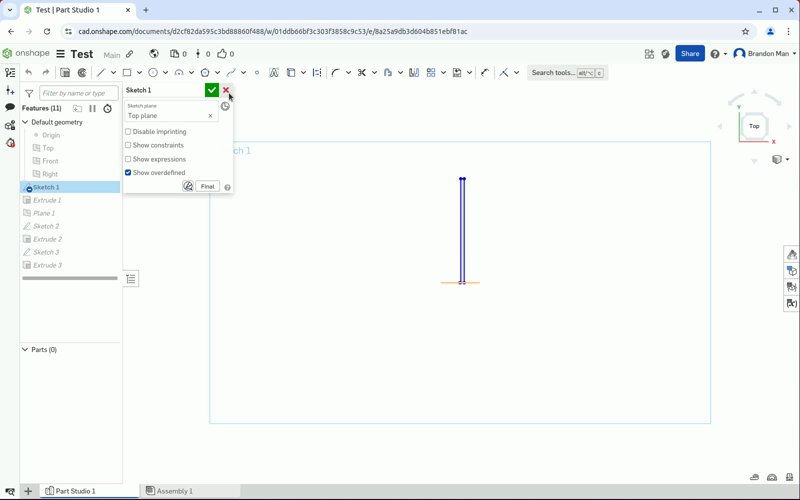
click(229, 92)
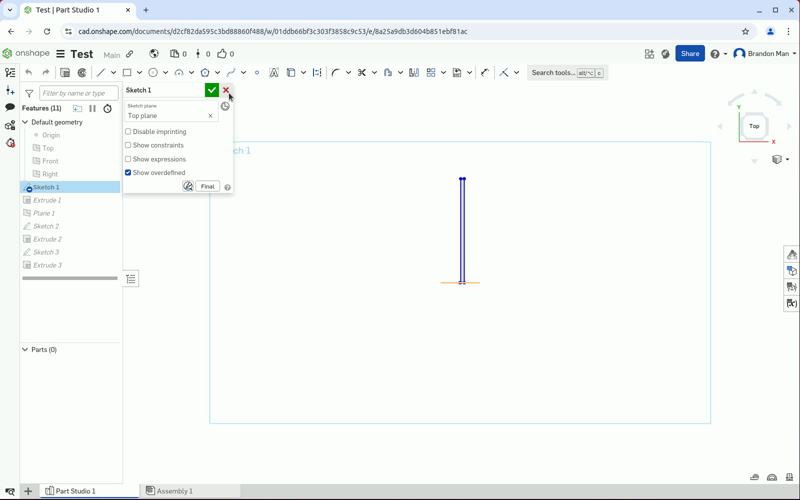
key(shift+s)
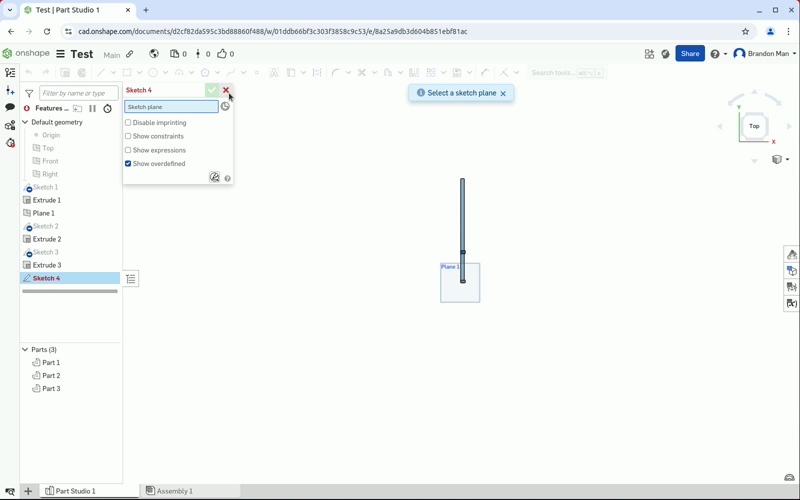
mouse_move(73, 215)
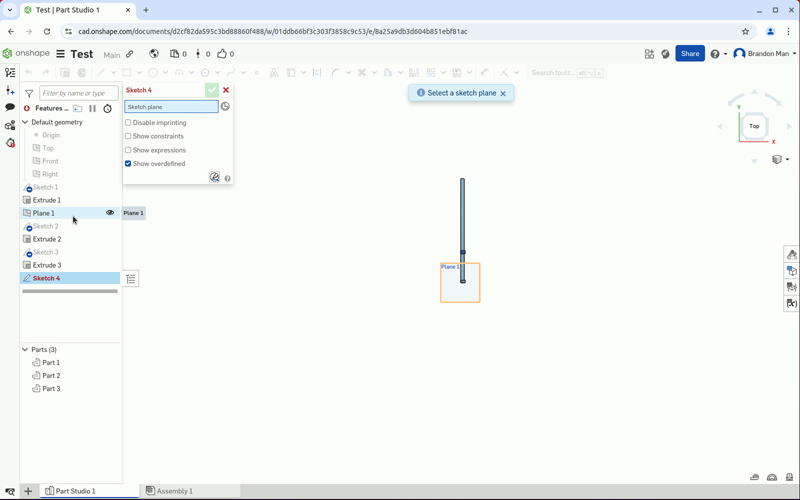
click(73, 215)
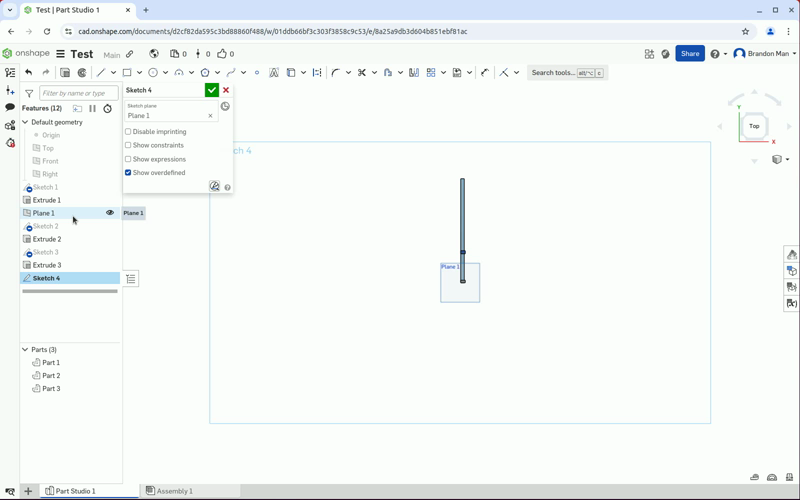
mouse_move(73, 352)
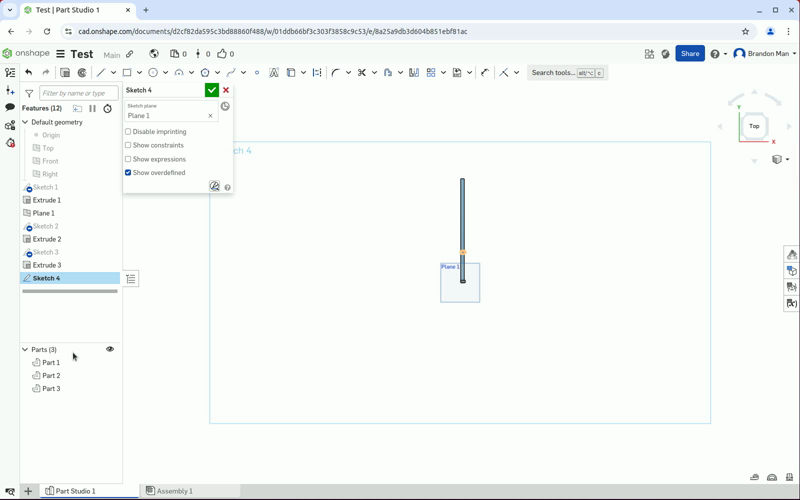
key(y)
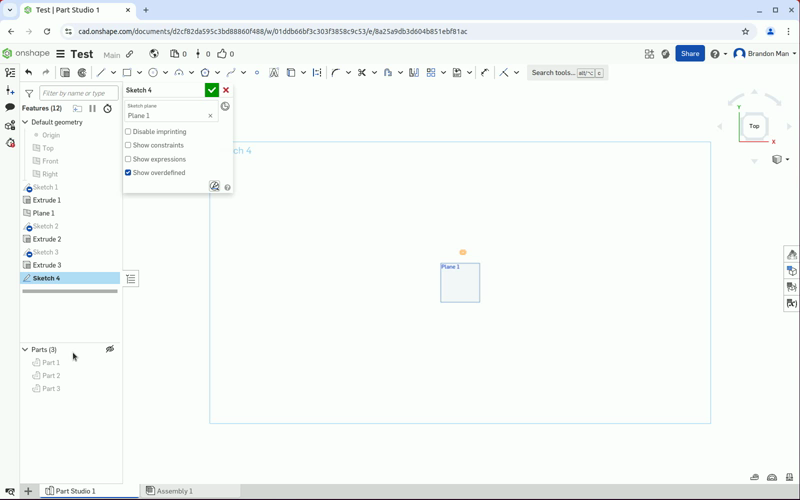
key(l)
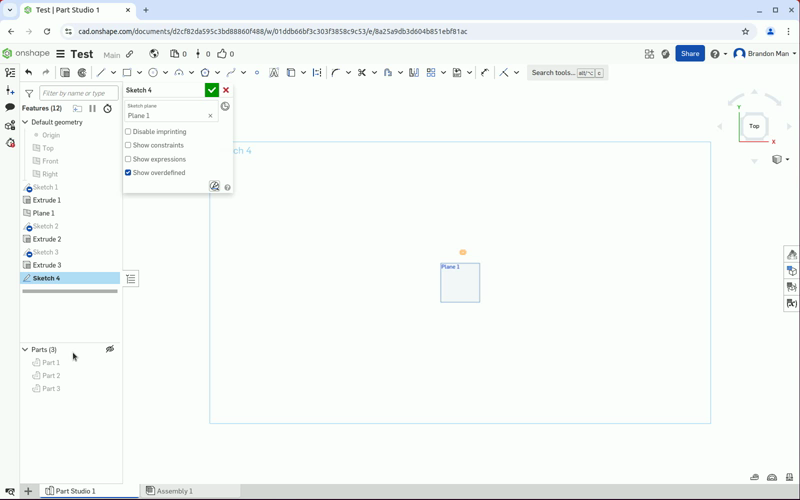
key_down(shift)
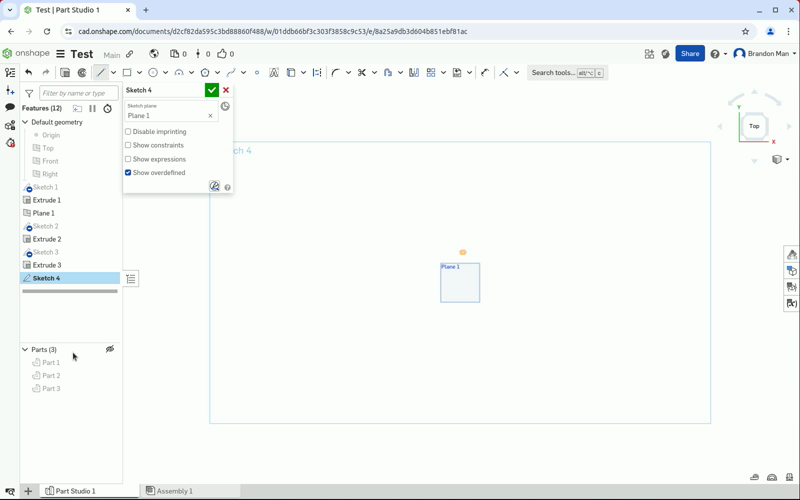
mouse_move(460, 223)
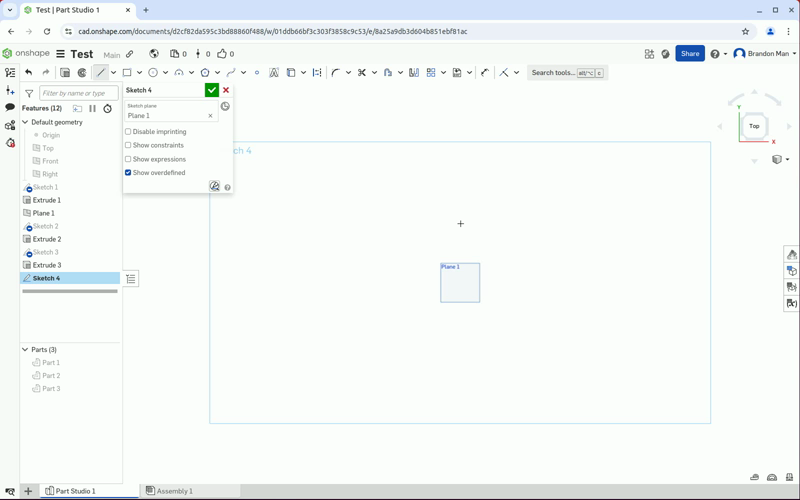
click(460, 223)
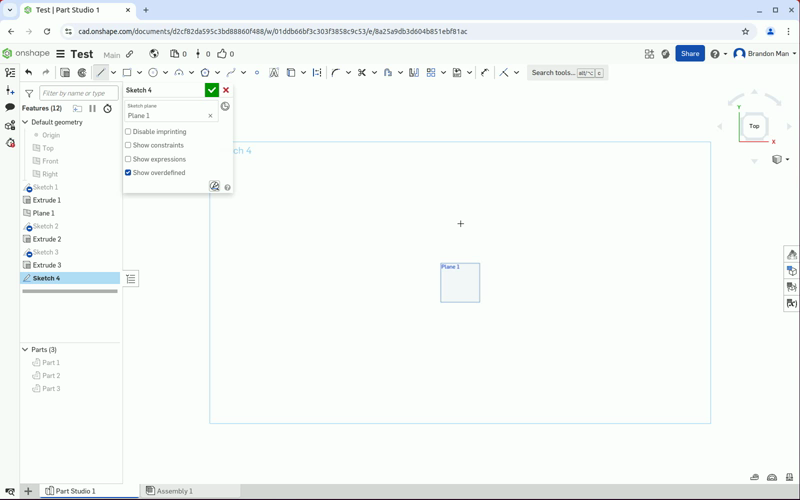
key_up(shift)
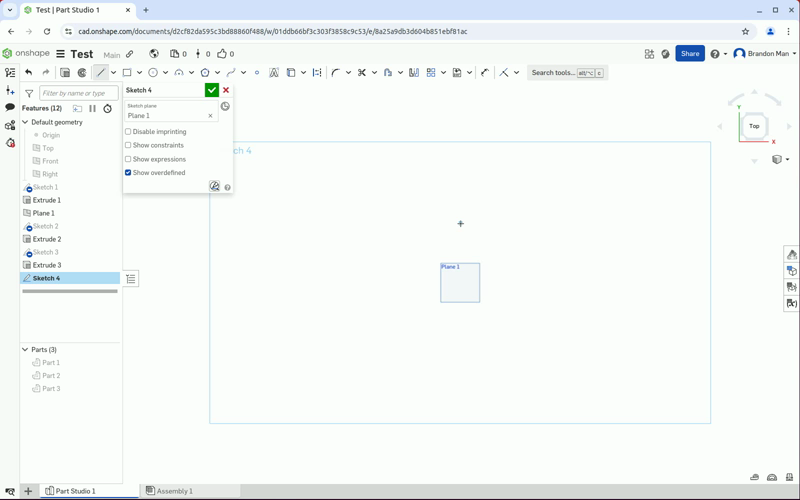
key_down(shift)
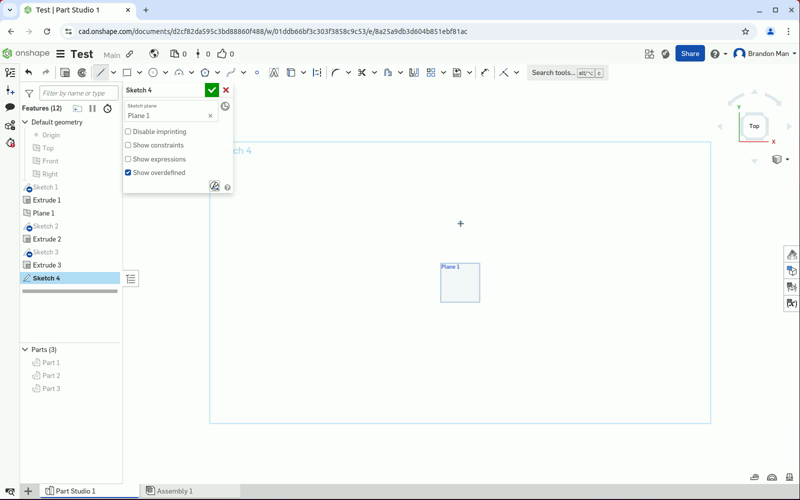
mouse_move(490, 223)
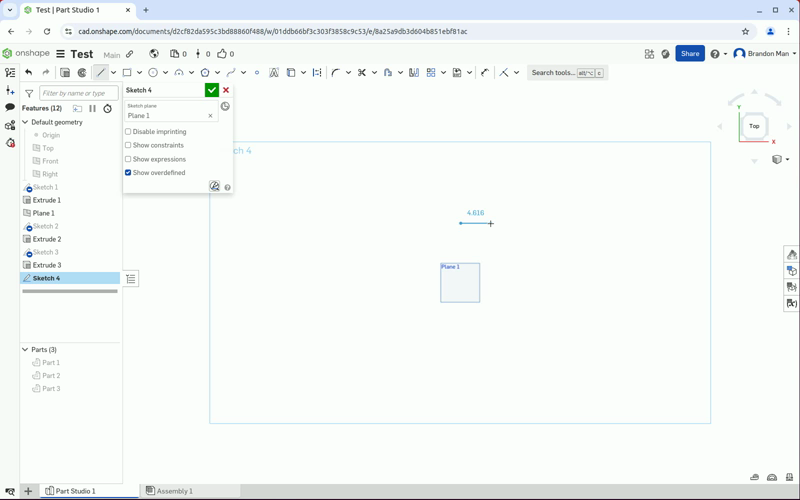
mouse_move(465, 223)
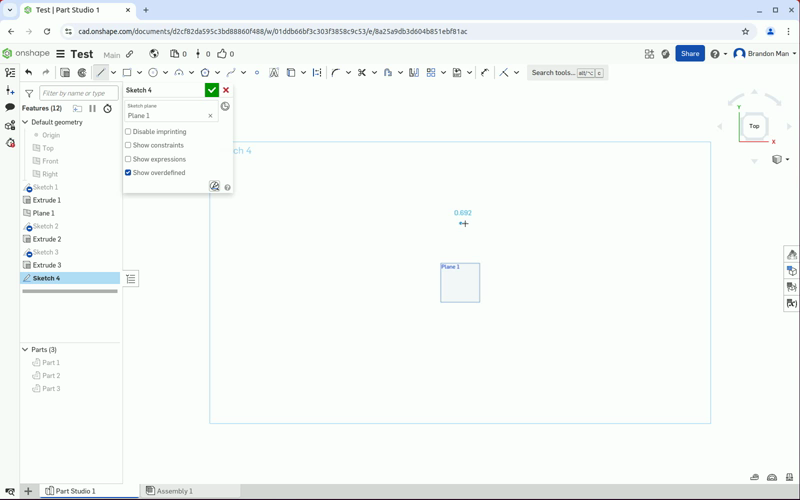
scroll(6)
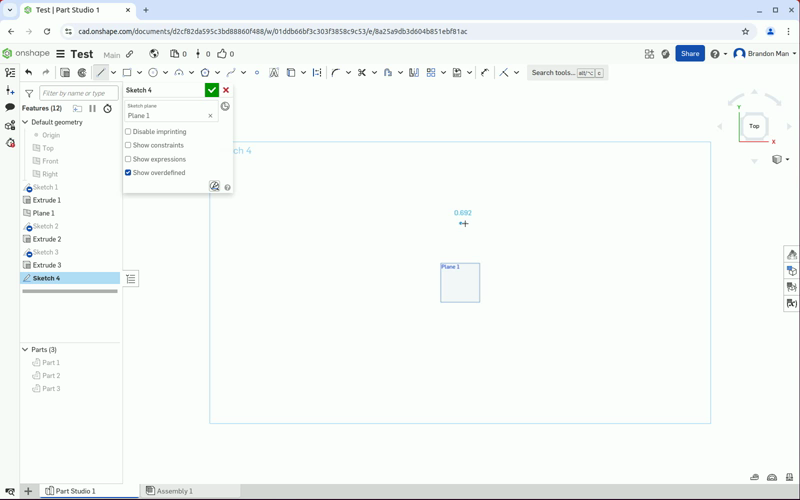
scroll(6)
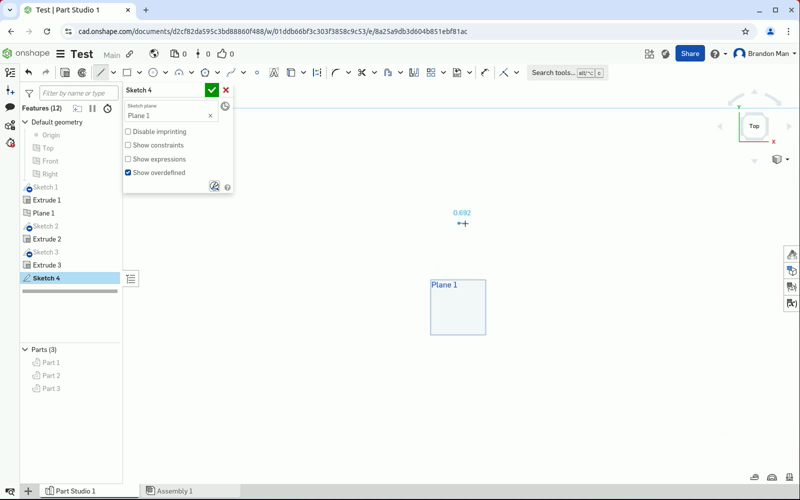
scroll(6)
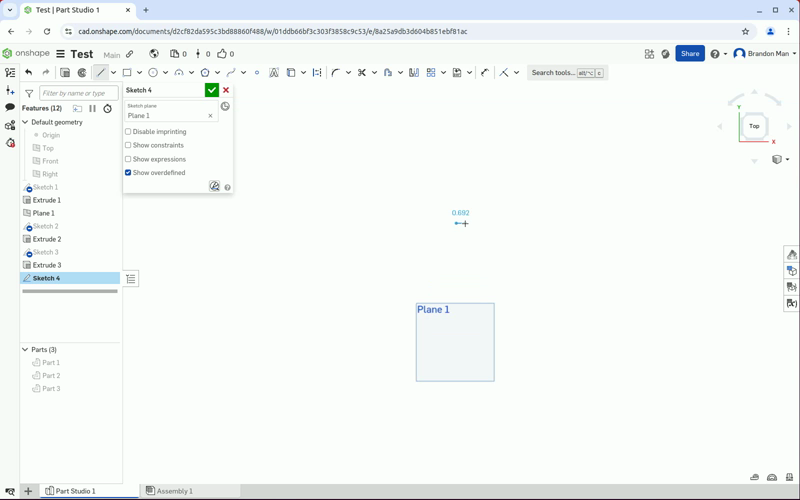
scroll(6)
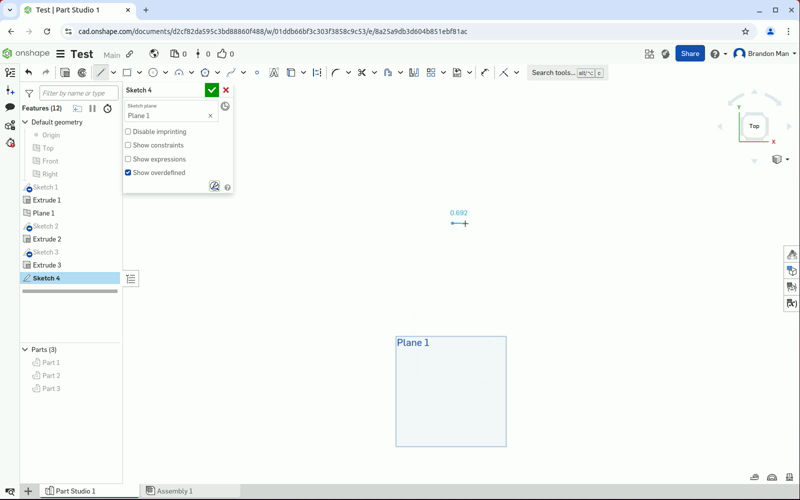
scroll(6)
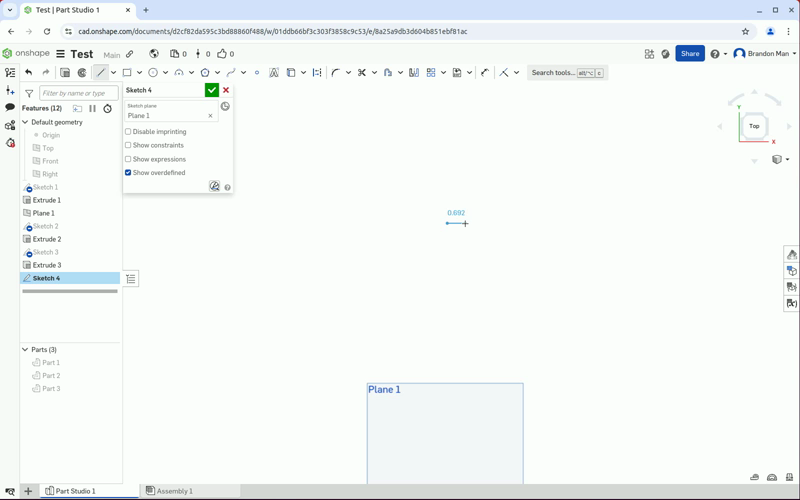
scroll(6)
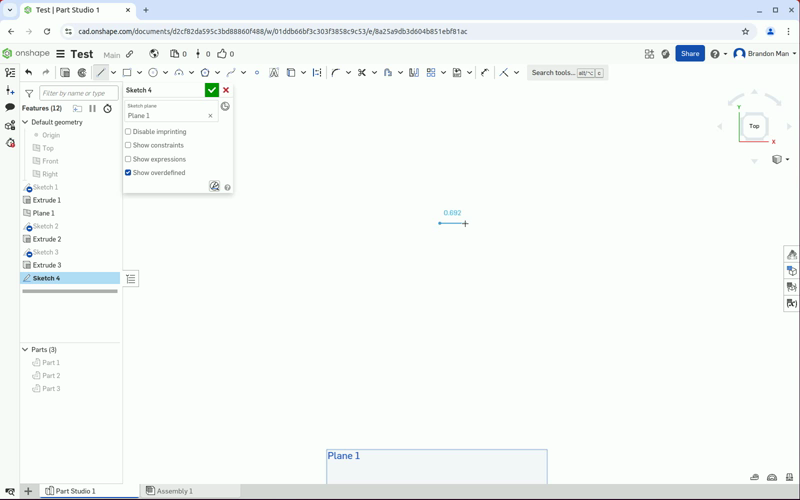
scroll(6)
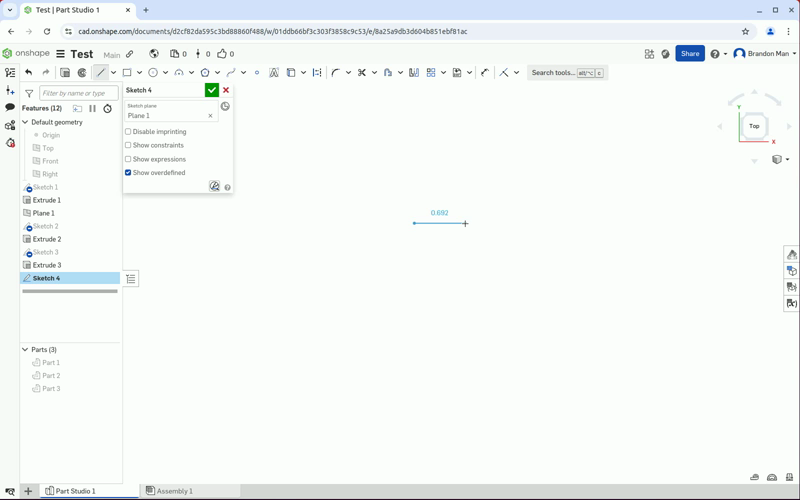
click(465, 223)
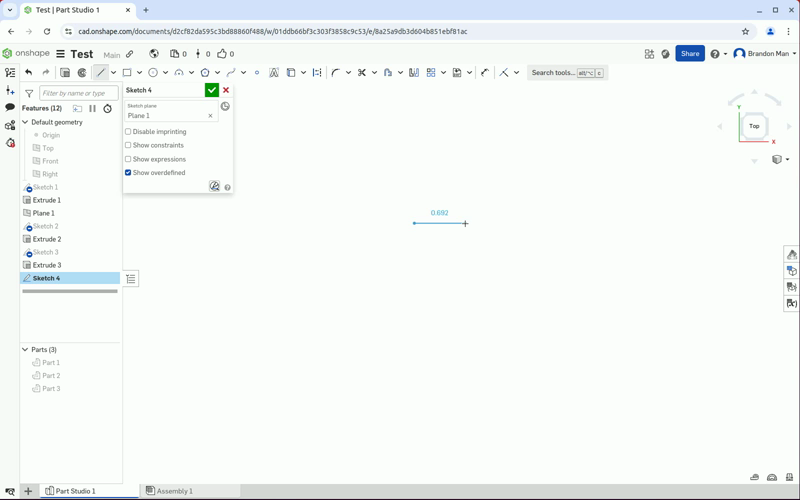
scroll(-6)
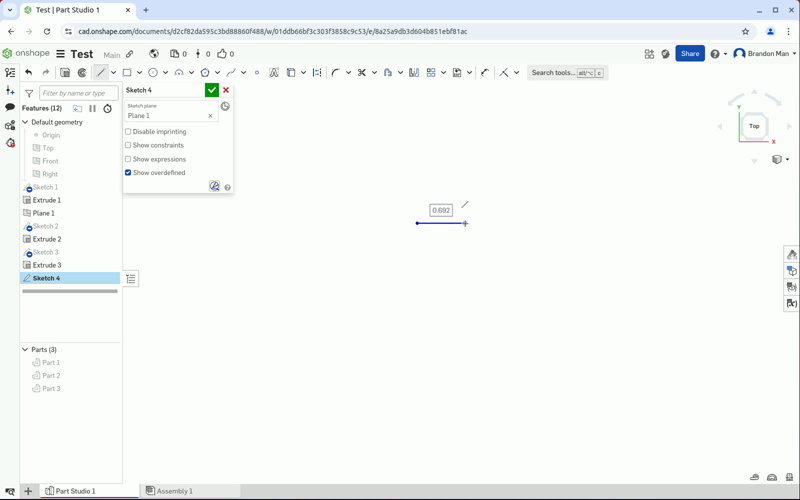
scroll(-6)
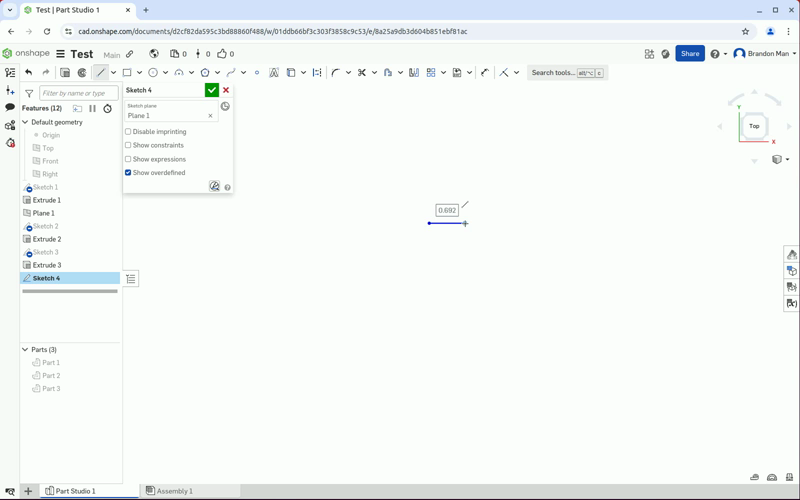
scroll(-6)
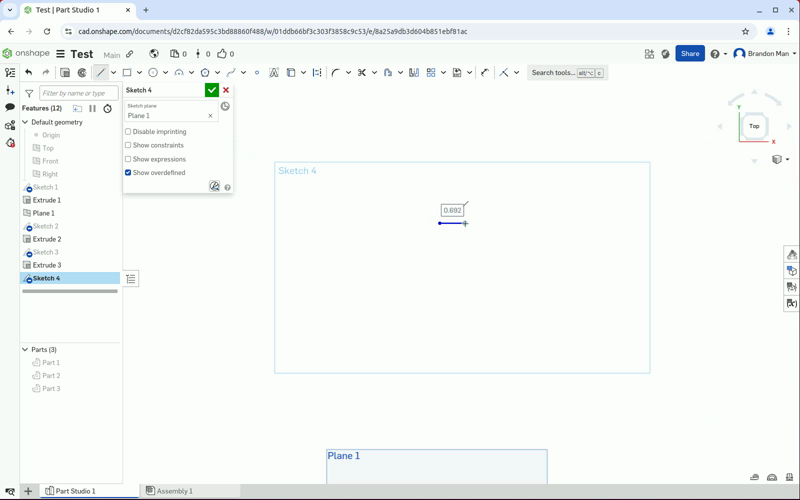
scroll(-6)
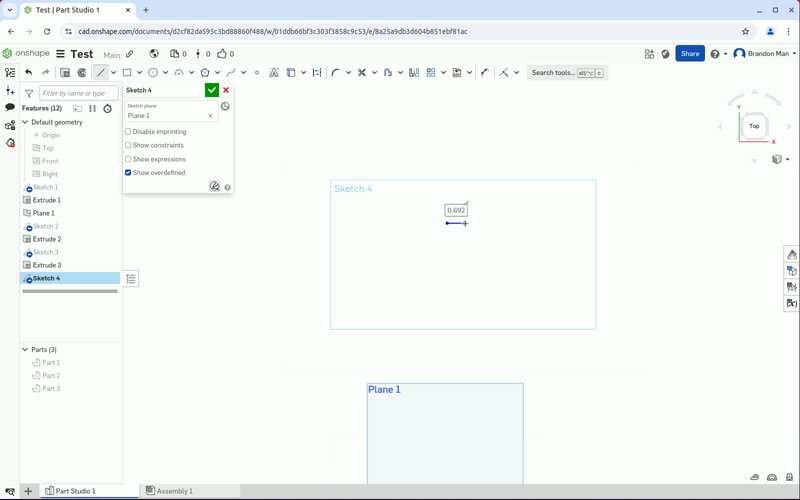
scroll(-6)
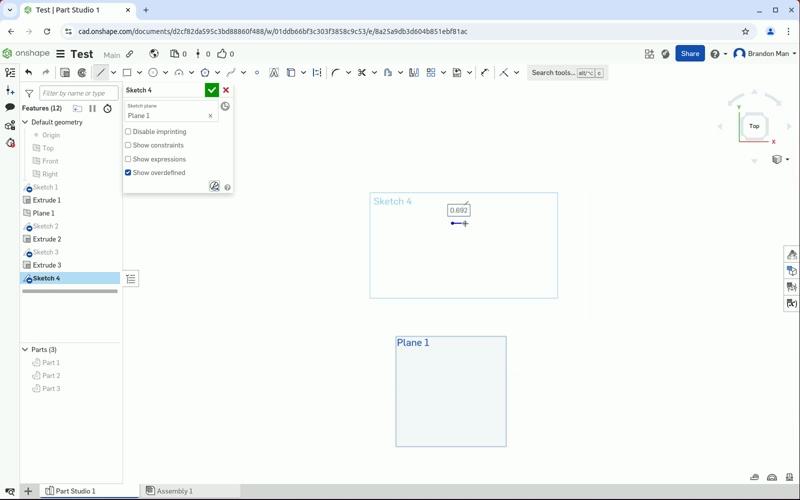
scroll(-6)
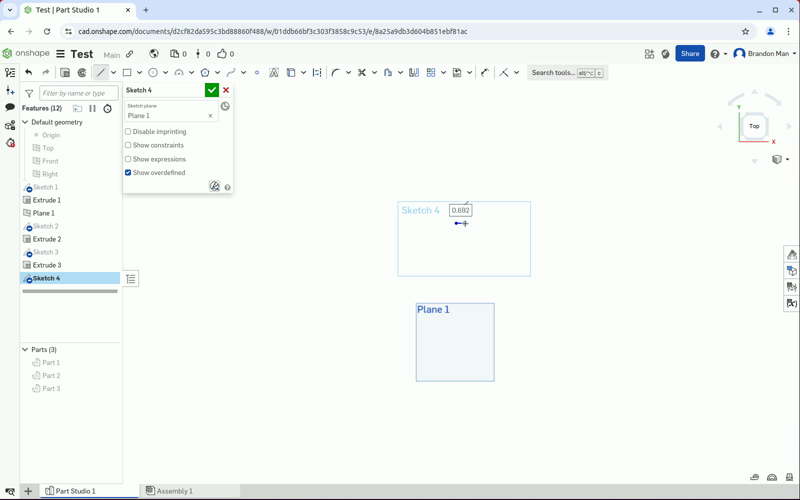
scroll(-6)
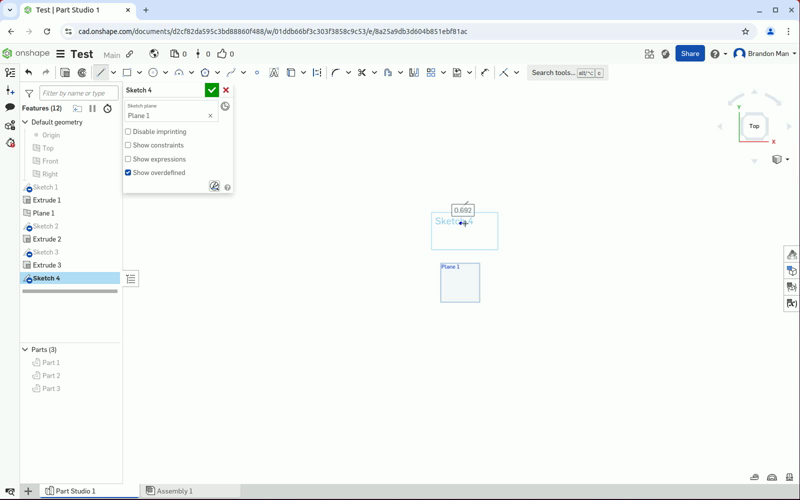
key_up(shift)
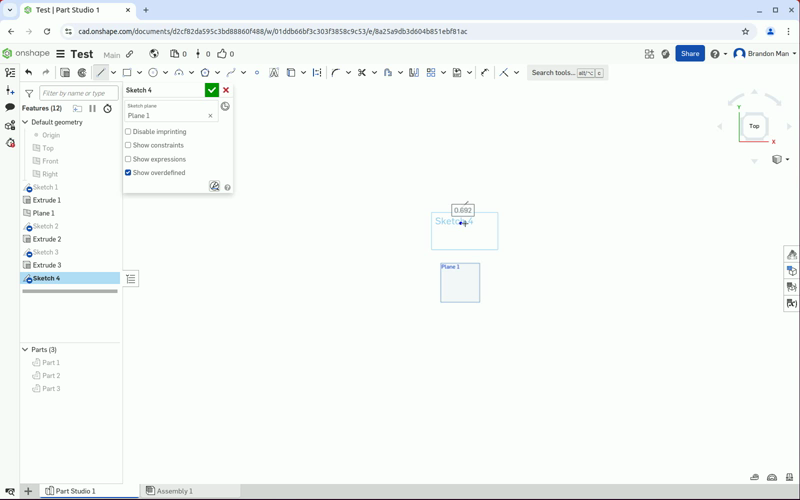
key_down(shift)
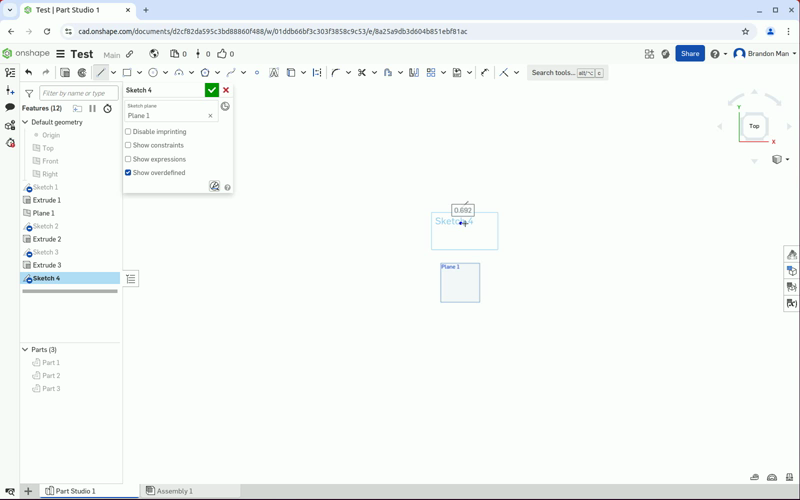
mouse_move(495, 223)
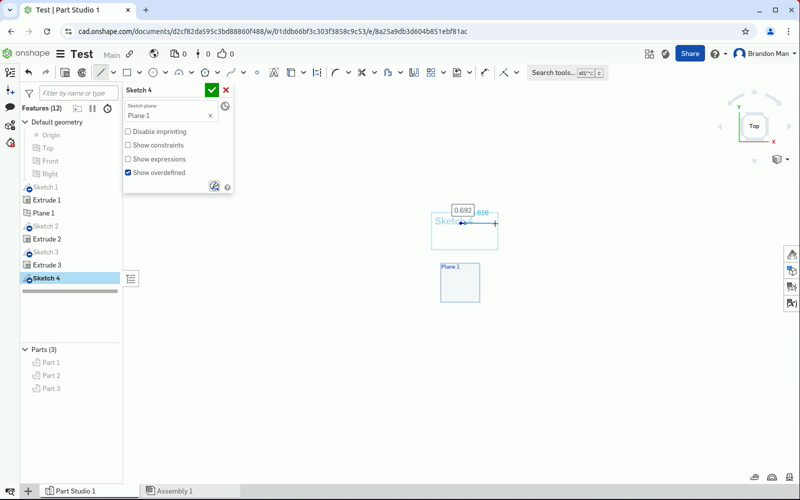
mouse_move(465, 220)
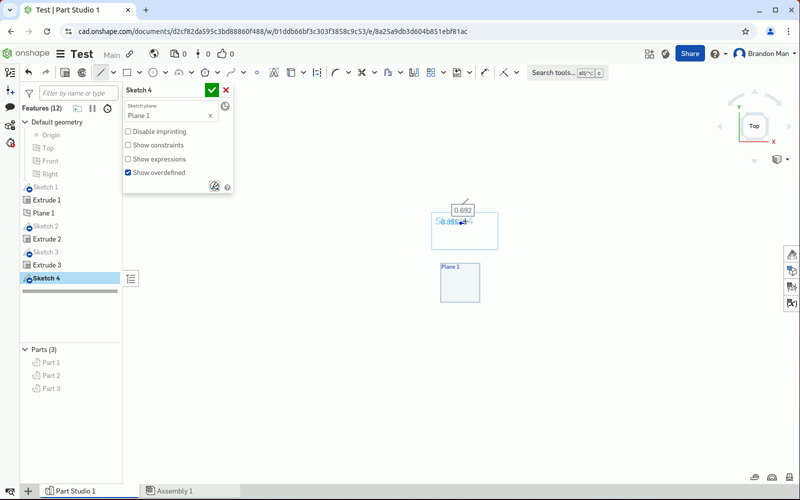
scroll(6)
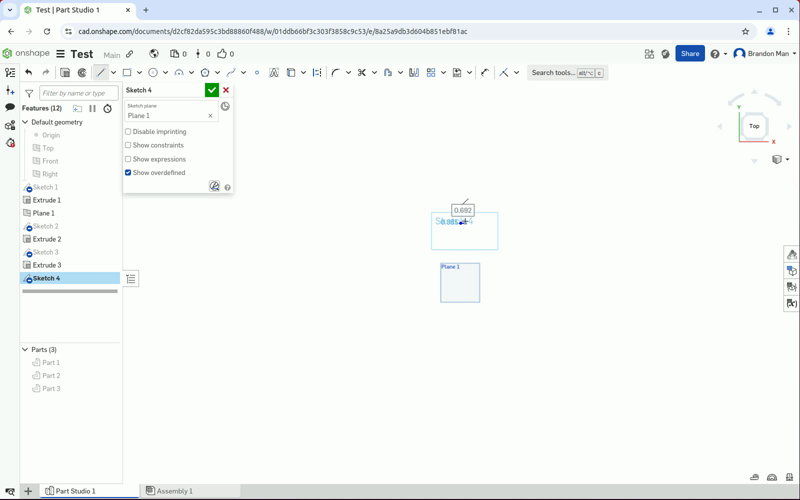
scroll(6)
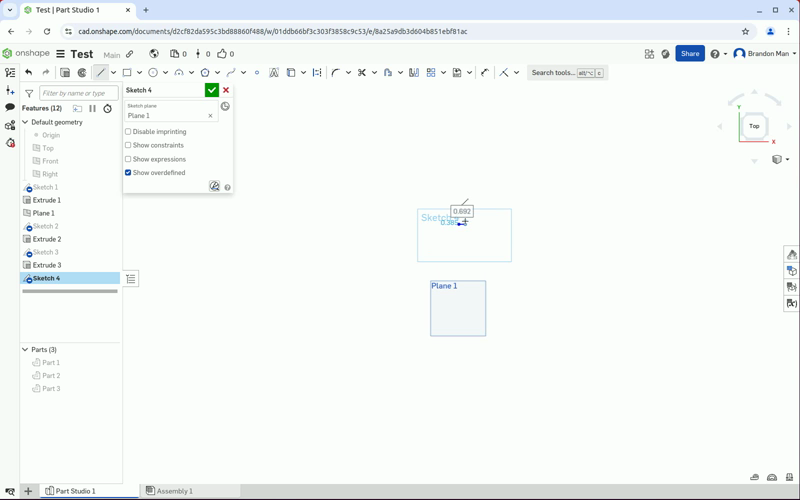
scroll(6)
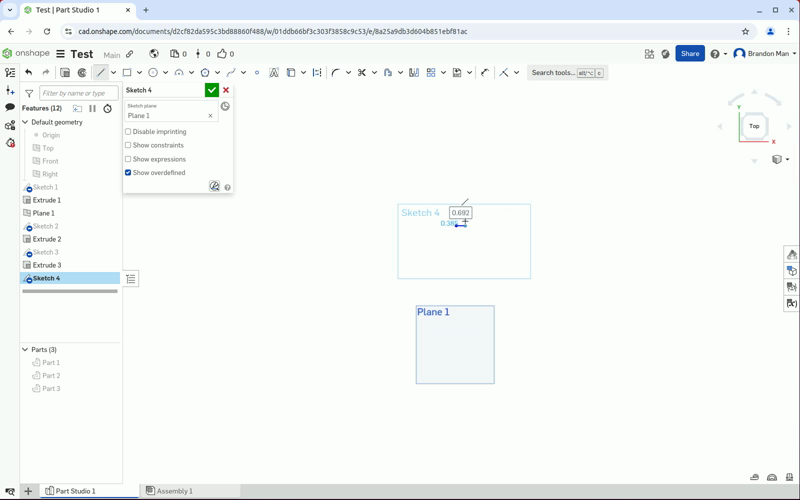
scroll(6)
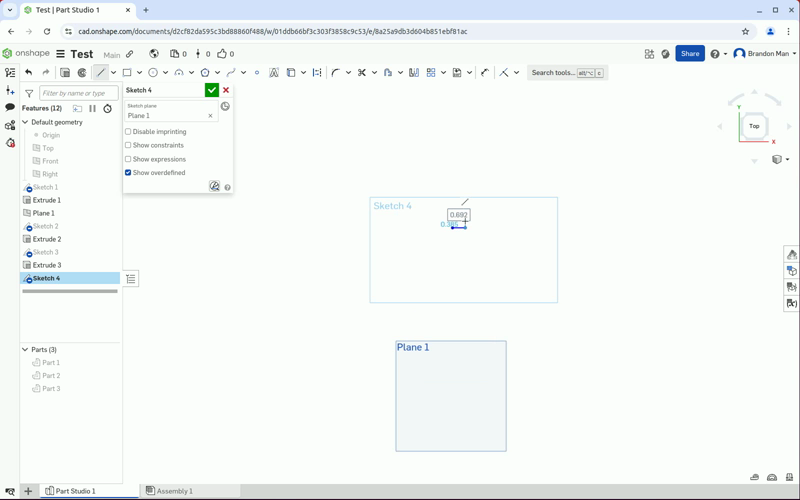
scroll(6)
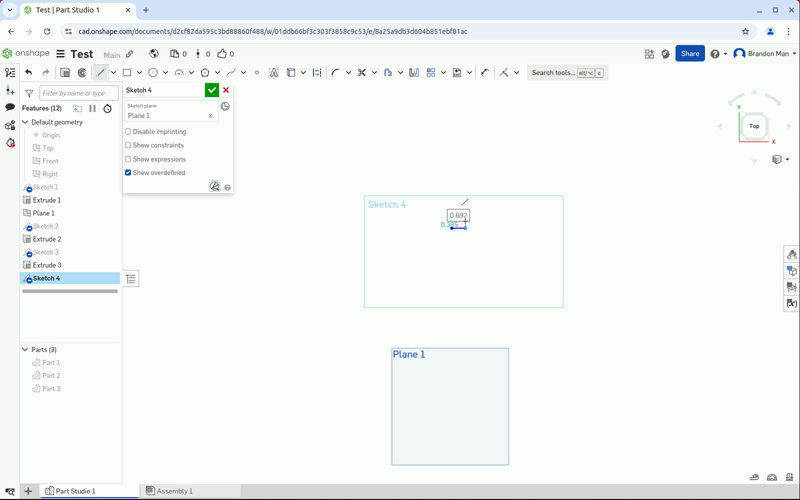
scroll(6)
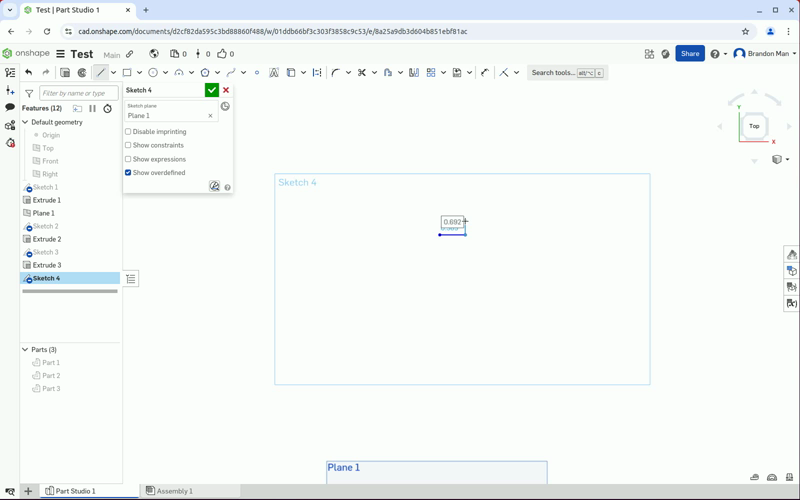
scroll(6)
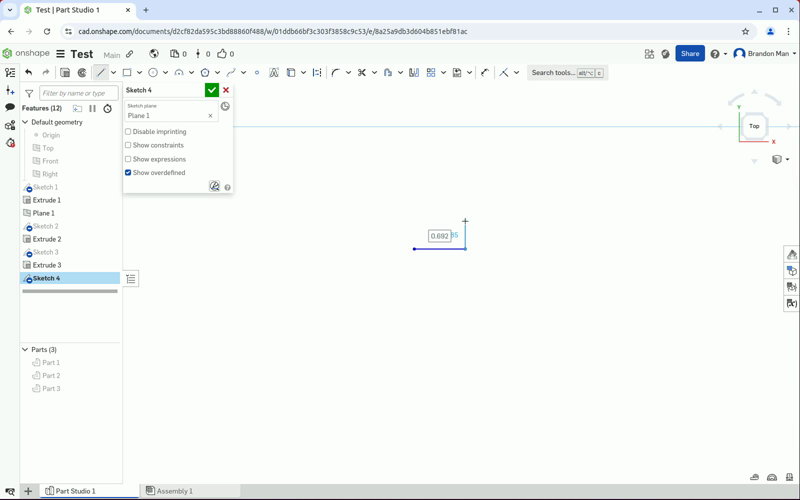
click(465, 220)
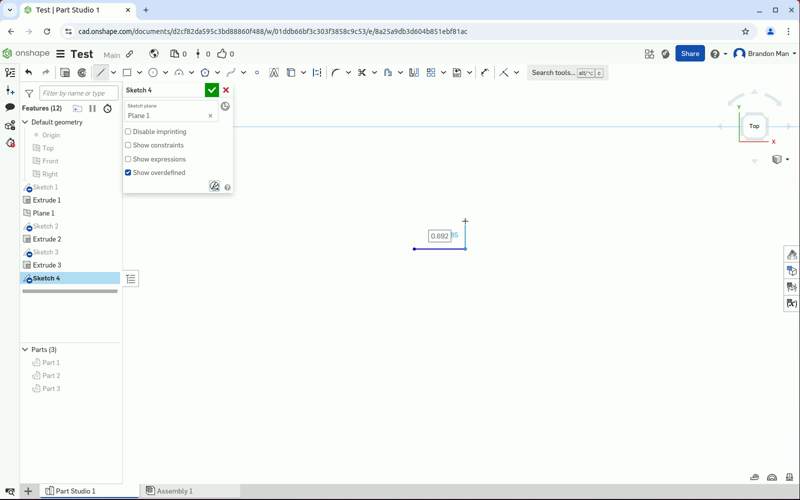
scroll(-6)
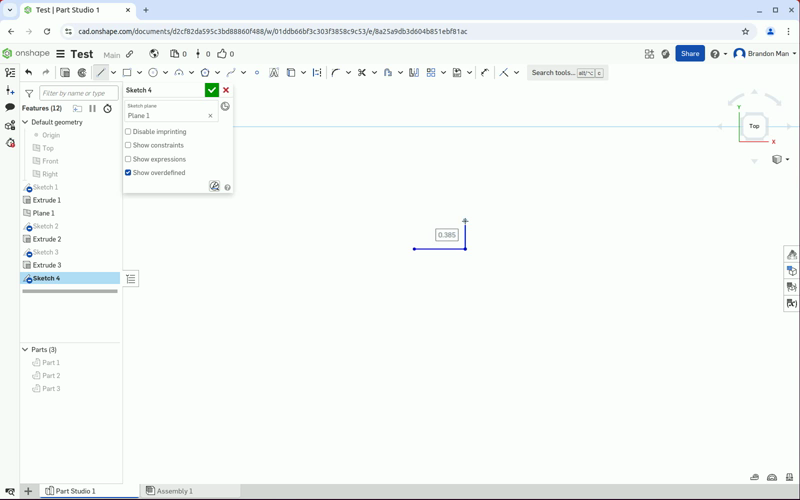
scroll(-6)
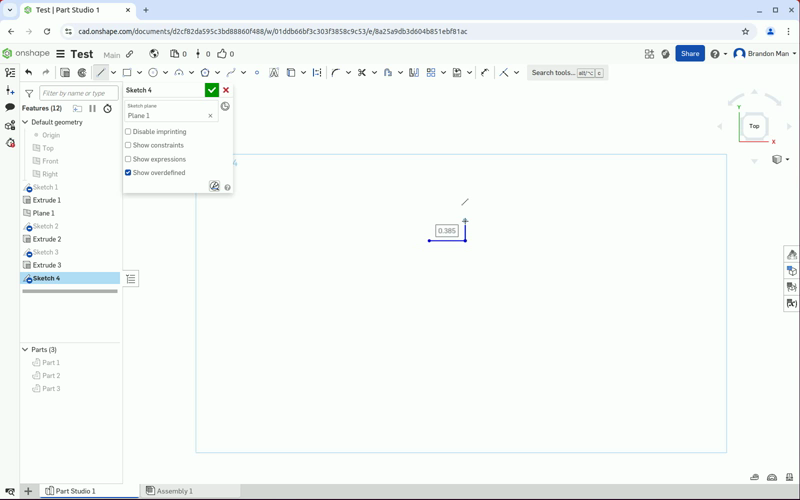
scroll(-6)
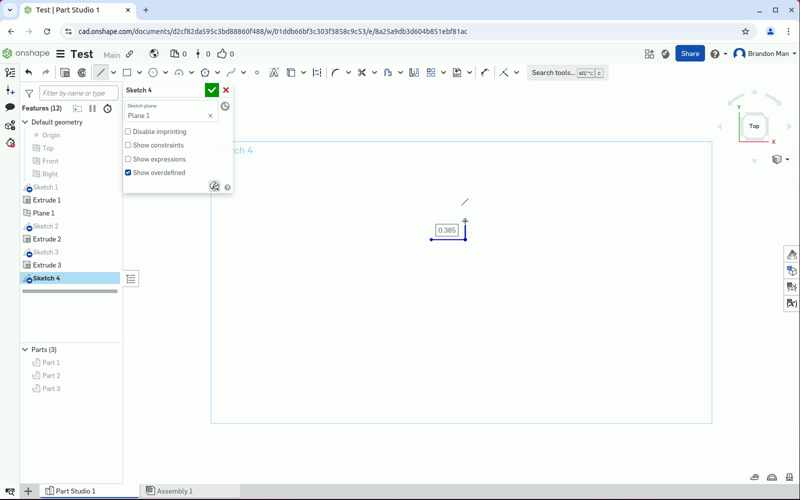
scroll(-6)
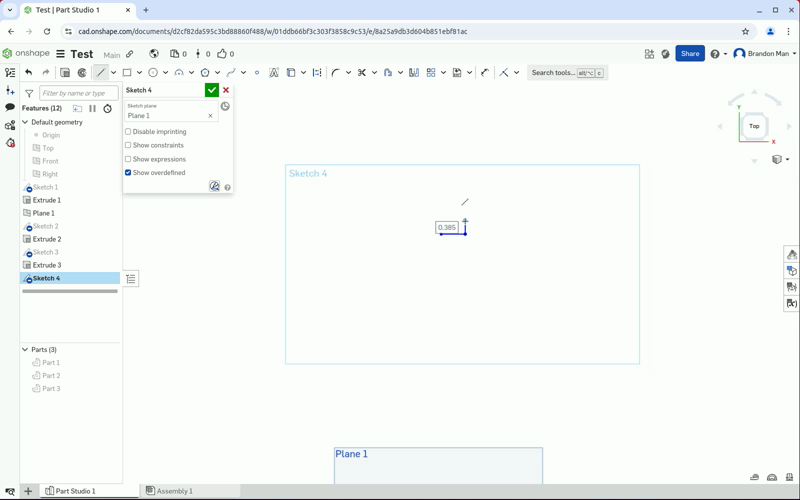
scroll(-6)
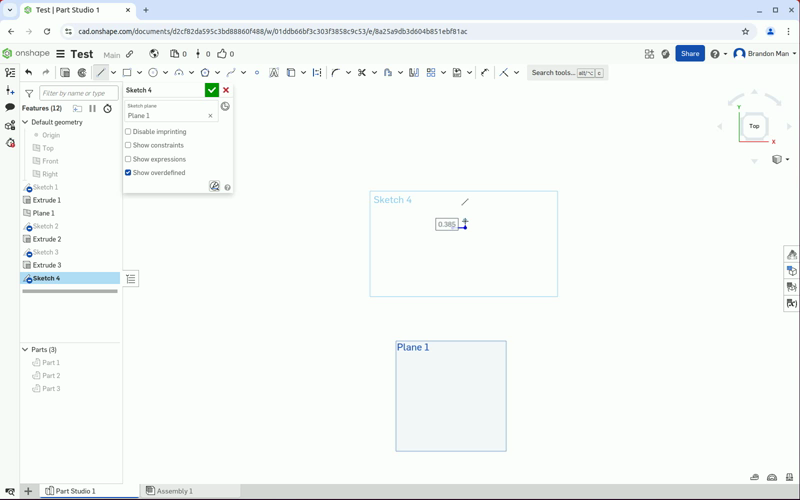
scroll(-6)
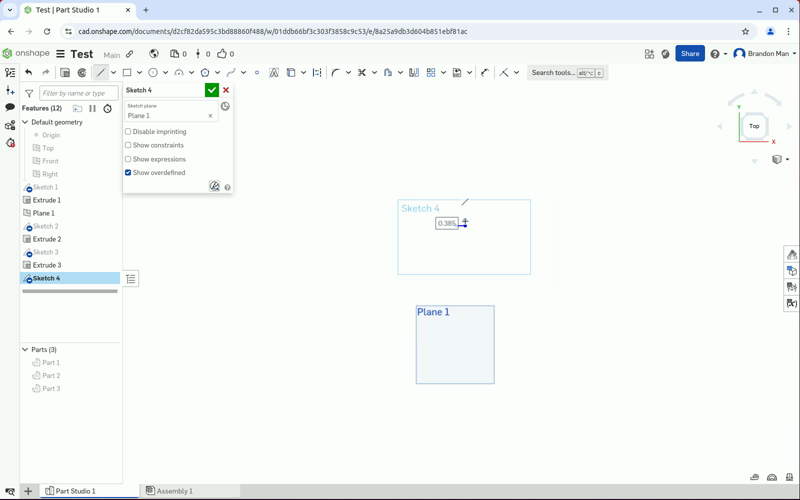
scroll(-6)
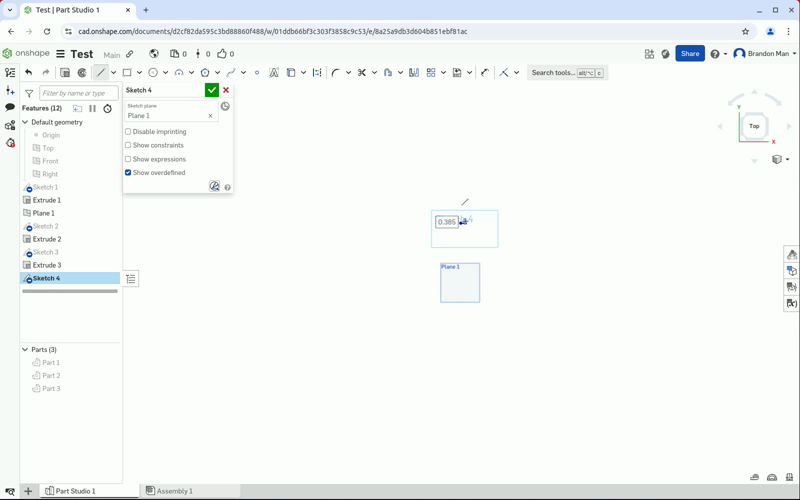
key_up(shift)
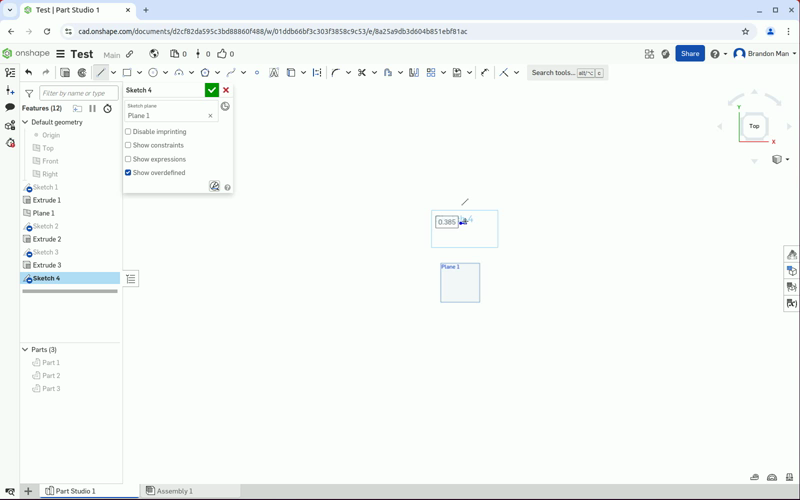
key_down(shift)
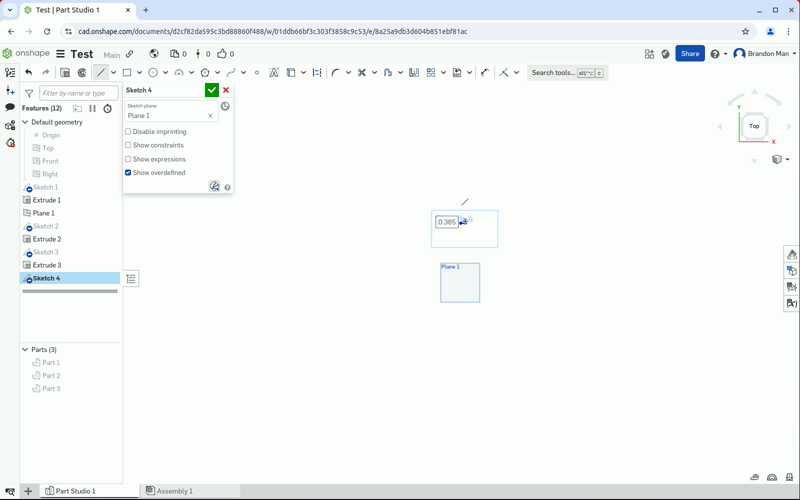
mouse_move(495, 220)
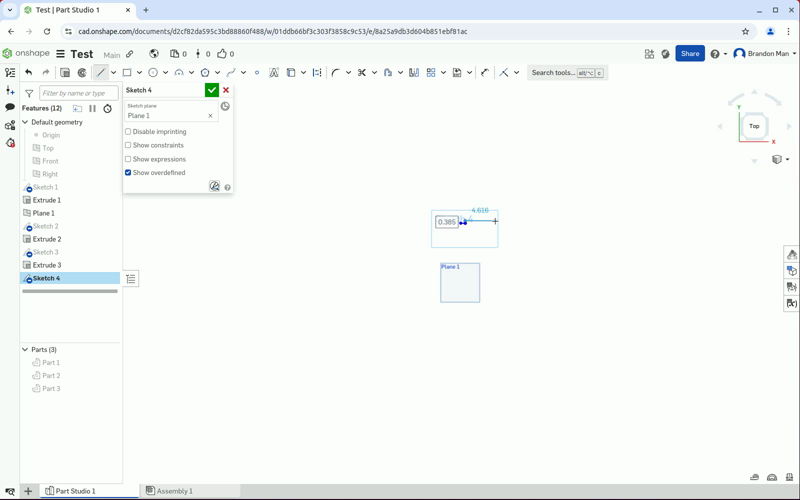
mouse_move(460, 220)
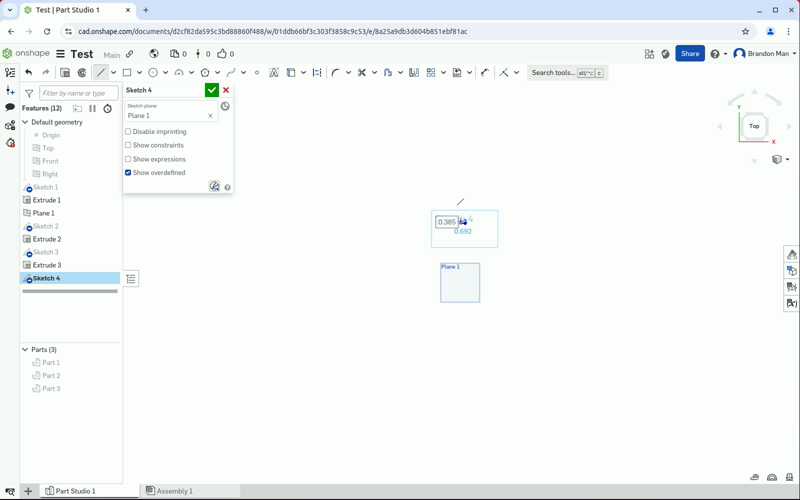
scroll(6)
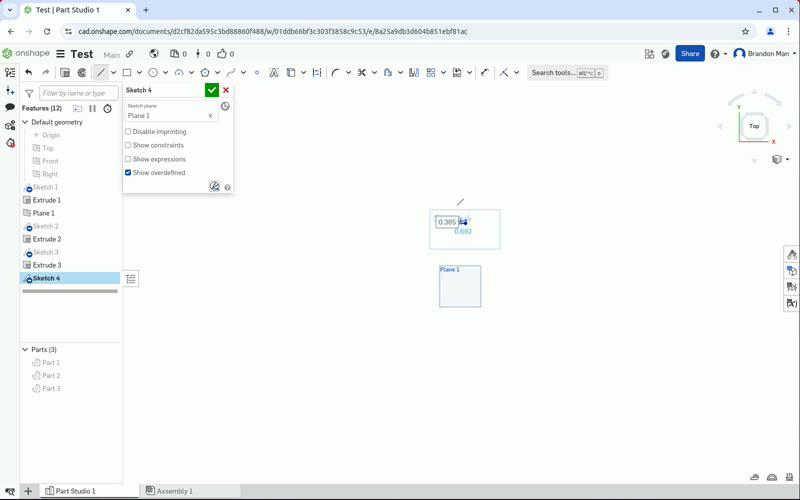
scroll(6)
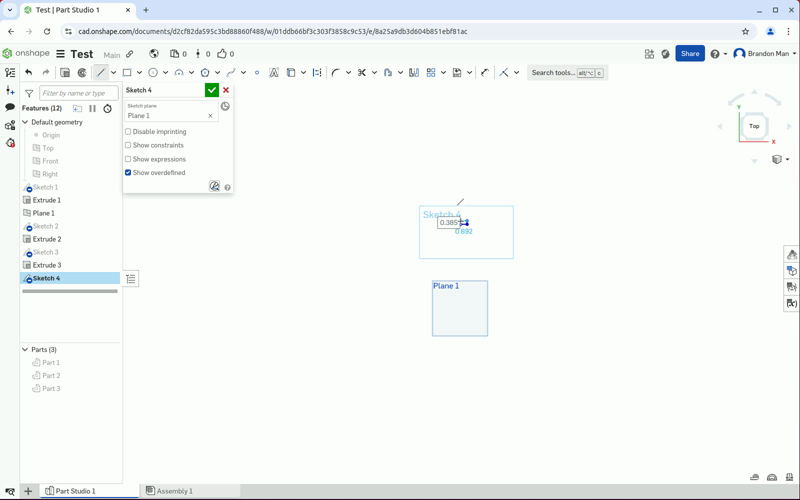
scroll(6)
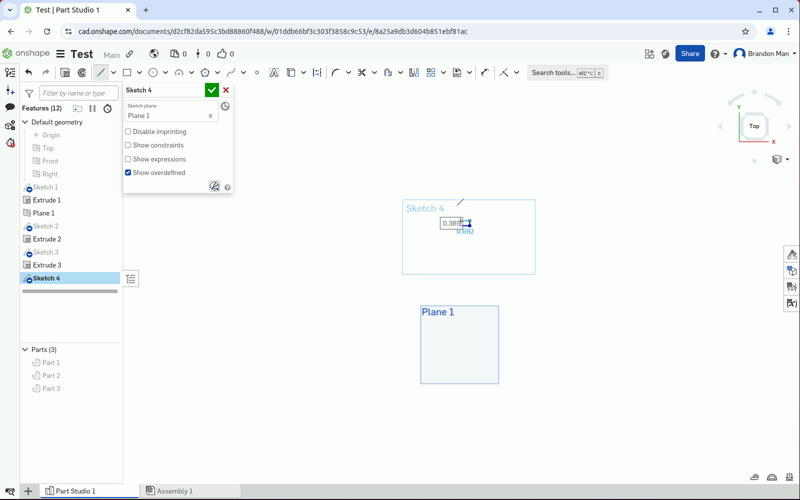
scroll(6)
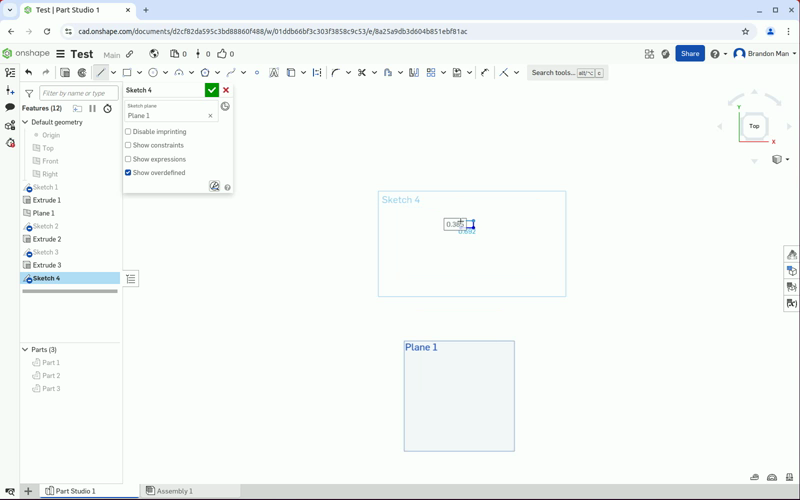
scroll(6)
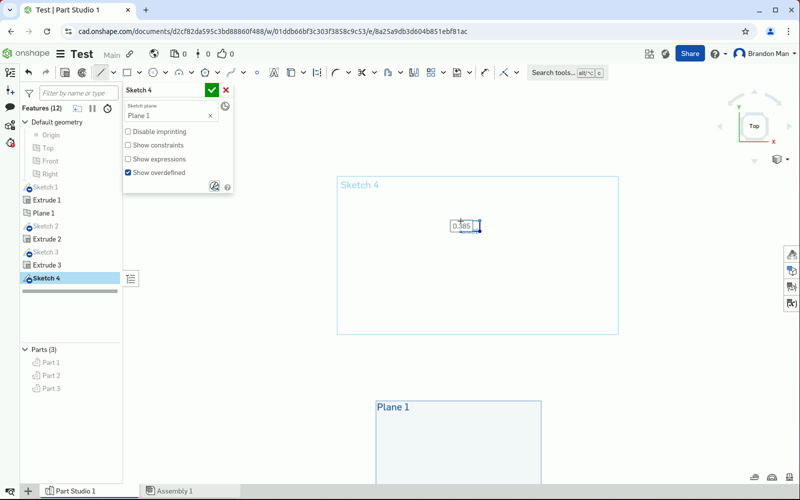
scroll(6)
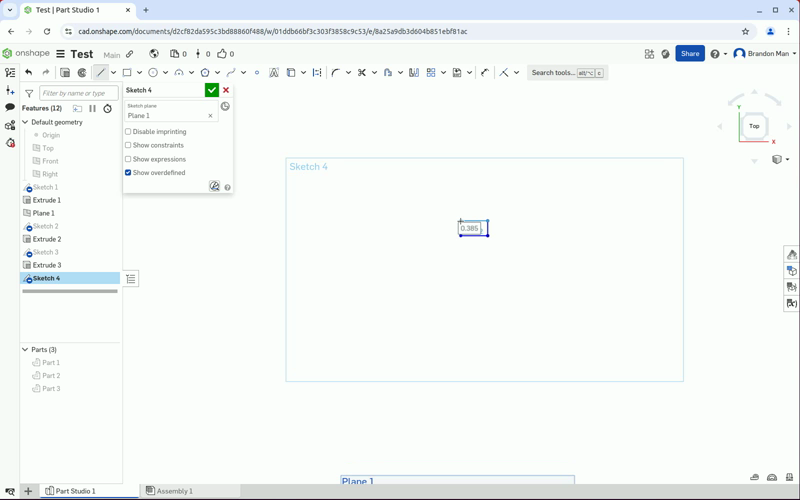
scroll(6)
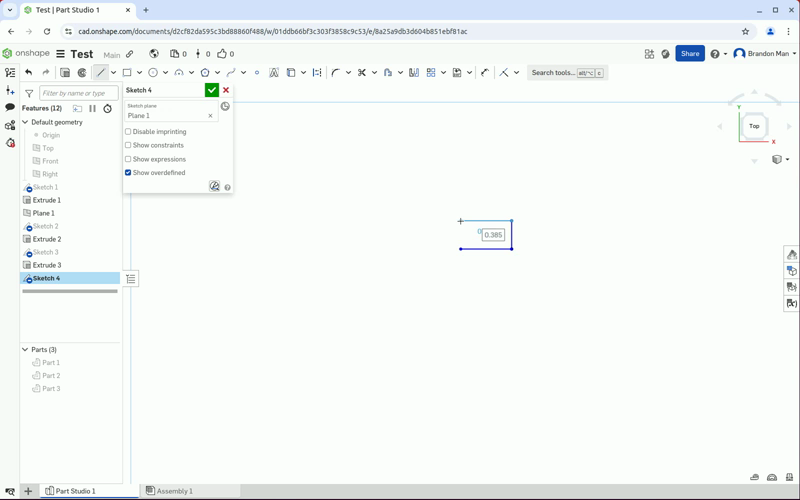
click(460, 220)
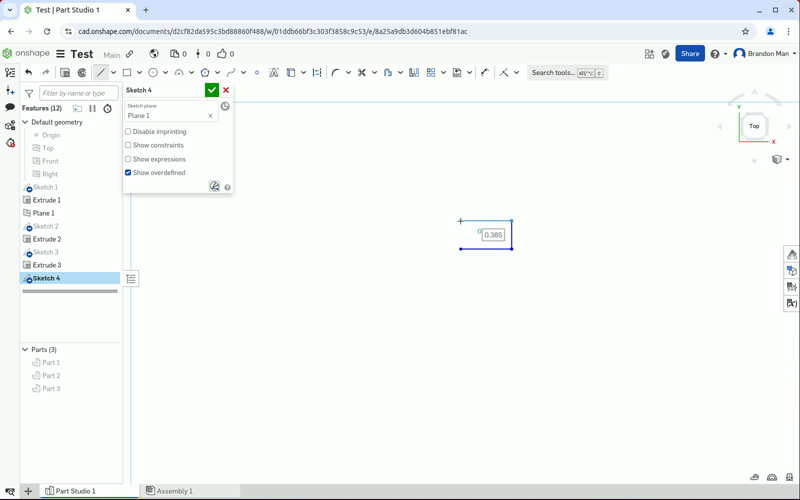
scroll(-6)
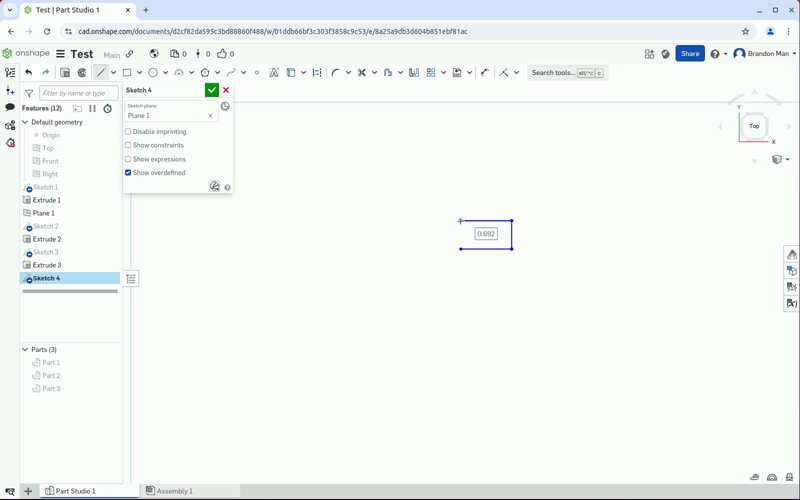
scroll(-6)
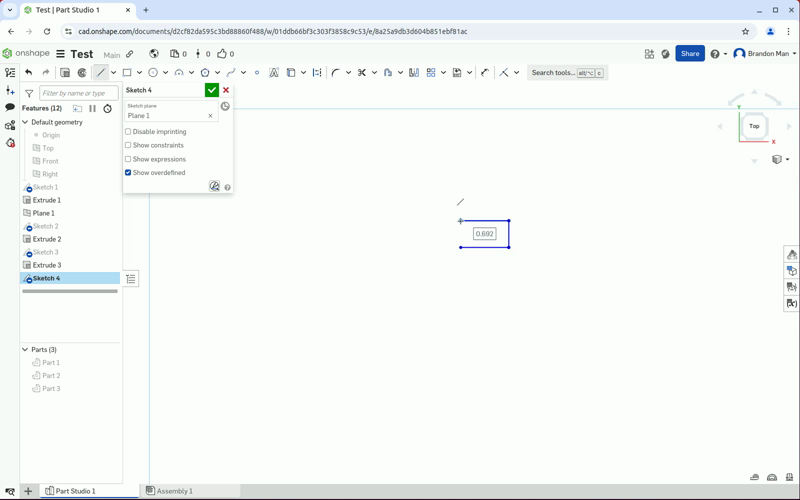
scroll(-6)
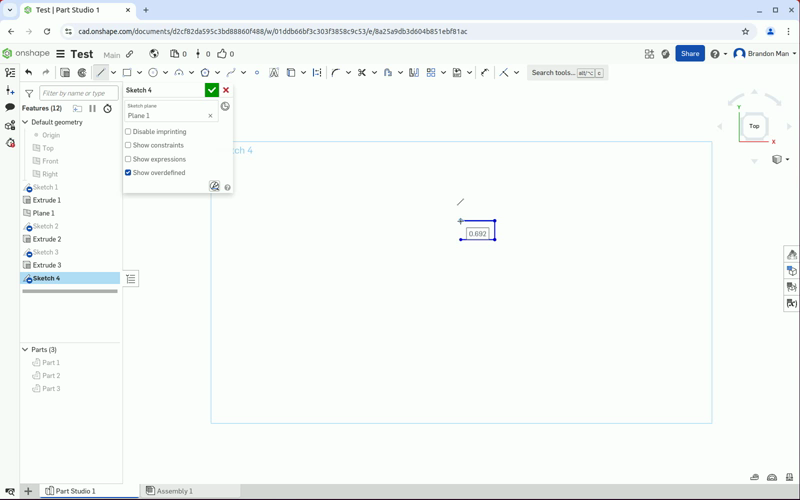
scroll(-6)
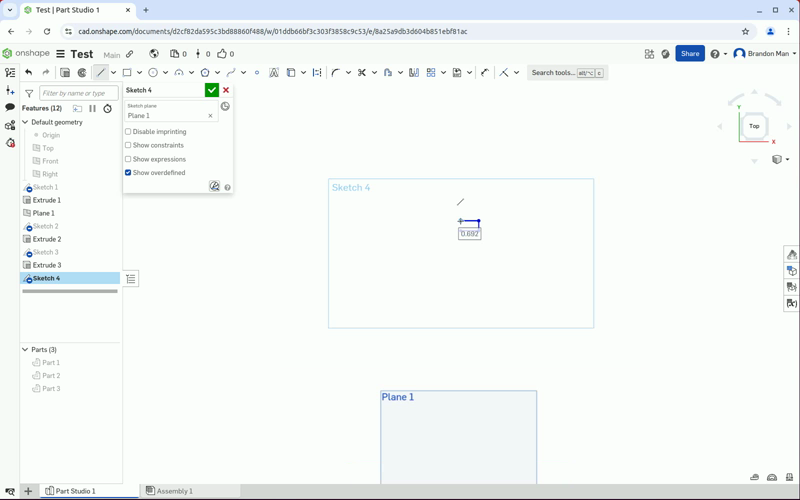
scroll(-6)
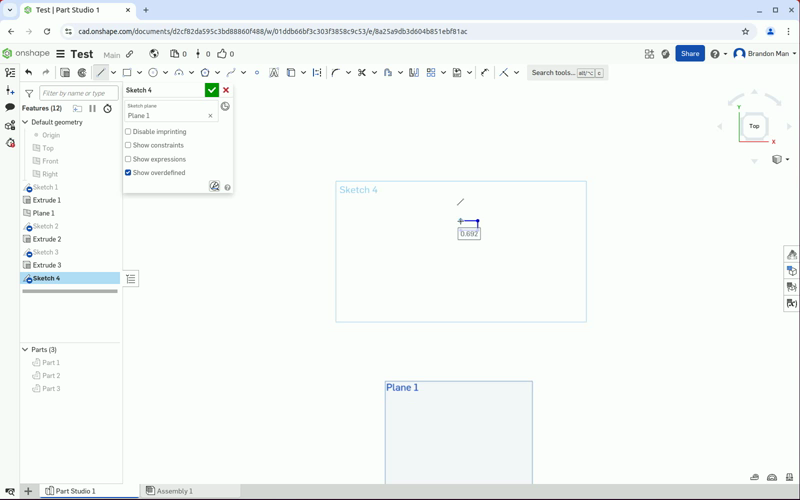
scroll(-6)
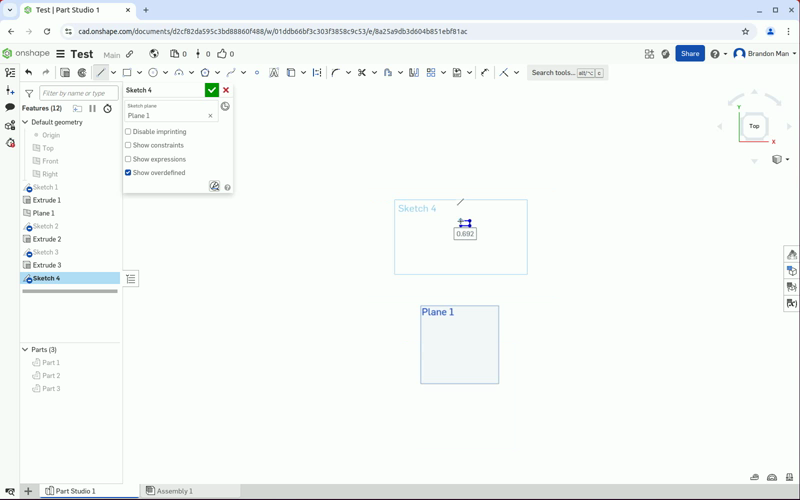
scroll(-6)
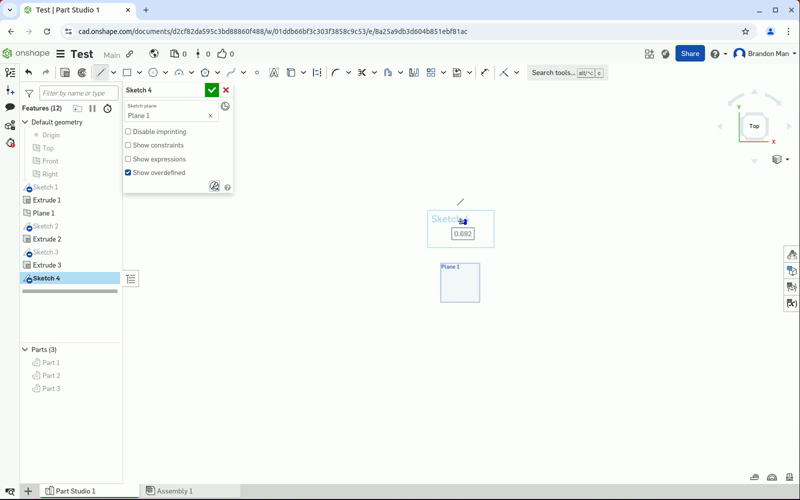
key_up(shift)
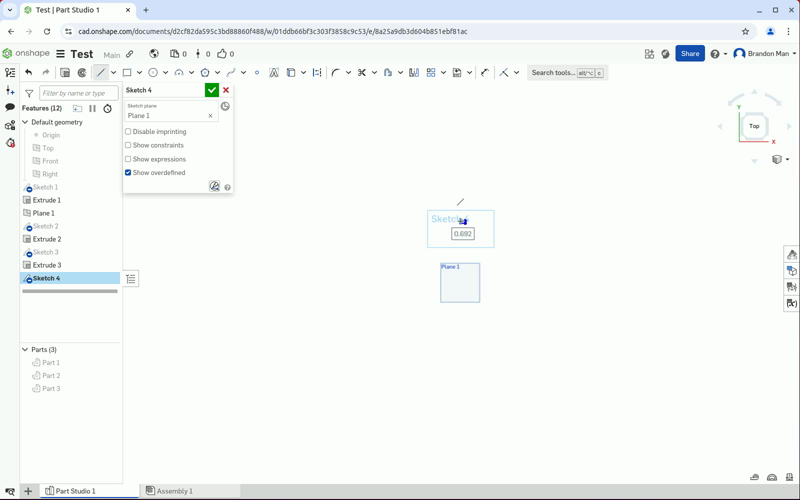
mouse_move(490, 220)
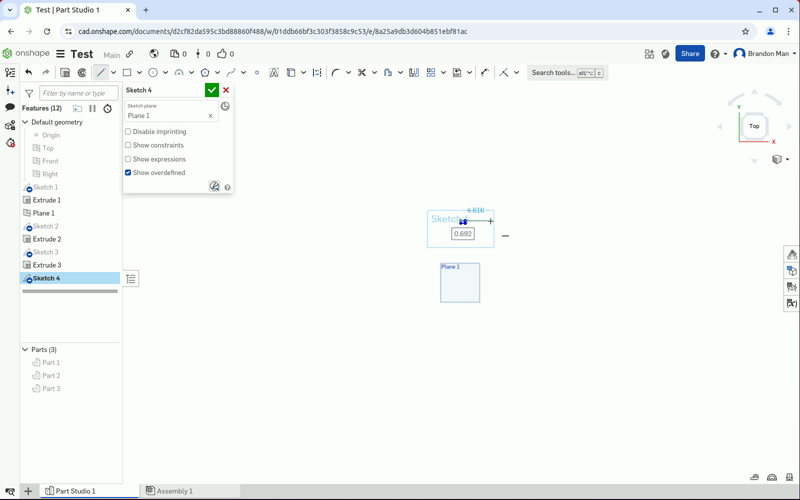
key_down(shift)
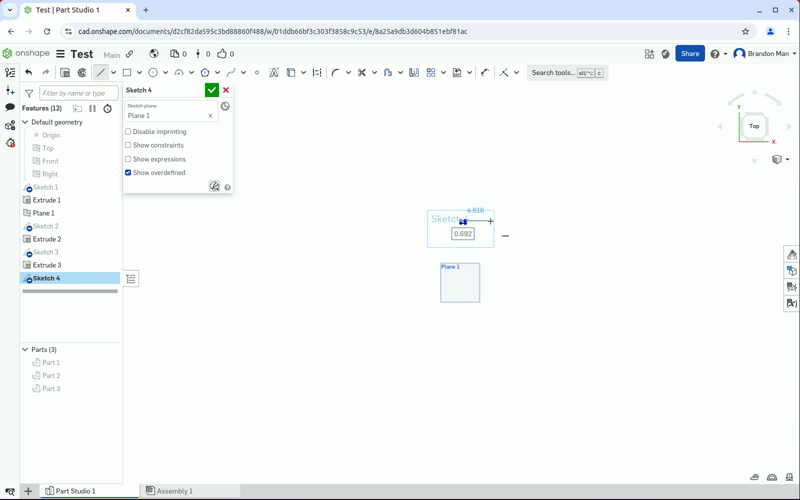
mouse_move(460, 223)
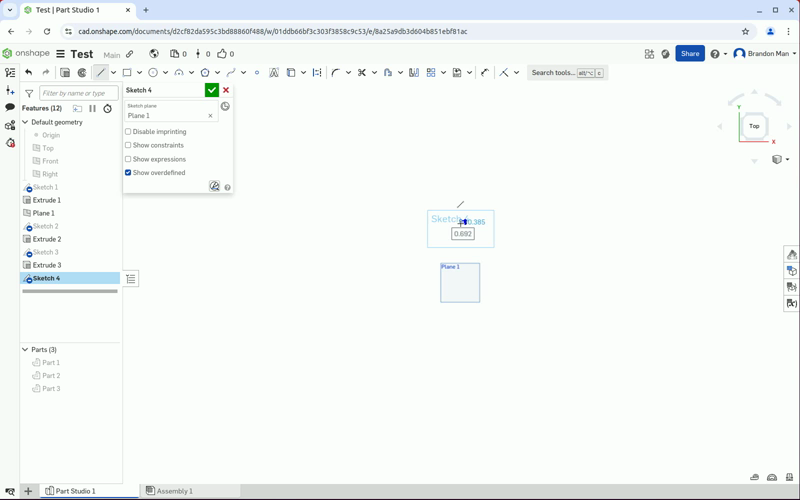
scroll(6)
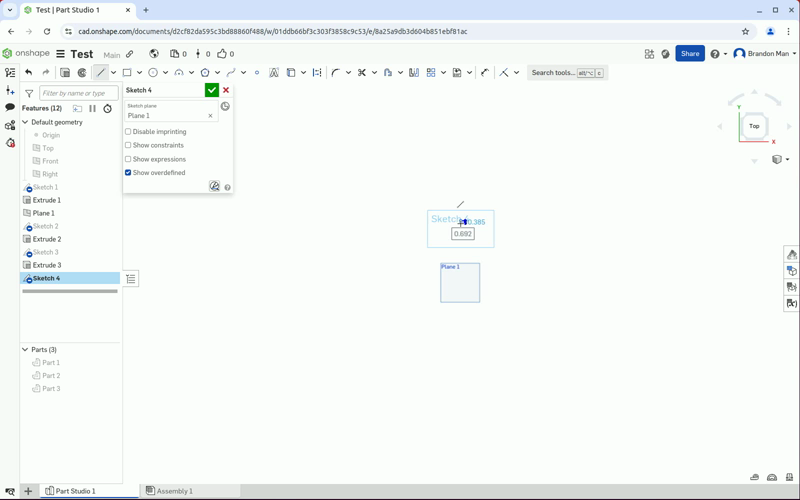
scroll(6)
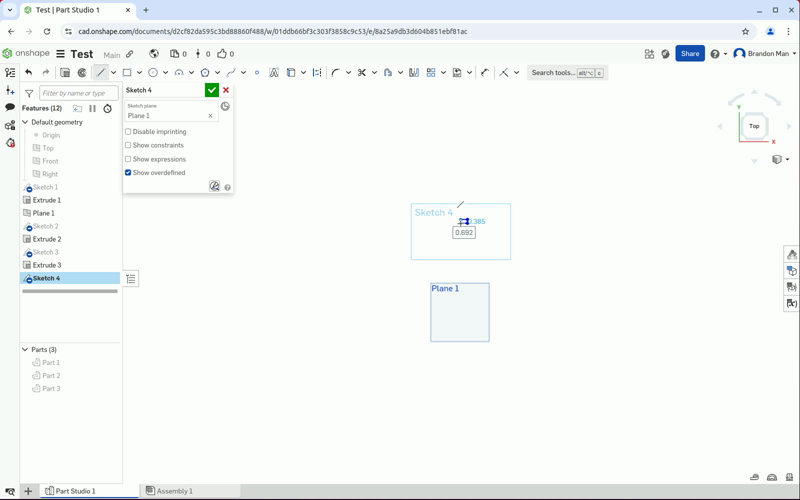
scroll(6)
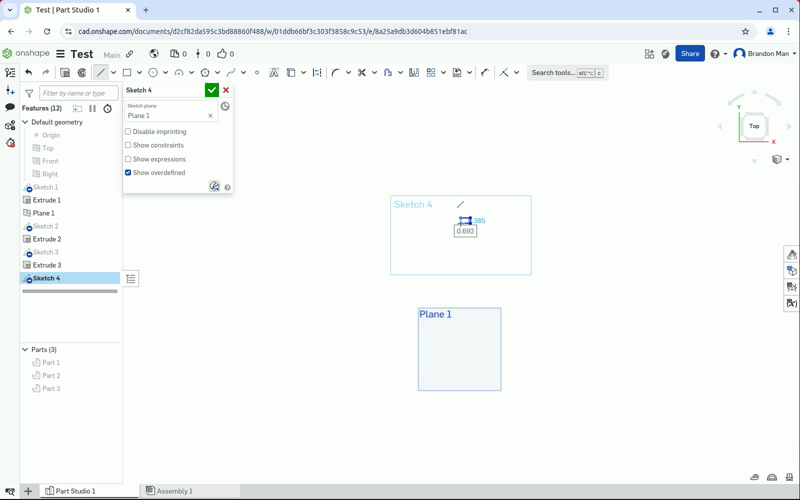
scroll(6)
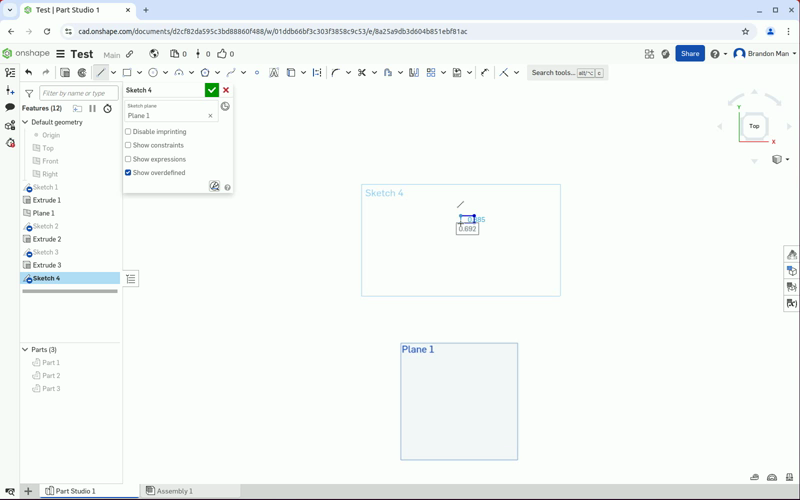
scroll(6)
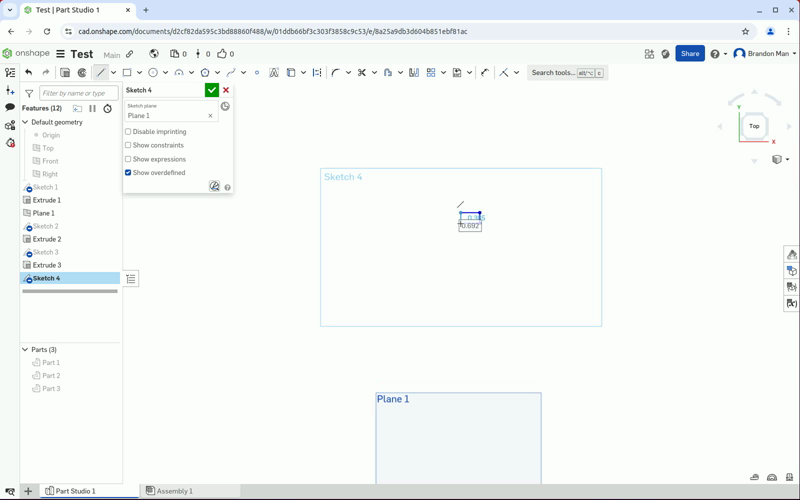
scroll(6)
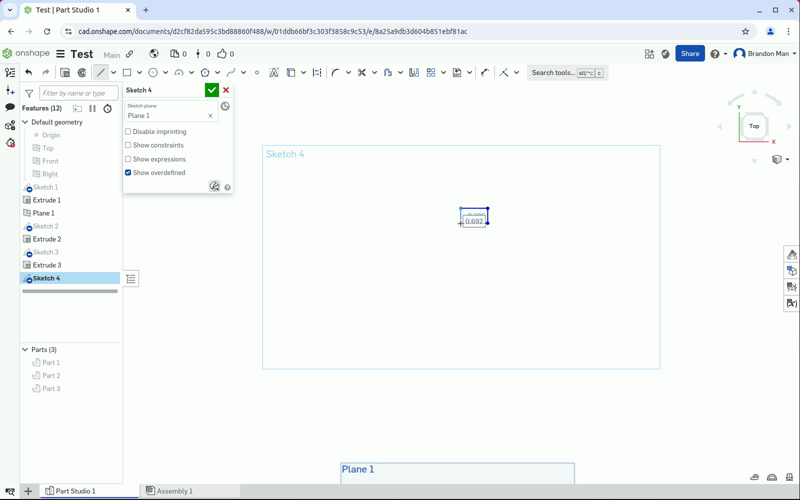
scroll(6)
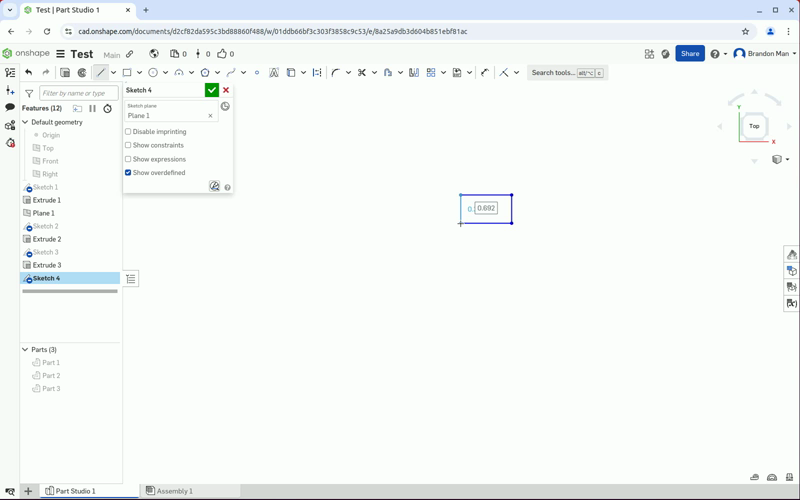
key_up(shift)
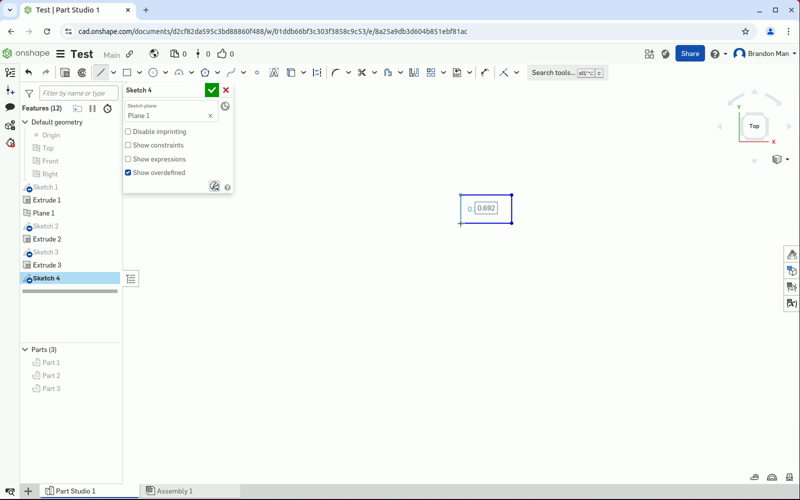
click(460, 223)
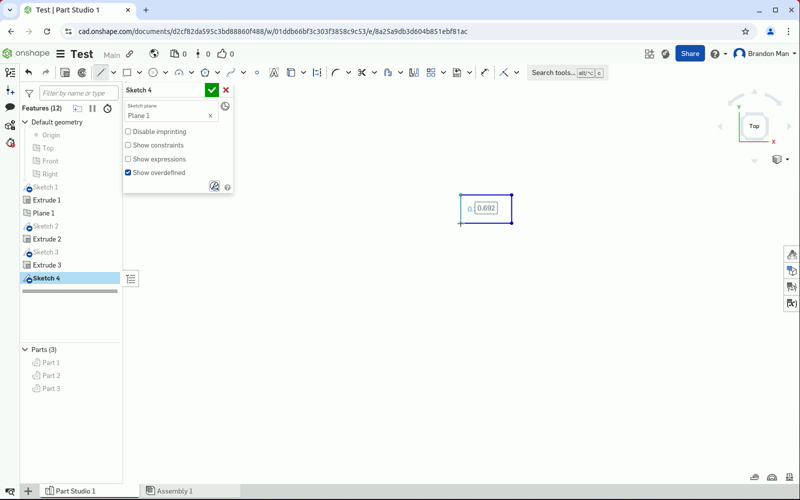
scroll(-6)
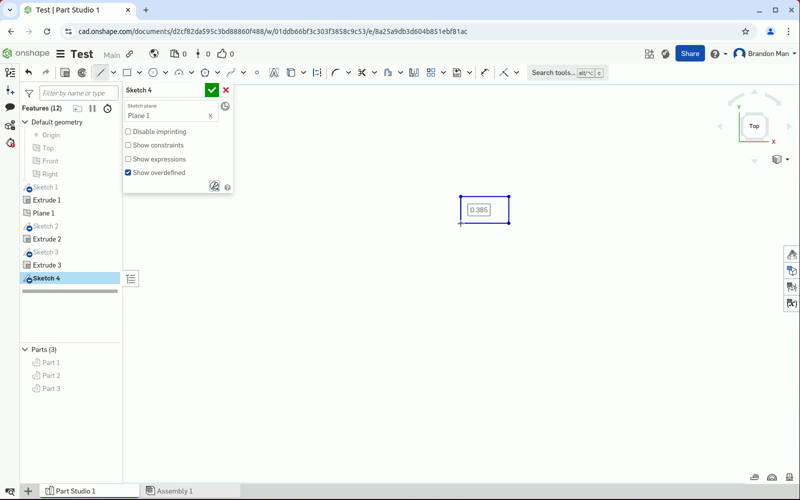
scroll(-6)
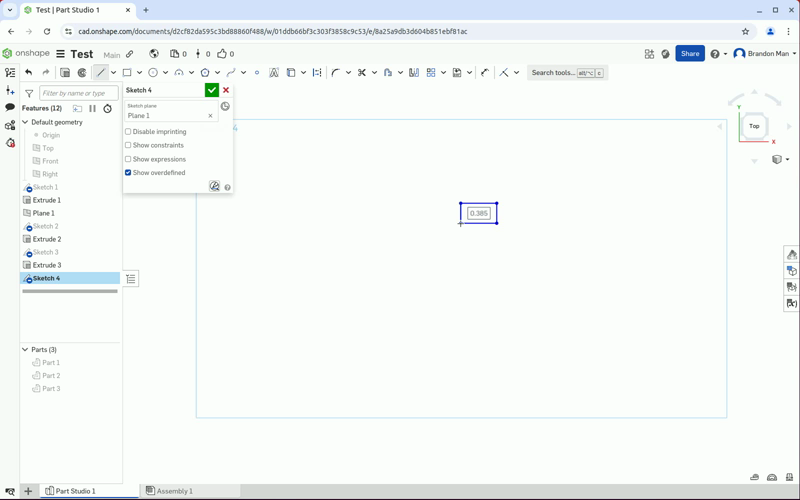
scroll(-6)
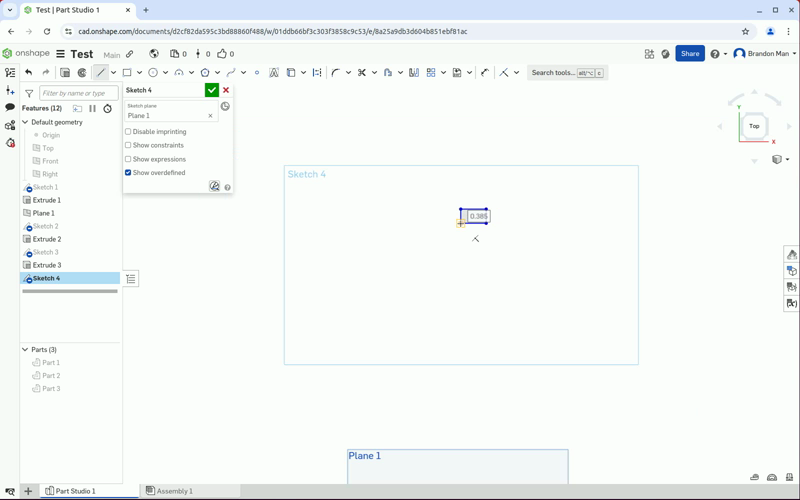
scroll(-6)
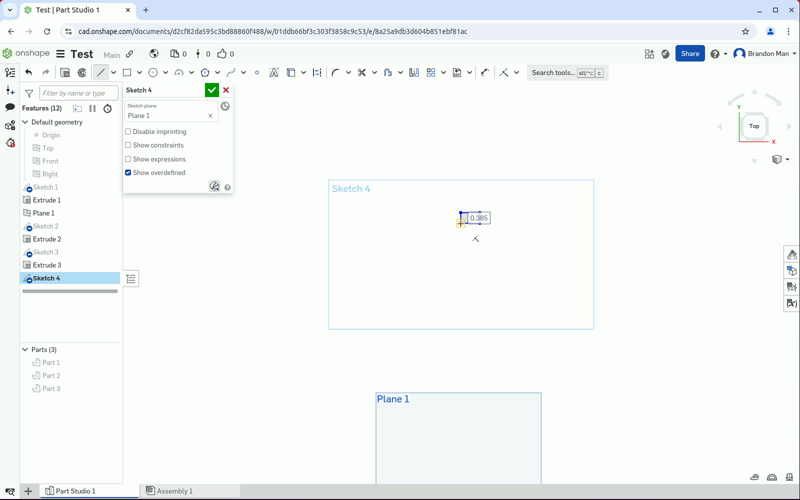
scroll(-6)
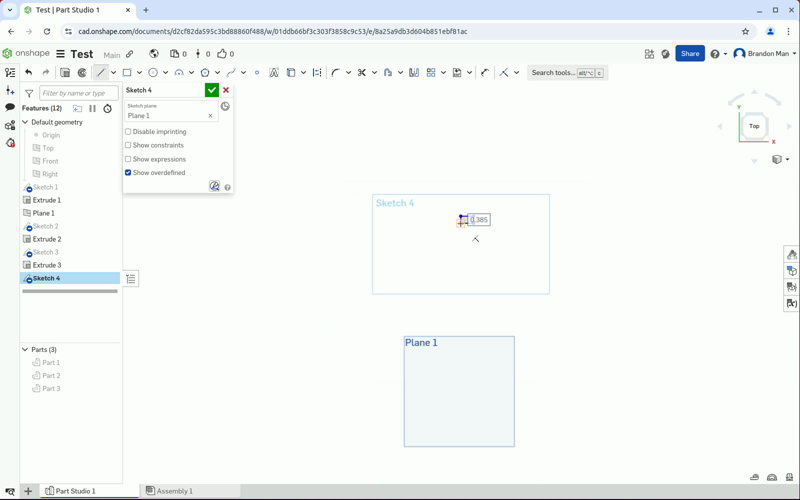
scroll(-6)
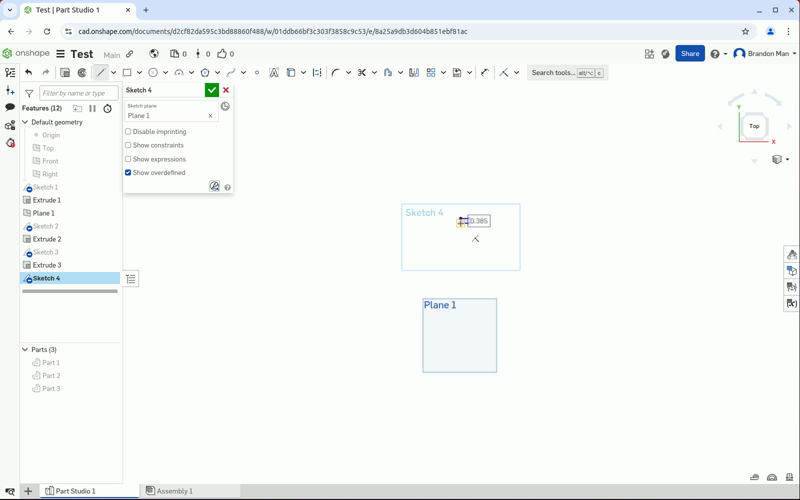
scroll(-6)
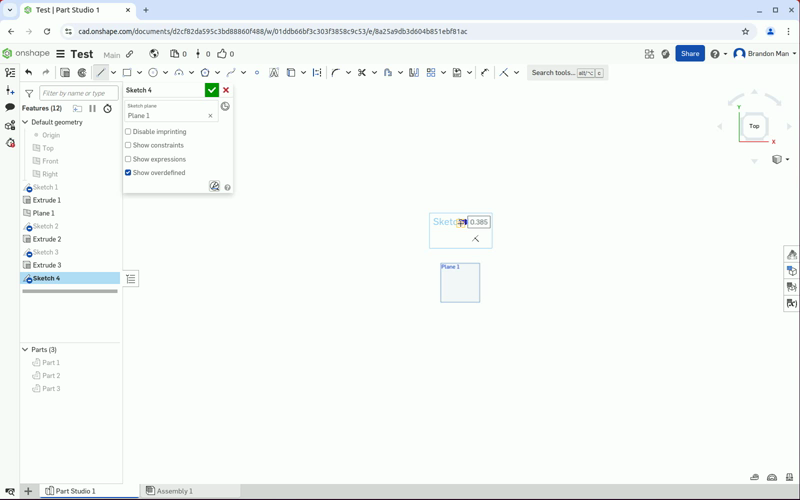
key(esc)
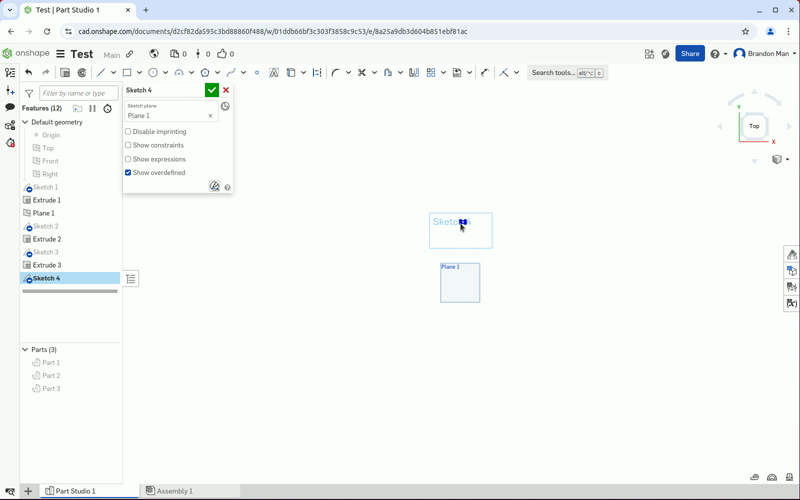
mouse_move(462, 222)
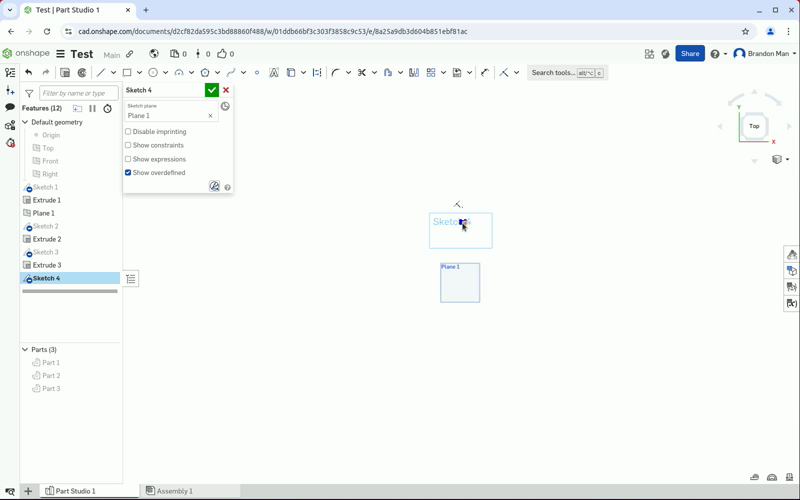
scroll(6)
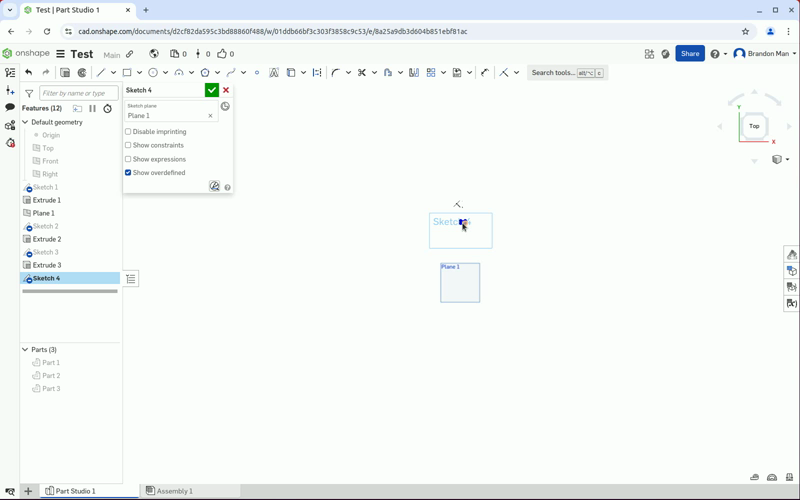
scroll(6)
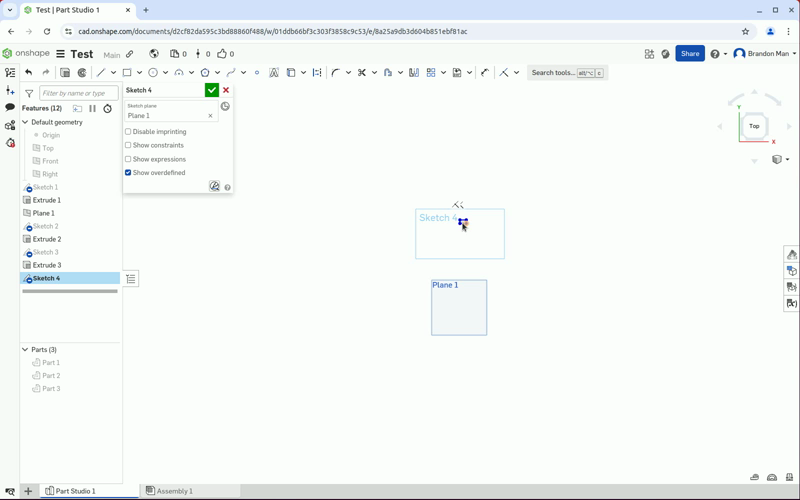
scroll(6)
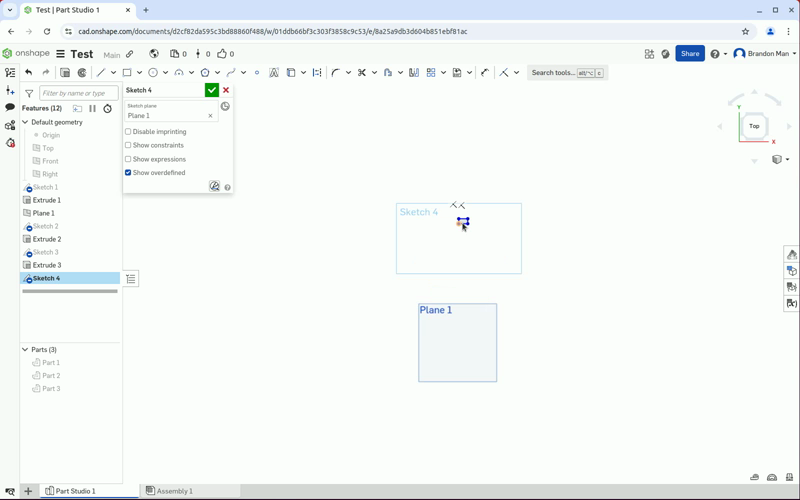
scroll(6)
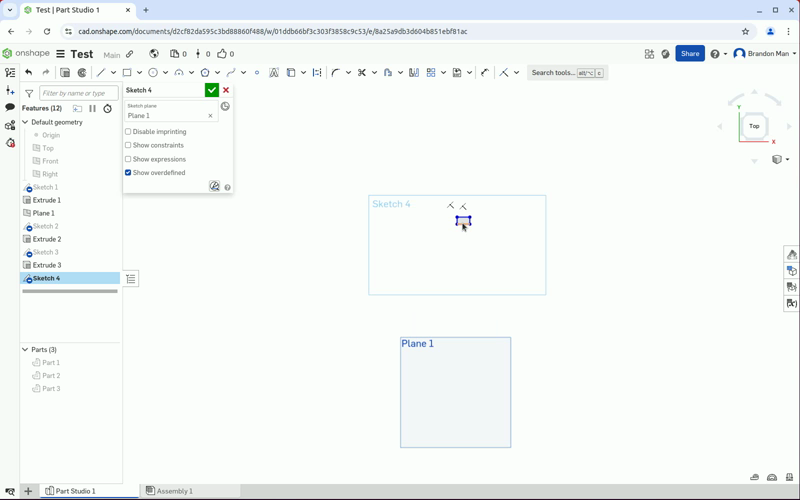
scroll(6)
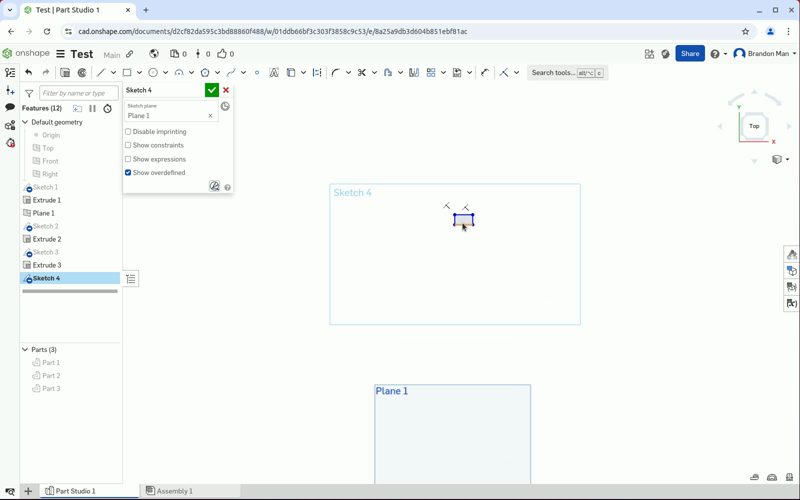
scroll(6)
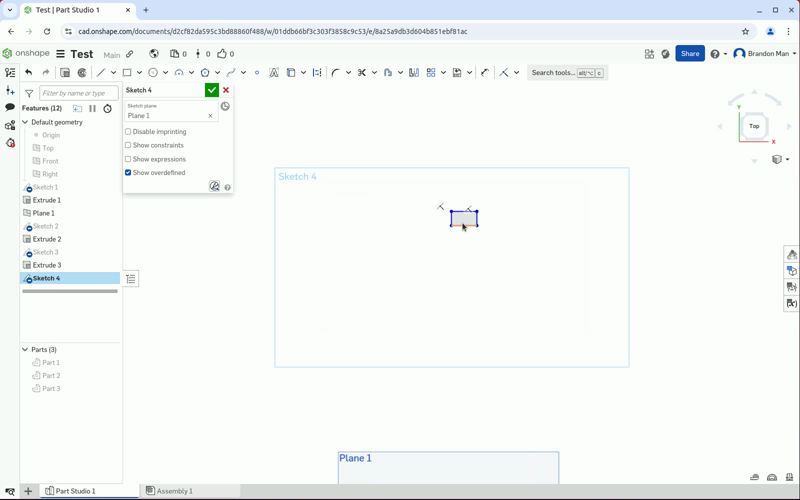
scroll(6)
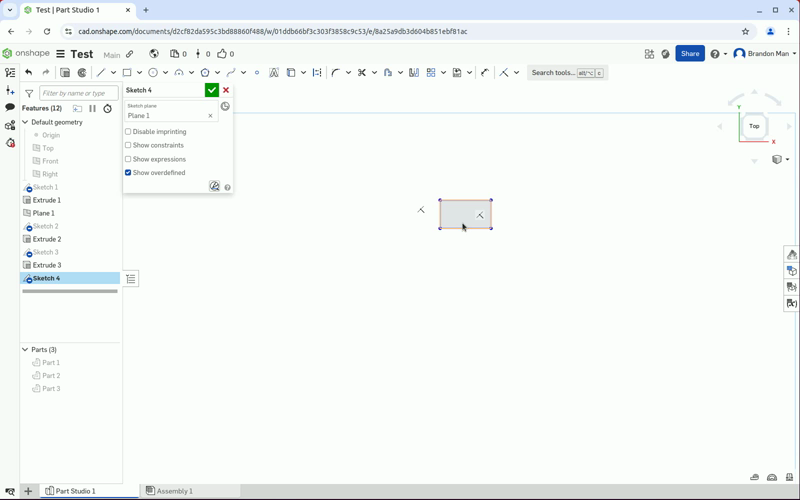
click(462, 222)
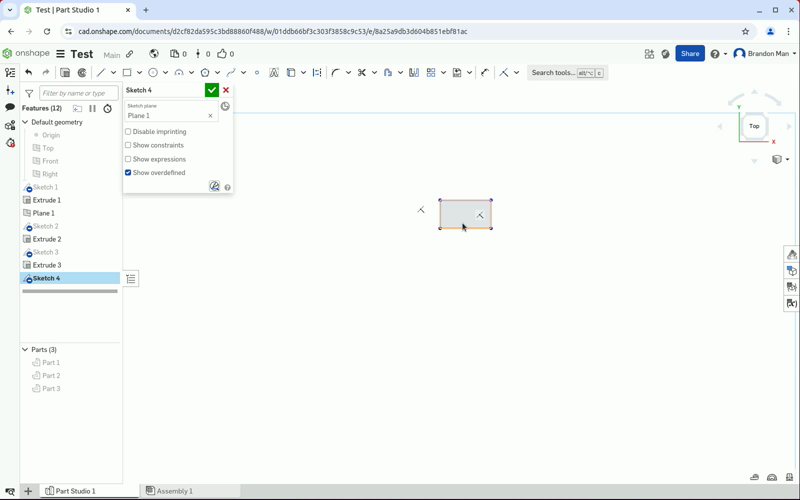
scroll(-6)
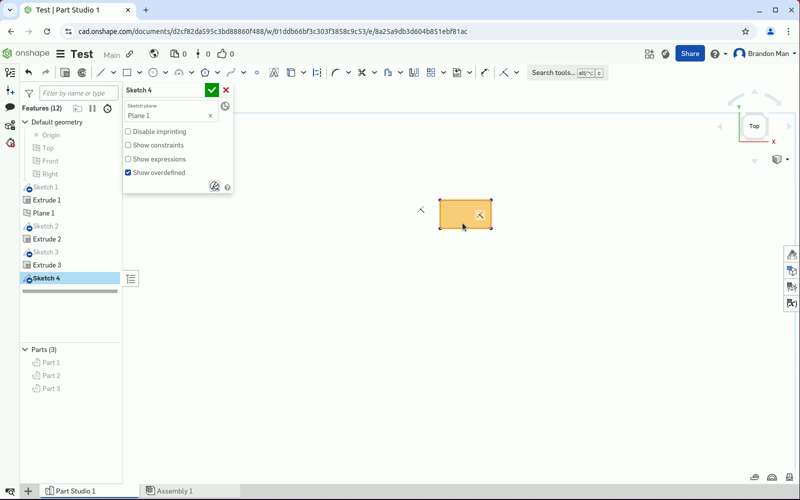
scroll(-6)
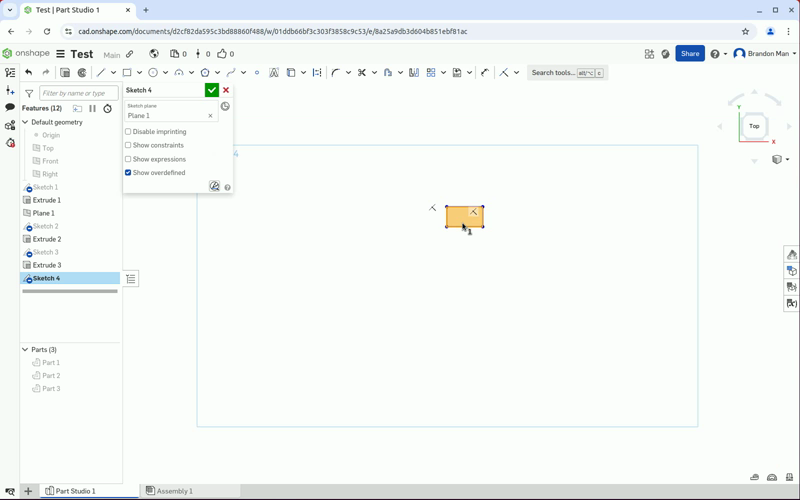
scroll(-6)
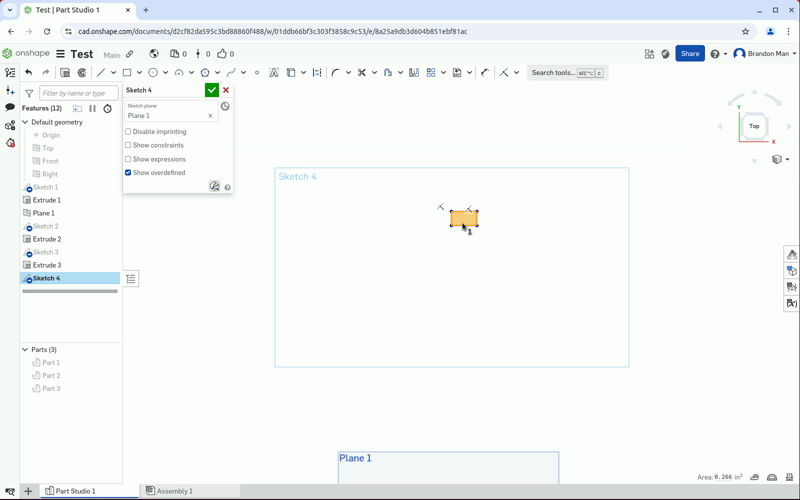
scroll(-6)
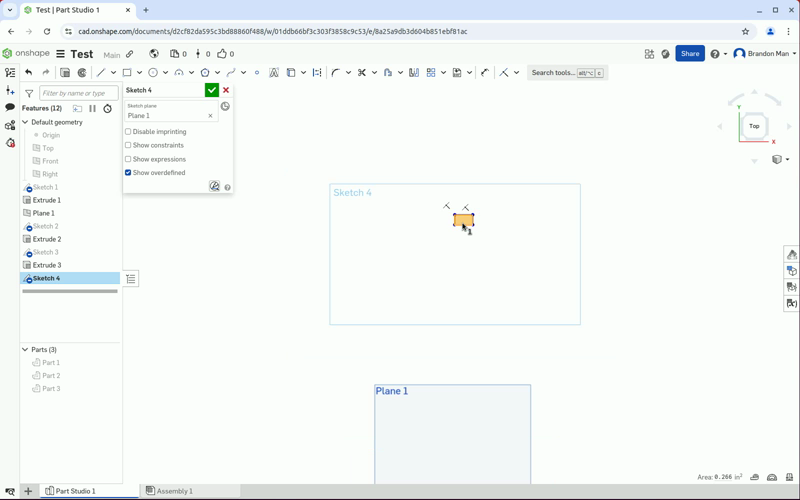
scroll(-6)
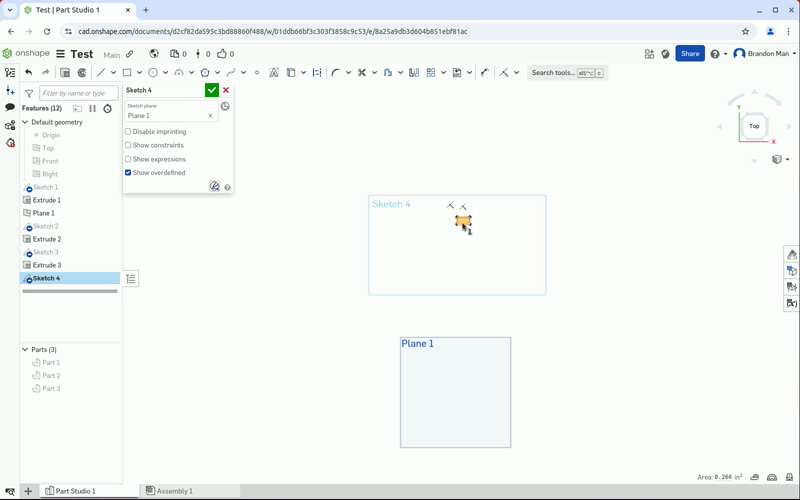
scroll(-6)
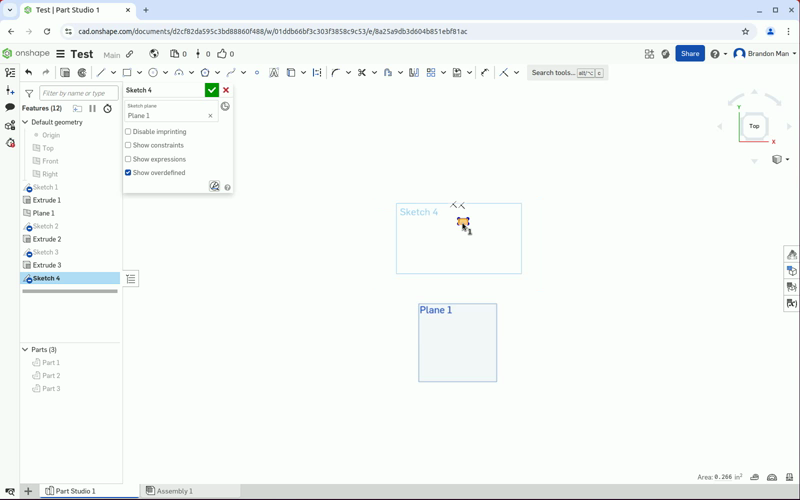
scroll(-6)
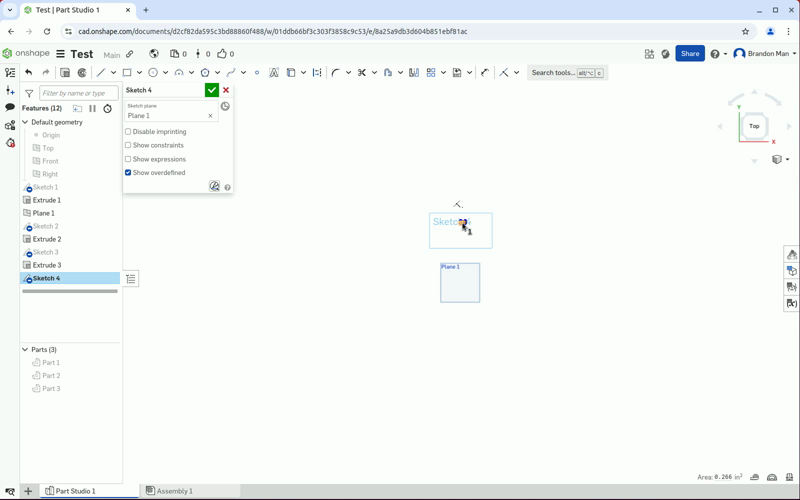
mouse_move(73, 352)
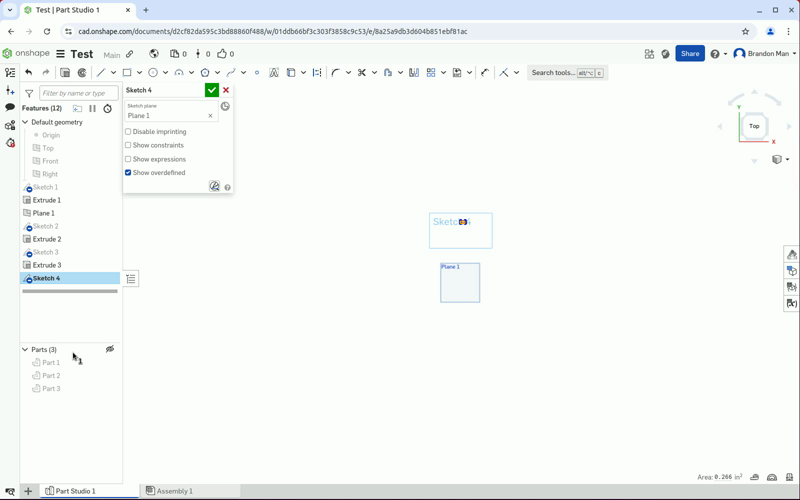
key(shift+y)
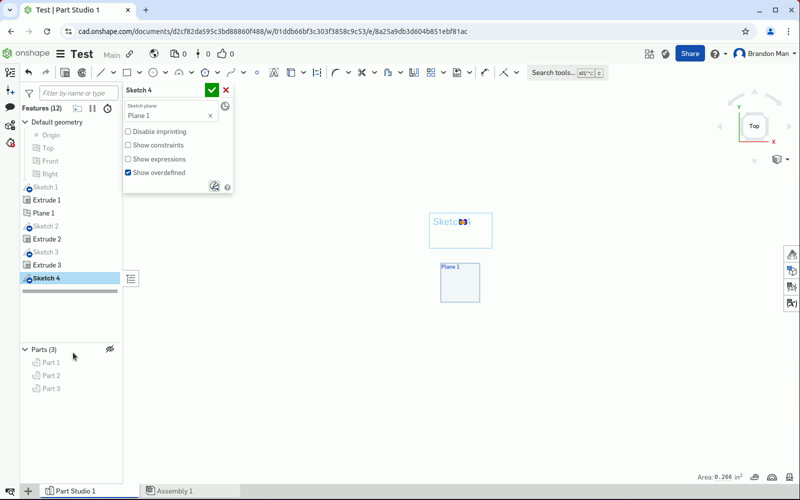
key(shift+e)
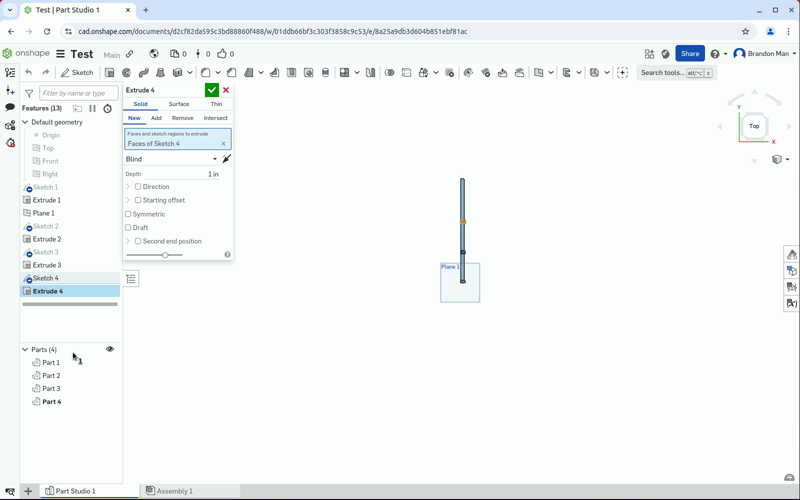
mouse_move(143, 106)
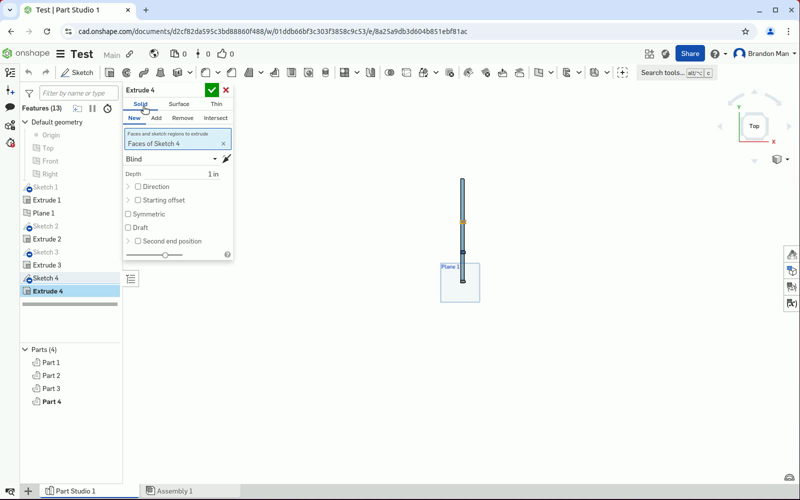
click(143, 106)
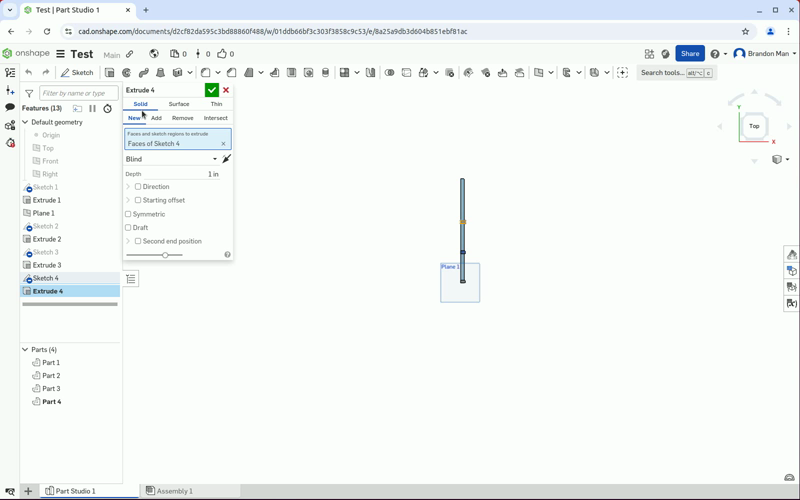
mouse_move(137, 120)
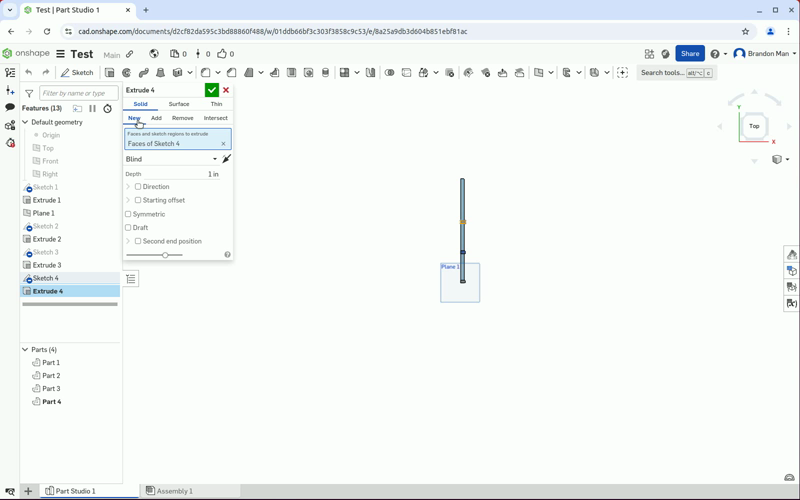
click(137, 120)
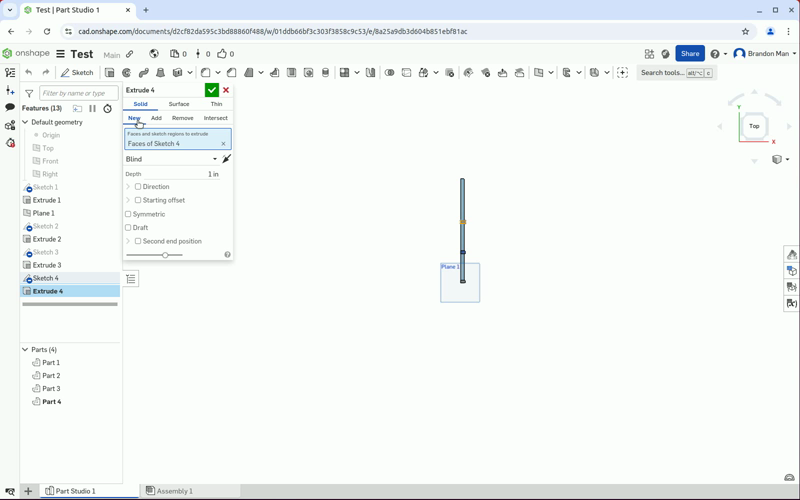
key(tab, 4)
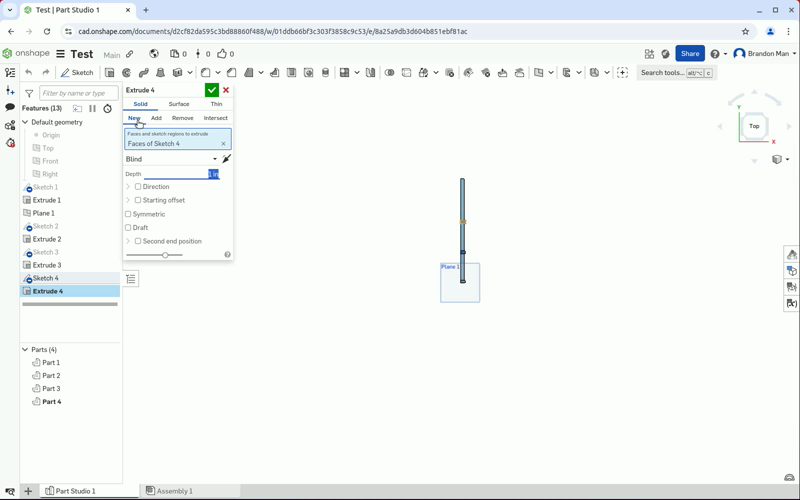
text(22.386)
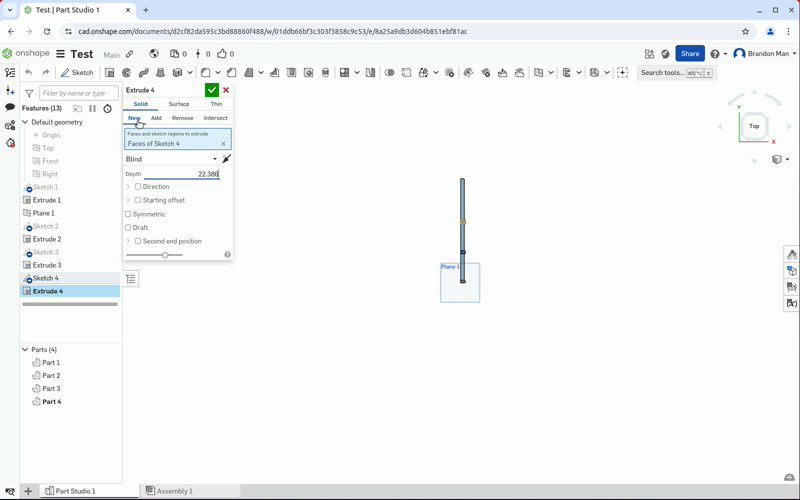
key(enter)
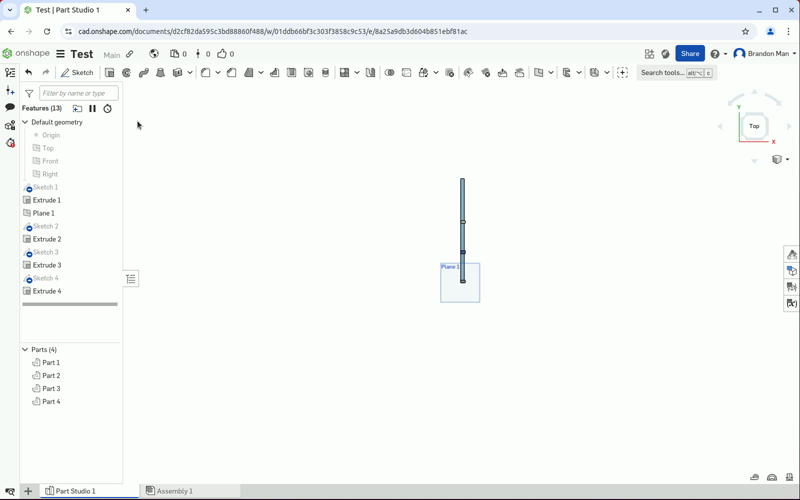
key(shift+h)
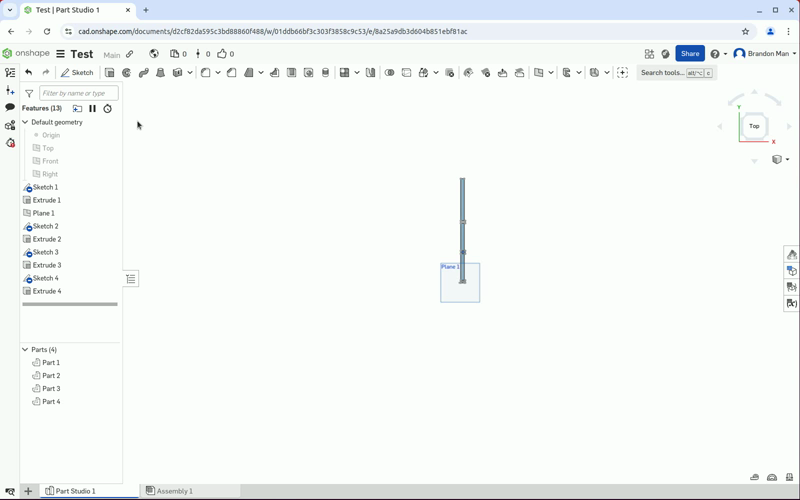
key(shift+h)
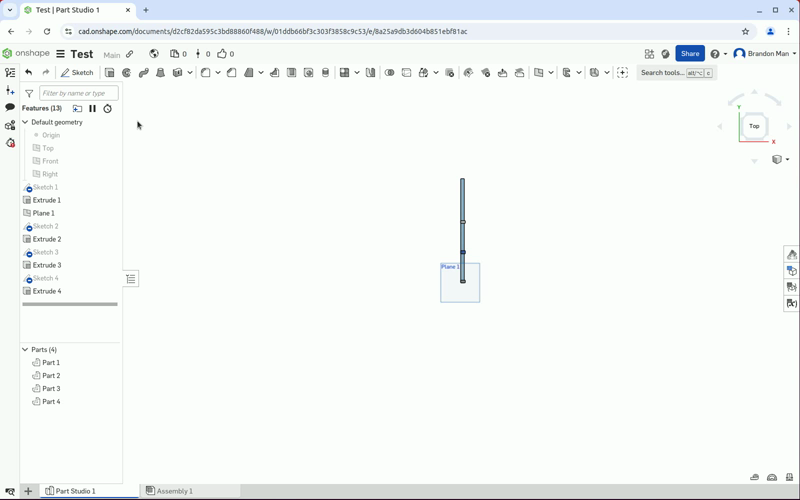
mouse_move(73, 189)
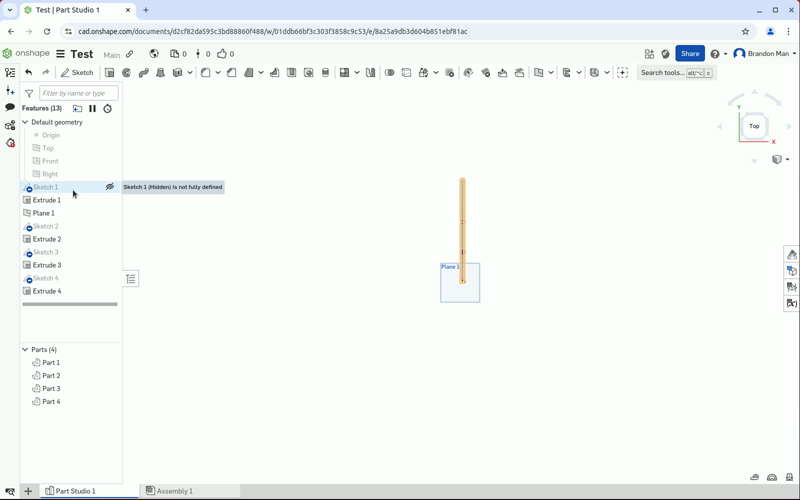
click(73, 189)
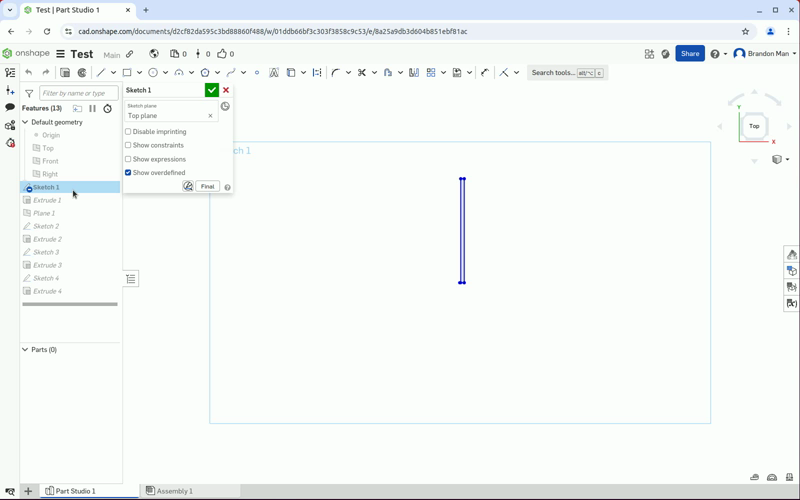
mouse_move(229, 92)
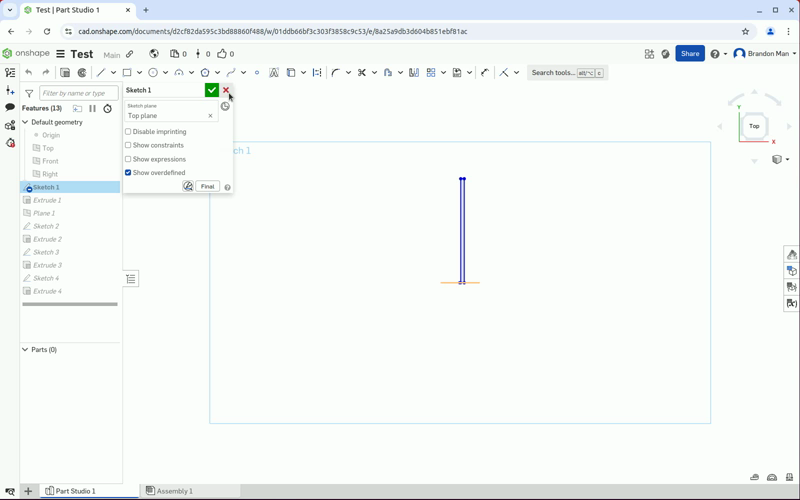
click(229, 92)
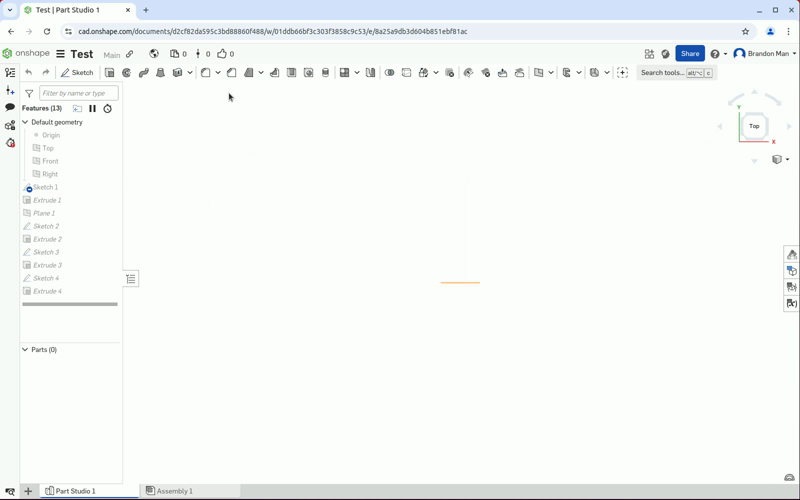
key(shift+s)
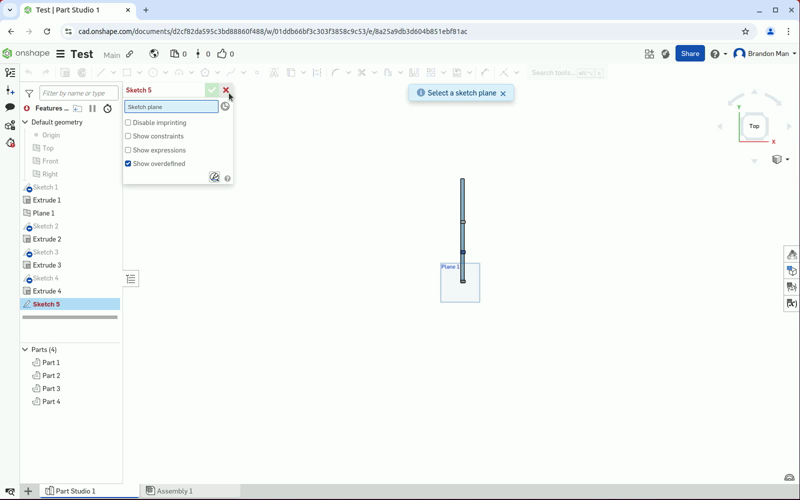
mouse_move(73, 215)
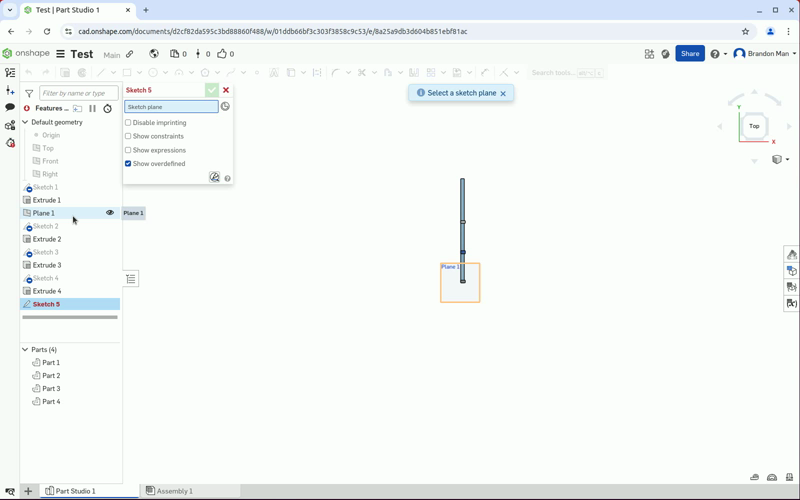
click(73, 215)
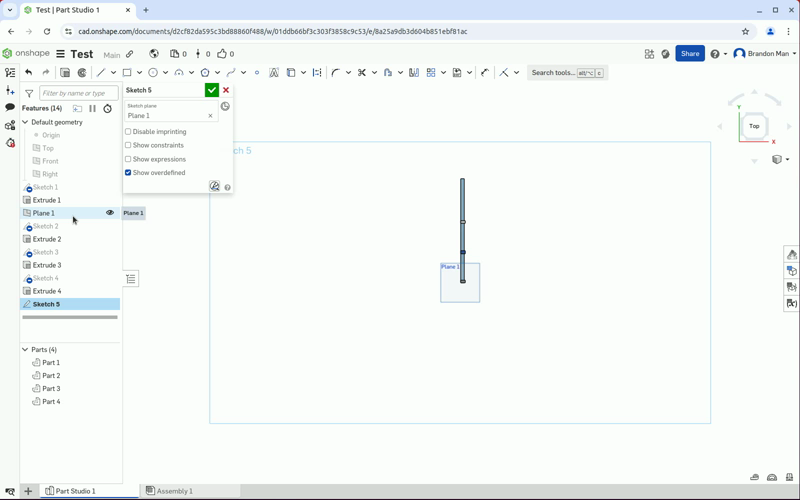
mouse_move(73, 352)
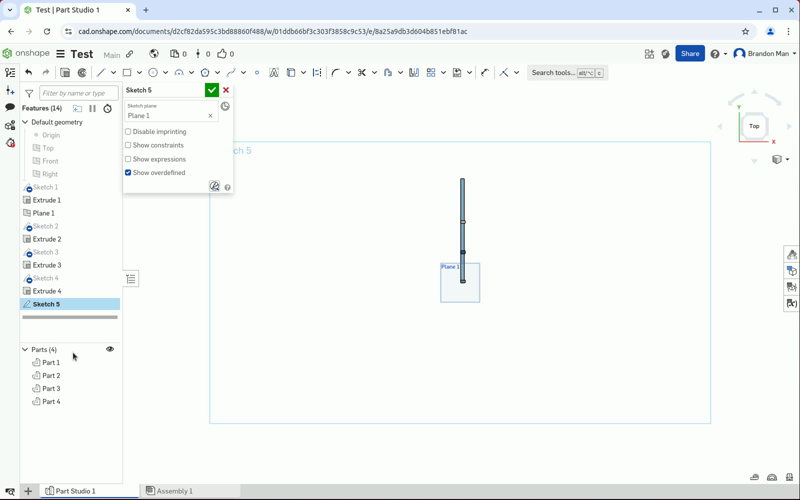
key(y)
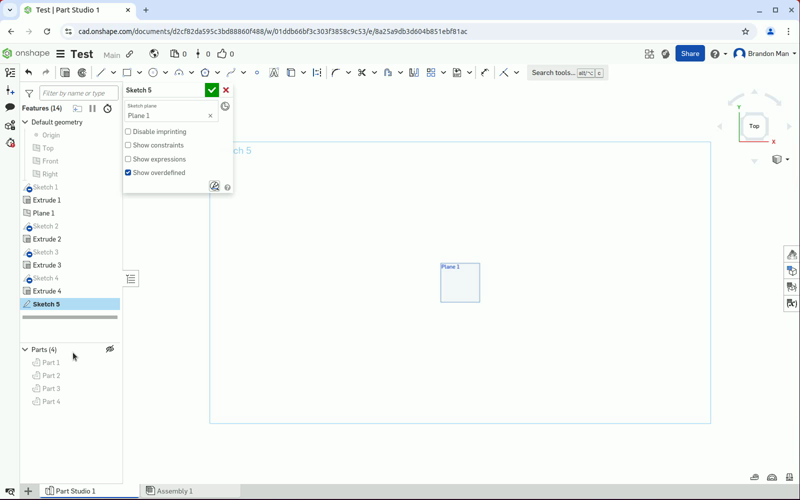
key(l)
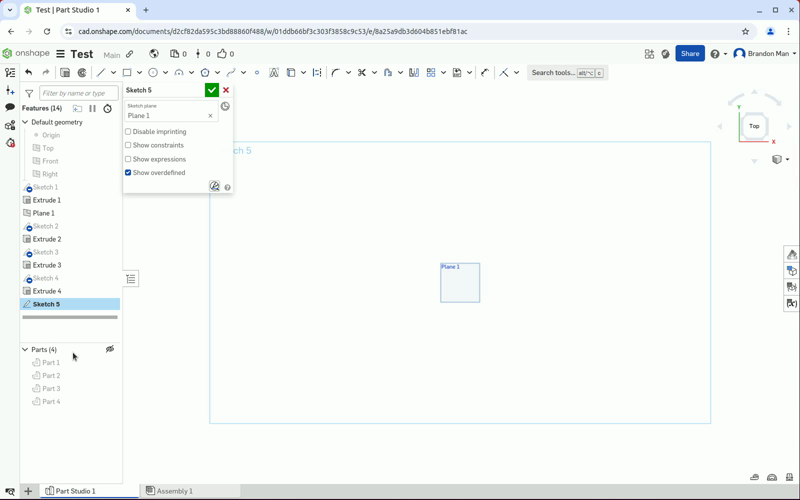
key_down(shift)
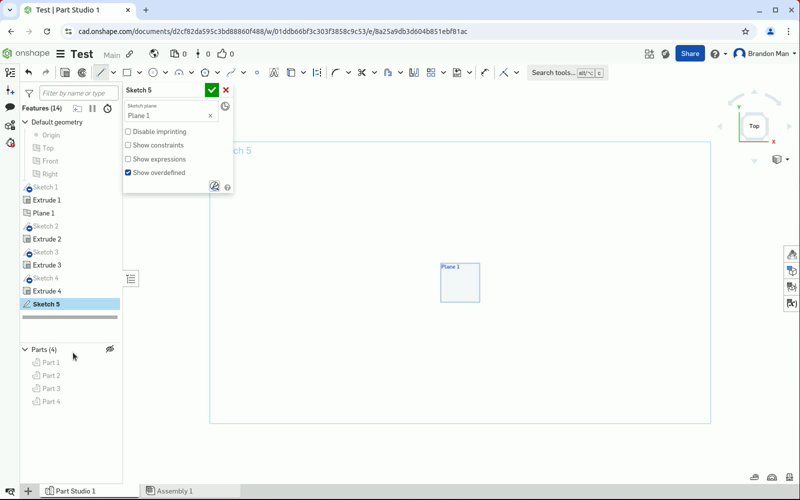
mouse_move(460, 192)
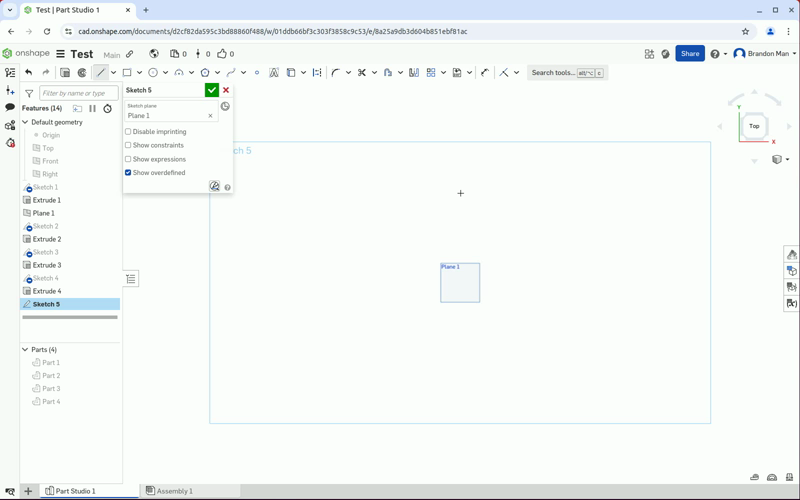
click(460, 192)
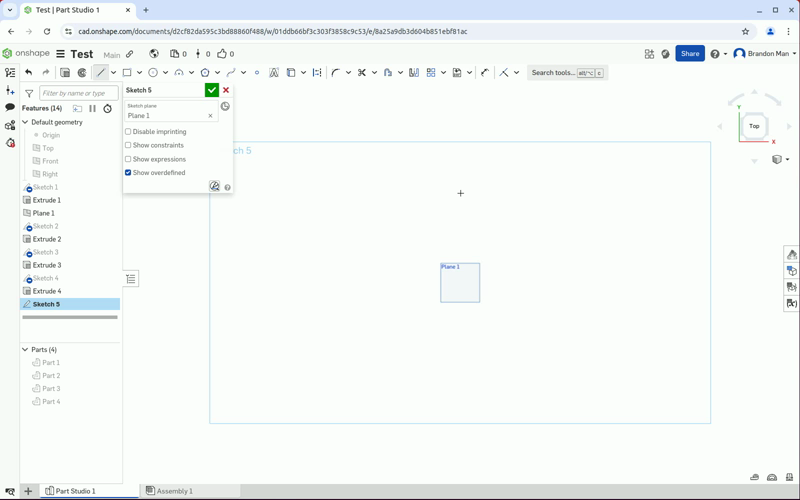
key_up(shift)
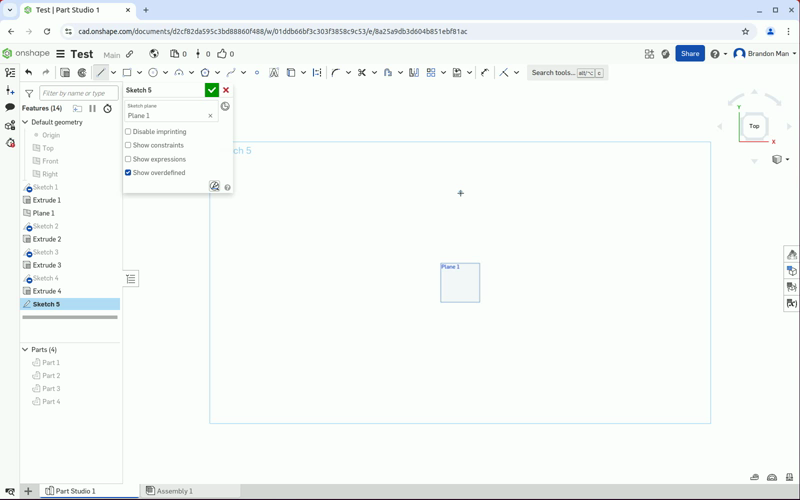
key_down(shift)
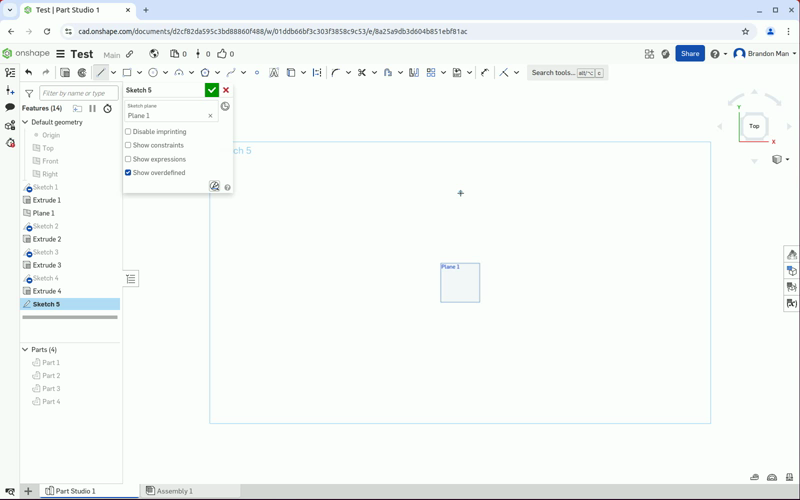
mouse_move(490, 192)
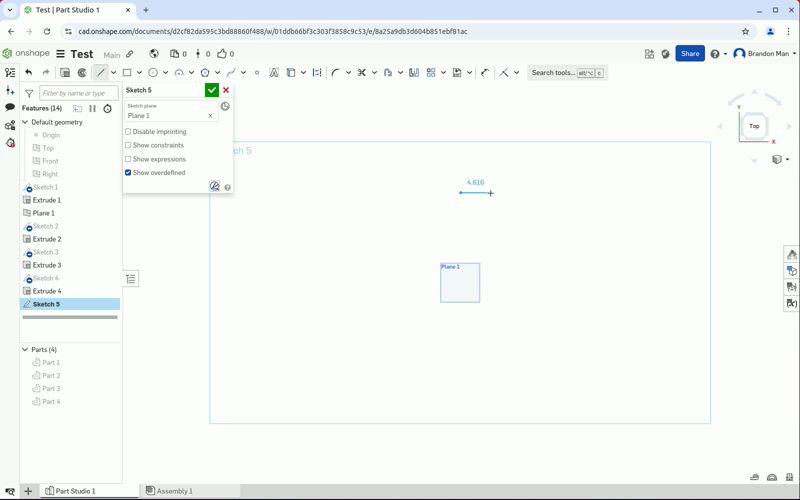
mouse_move(465, 192)
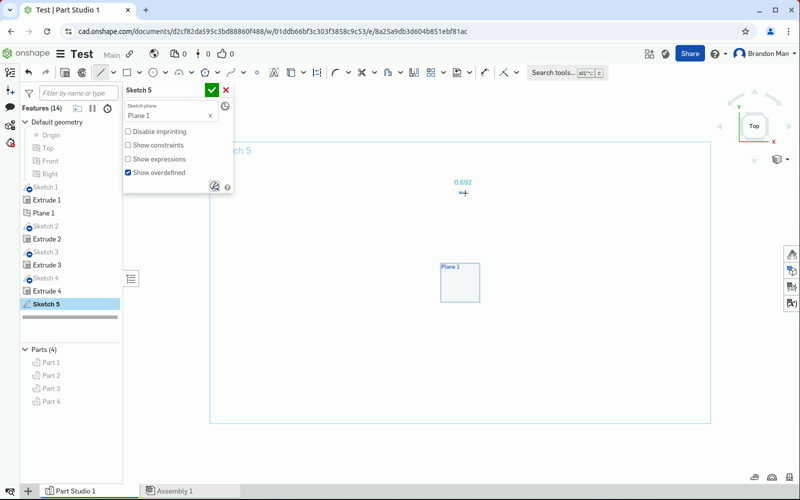
scroll(6)
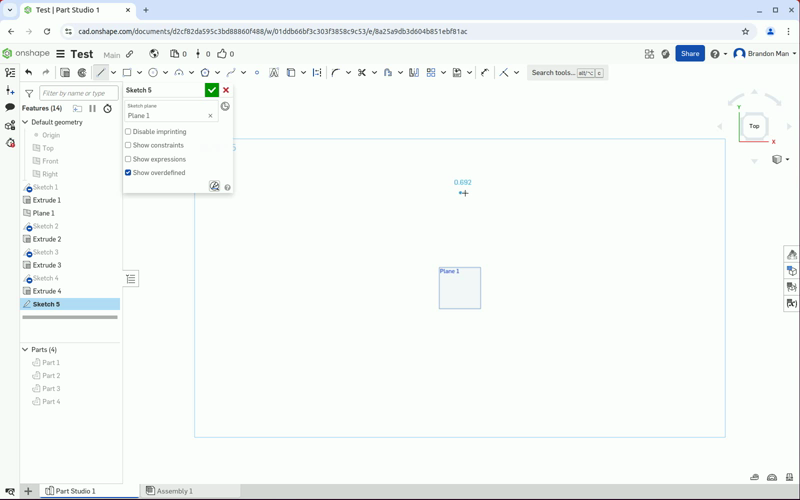
scroll(6)
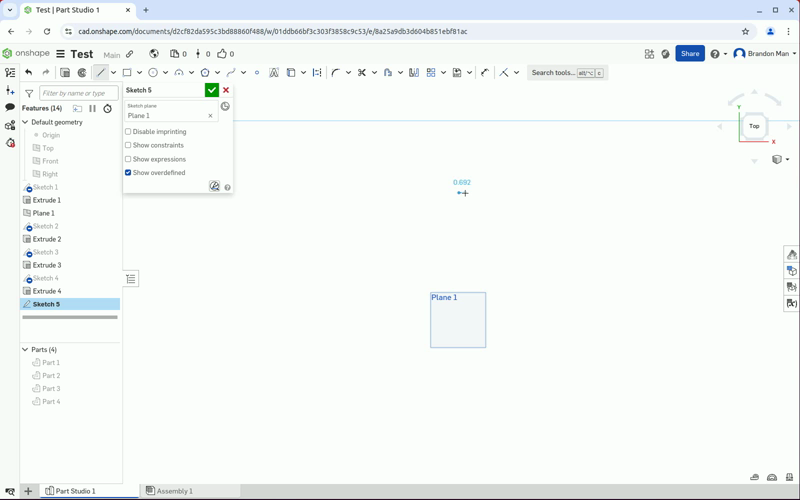
scroll(6)
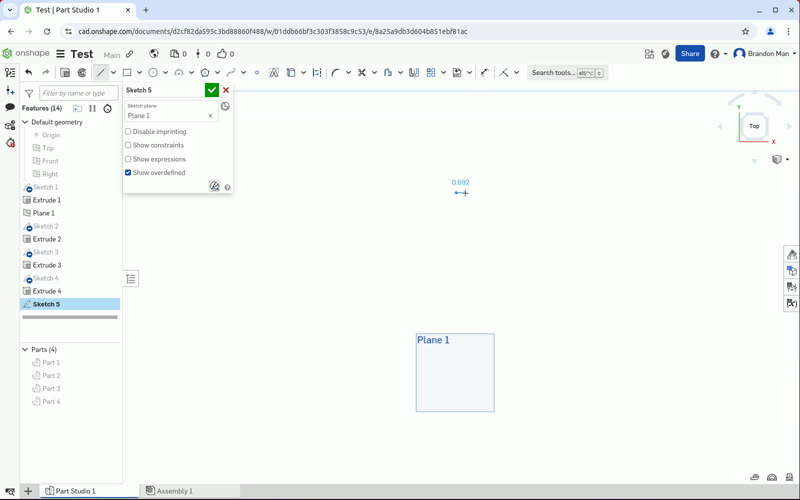
scroll(6)
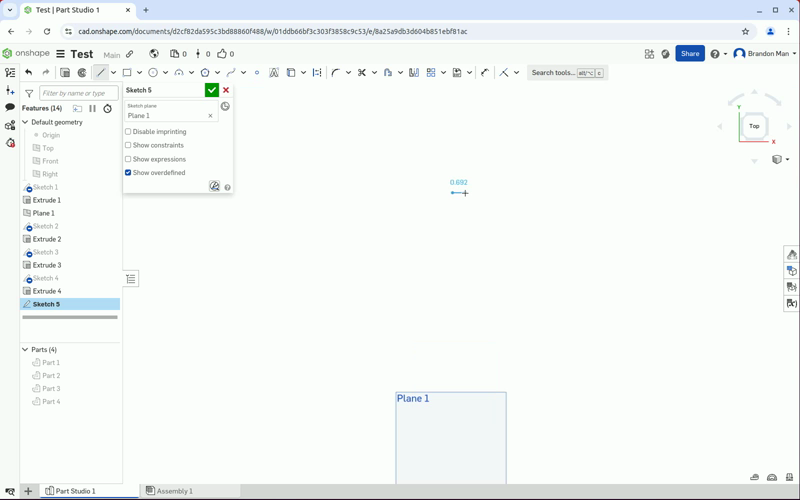
scroll(6)
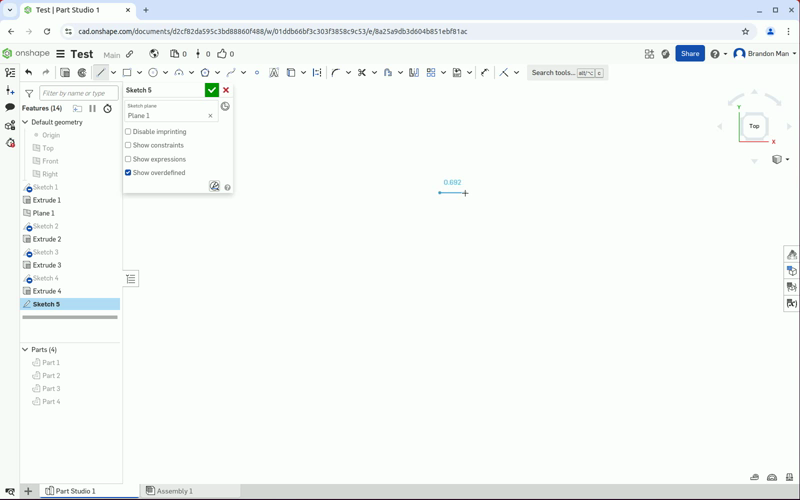
scroll(6)
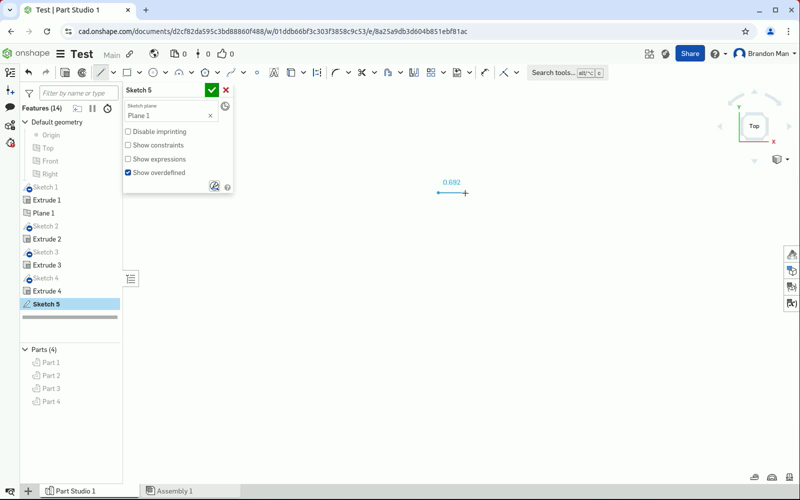
scroll(6)
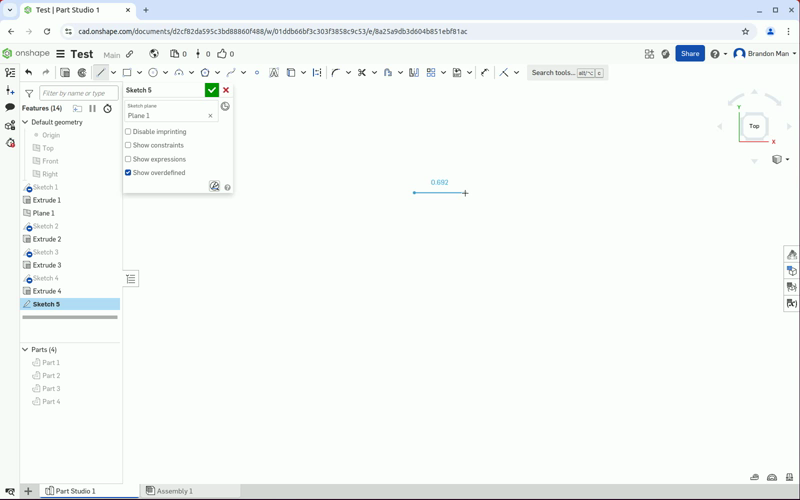
click(465, 192)
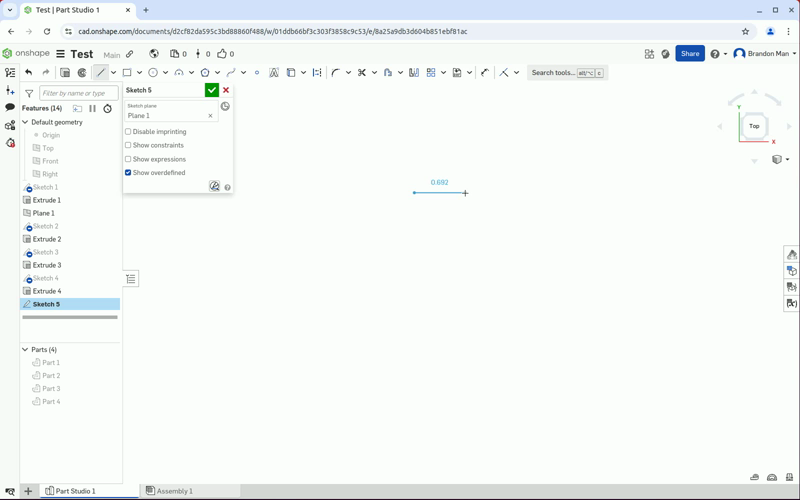
scroll(-6)
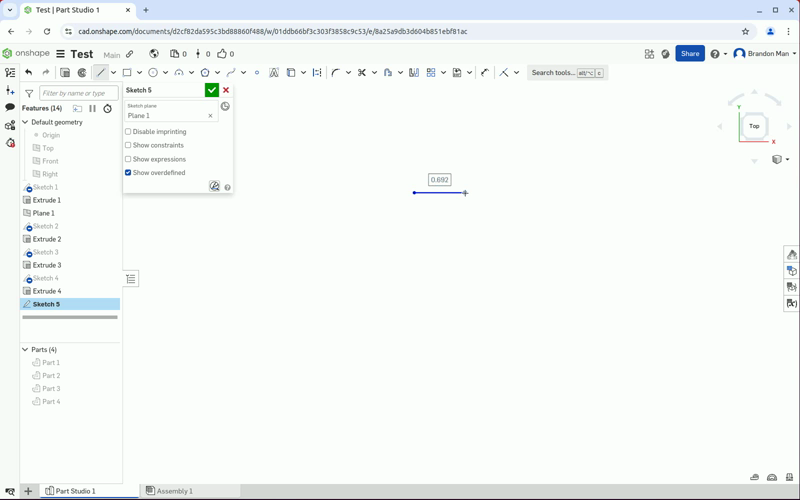
scroll(-6)
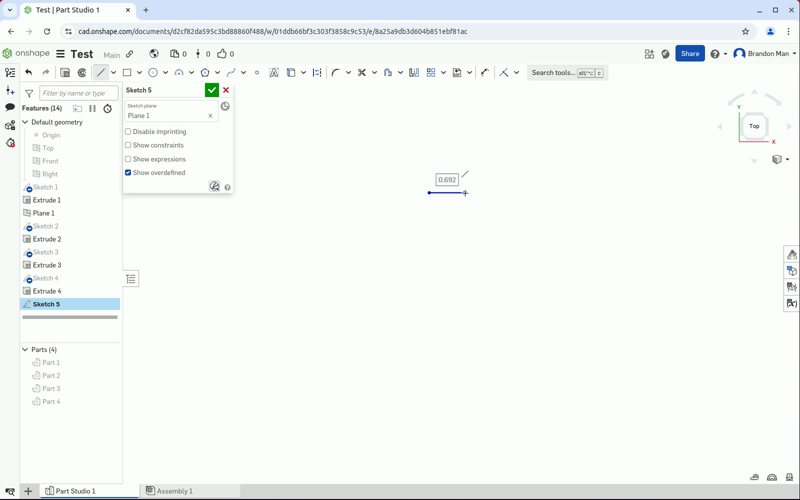
scroll(-6)
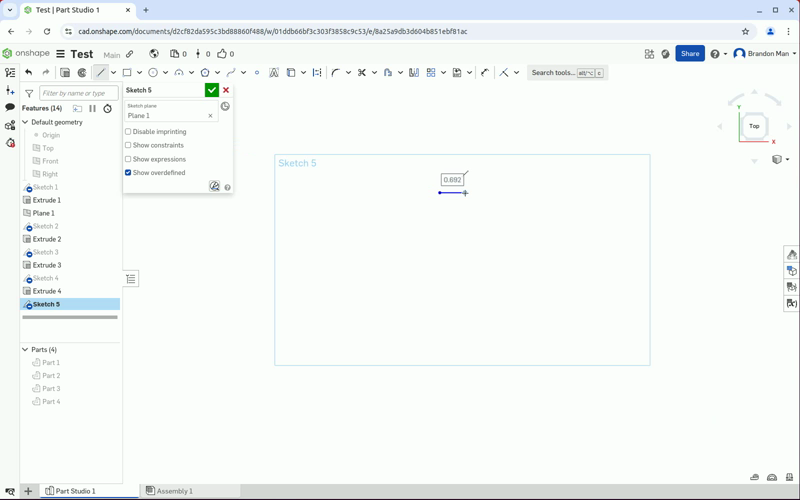
scroll(-6)
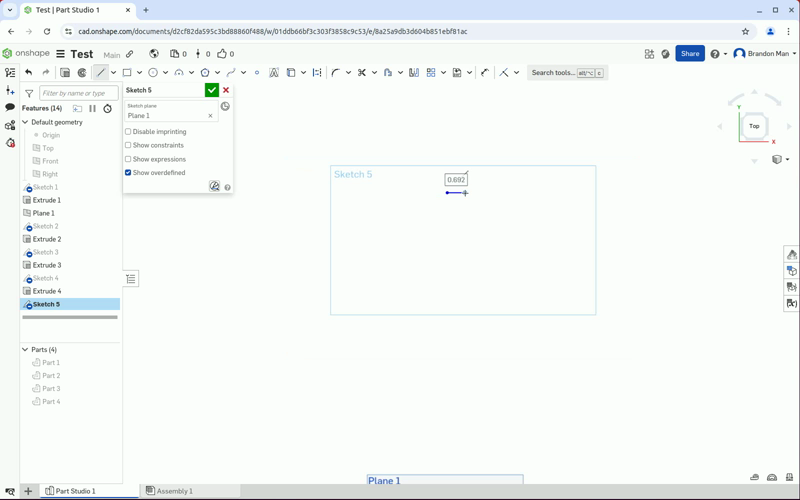
scroll(-6)
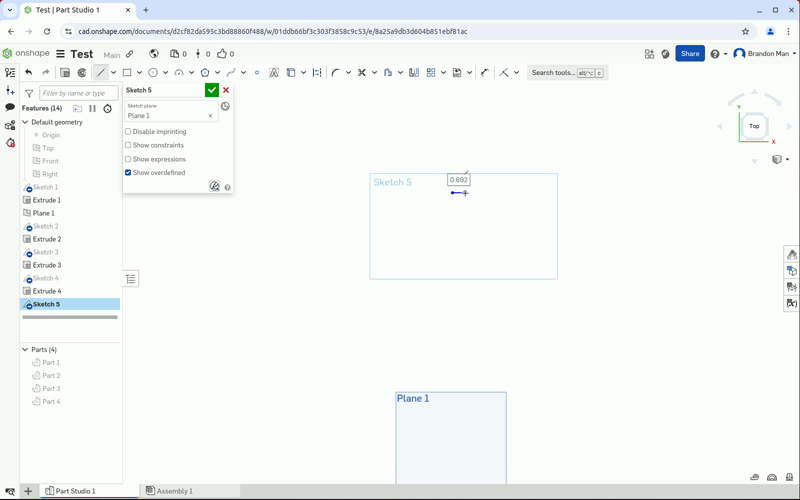
scroll(-6)
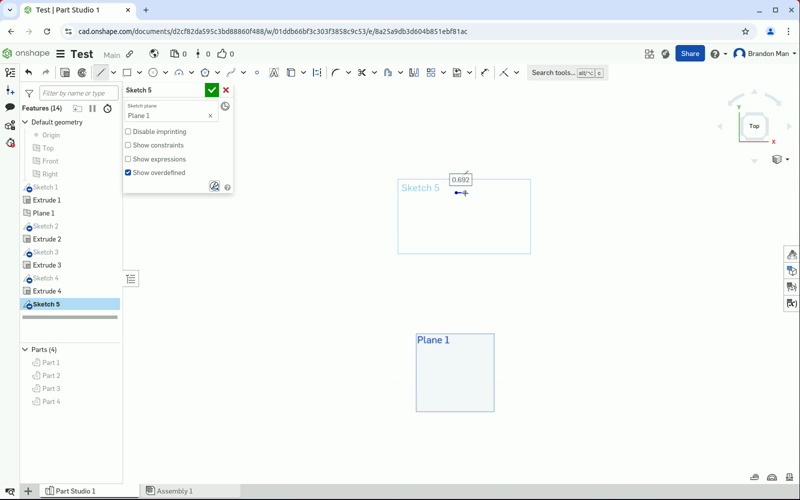
scroll(-6)
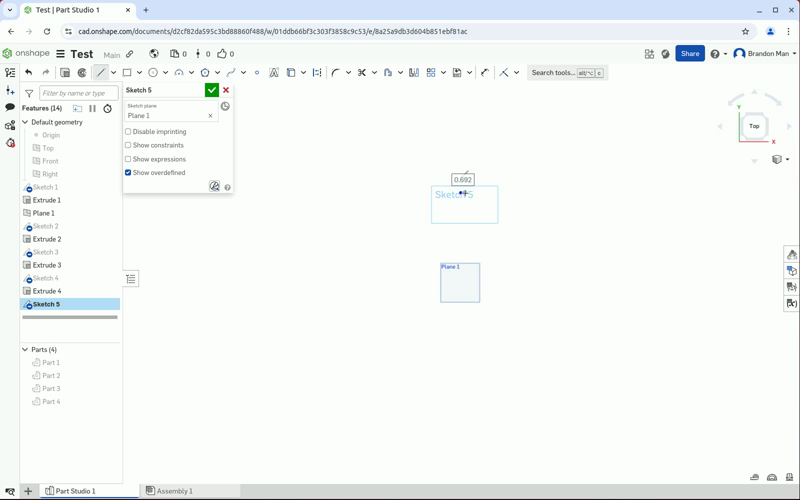
key_up(shift)
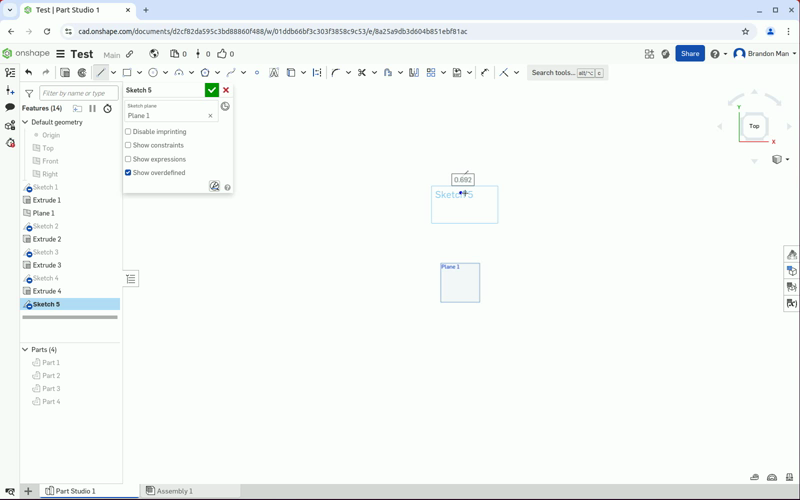
key_down(shift)
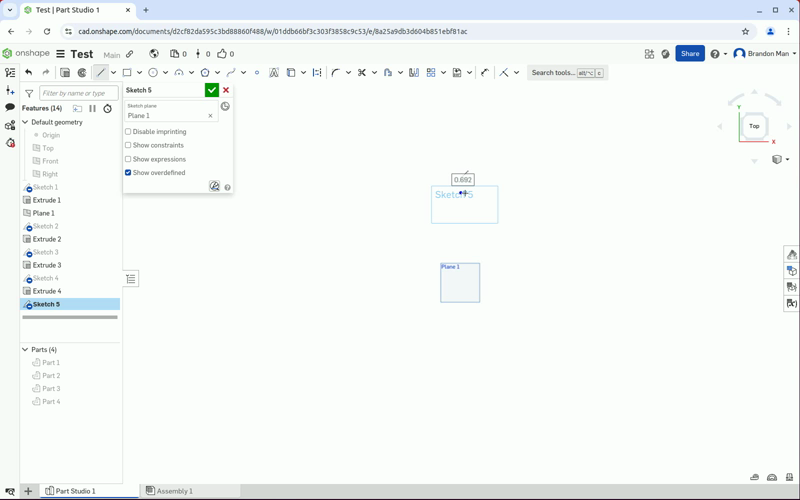
mouse_move(495, 192)
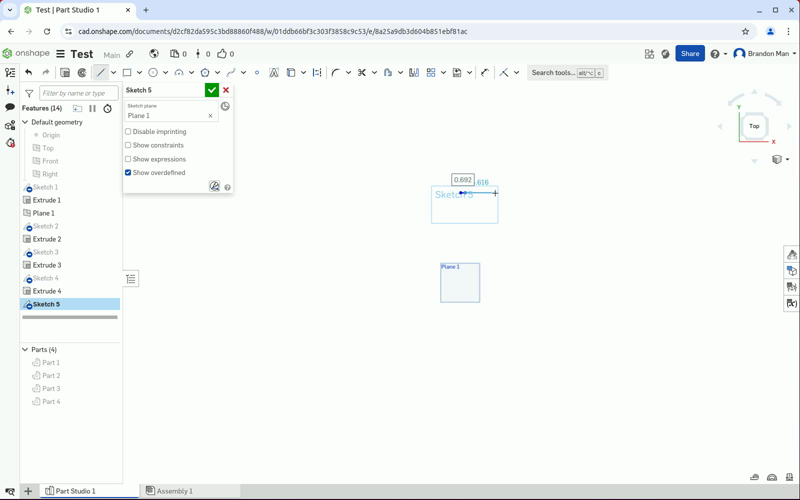
mouse_move(465, 189)
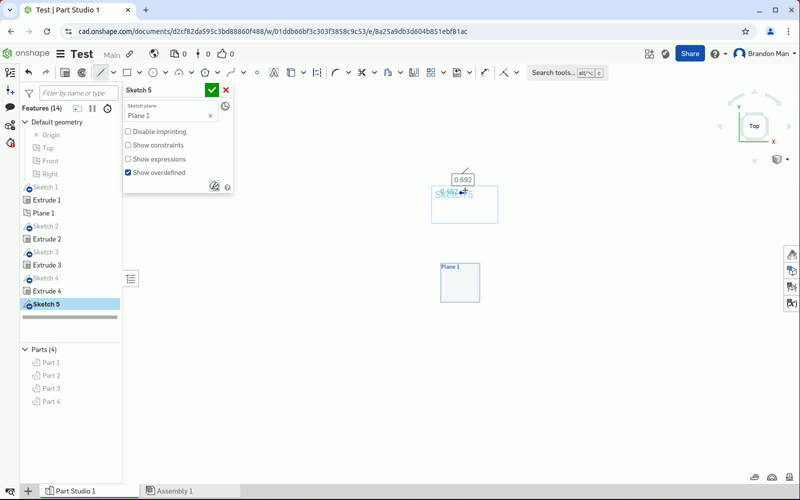
scroll(6)
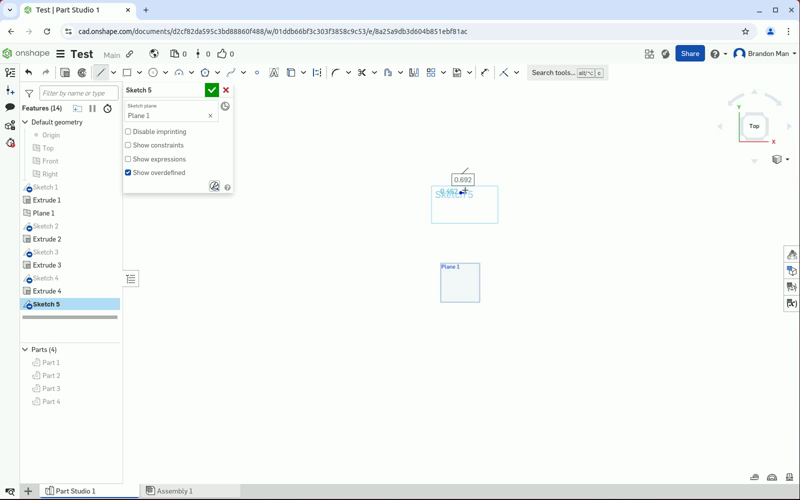
scroll(6)
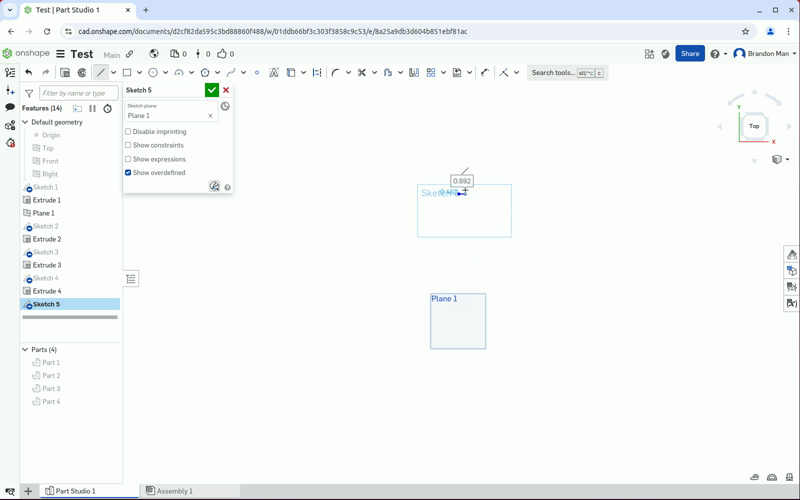
scroll(6)
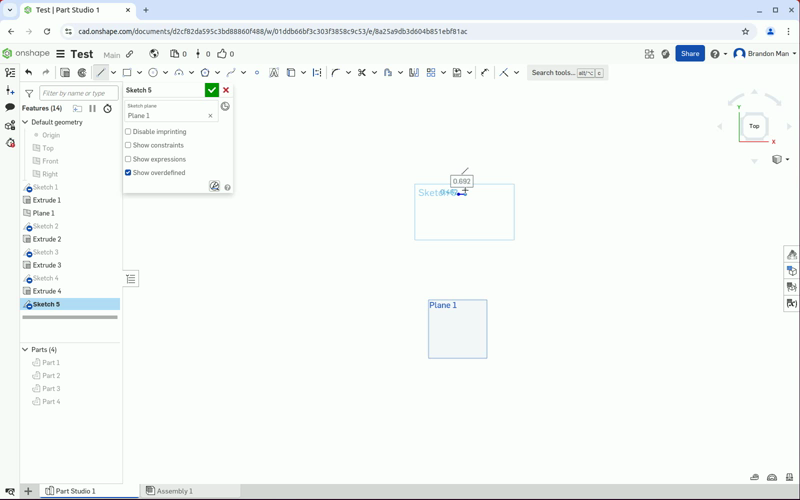
scroll(6)
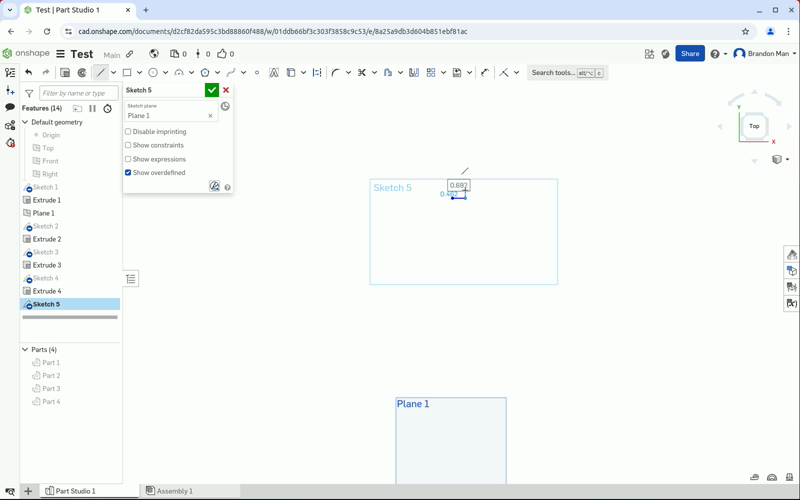
scroll(6)
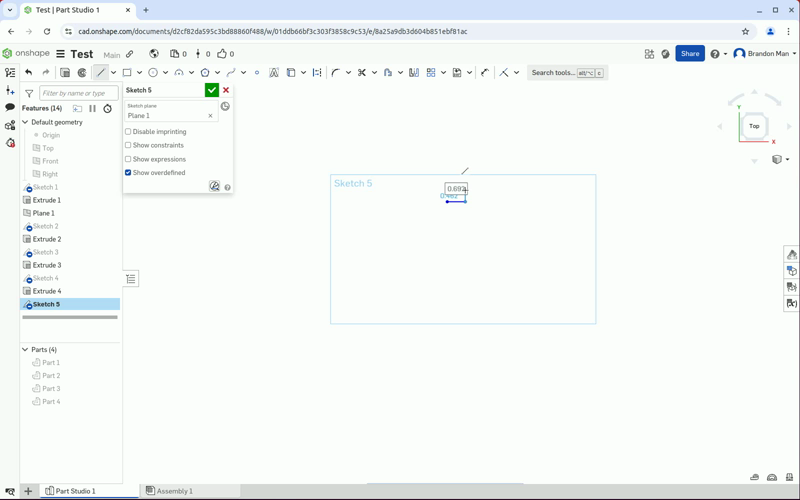
scroll(6)
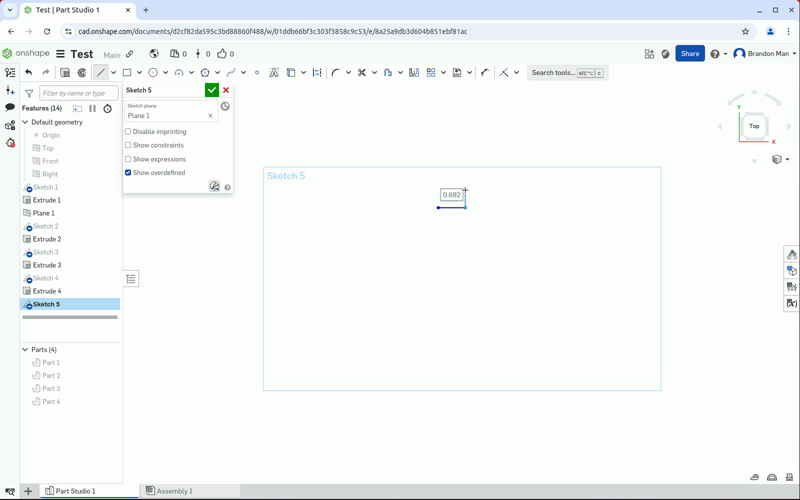
scroll(6)
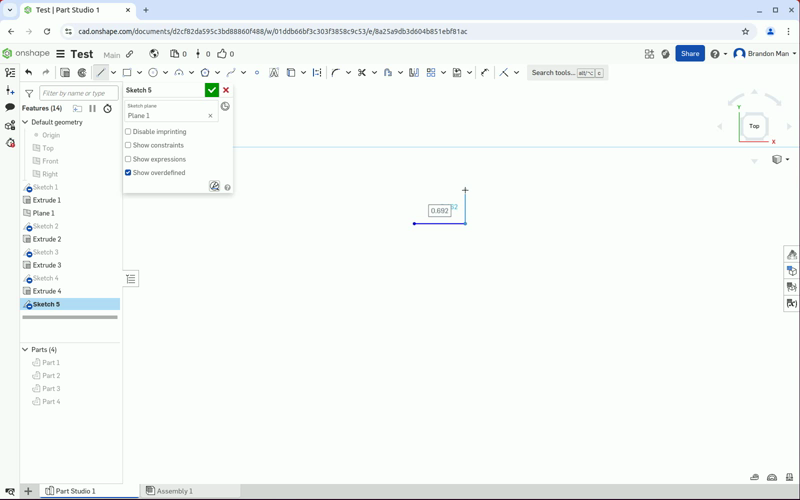
click(465, 189)
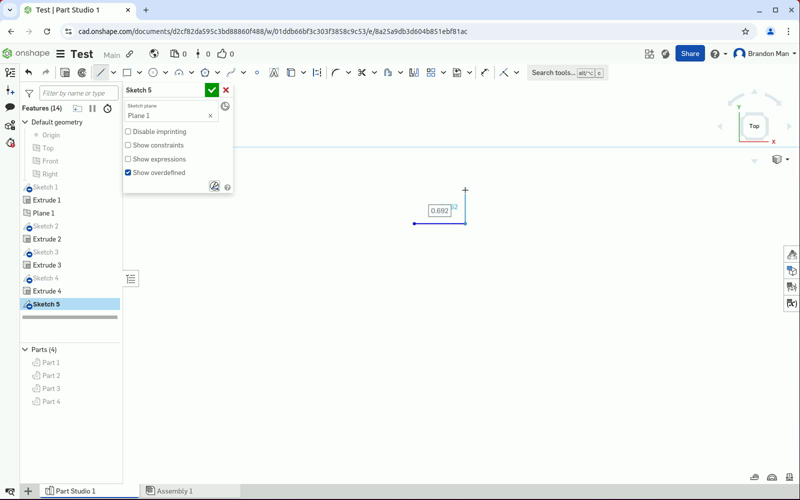
scroll(-6)
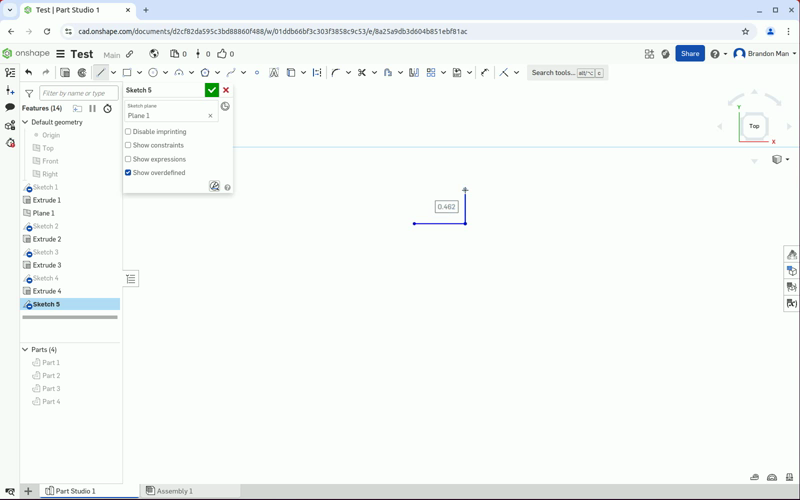
scroll(-6)
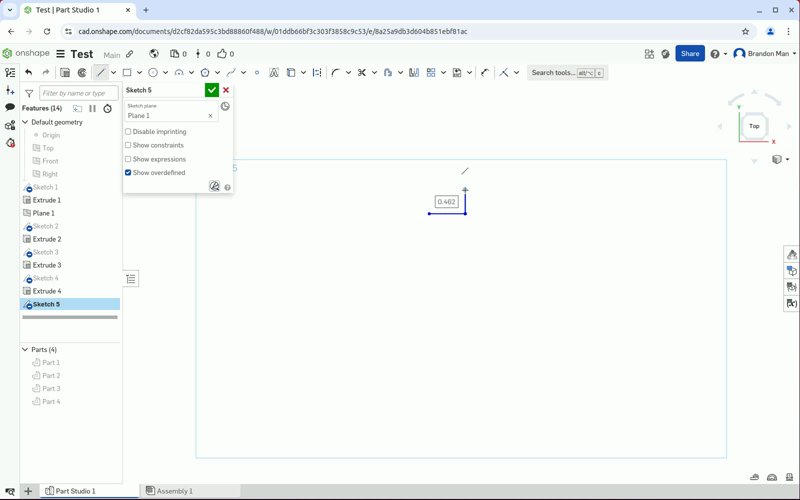
scroll(-6)
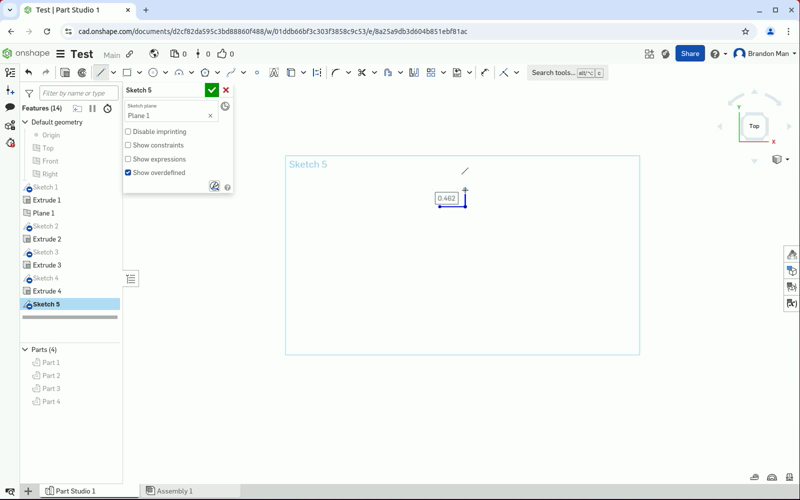
scroll(-6)
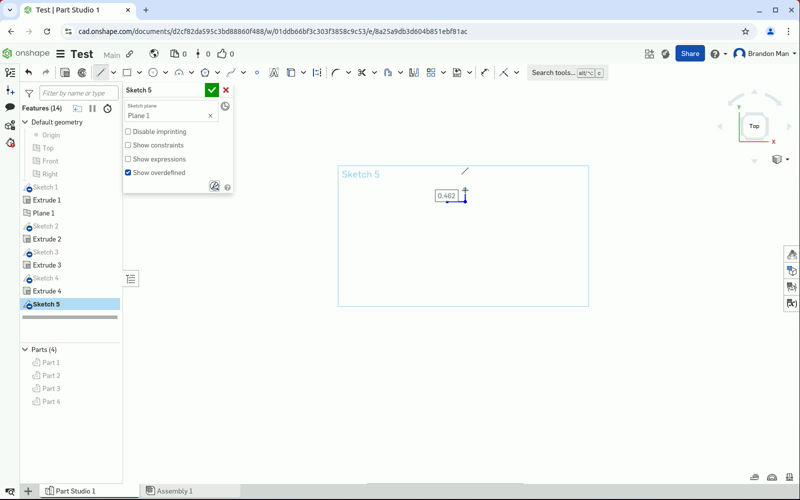
scroll(-6)
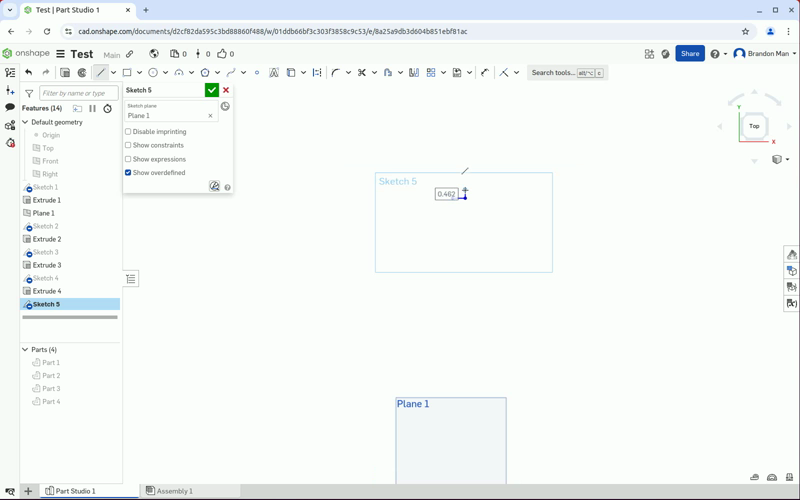
scroll(-6)
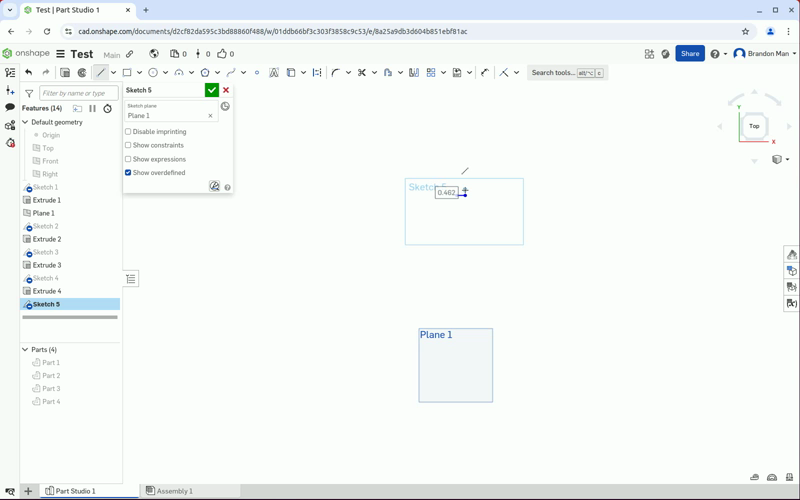
scroll(-6)
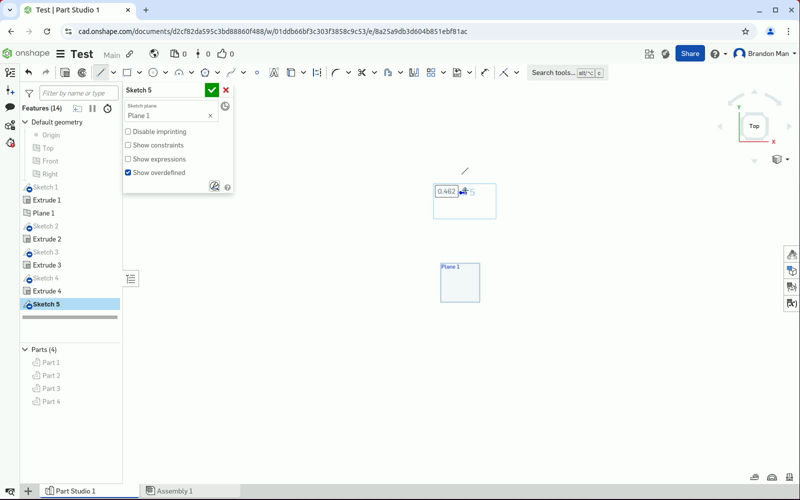
key_up(shift)
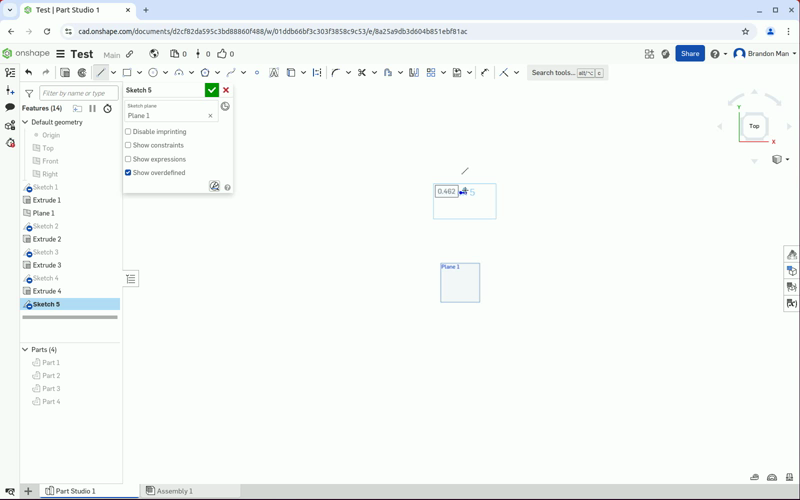
key_down(shift)
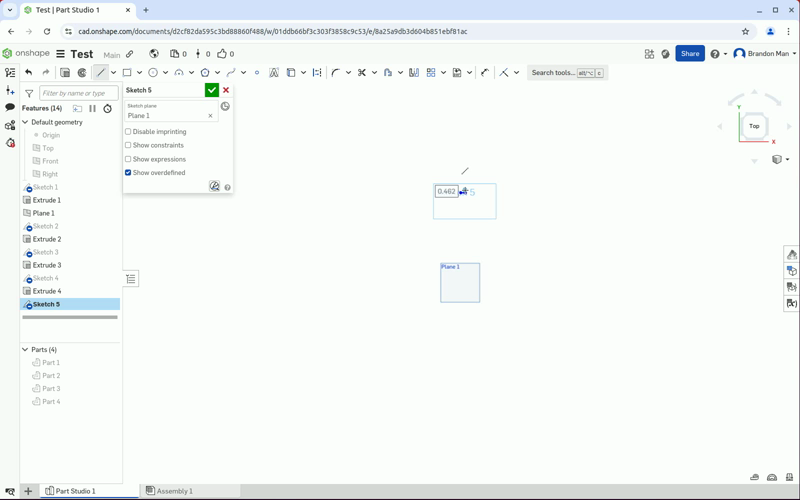
mouse_move(495, 189)
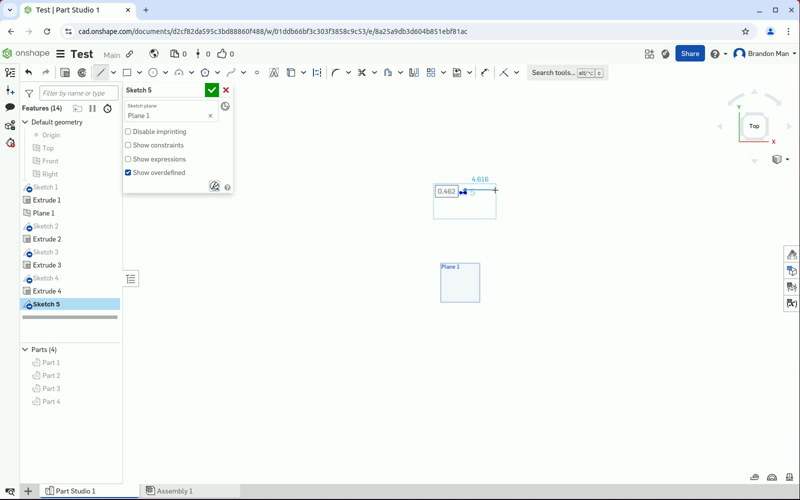
mouse_move(460, 189)
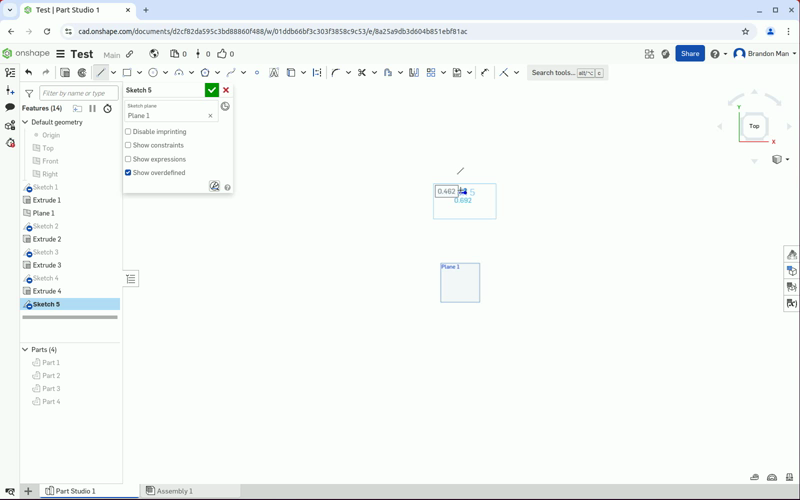
scroll(6)
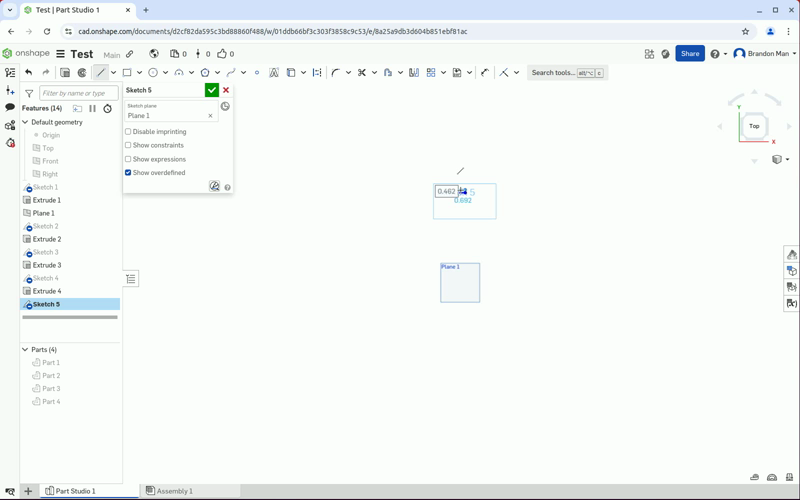
scroll(6)
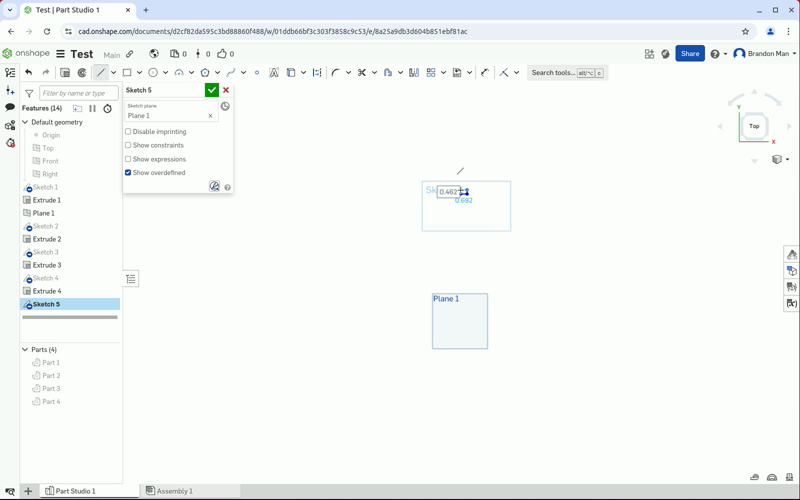
scroll(6)
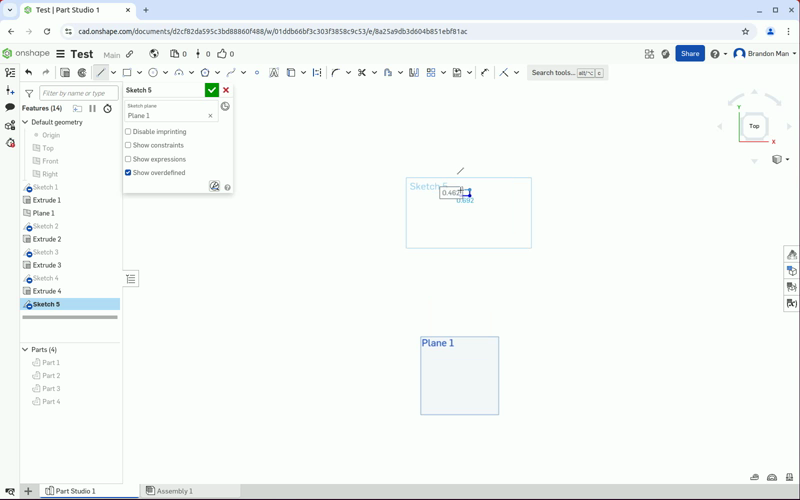
scroll(6)
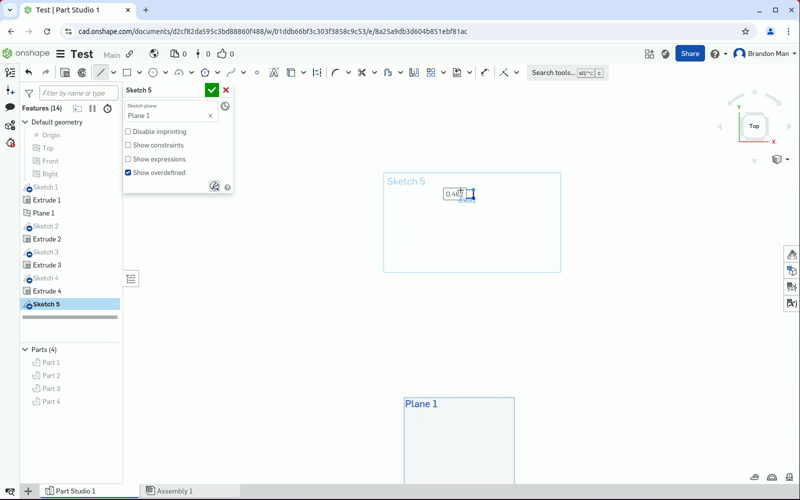
scroll(6)
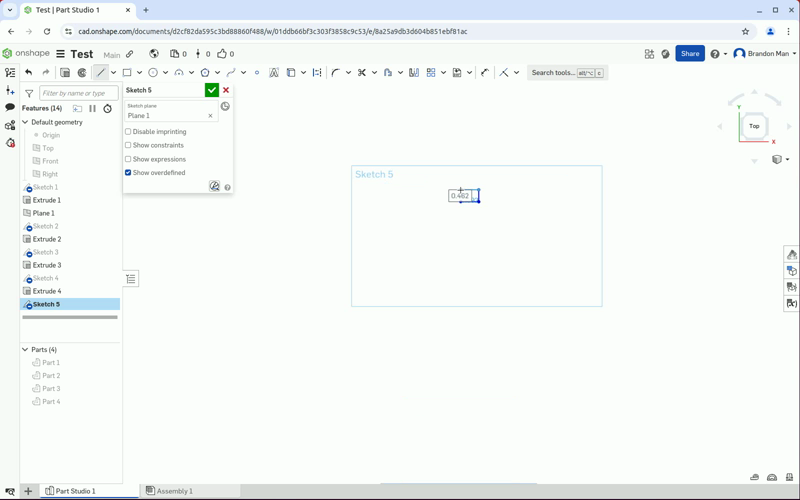
scroll(6)
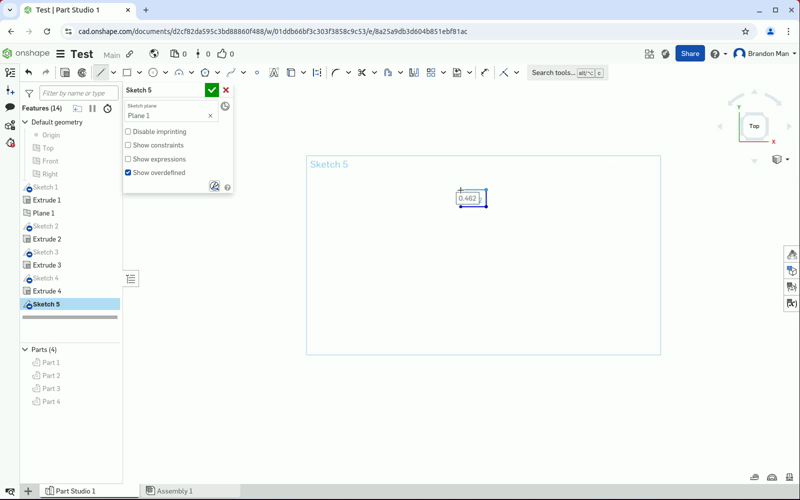
scroll(6)
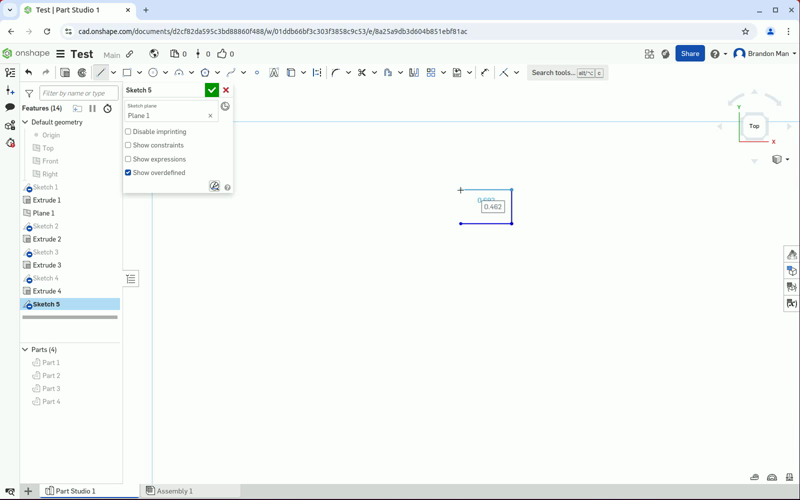
click(460, 189)
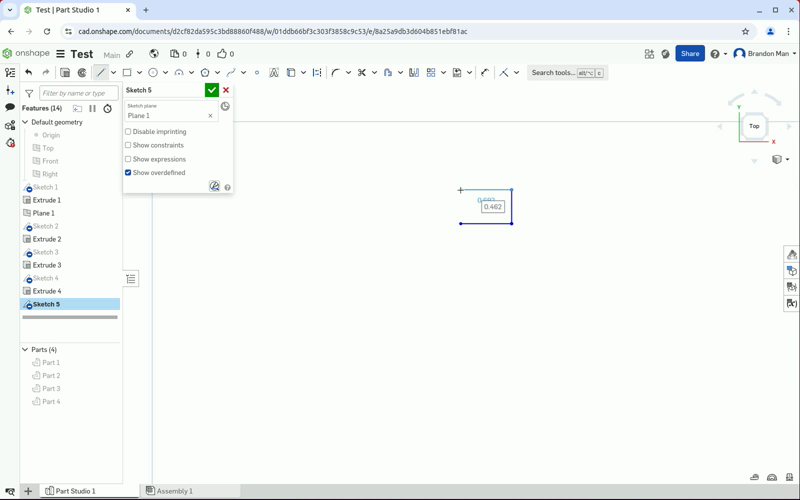
scroll(-6)
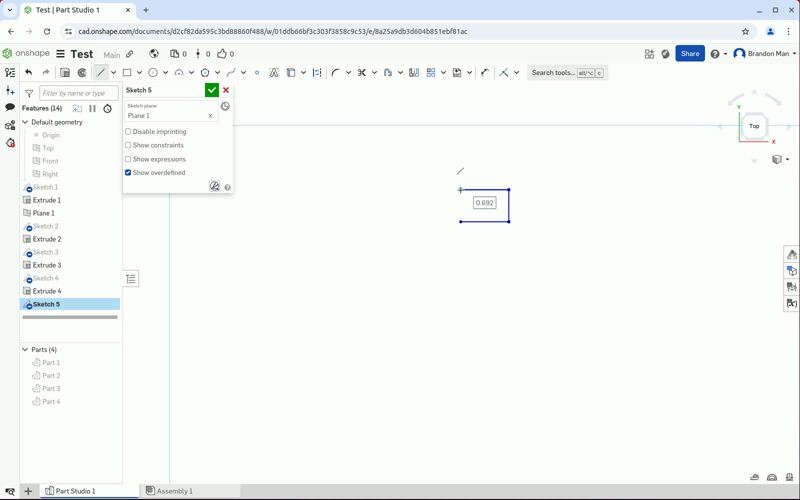
scroll(-6)
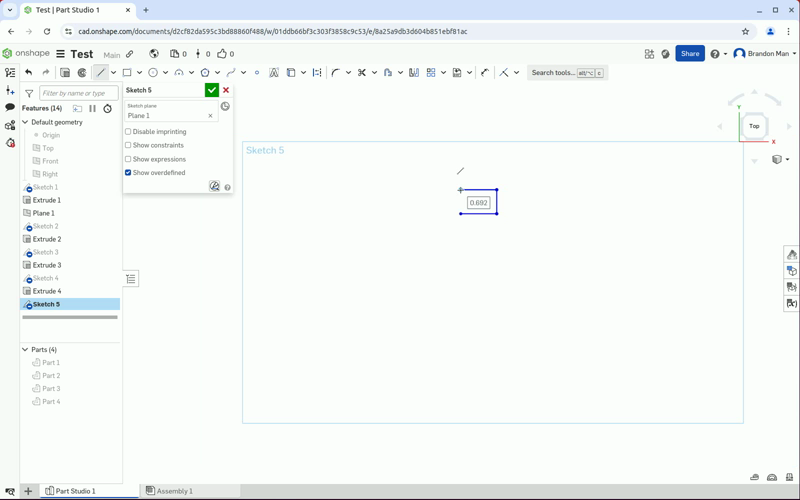
scroll(-6)
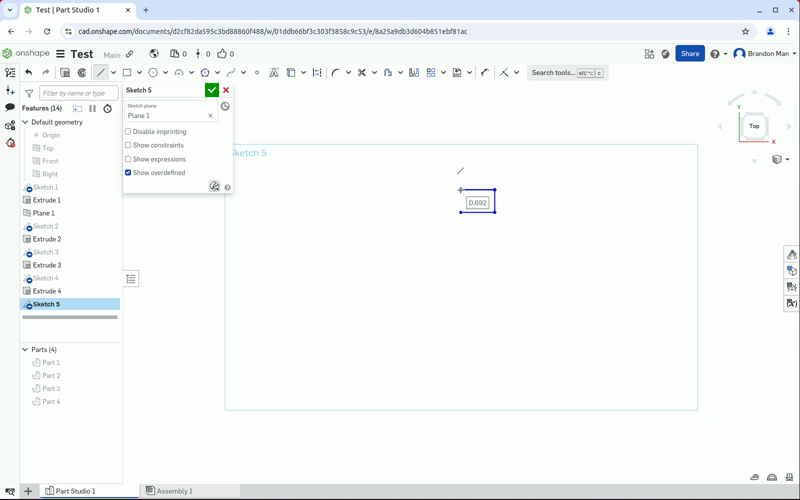
scroll(-6)
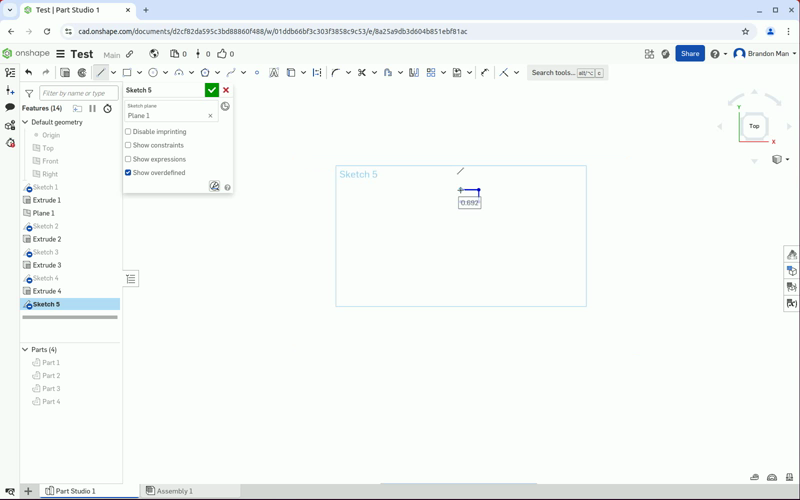
scroll(-6)
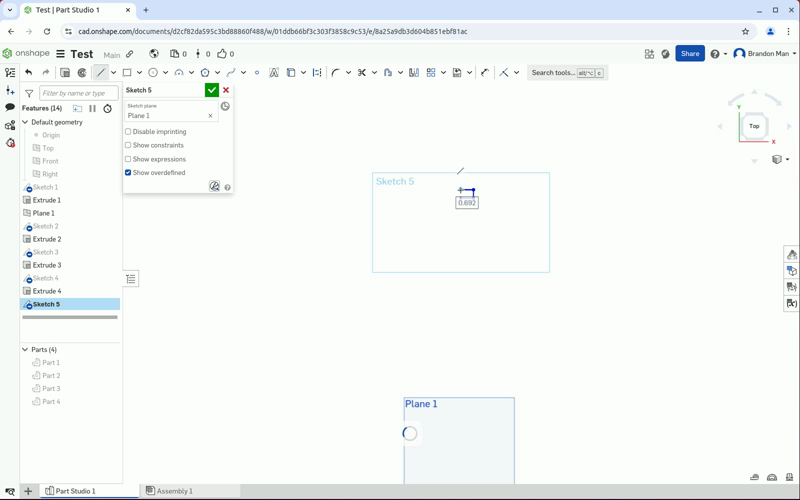
scroll(-6)
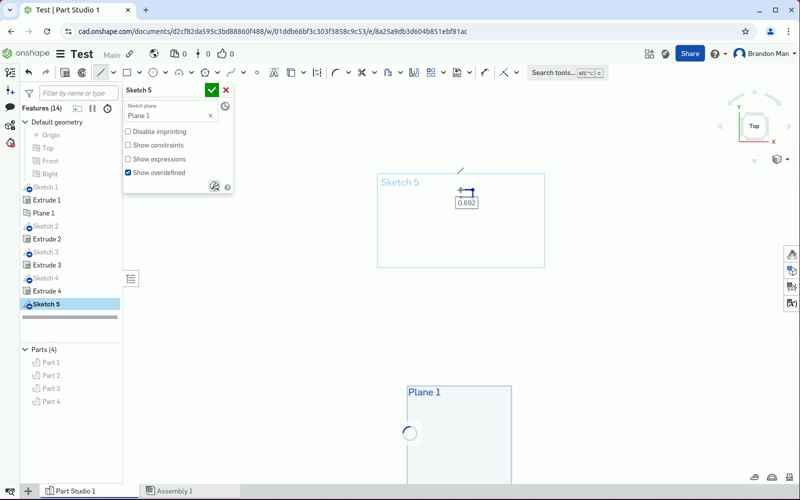
scroll(-6)
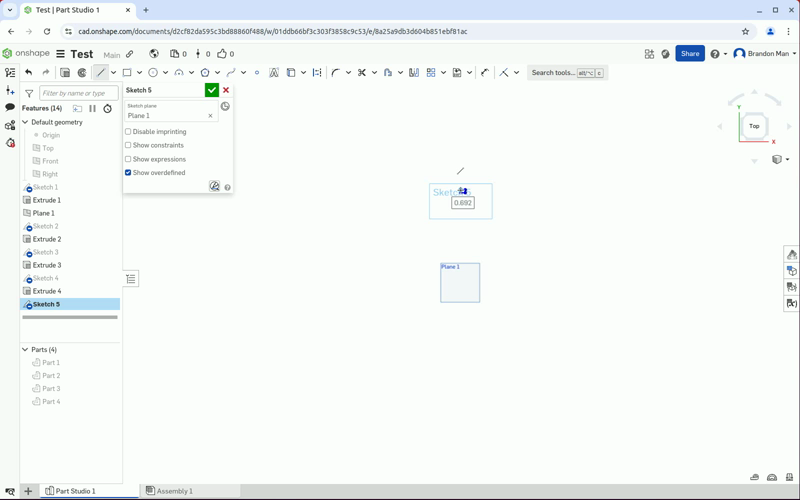
key_up(shift)
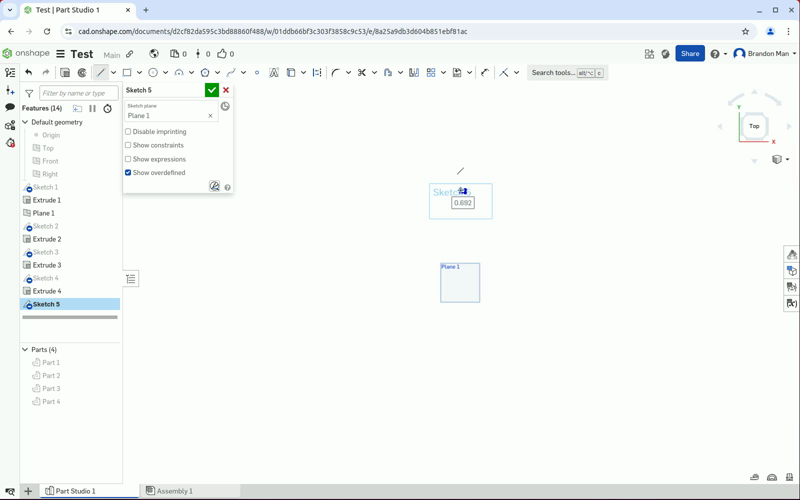
mouse_move(490, 189)
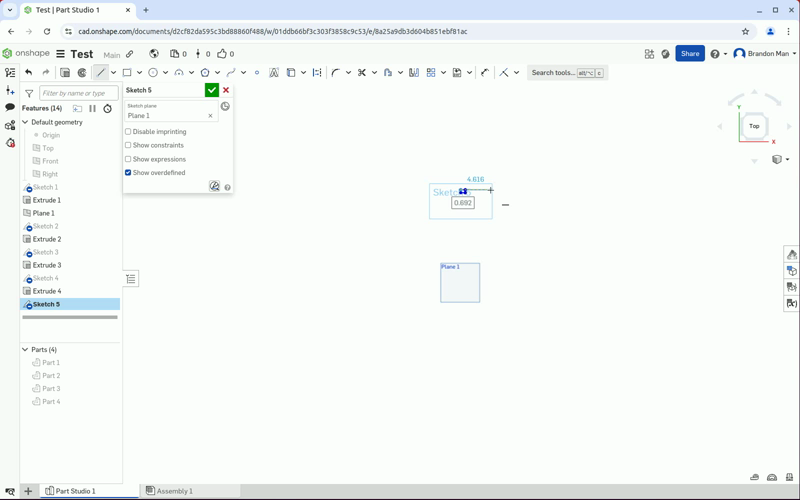
key_down(shift)
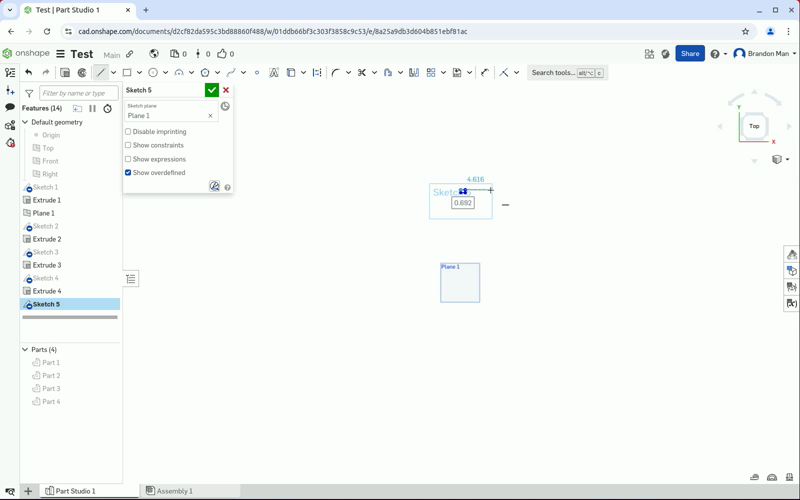
mouse_move(460, 192)
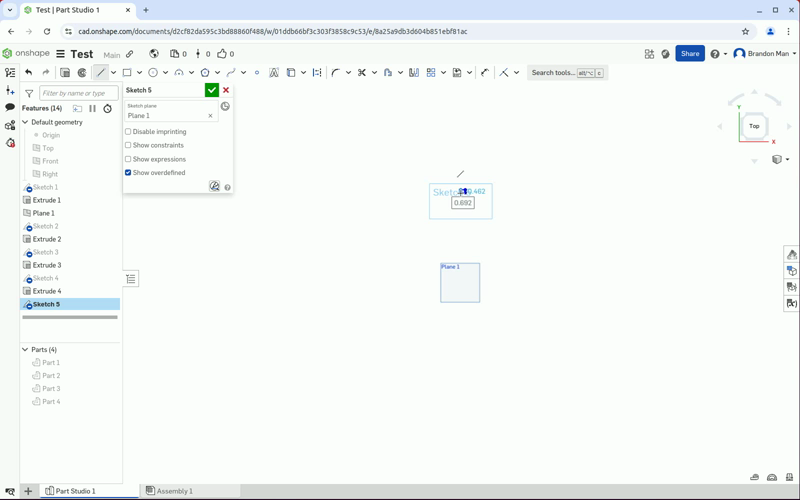
scroll(6)
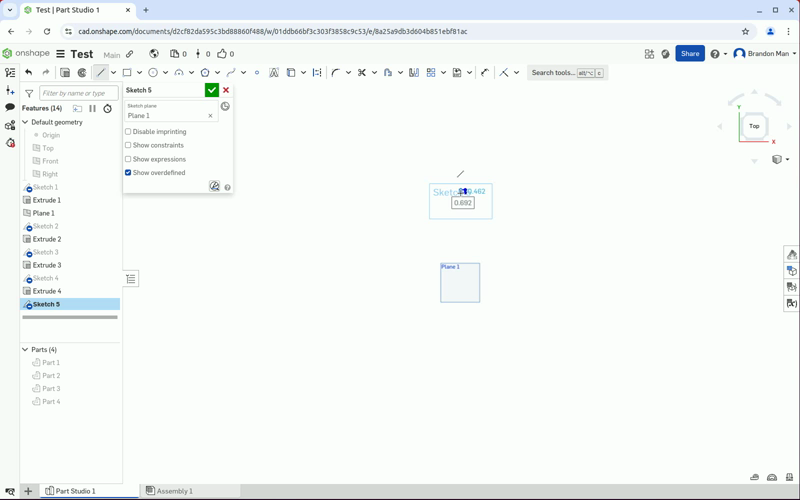
scroll(6)
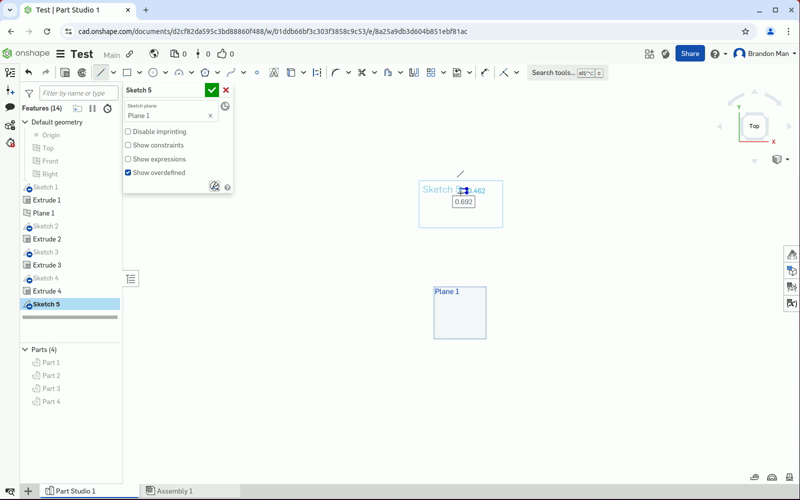
scroll(6)
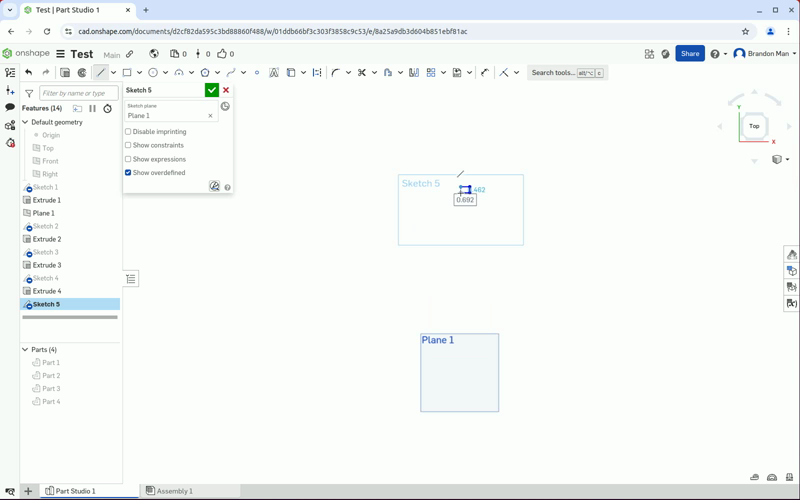
scroll(6)
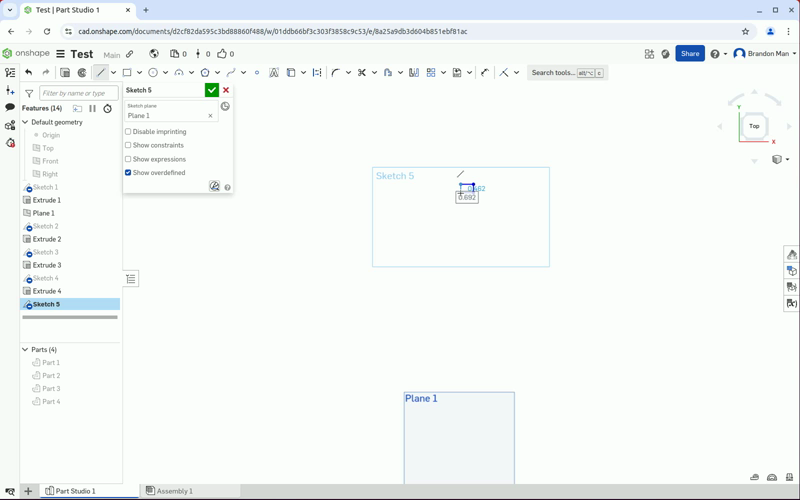
scroll(6)
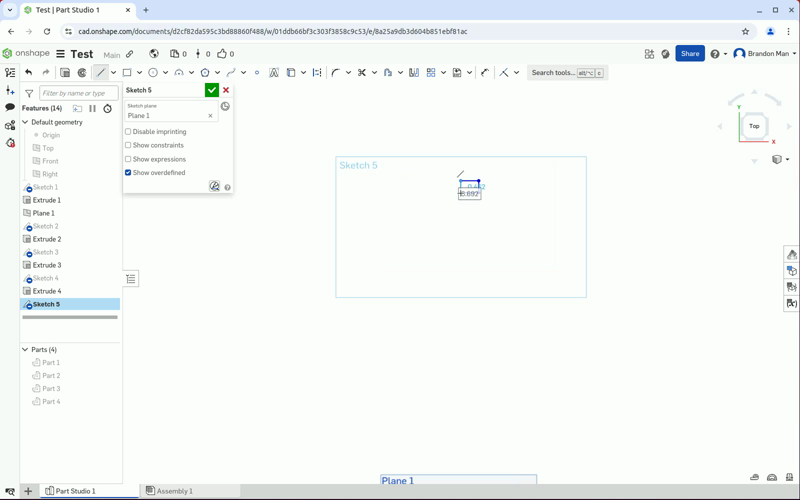
scroll(6)
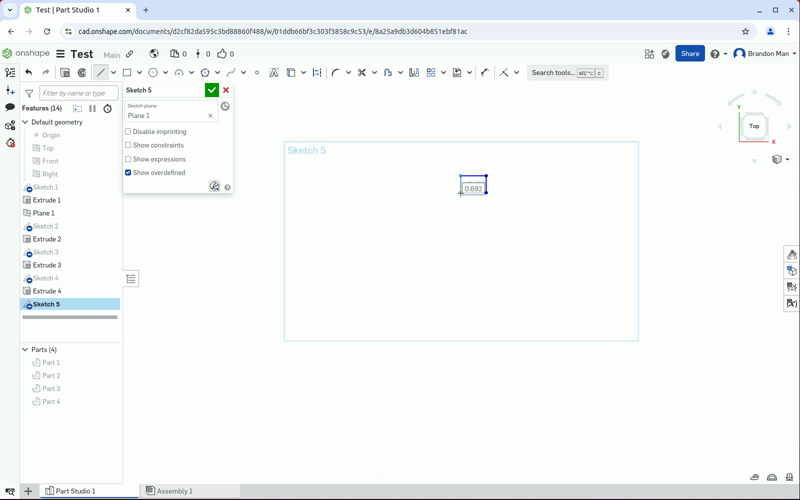
scroll(6)
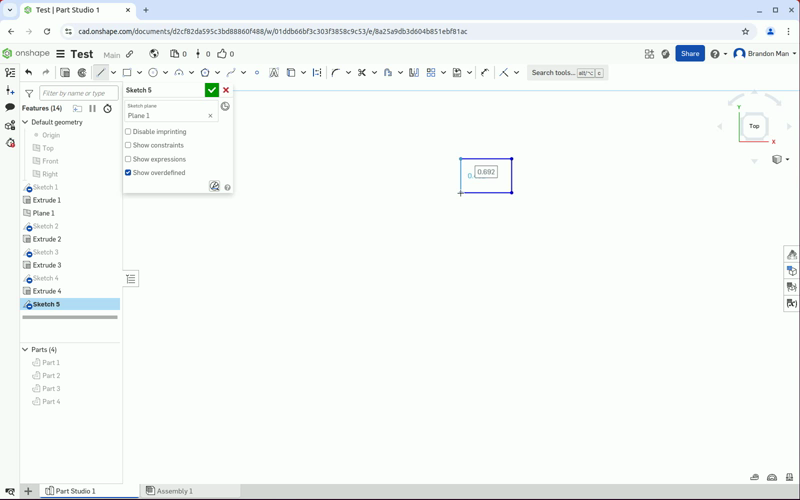
key_up(shift)
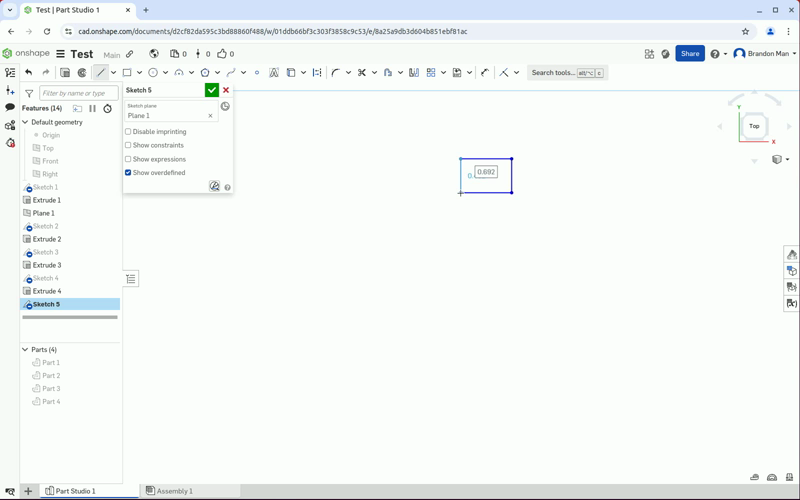
click(460, 192)
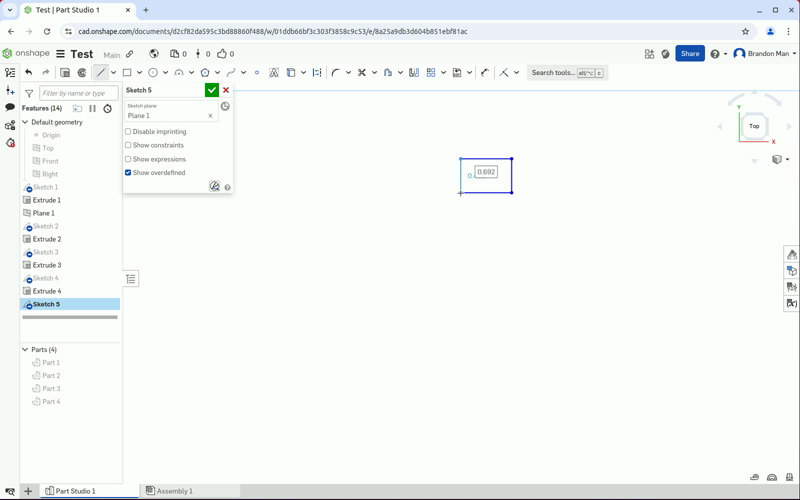
scroll(-6)
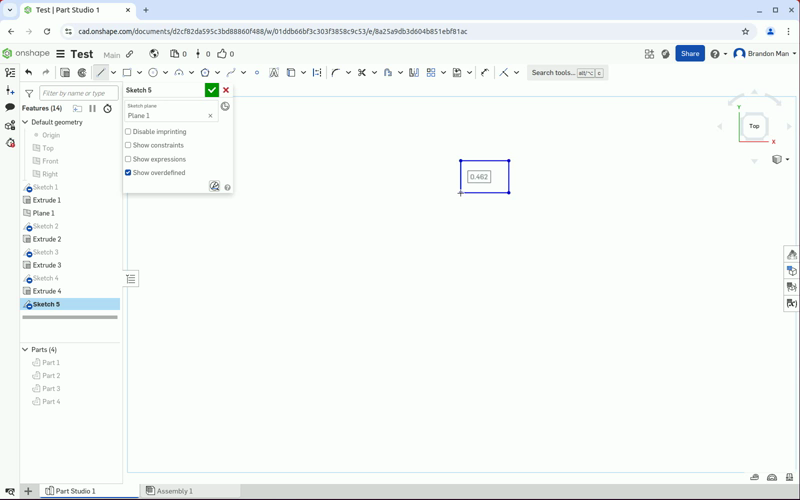
scroll(-6)
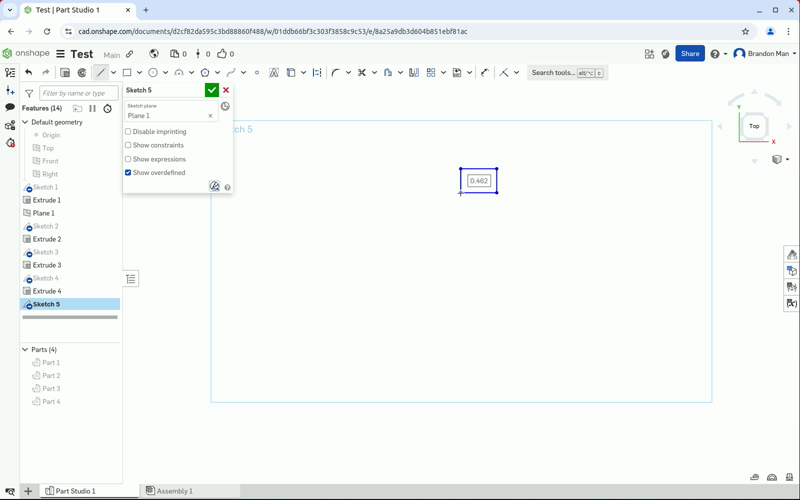
scroll(-6)
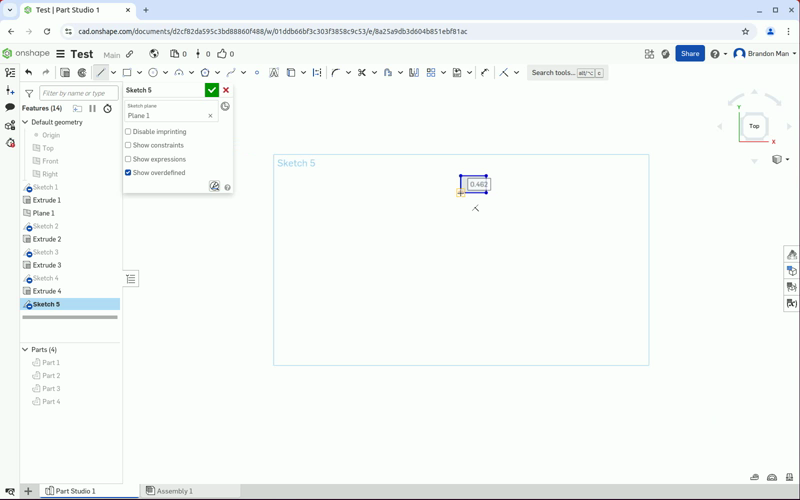
scroll(-6)
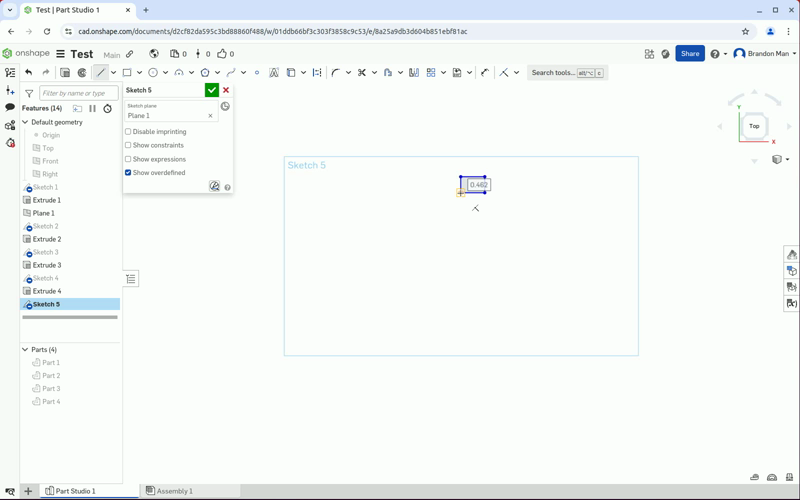
scroll(-6)
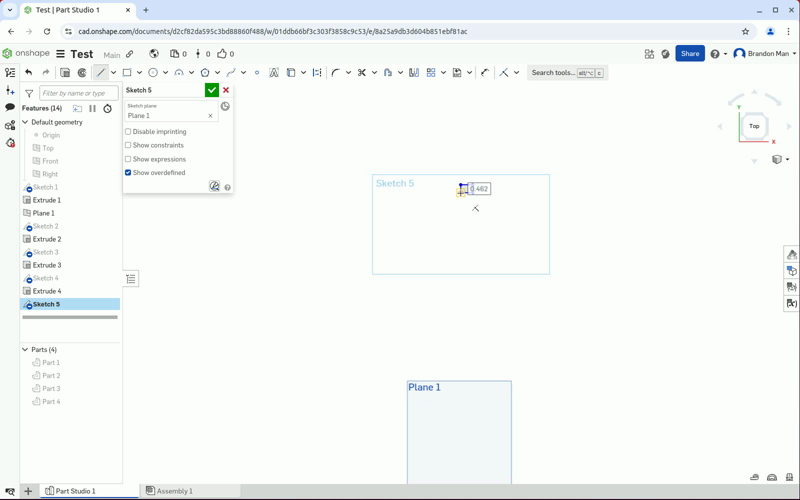
scroll(-6)
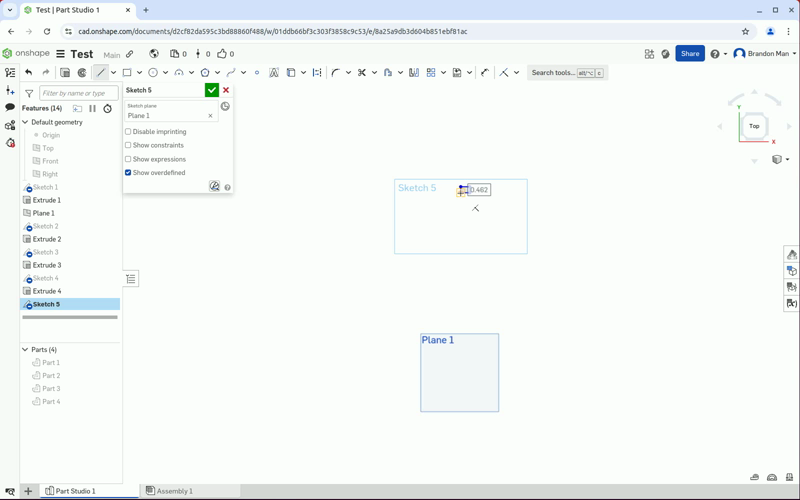
scroll(-6)
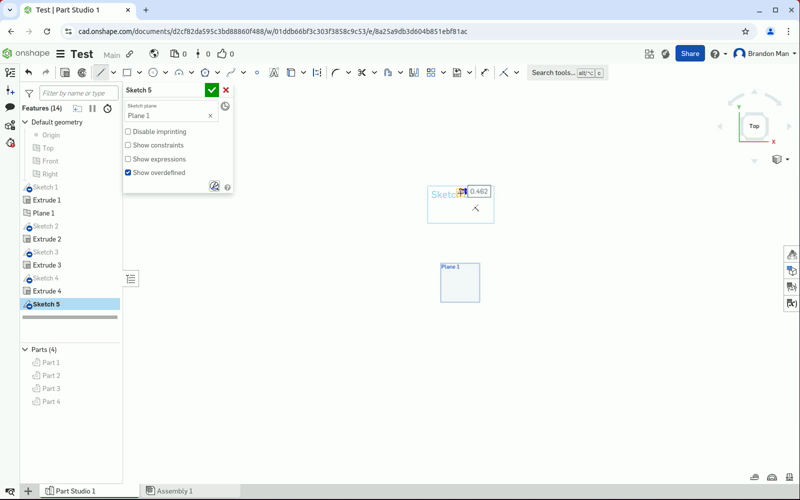
key(esc)
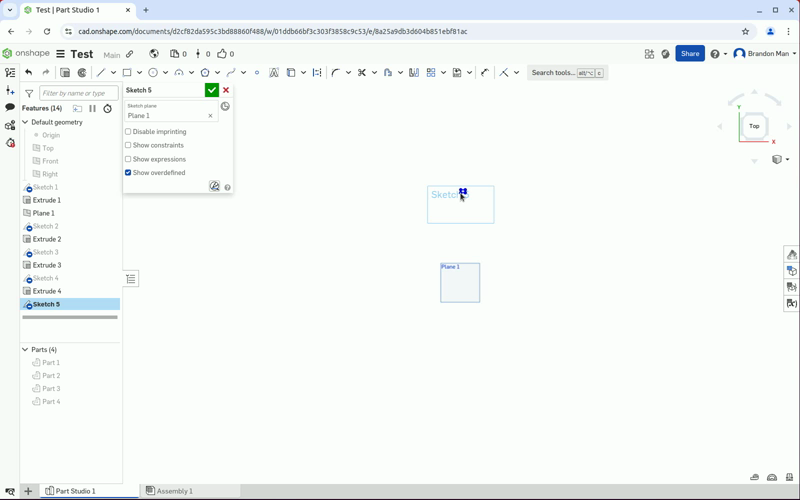
mouse_move(460, 191)
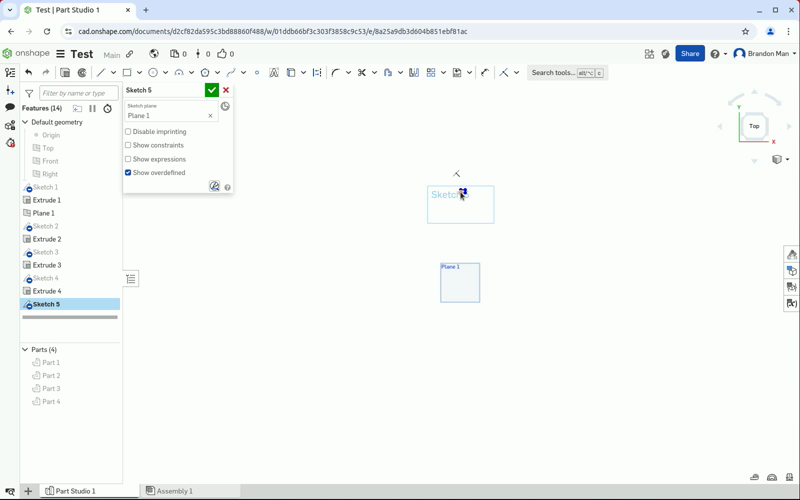
scroll(6)
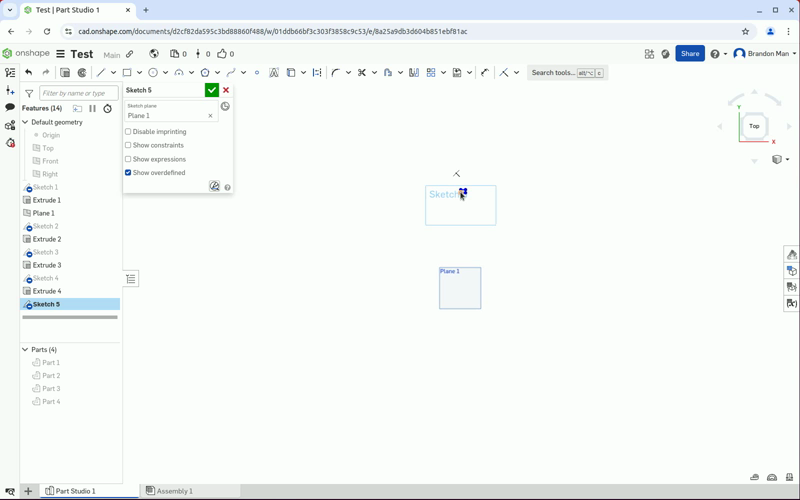
scroll(6)
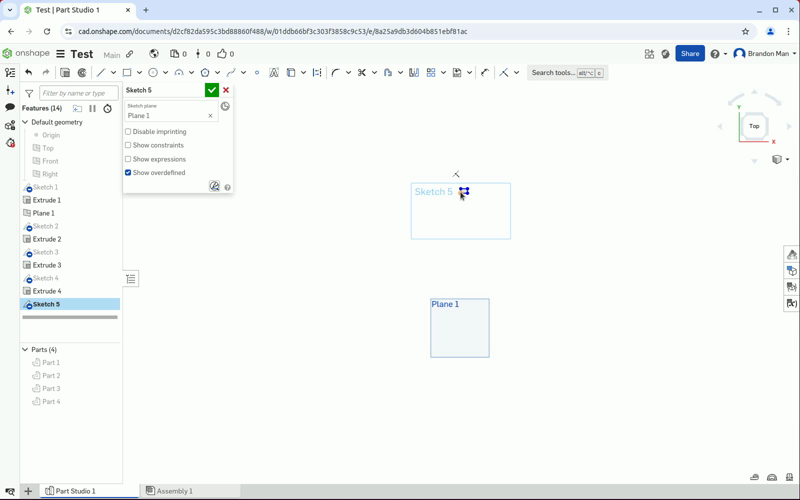
scroll(6)
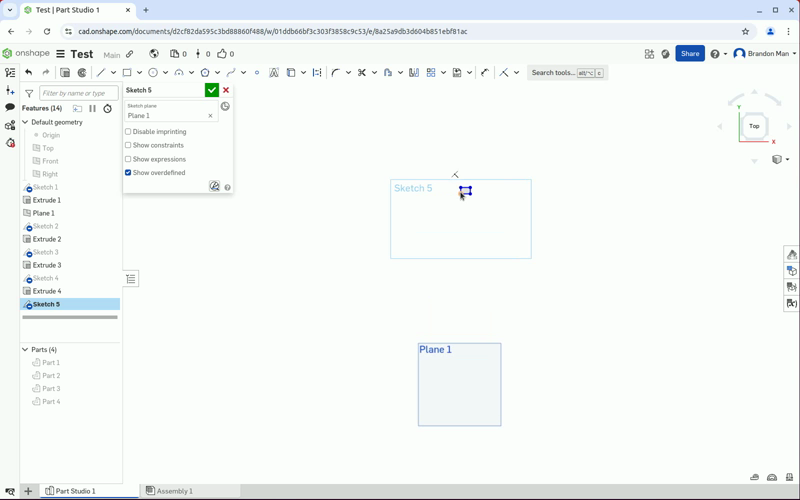
scroll(6)
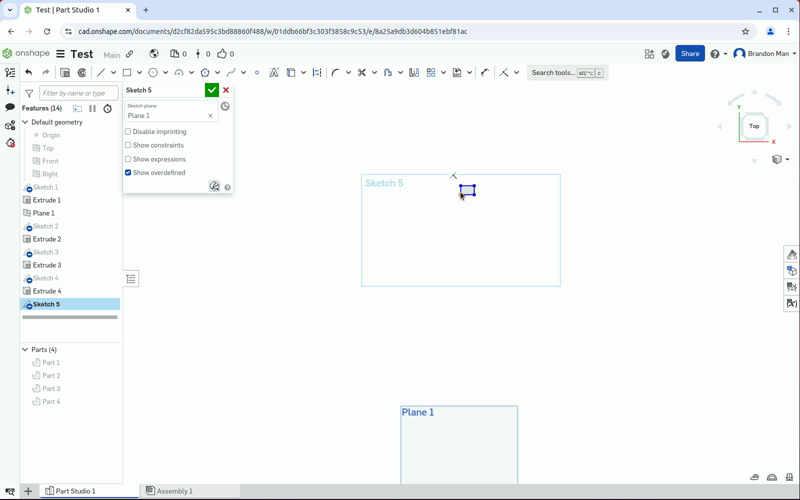
scroll(6)
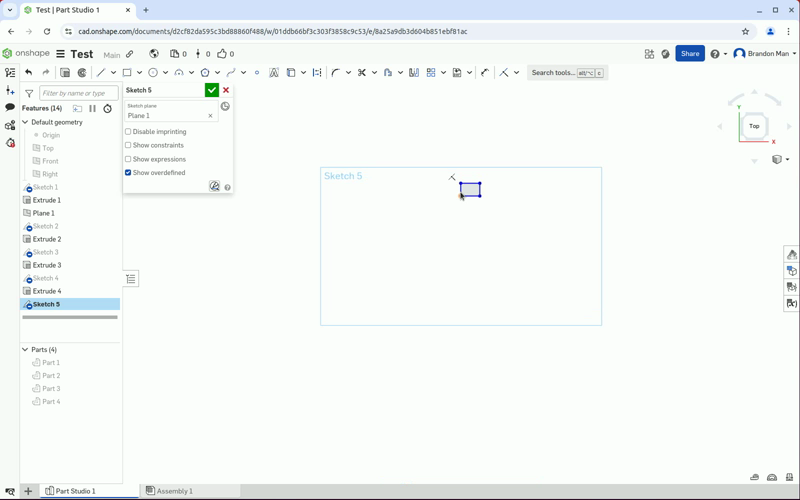
scroll(6)
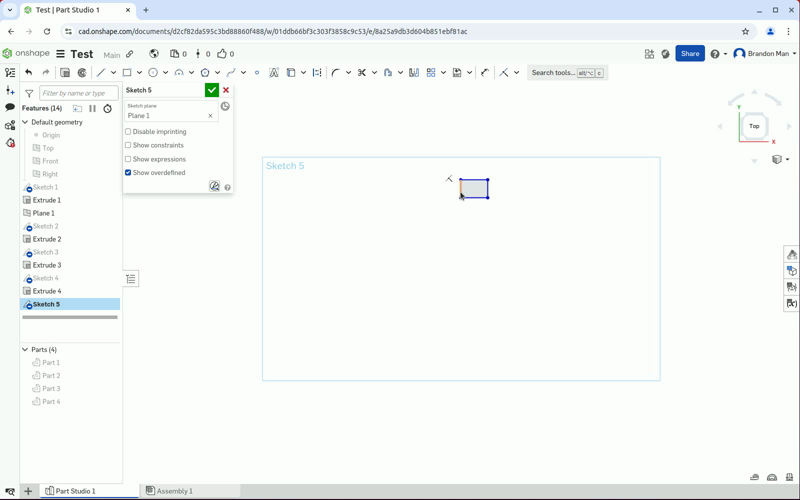
scroll(6)
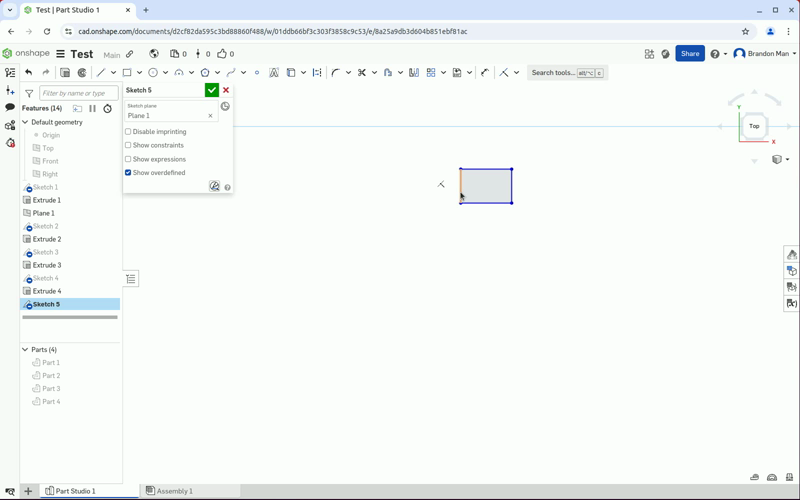
click(460, 191)
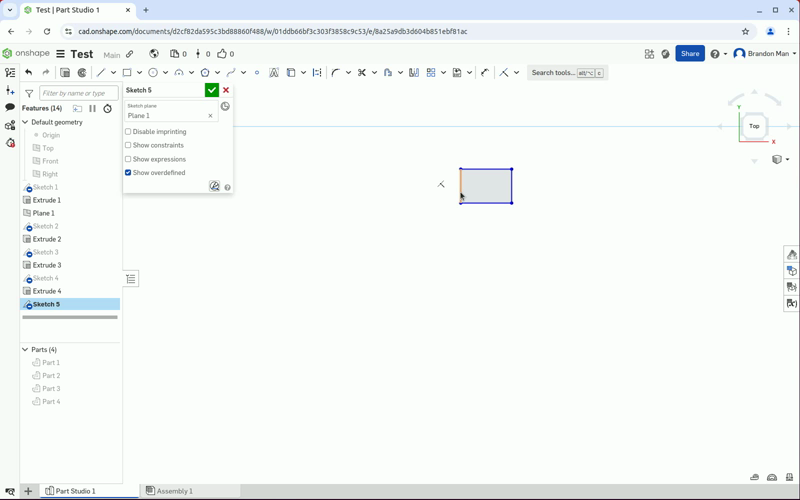
scroll(-6)
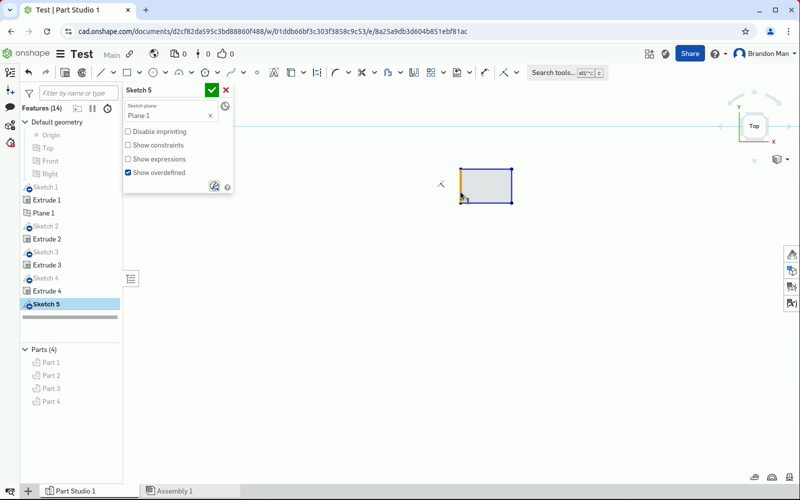
scroll(-6)
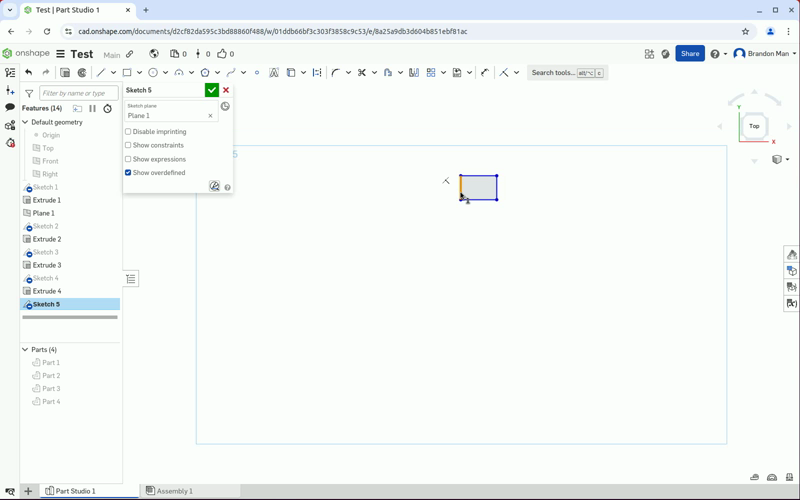
scroll(-6)
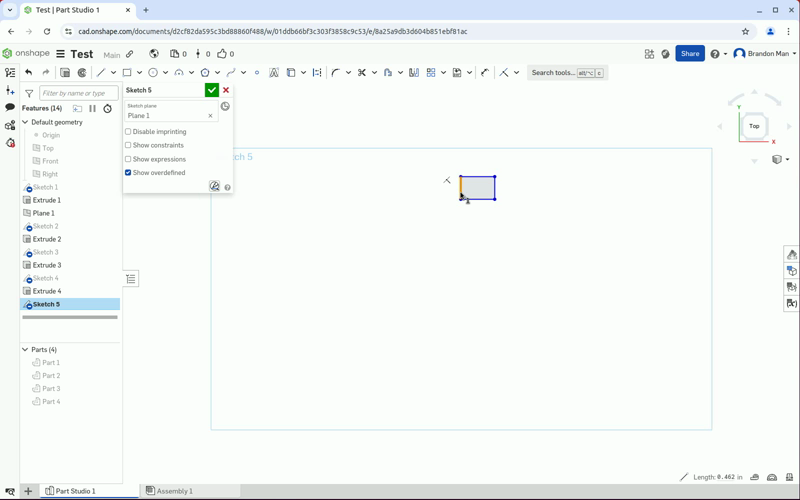
scroll(-6)
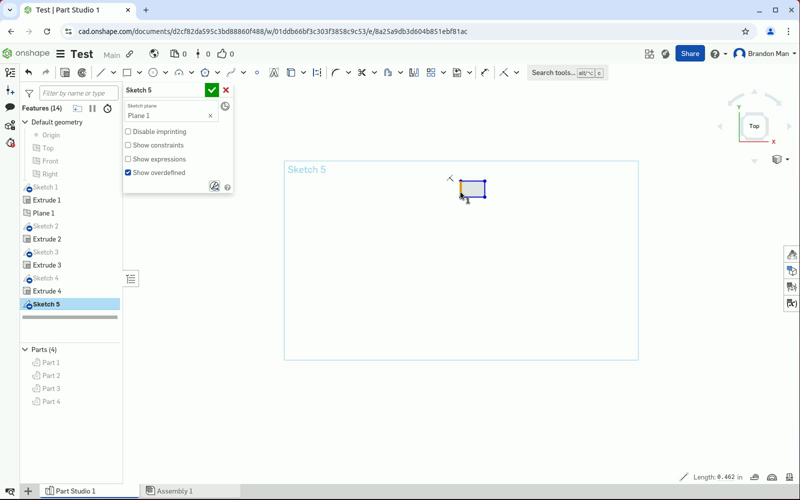
scroll(-6)
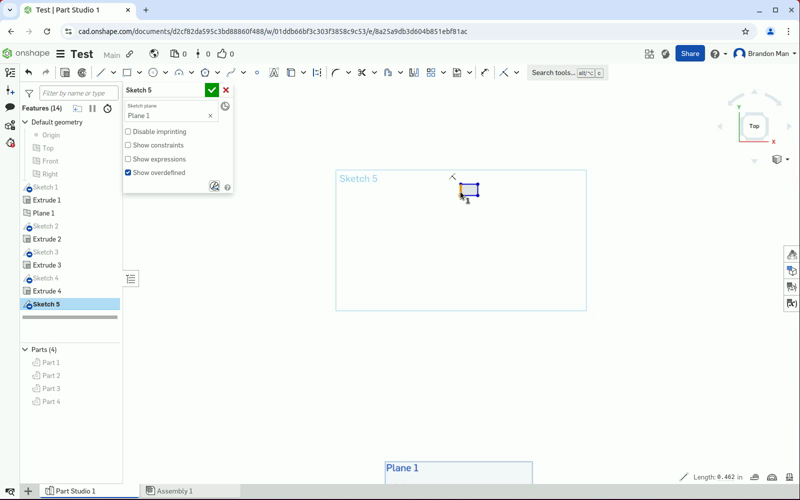
scroll(-6)
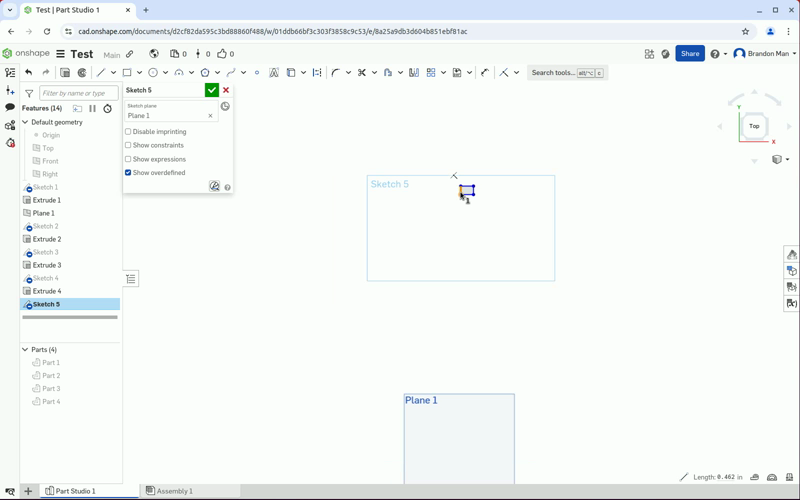
scroll(-6)
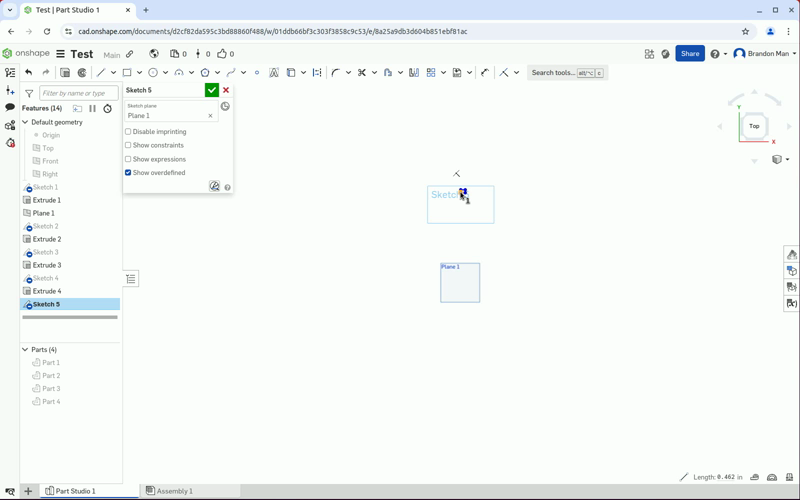
mouse_move(73, 352)
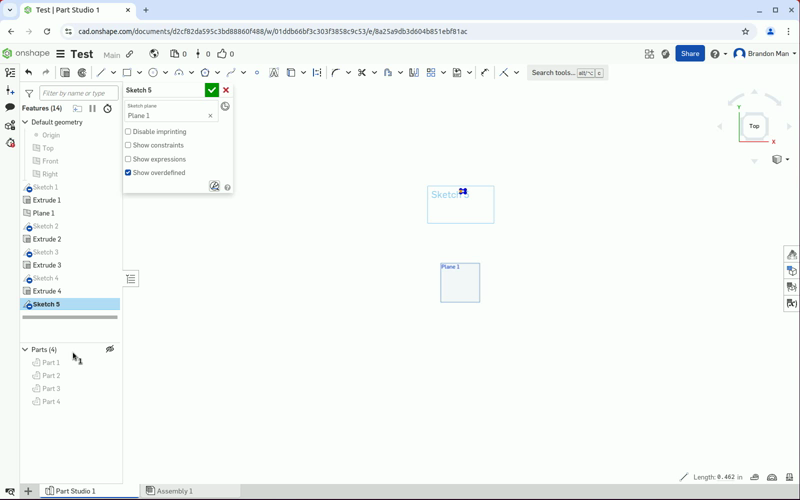
key(shift+y)
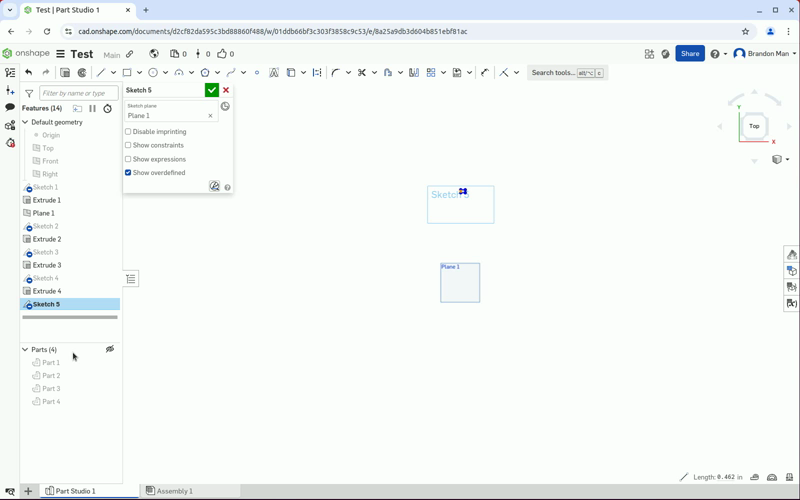
key(shift+e)
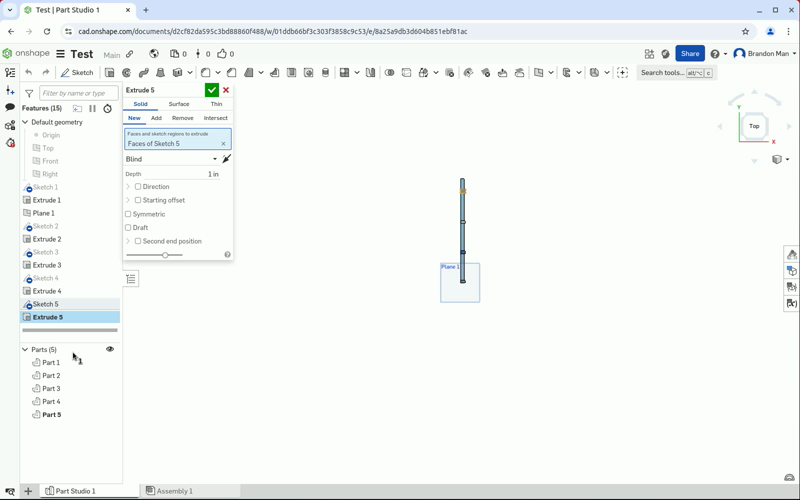
mouse_move(143, 106)
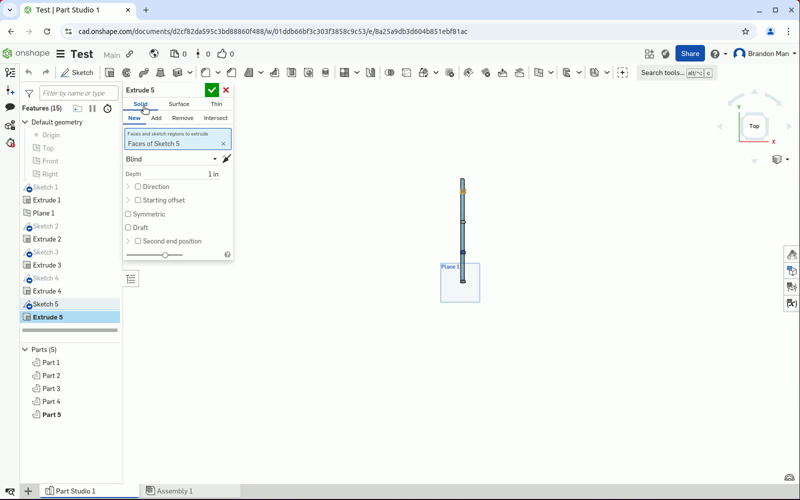
click(143, 106)
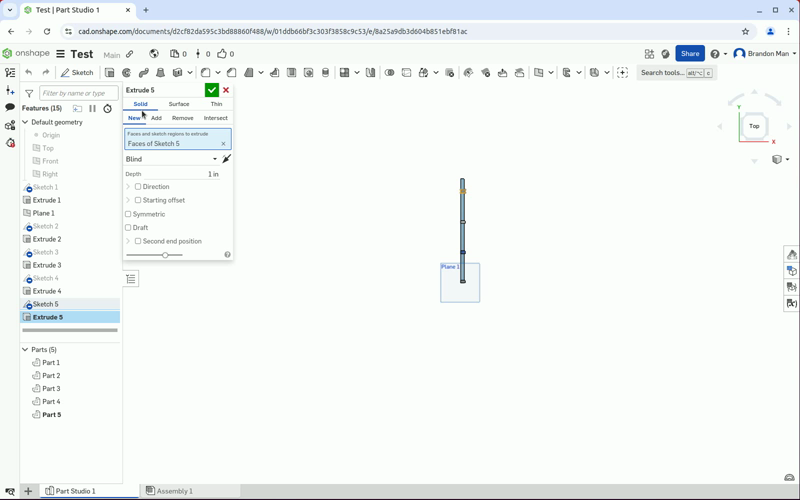
mouse_move(137, 120)
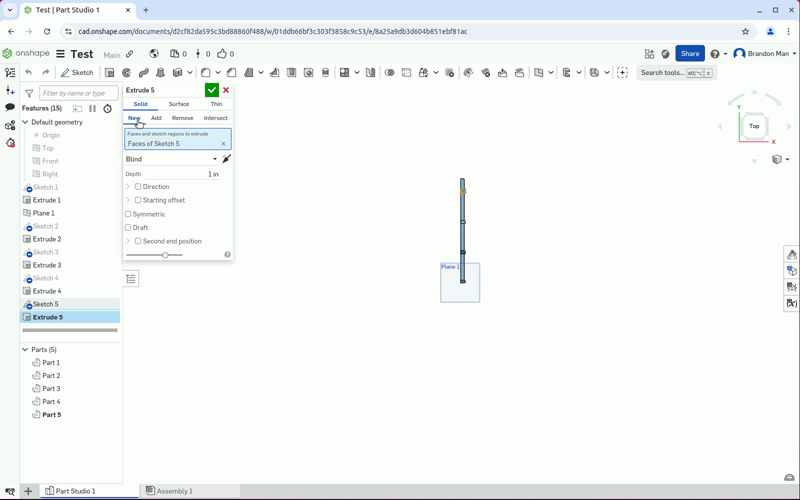
click(137, 120)
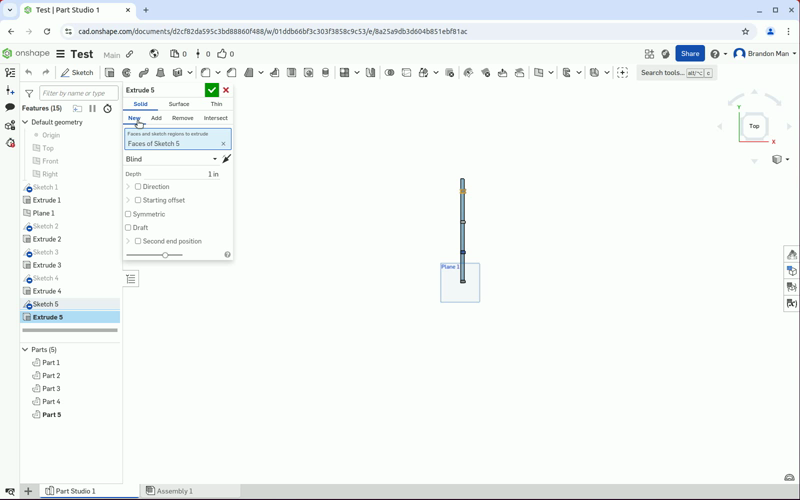
key(tab, 4)
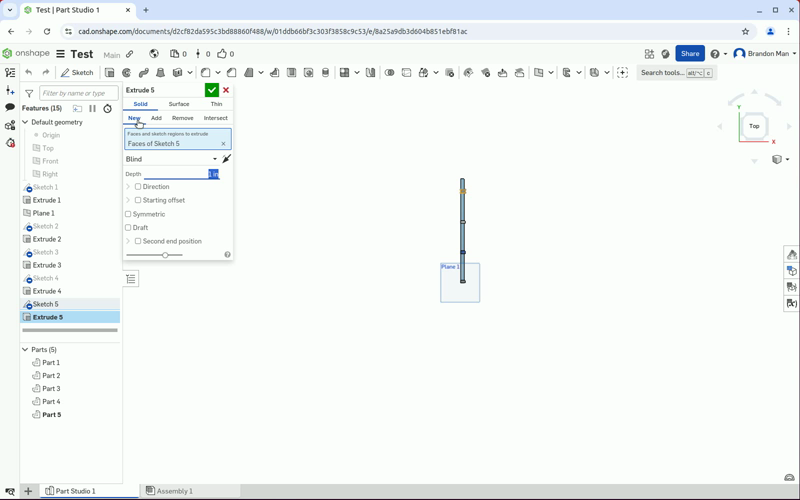
text(22.386)
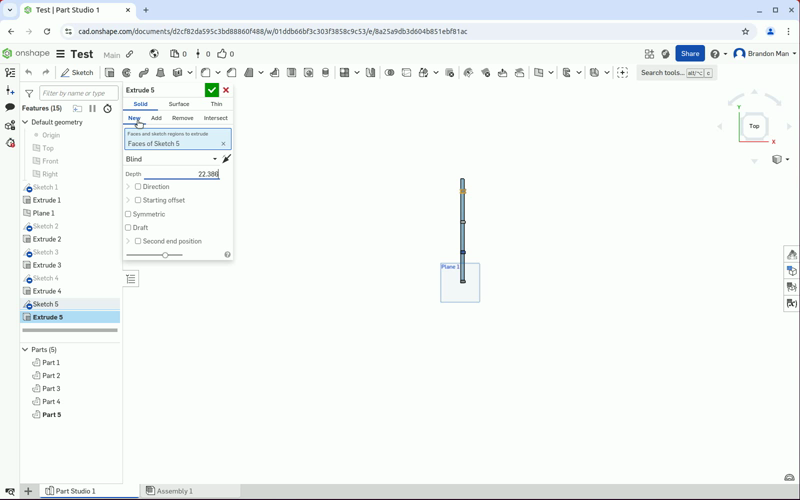
key(enter)
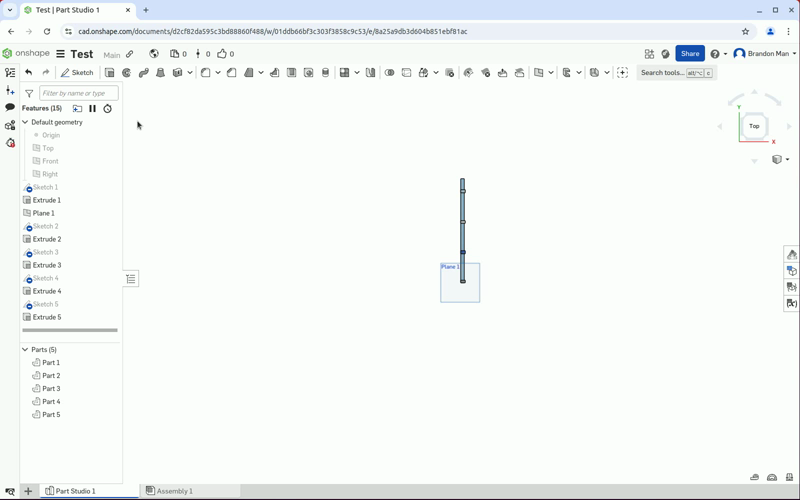
key(shift+h)
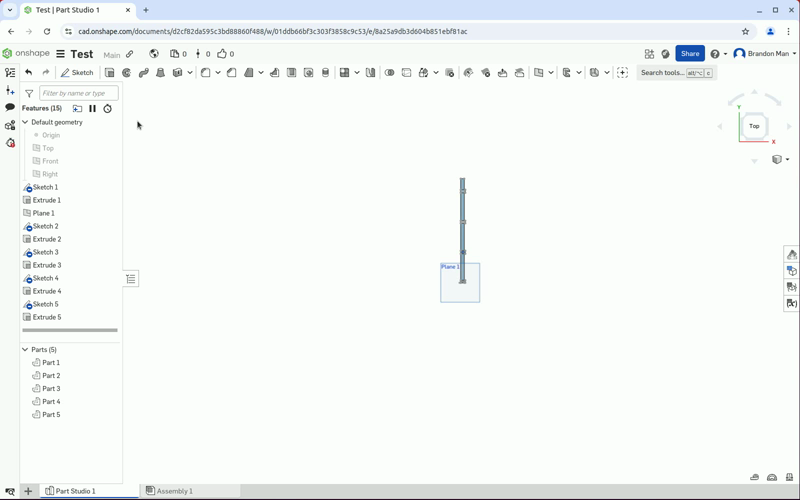
key(shift+h)
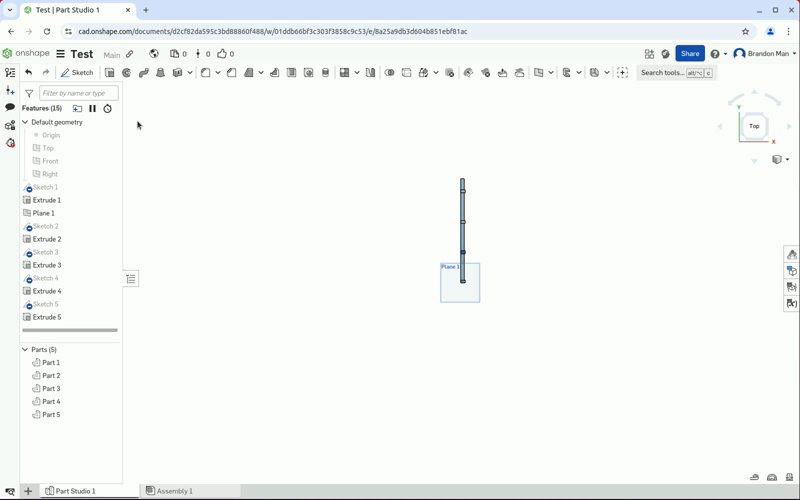
mouse_move(73, 189)
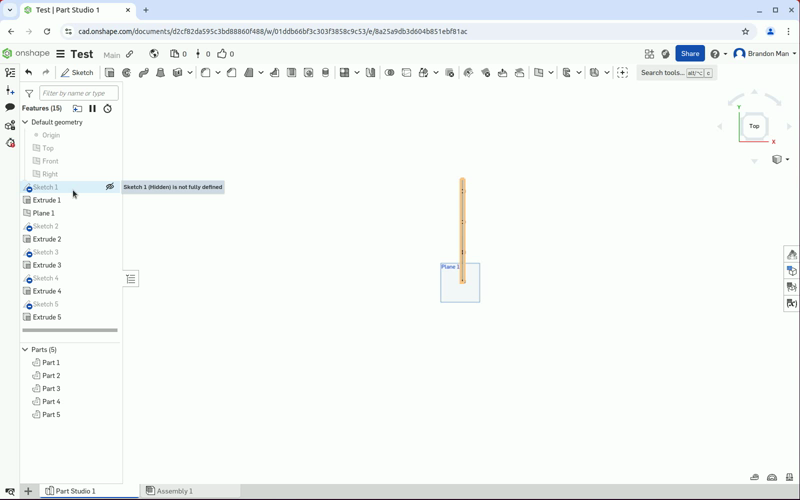
click(73, 189)
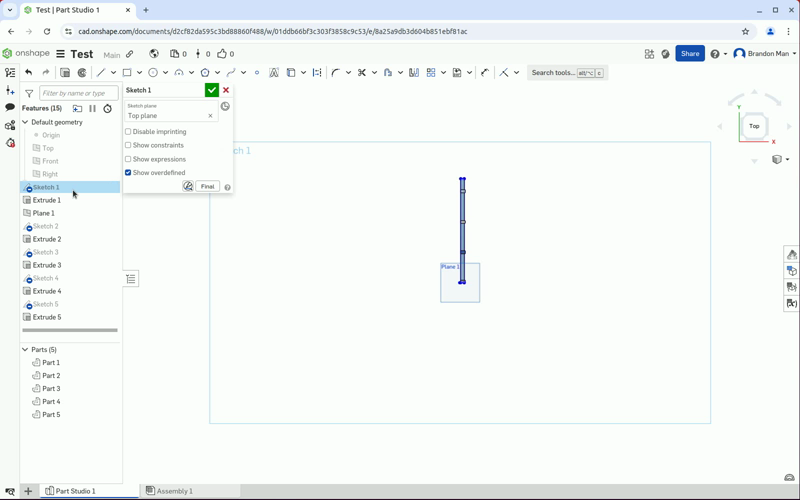
mouse_move(229, 92)
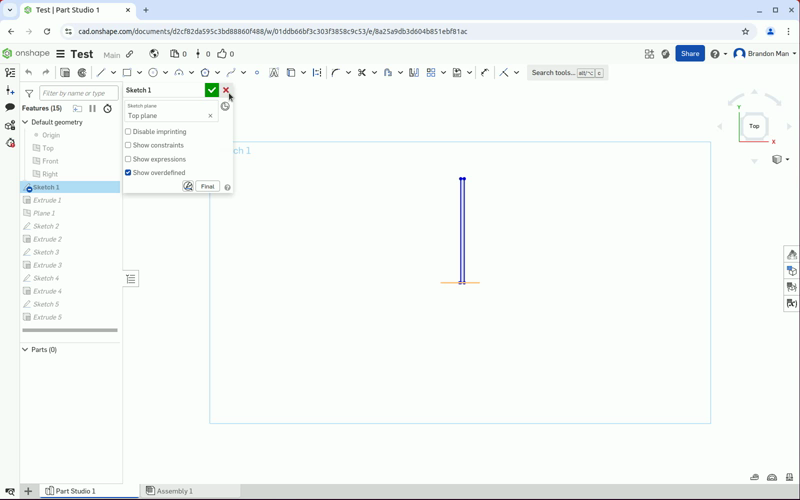
click(229, 92)
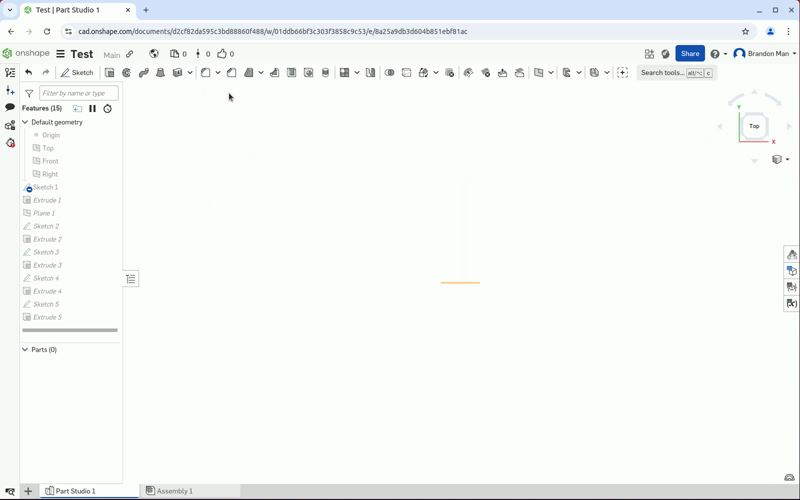
key(shift+s)
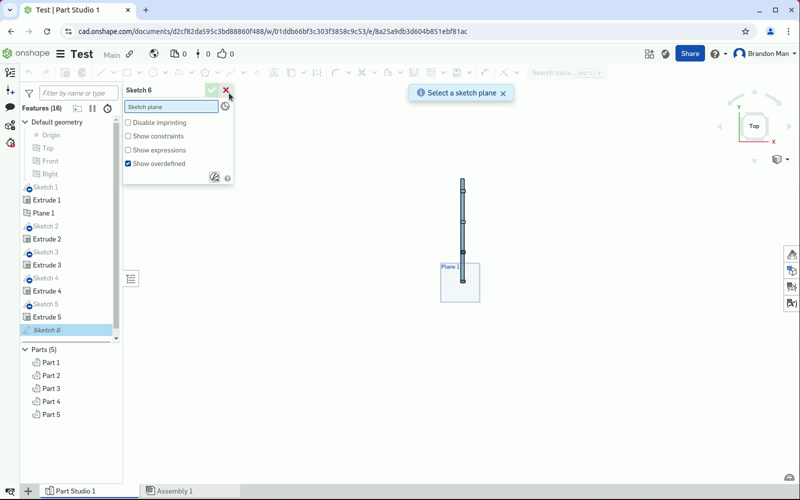
mouse_move(69, 215)
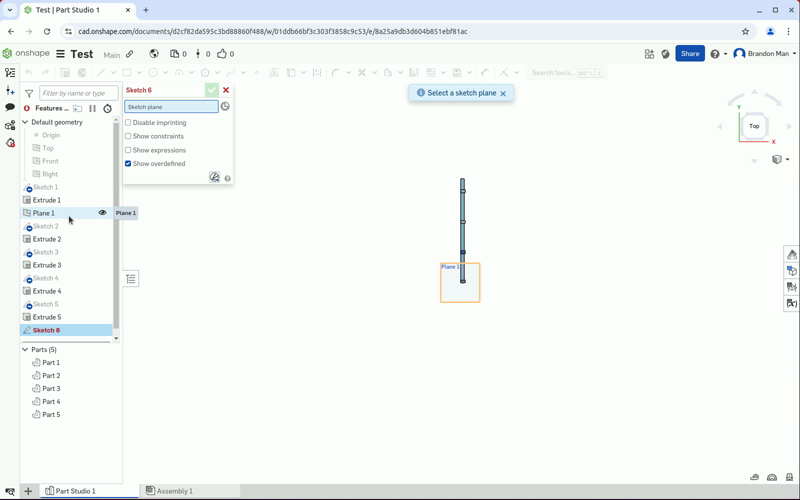
click(69, 215)
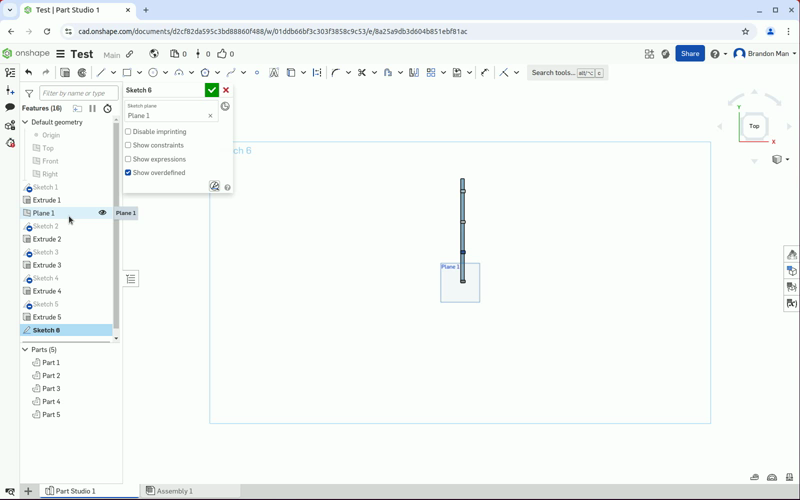
mouse_move(73, 352)
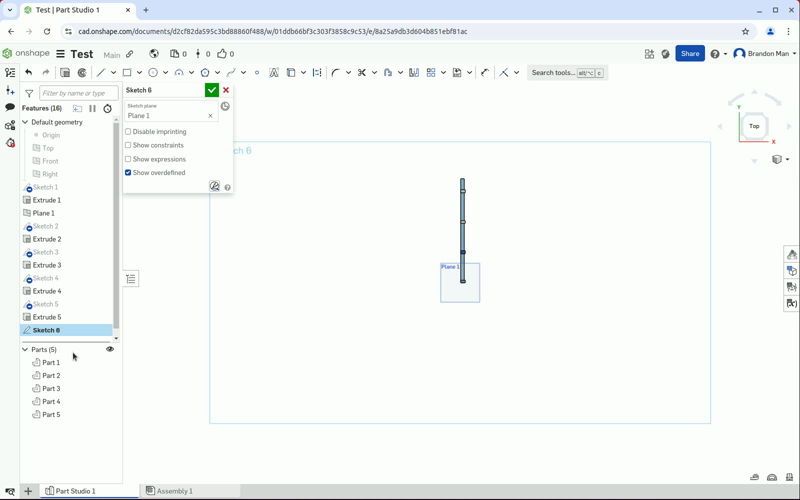
key(y)
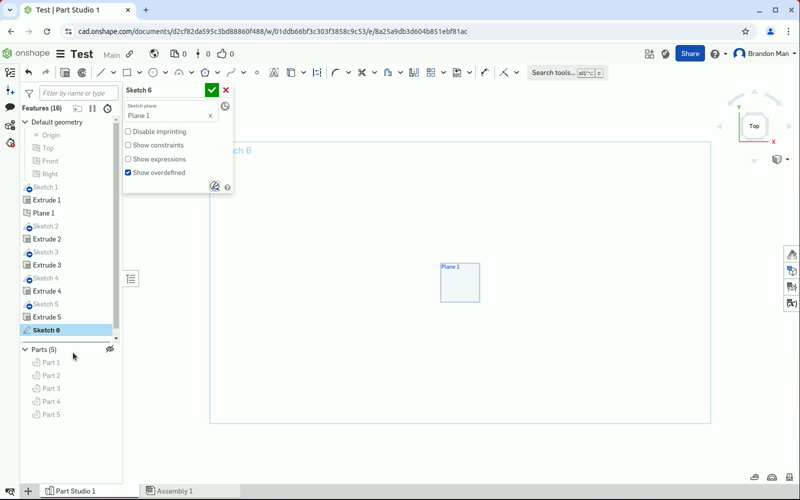
key(l)
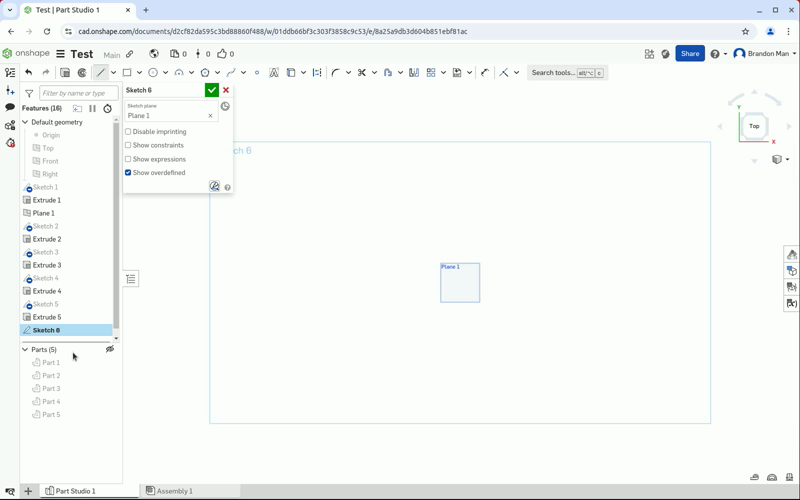
key_down(shift)
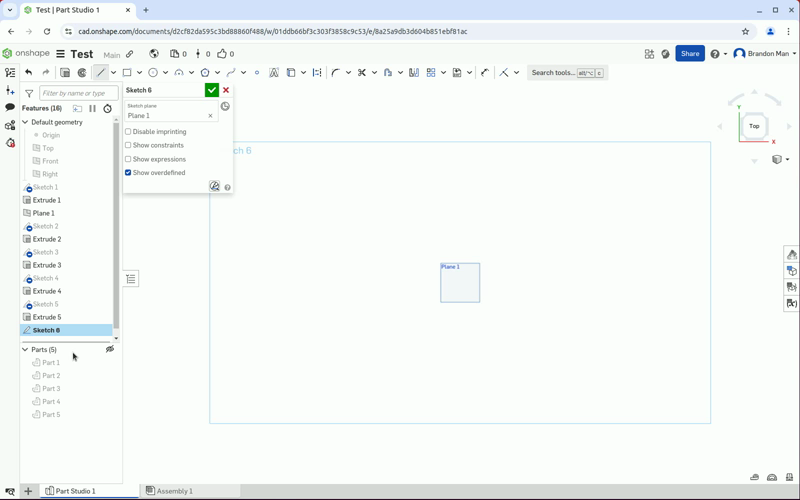
mouse_move(460, 180)
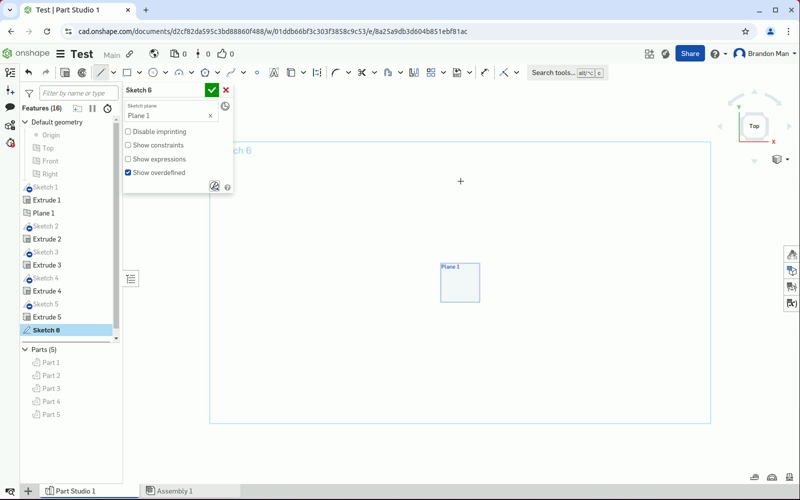
click(460, 180)
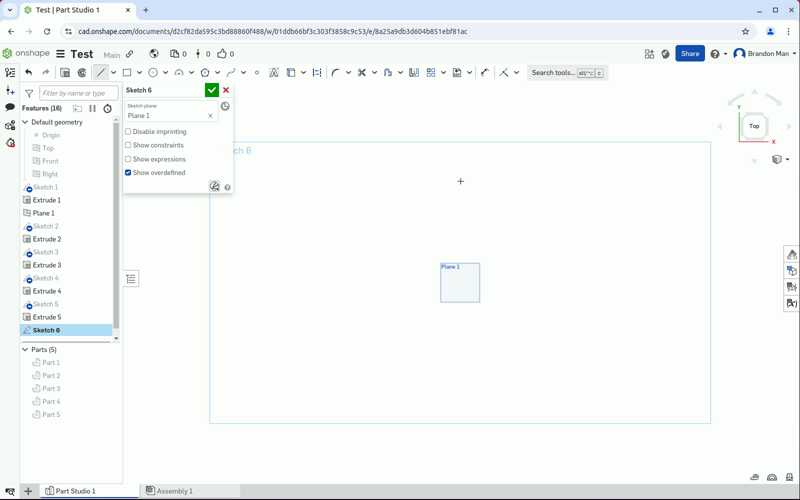
key_up(shift)
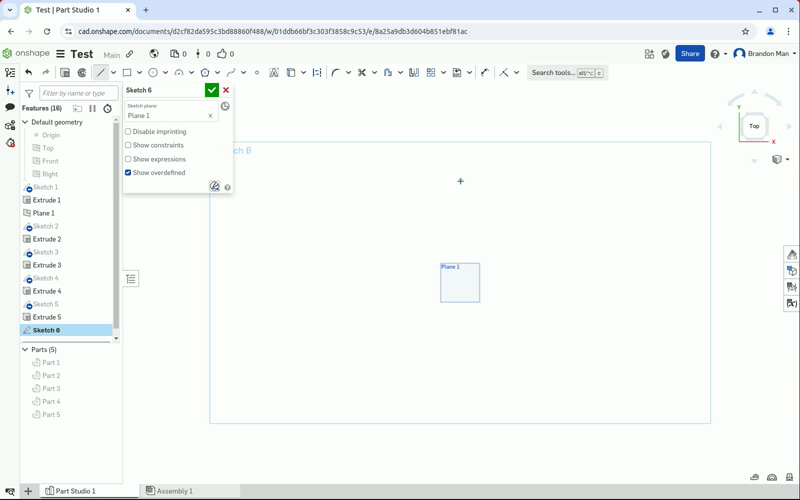
key_down(shift)
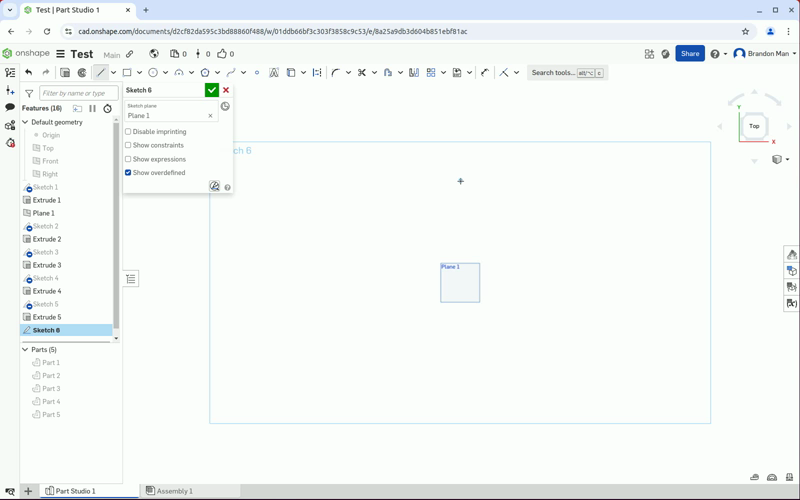
mouse_move(490, 180)
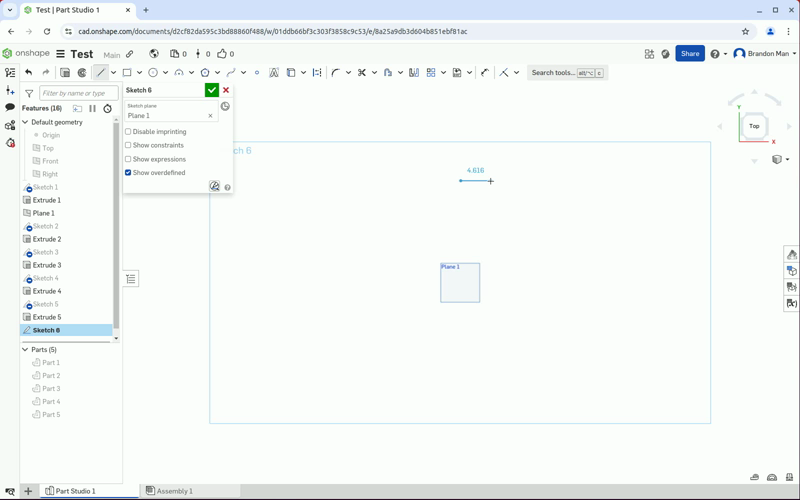
mouse_move(465, 180)
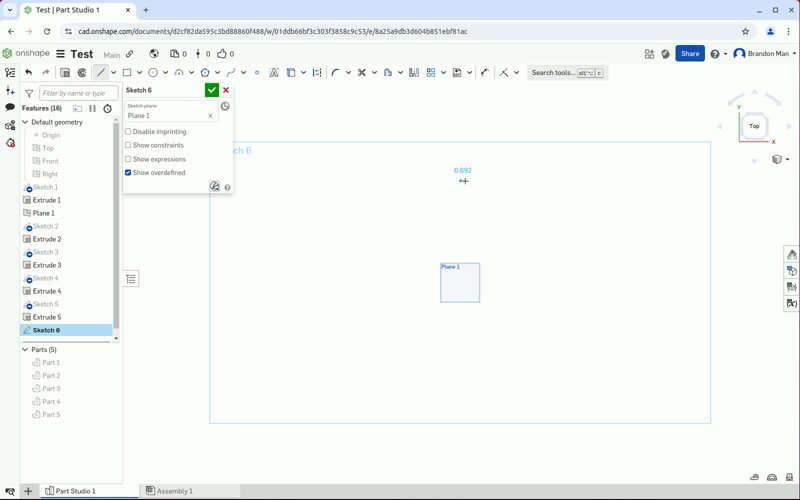
scroll(6)
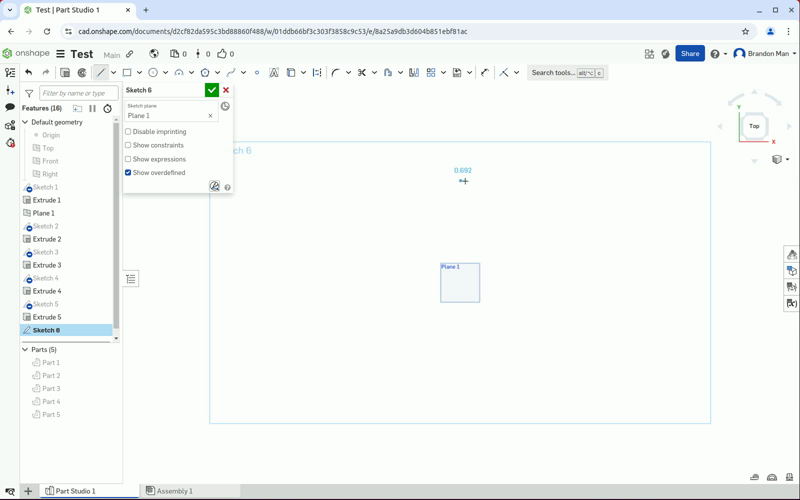
scroll(6)
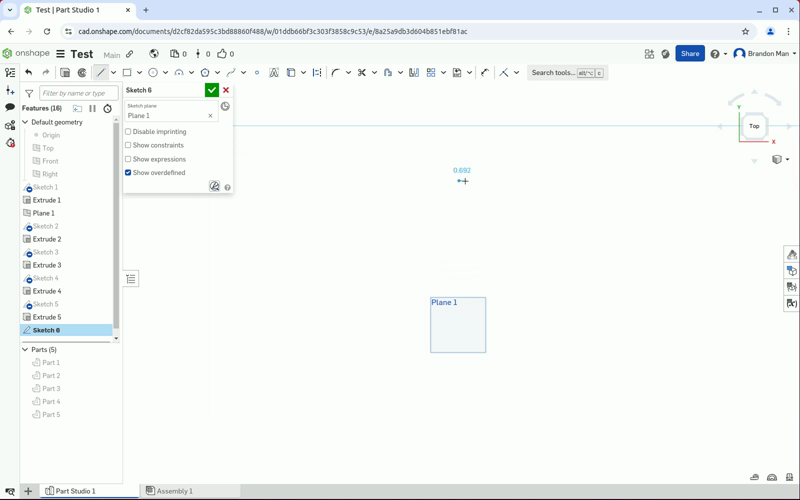
scroll(6)
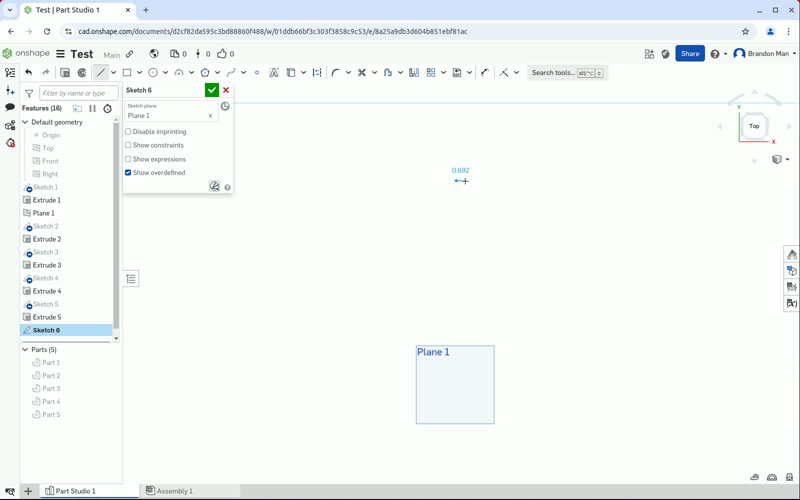
scroll(6)
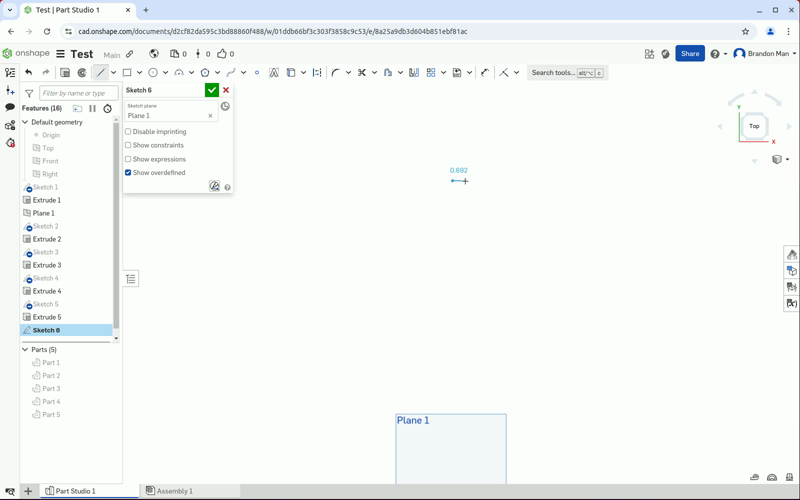
scroll(6)
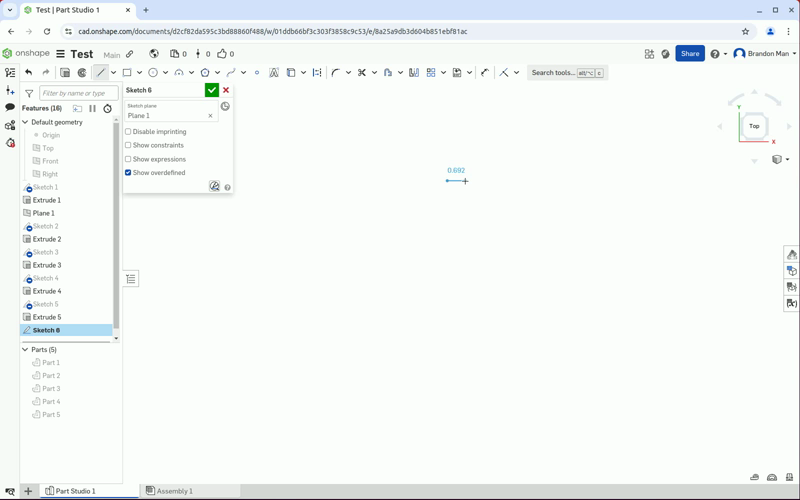
scroll(6)
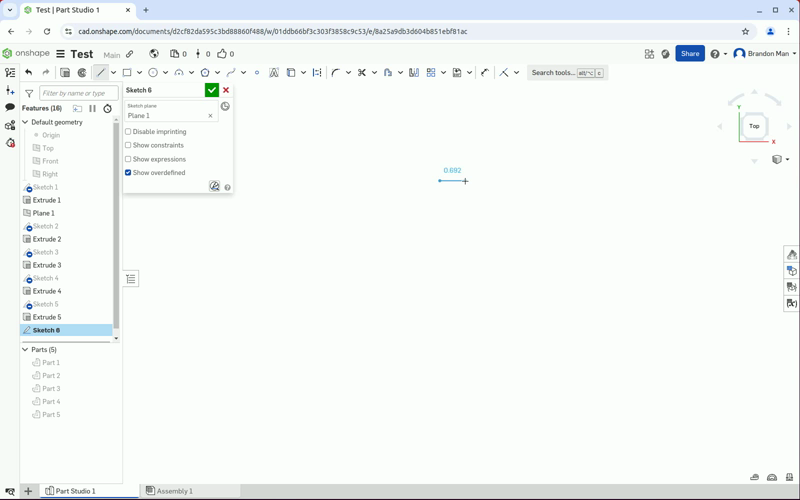
scroll(6)
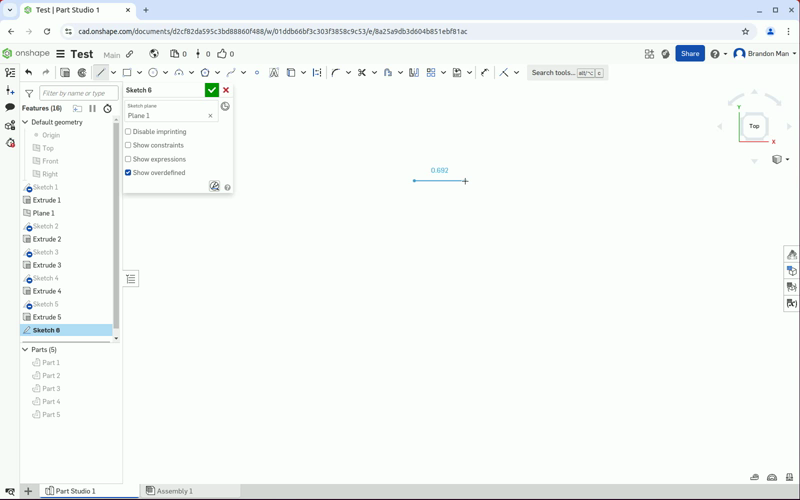
click(465, 180)
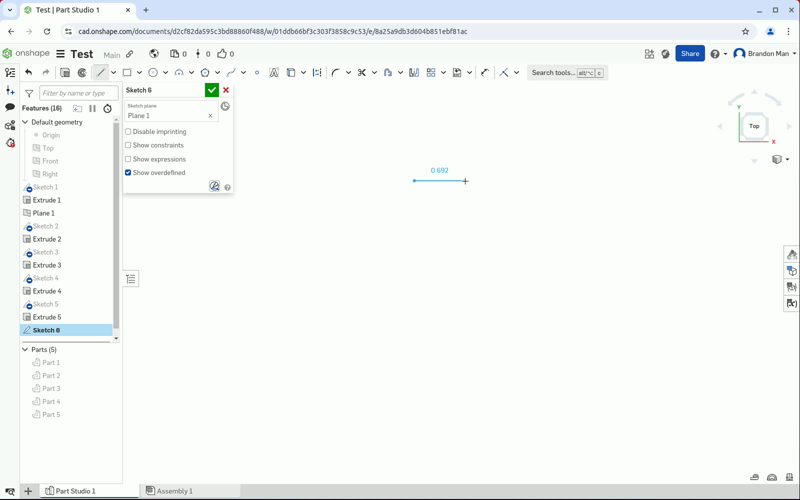
scroll(-6)
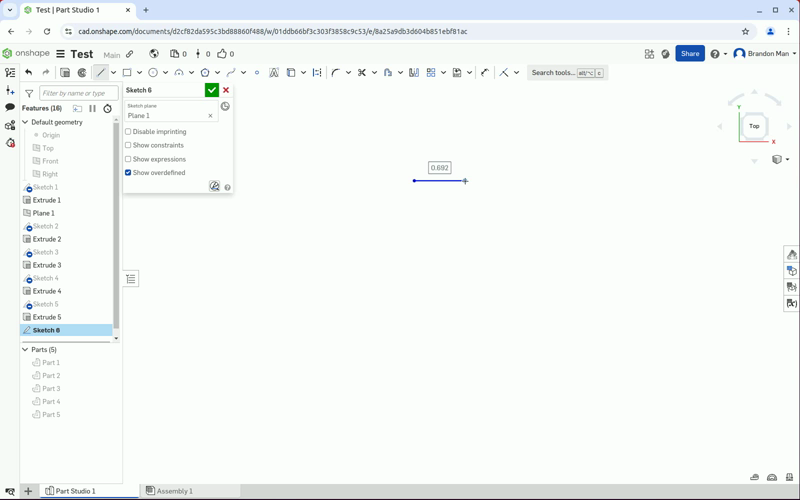
scroll(-6)
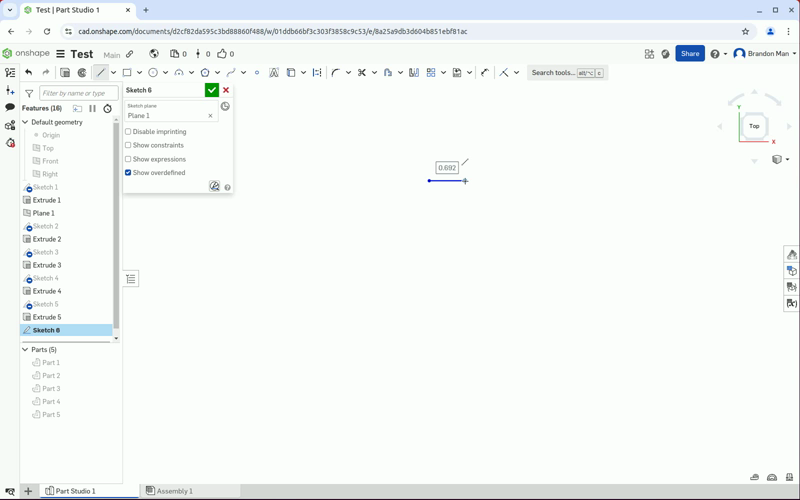
scroll(-6)
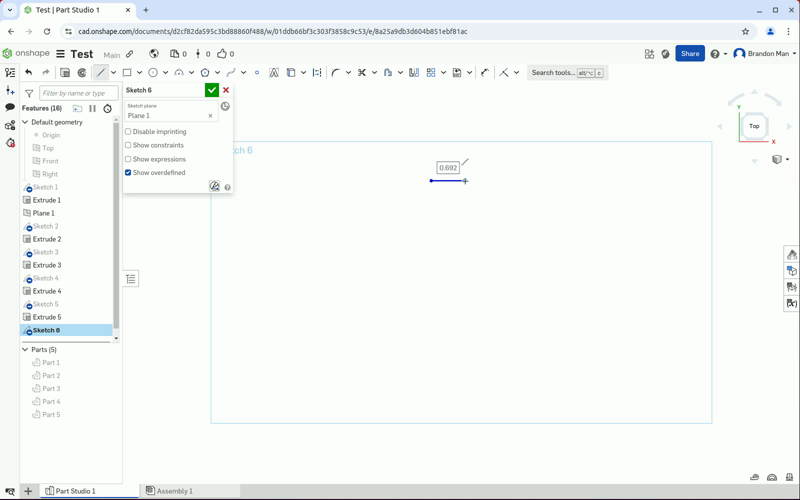
scroll(-6)
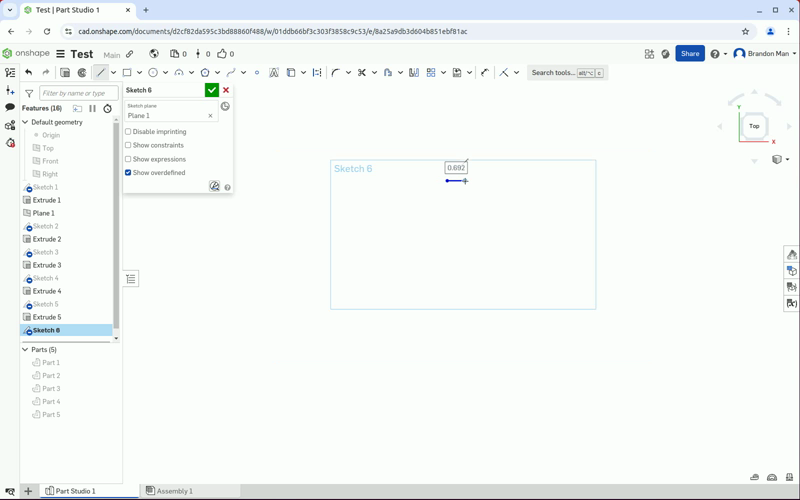
scroll(-6)
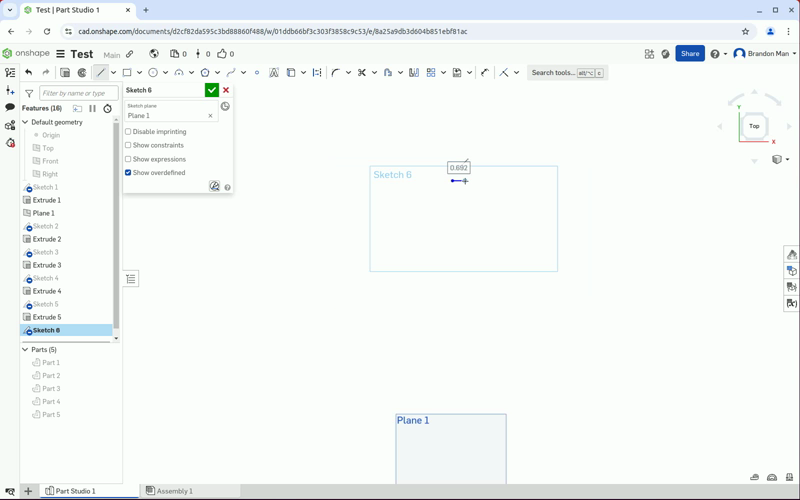
scroll(-6)
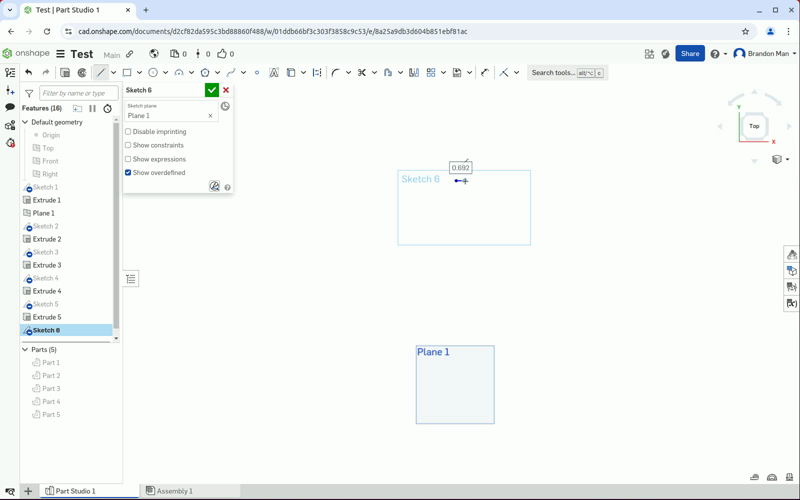
scroll(-6)
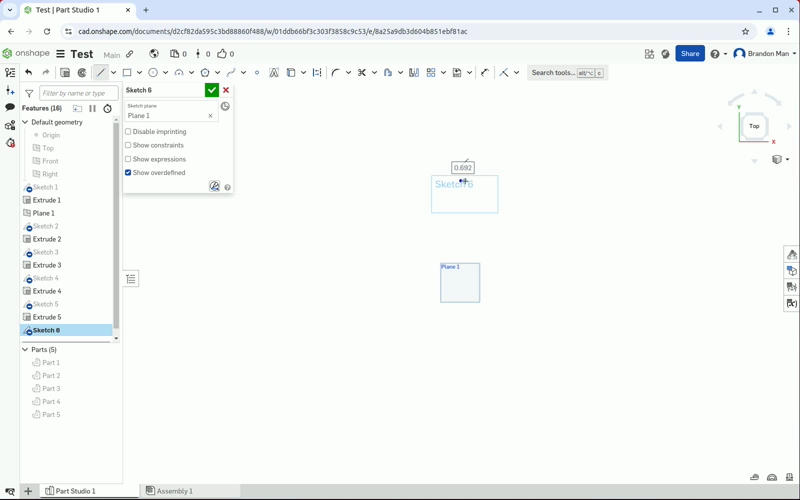
key_up(shift)
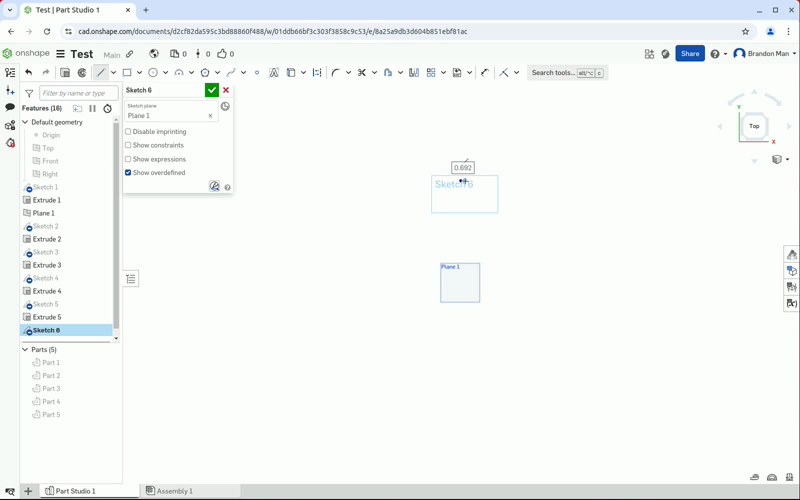
key_down(shift)
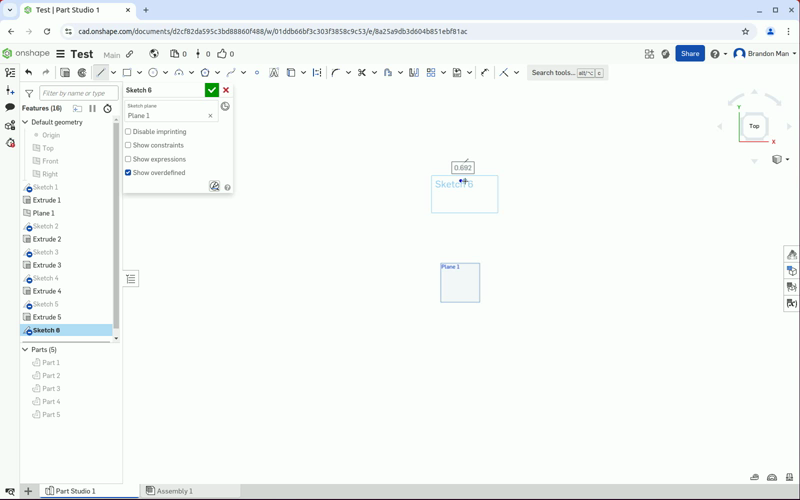
mouse_move(495, 180)
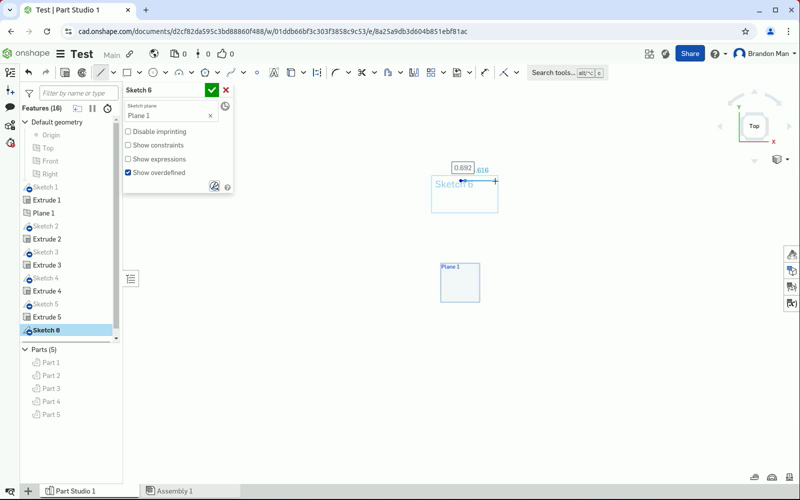
mouse_move(465, 178)
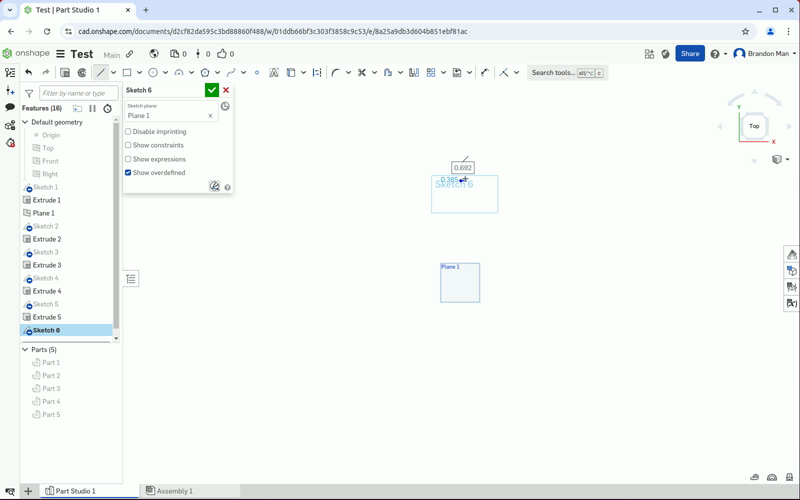
scroll(6)
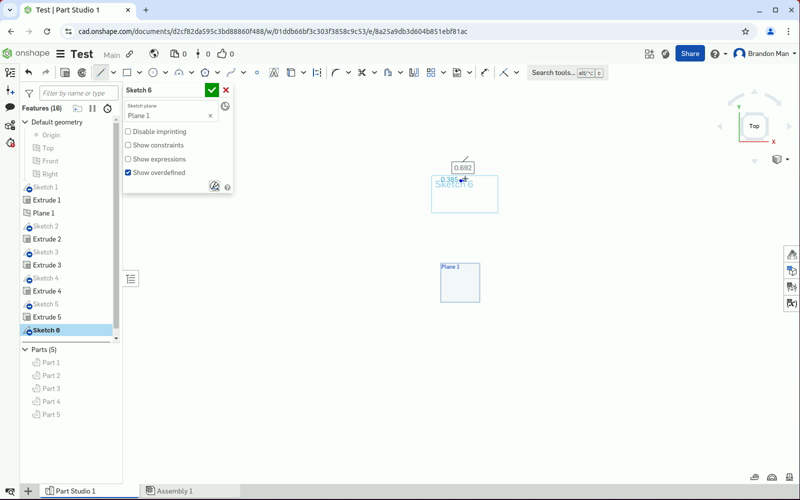
scroll(6)
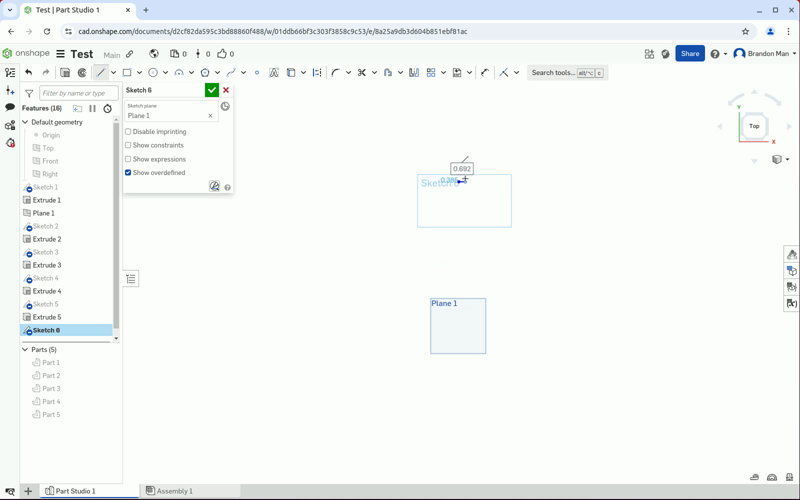
scroll(6)
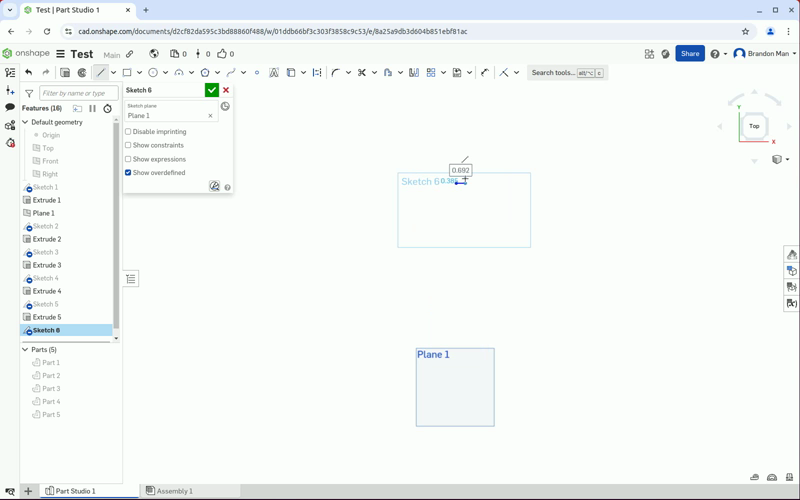
scroll(6)
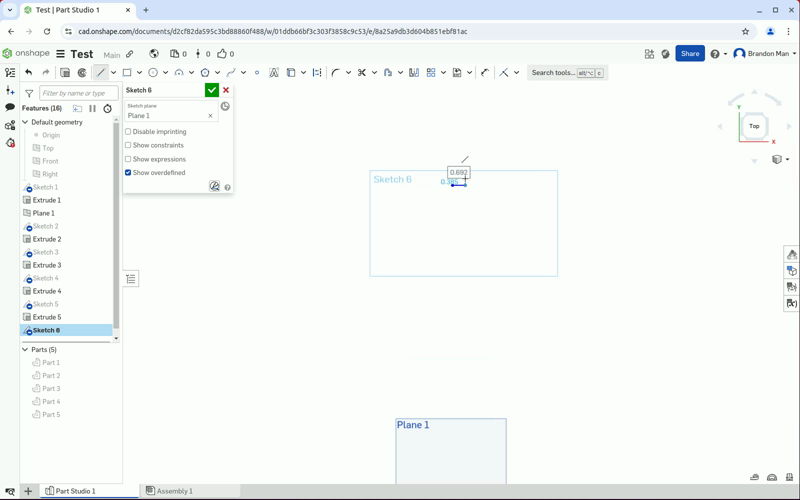
scroll(6)
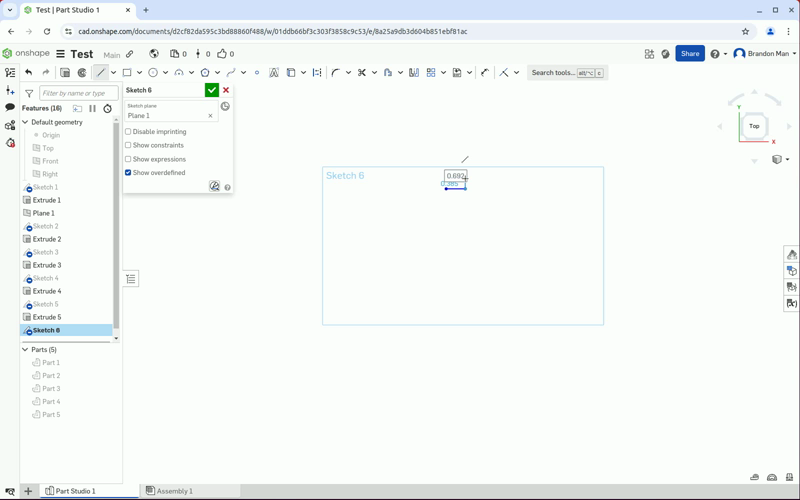
scroll(6)
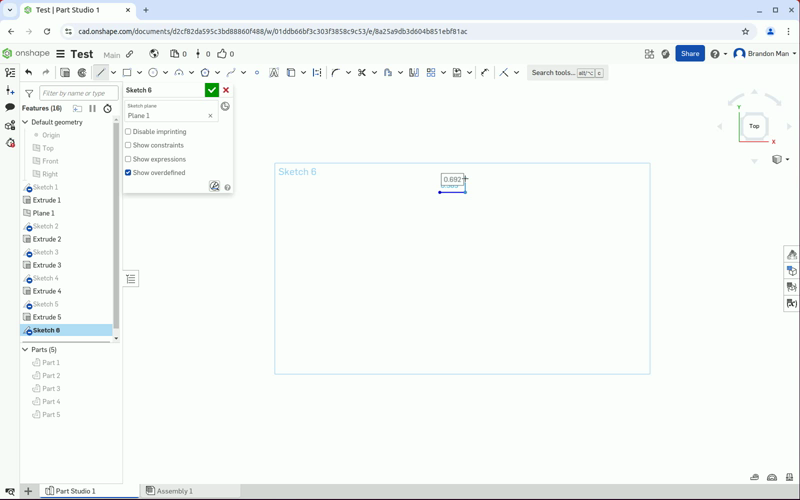
scroll(6)
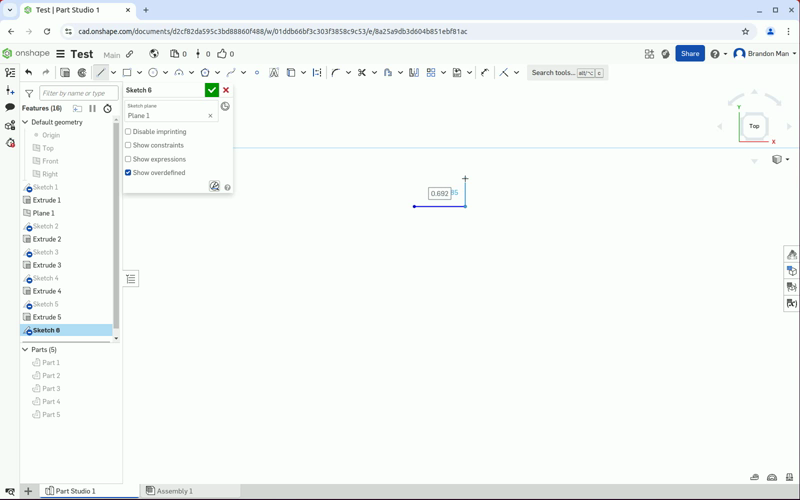
click(465, 178)
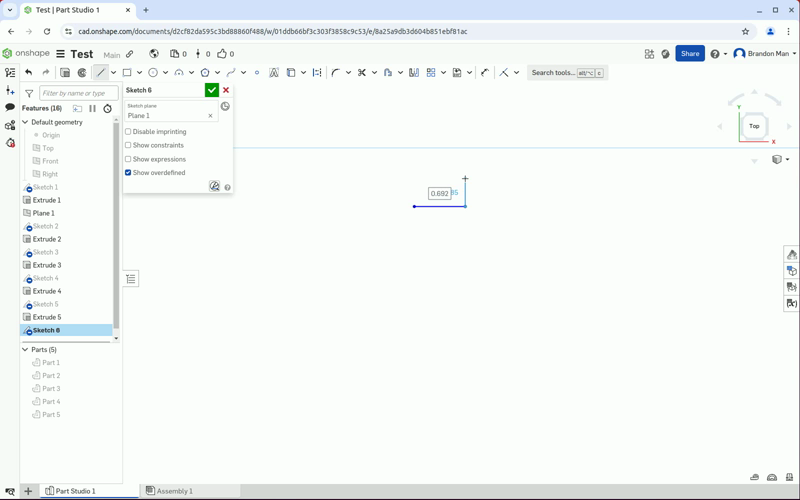
scroll(-6)
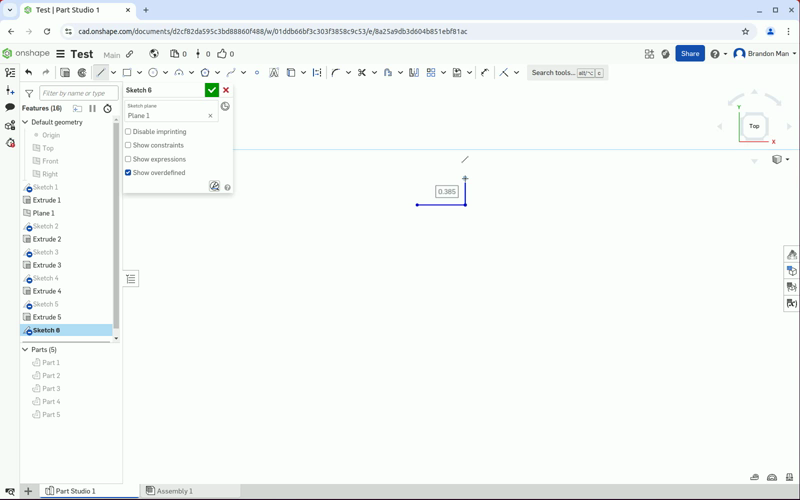
scroll(-6)
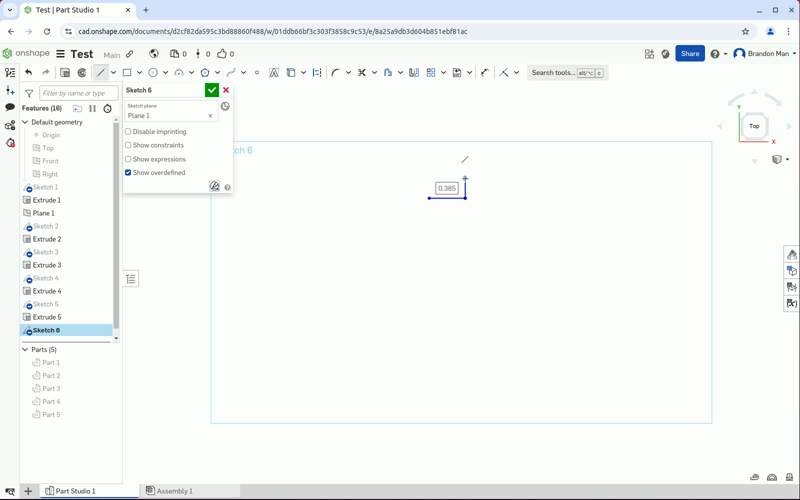
scroll(-6)
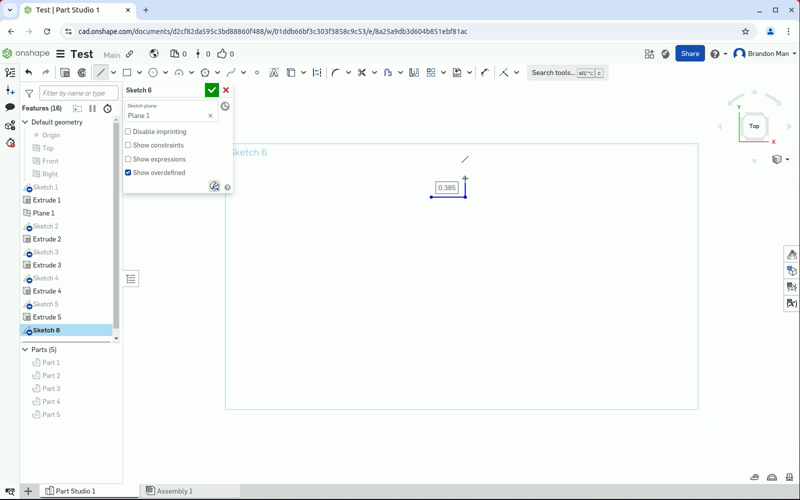
scroll(-6)
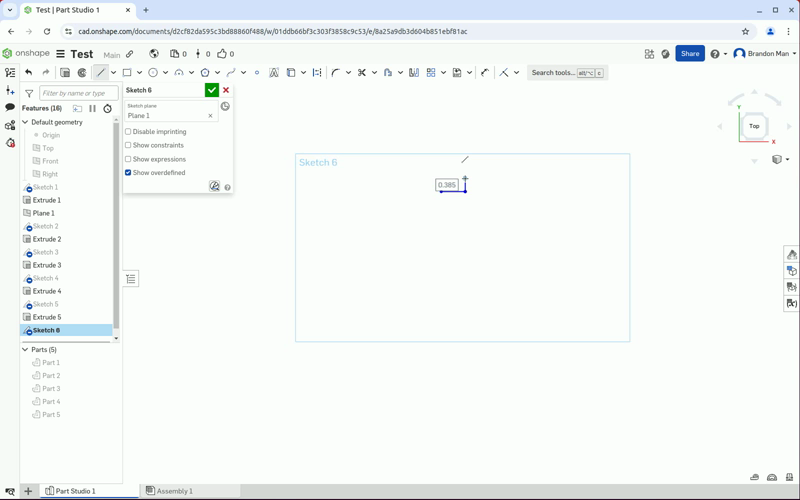
scroll(-6)
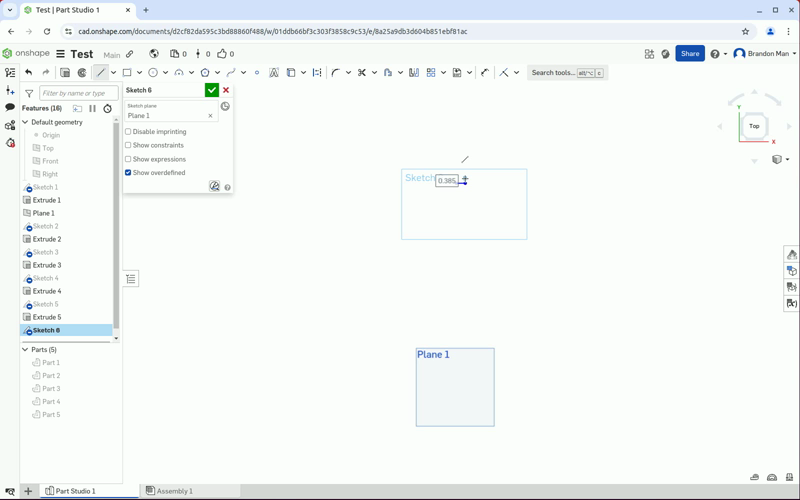
scroll(-6)
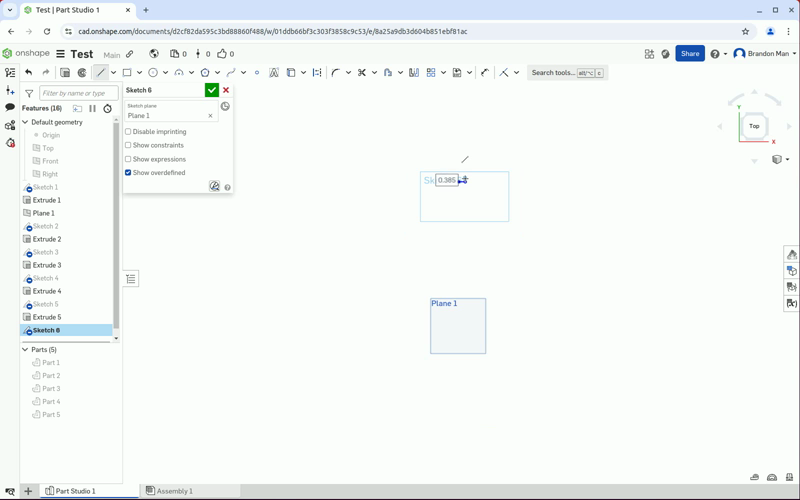
scroll(-6)
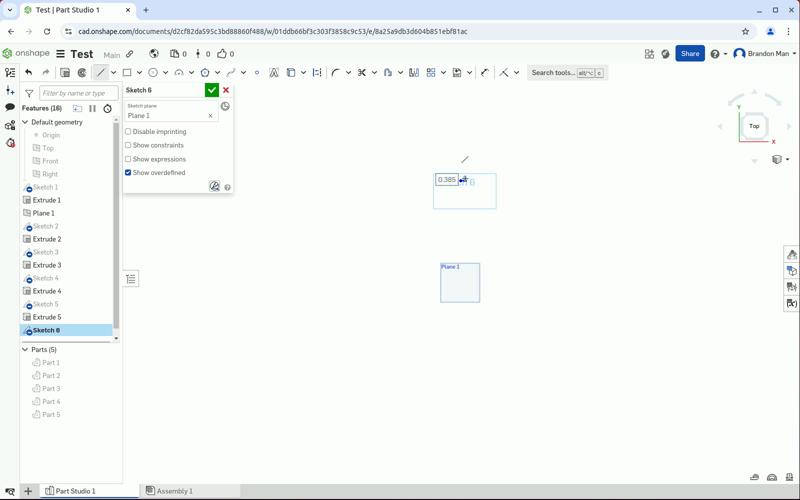
key_up(shift)
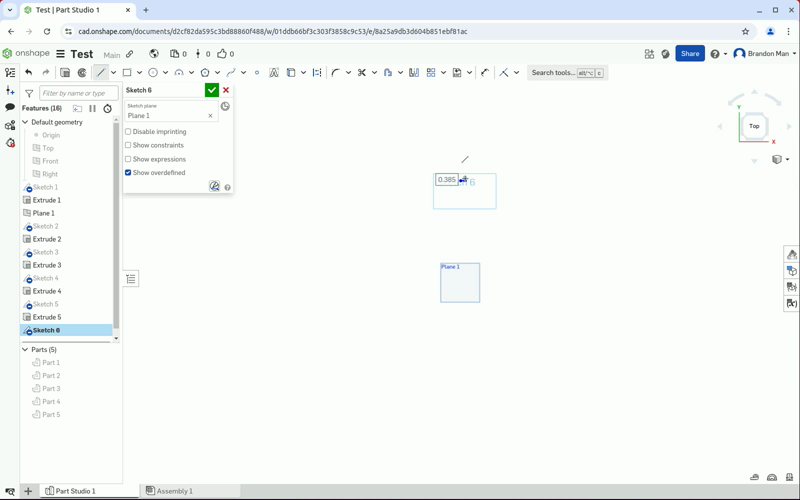
key_down(shift)
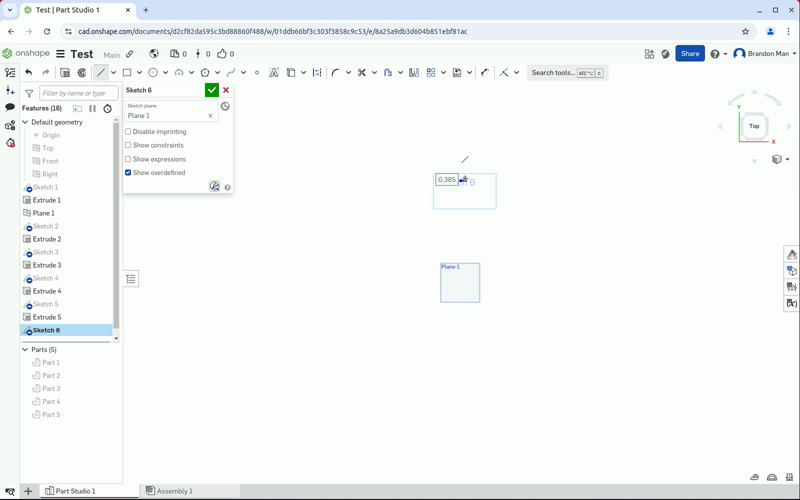
mouse_move(495, 178)
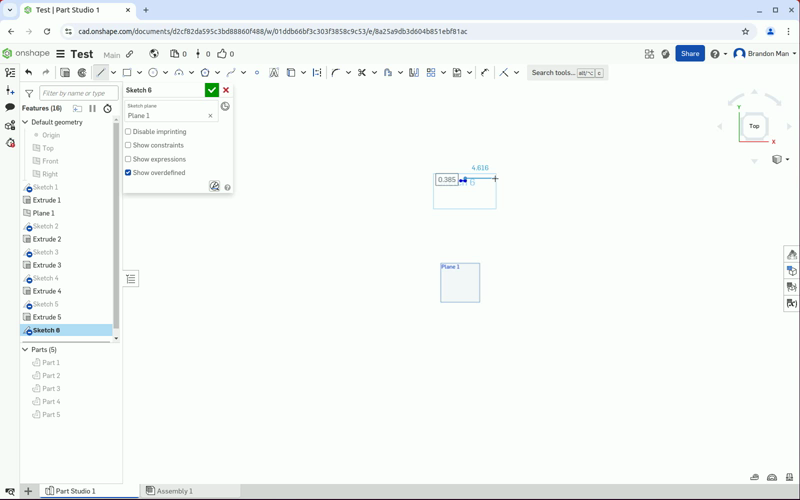
mouse_move(460, 178)
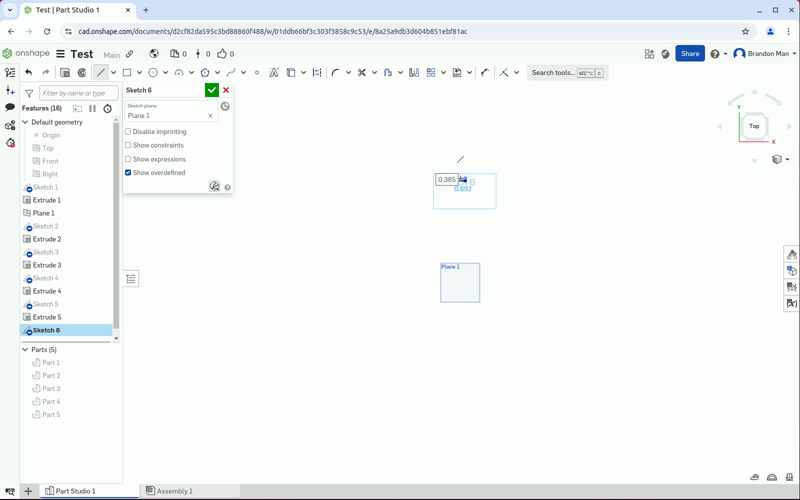
scroll(6)
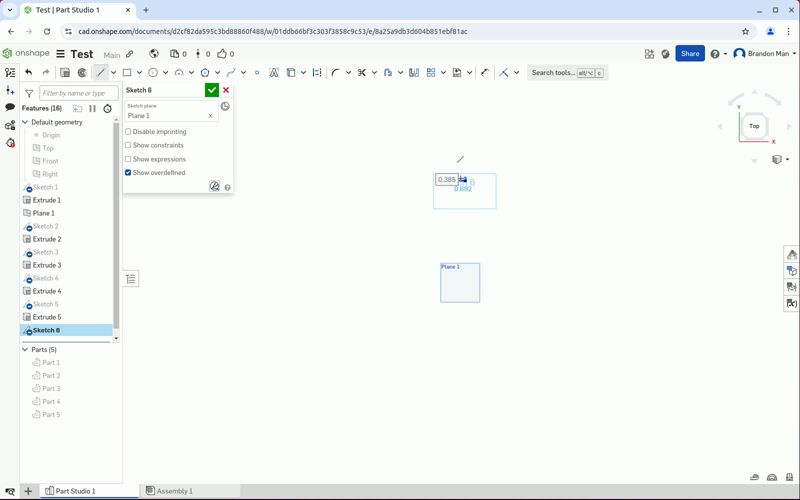
scroll(6)
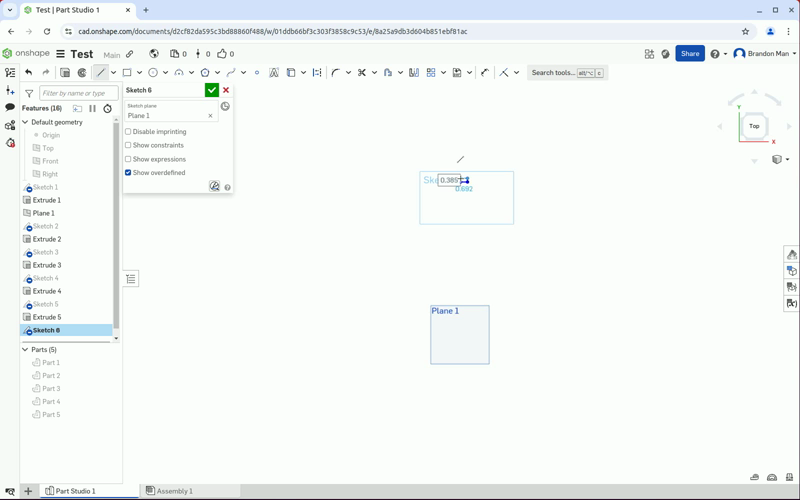
scroll(6)
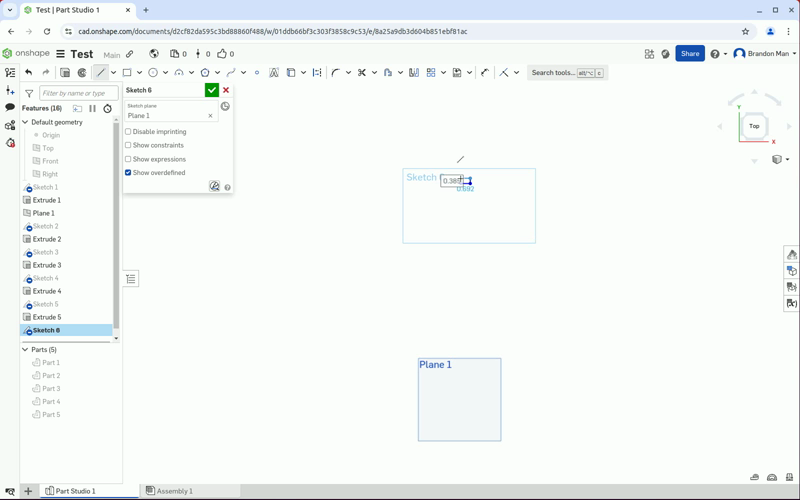
scroll(6)
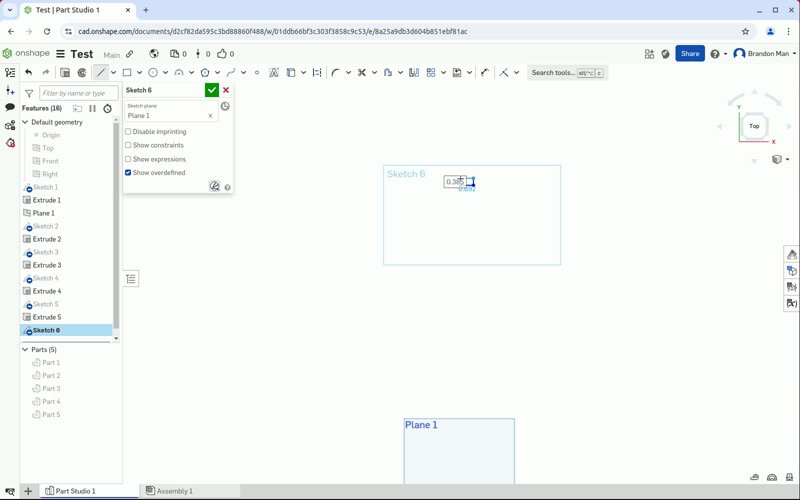
scroll(6)
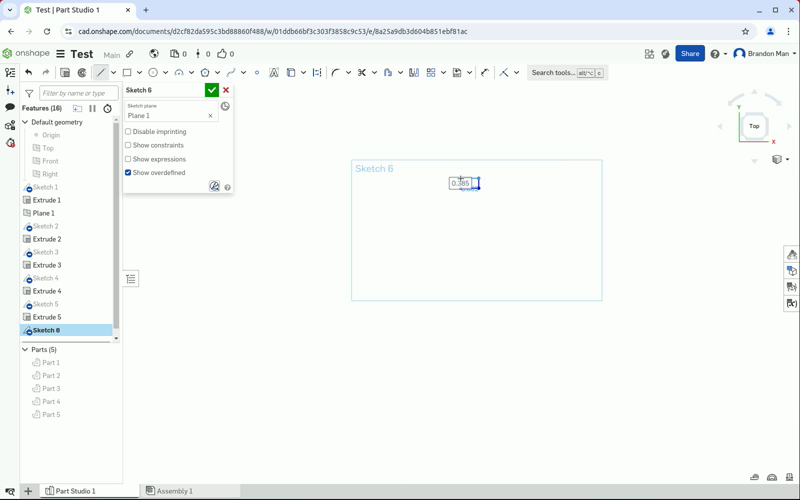
scroll(6)
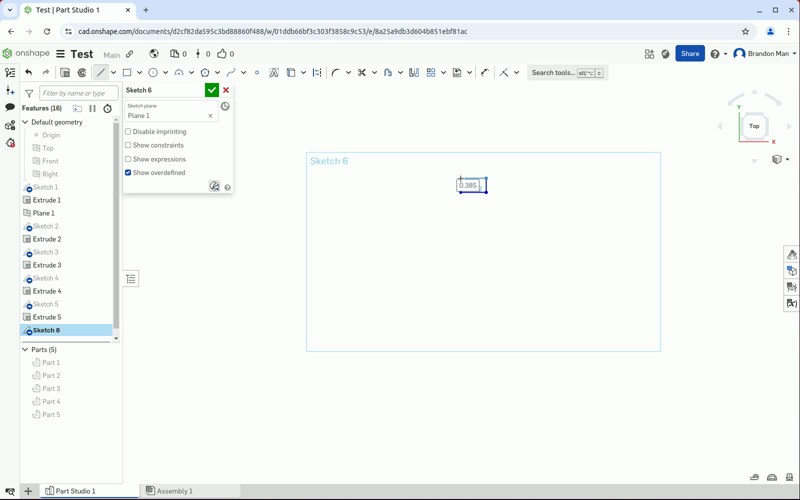
scroll(6)
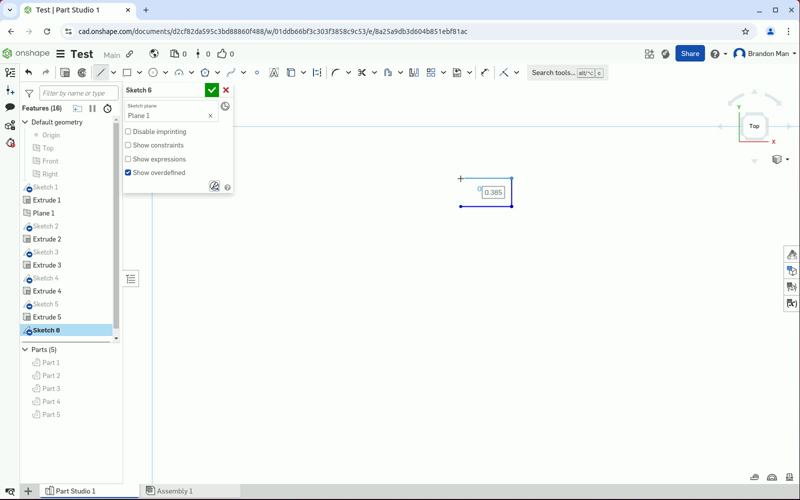
click(460, 178)
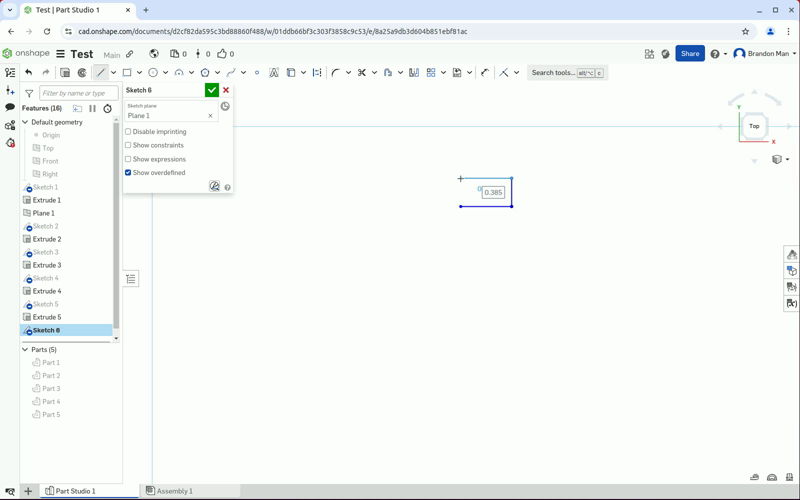
scroll(-6)
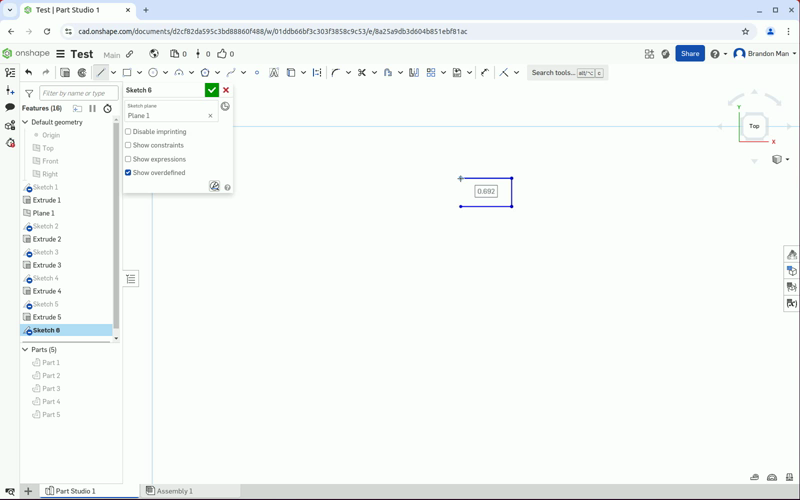
scroll(-6)
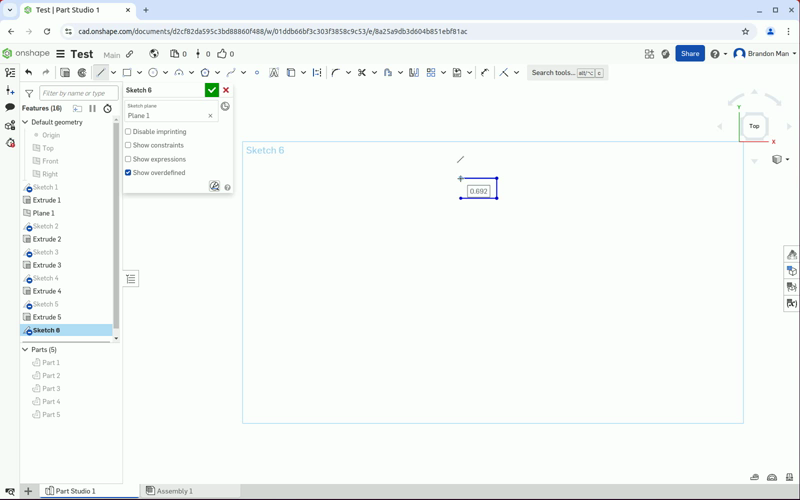
scroll(-6)
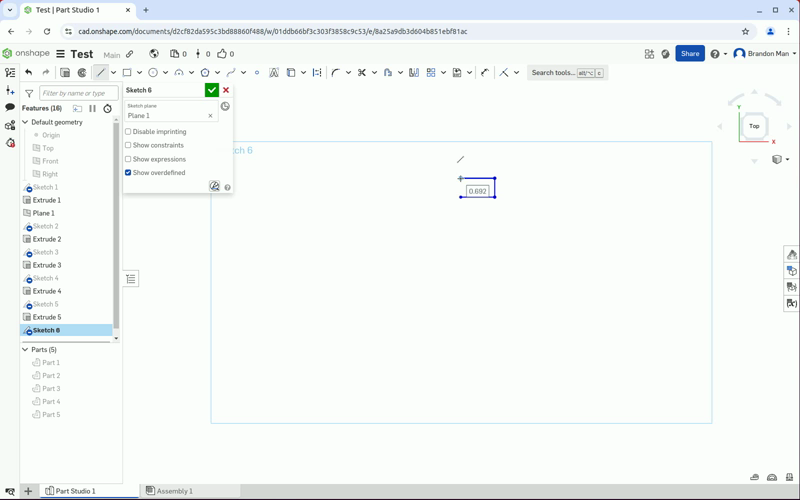
scroll(-6)
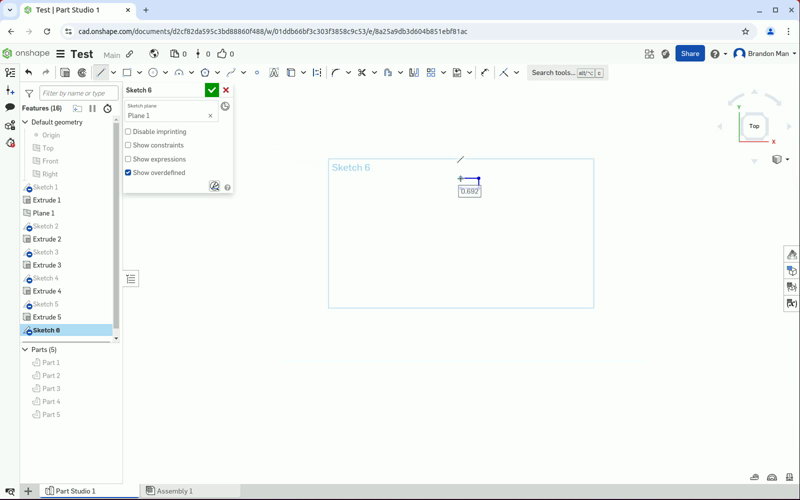
scroll(-6)
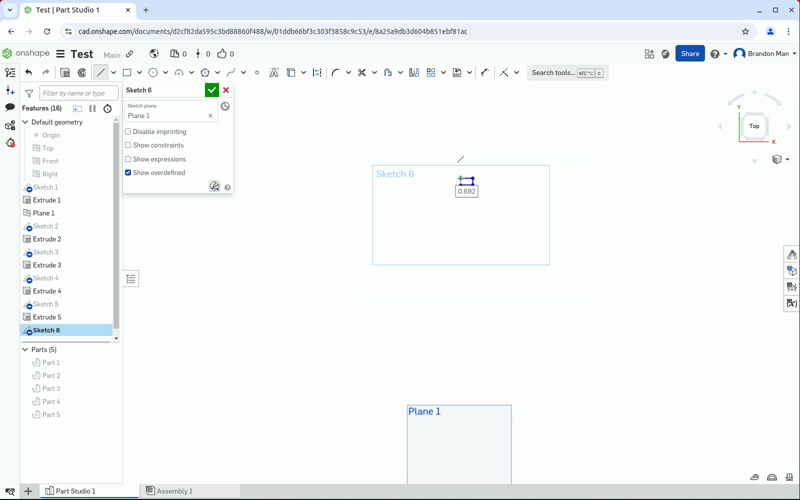
scroll(-6)
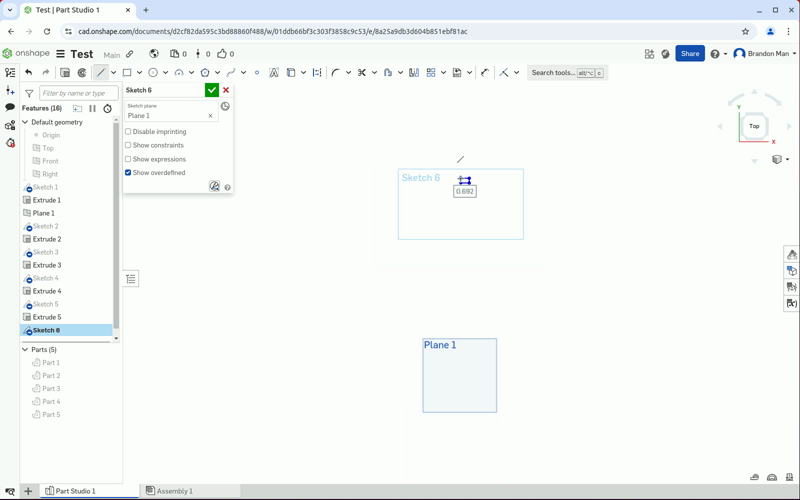
scroll(-6)
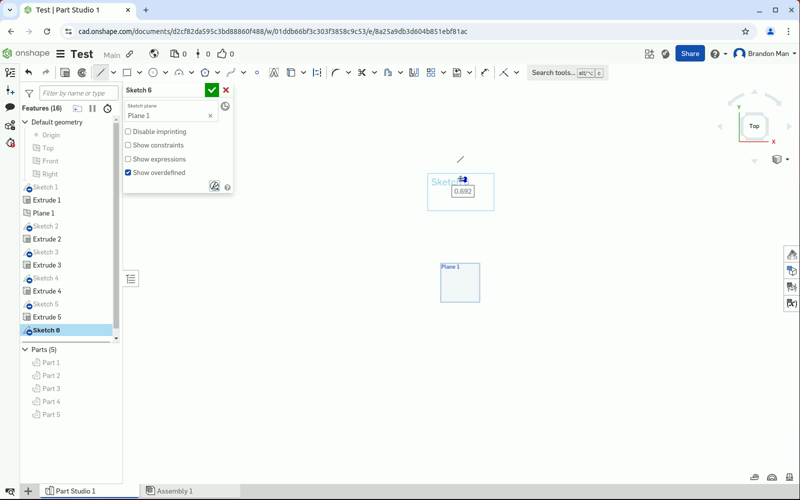
key_up(shift)
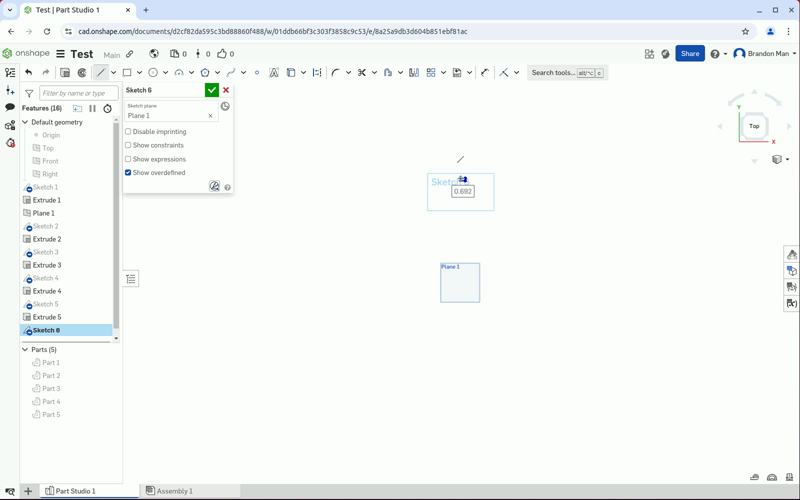
mouse_move(490, 178)
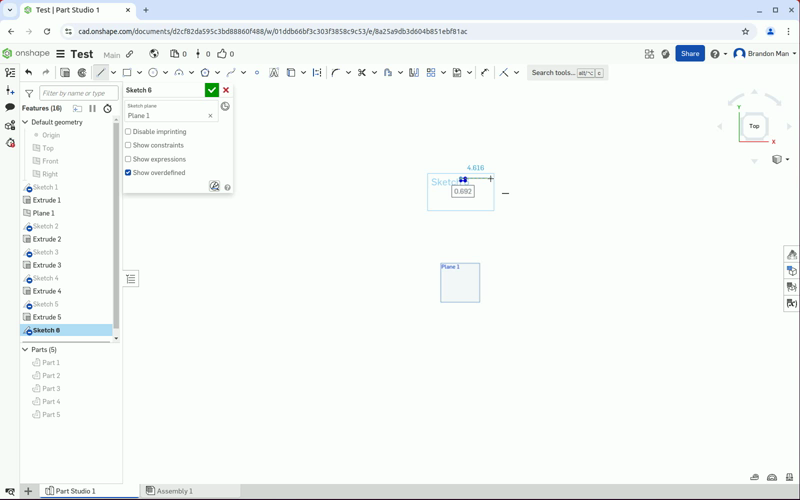
key_down(shift)
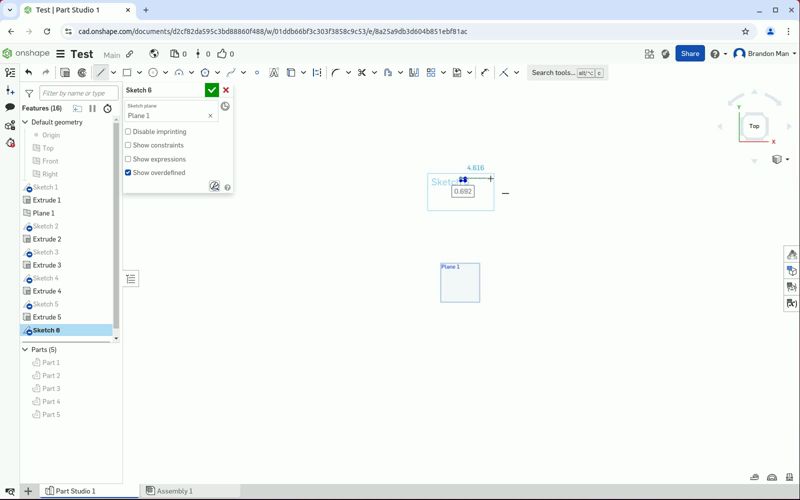
mouse_move(460, 180)
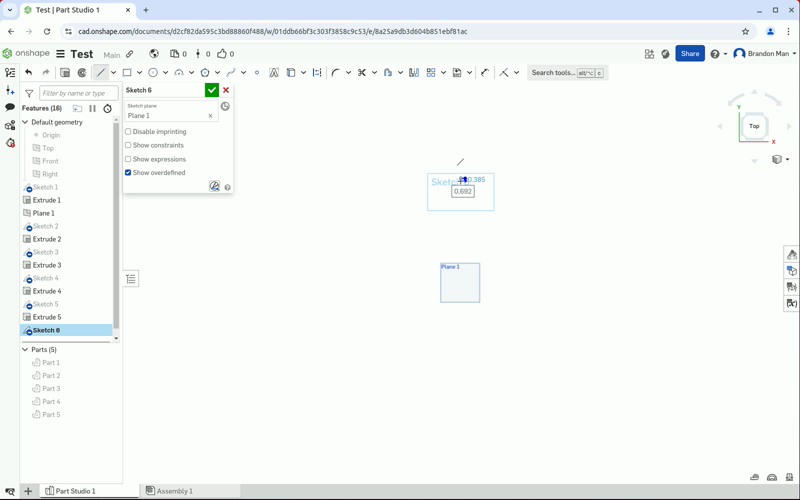
scroll(6)
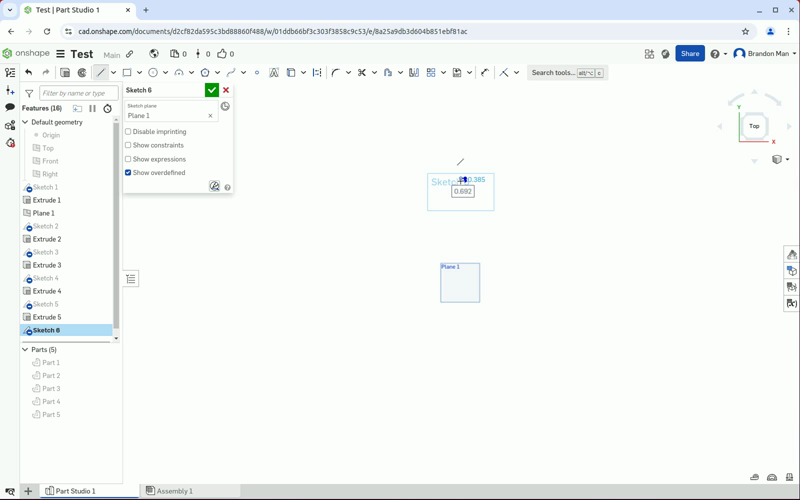
scroll(6)
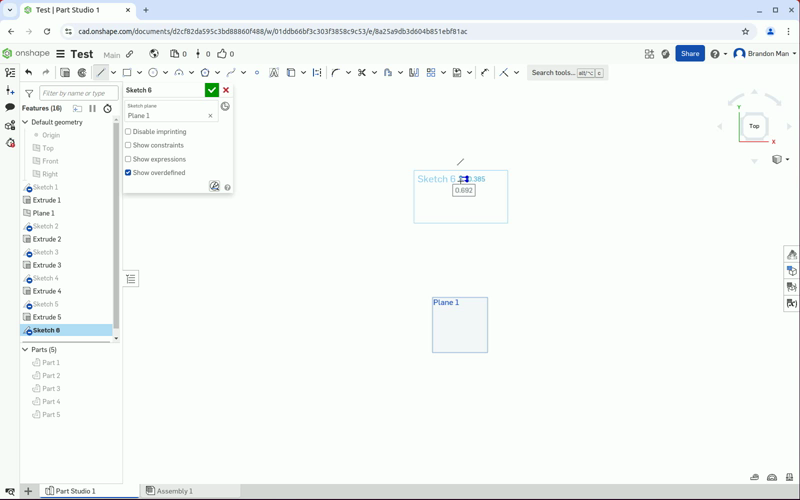
scroll(6)
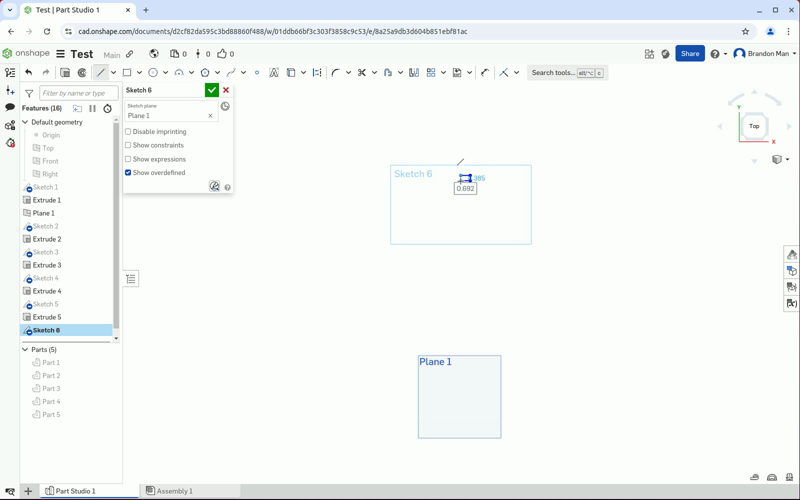
scroll(6)
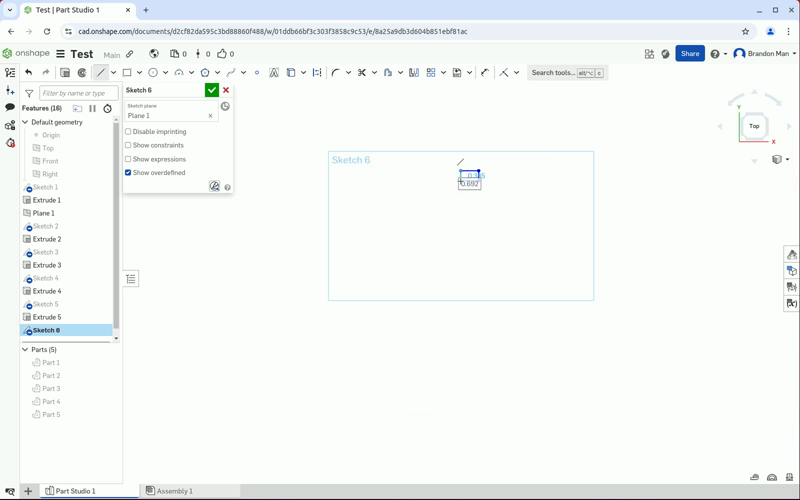
scroll(6)
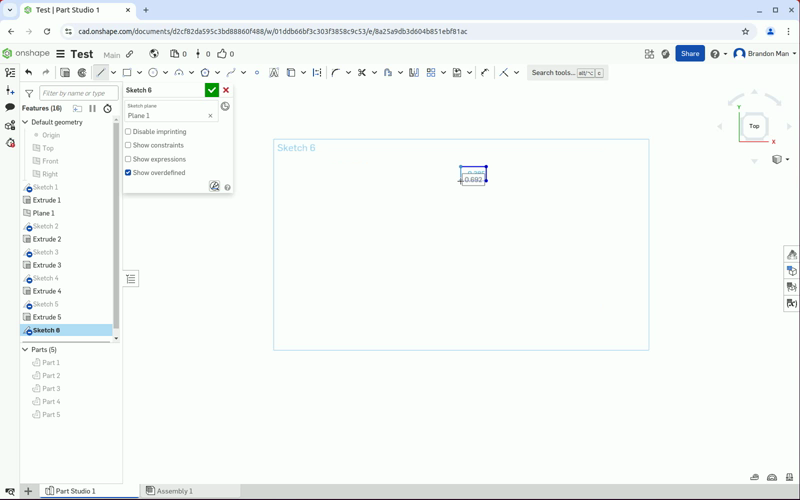
scroll(6)
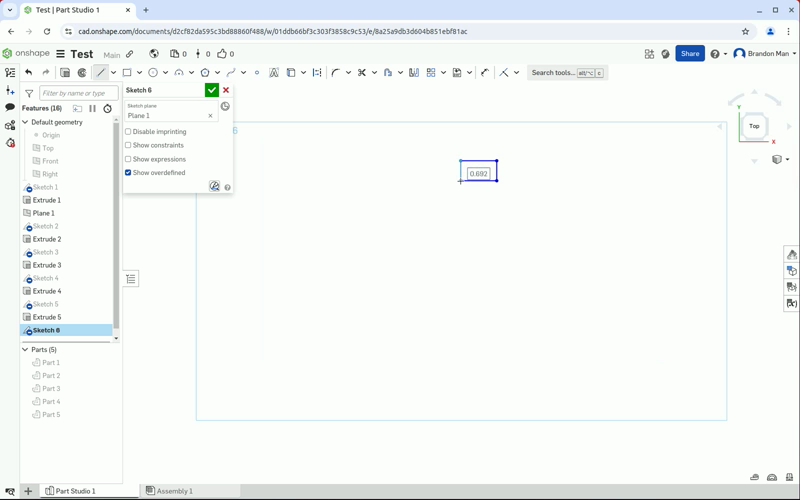
scroll(6)
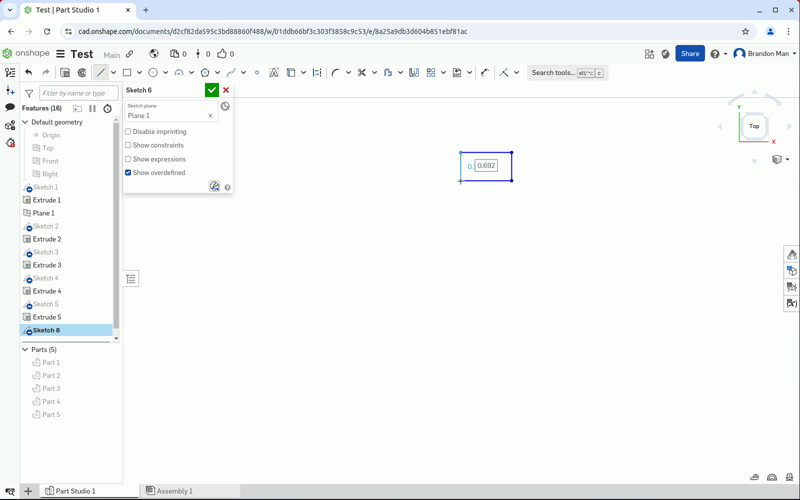
key_up(shift)
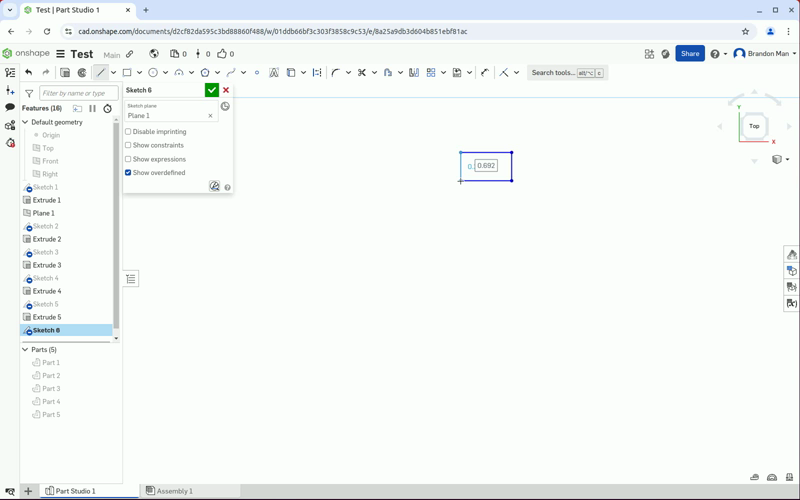
click(460, 180)
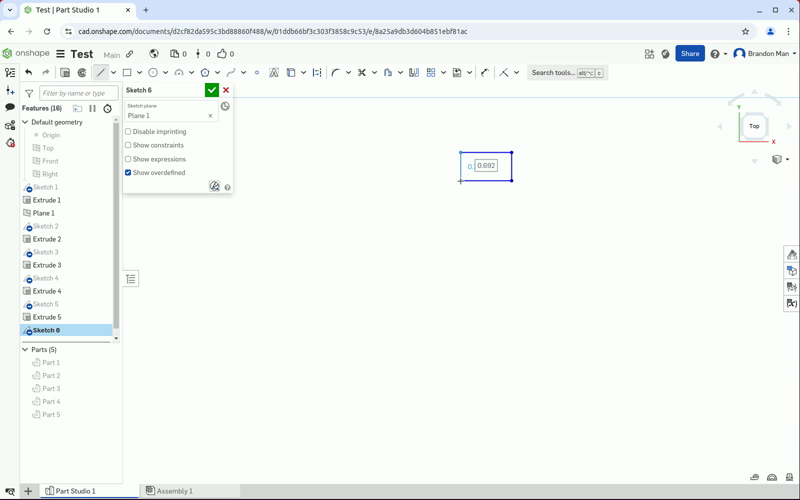
scroll(-6)
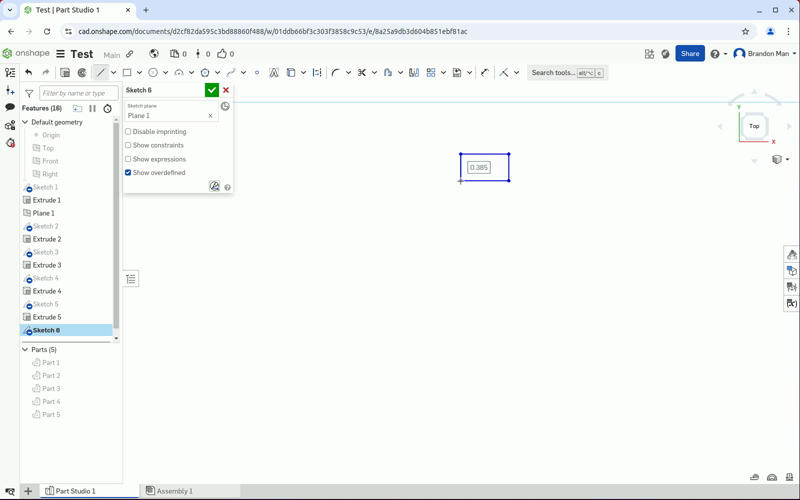
scroll(-6)
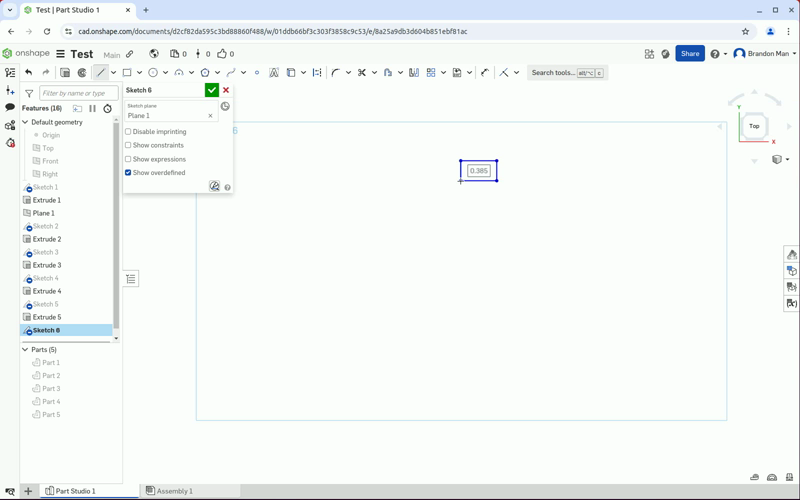
scroll(-6)
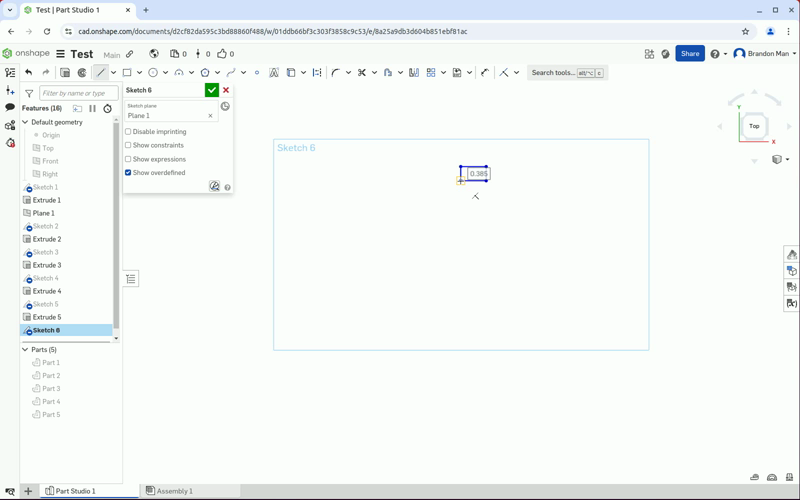
scroll(-6)
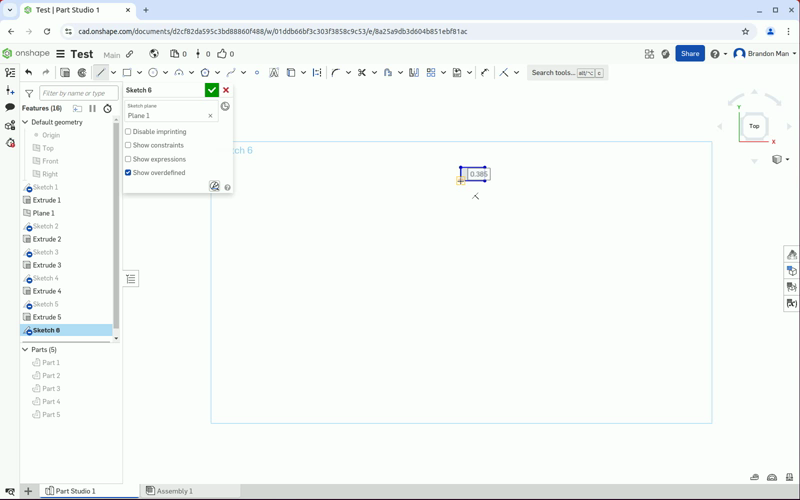
scroll(-6)
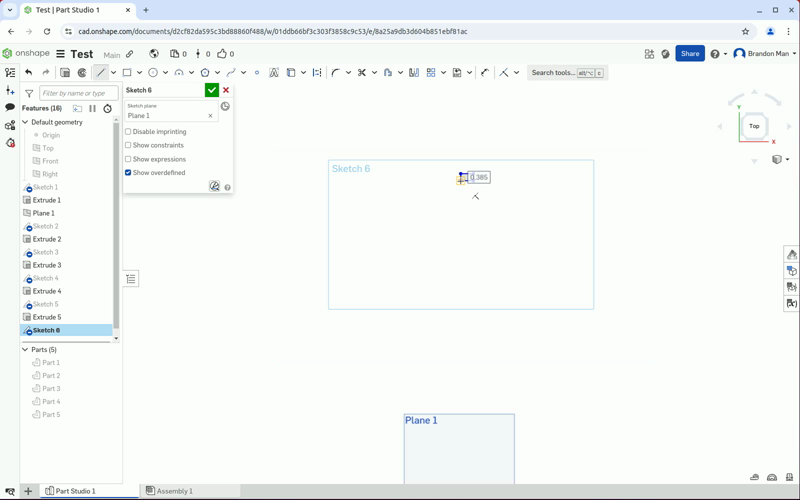
scroll(-6)
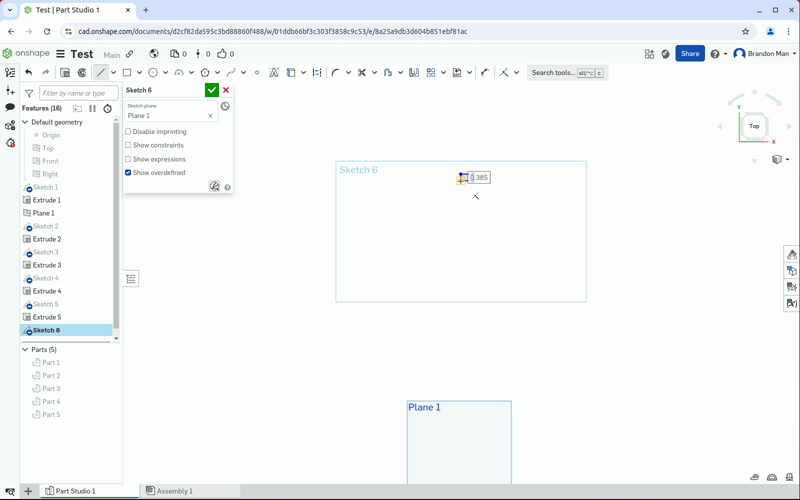
scroll(-6)
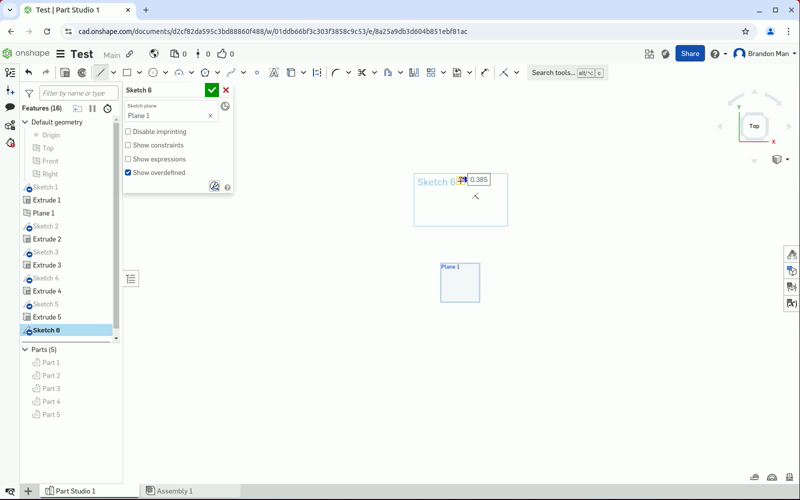
key(esc)
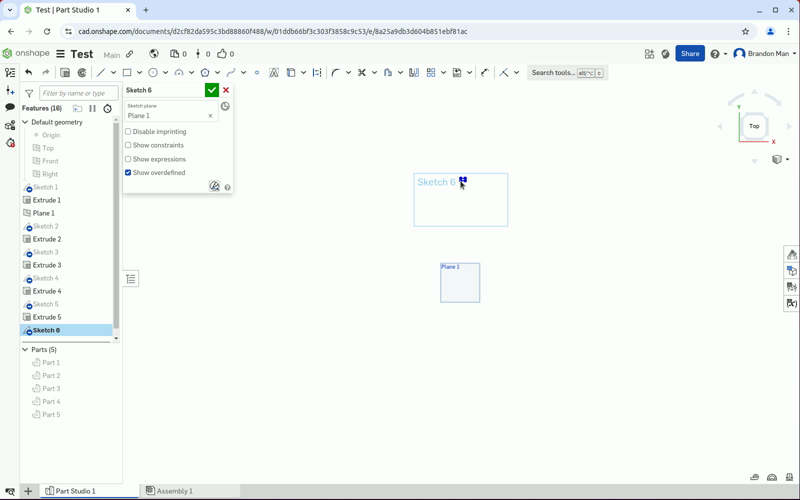
mouse_move(464, 179)
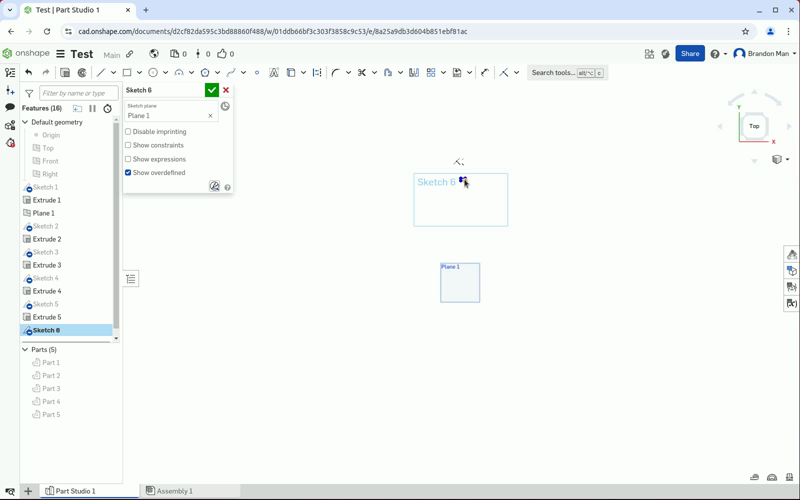
scroll(6)
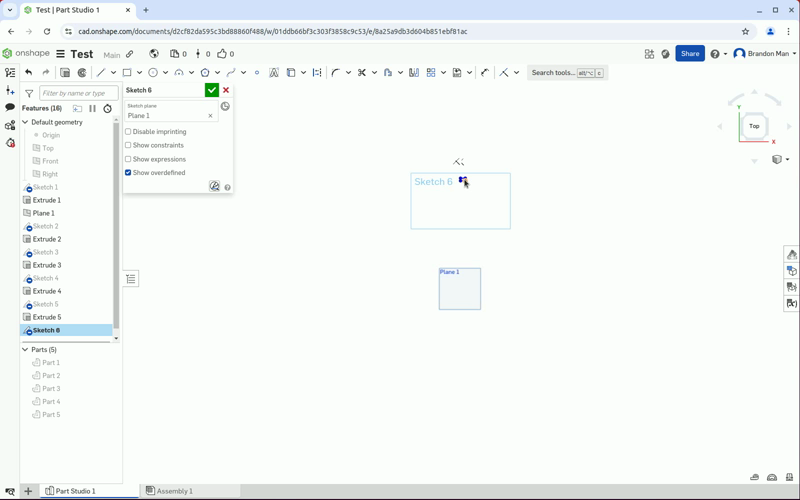
scroll(6)
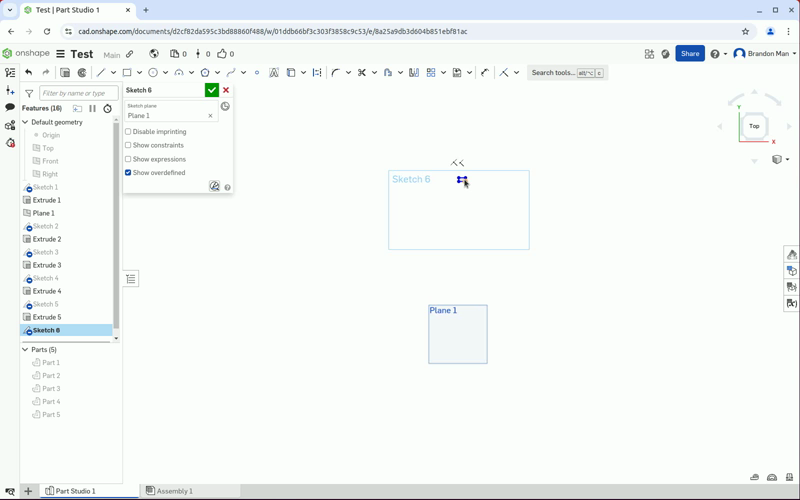
scroll(6)
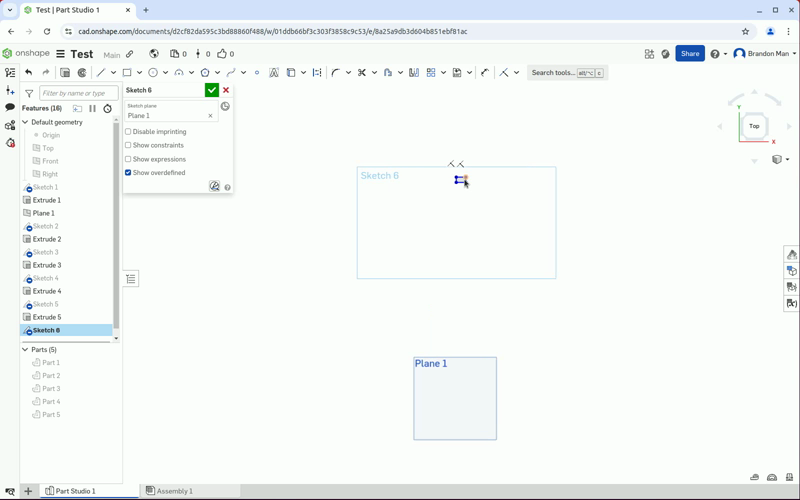
scroll(6)
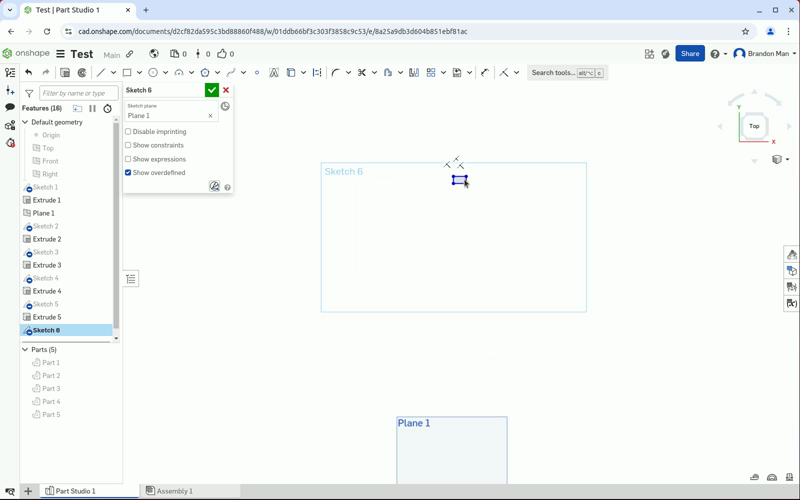
scroll(6)
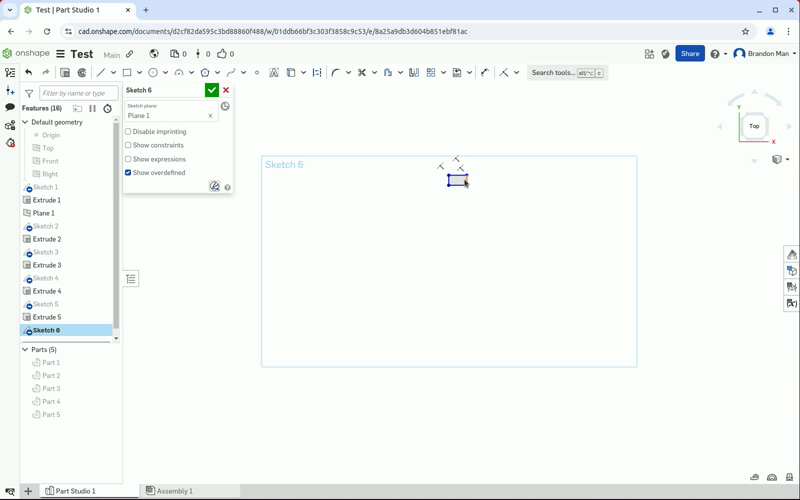
scroll(6)
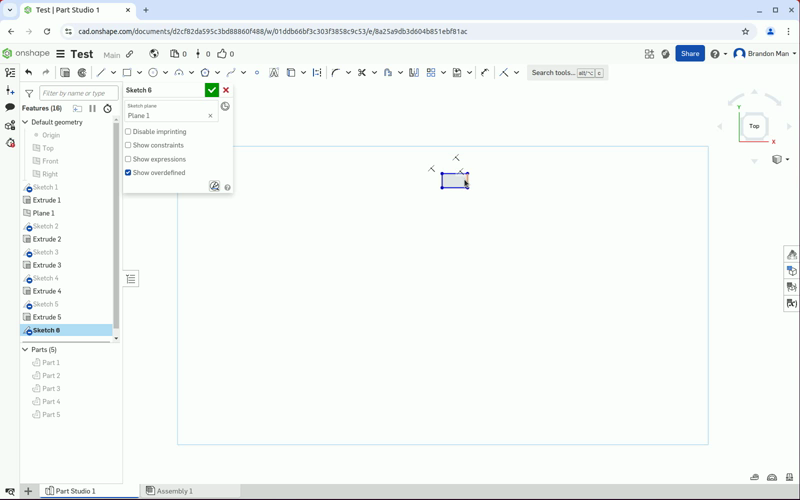
scroll(6)
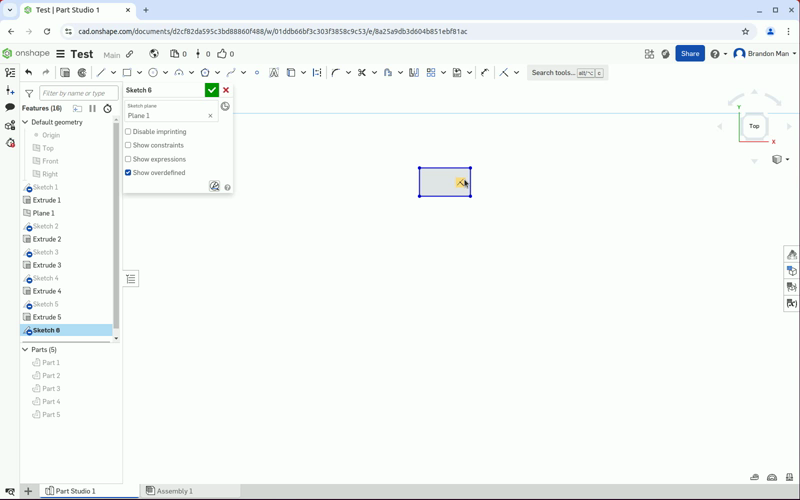
click(464, 179)
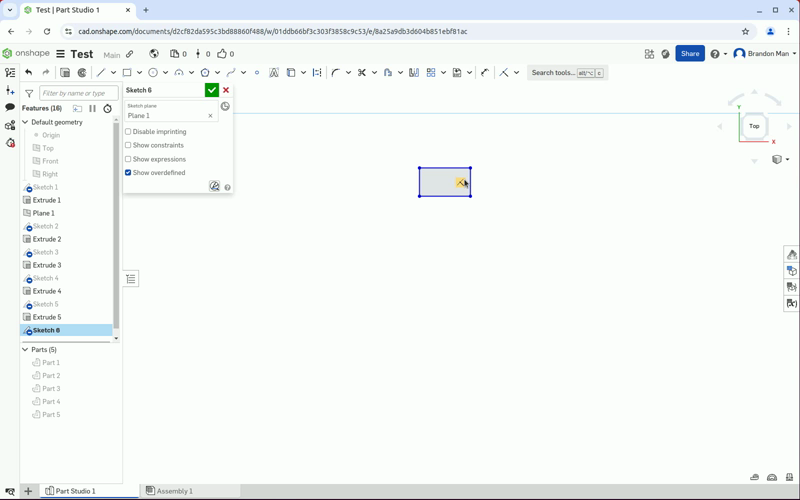
scroll(-6)
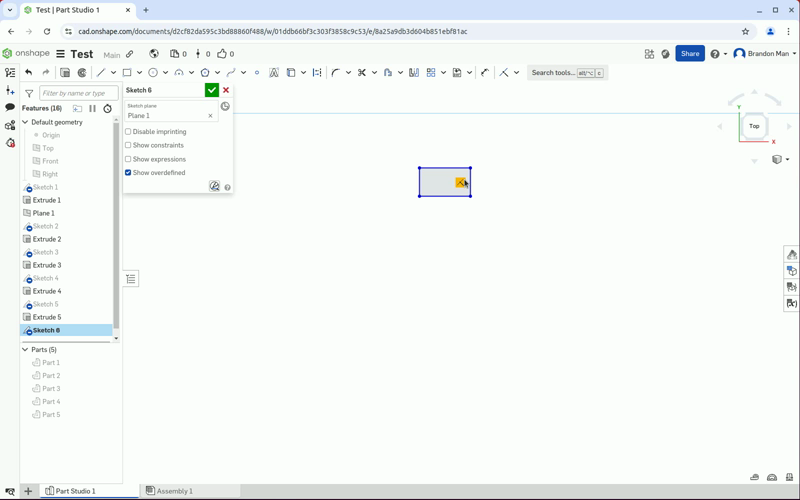
scroll(-6)
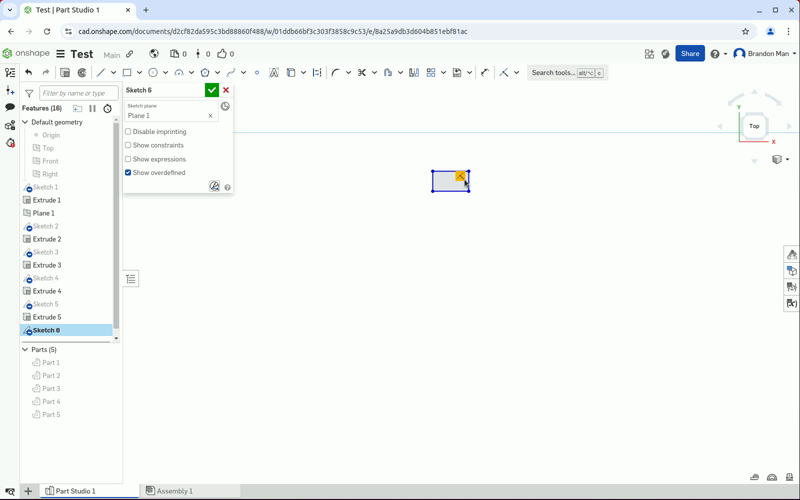
scroll(-6)
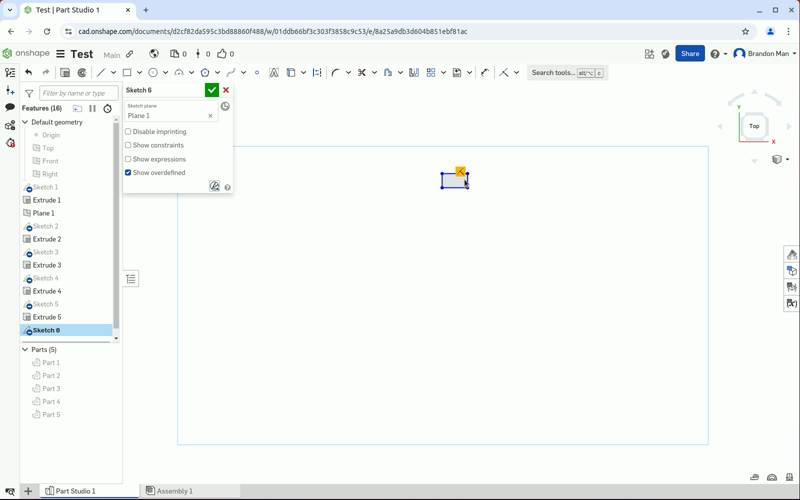
scroll(-6)
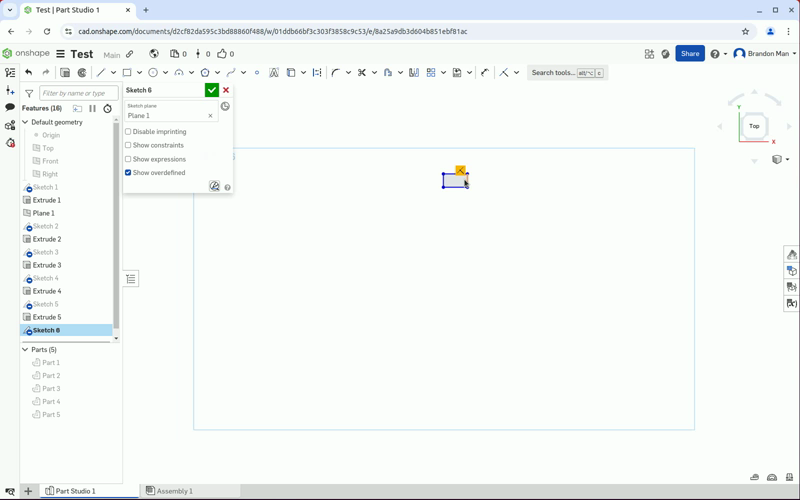
scroll(-6)
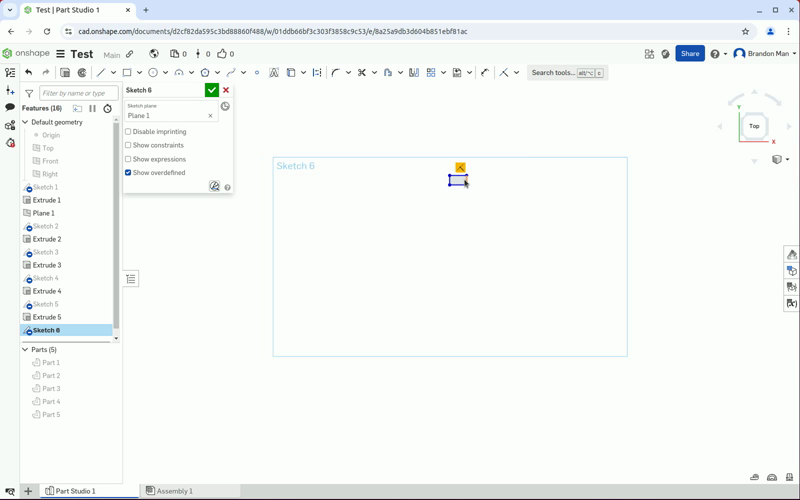
scroll(-6)
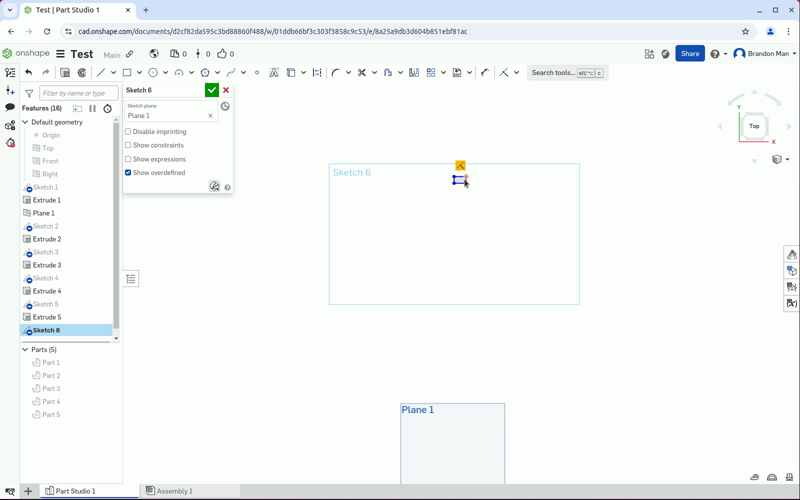
scroll(-6)
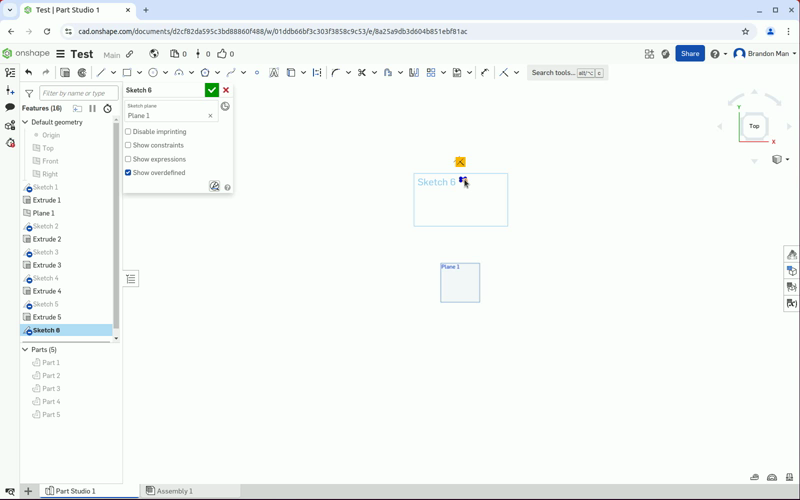
mouse_move(73, 352)
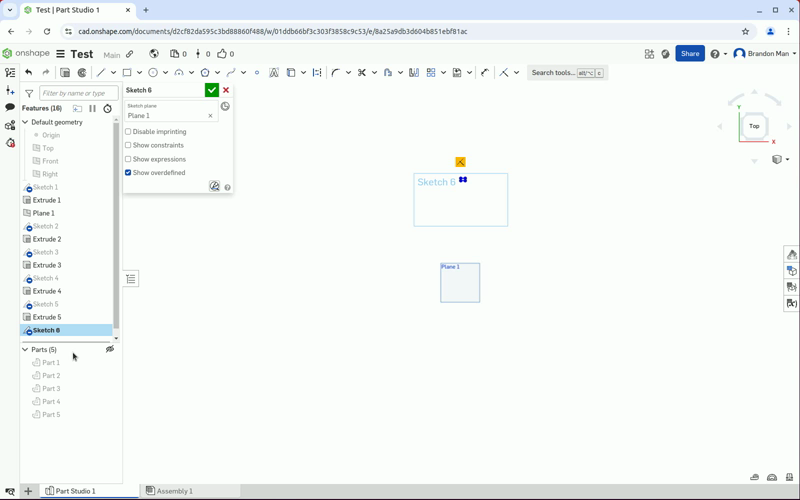
key(shift+y)
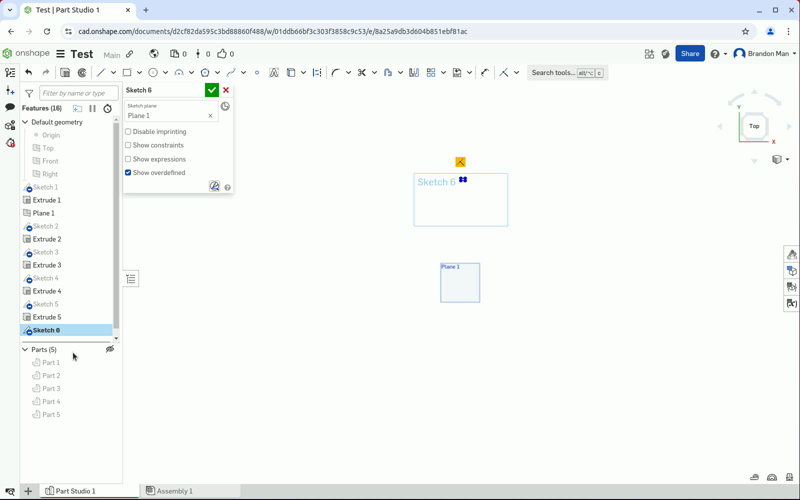
key(shift+e)
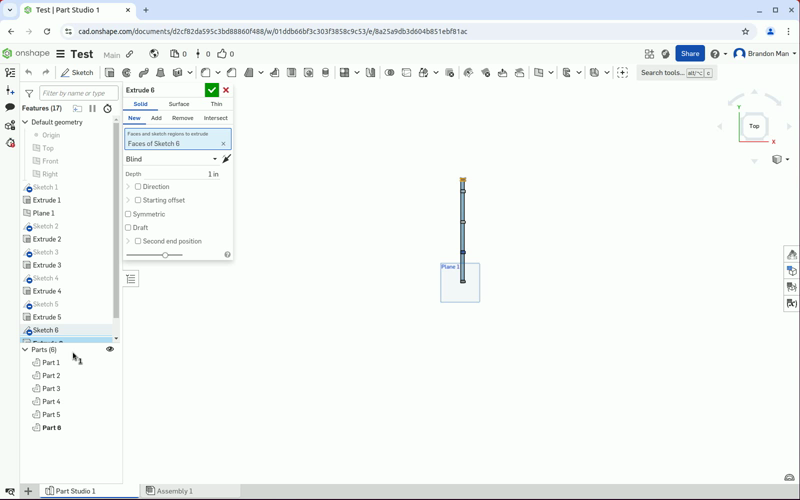
mouse_move(143, 106)
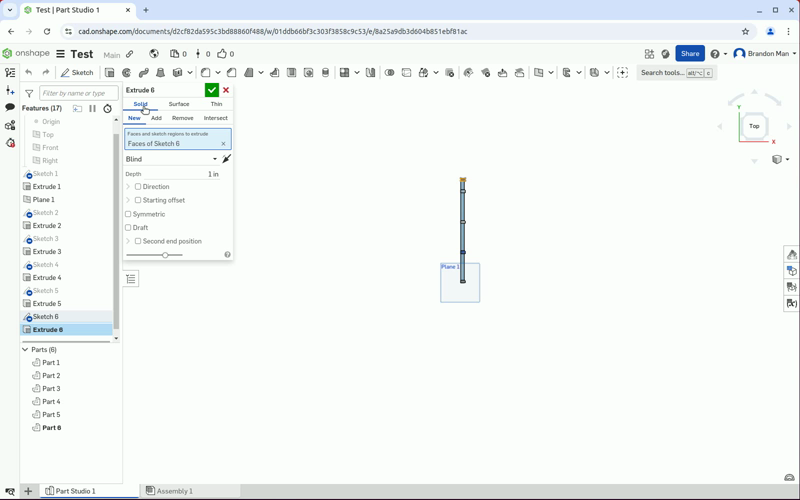
click(143, 106)
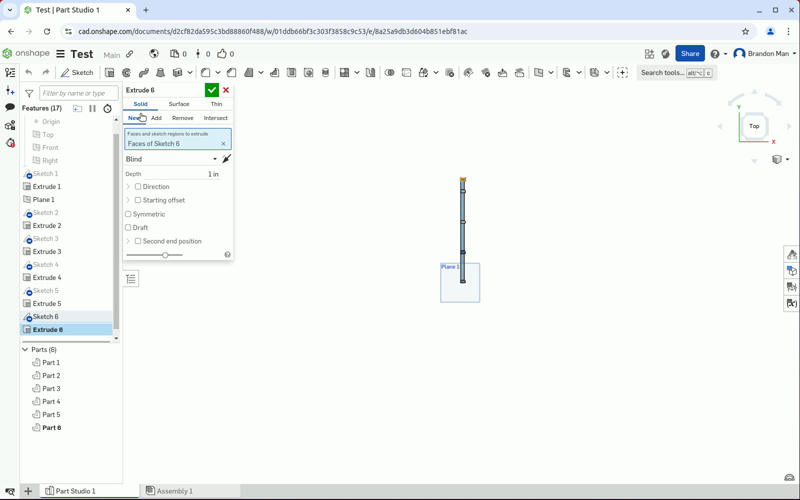
mouse_move(137, 120)
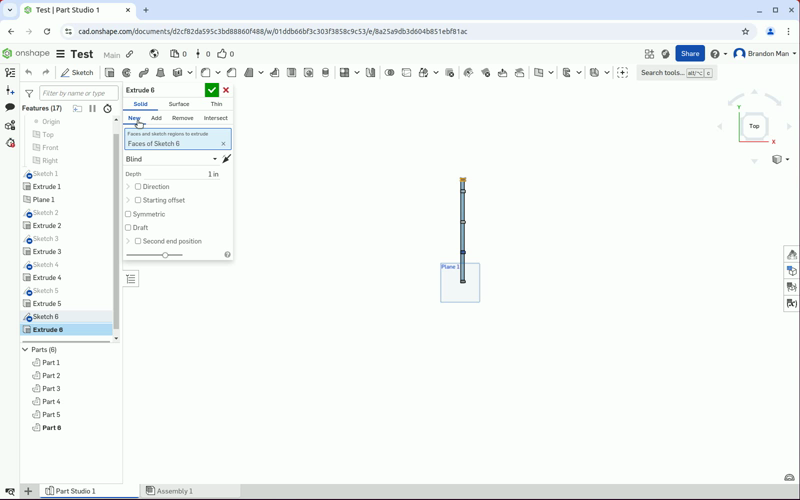
click(137, 120)
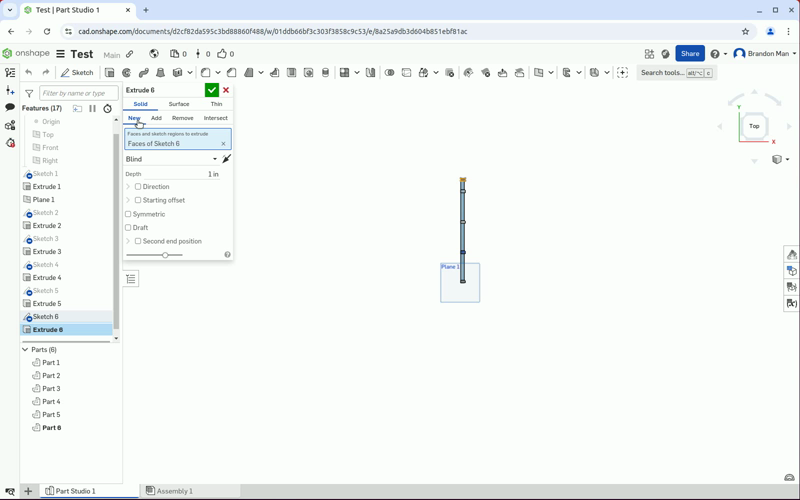
key(tab, 4)
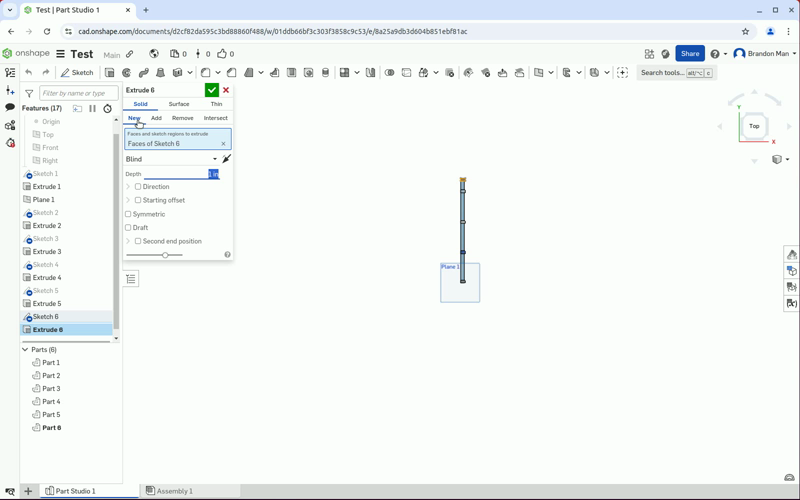
text(22.386)
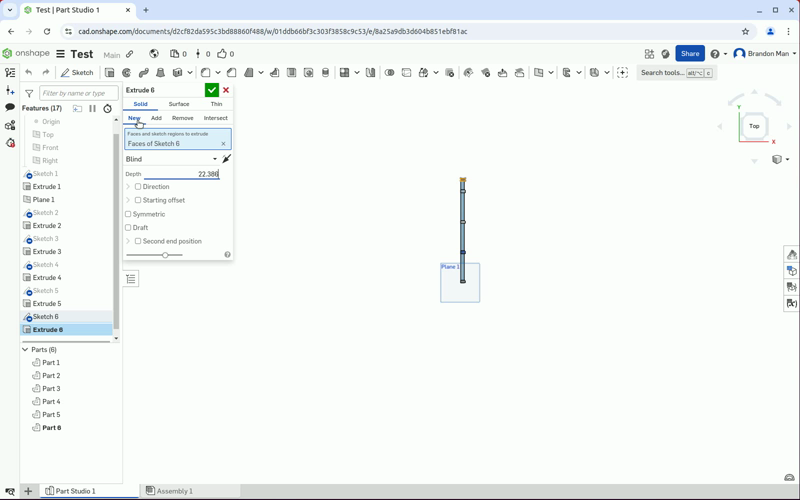
key(enter)
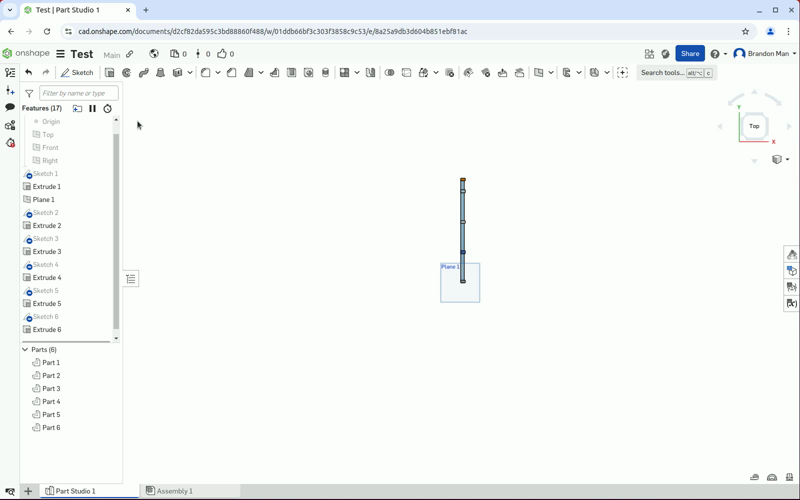
key(shift+h)
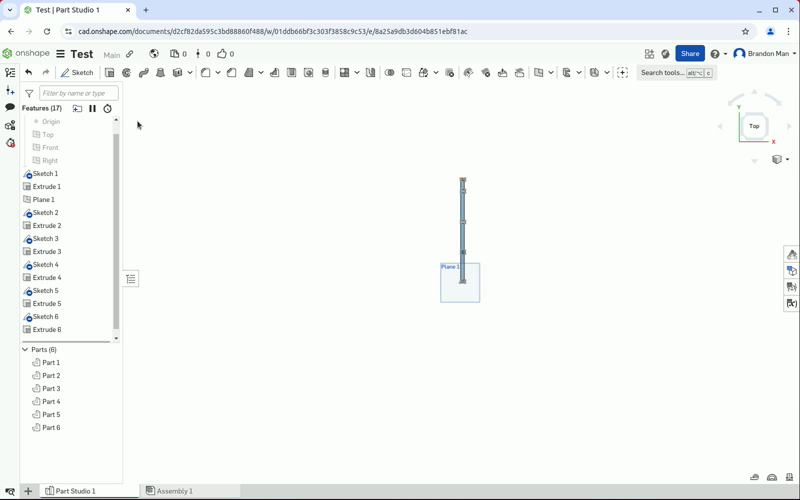
key(shift+h)
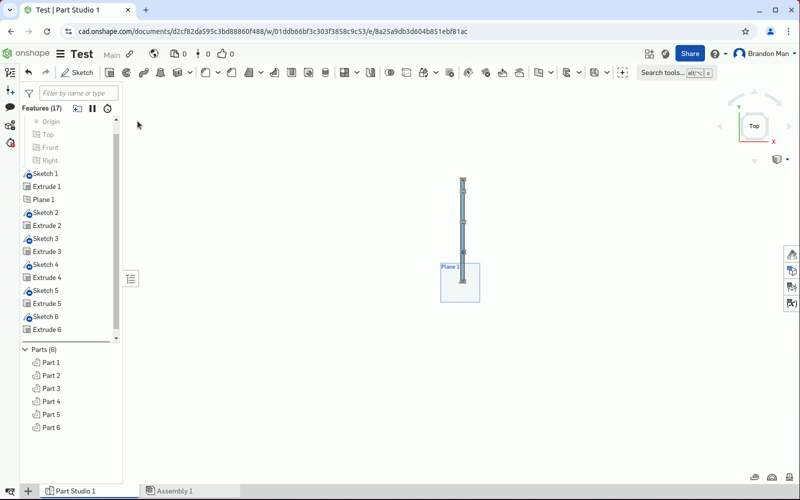
key(shift+7)
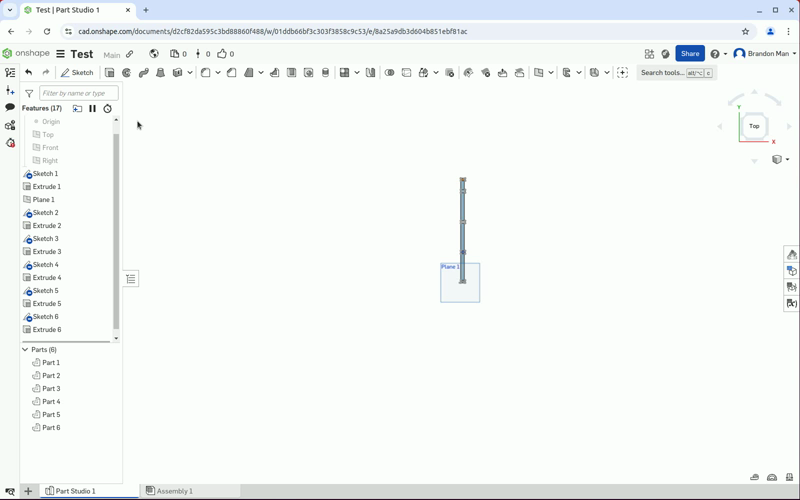
key(up, 3)
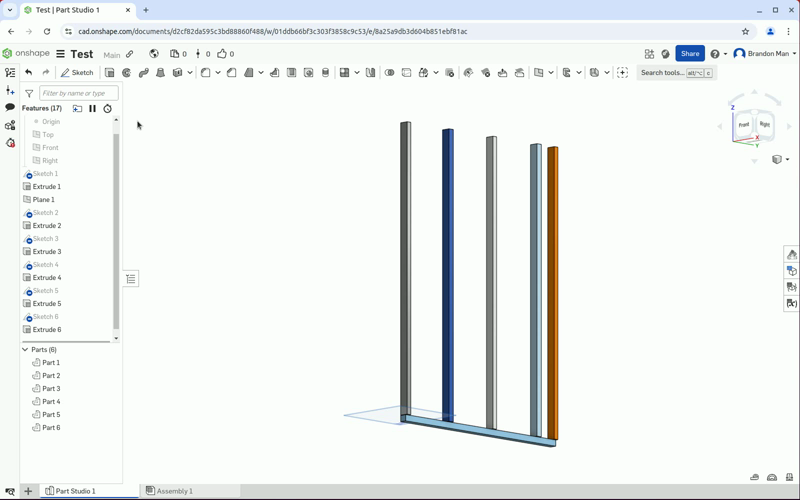
key(left, 3)
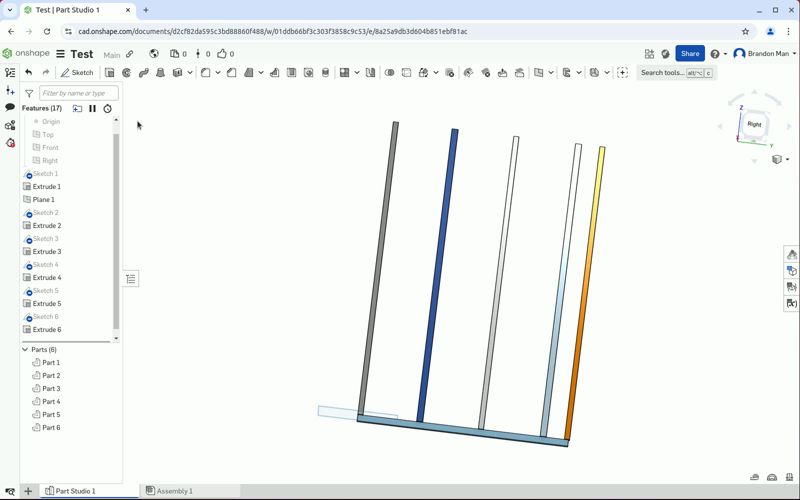
key(right, 3)
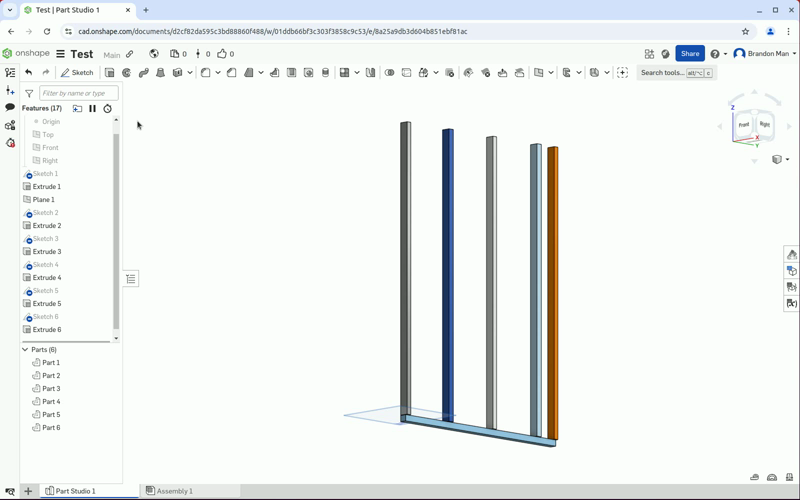
key(down, 3)
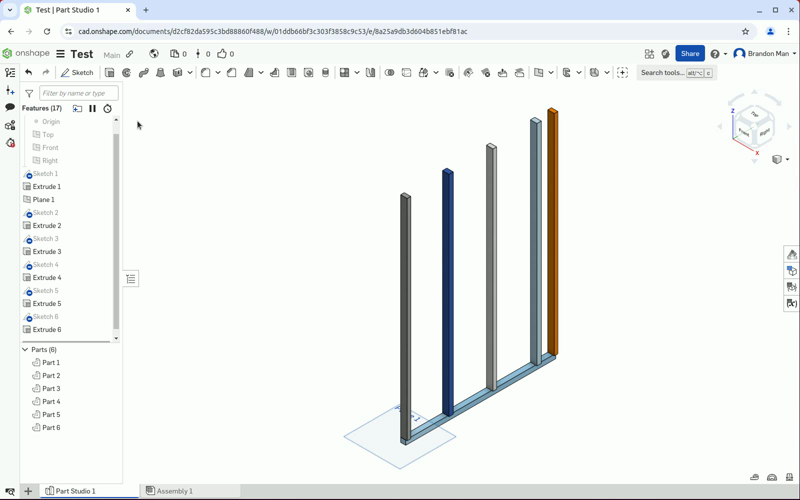
mouse_move(69, 176)
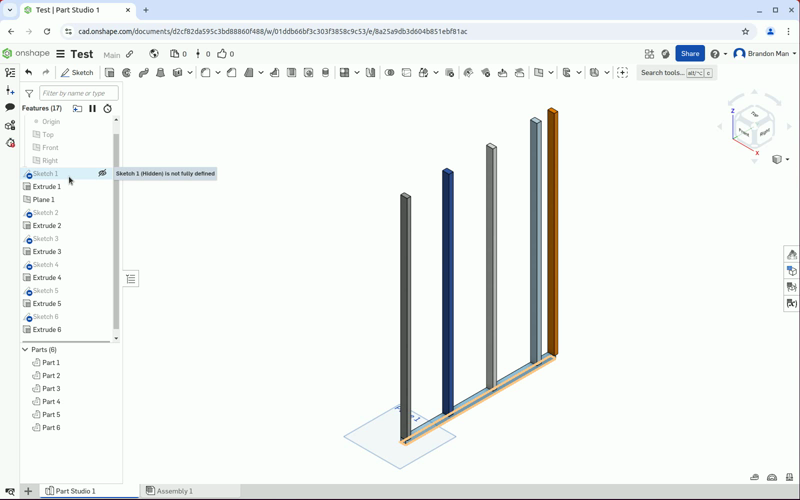
click(69, 176)